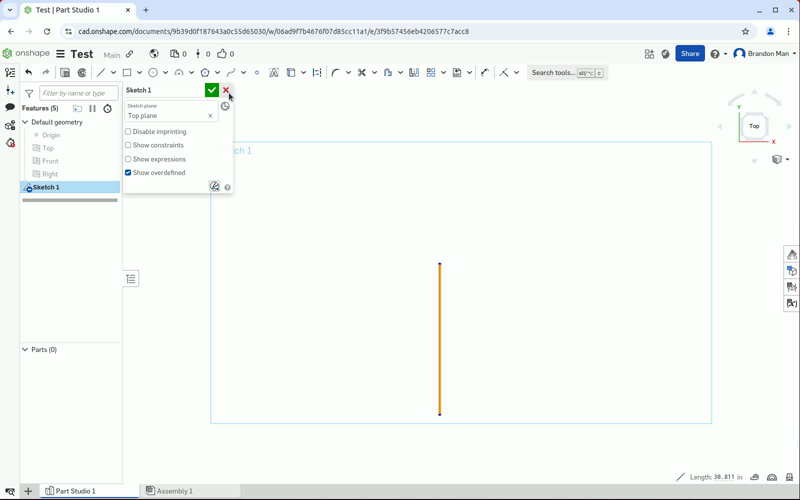
key(shift+h)
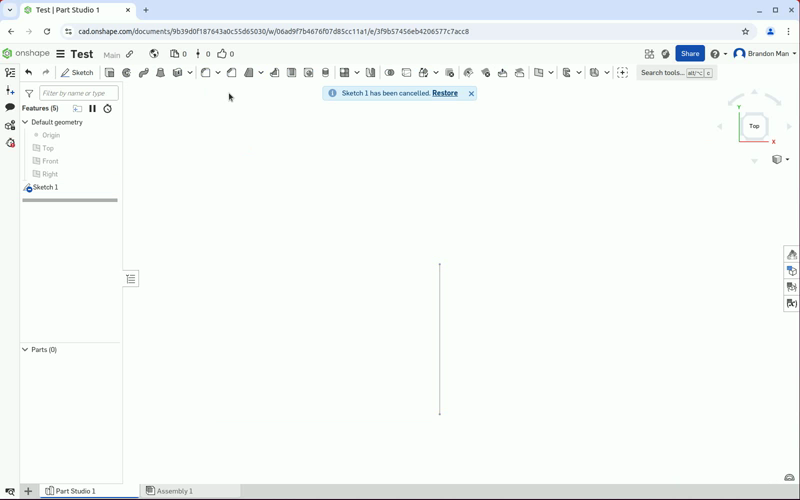
key(shift+s)
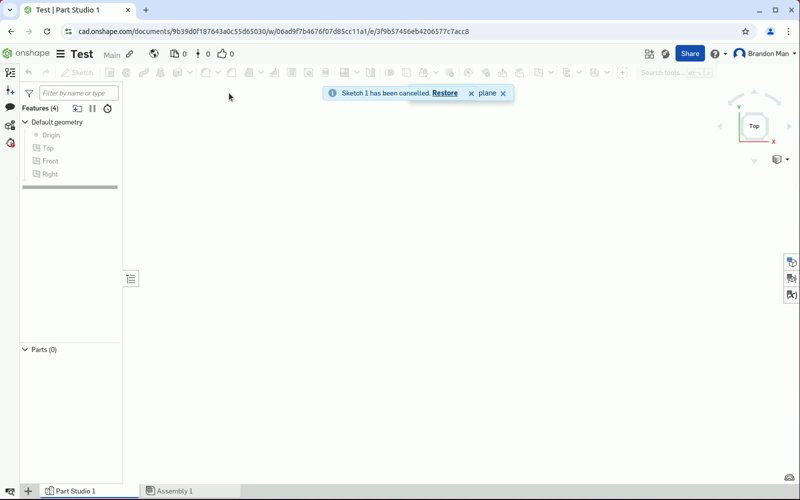
mouse_move(73, 150)
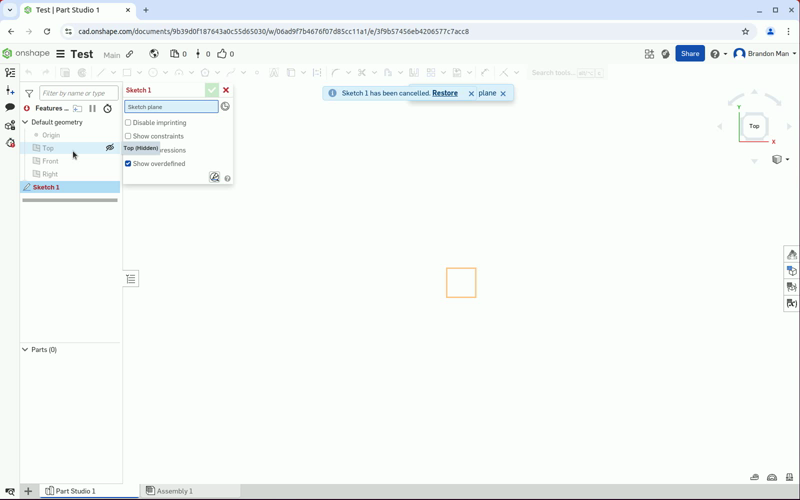
click(73, 150)
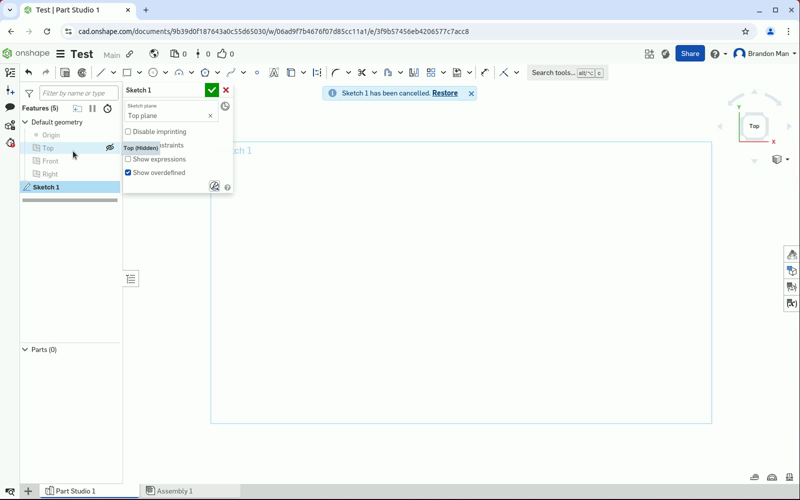
mouse_move(73, 352)
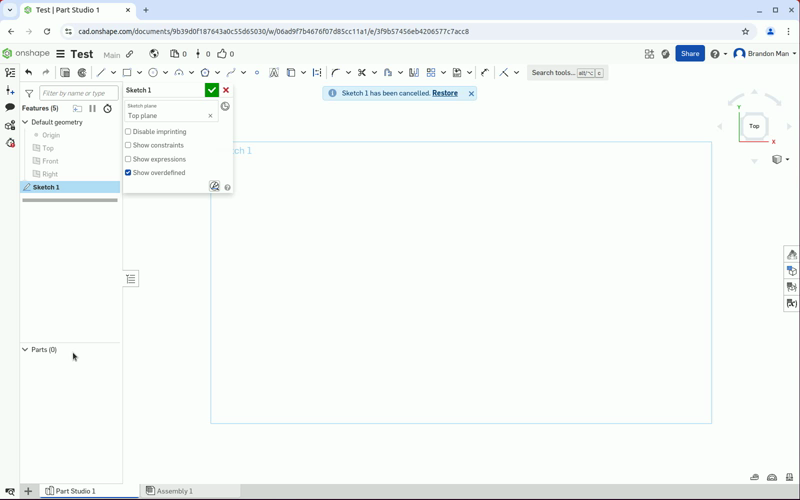
key(y)
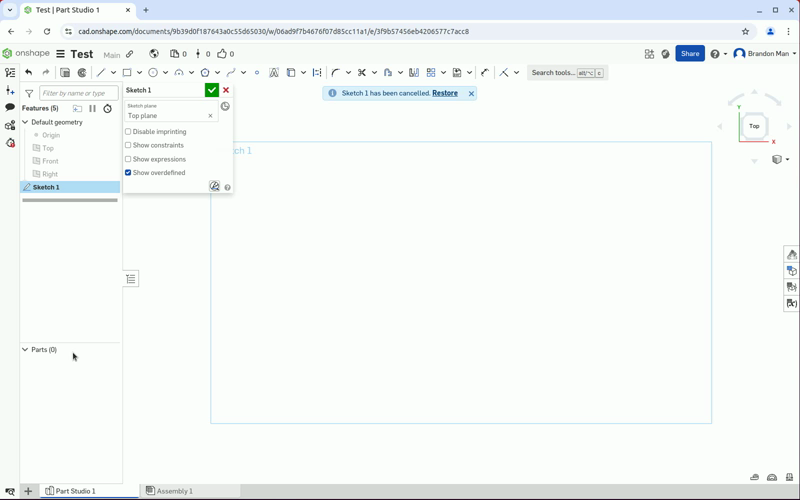
key(l)
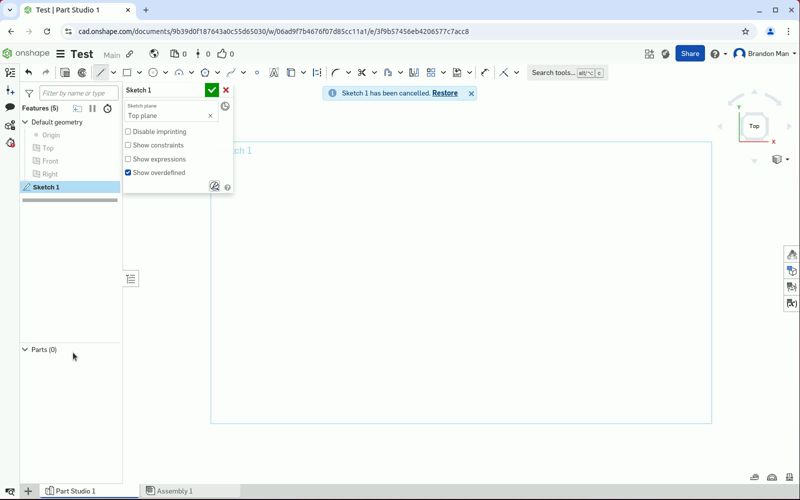
key_down(shift)
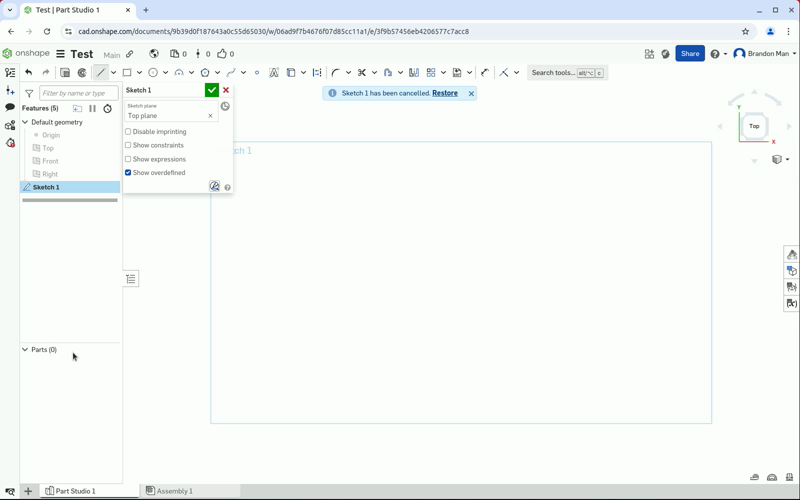
mouse_move(465, 285)
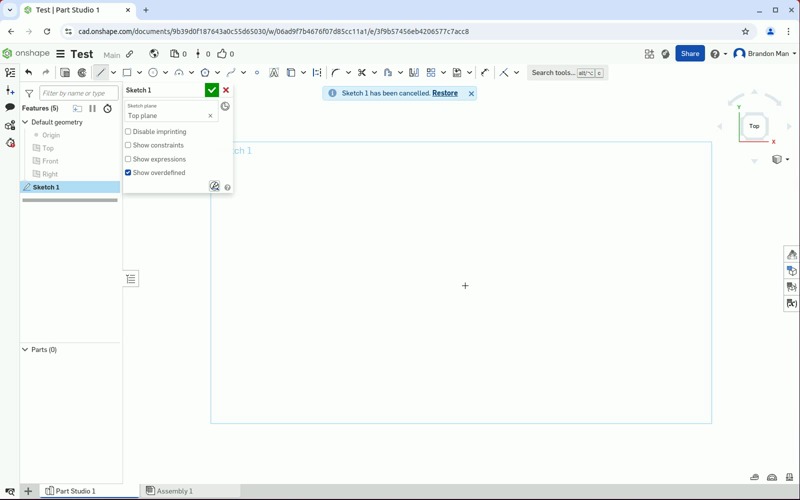
click(465, 285)
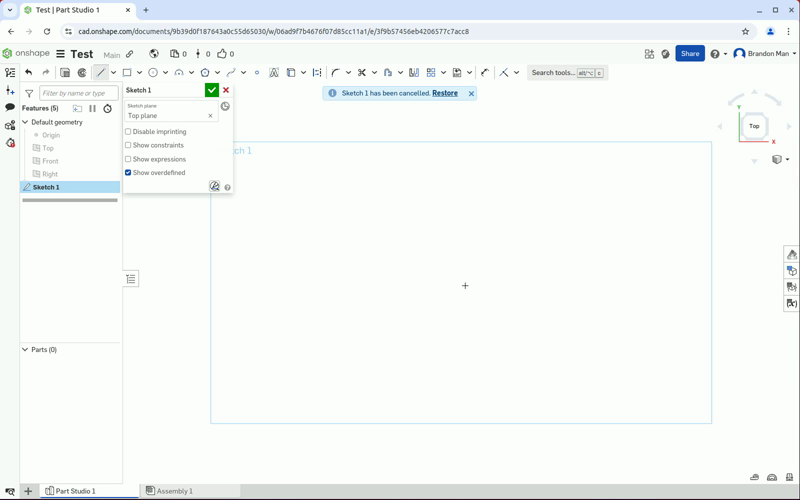
key_up(shift)
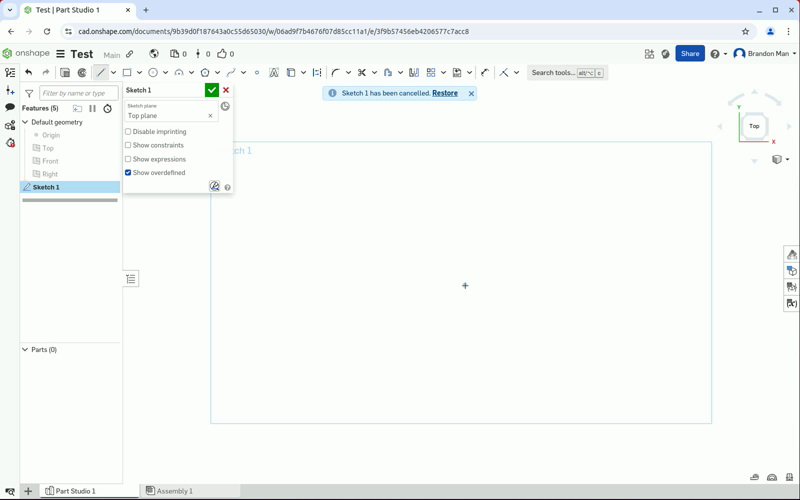
key_down(shift)
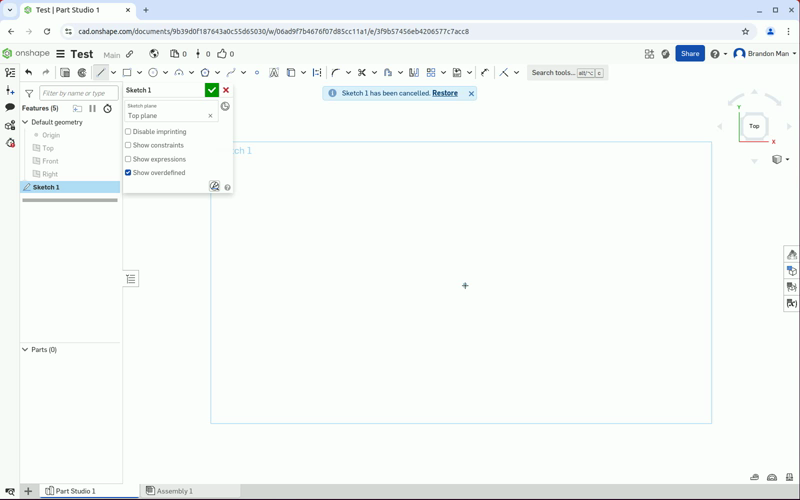
mouse_move(565, 285)
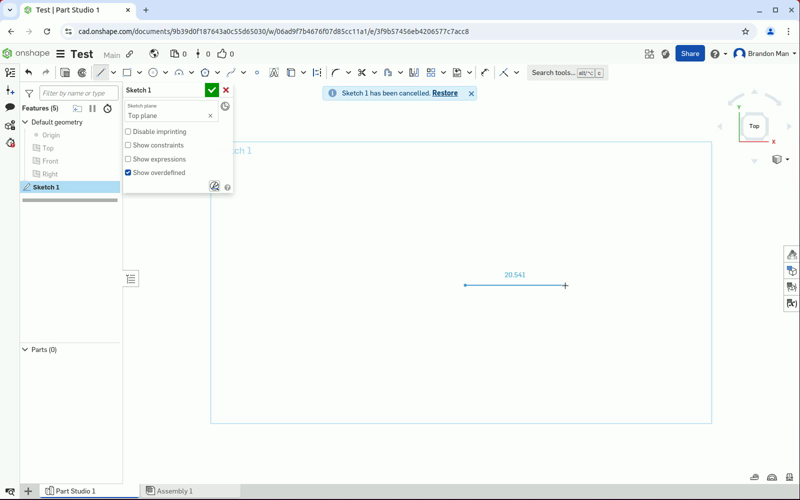
click(565, 285)
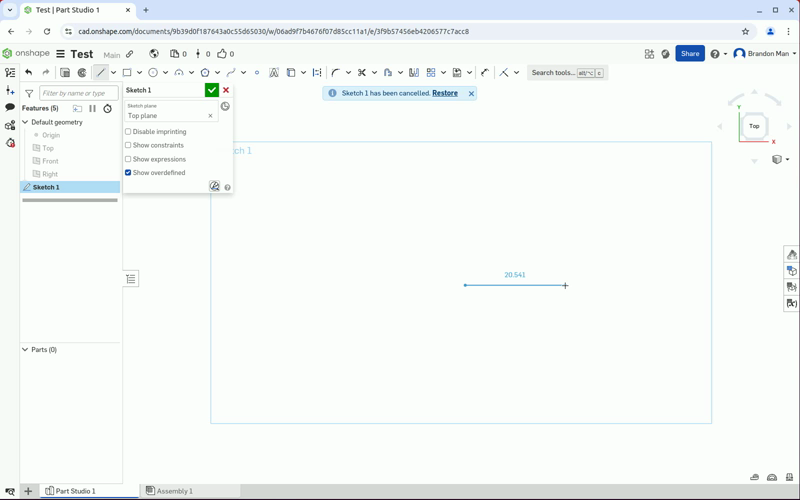
key_up(shift)
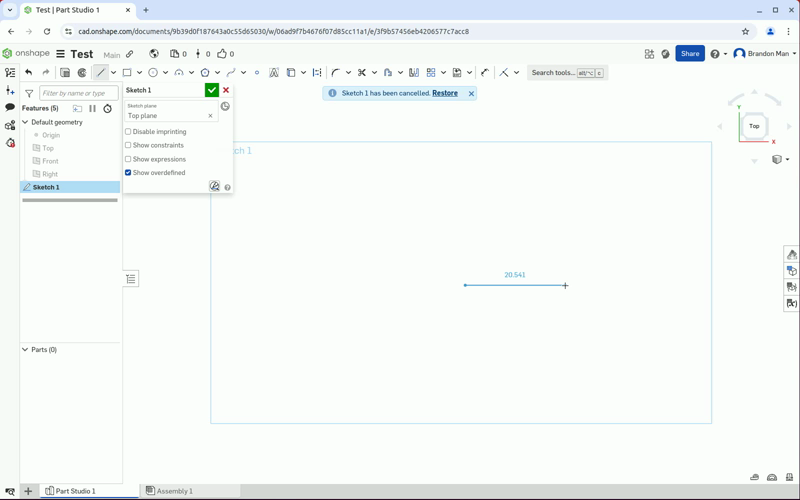
key_down(shift)
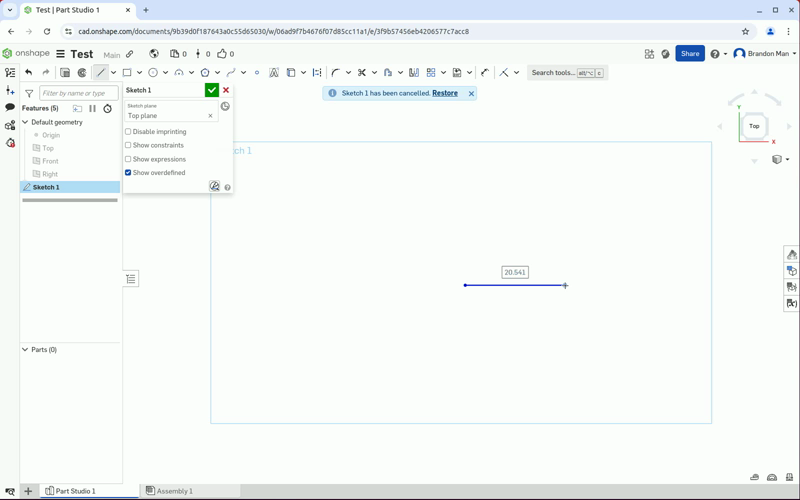
mouse_move(589, 285)
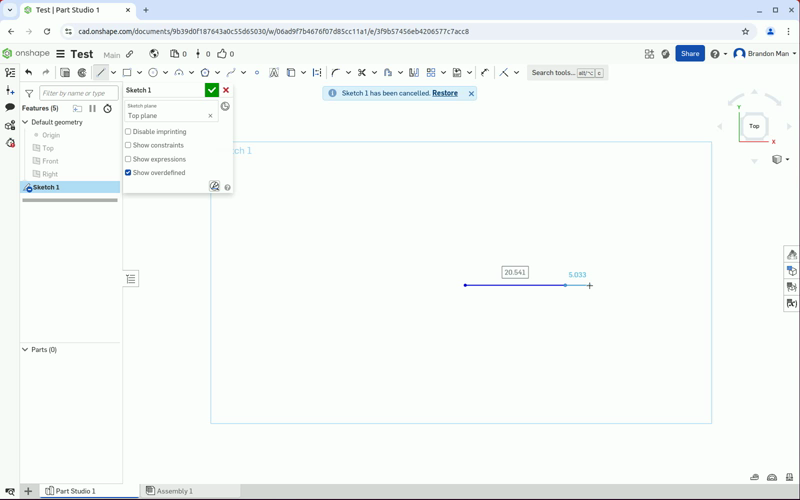
mouse_move(565, 280)
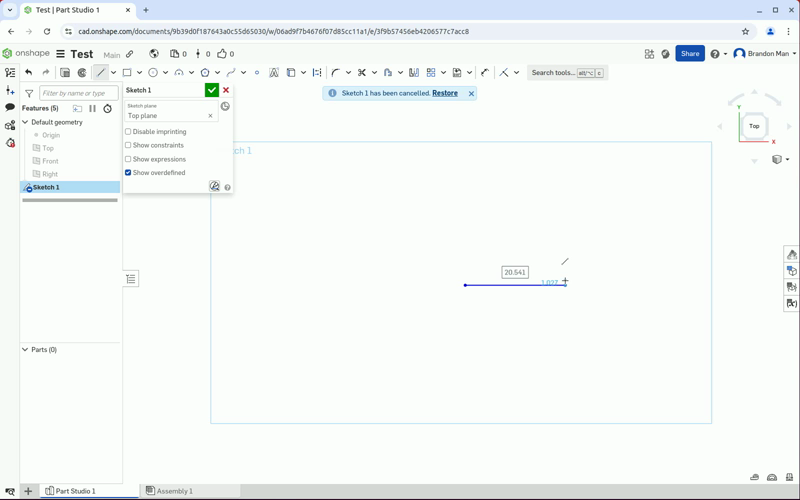
scroll(6)
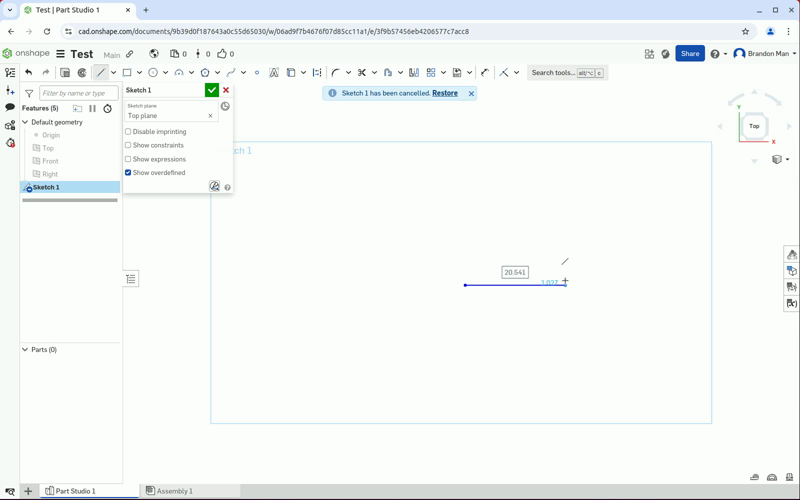
scroll(6)
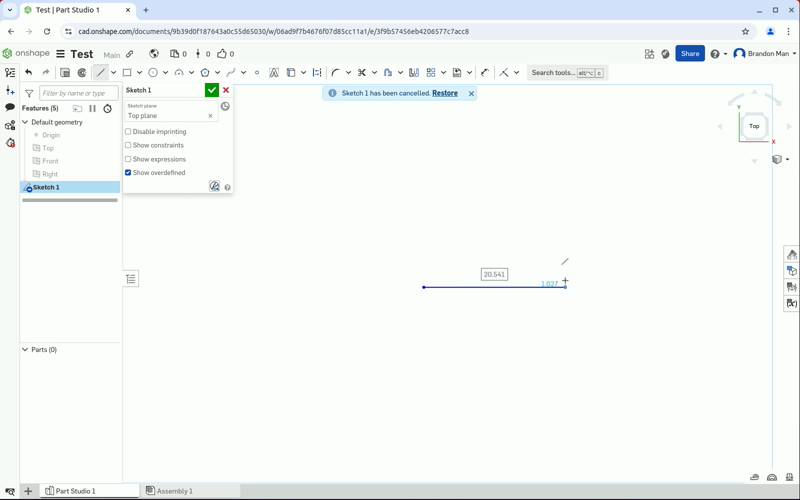
scroll(6)
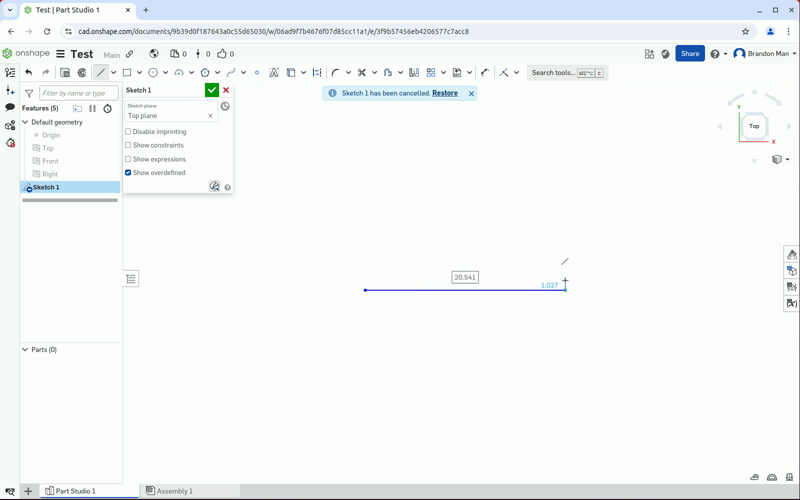
scroll(6)
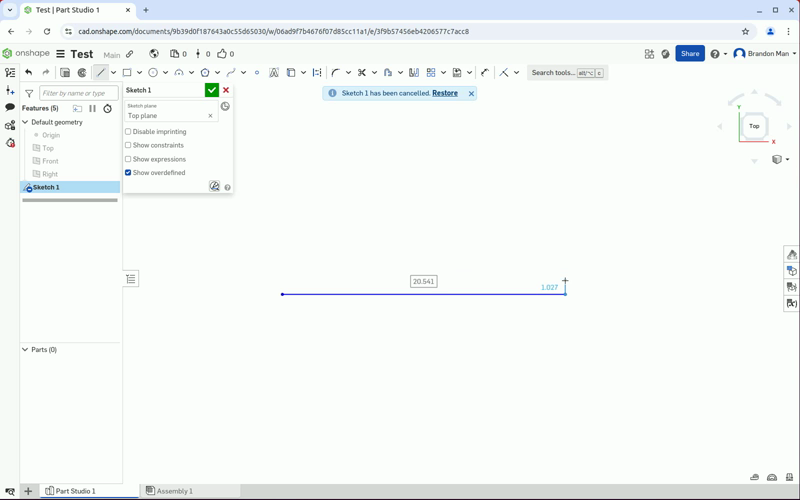
scroll(6)
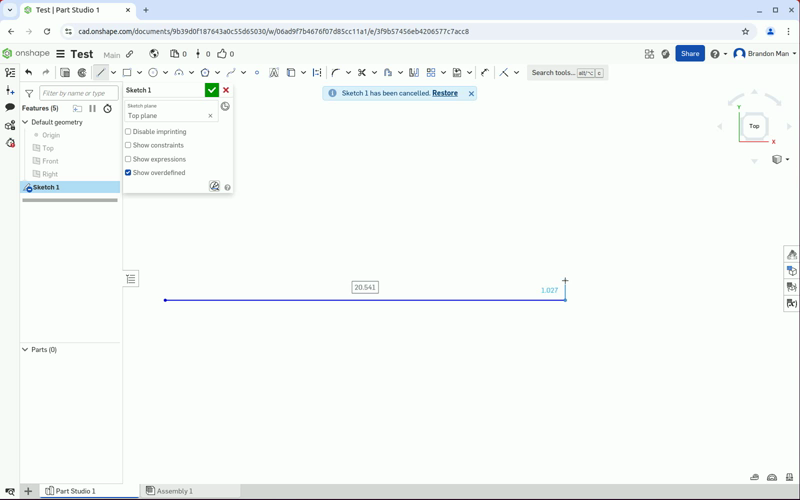
scroll(6)
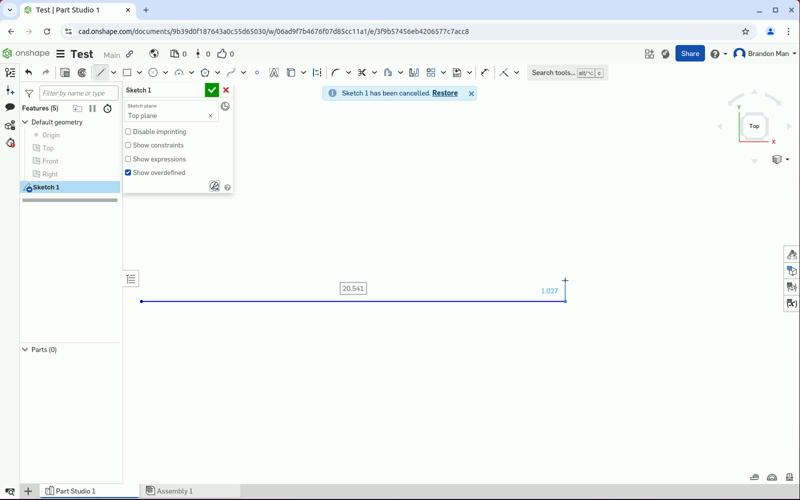
scroll(6)
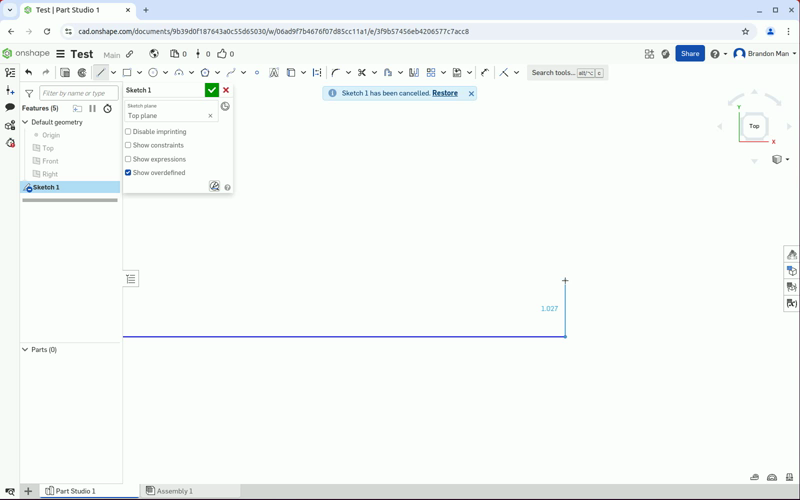
click(565, 280)
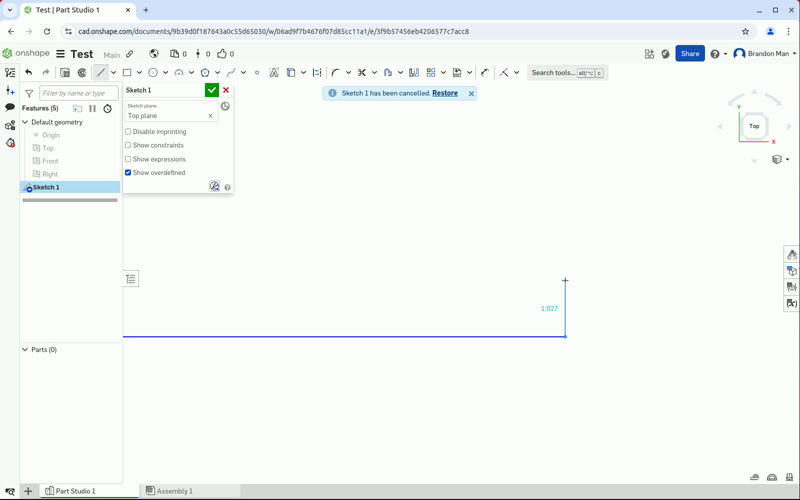
scroll(-6)
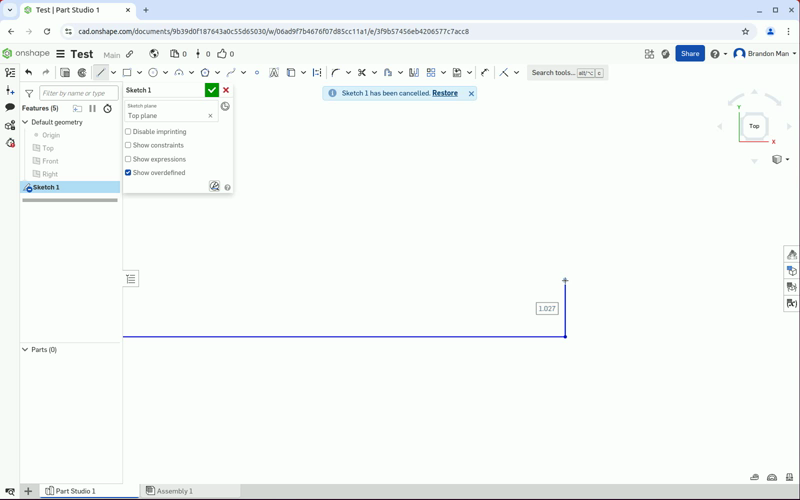
scroll(-6)
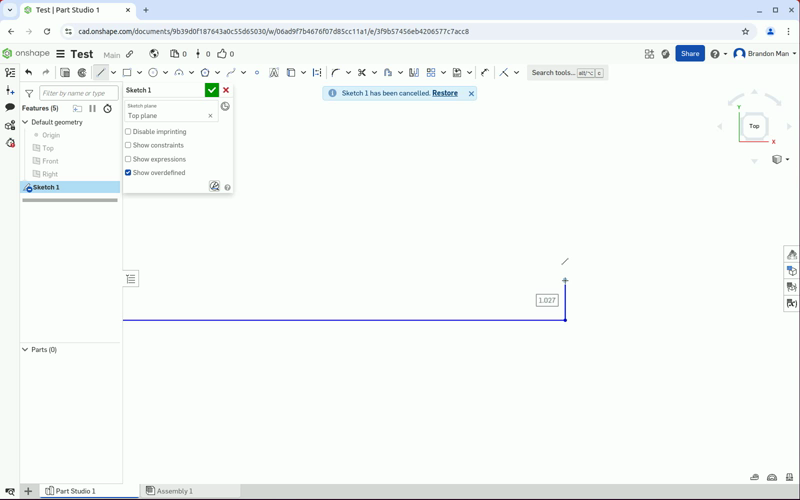
scroll(-6)
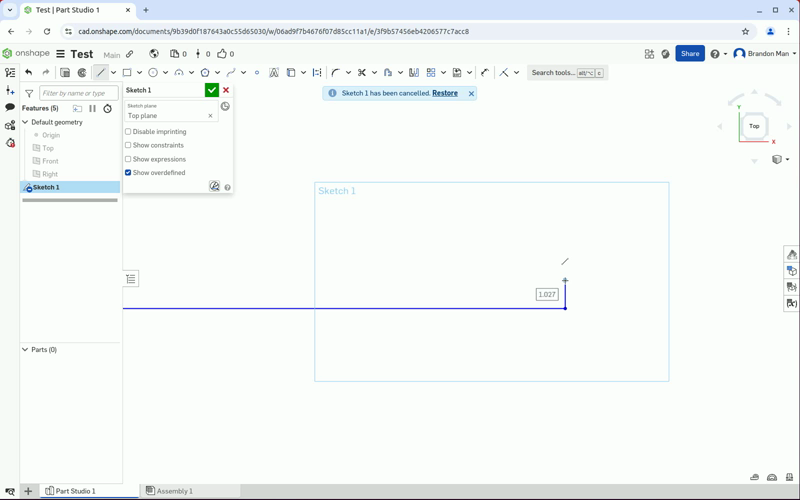
scroll(-6)
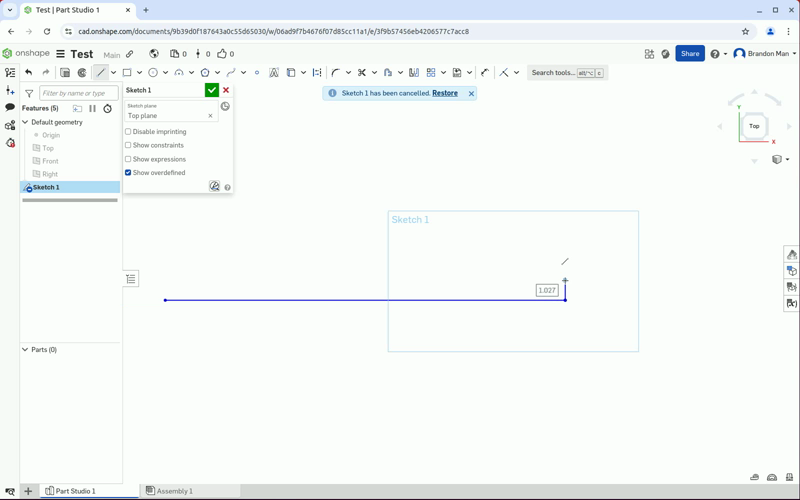
scroll(-6)
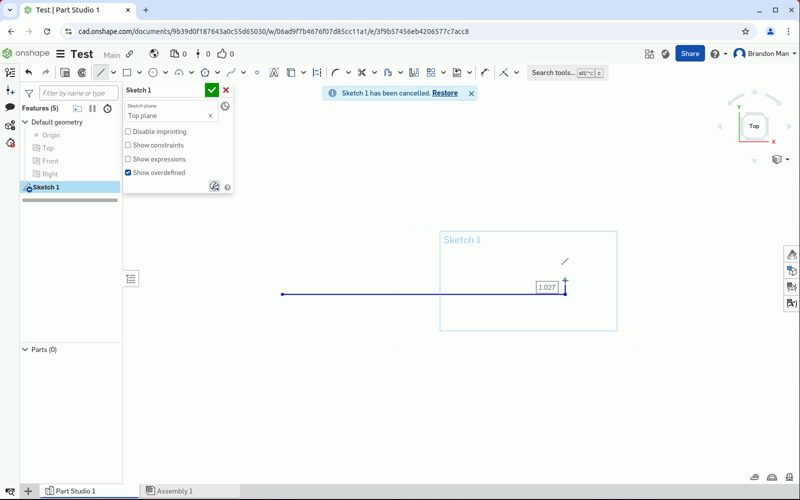
scroll(-6)
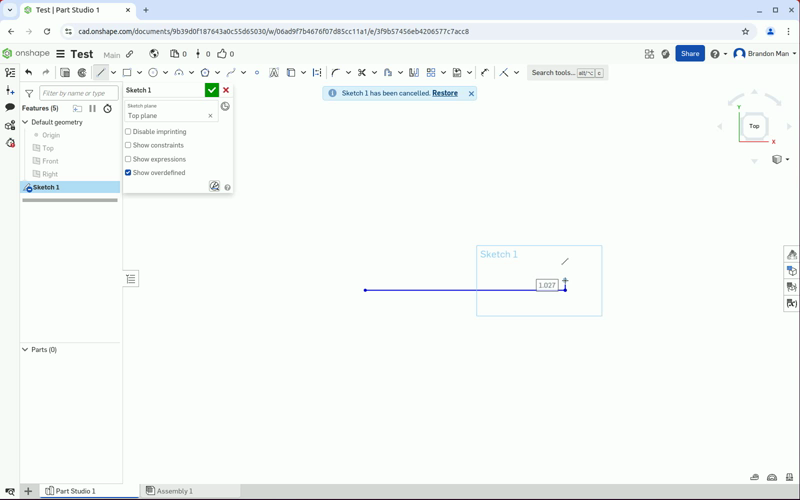
scroll(-6)
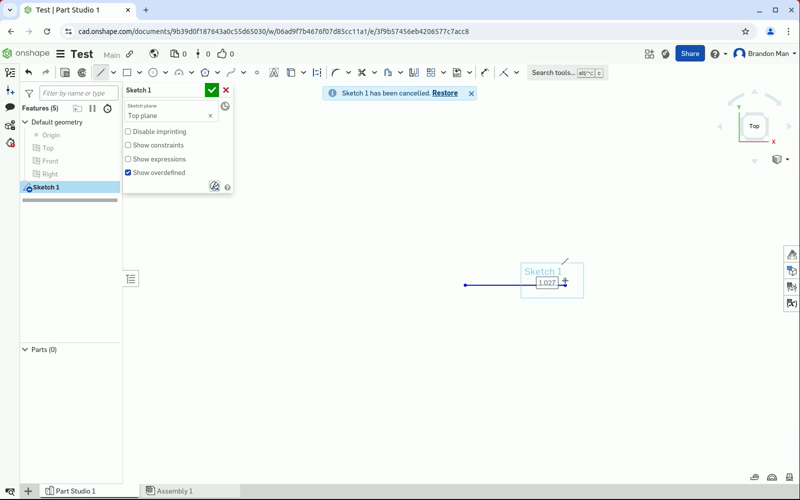
key_up(shift)
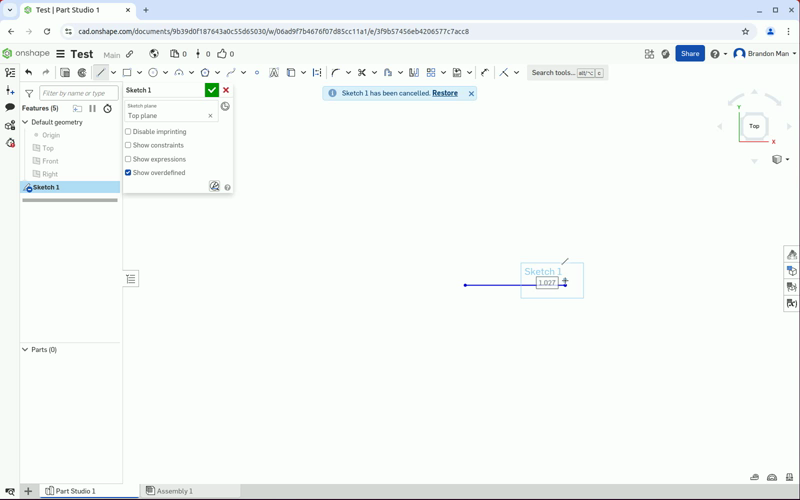
key_down(shift)
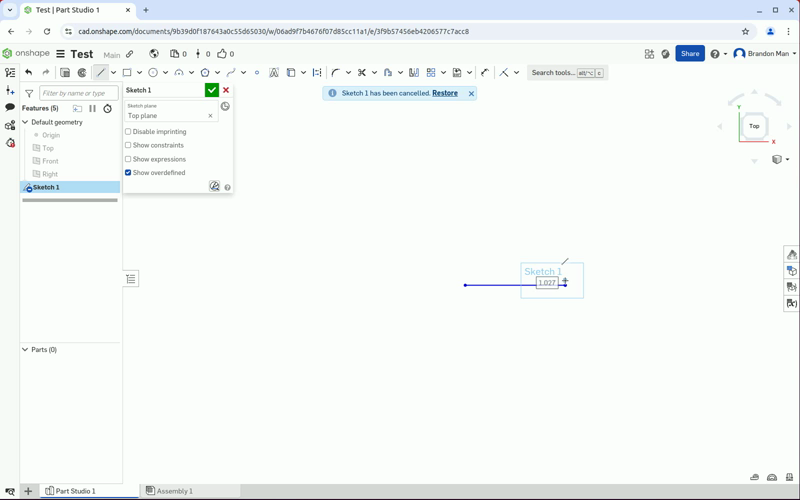
mouse_move(465, 280)
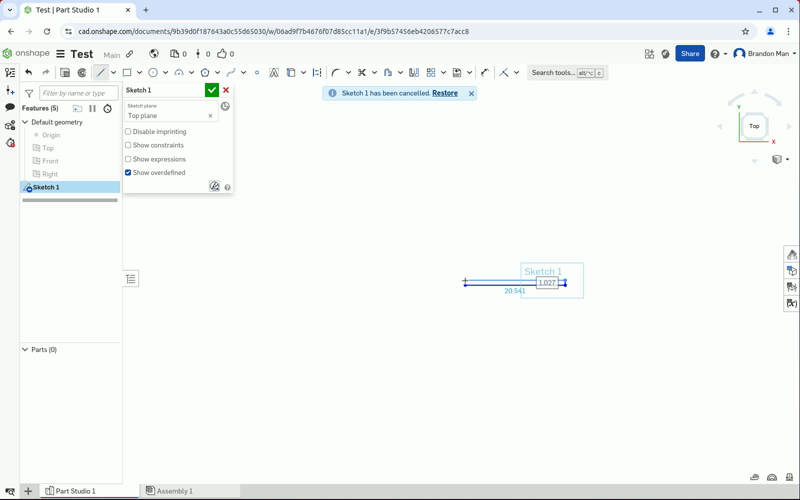
click(465, 280)
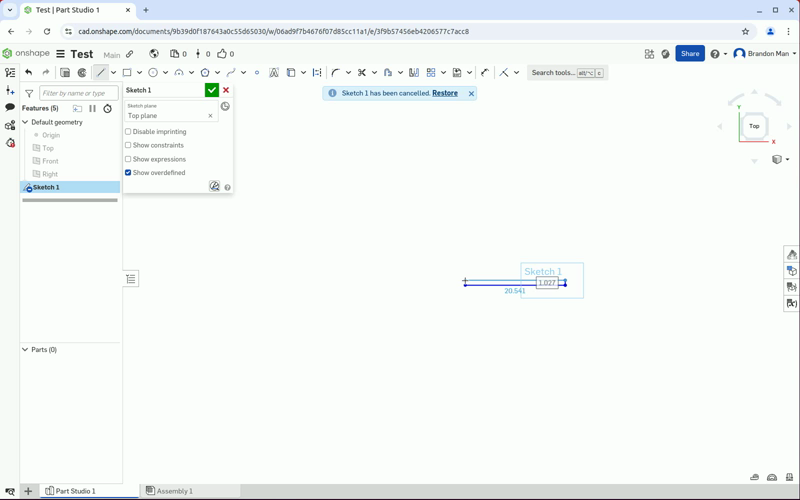
key_up(shift)
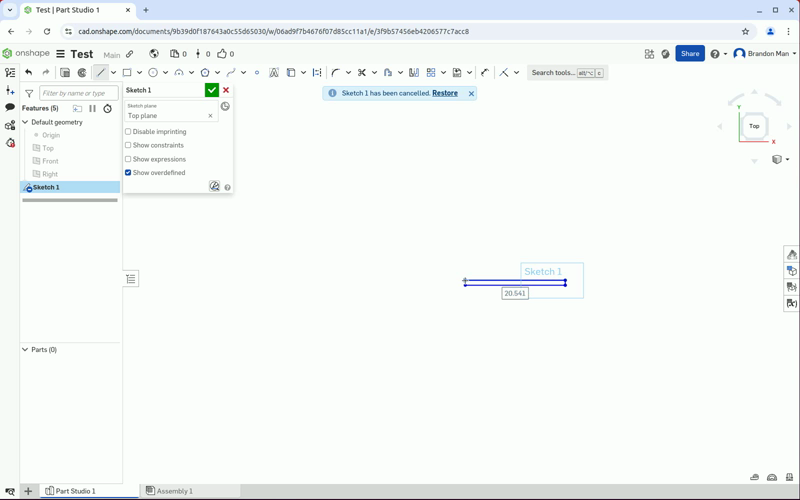
mouse_move(495, 280)
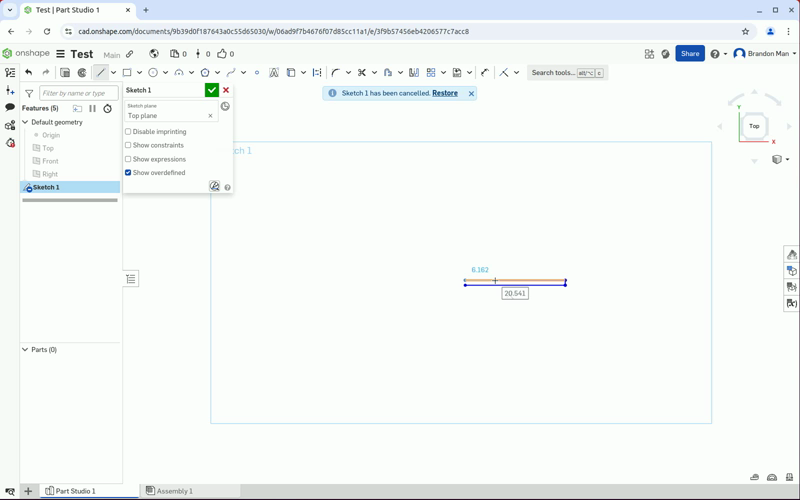
key_down(shift)
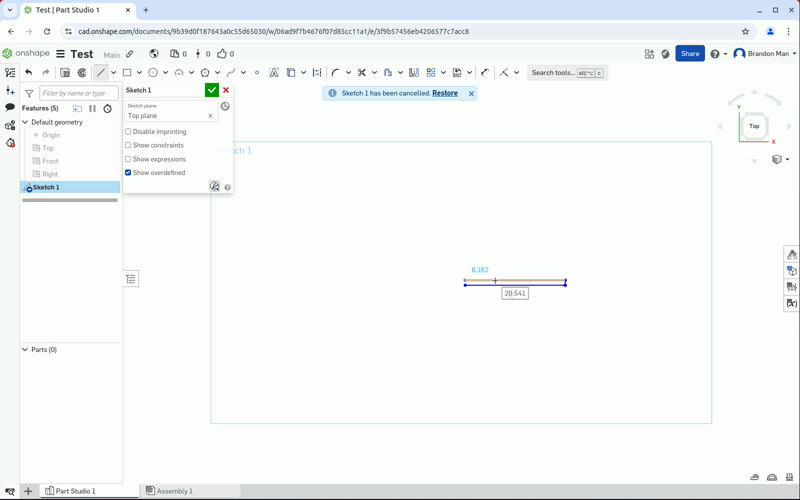
mouse_move(465, 285)
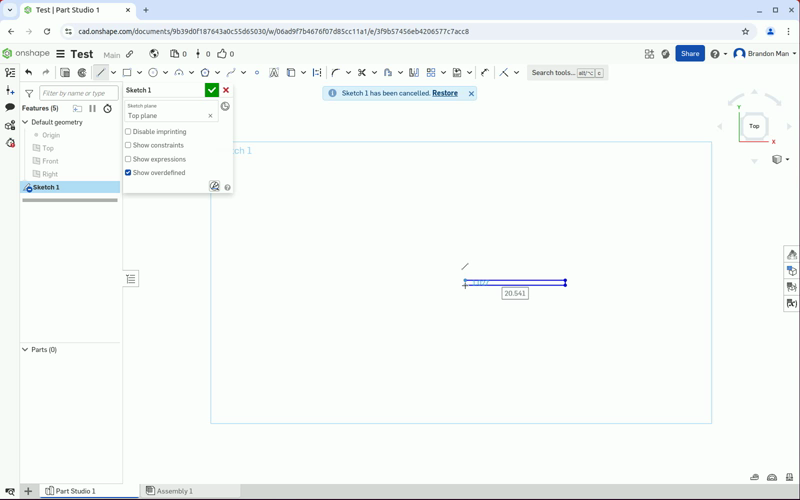
scroll(6)
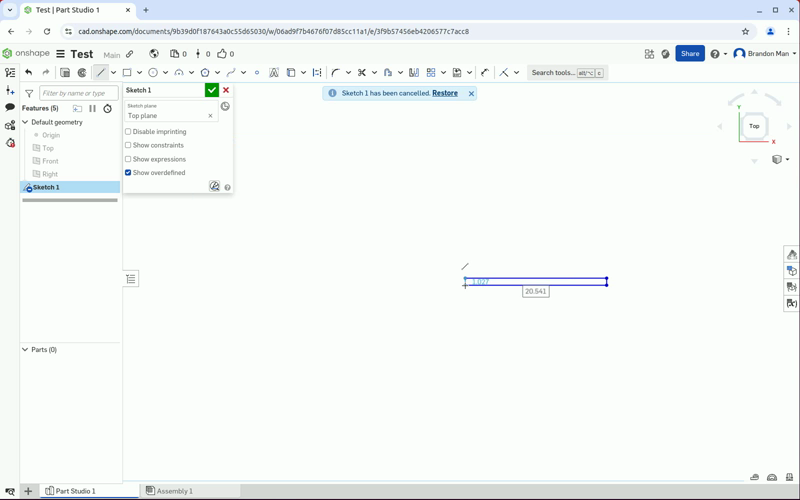
scroll(6)
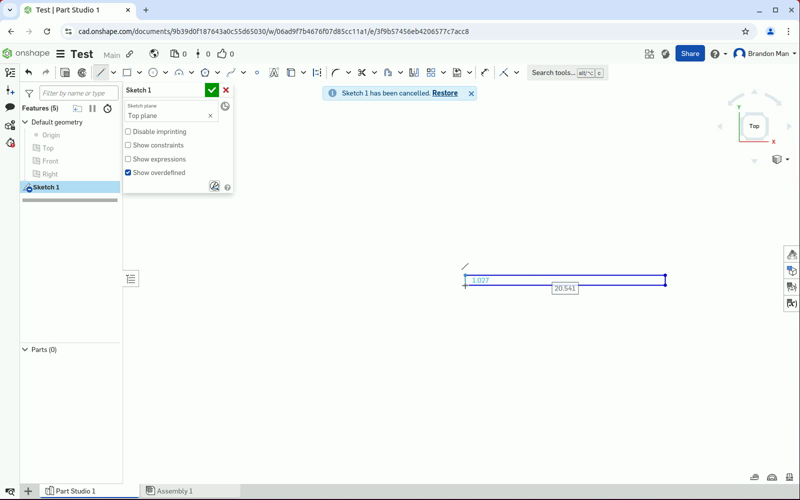
scroll(6)
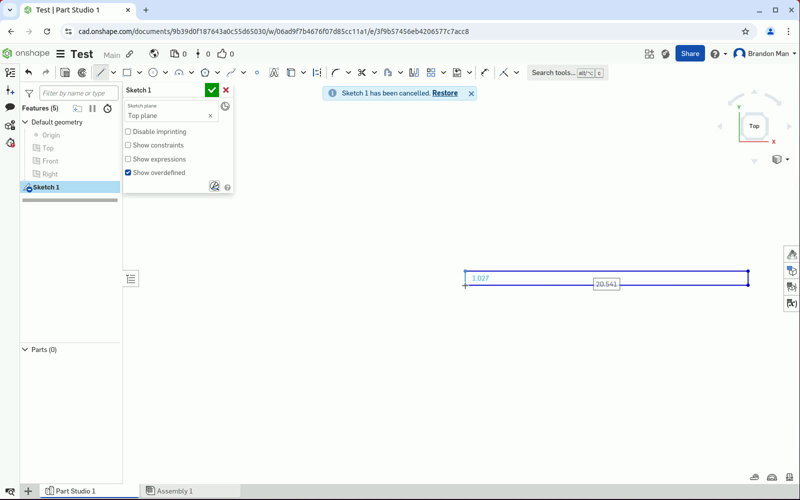
scroll(6)
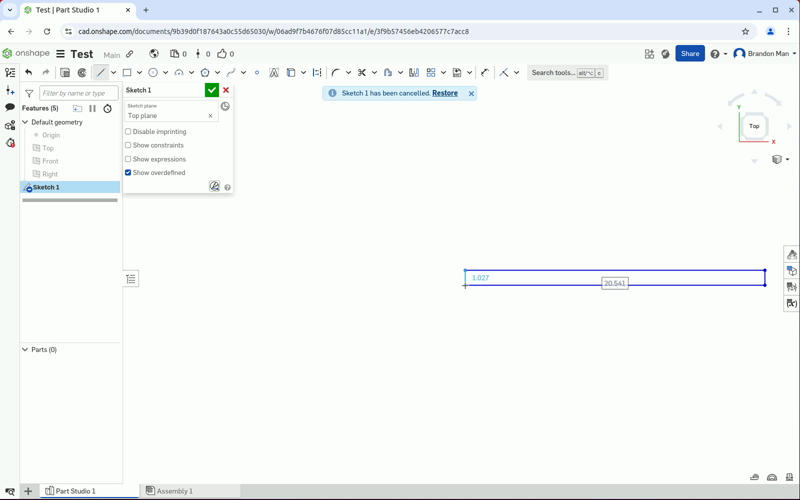
scroll(6)
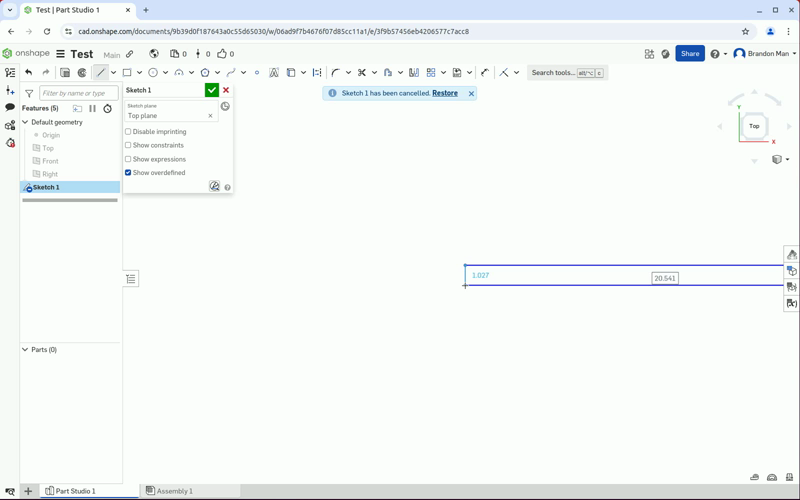
scroll(6)
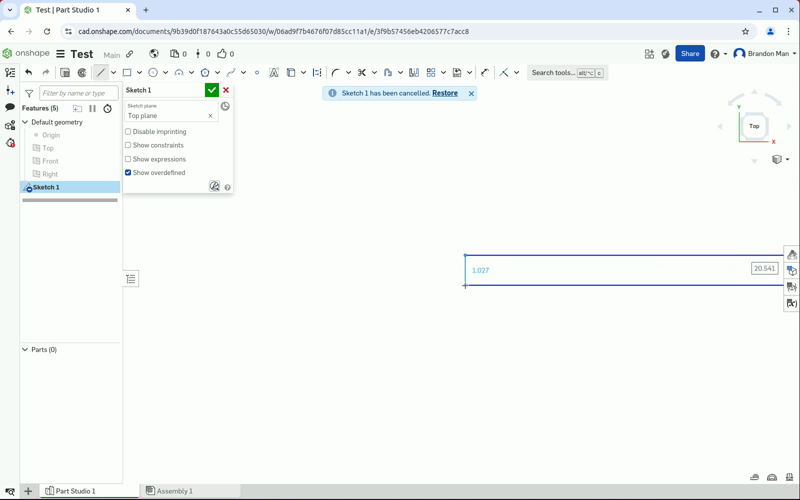
scroll(6)
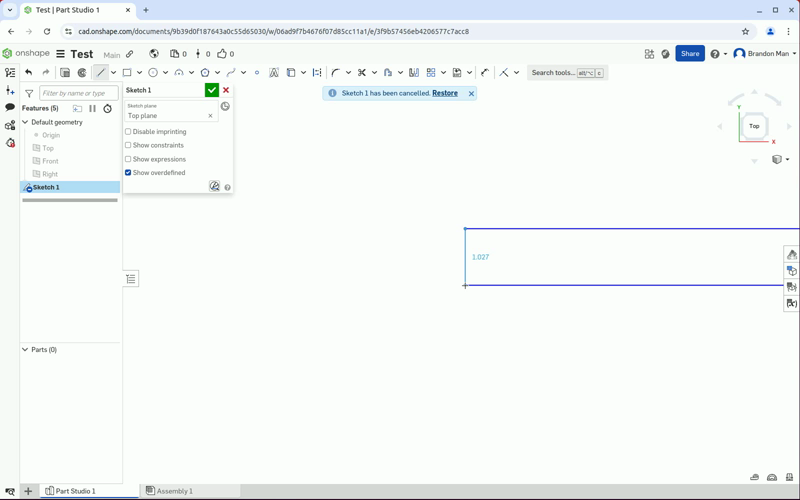
key_up(shift)
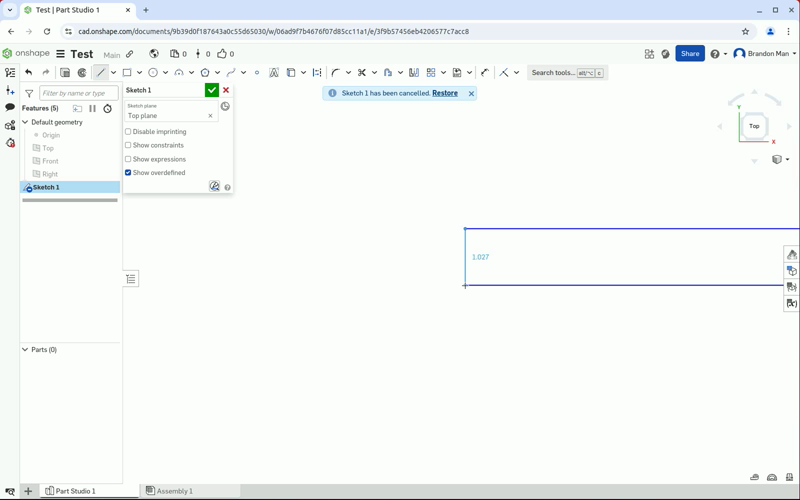
click(465, 285)
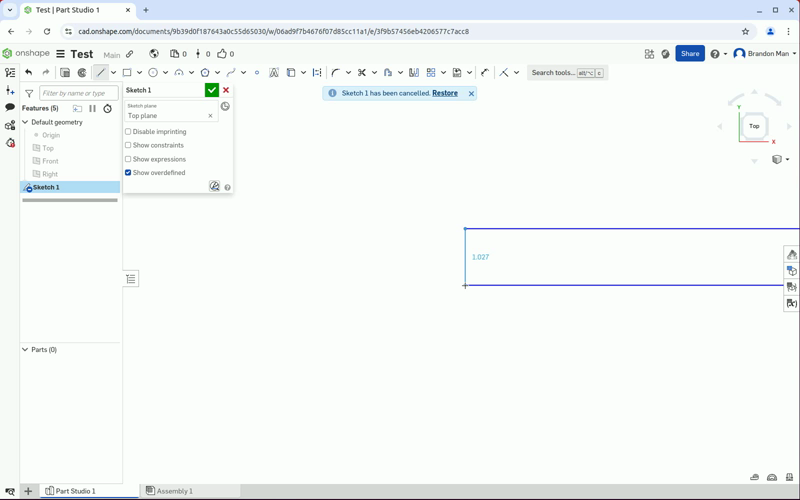
scroll(-6)
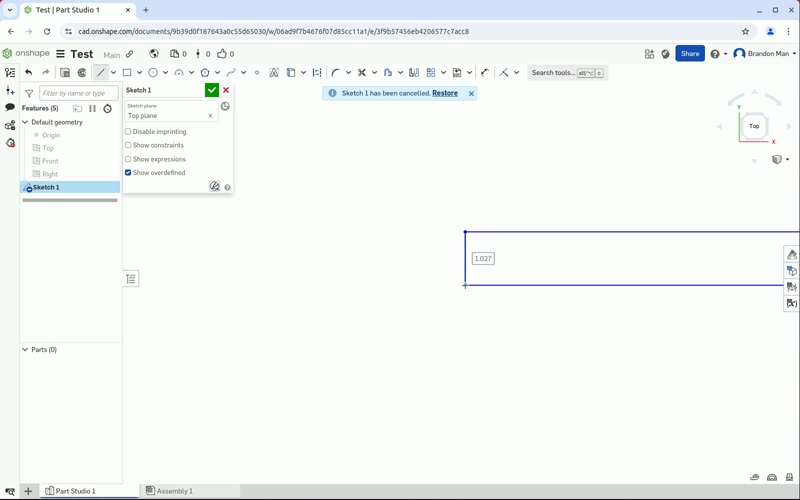
scroll(-6)
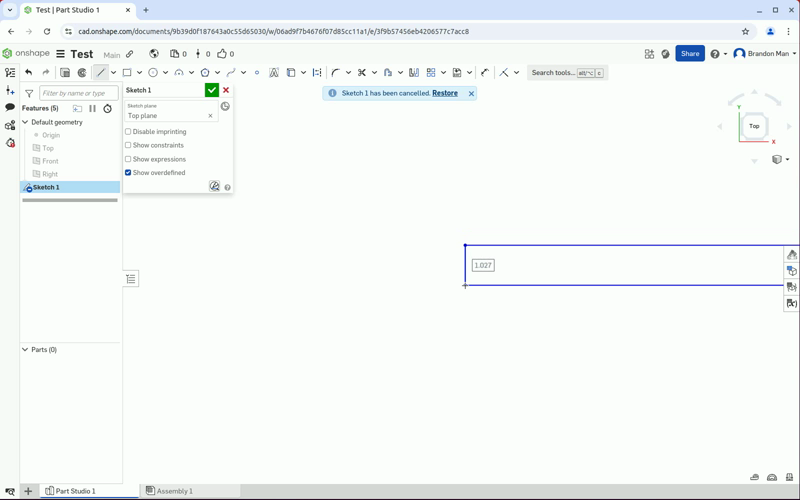
scroll(-6)
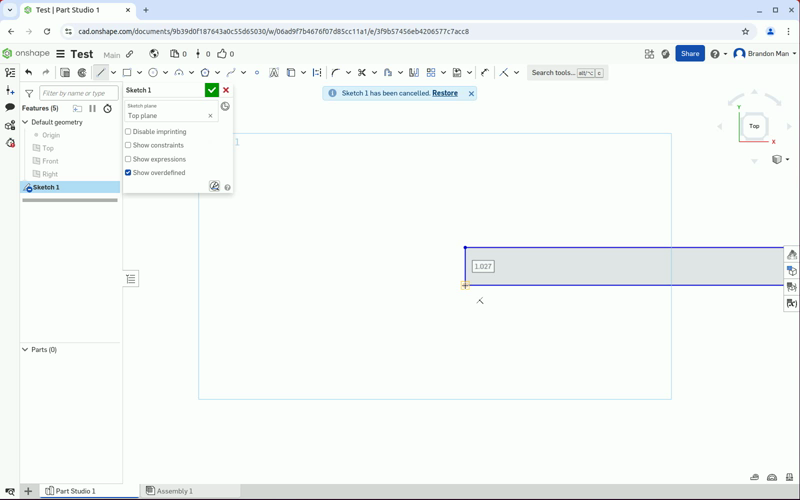
scroll(-6)
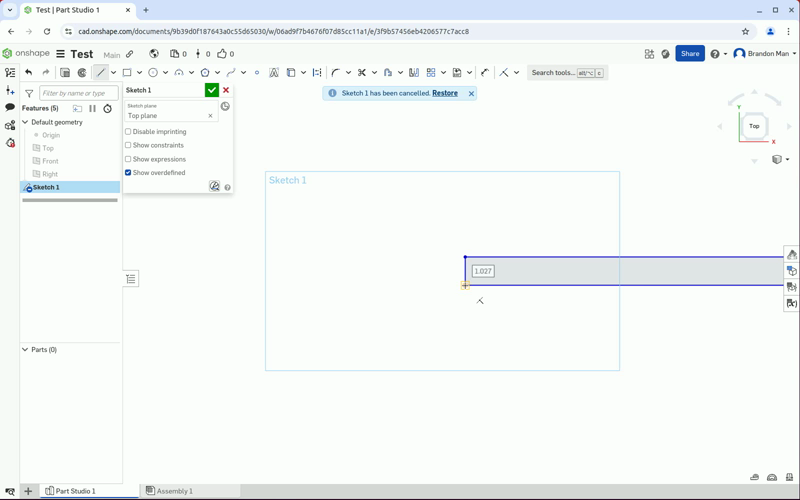
scroll(-6)
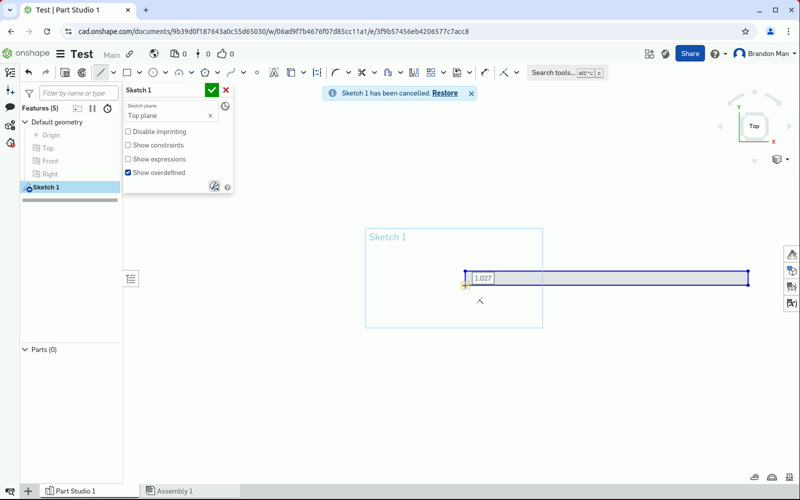
scroll(-6)
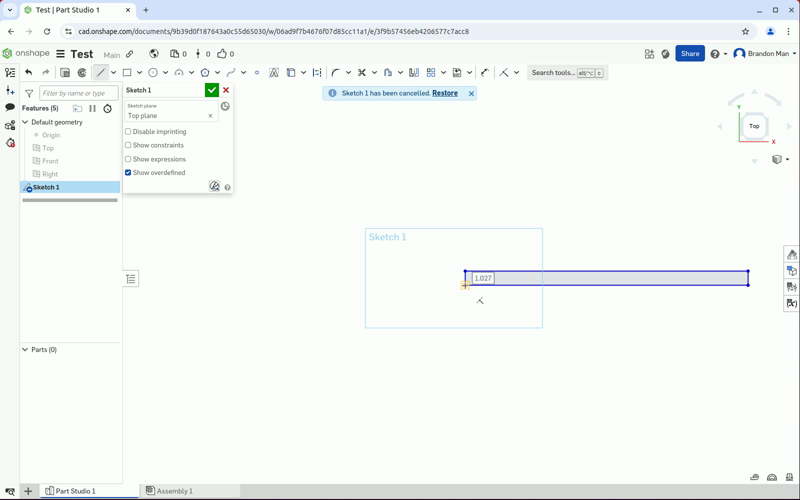
scroll(-6)
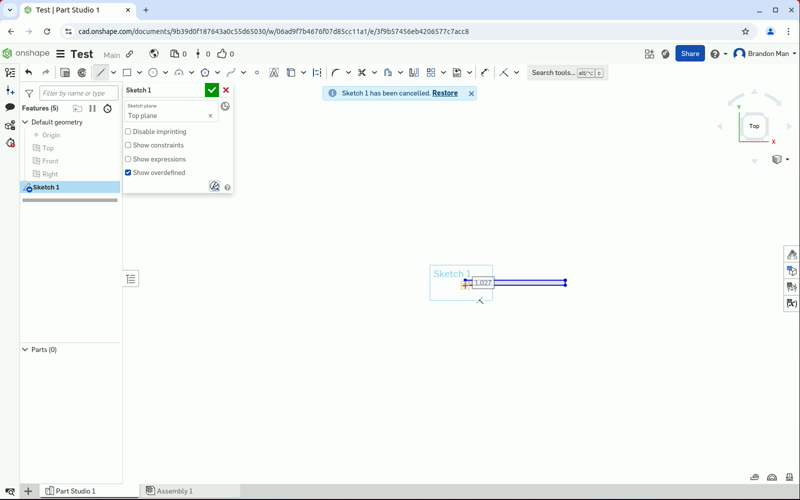
key(esc)
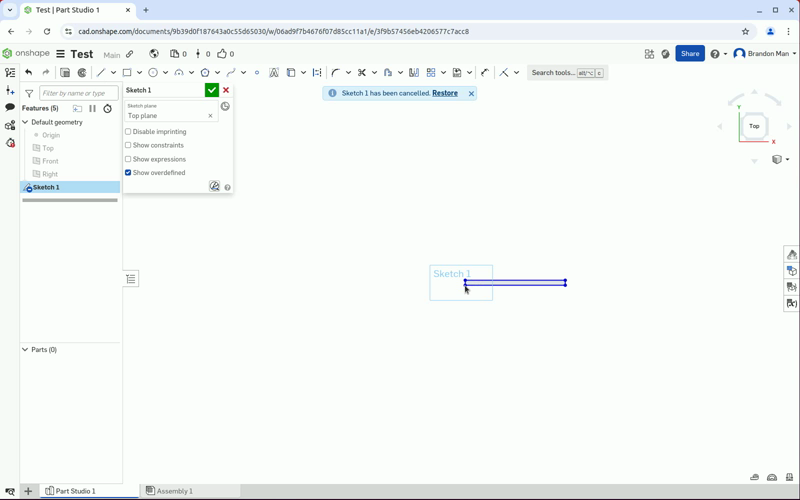
mouse_move(506, 280)
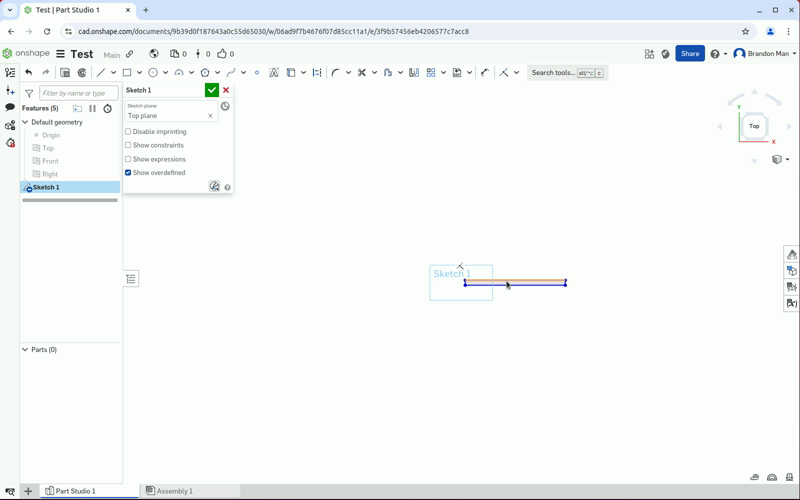
scroll(6)
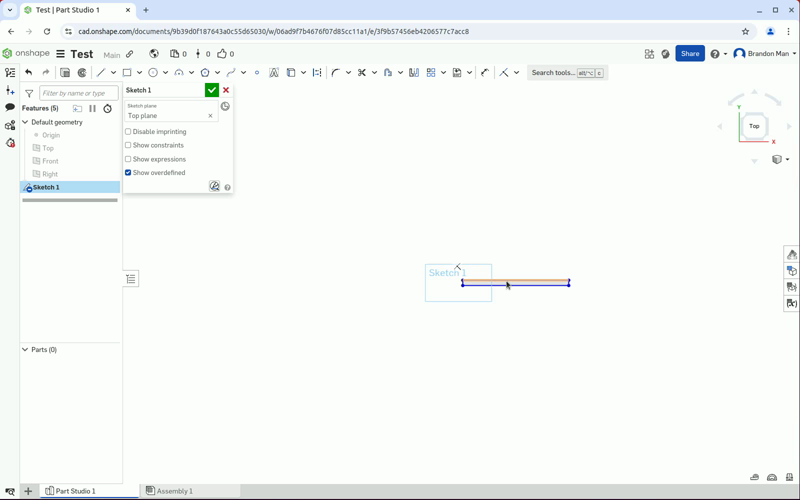
scroll(6)
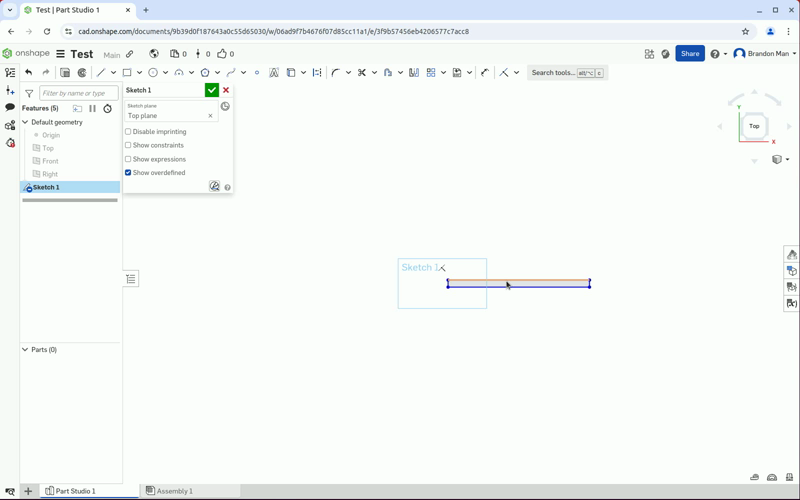
scroll(6)
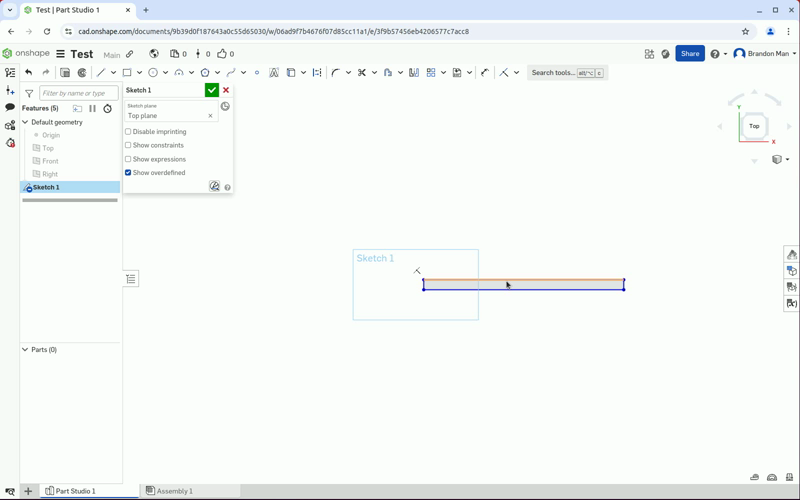
scroll(6)
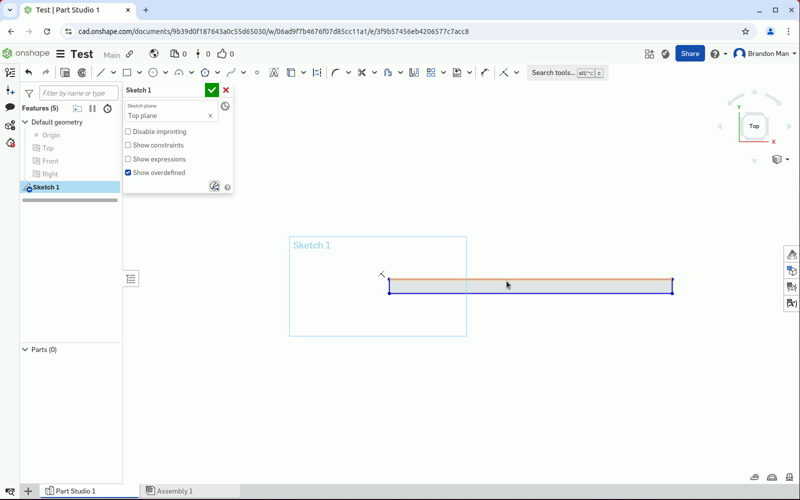
scroll(6)
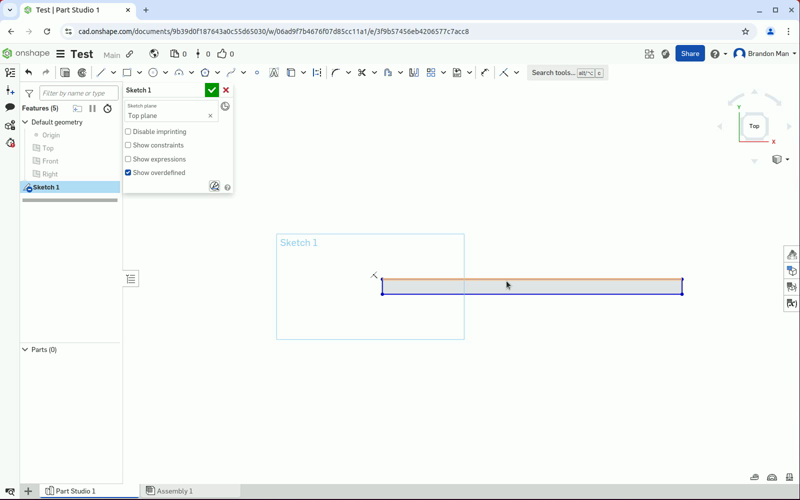
scroll(6)
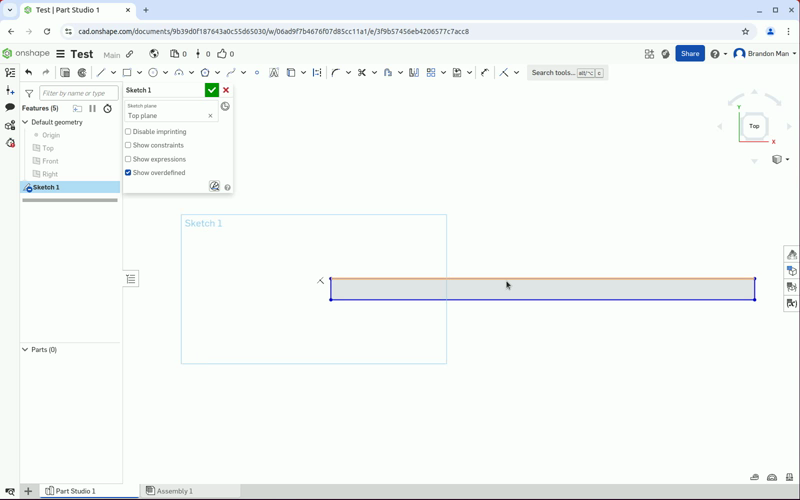
scroll(6)
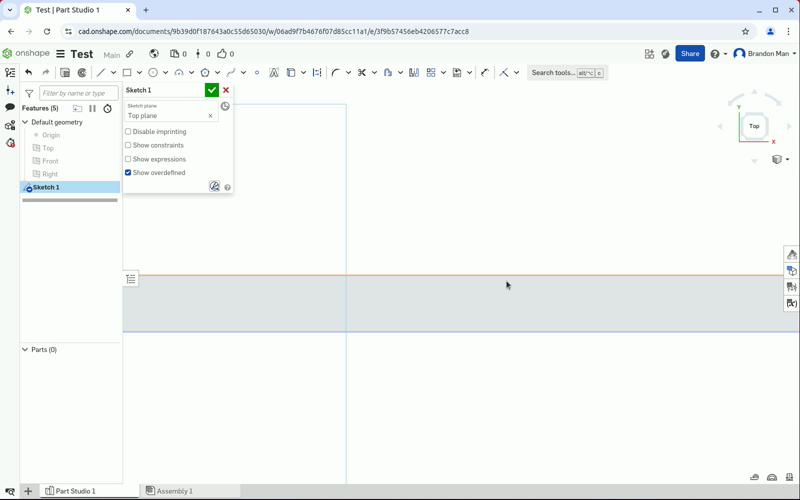
click(506, 280)
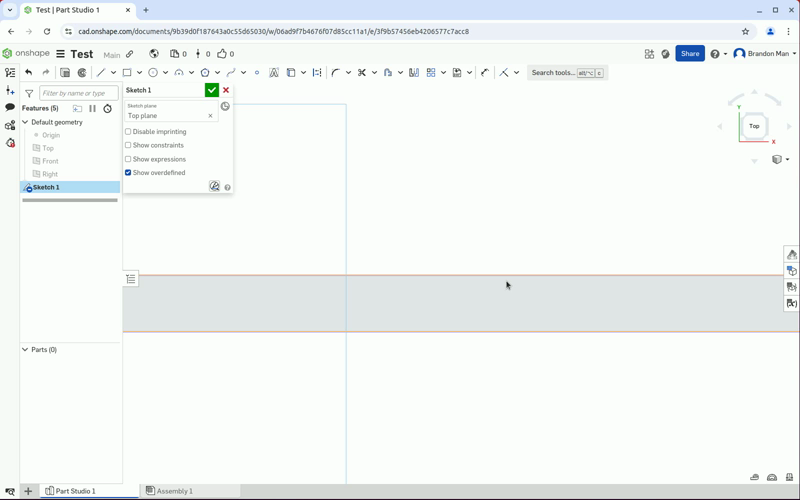
scroll(-6)
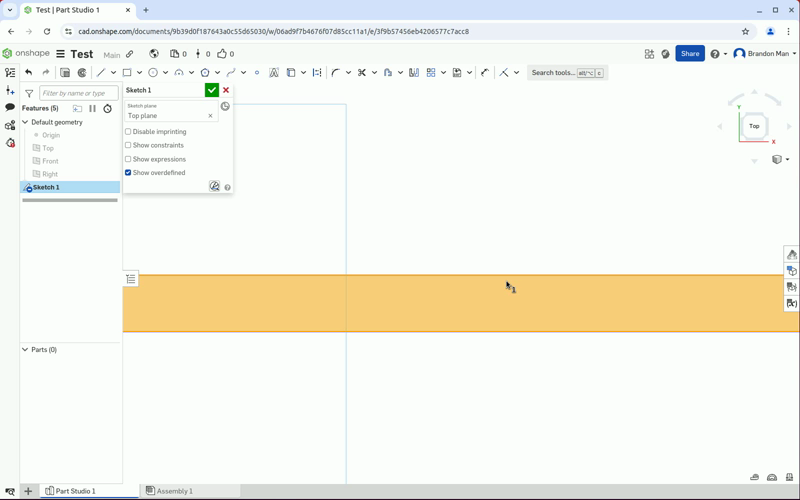
scroll(-6)
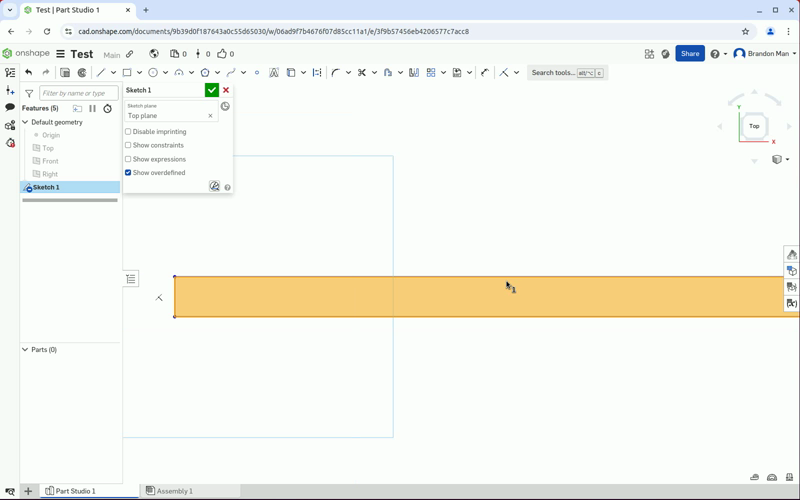
scroll(-6)
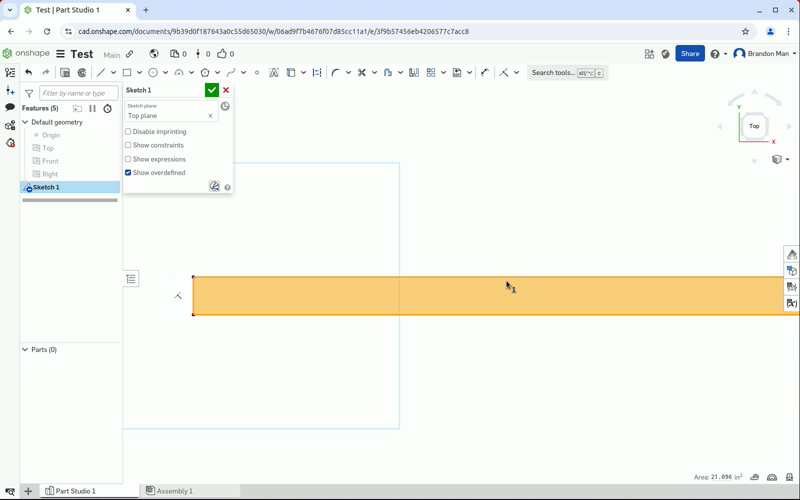
scroll(-6)
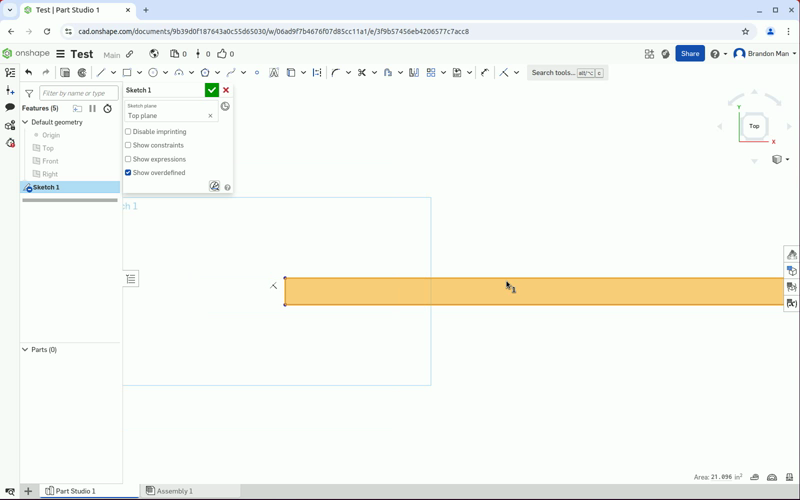
scroll(-6)
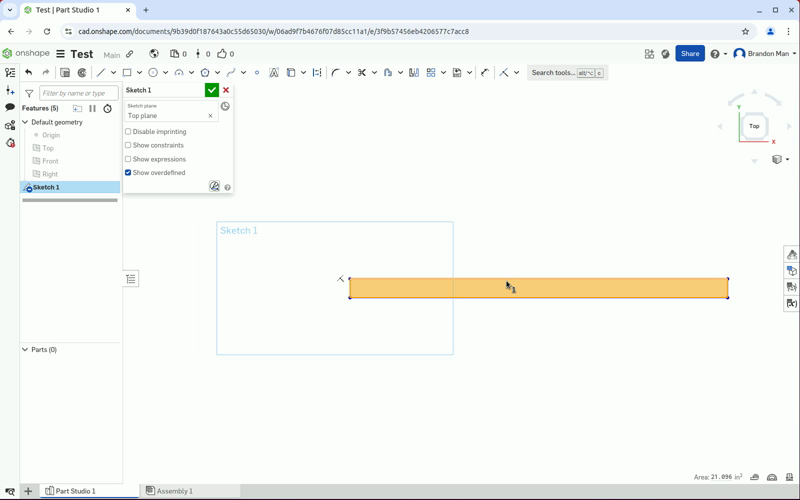
scroll(-6)
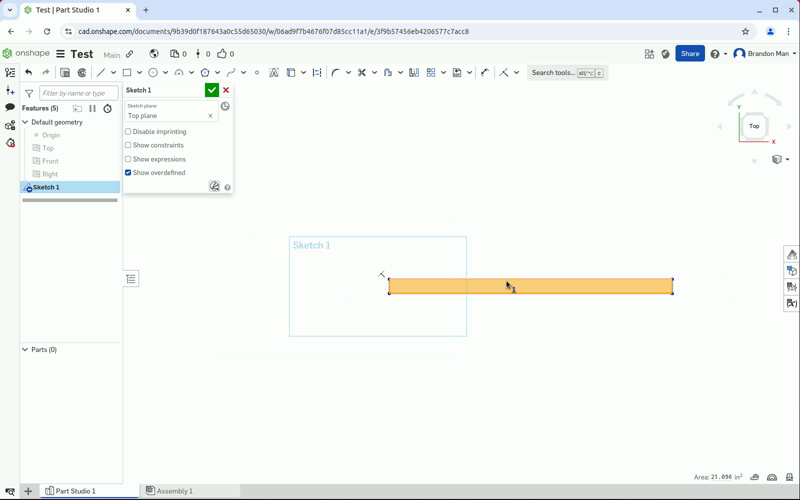
scroll(-6)
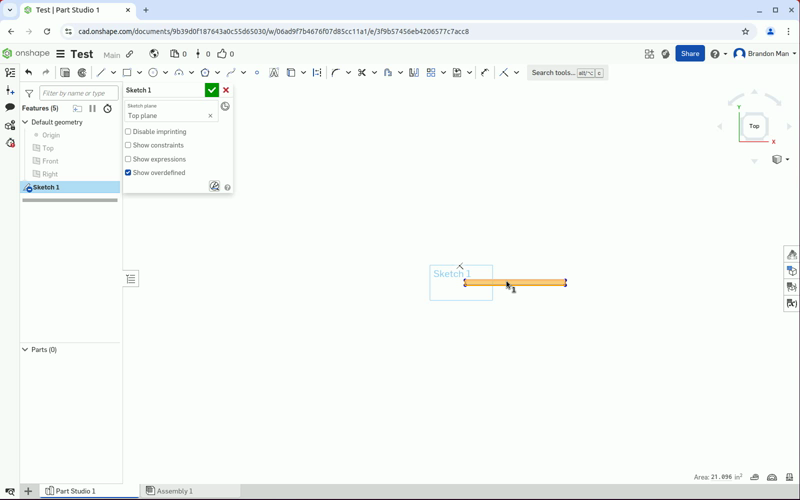
mouse_move(73, 352)
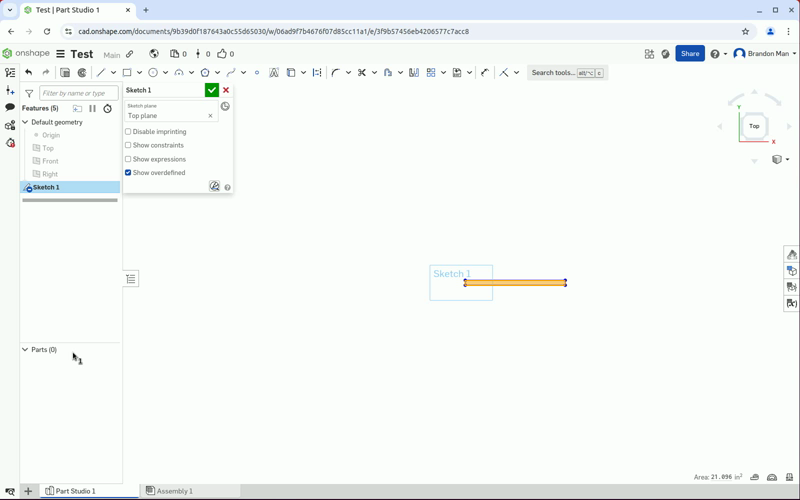
key(shift+y)
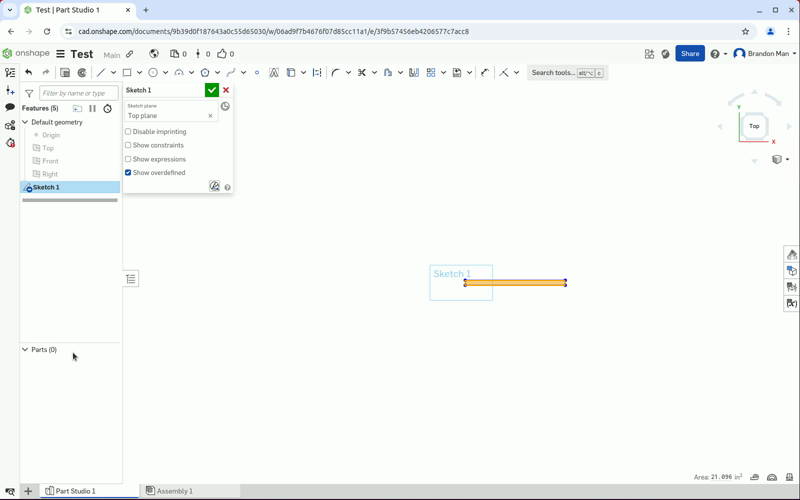
key(shift+e)
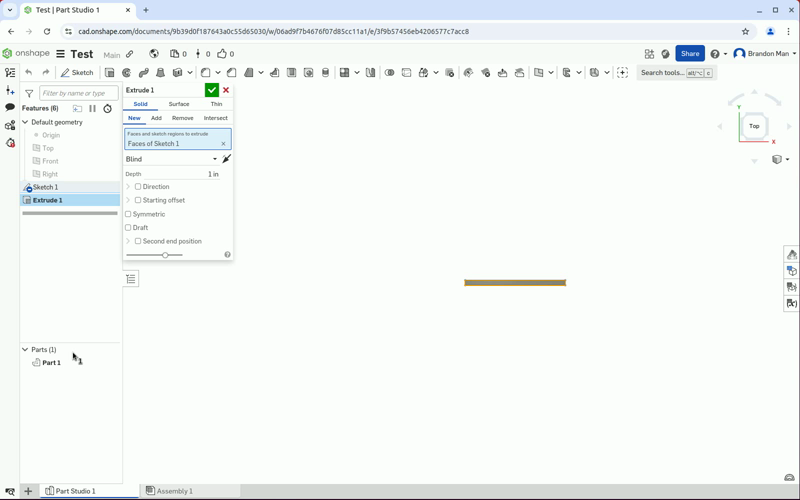
mouse_move(143, 106)
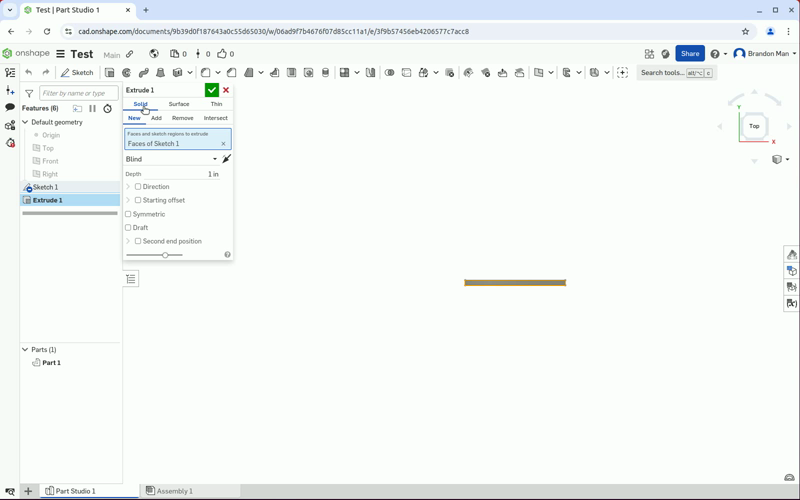
click(143, 106)
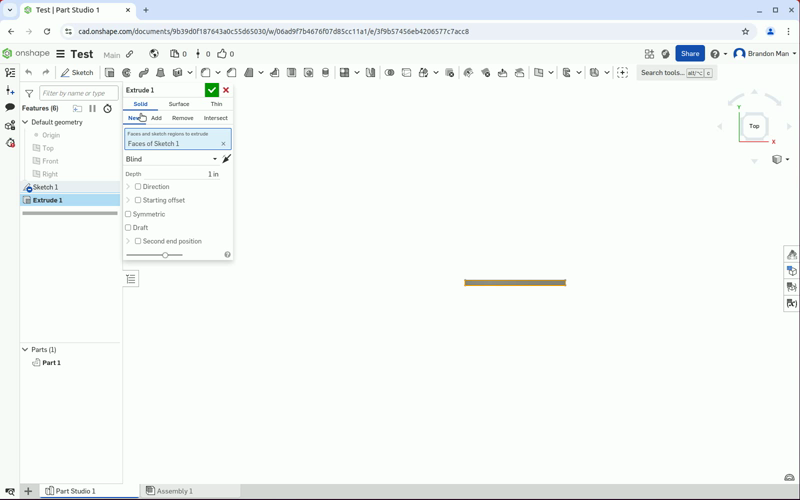
mouse_move(137, 120)
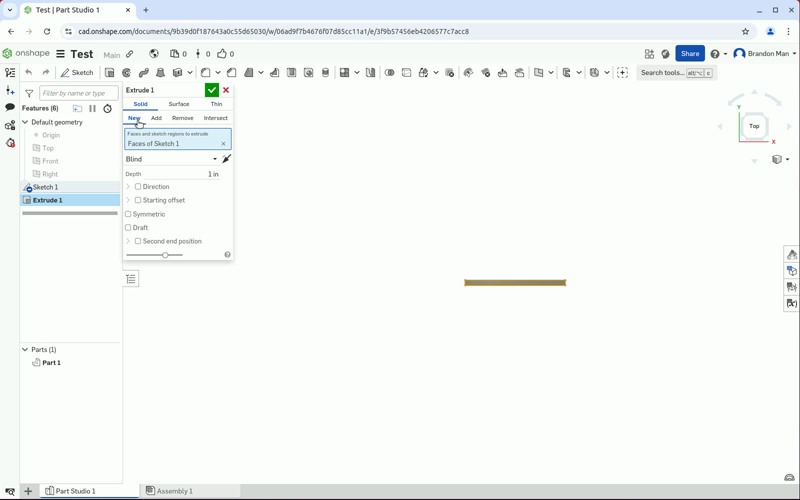
click(137, 120)
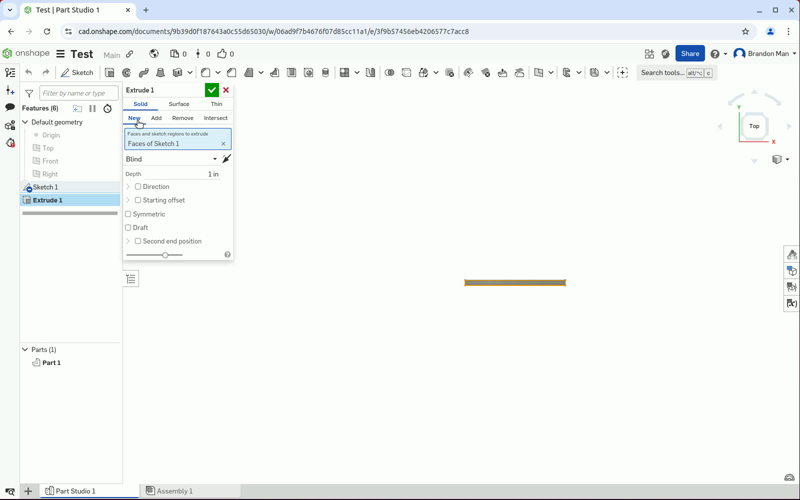
key(tab, 4)
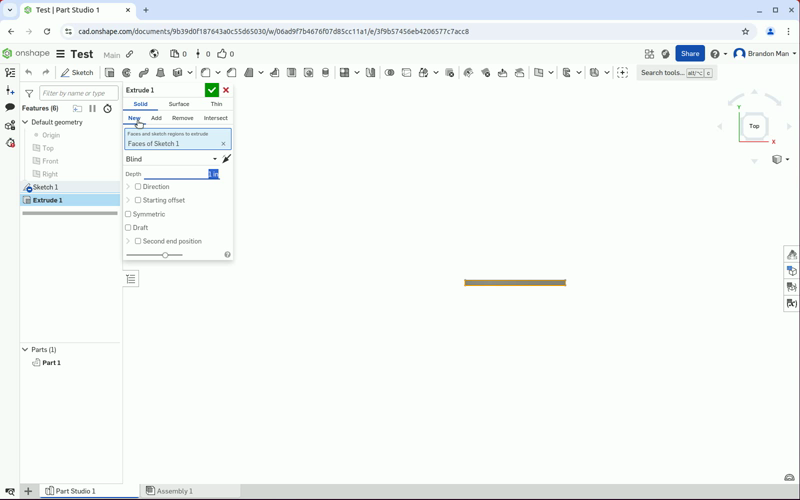
text(3.37)
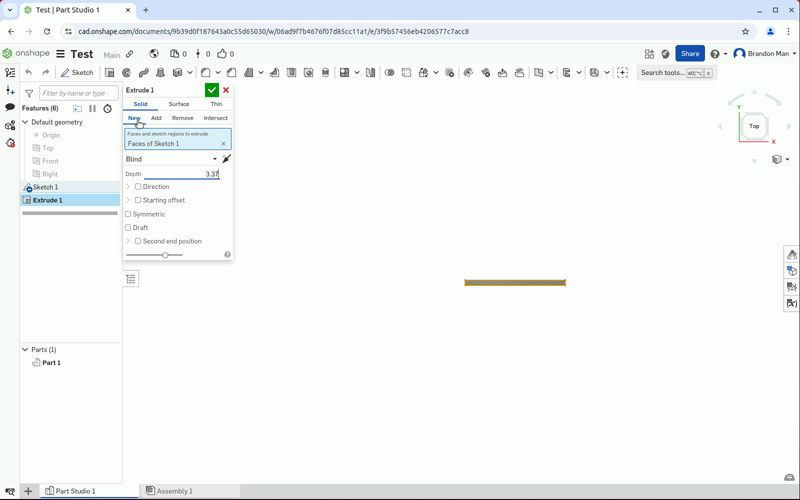
key(enter)
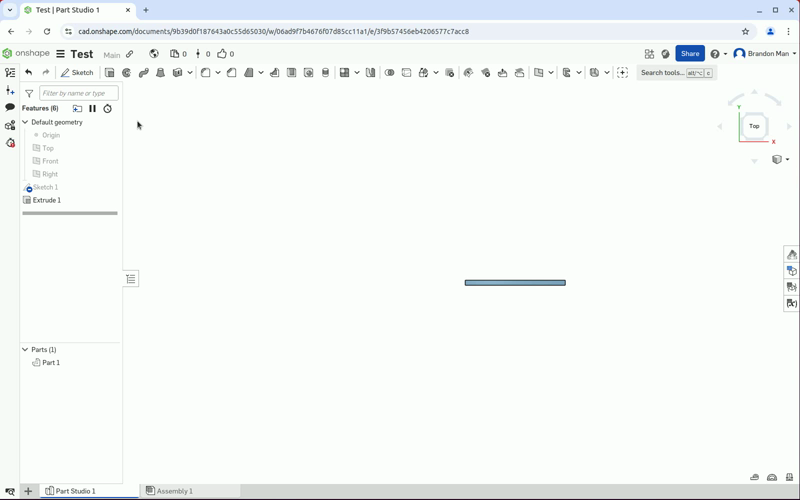
key(shift+h)
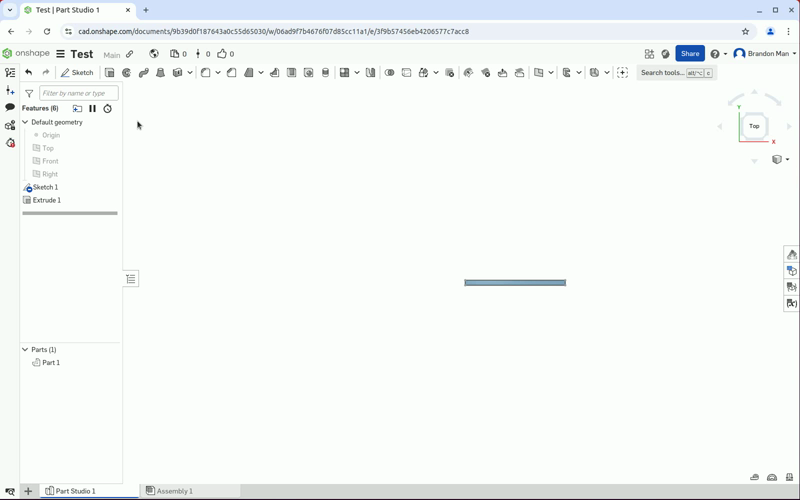
key(shift+h)
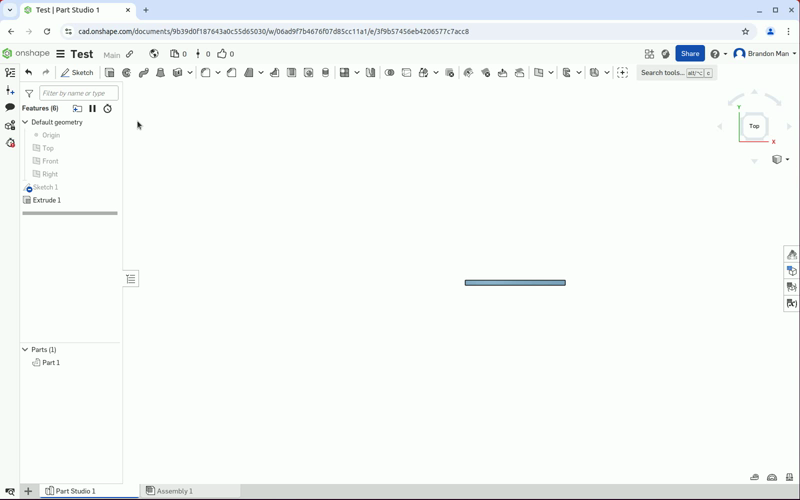
mouse_move(73, 189)
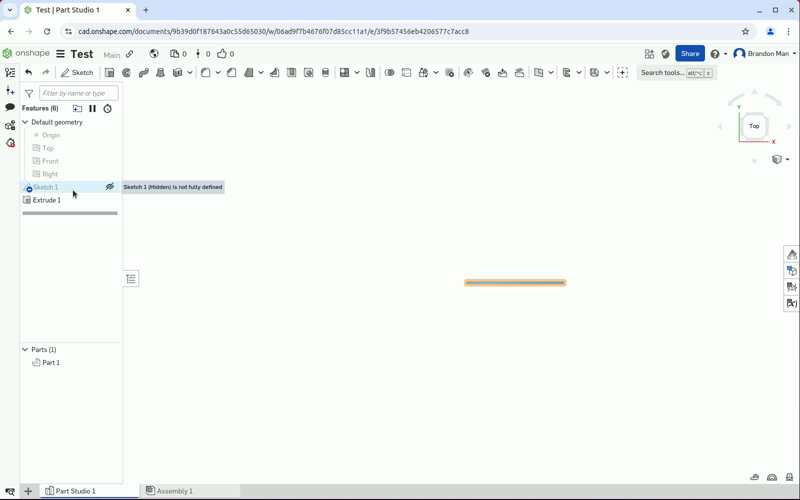
click(73, 189)
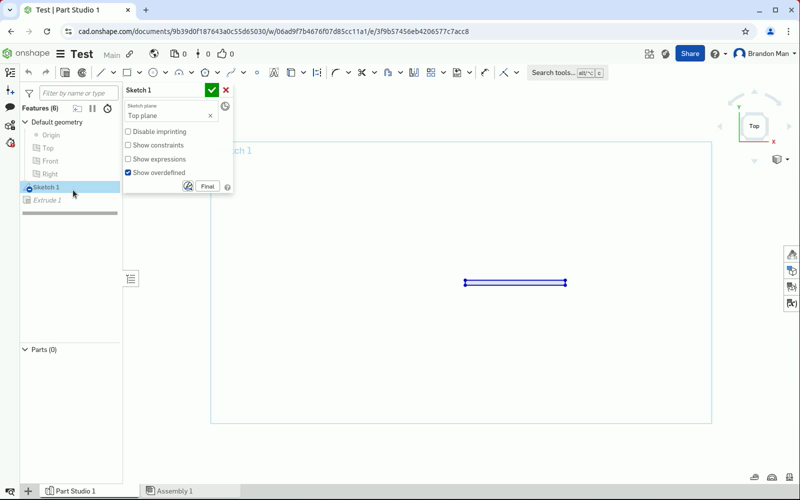
mouse_move(229, 92)
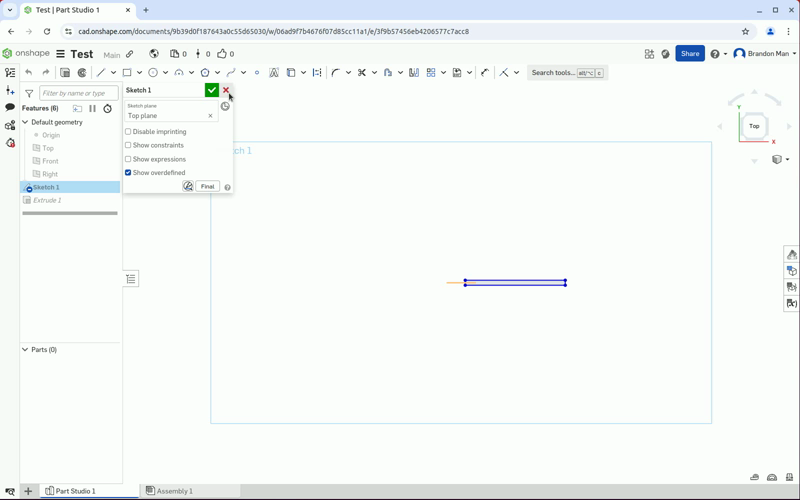
click(229, 92)
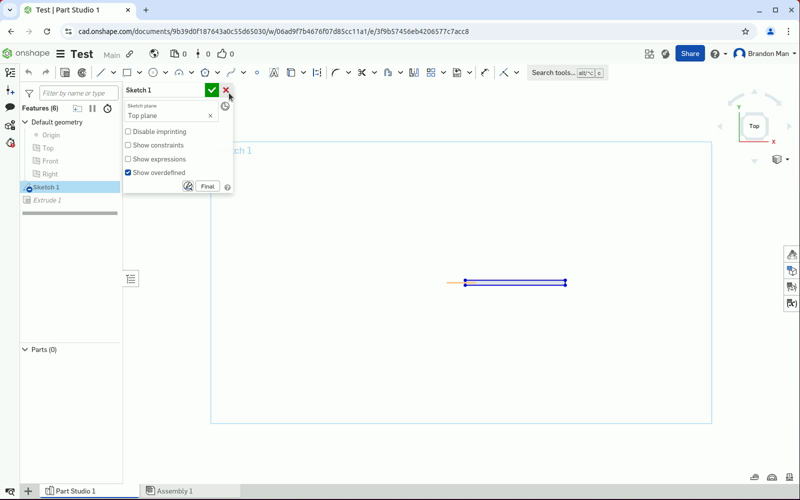
key(shift+s)
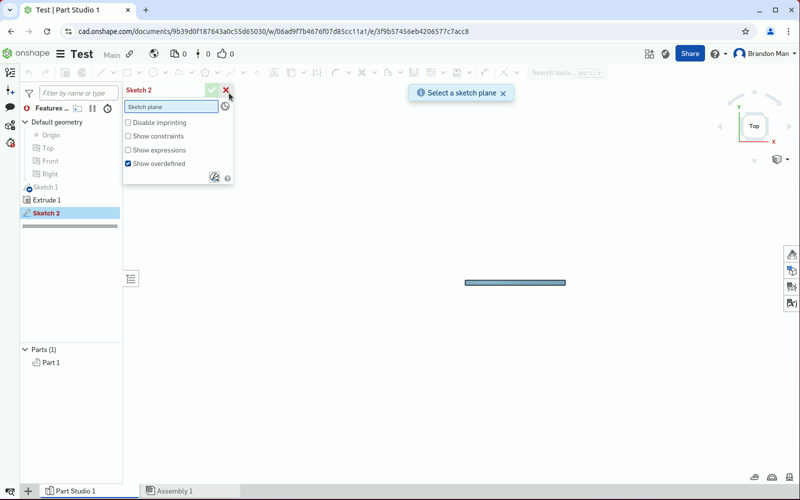
mouse_move(73, 150)
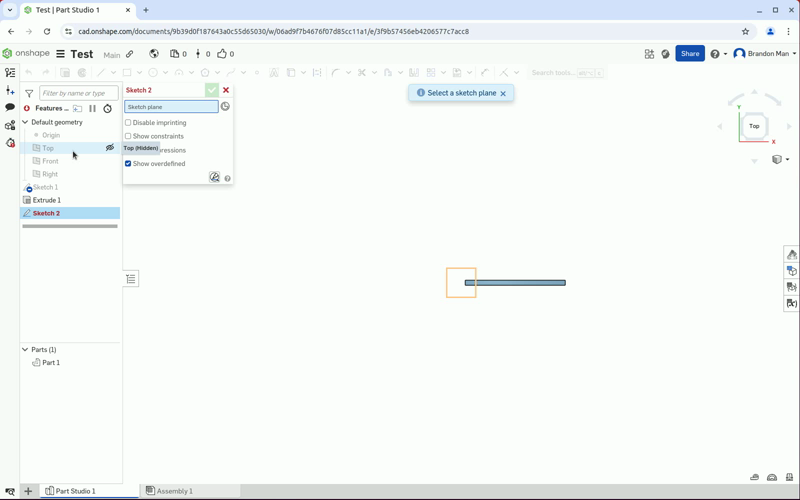
click(73, 150)
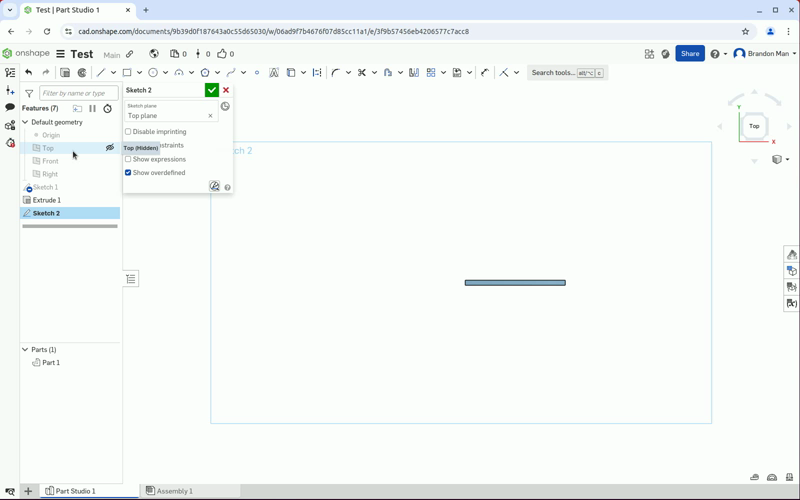
mouse_move(73, 352)
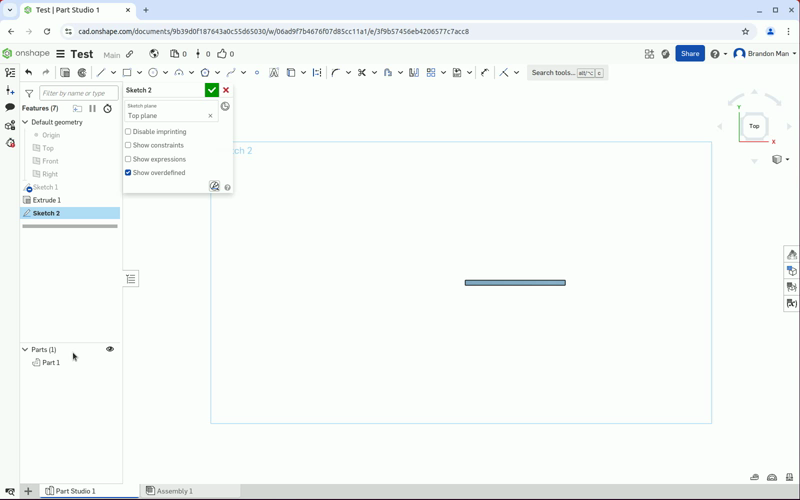
key(y)
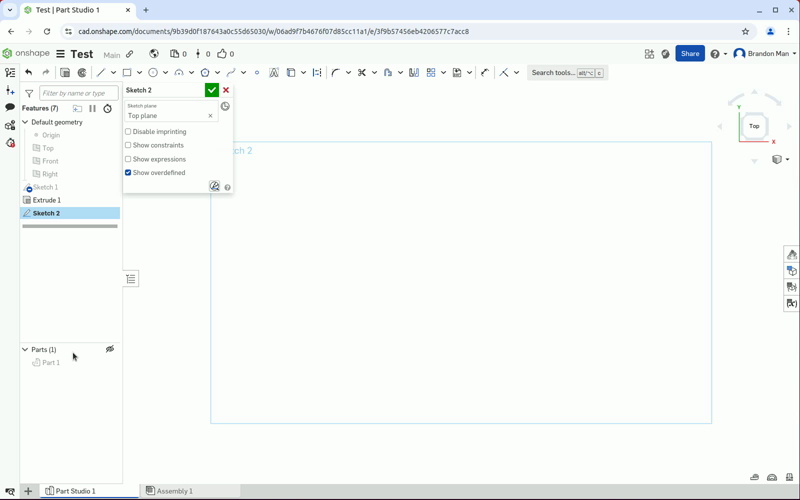
key(a)
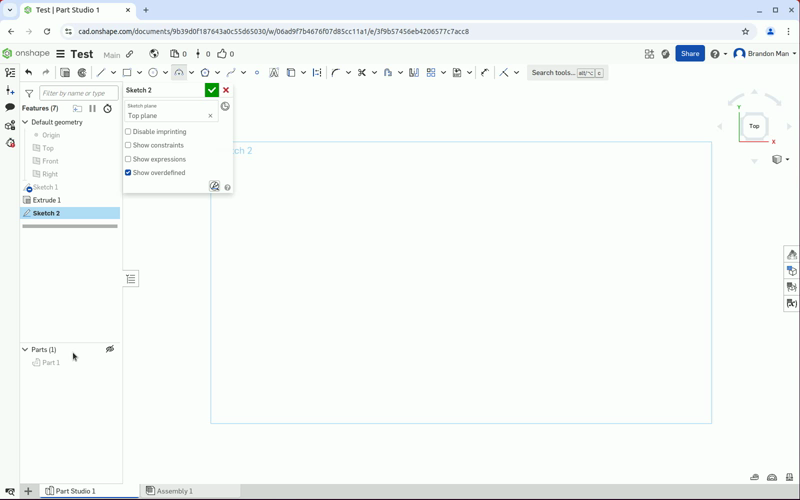
key_down(shift)
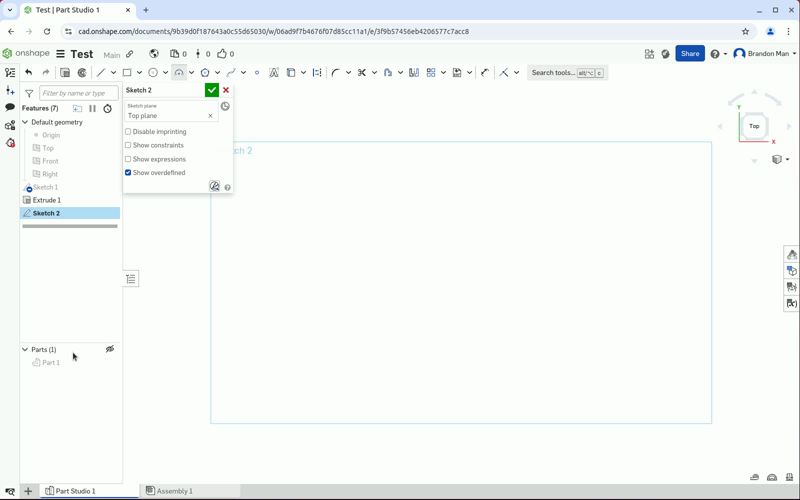
mouse_move(564, 285)
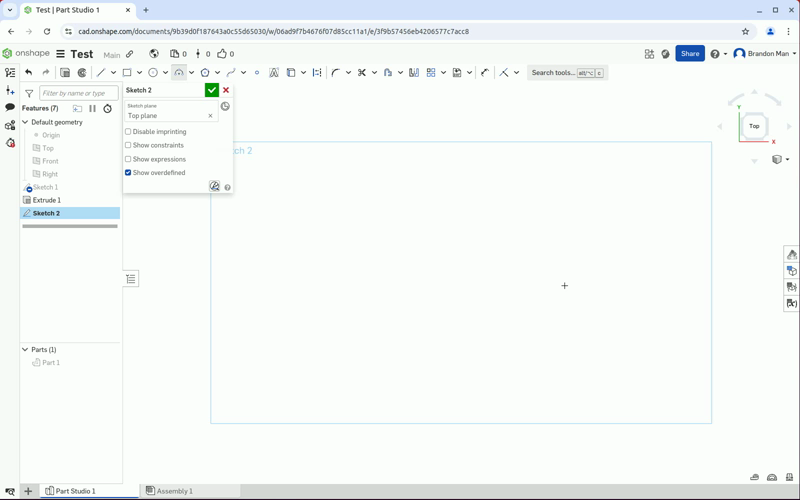
click(564, 285)
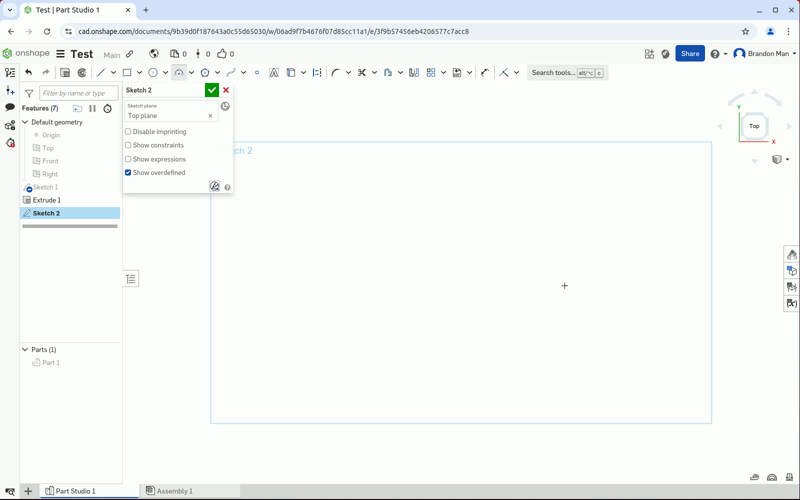
key_up(shift)
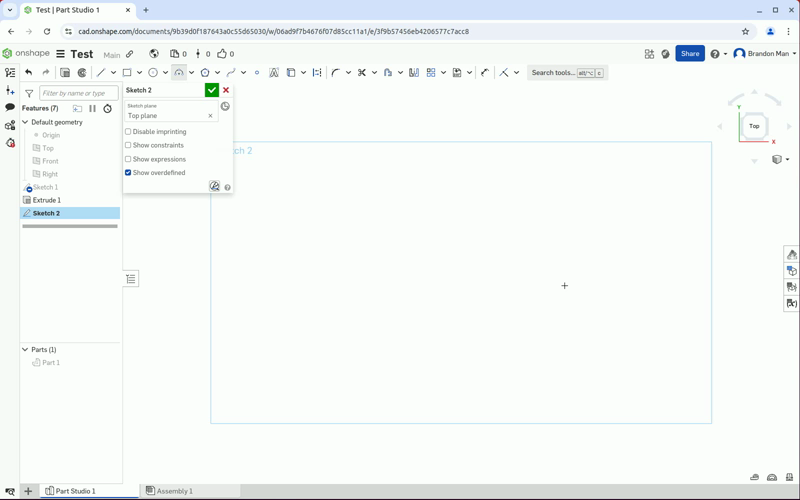
key_down(shift)
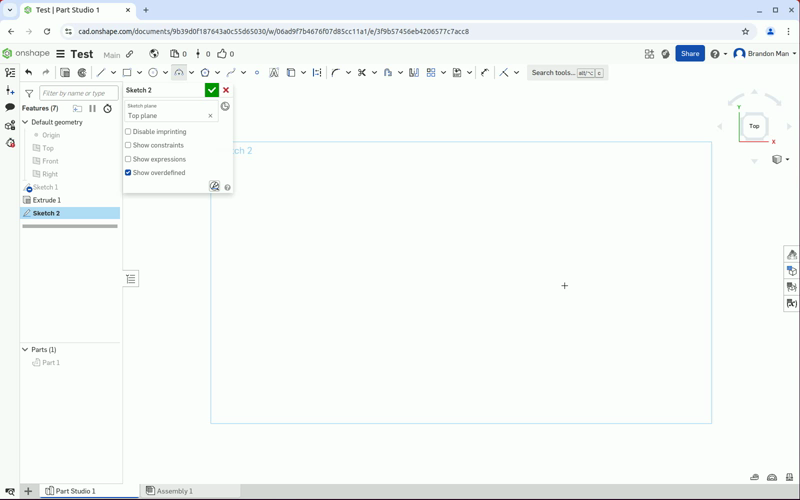
mouse_move(566, 286)
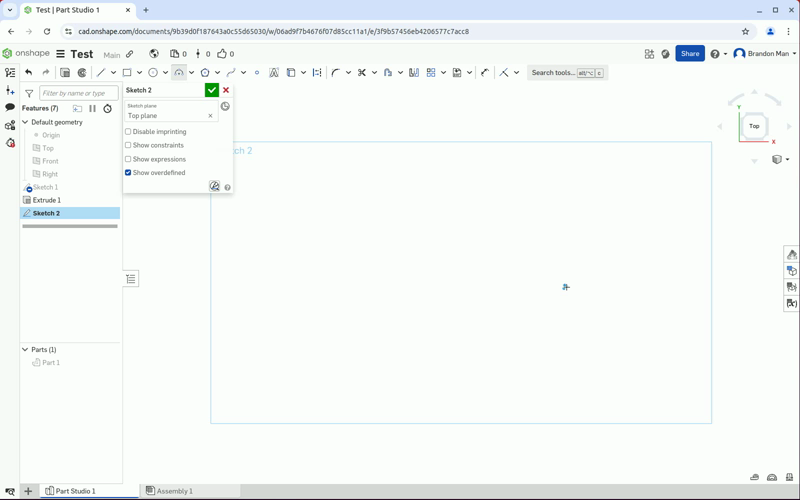
scroll(6)
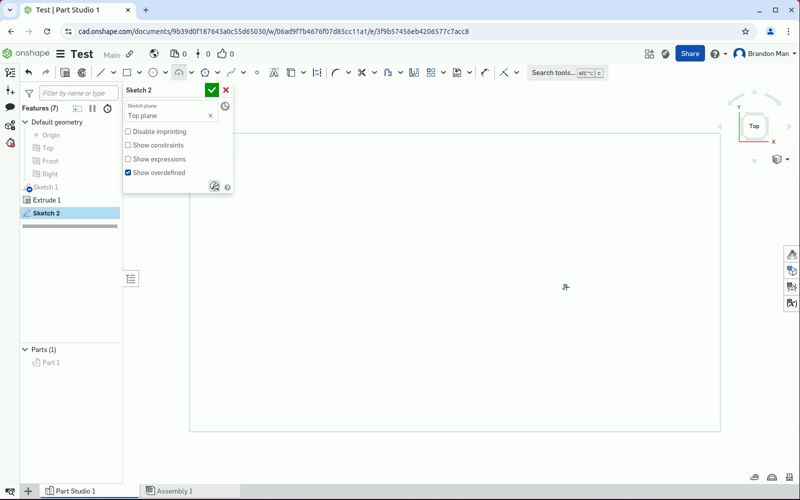
scroll(6)
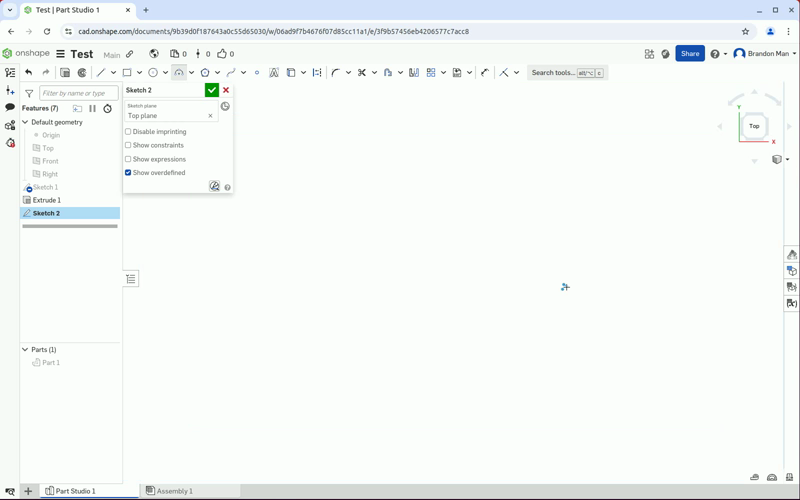
scroll(6)
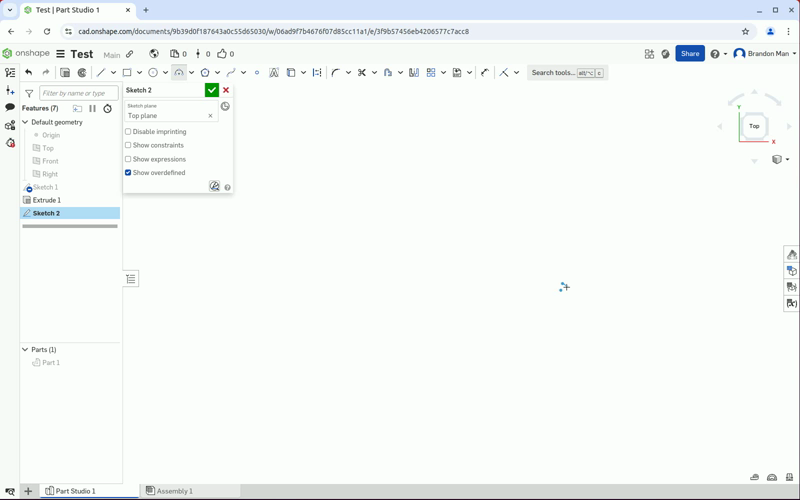
scroll(6)
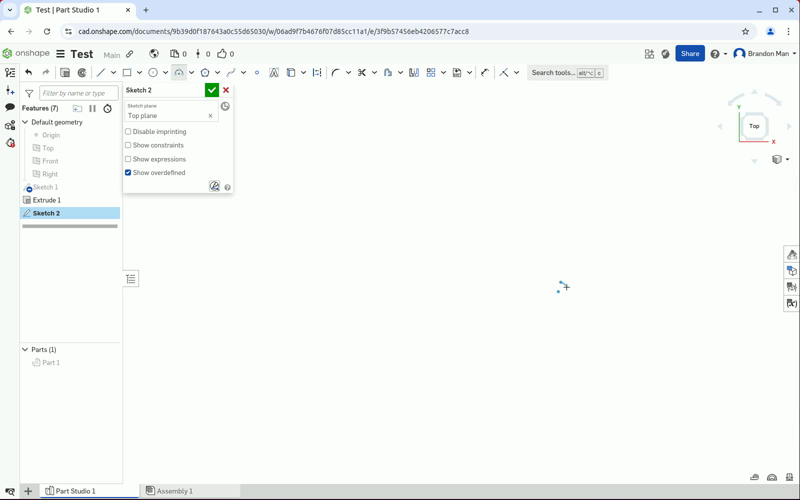
scroll(6)
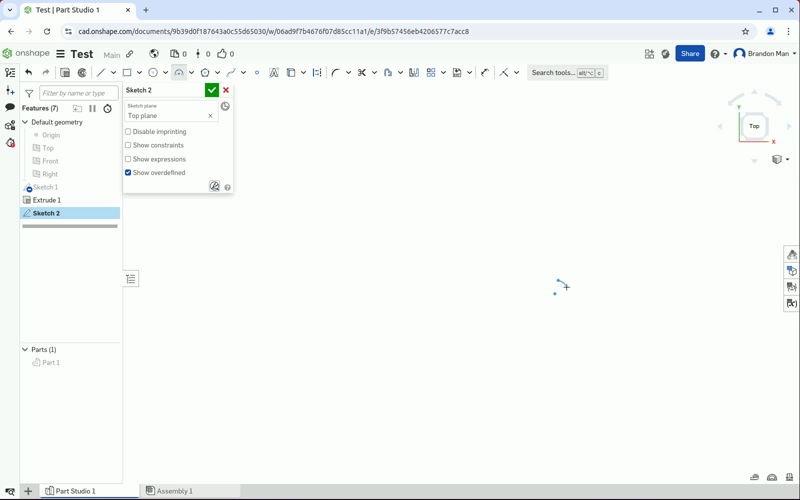
scroll(6)
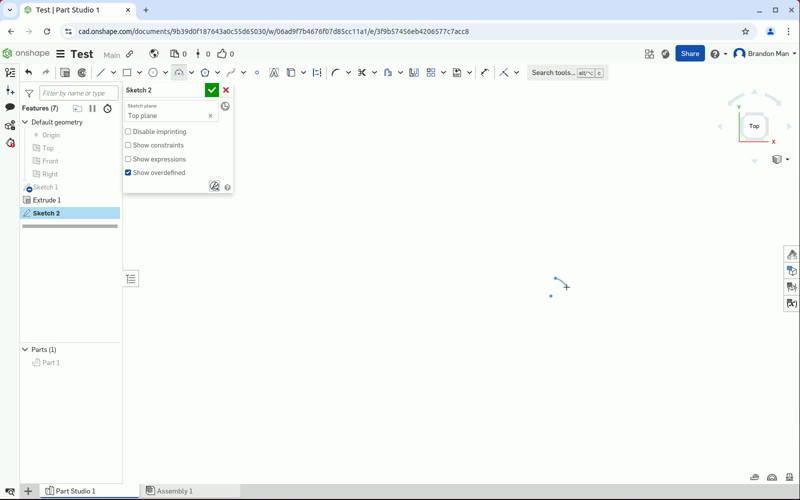
scroll(6)
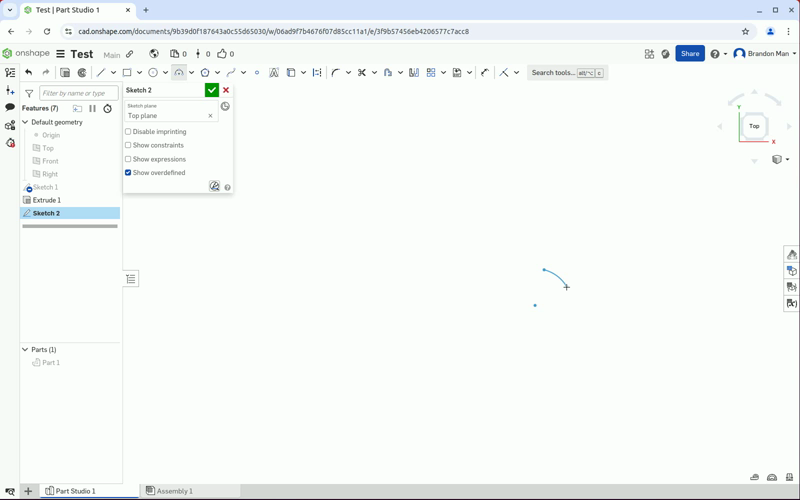
click(566, 286)
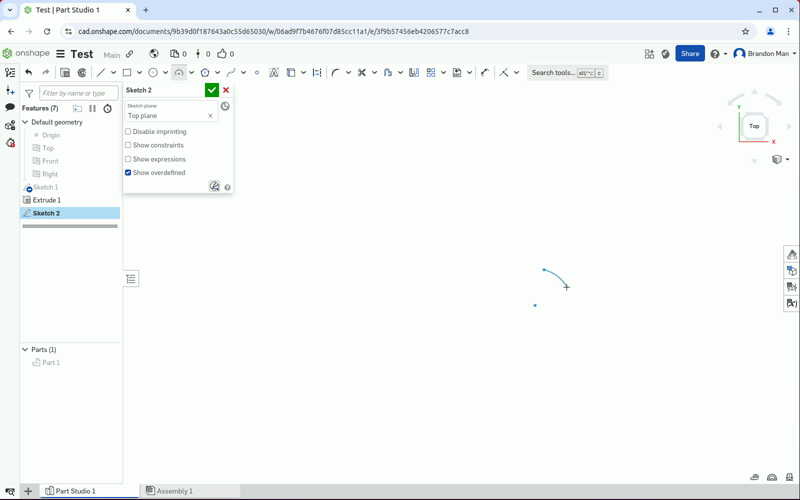
scroll(-6)
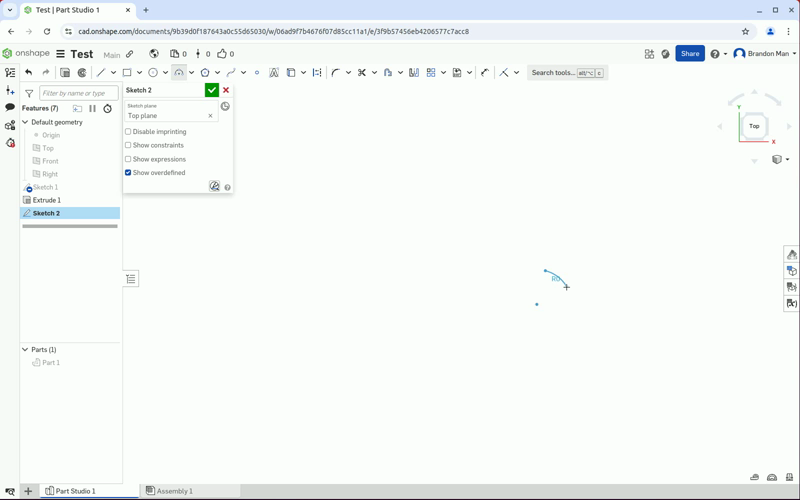
scroll(-6)
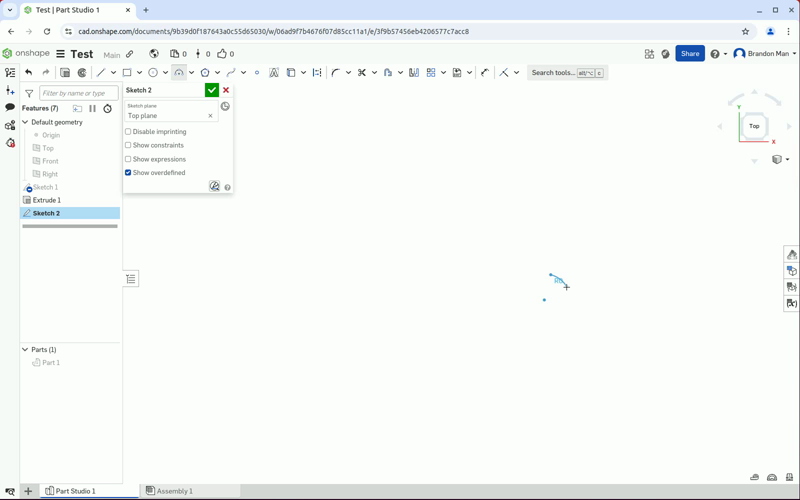
scroll(-6)
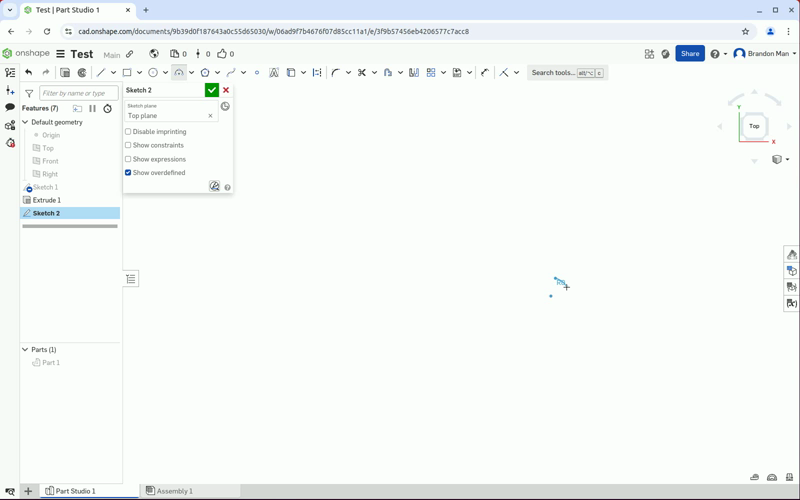
scroll(-6)
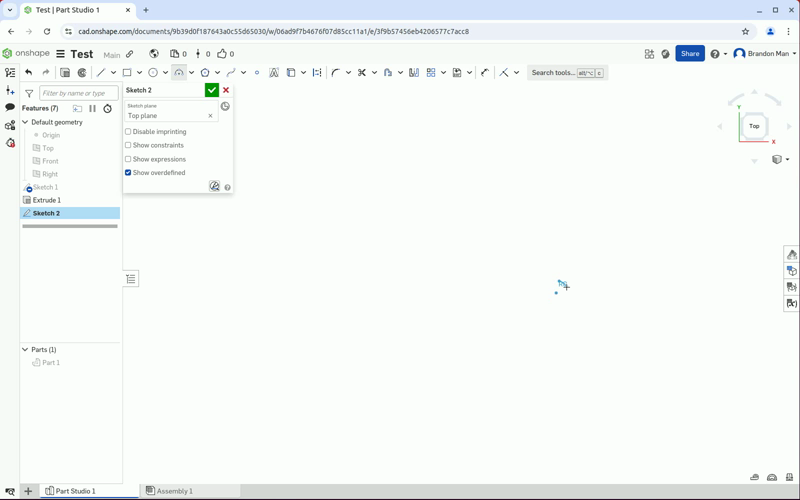
scroll(-6)
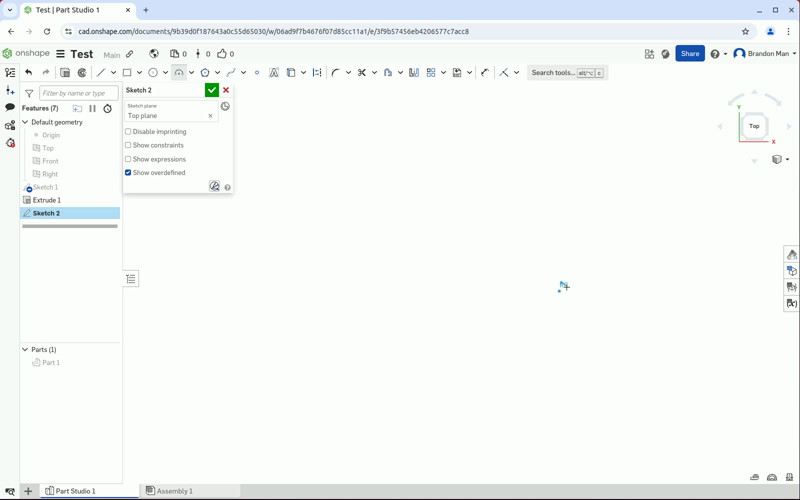
scroll(-6)
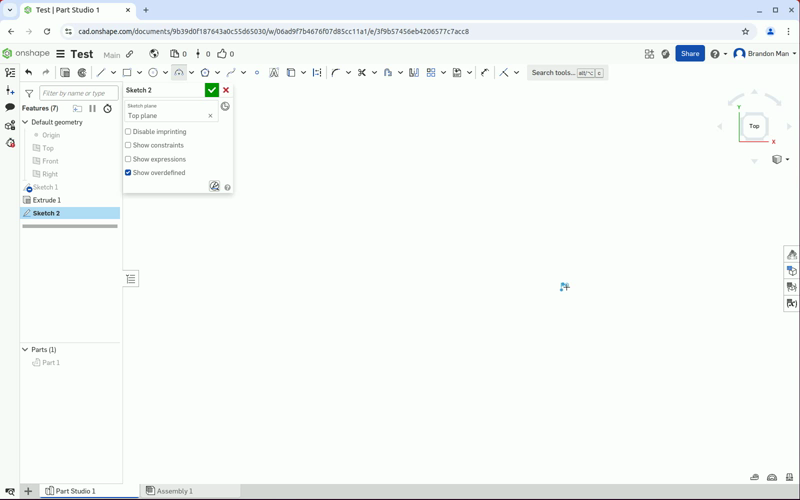
scroll(-6)
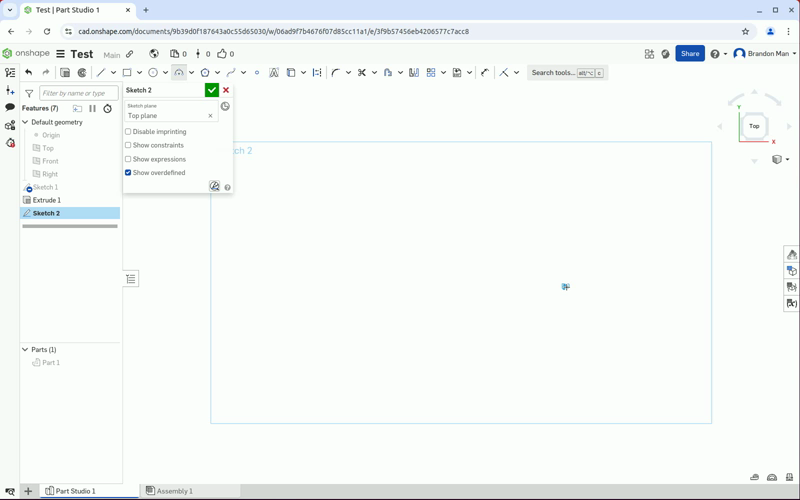
mouse_move(565, 286)
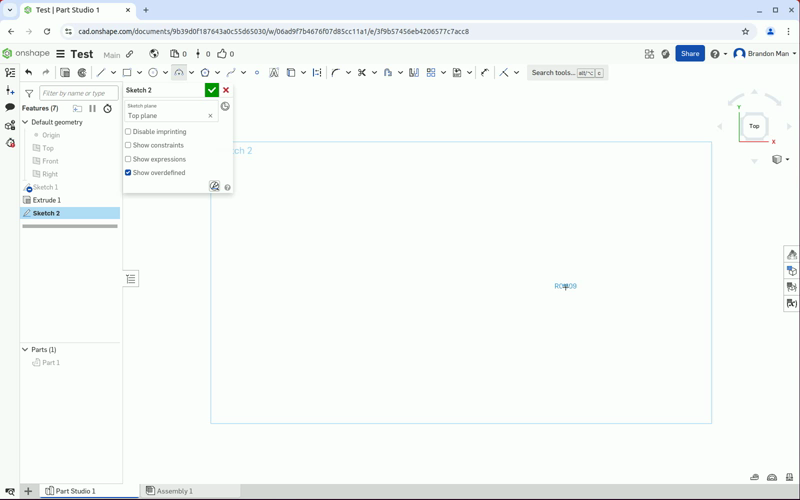
scroll(6)
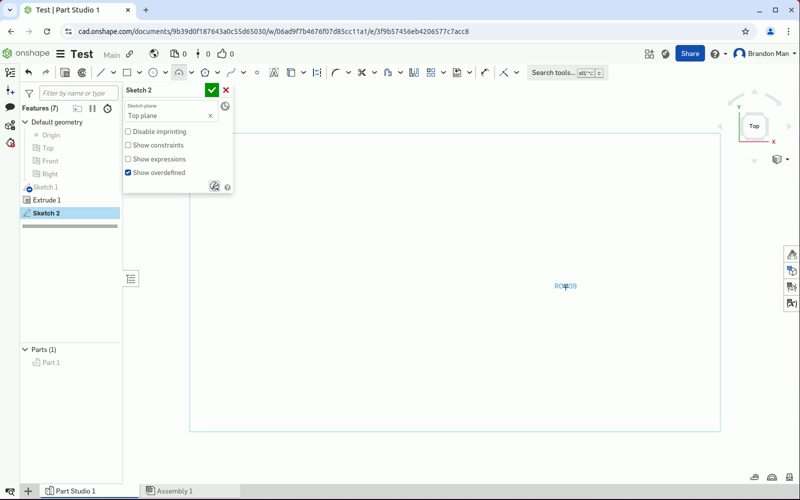
scroll(6)
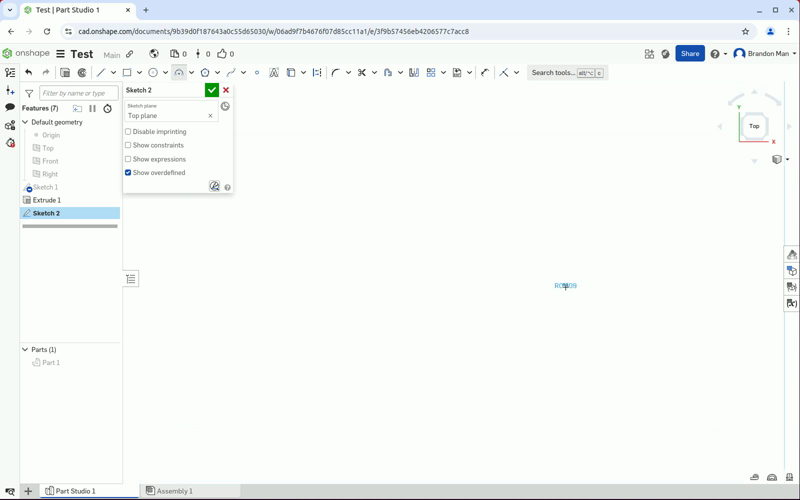
scroll(6)
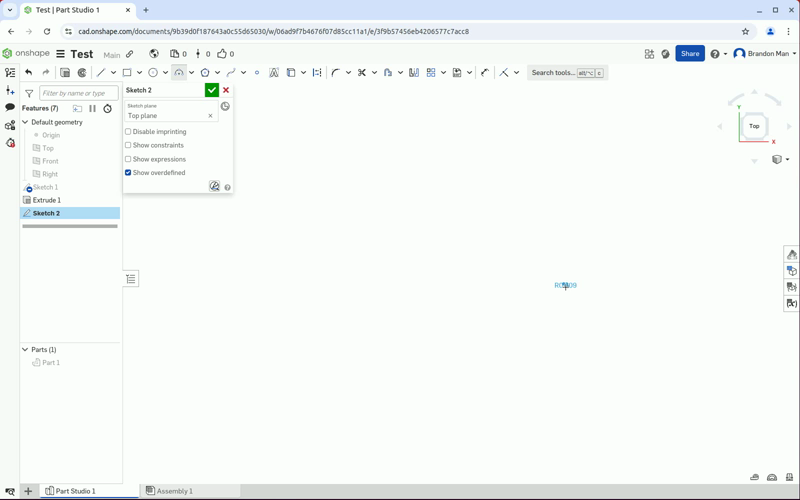
scroll(6)
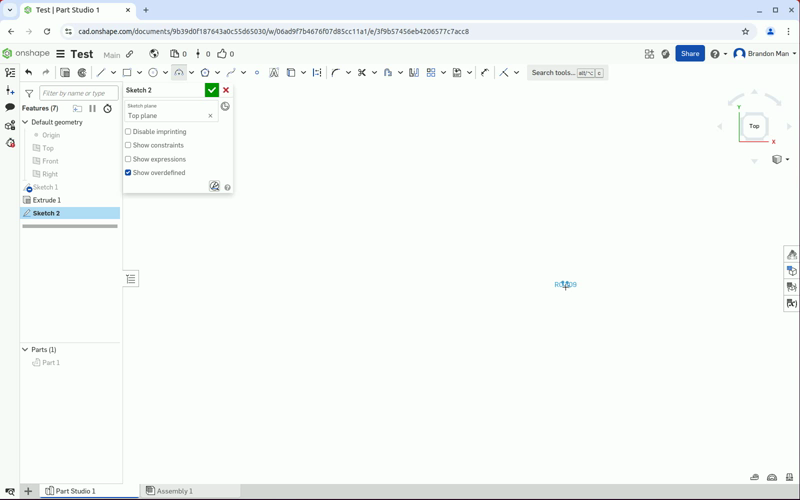
scroll(6)
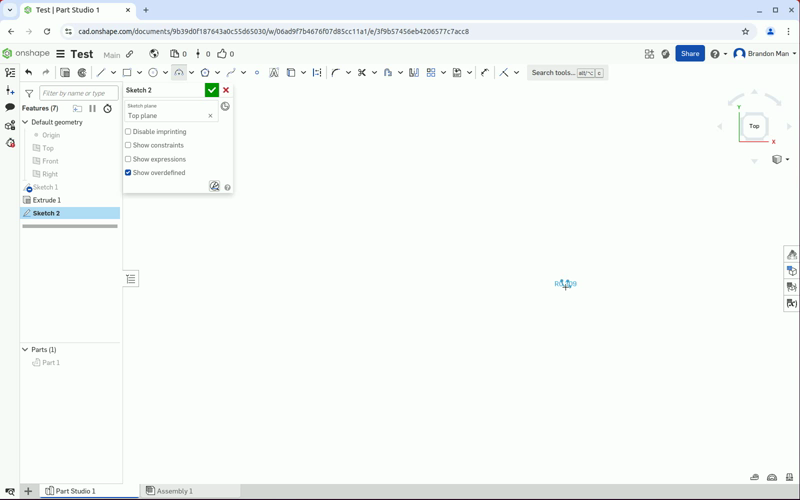
scroll(6)
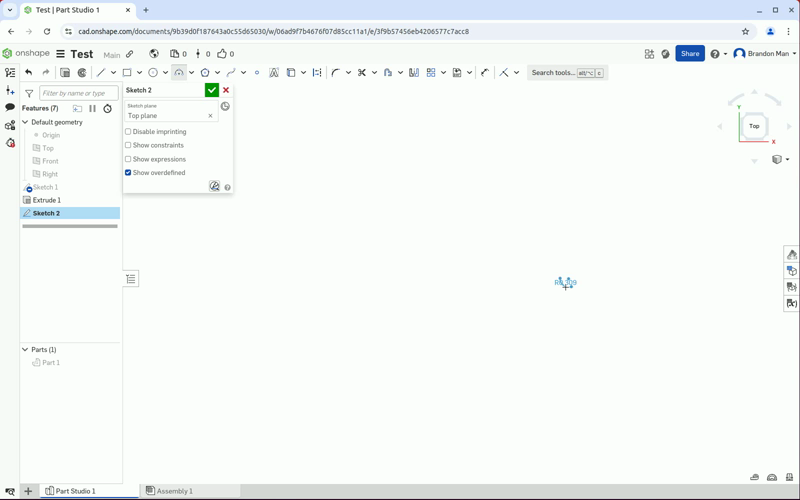
scroll(6)
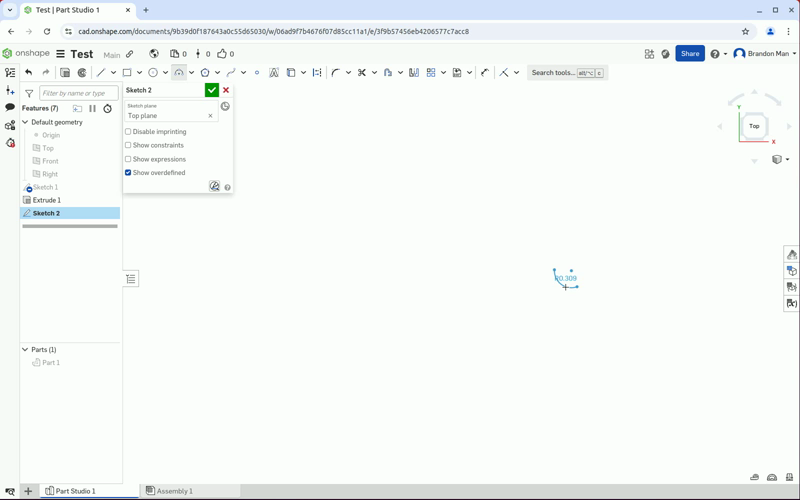
click(565, 286)
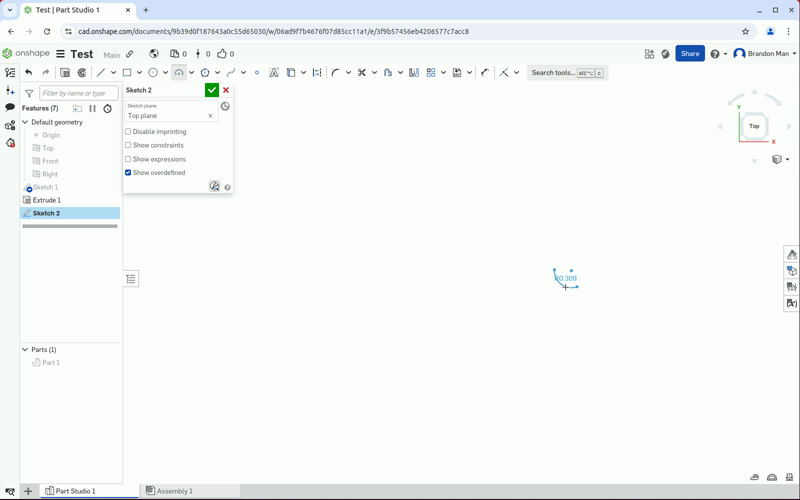
scroll(-6)
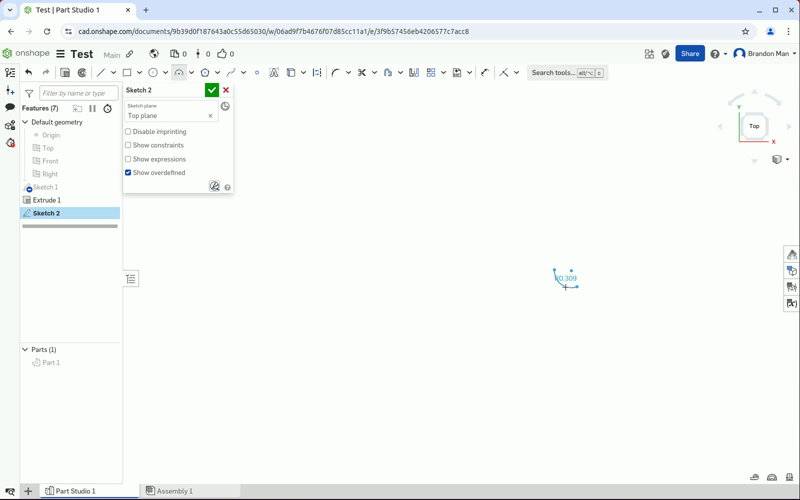
scroll(-6)
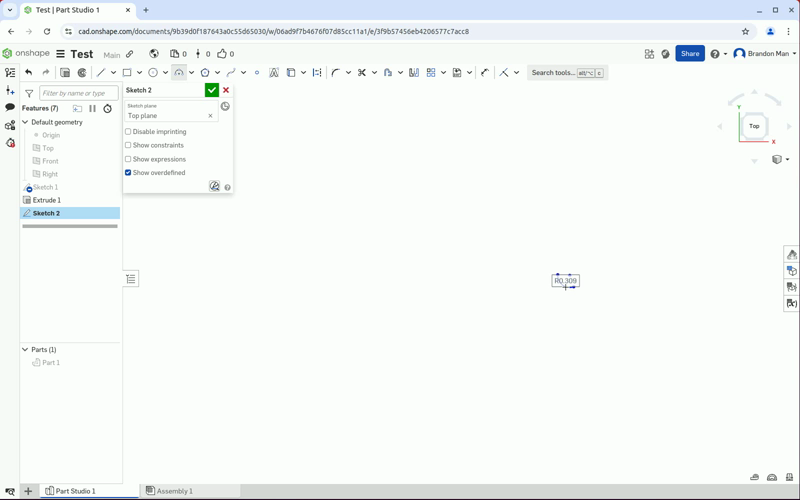
scroll(-6)
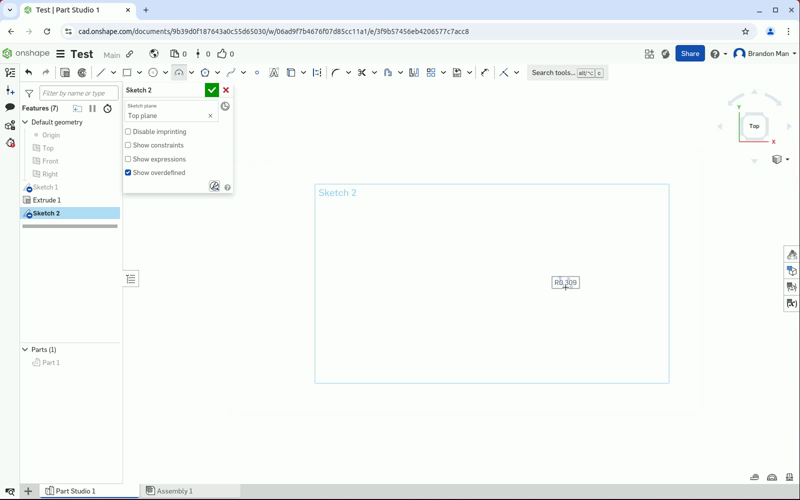
scroll(-6)
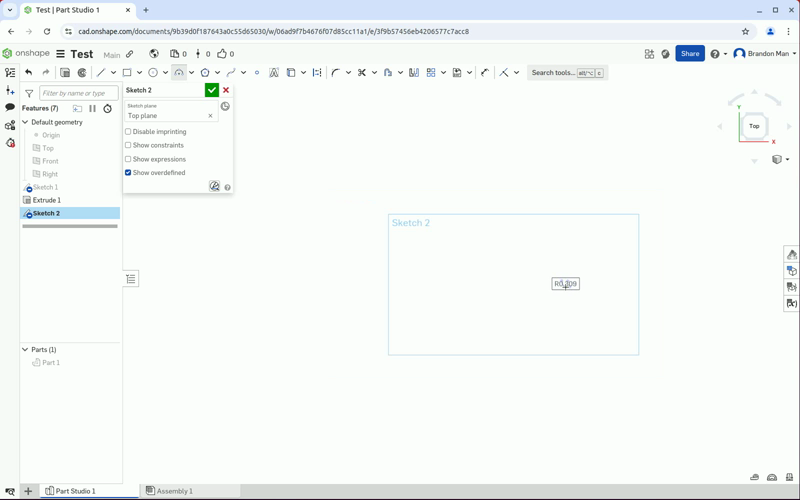
scroll(-6)
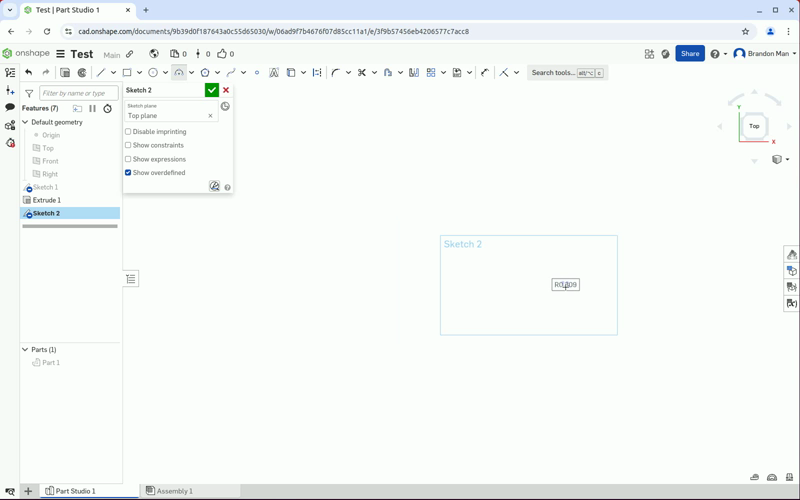
scroll(-6)
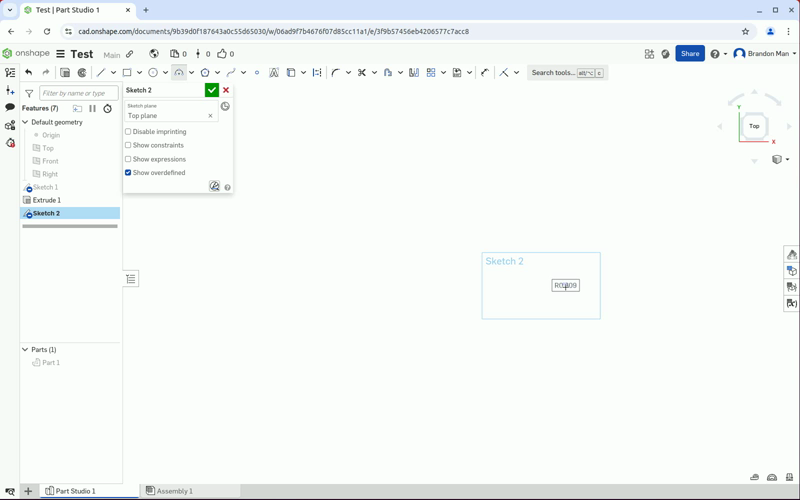
scroll(-6)
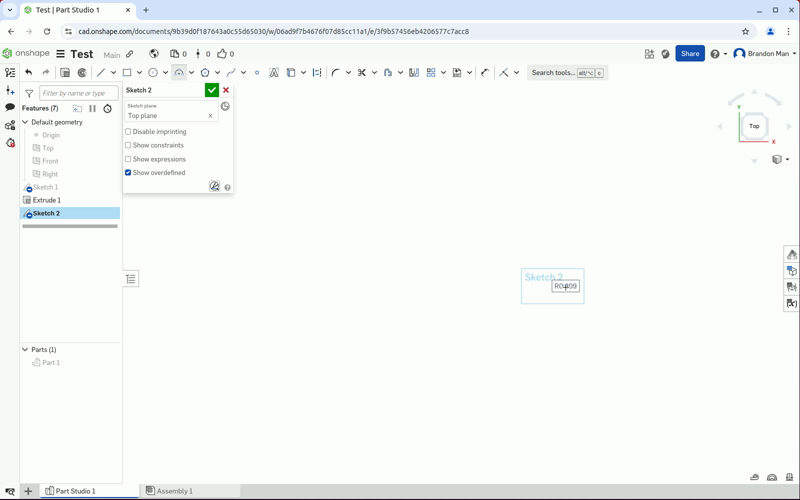
key_up(shift)
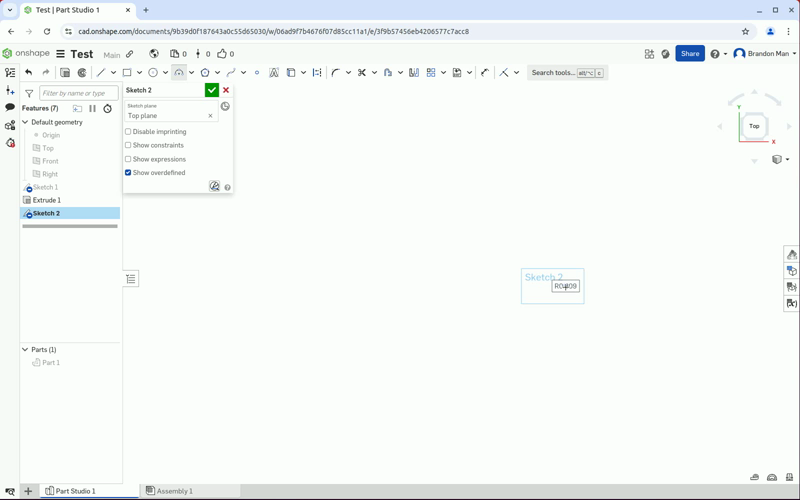
key(esc)
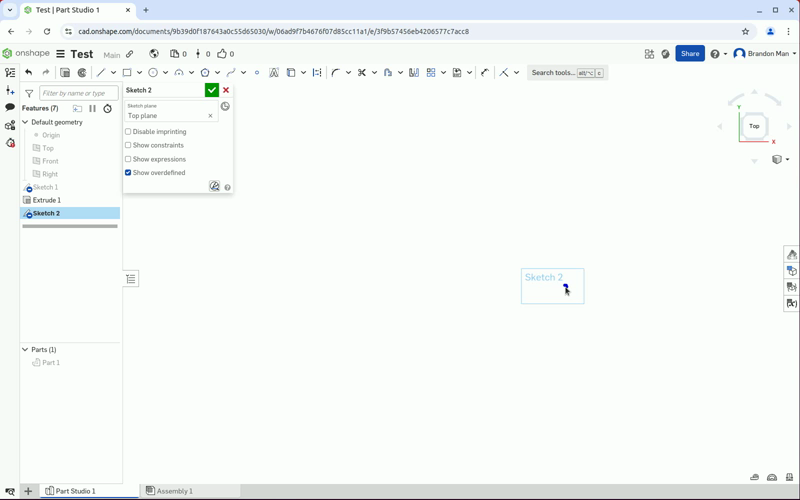
key(l)
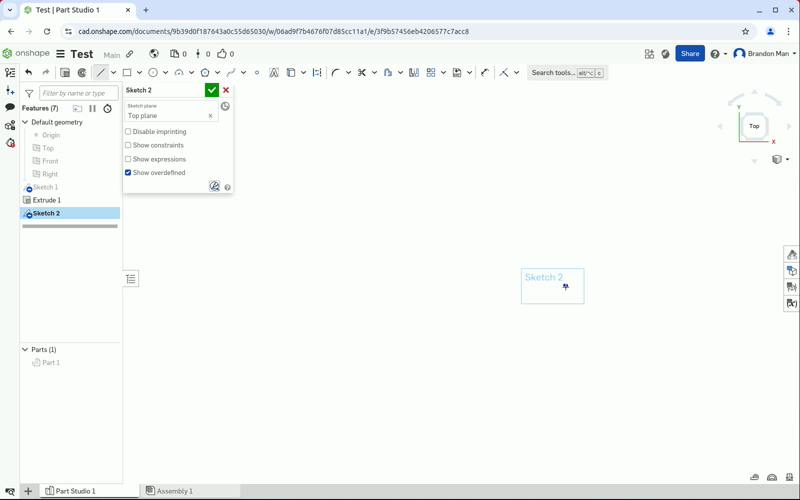
mouse_move(566, 286)
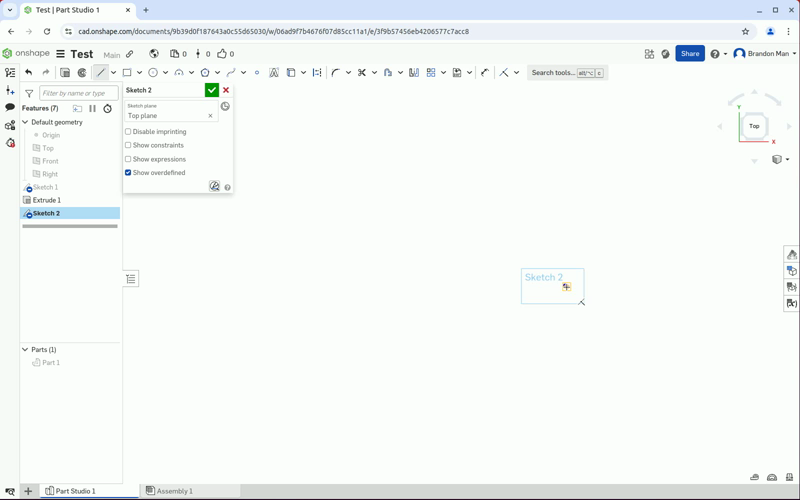
scroll(6)
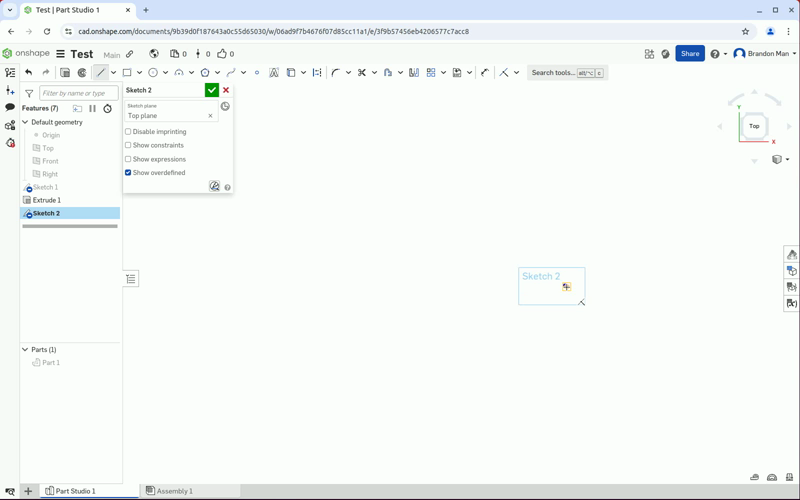
scroll(6)
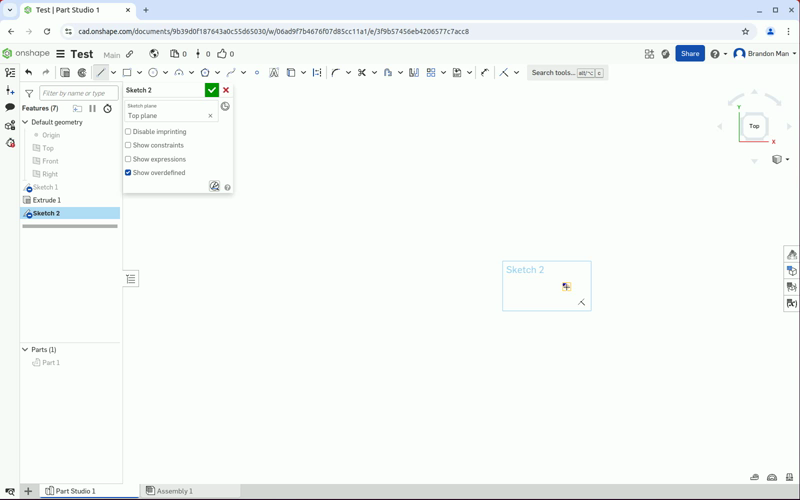
scroll(6)
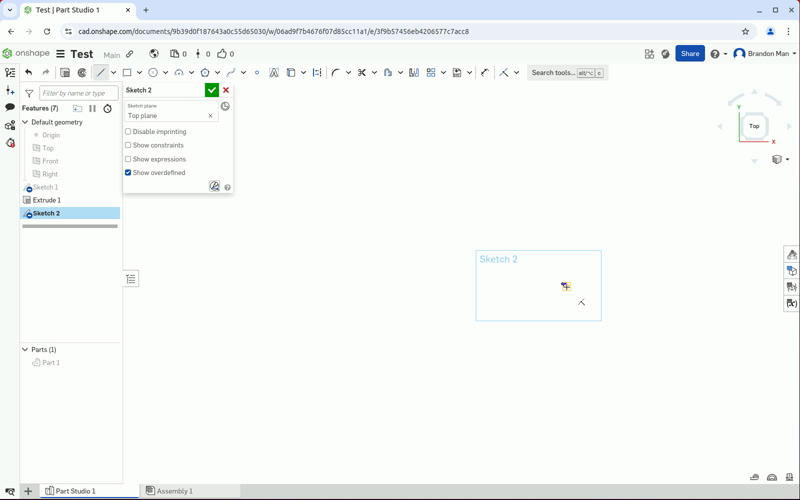
scroll(6)
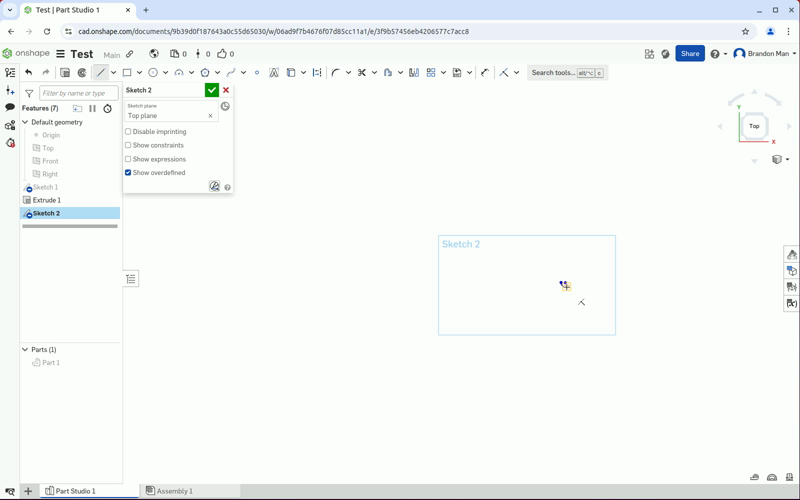
scroll(6)
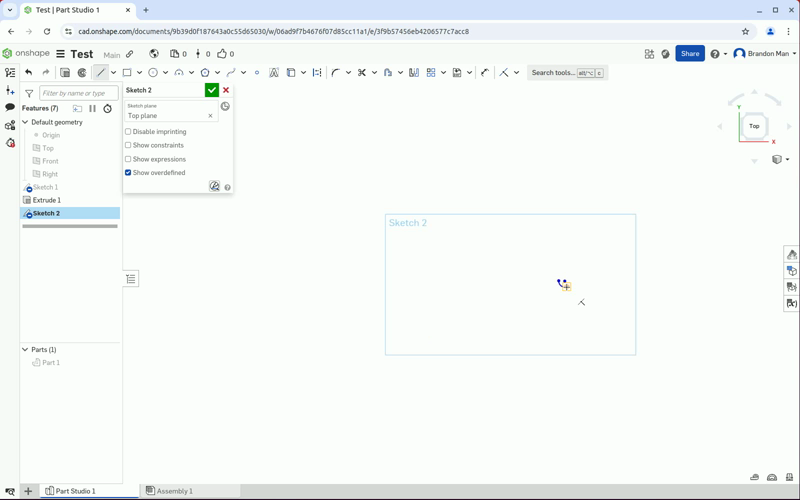
scroll(6)
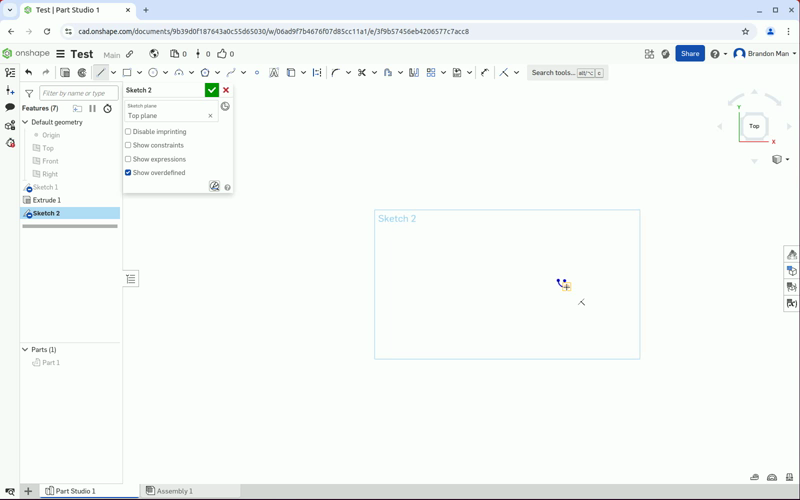
scroll(6)
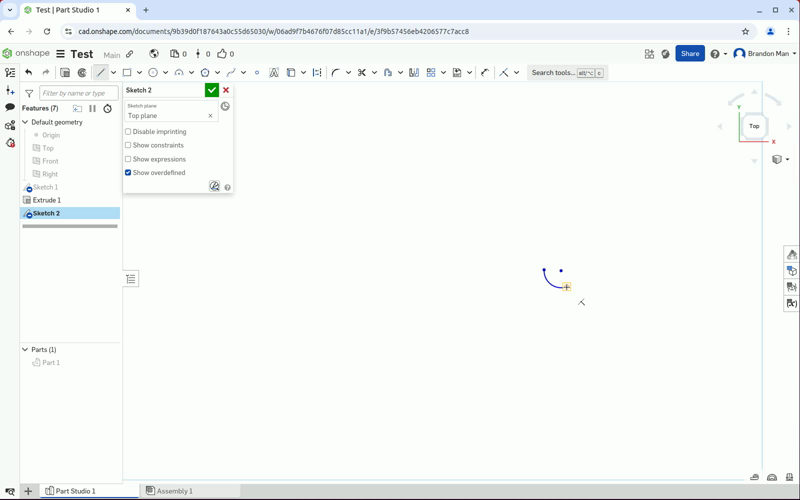
click(566, 286)
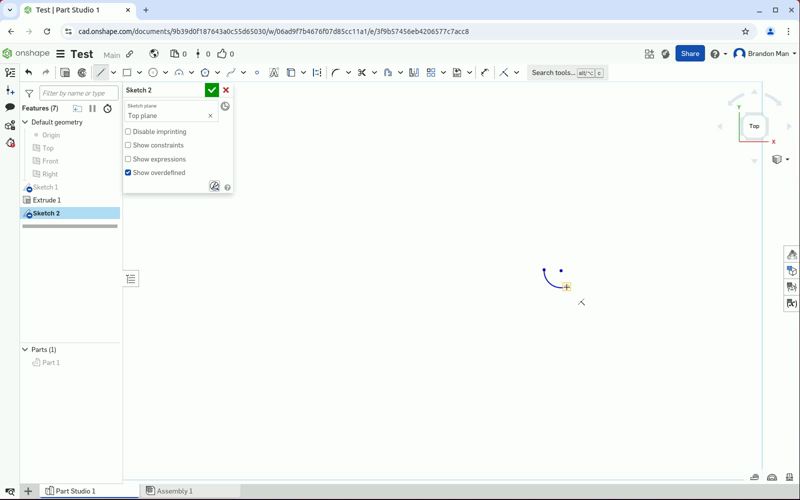
scroll(-6)
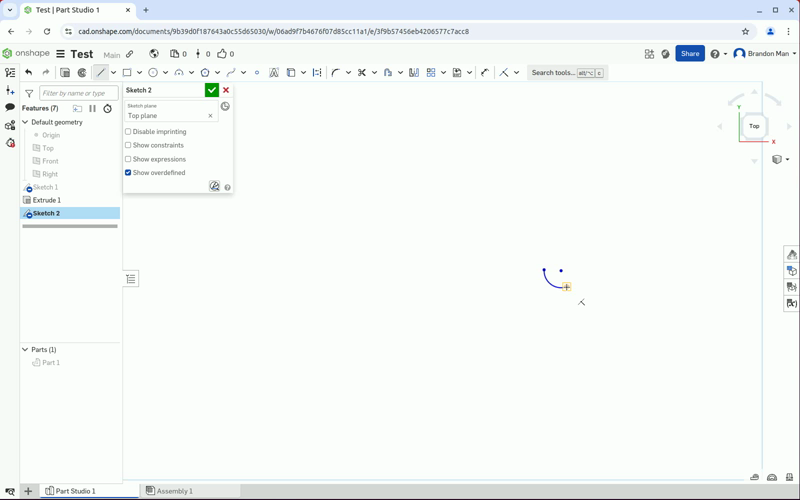
scroll(-6)
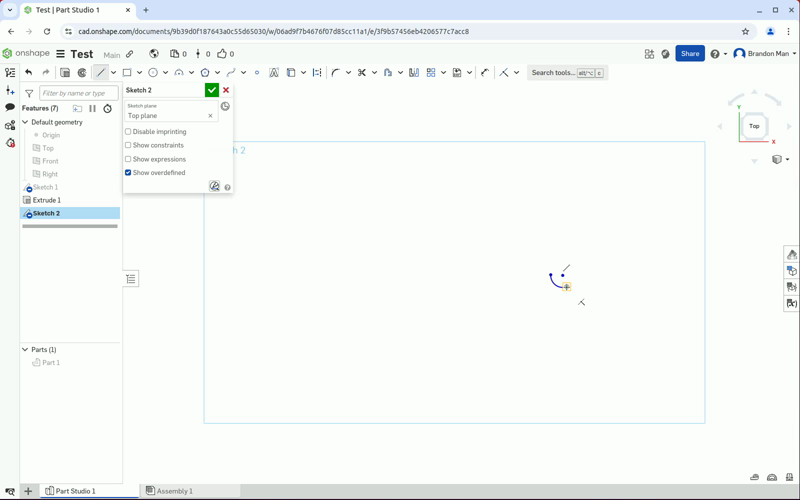
scroll(-6)
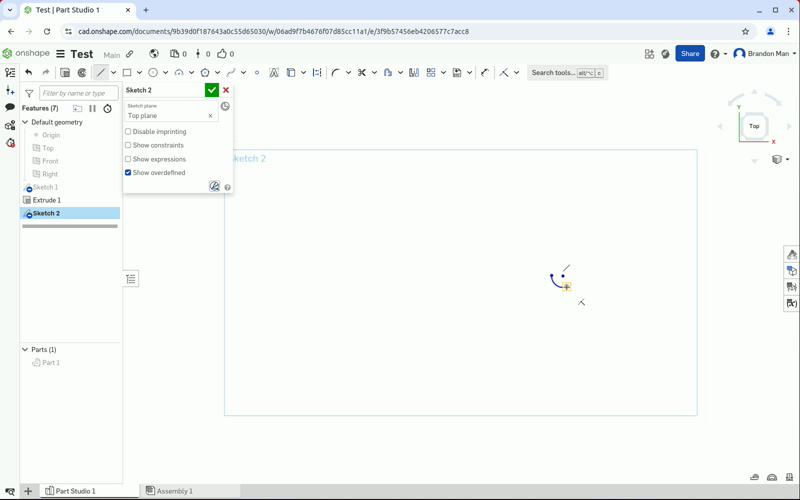
scroll(-6)
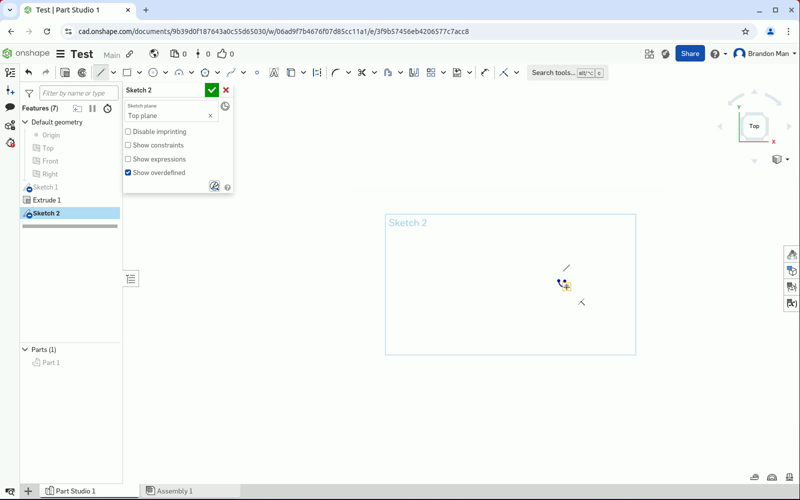
scroll(-6)
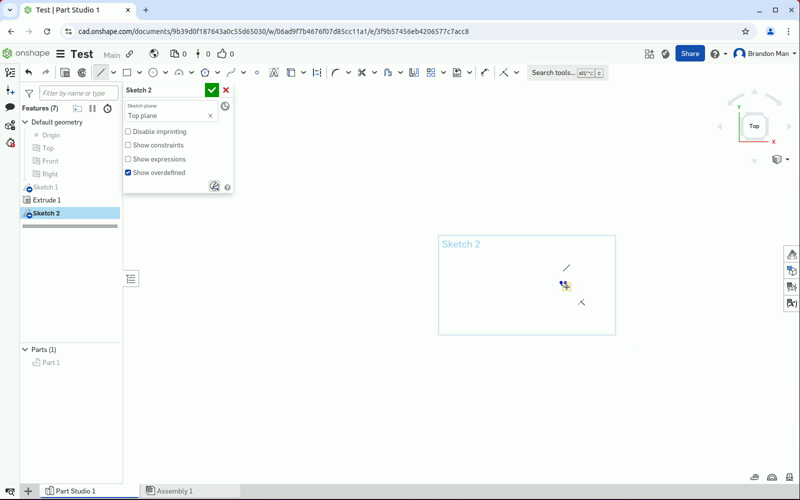
scroll(-6)
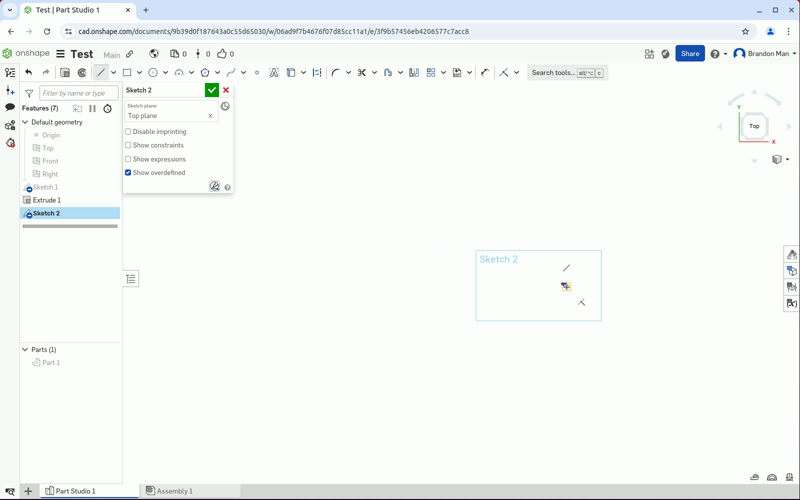
scroll(-6)
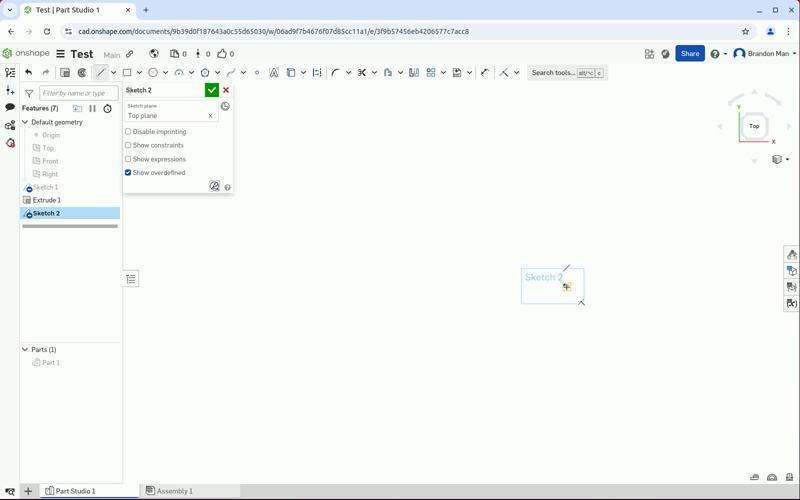
key_down(shift)
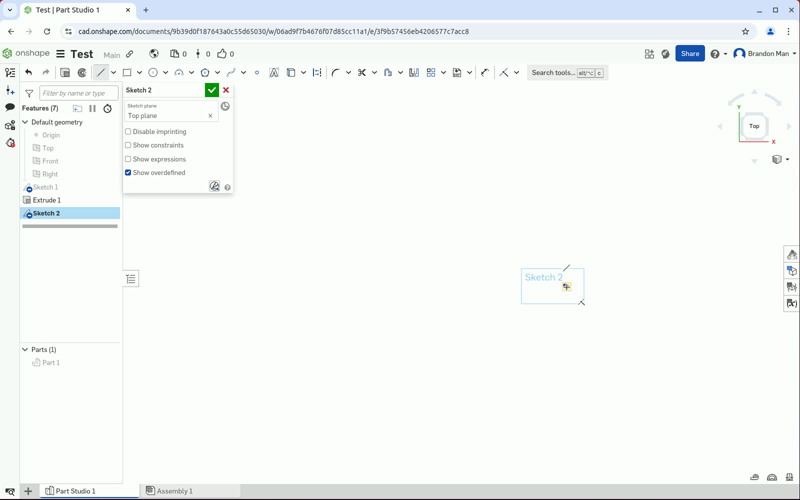
mouse_move(589, 286)
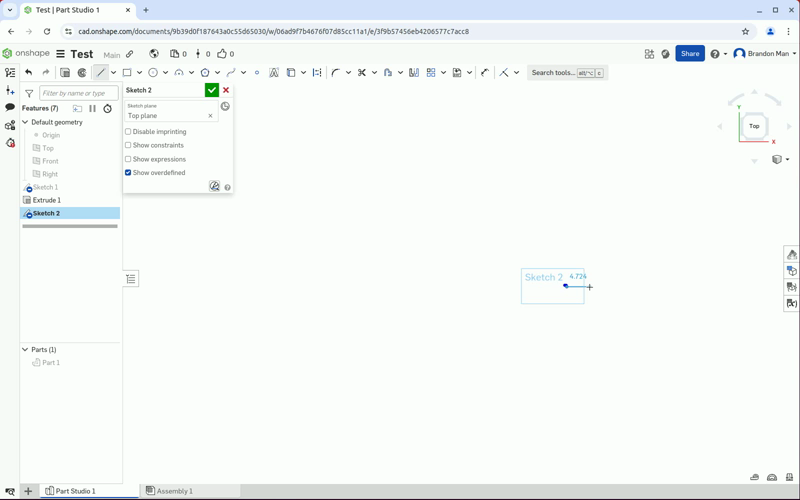
mouse_move(572, 286)
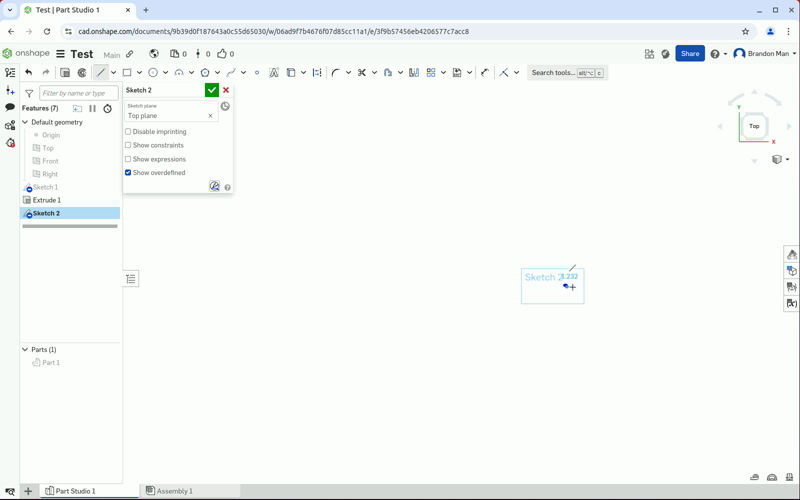
scroll(6)
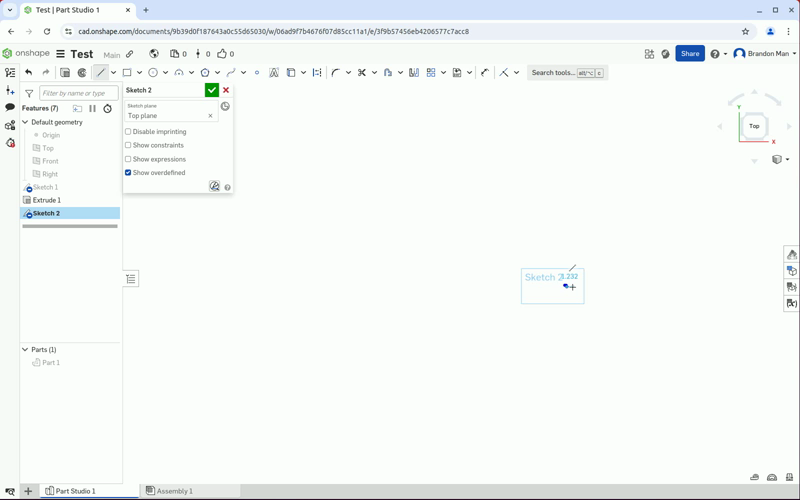
scroll(6)
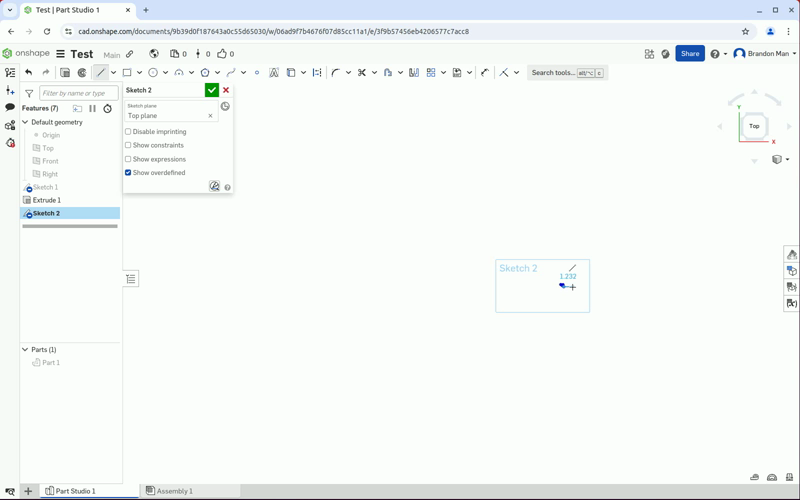
scroll(6)
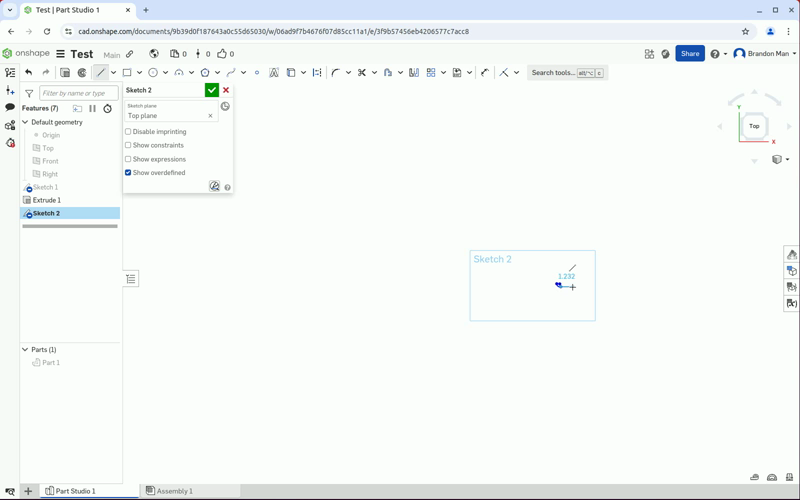
scroll(6)
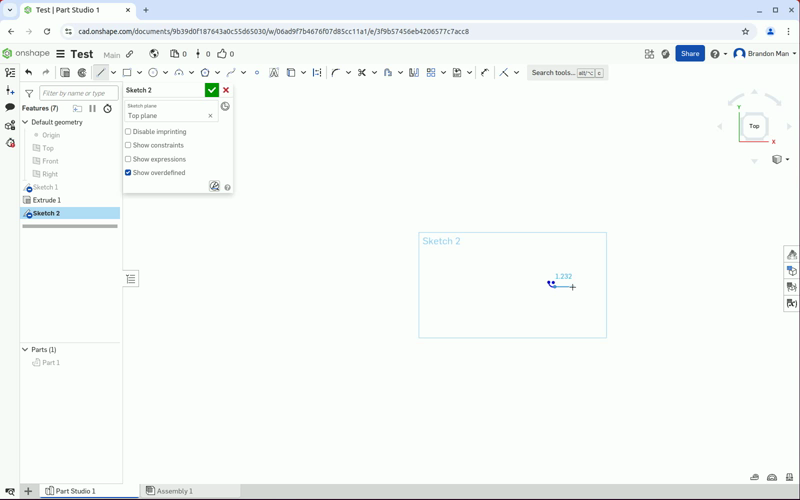
scroll(6)
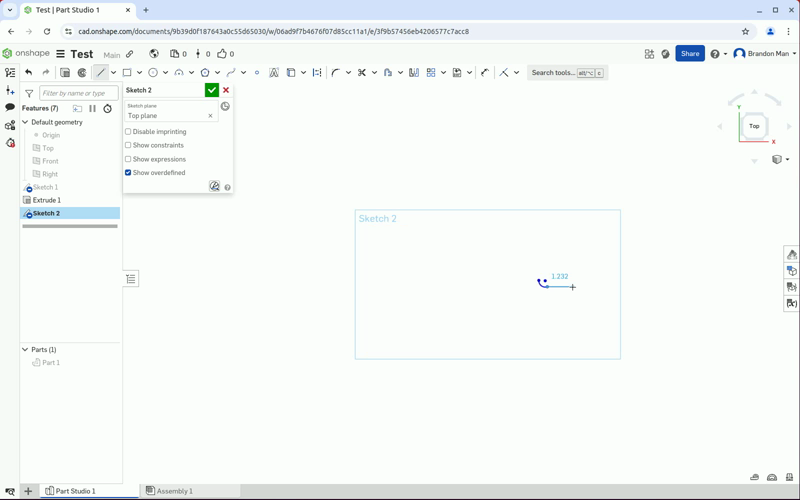
scroll(6)
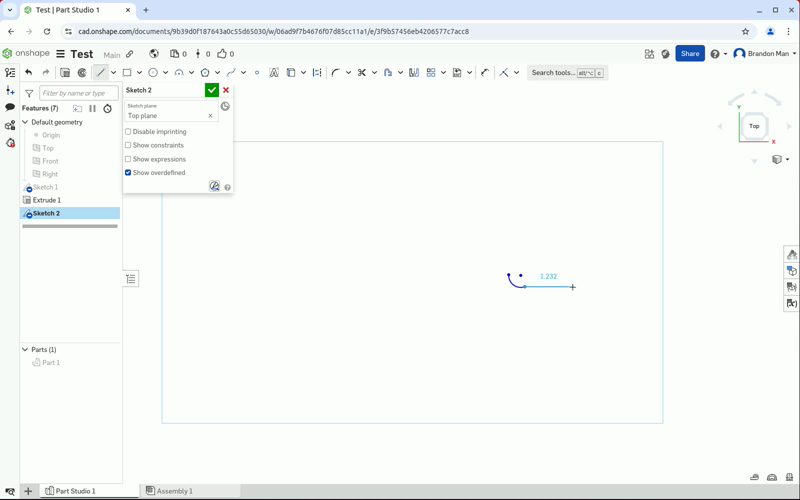
scroll(6)
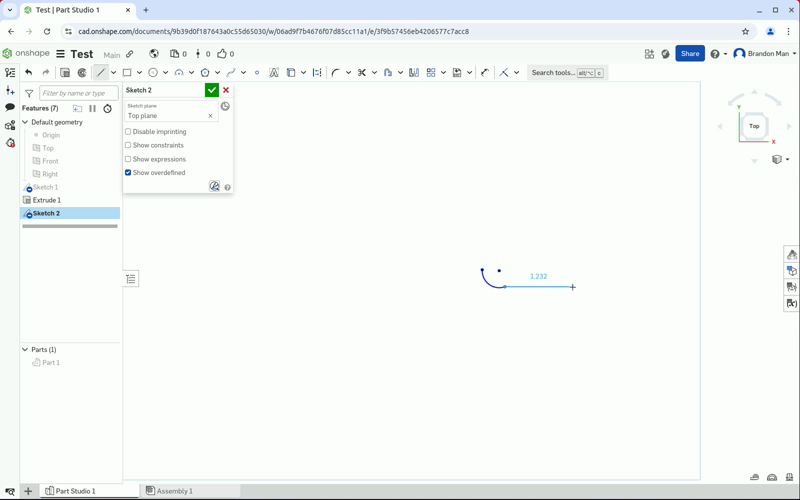
click(572, 286)
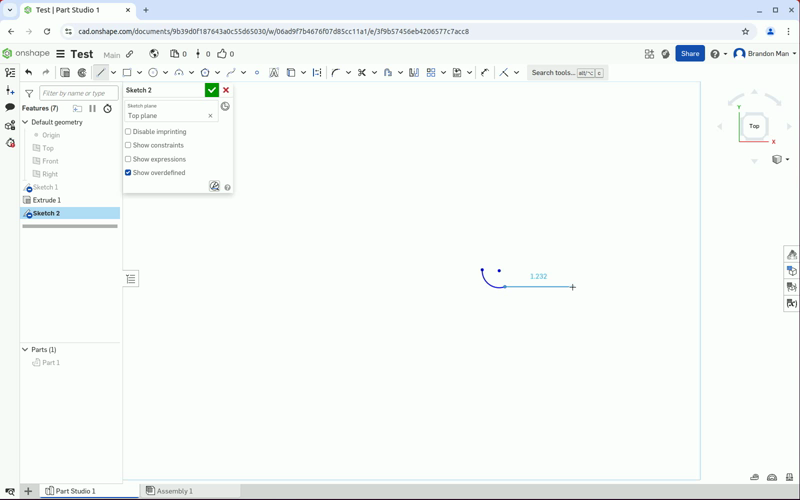
scroll(-6)
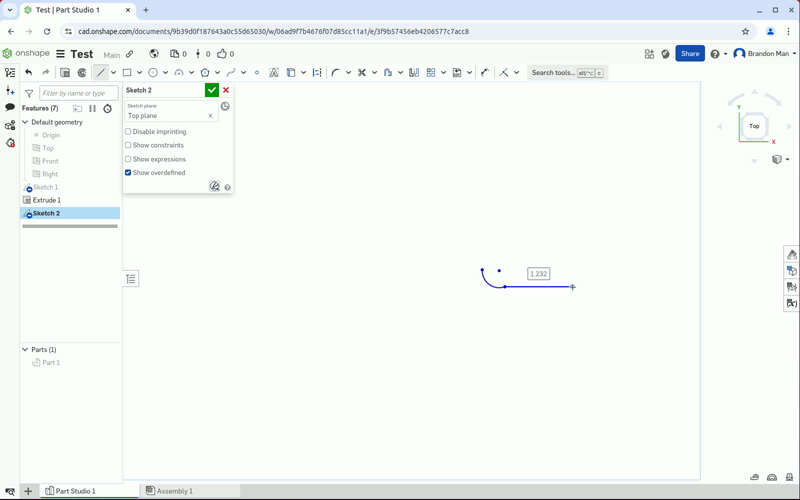
scroll(-6)
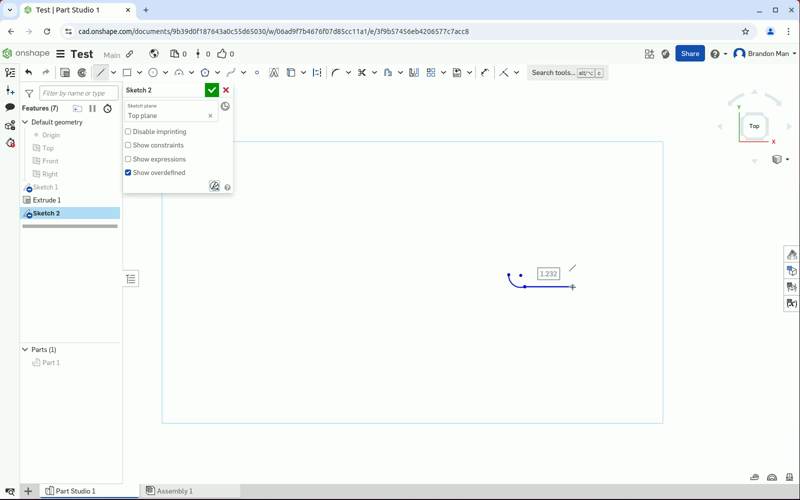
scroll(-6)
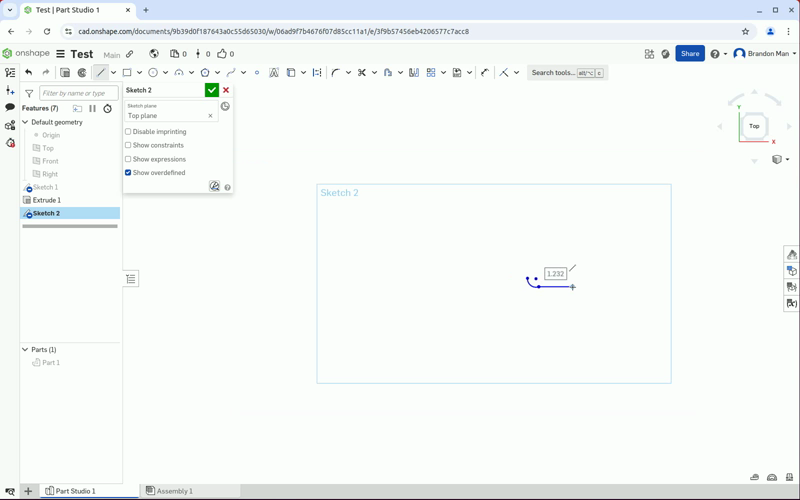
scroll(-6)
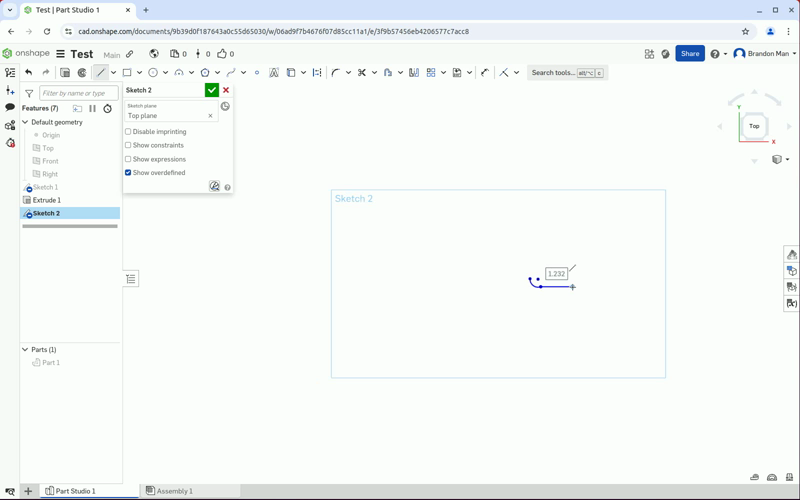
scroll(-6)
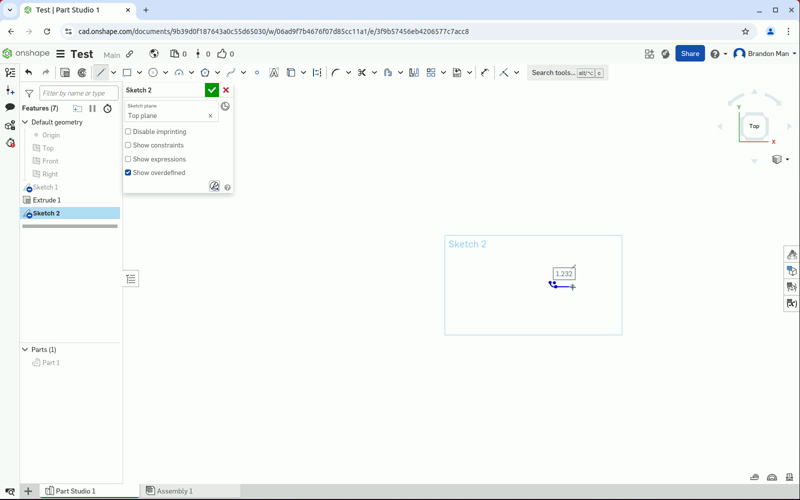
scroll(-6)
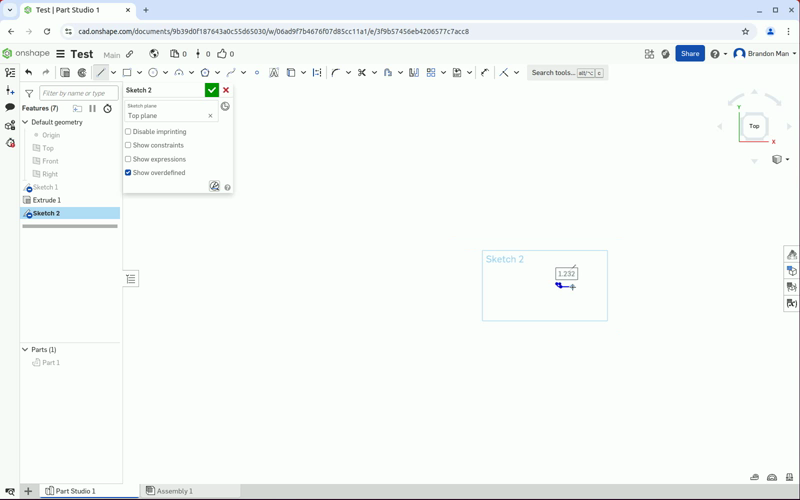
scroll(-6)
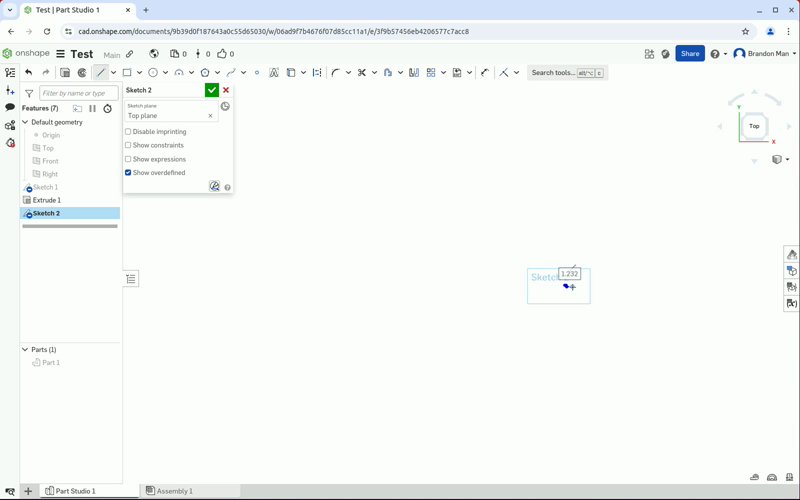
key_up(shift)
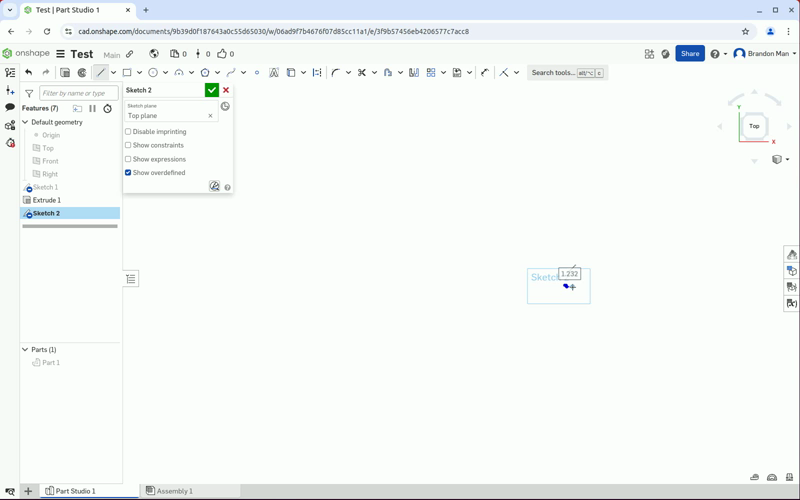
key(esc)
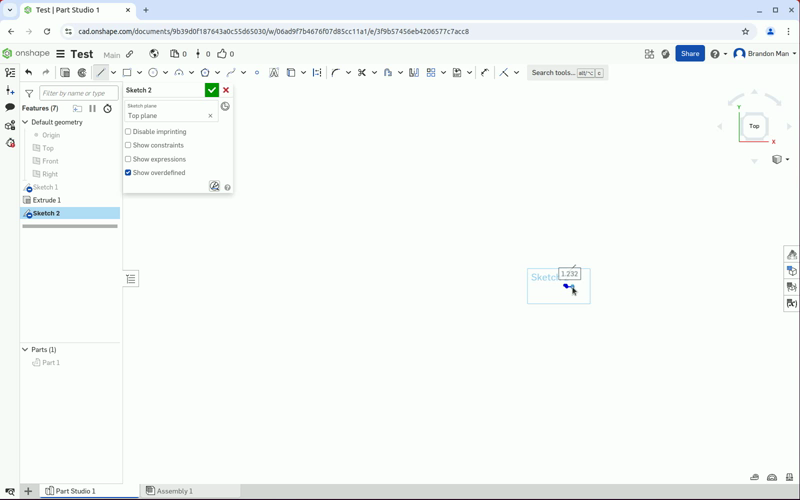
key(a)
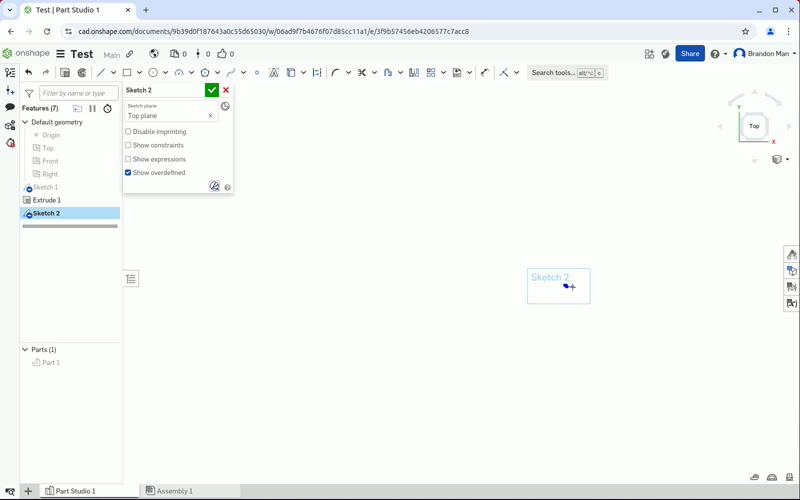
mouse_move(572, 286)
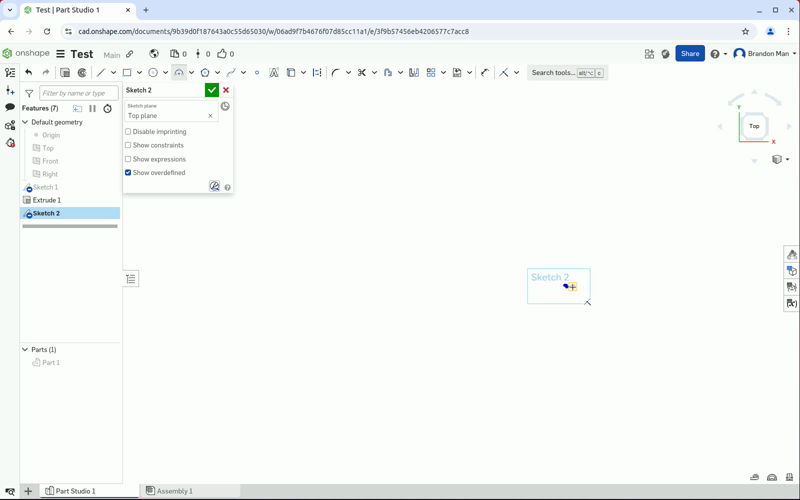
click(572, 286)
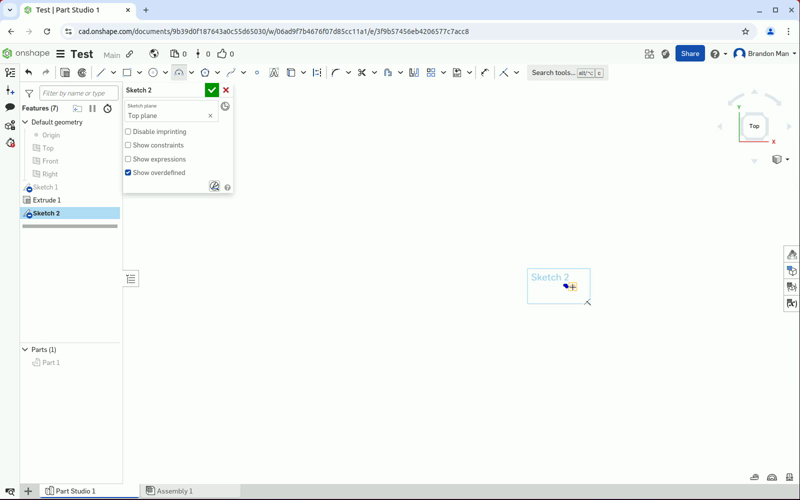
key_down(shift)
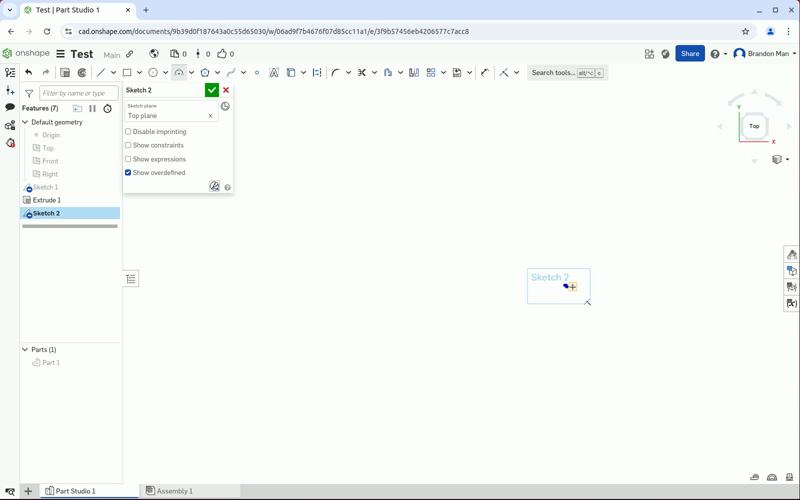
mouse_move(574, 285)
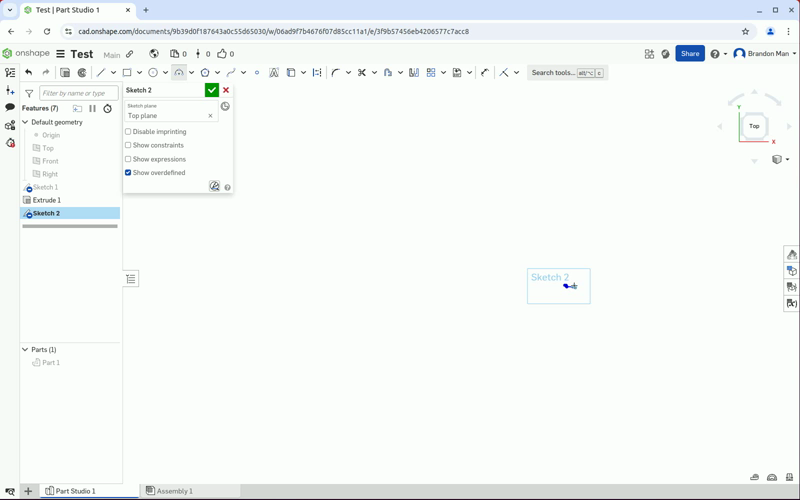
scroll(6)
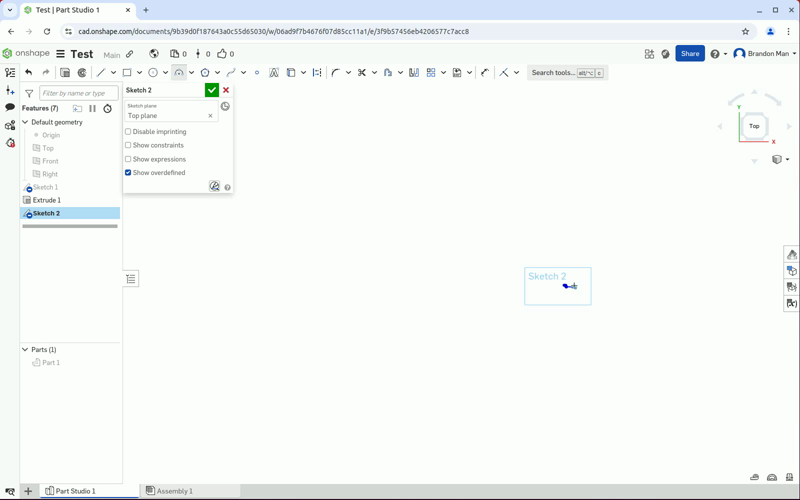
scroll(6)
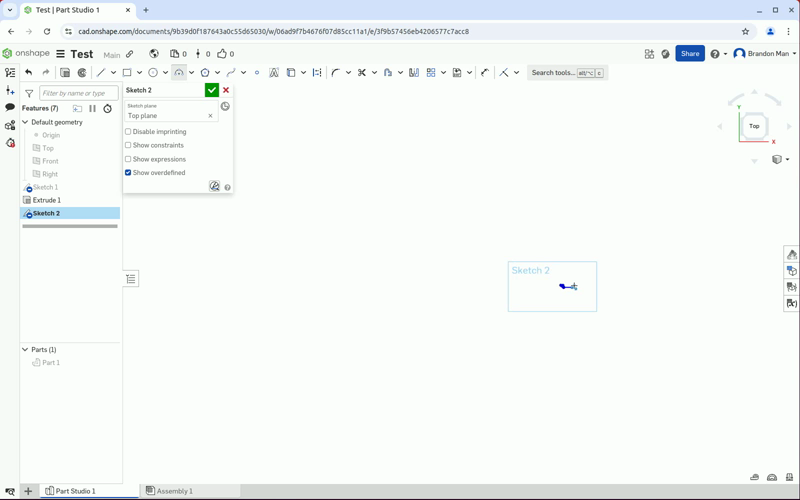
scroll(6)
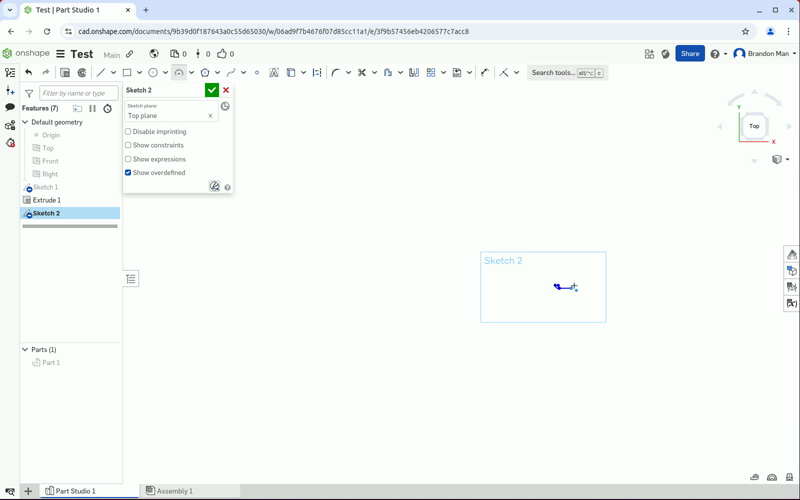
scroll(6)
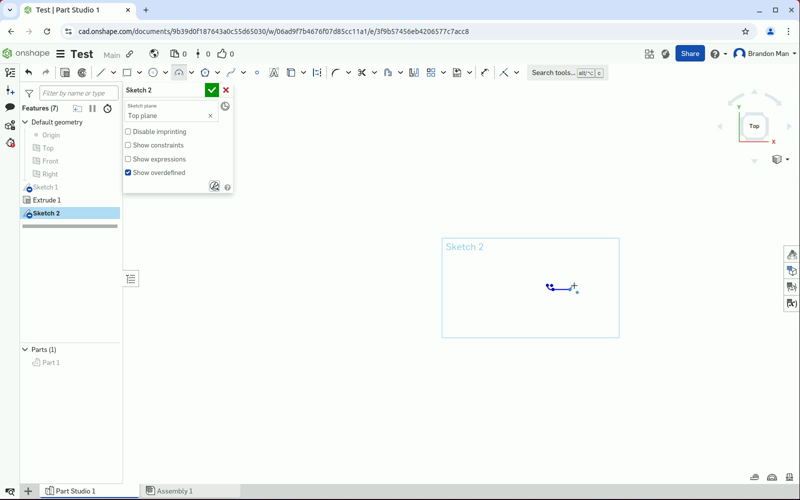
scroll(6)
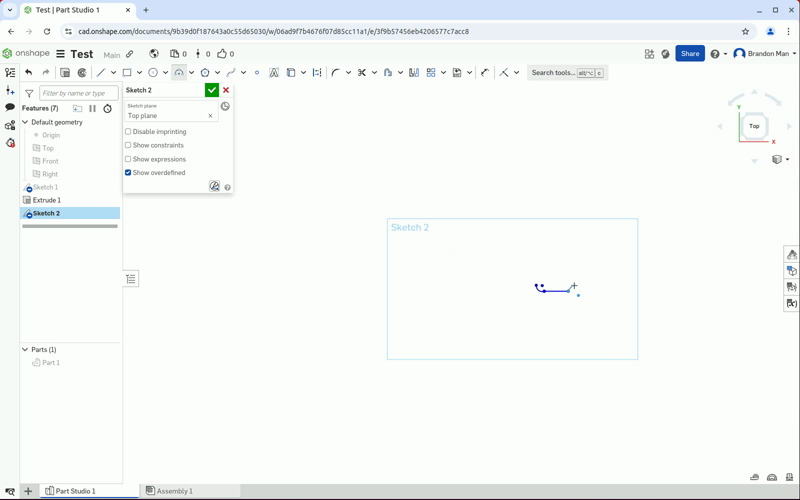
scroll(6)
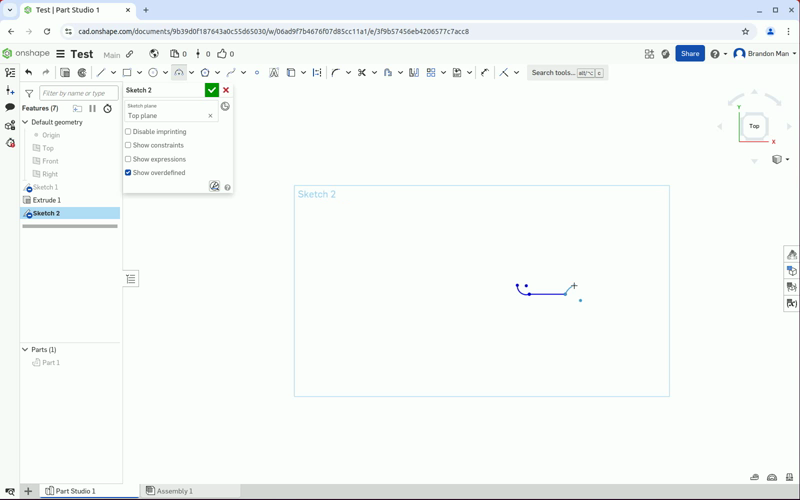
scroll(6)
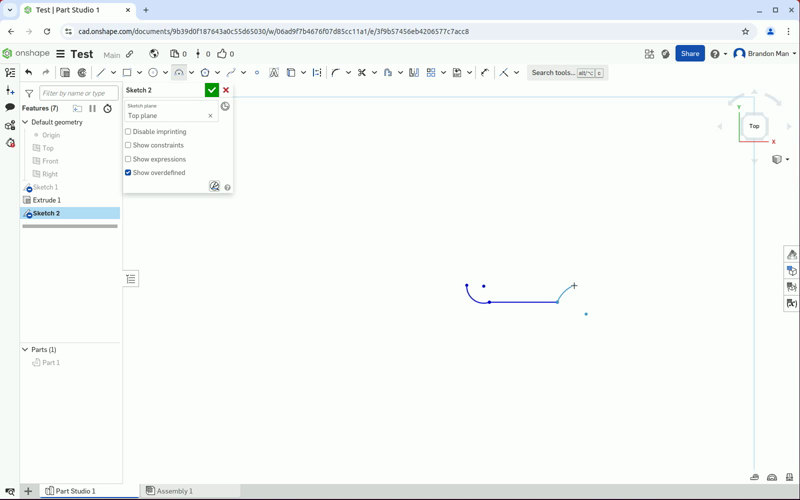
click(574, 285)
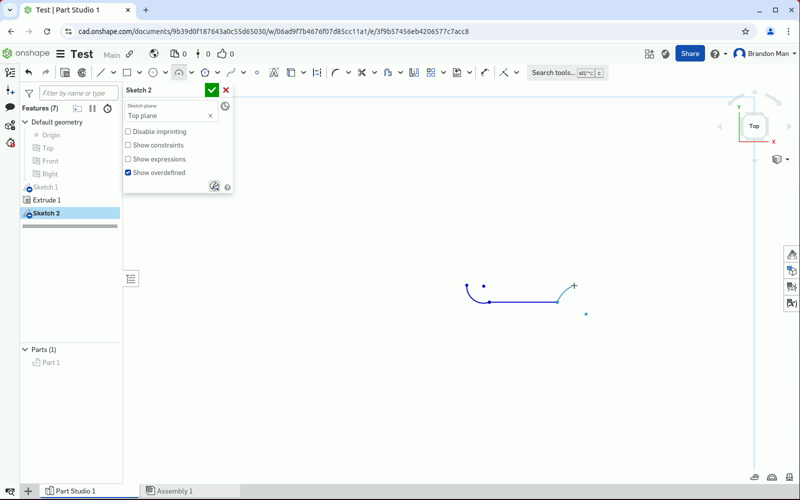
scroll(-6)
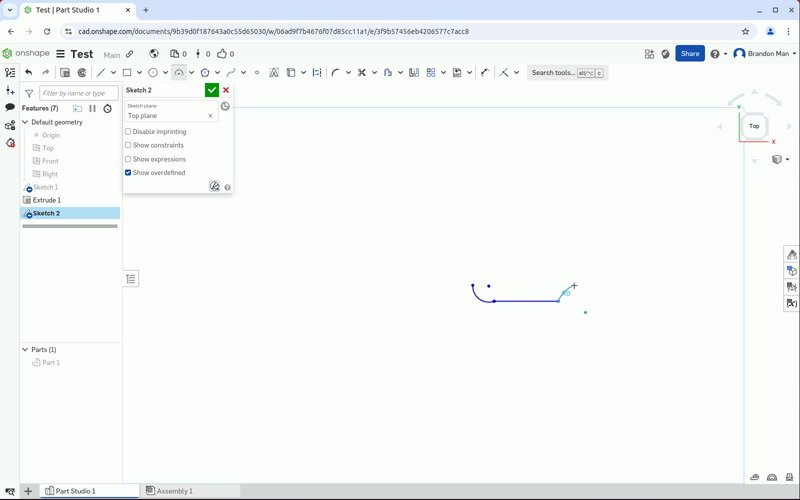
scroll(-6)
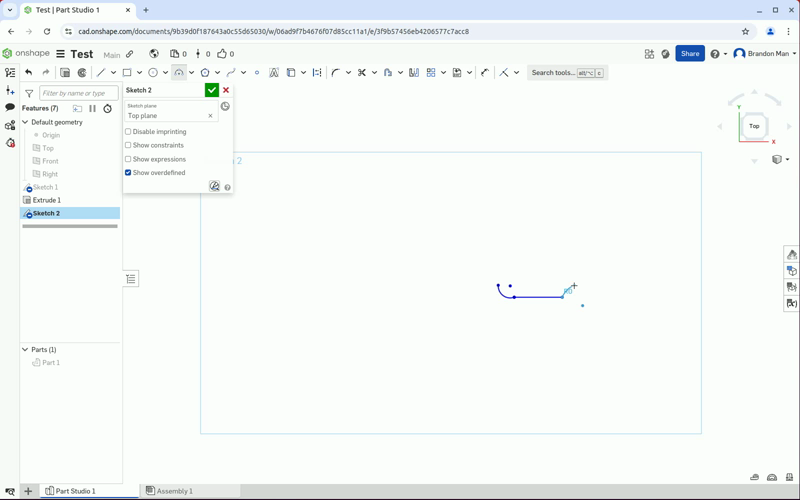
scroll(-6)
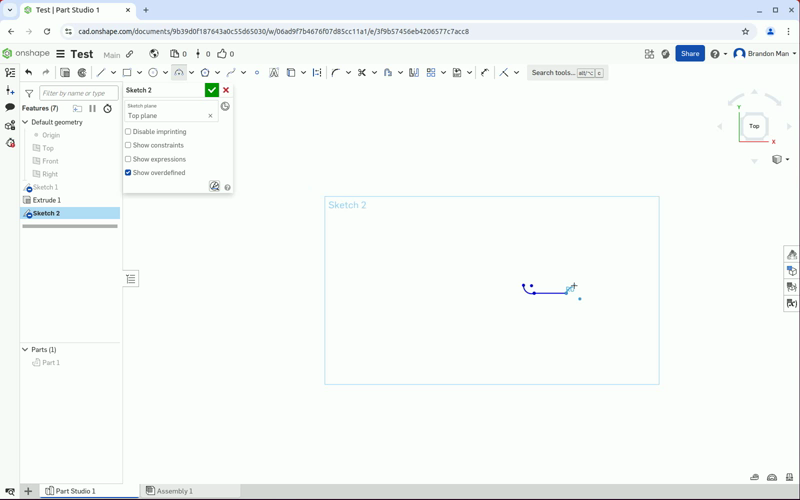
scroll(-6)
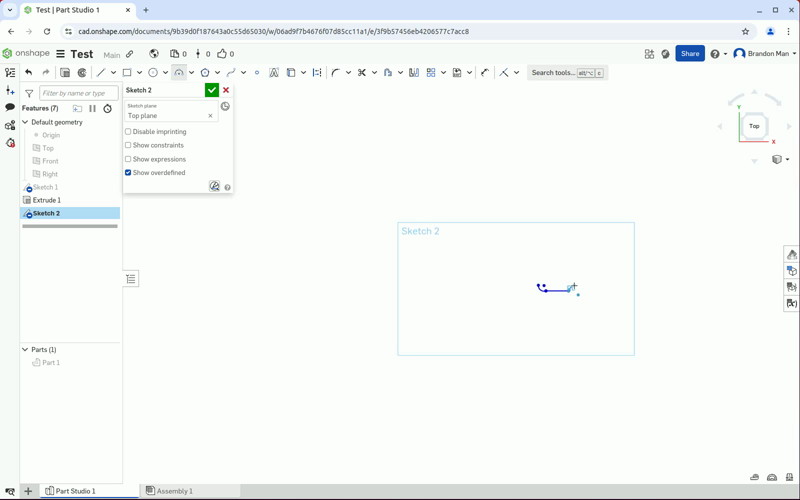
scroll(-6)
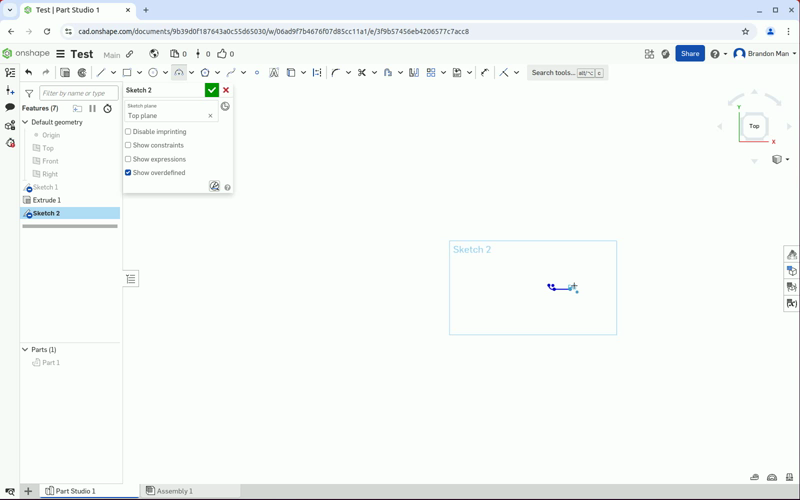
scroll(-6)
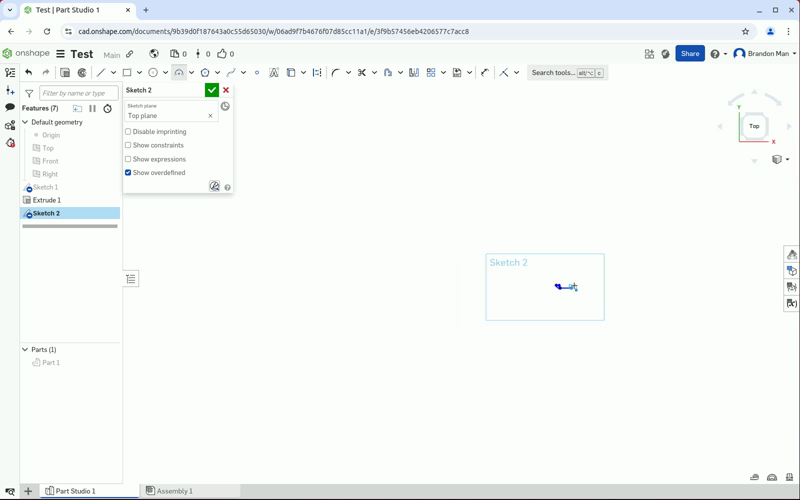
scroll(-6)
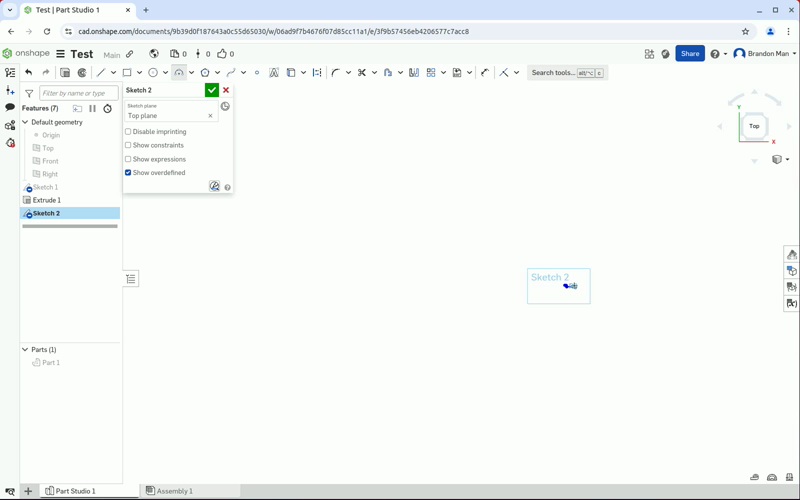
mouse_move(573, 286)
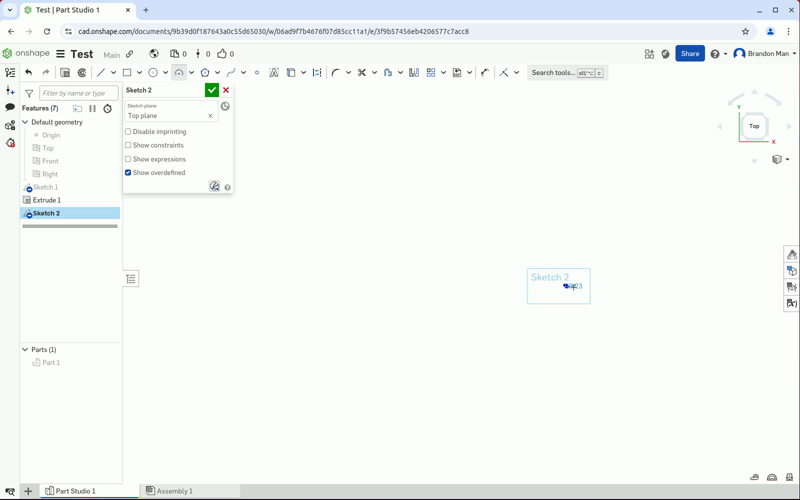
scroll(6)
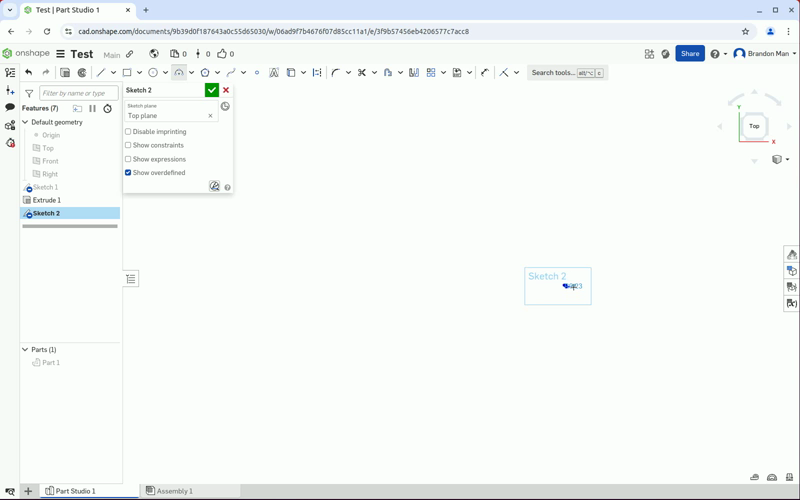
scroll(6)
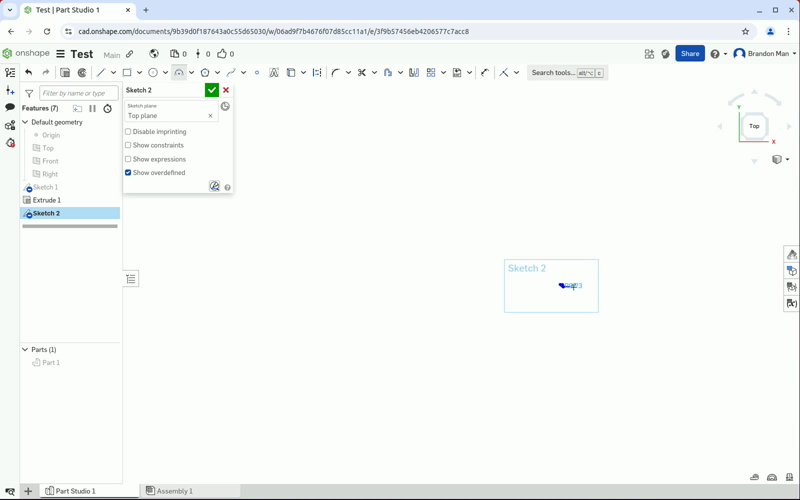
scroll(6)
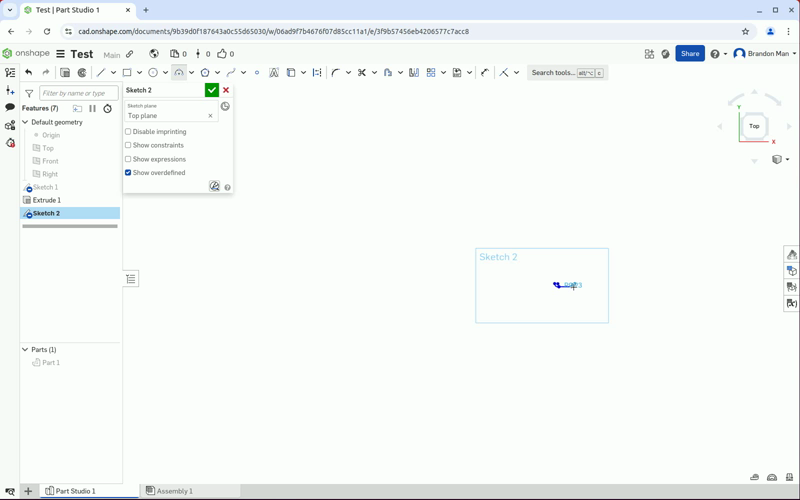
scroll(6)
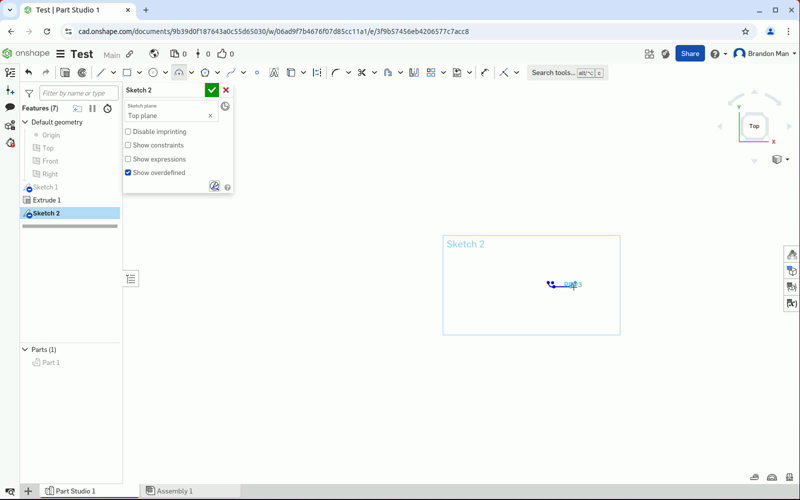
scroll(6)
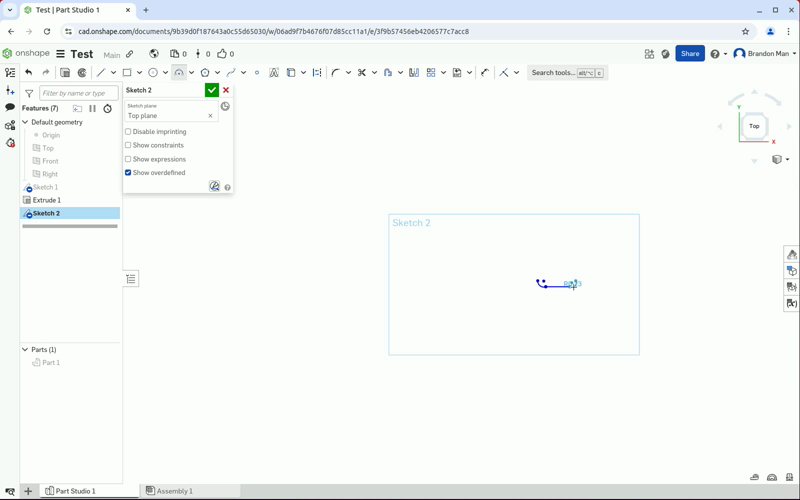
scroll(6)
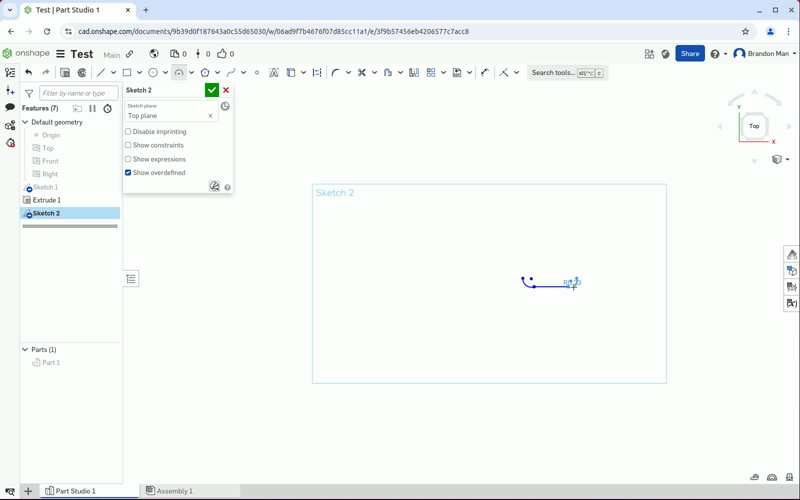
scroll(6)
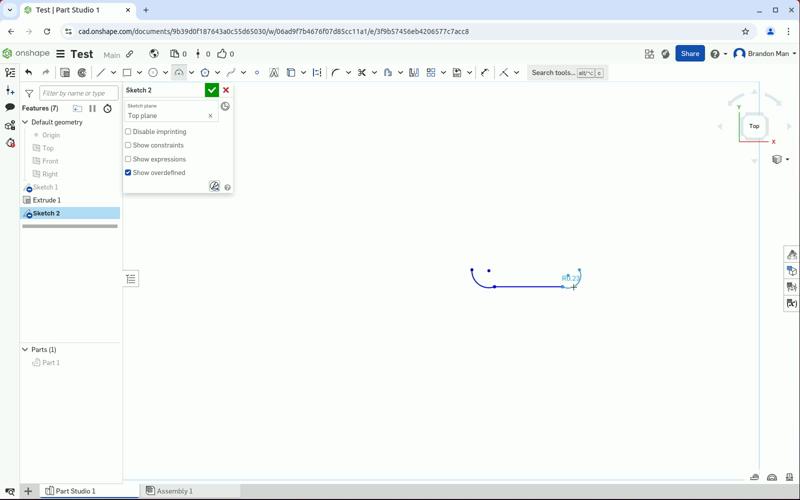
click(573, 286)
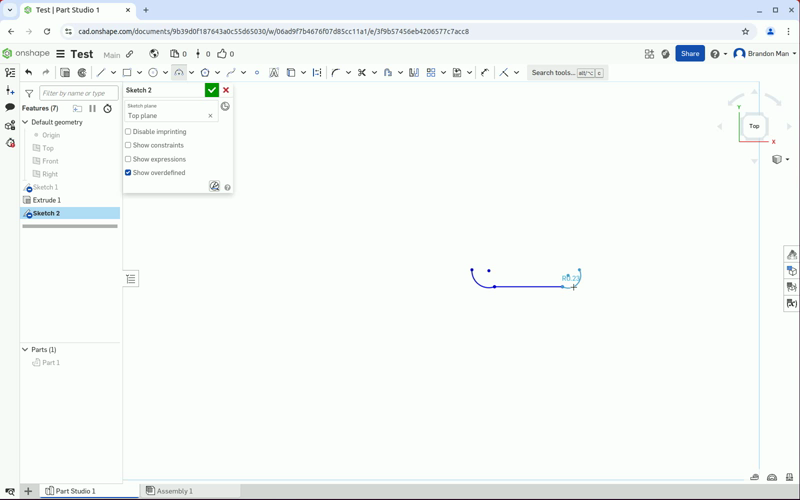
scroll(-6)
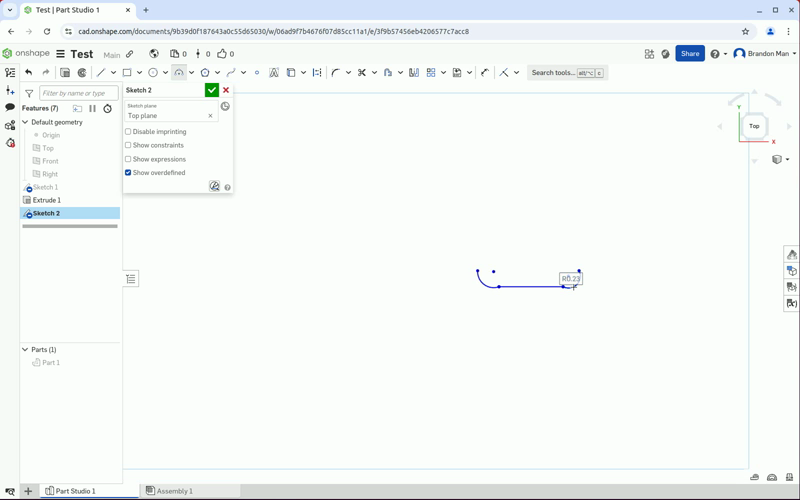
scroll(-6)
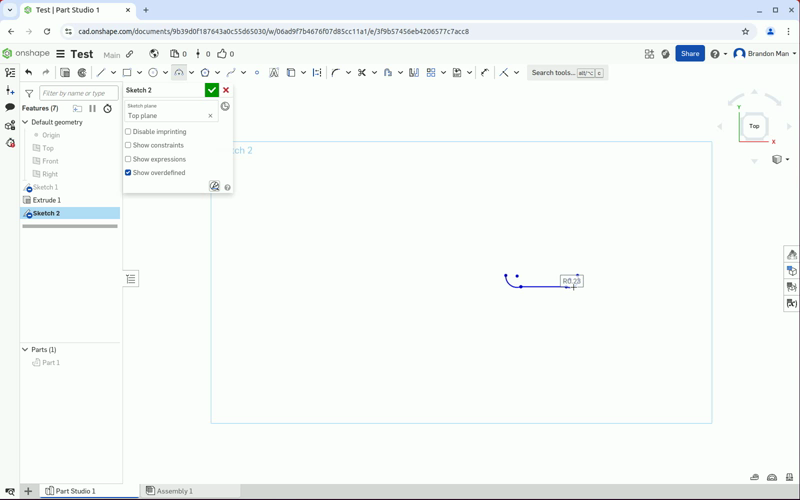
scroll(-6)
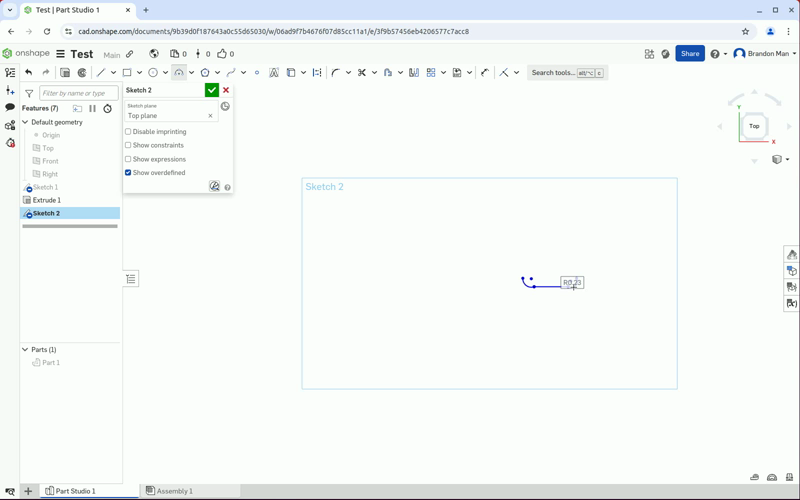
scroll(-6)
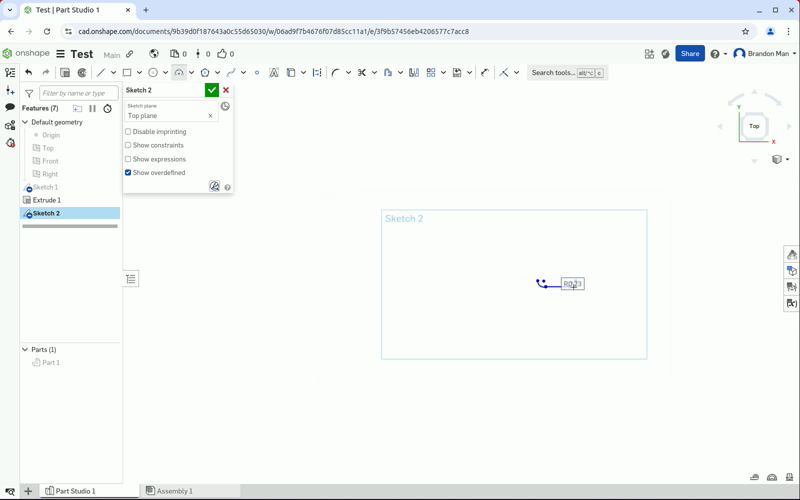
scroll(-6)
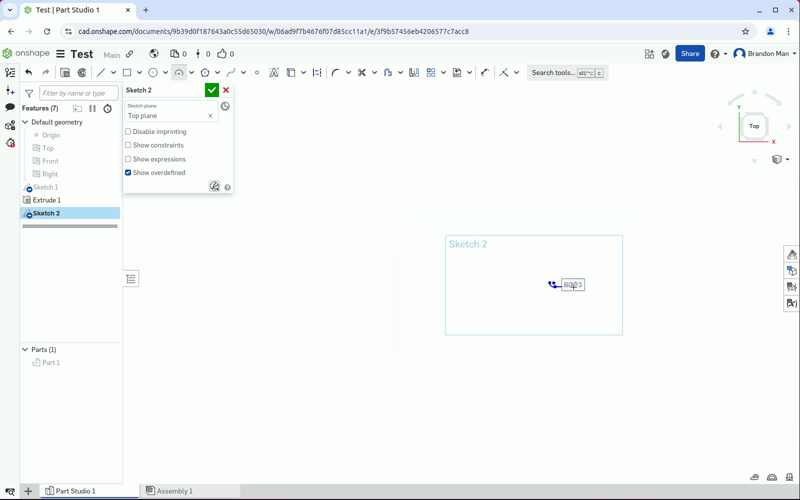
scroll(-6)
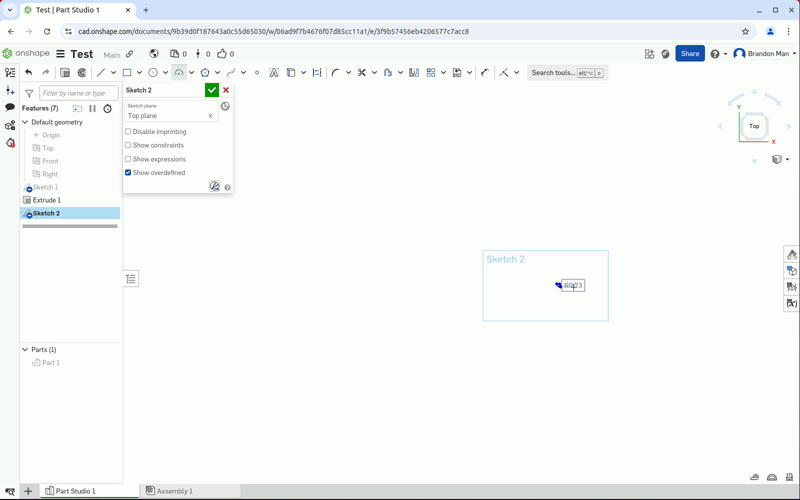
scroll(-6)
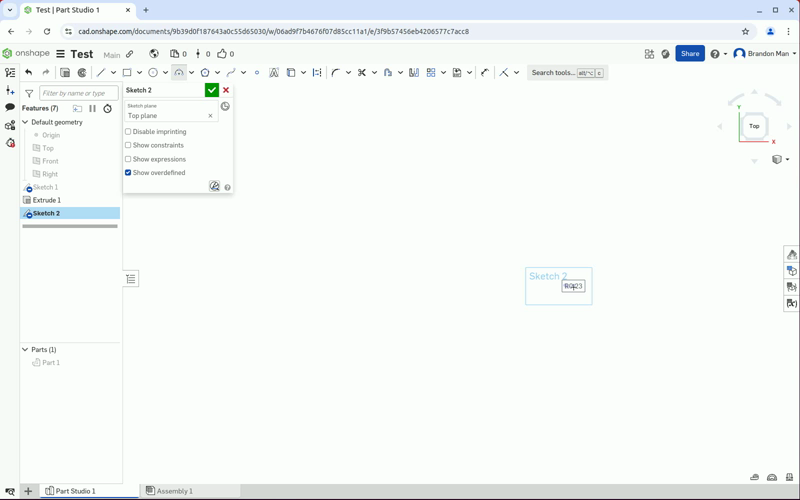
key_up(shift)
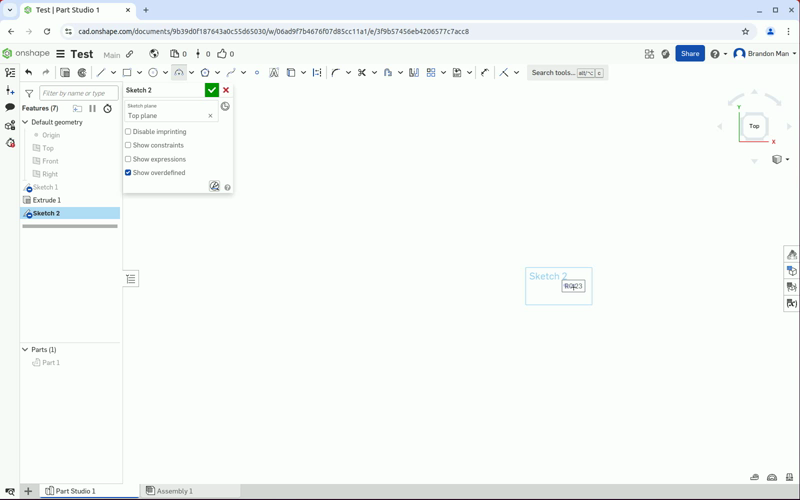
key(esc)
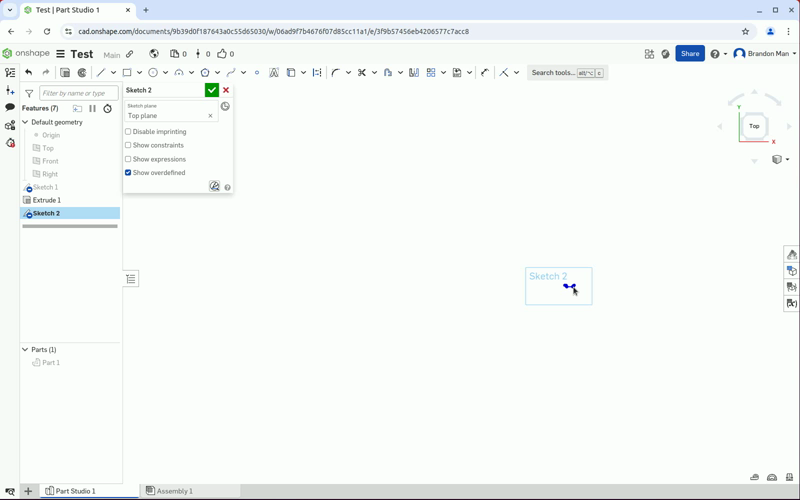
key(l)
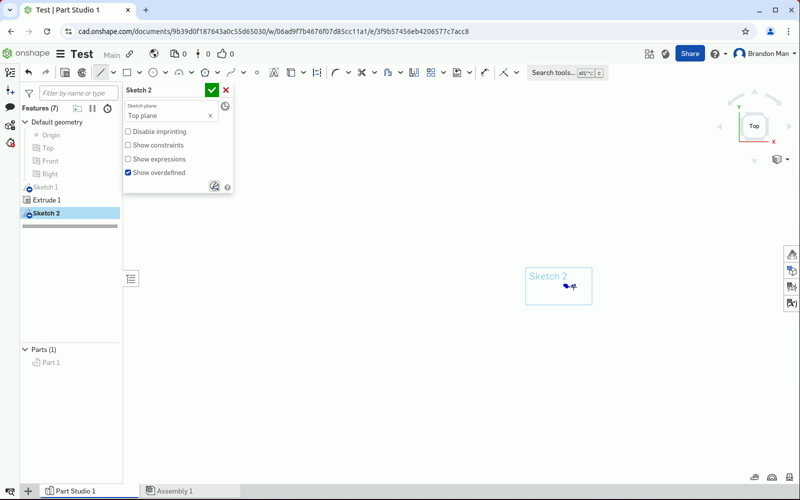
mouse_move(574, 285)
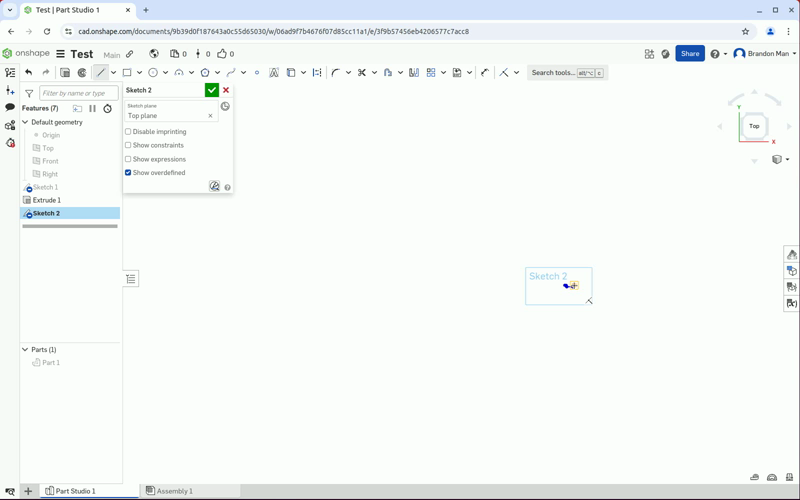
scroll(6)
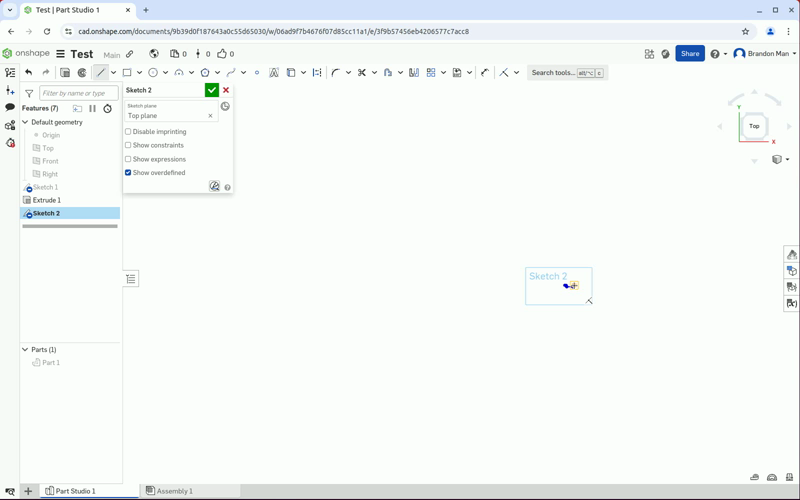
scroll(6)
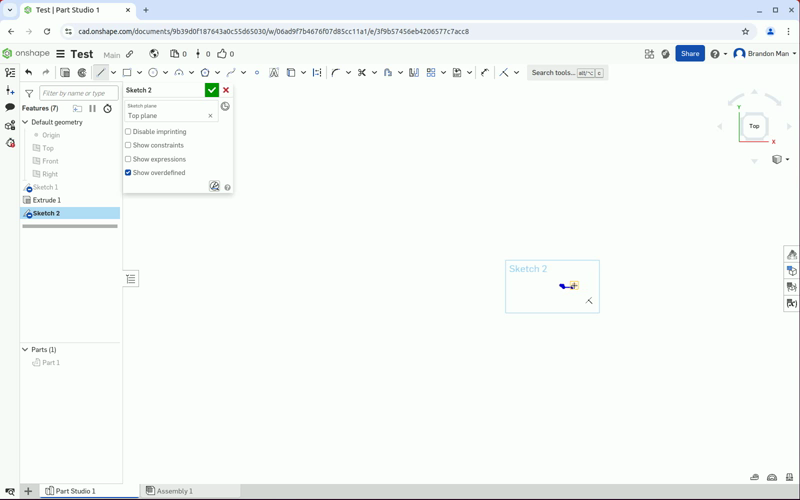
scroll(6)
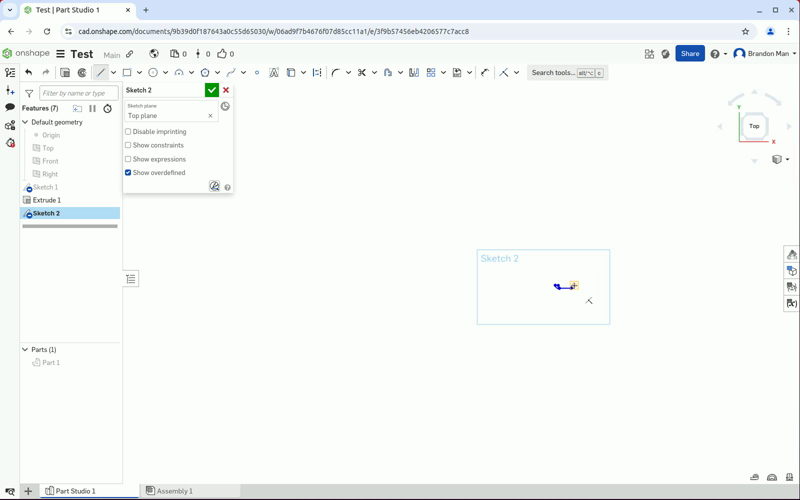
scroll(6)
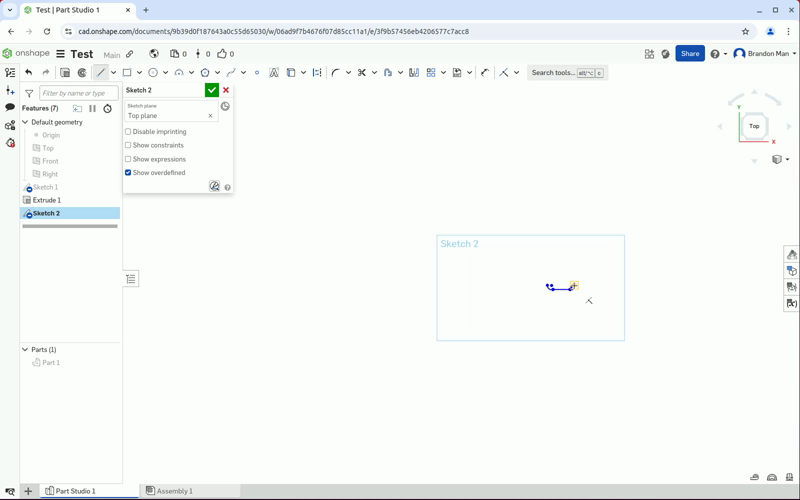
scroll(6)
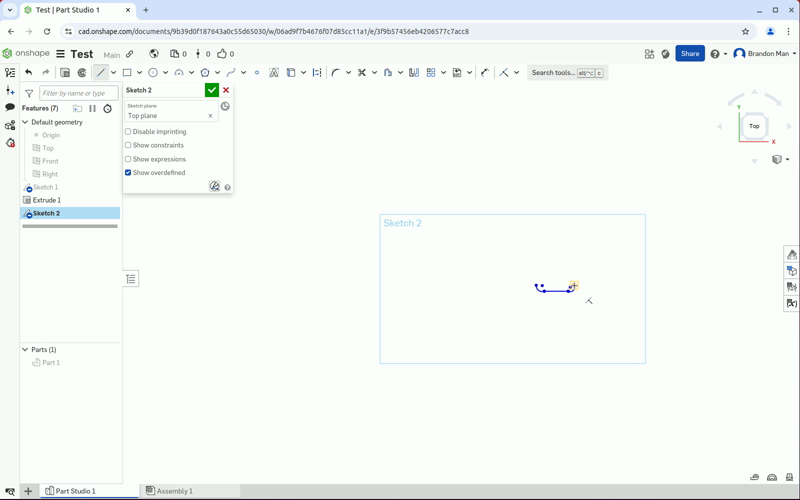
scroll(6)
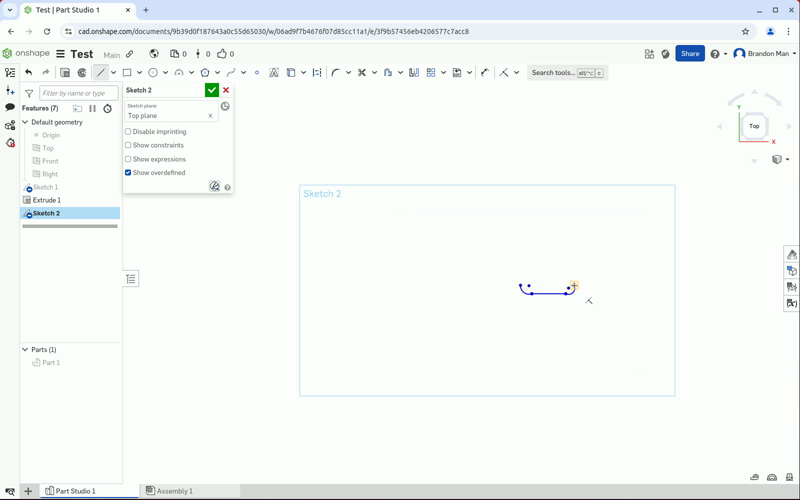
scroll(6)
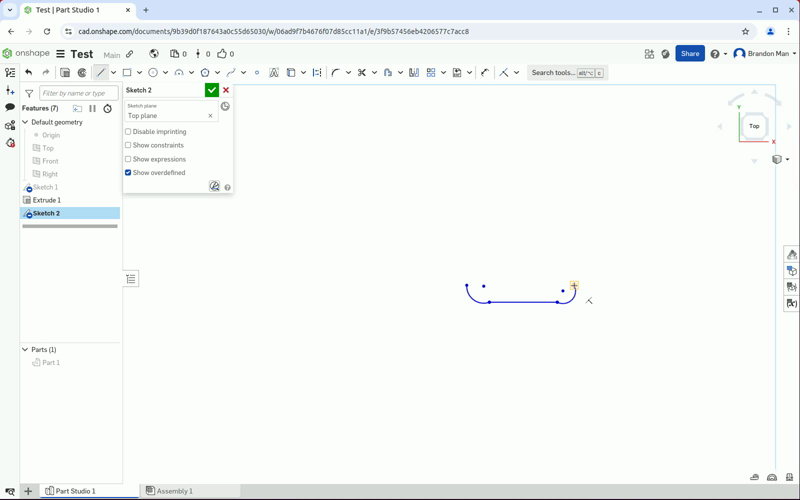
click(574, 285)
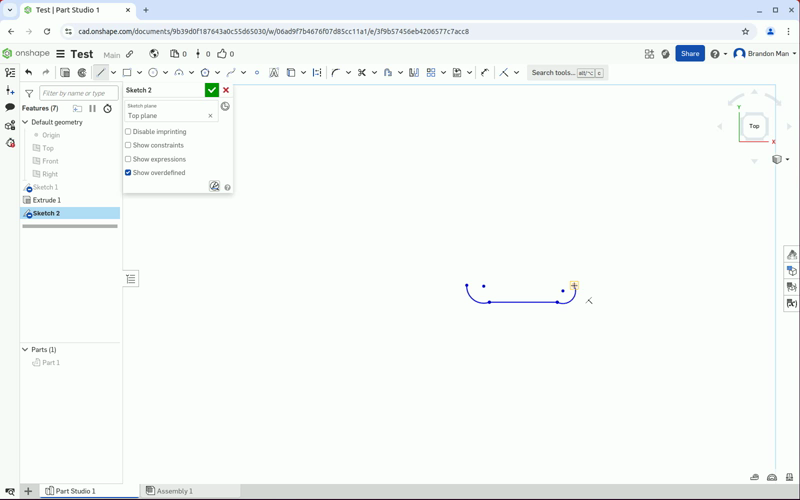
scroll(-6)
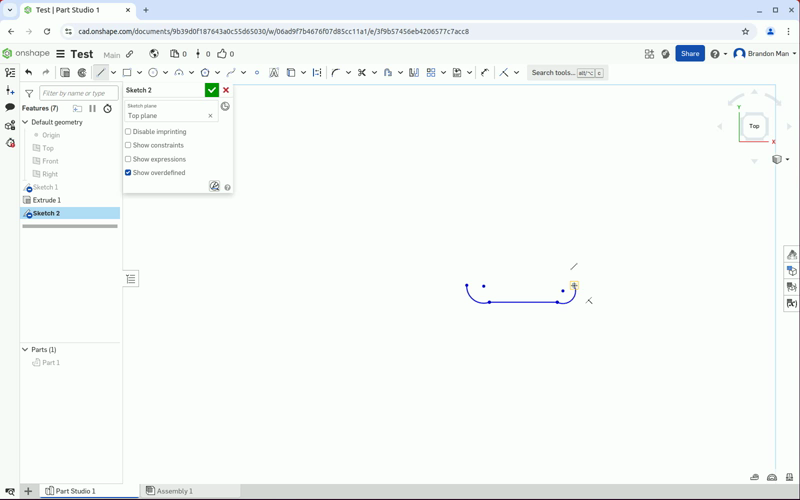
scroll(-6)
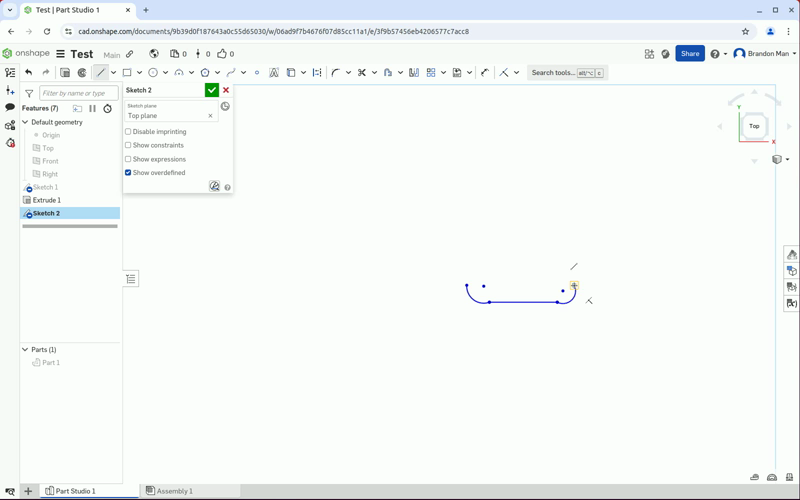
scroll(-6)
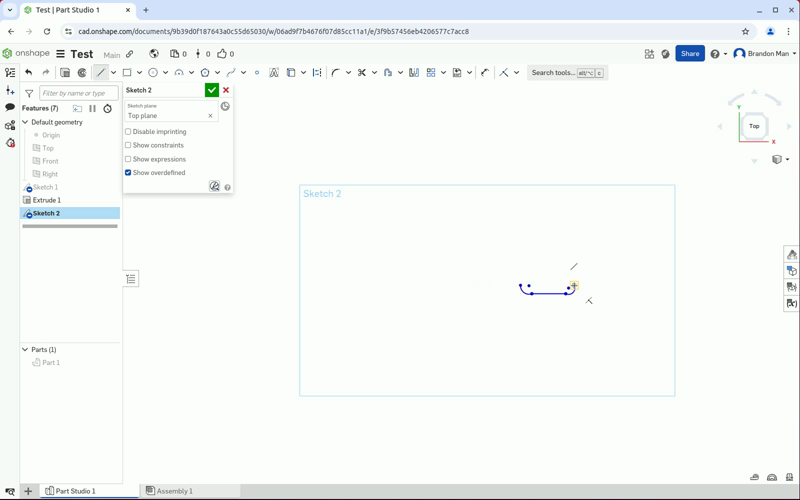
scroll(-6)
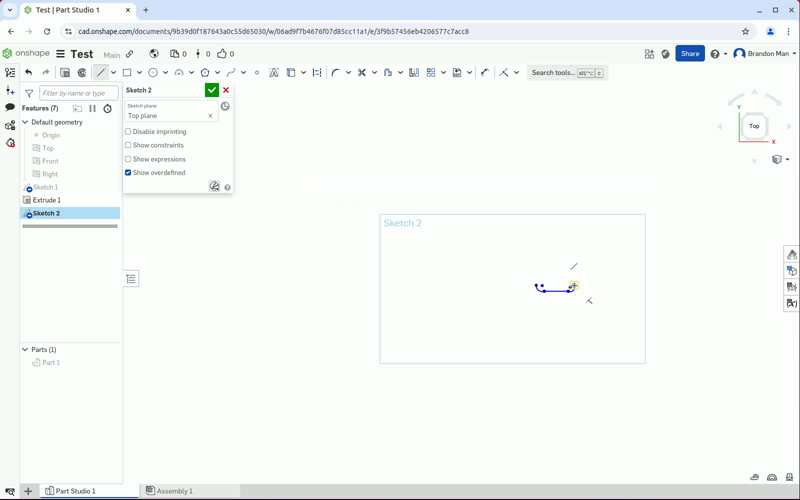
scroll(-6)
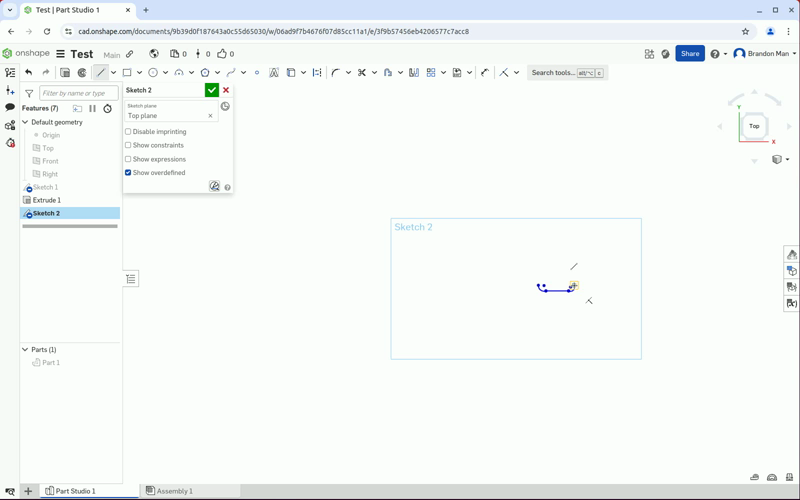
scroll(-6)
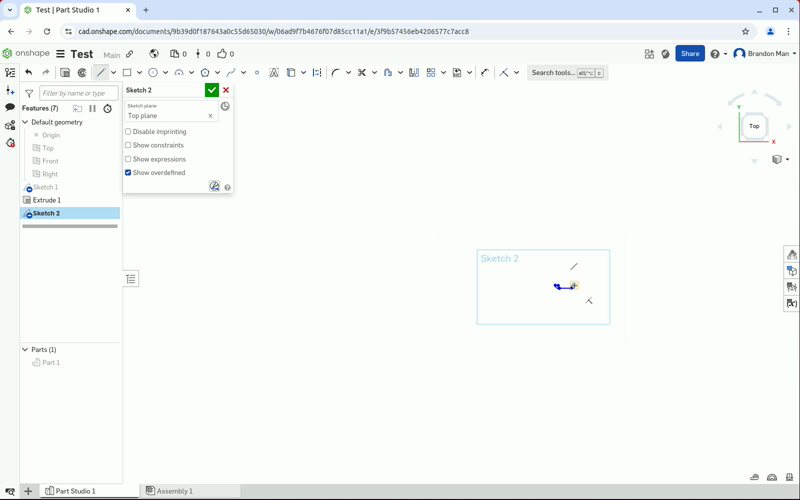
scroll(-6)
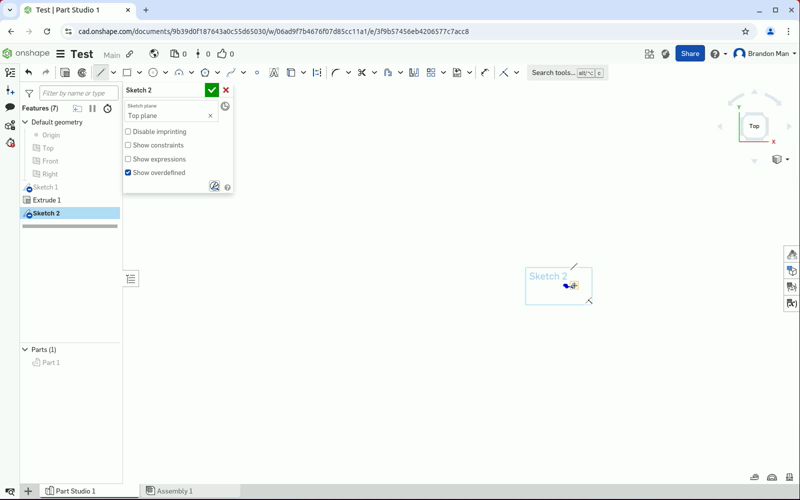
key_down(shift)
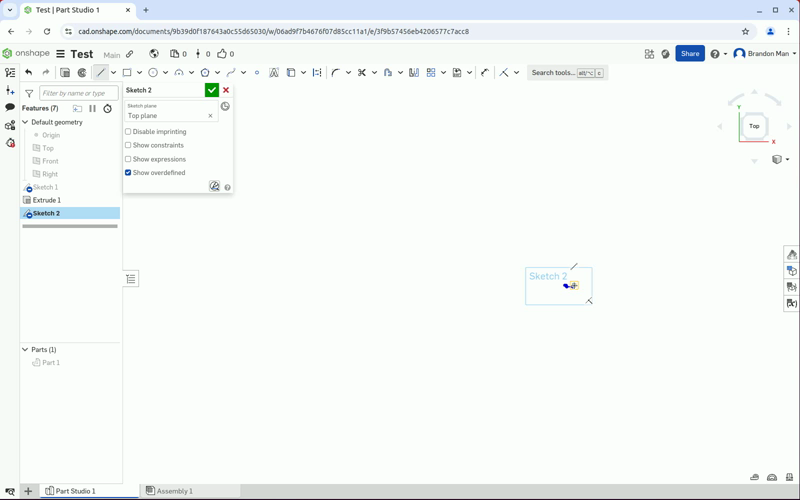
mouse_move(589, 285)
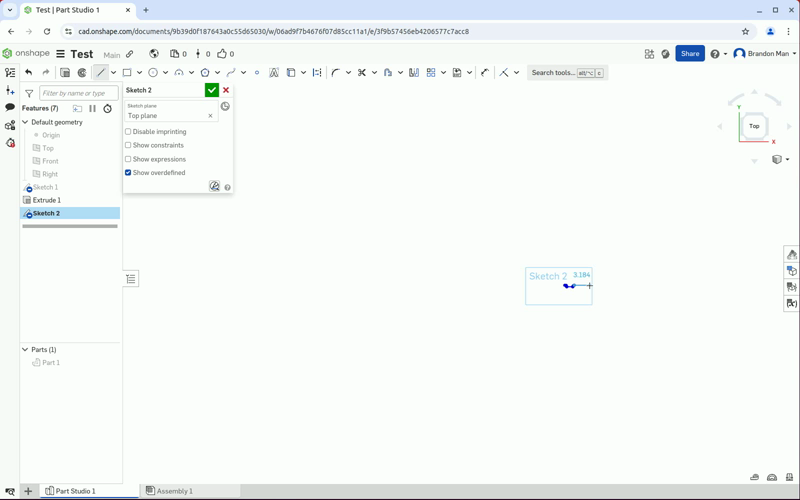
mouse_move(574, 279)
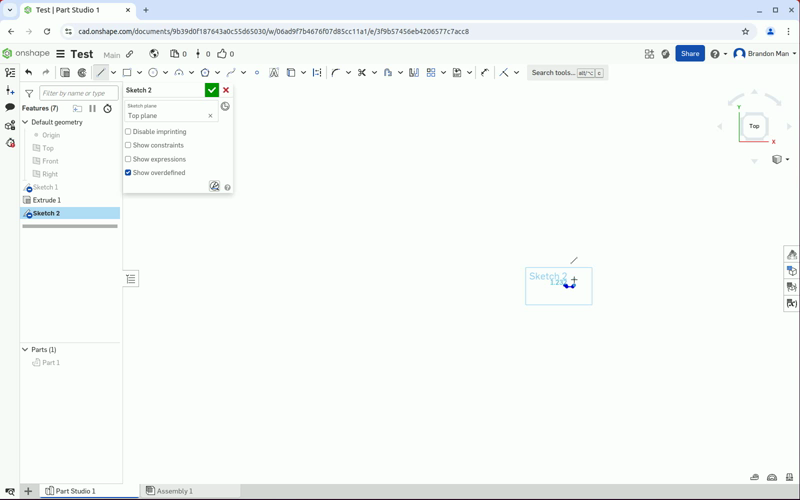
scroll(6)
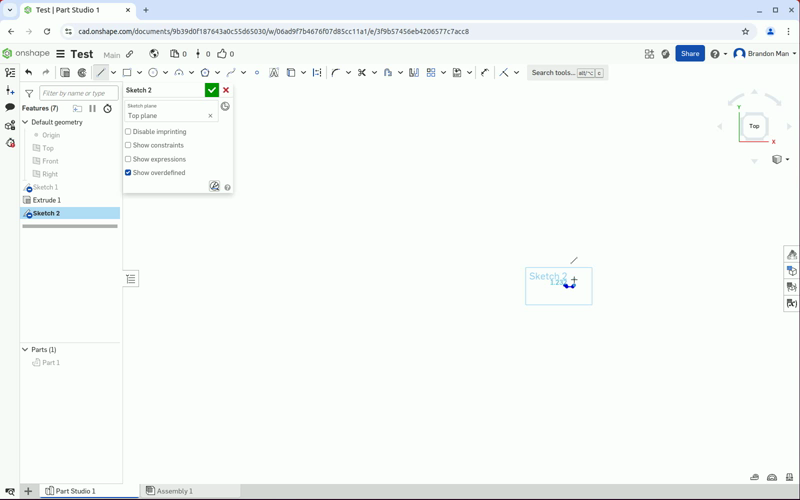
scroll(6)
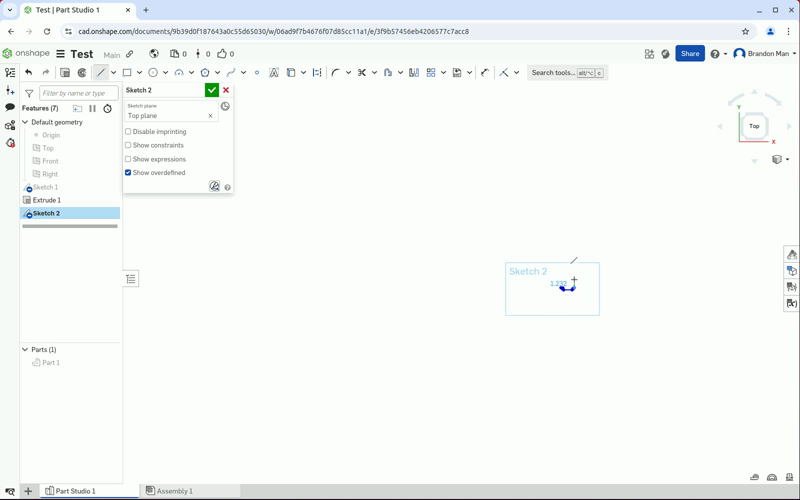
scroll(6)
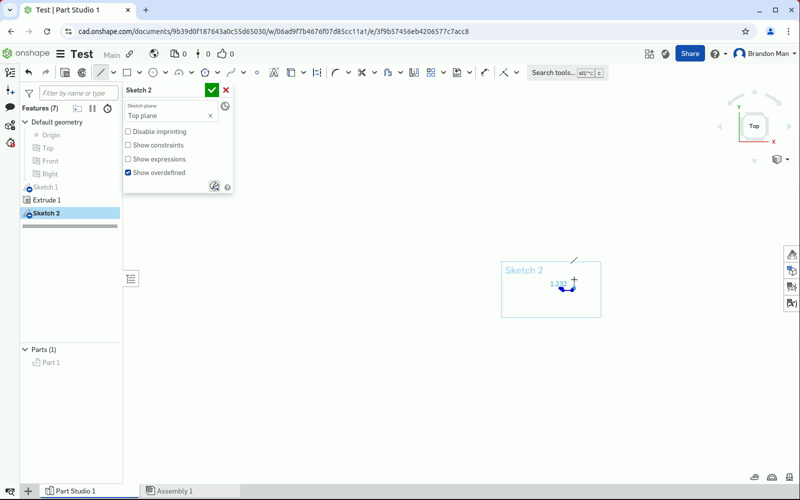
scroll(6)
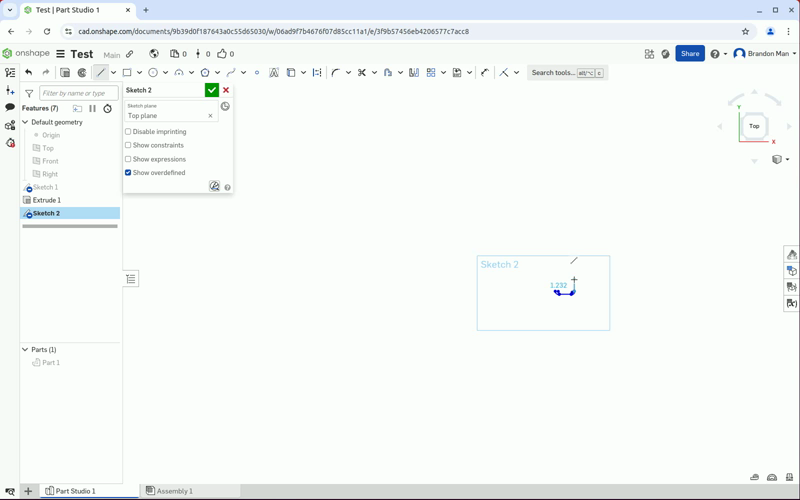
scroll(6)
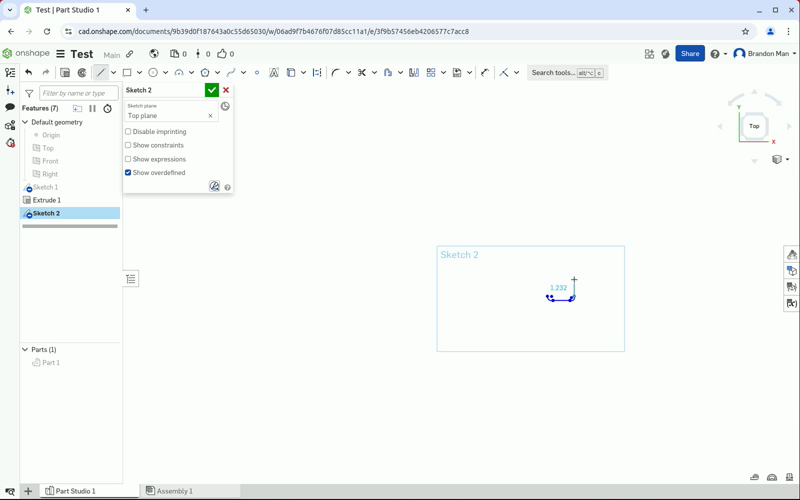
scroll(6)
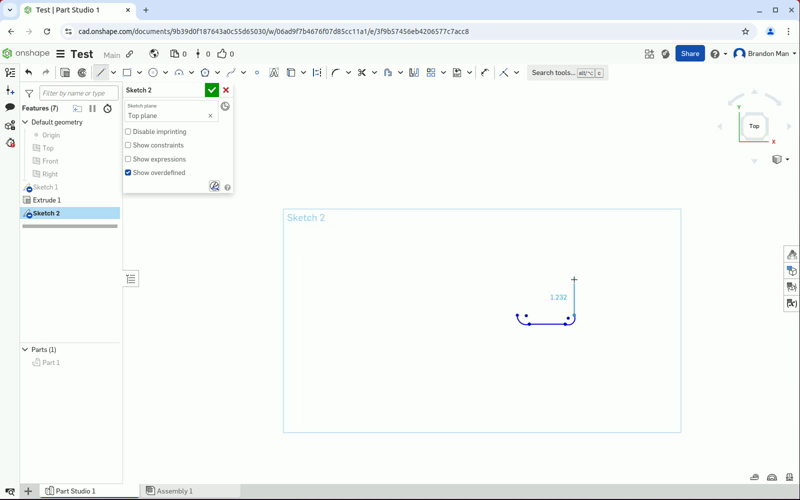
scroll(6)
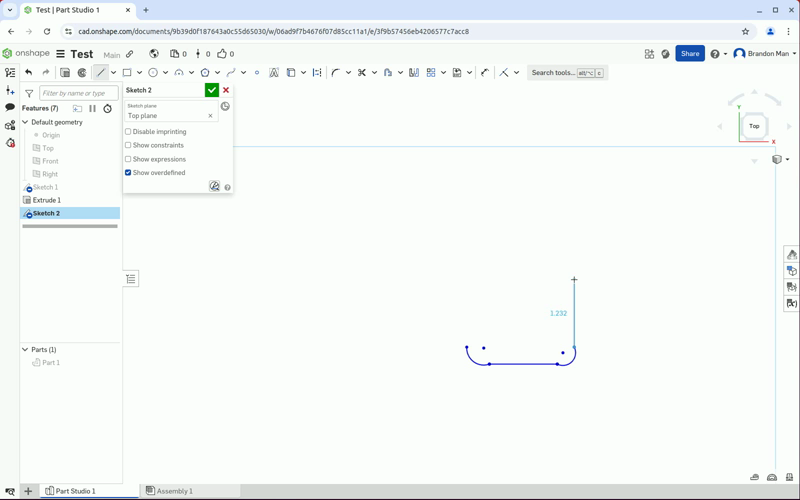
click(574, 279)
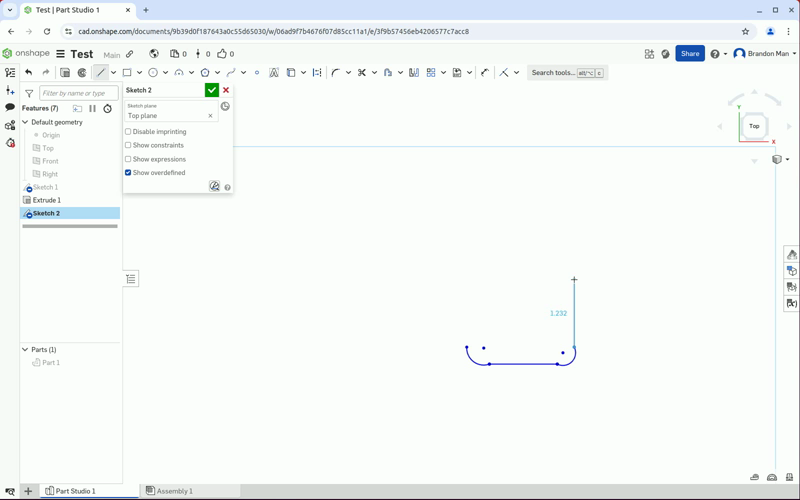
scroll(-6)
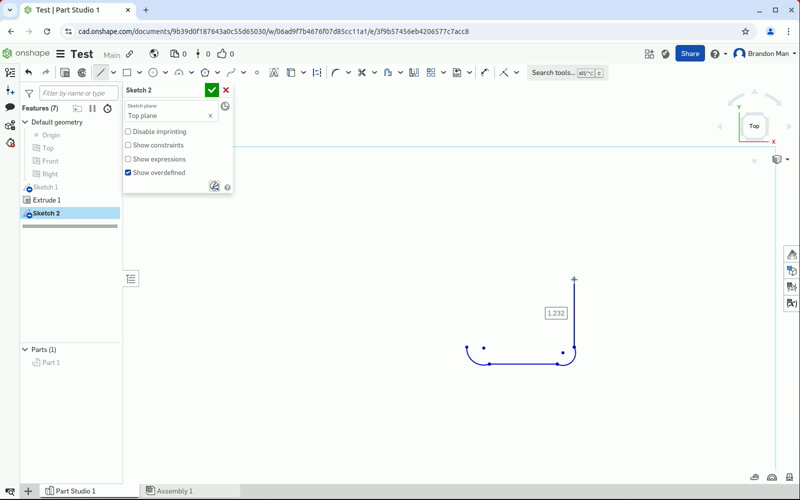
scroll(-6)
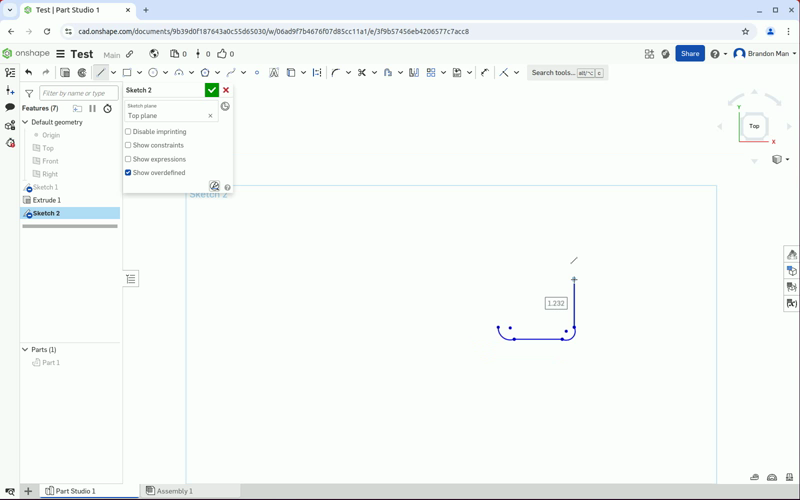
scroll(-6)
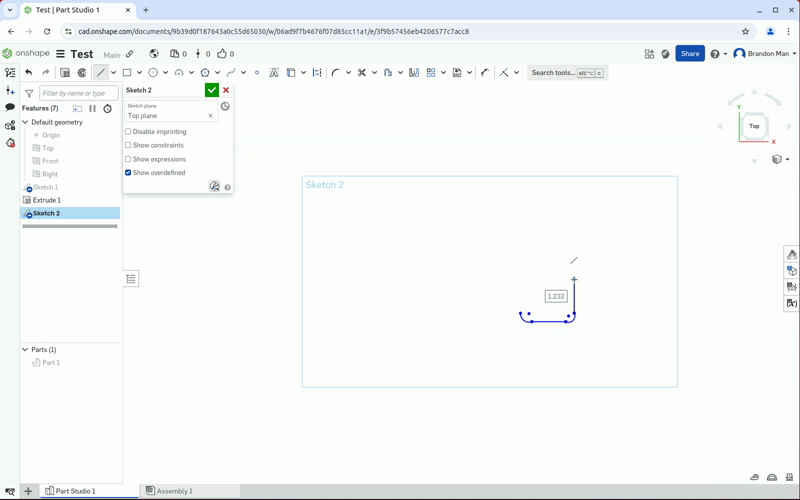
scroll(-6)
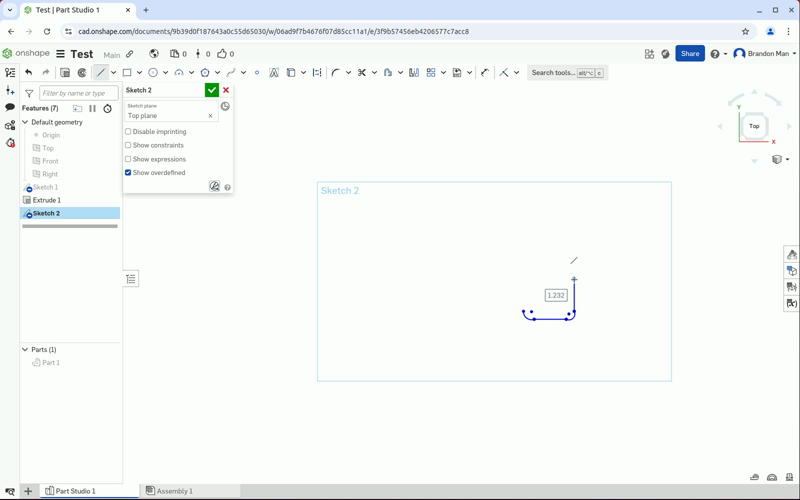
scroll(-6)
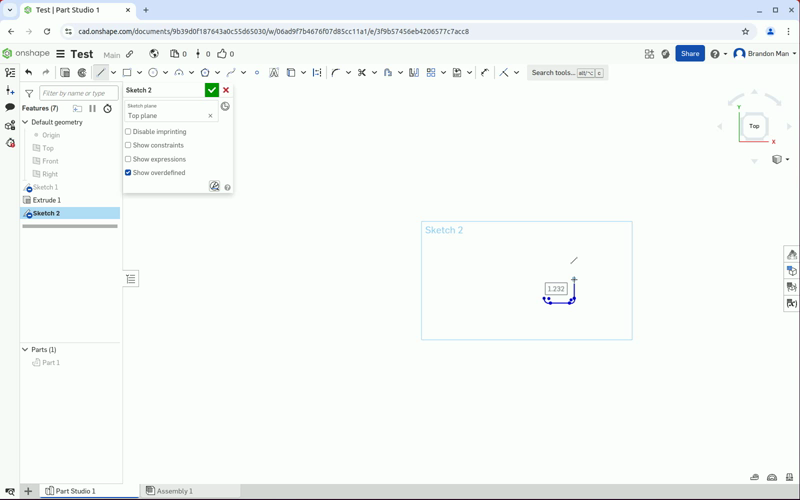
scroll(-6)
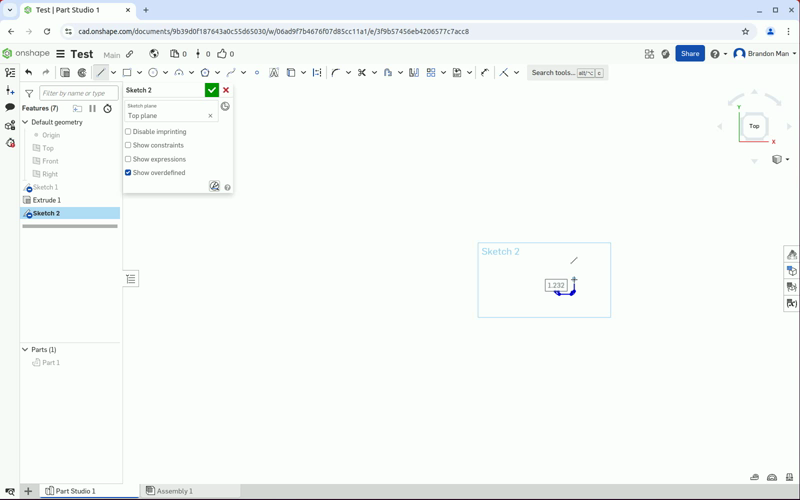
scroll(-6)
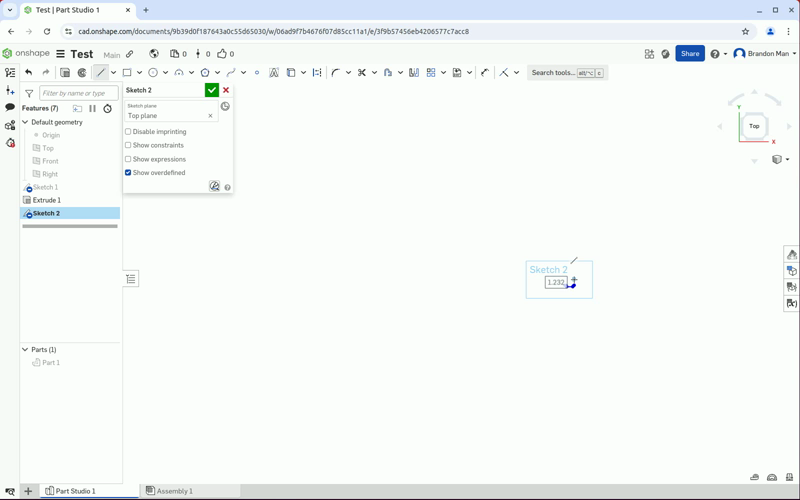
key_up(shift)
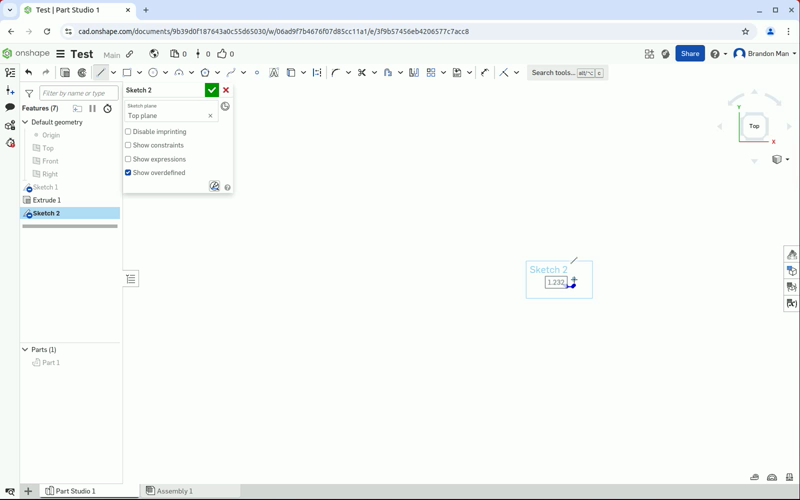
key(esc)
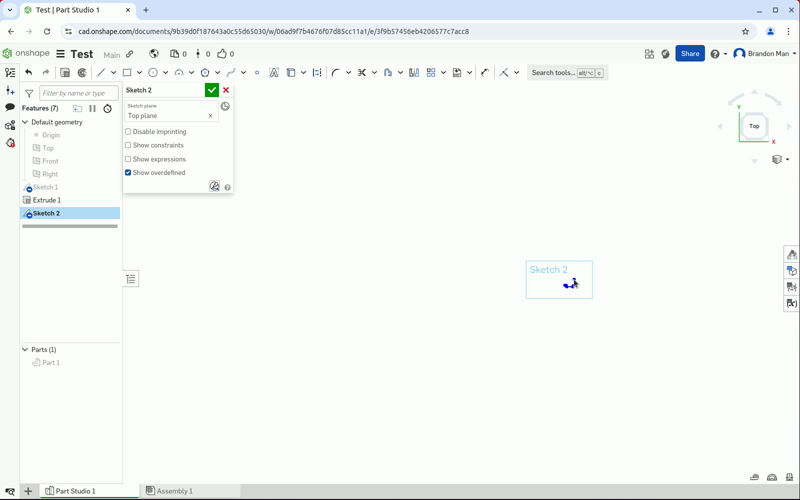
key(a)
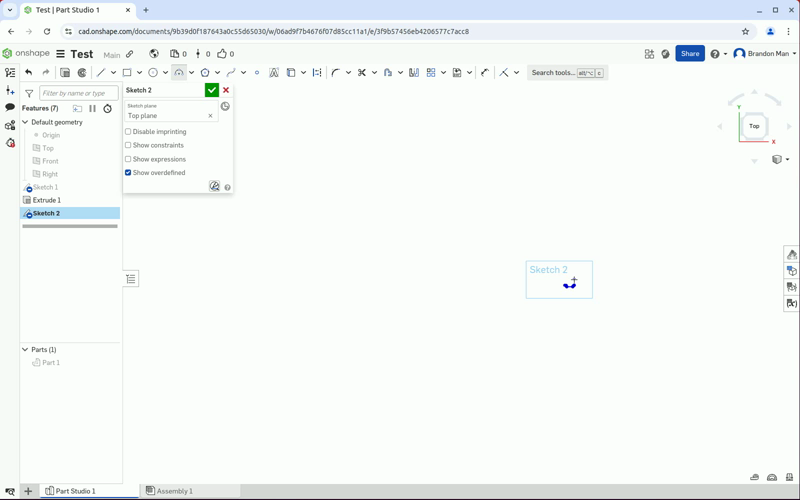
mouse_move(574, 279)
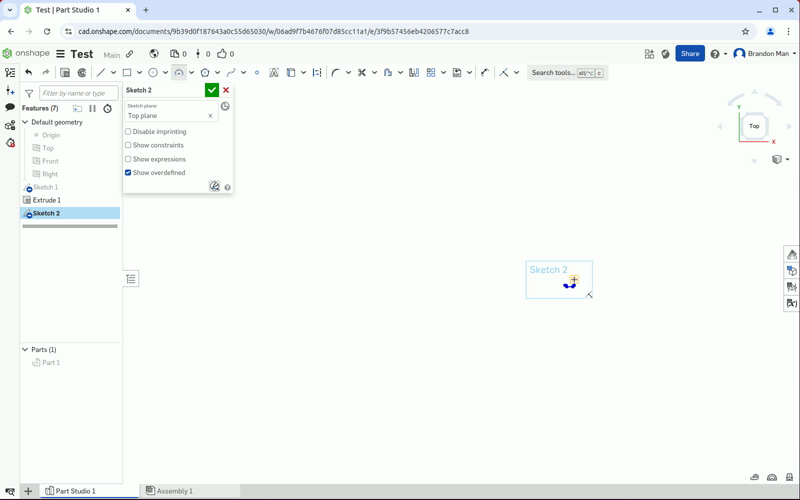
click(574, 279)
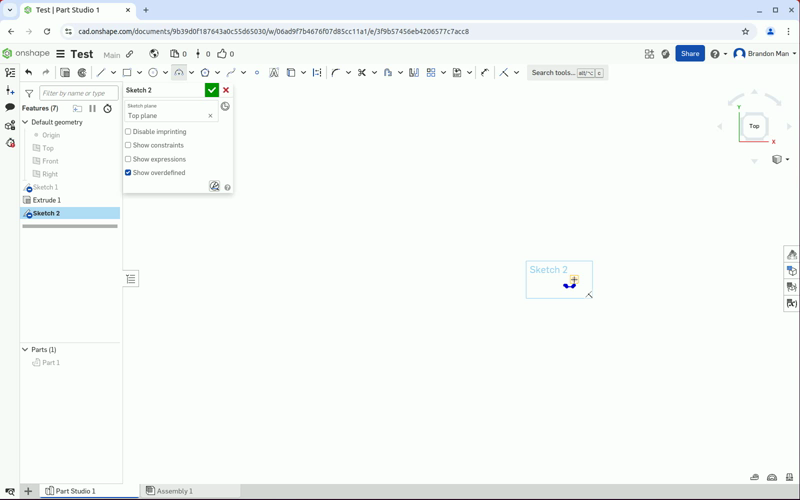
key_down(shift)
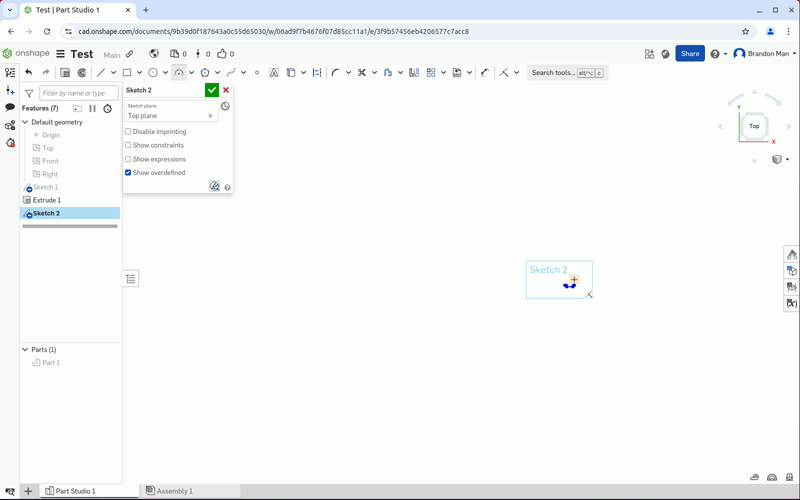
mouse_move(572, 277)
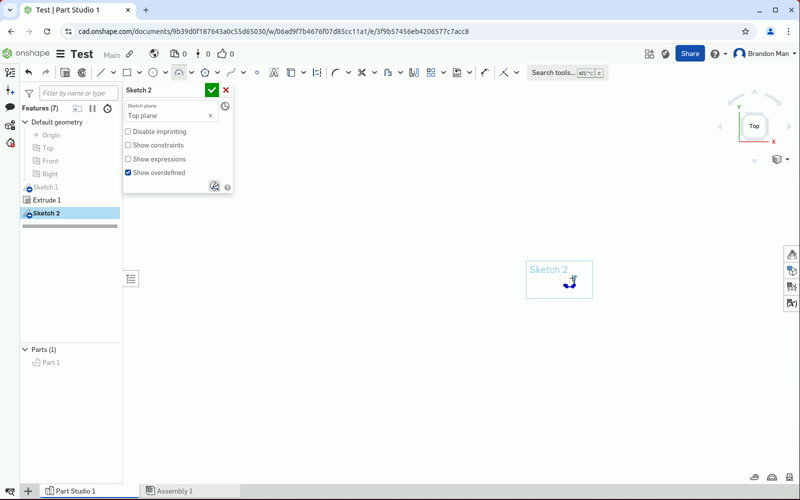
scroll(6)
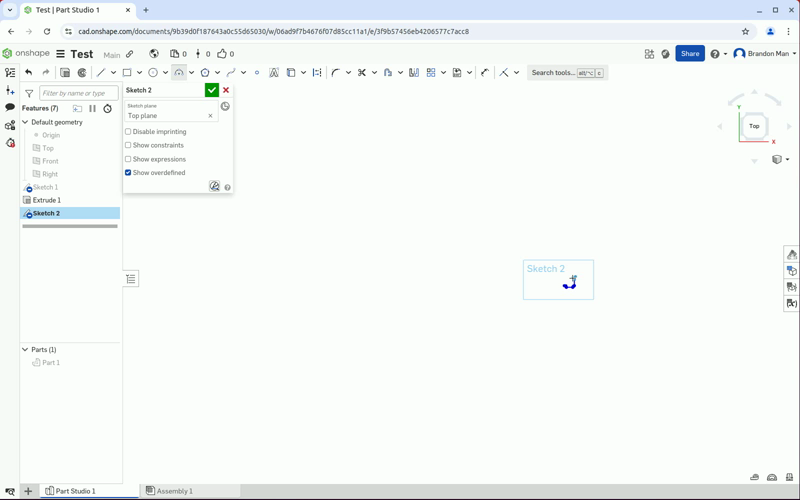
scroll(6)
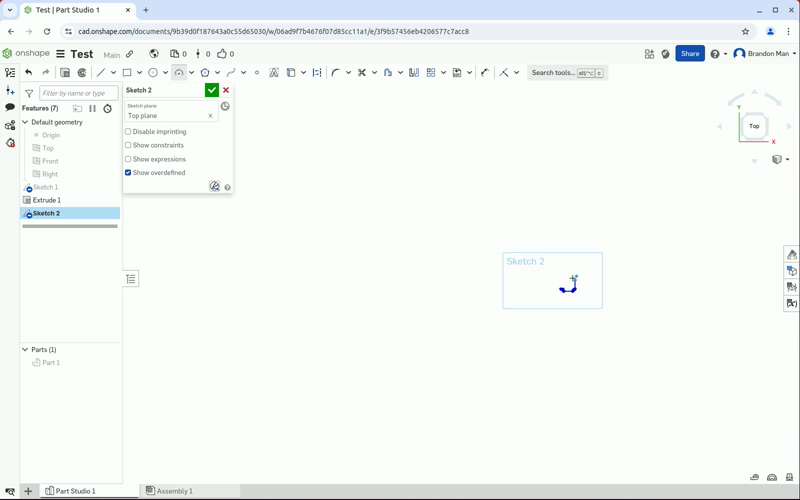
scroll(6)
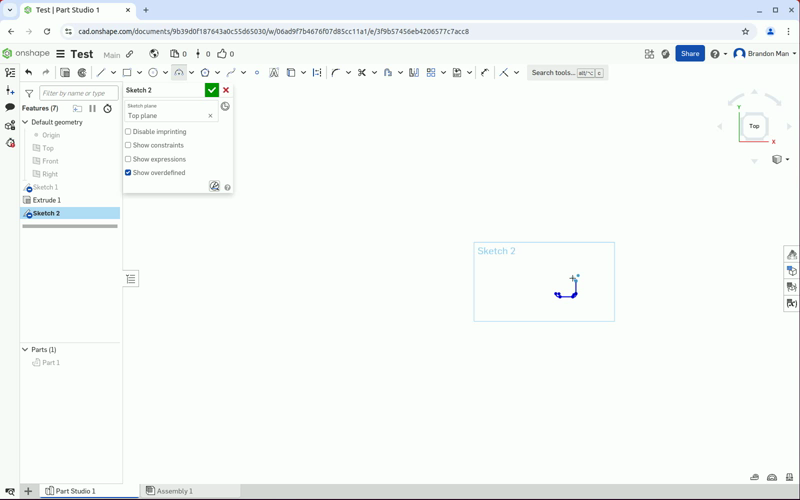
scroll(6)
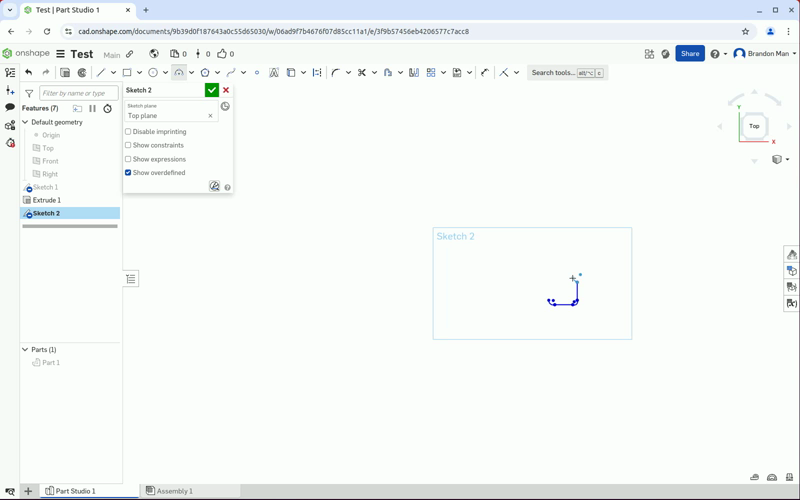
scroll(6)
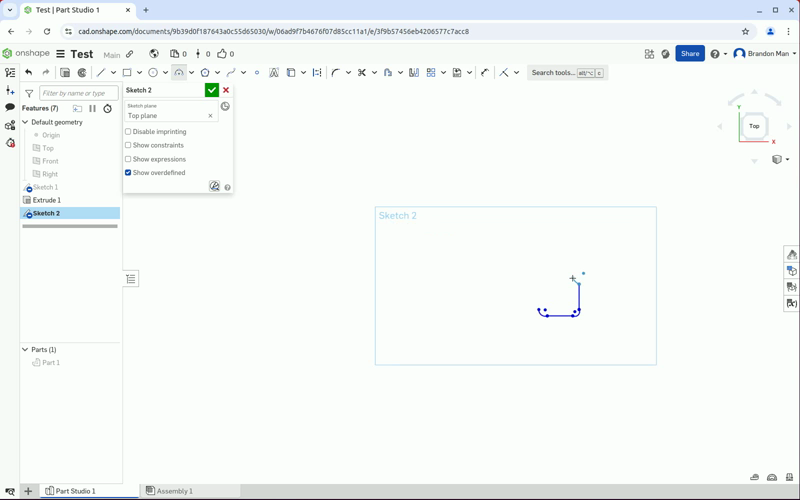
scroll(6)
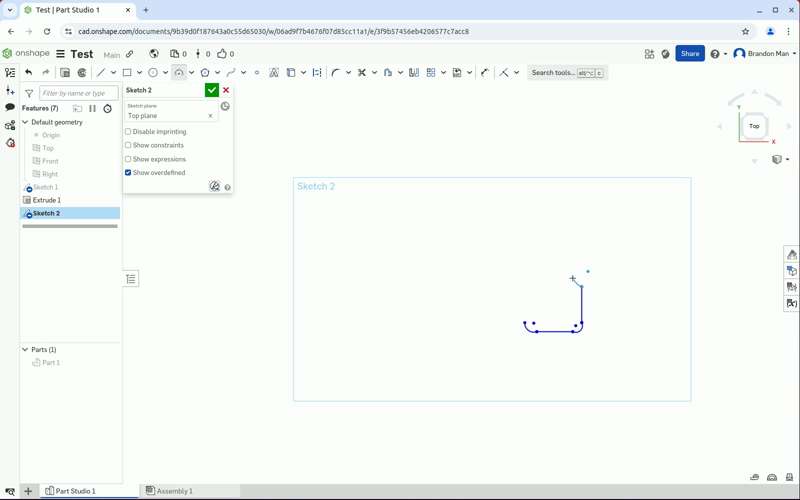
scroll(6)
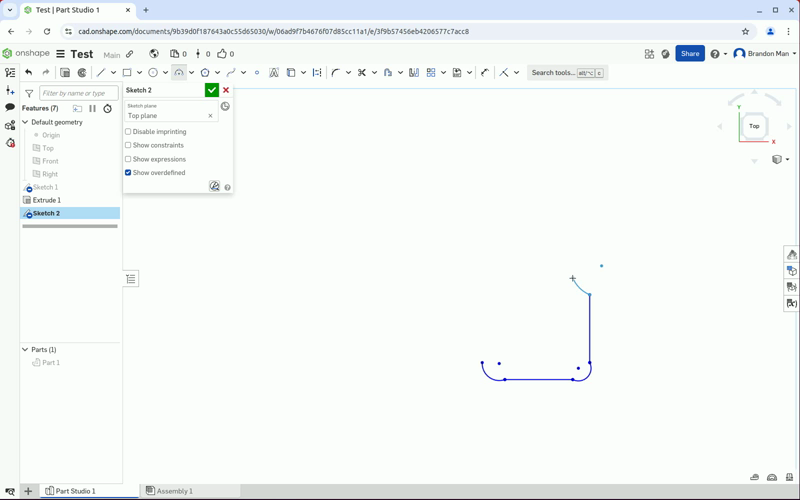
click(572, 277)
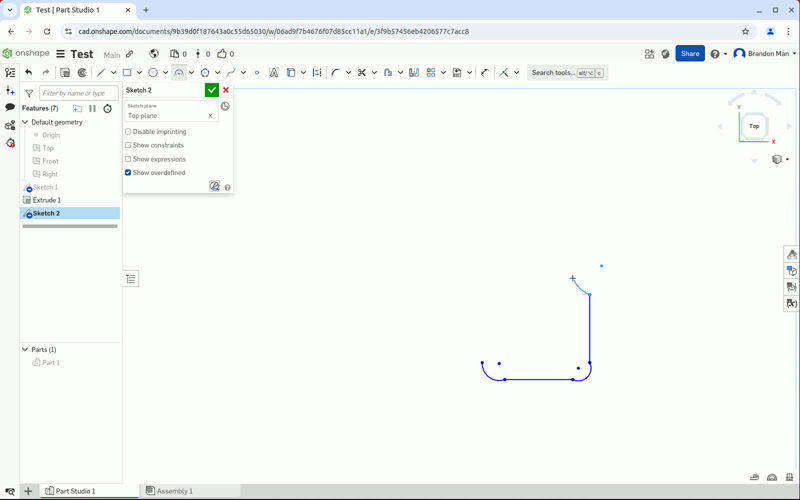
scroll(-6)
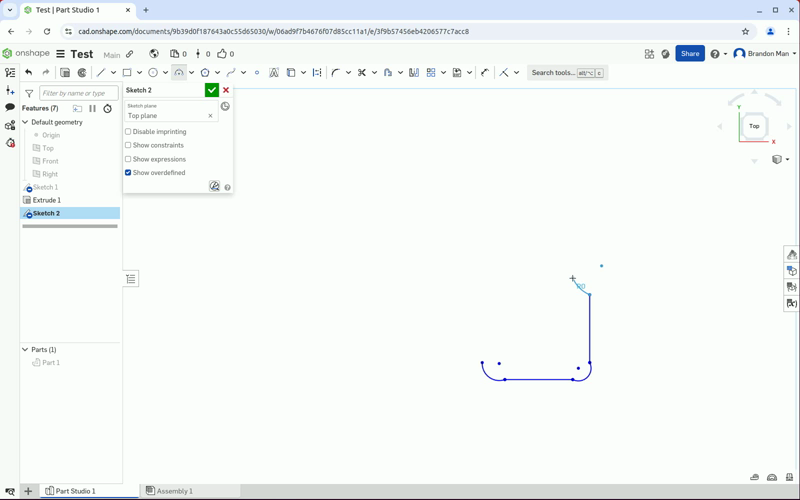
scroll(-6)
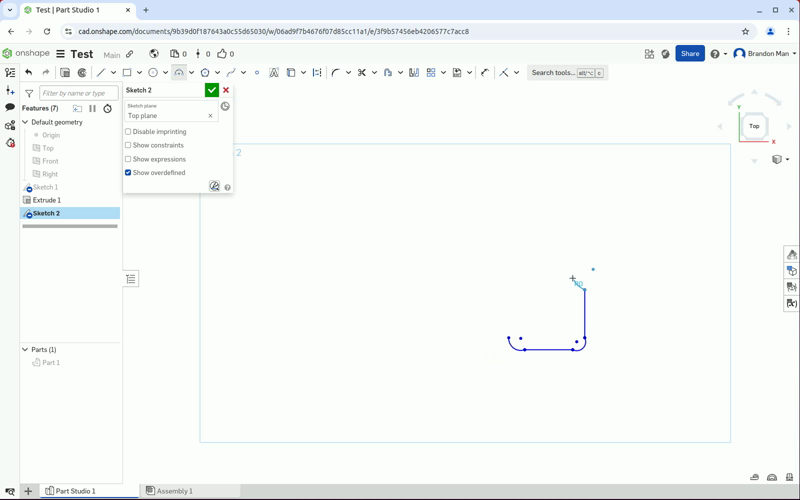
scroll(-6)
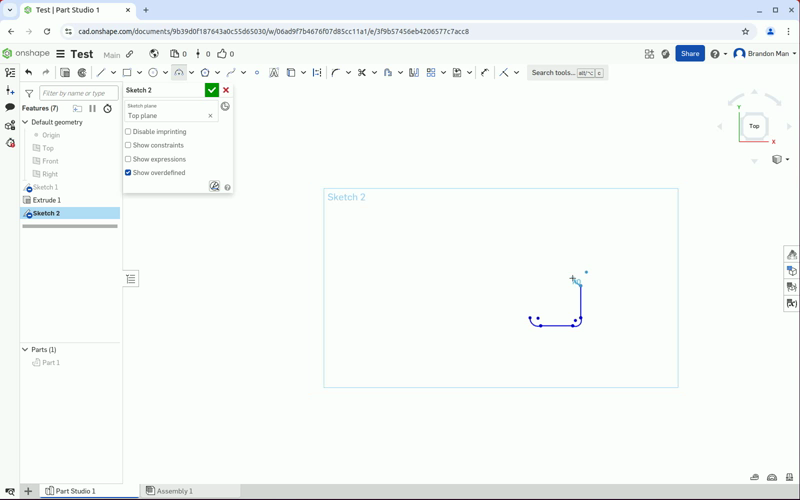
scroll(-6)
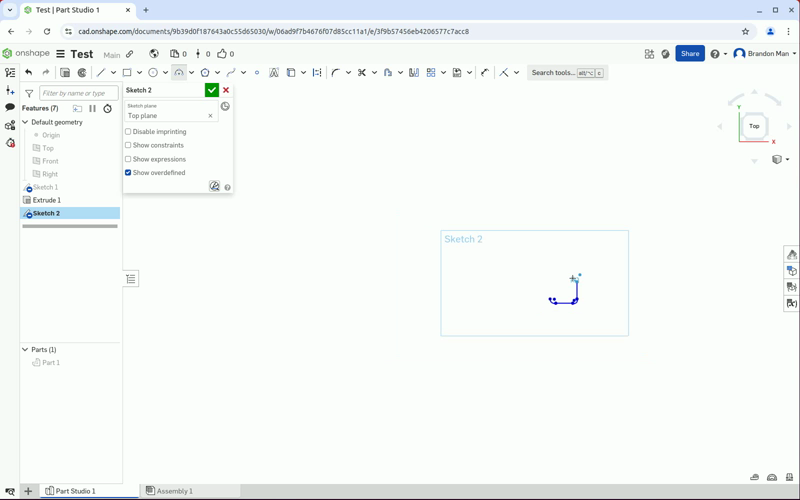
scroll(-6)
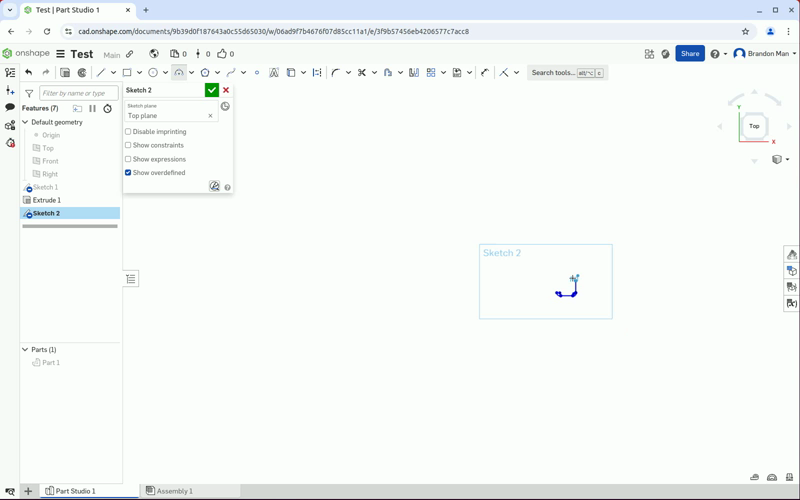
scroll(-6)
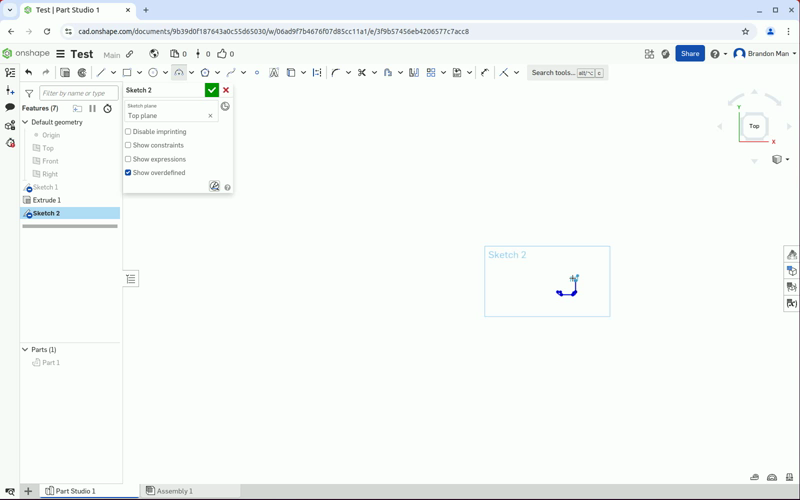
scroll(-6)
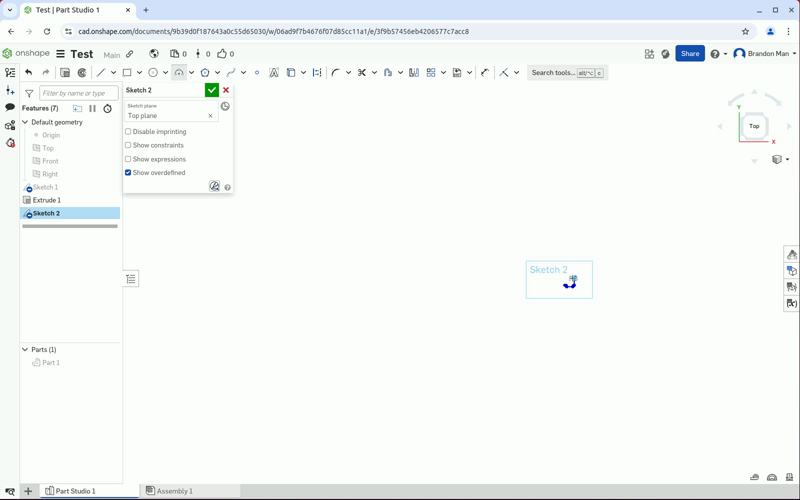
mouse_move(573, 278)
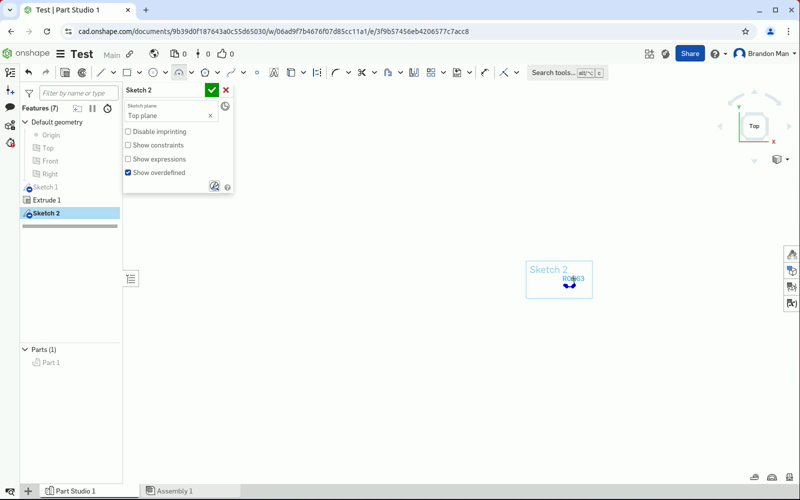
scroll(6)
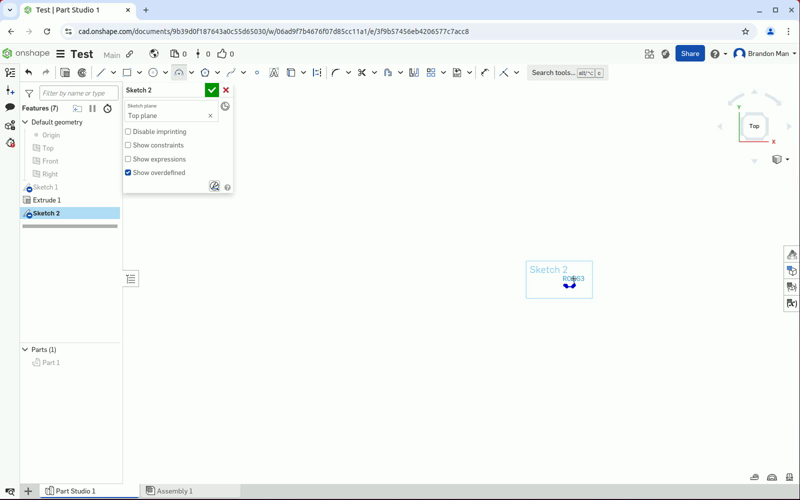
scroll(6)
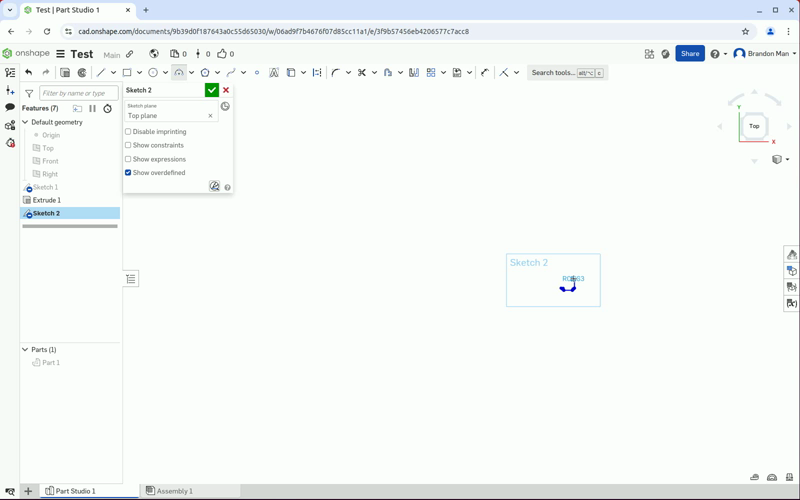
scroll(6)
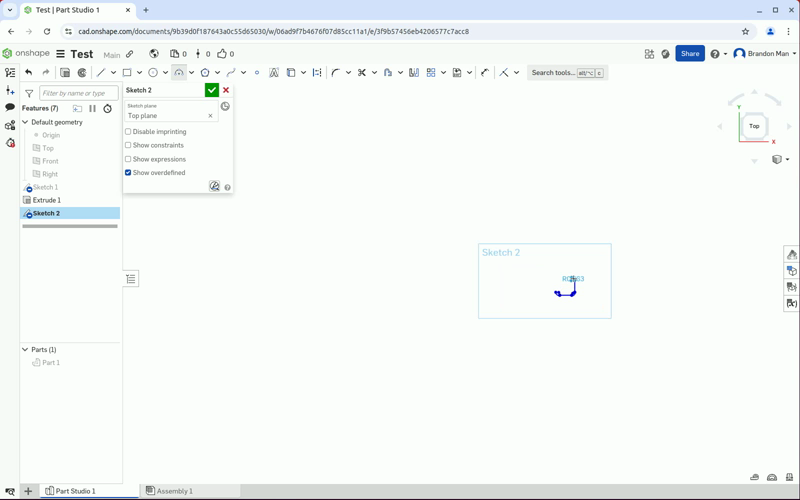
scroll(6)
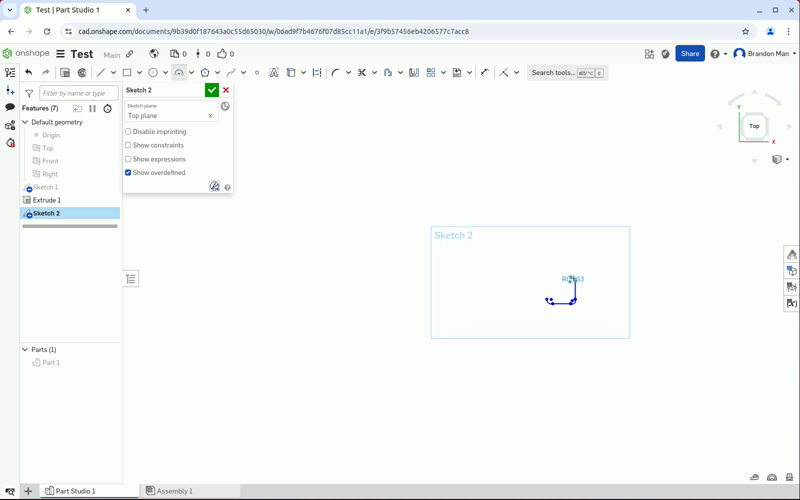
scroll(6)
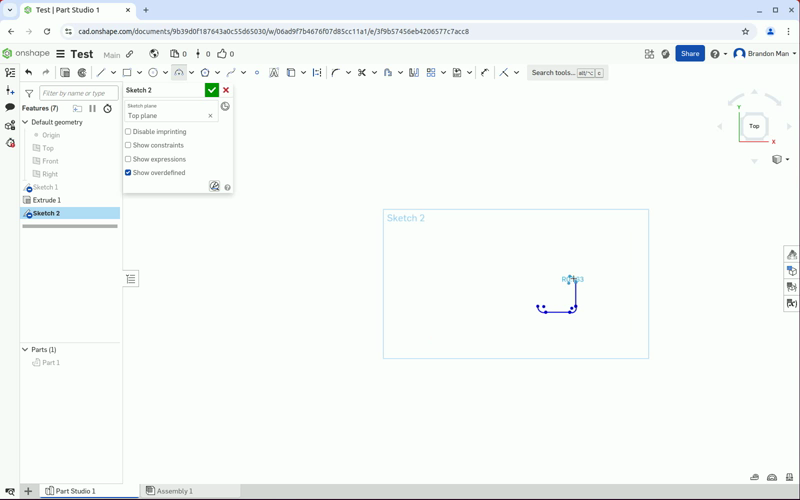
scroll(6)
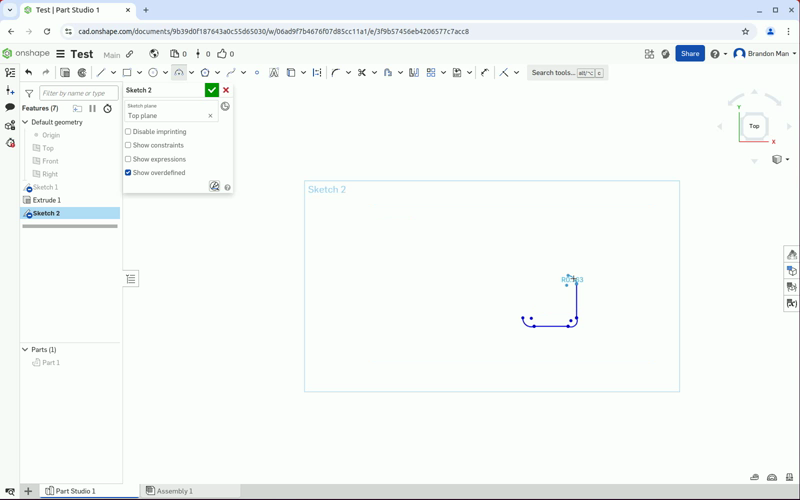
scroll(6)
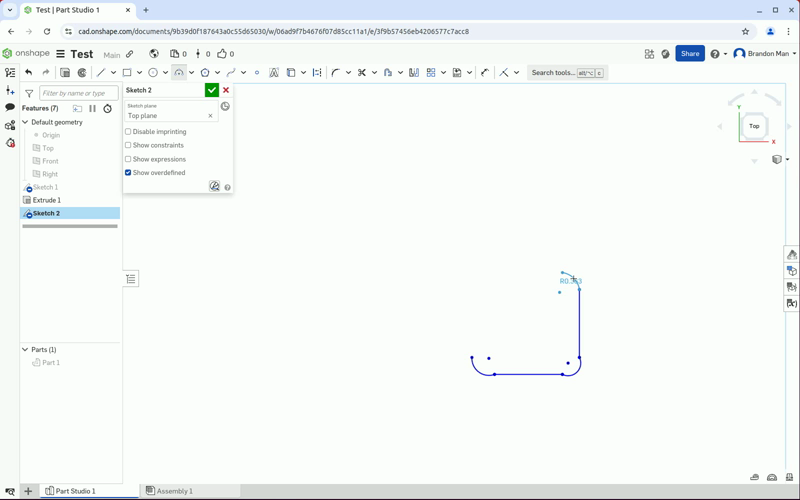
click(573, 278)
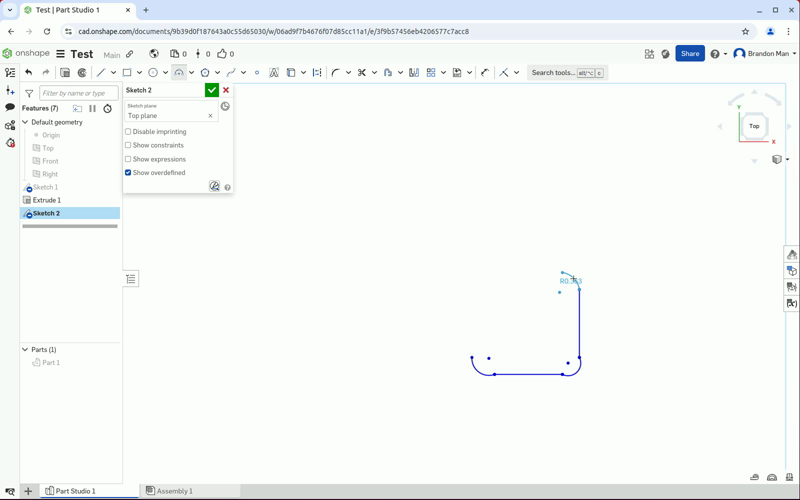
scroll(-6)
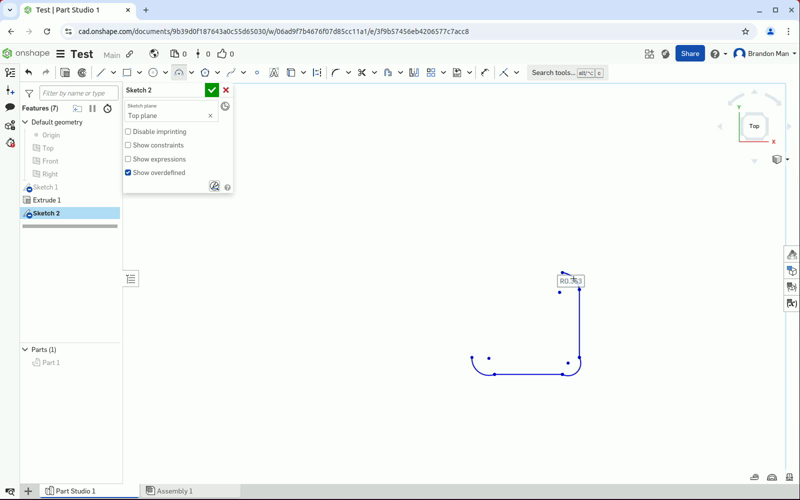
scroll(-6)
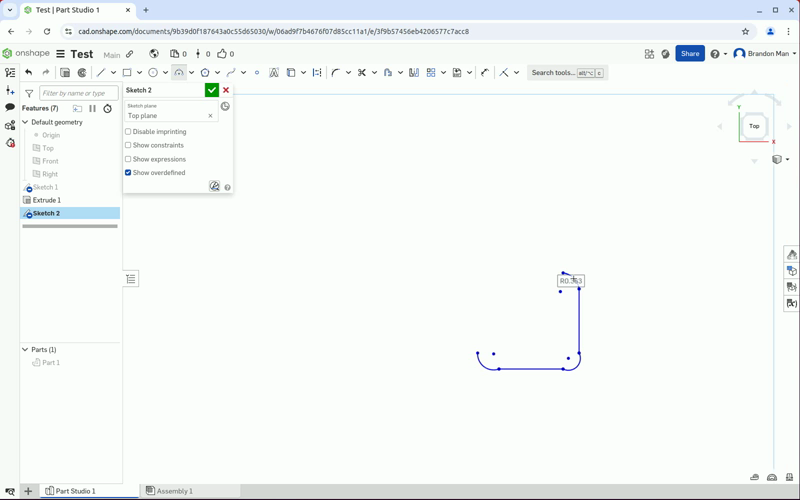
scroll(-6)
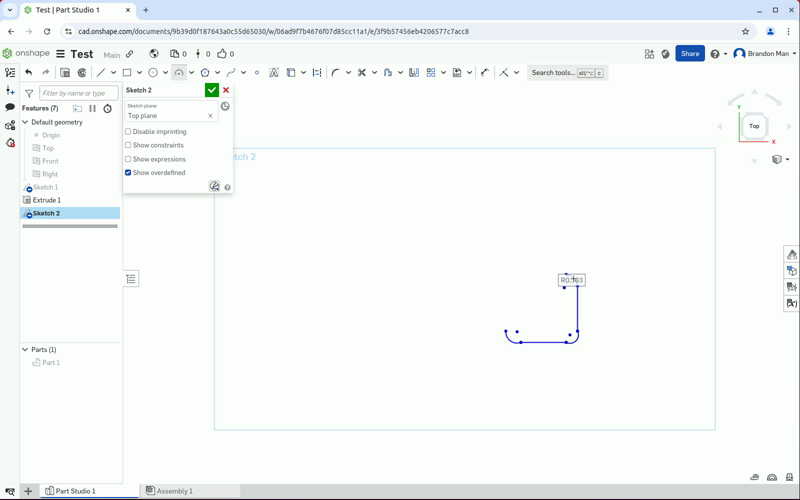
scroll(-6)
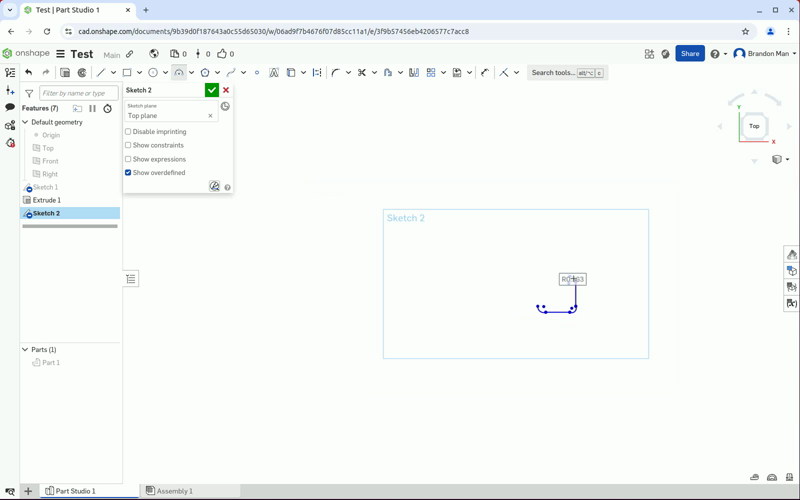
scroll(-6)
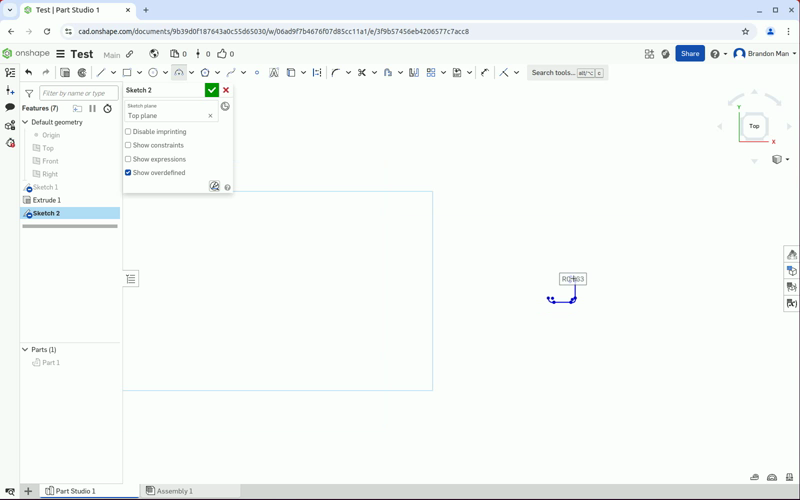
scroll(-6)
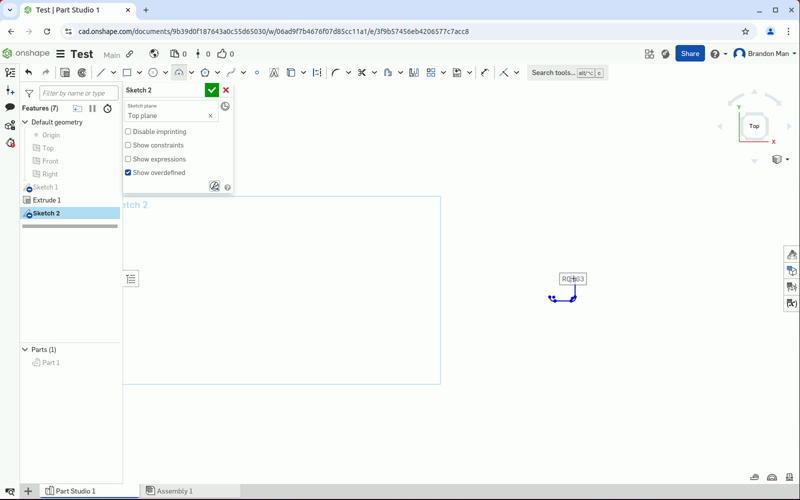
scroll(-6)
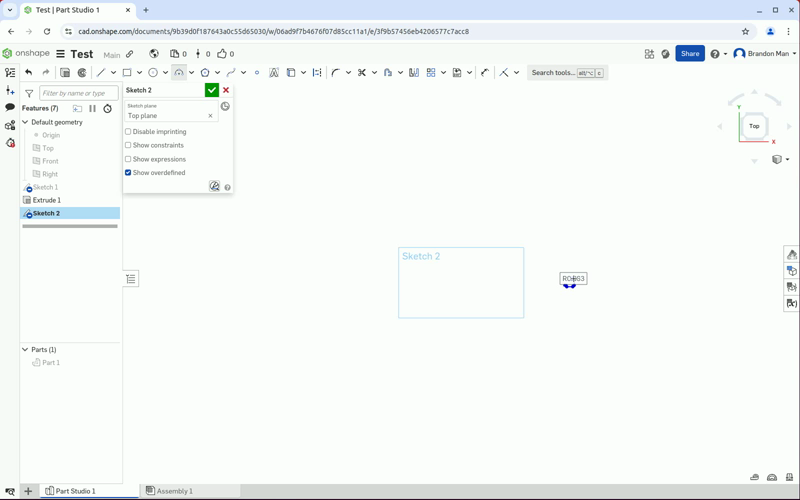
key_up(shift)
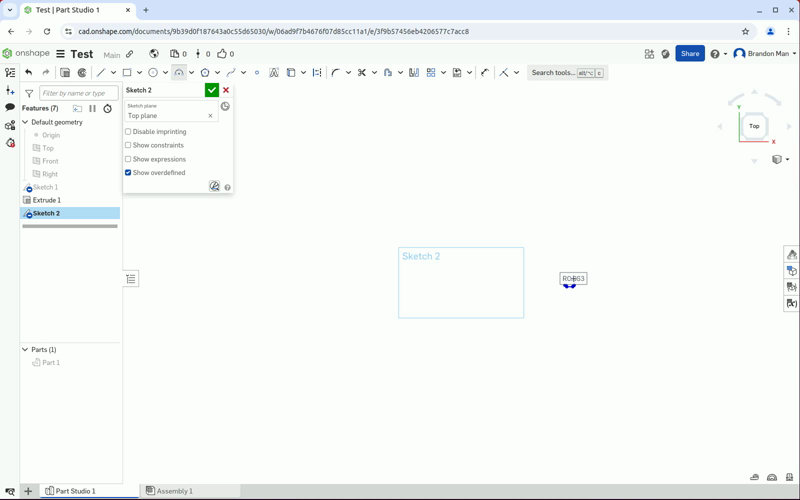
key(esc)
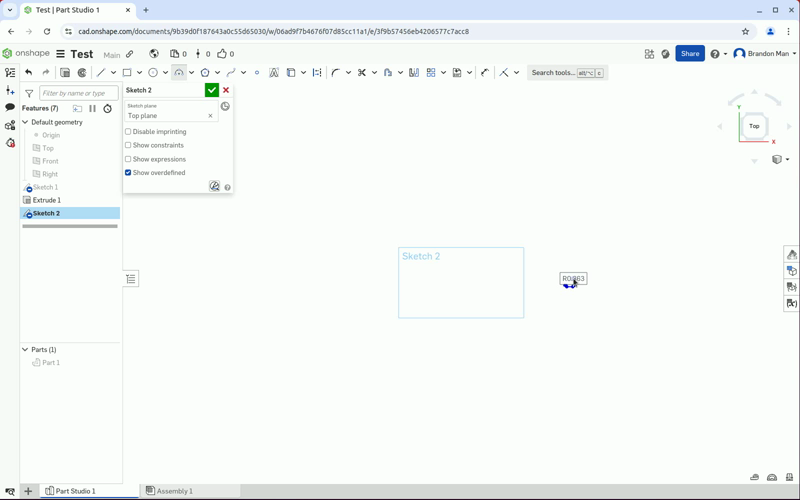
key(l)
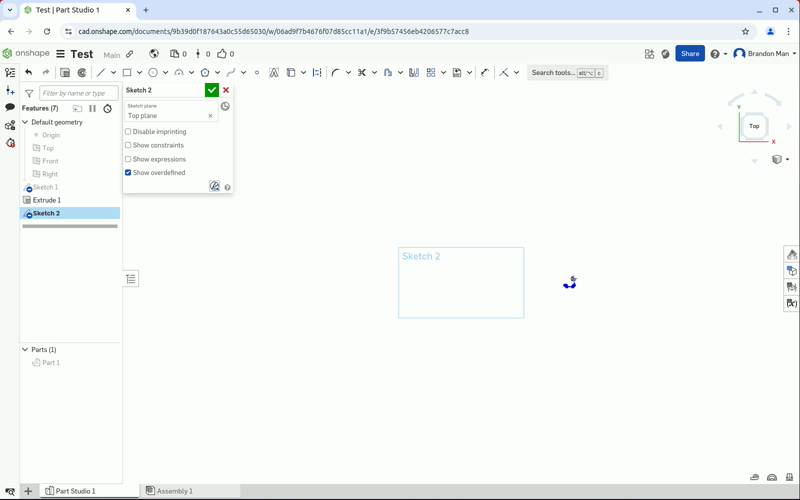
mouse_move(572, 277)
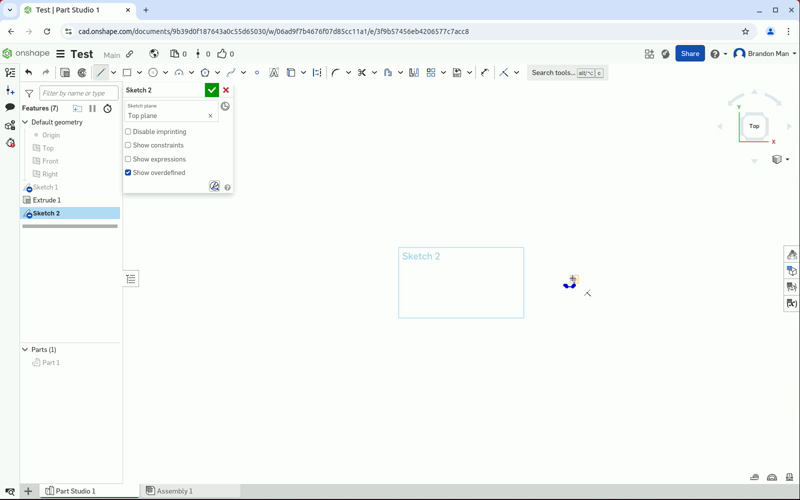
scroll(6)
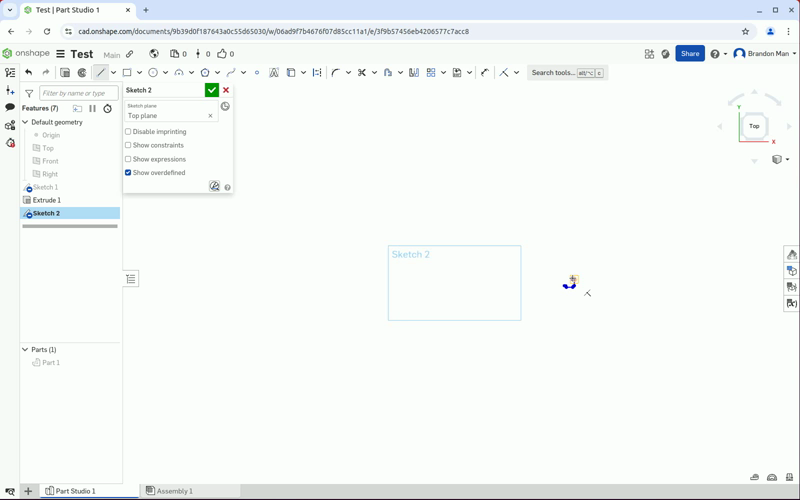
scroll(6)
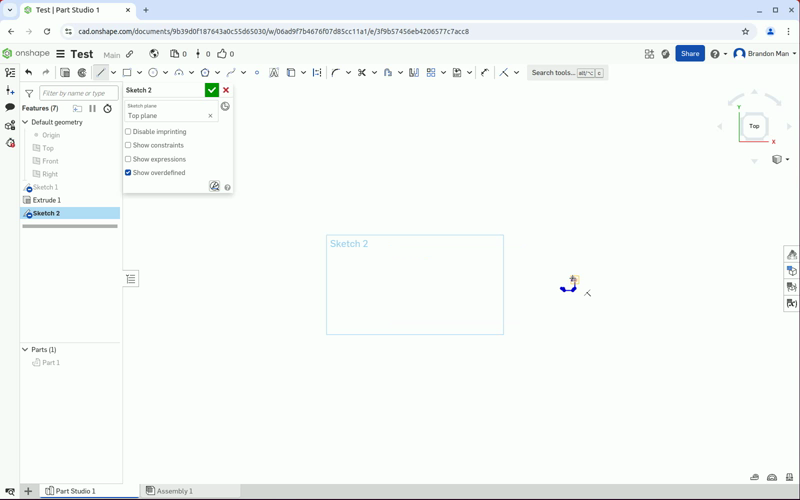
scroll(6)
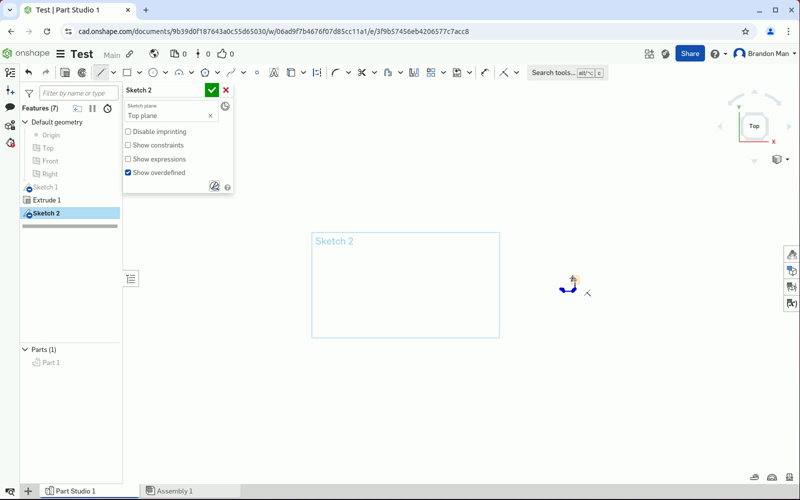
scroll(6)
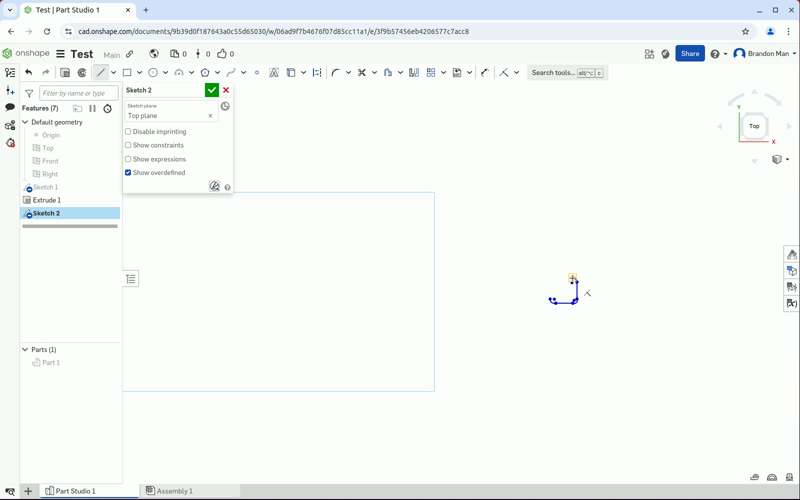
scroll(6)
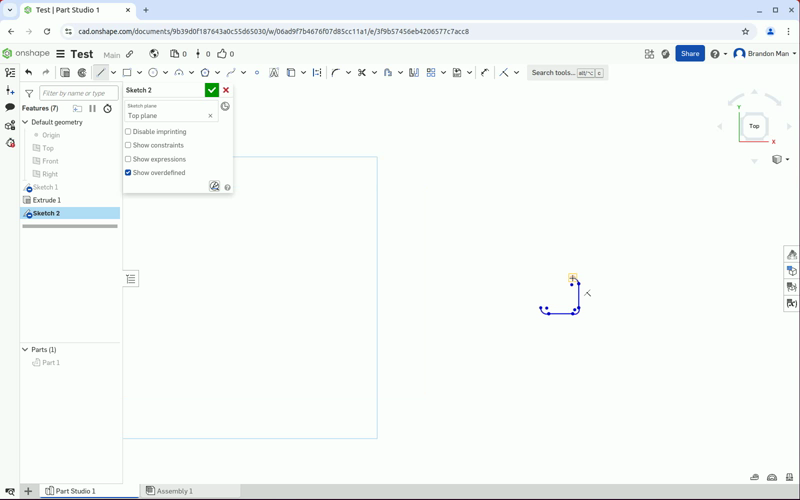
scroll(6)
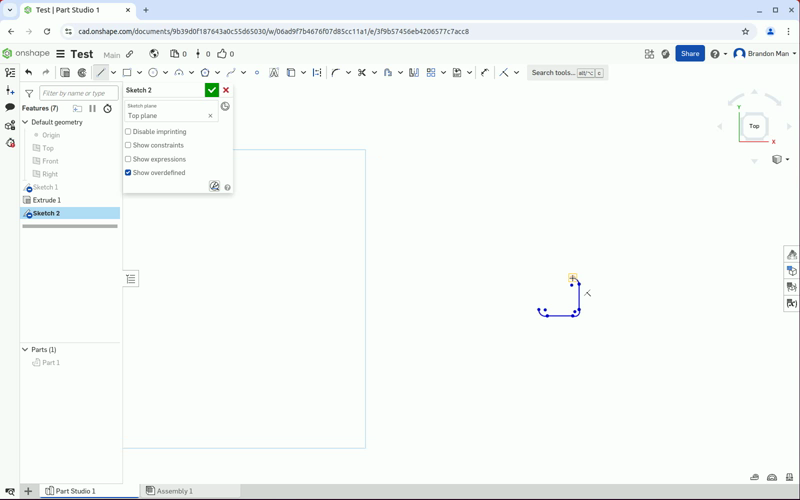
scroll(6)
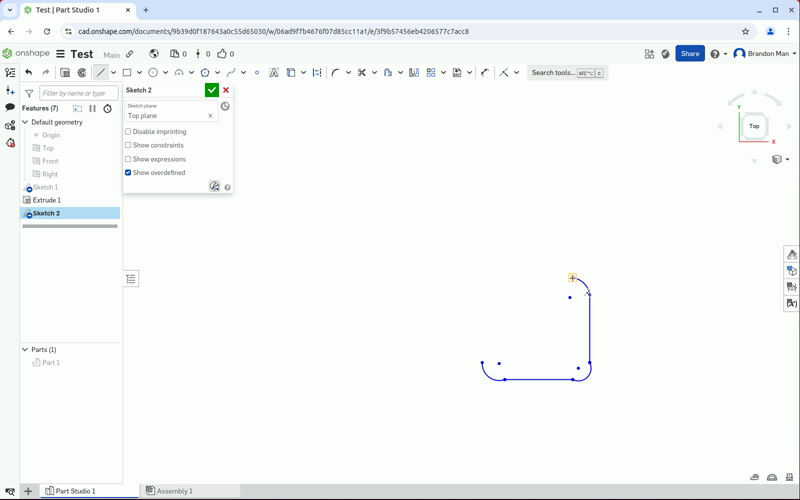
click(572, 277)
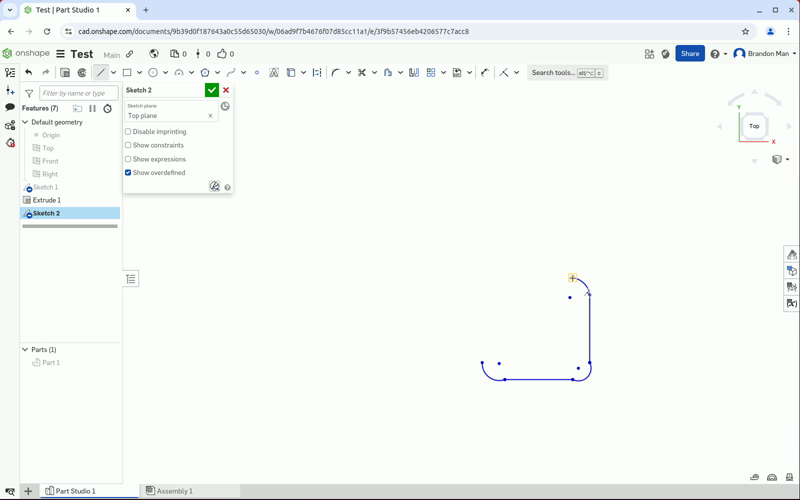
scroll(-6)
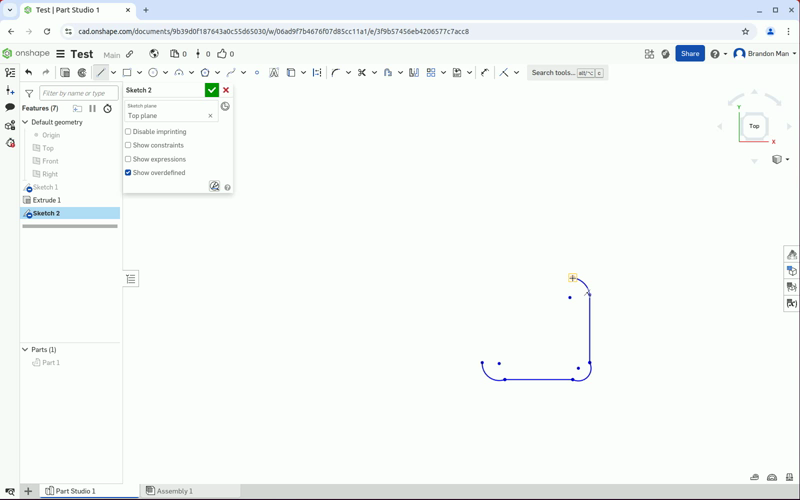
scroll(-6)
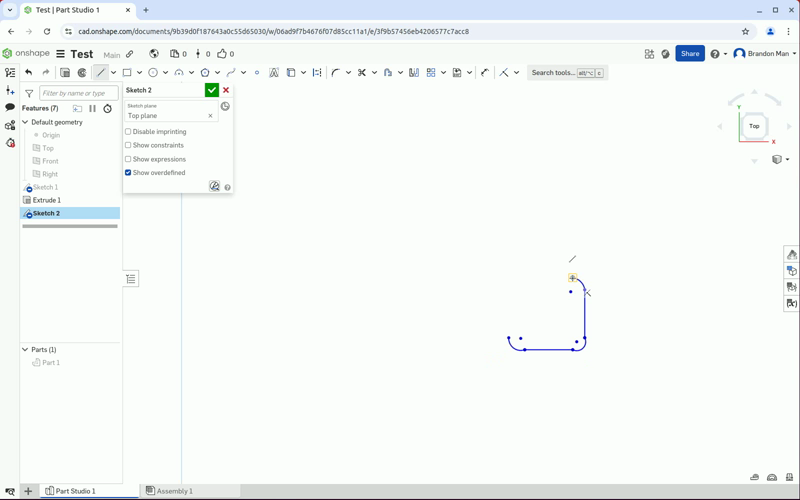
scroll(-6)
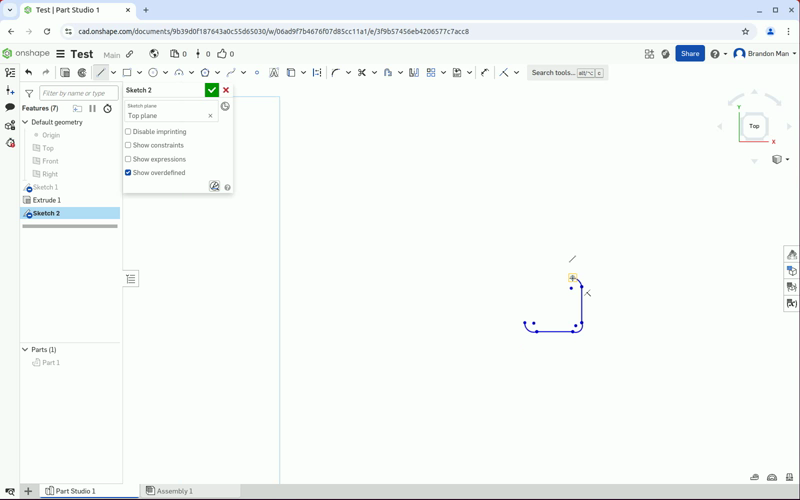
scroll(-6)
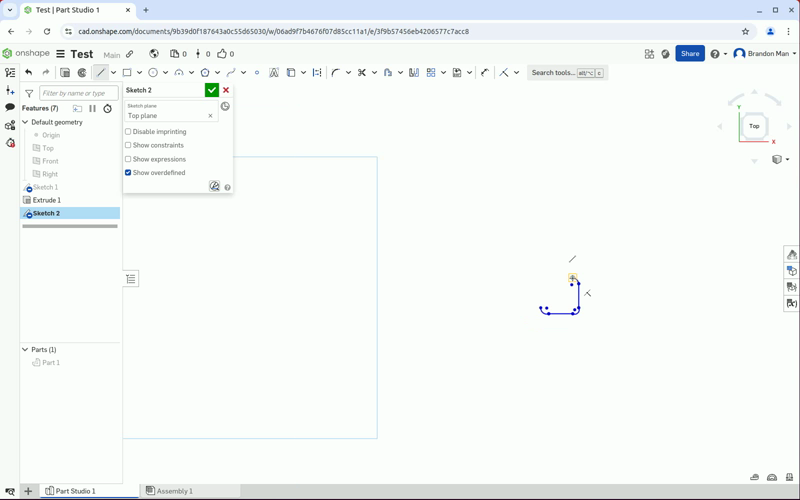
scroll(-6)
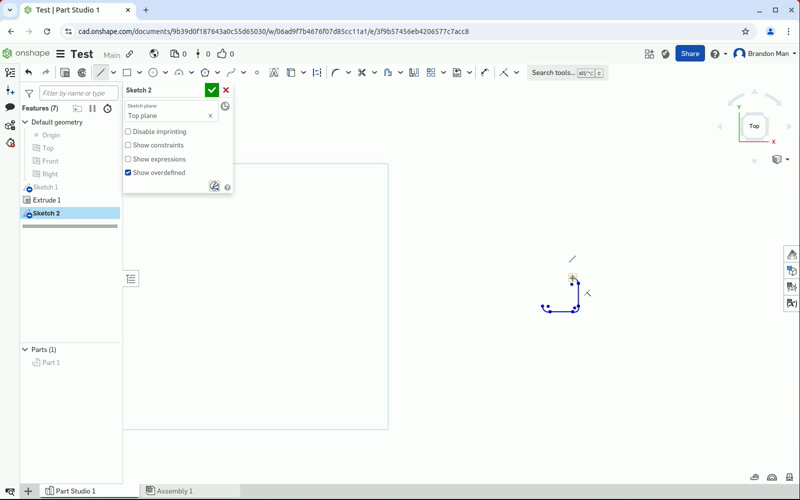
scroll(-6)
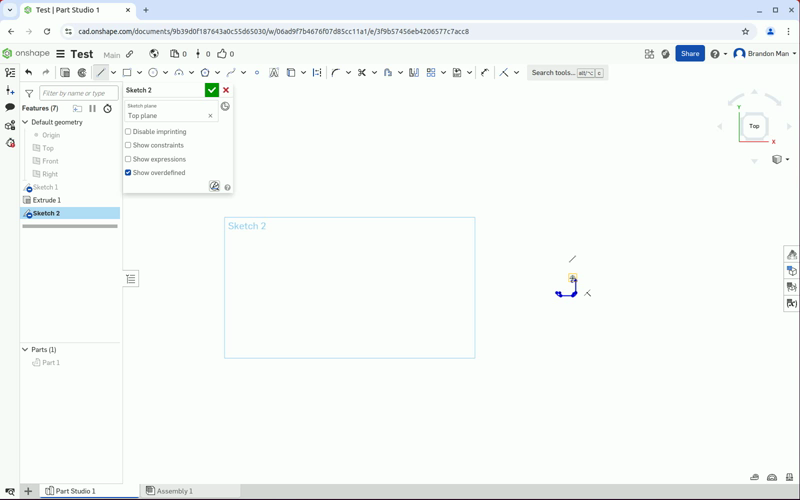
scroll(-6)
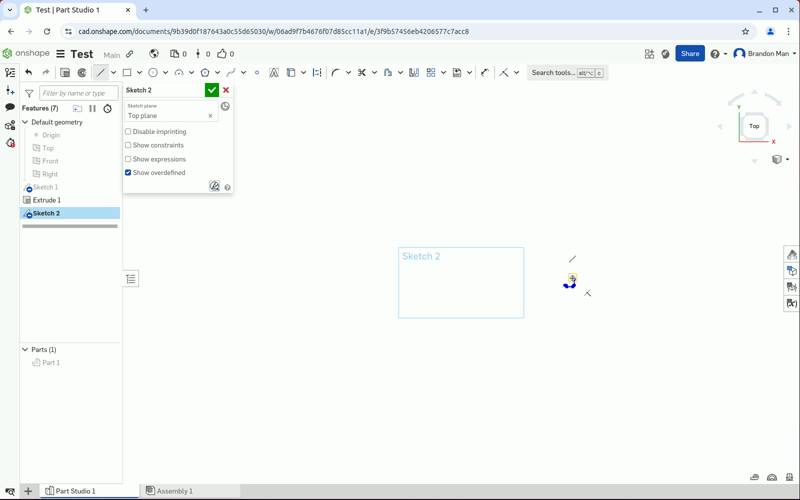
key_down(shift)
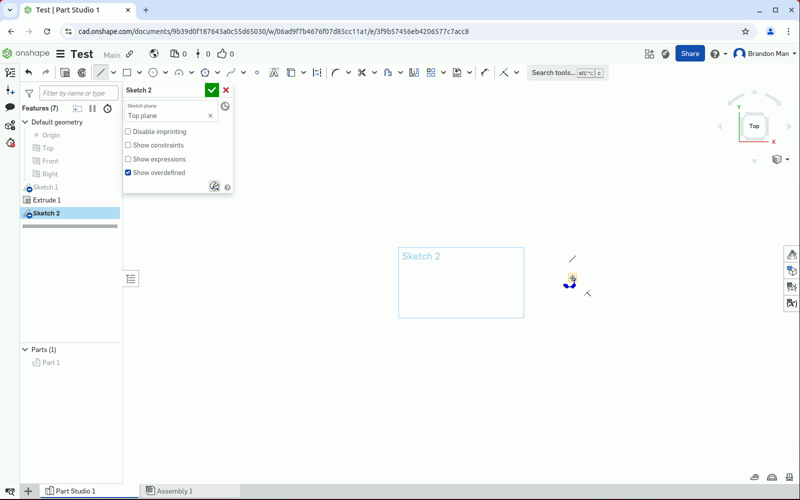
mouse_move(589, 277)
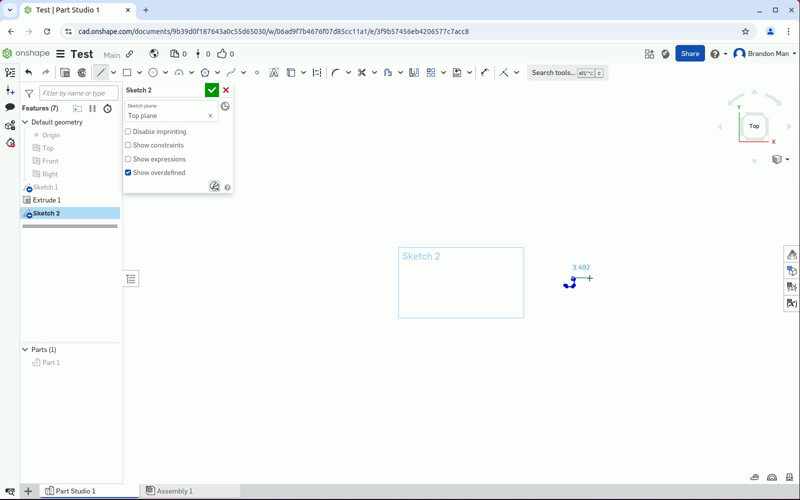
mouse_move(566, 277)
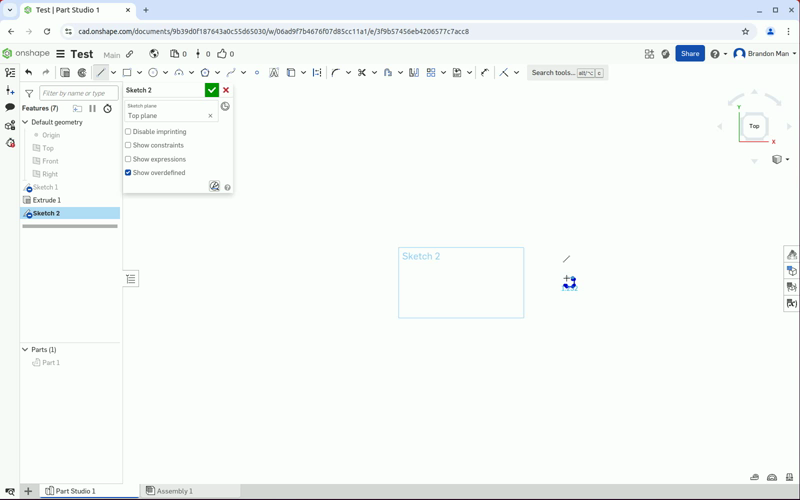
scroll(6)
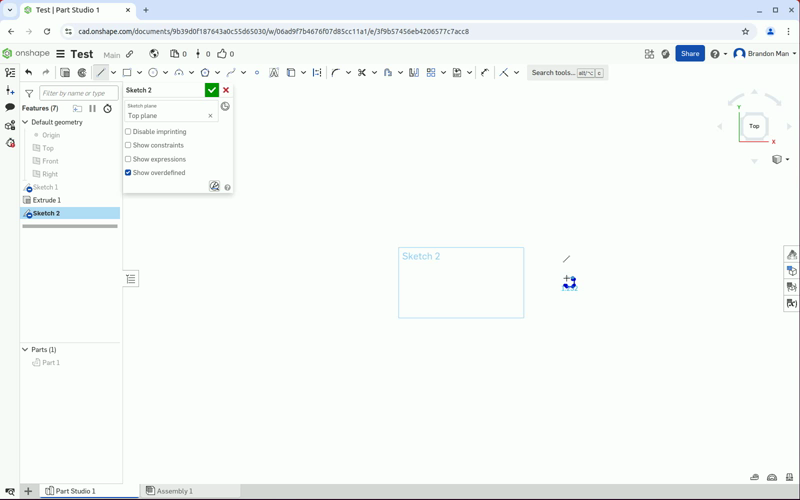
scroll(6)
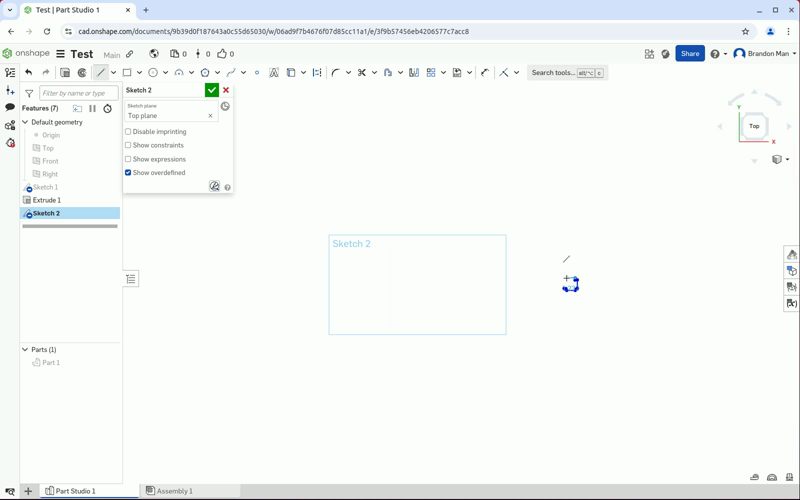
scroll(6)
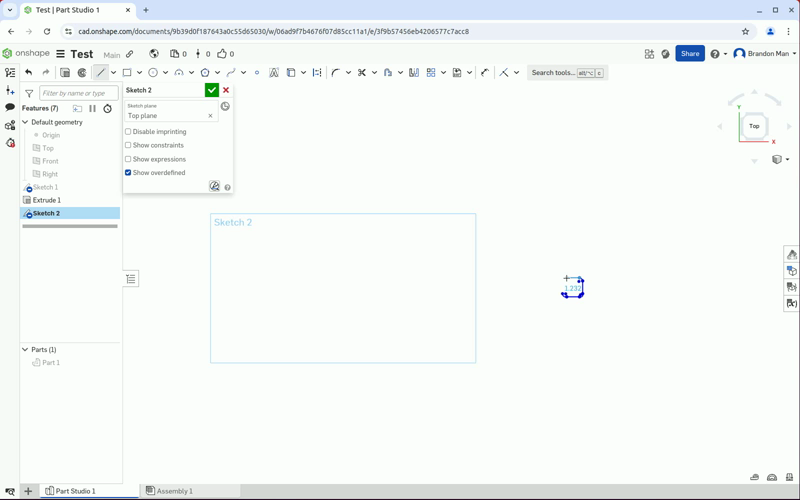
scroll(6)
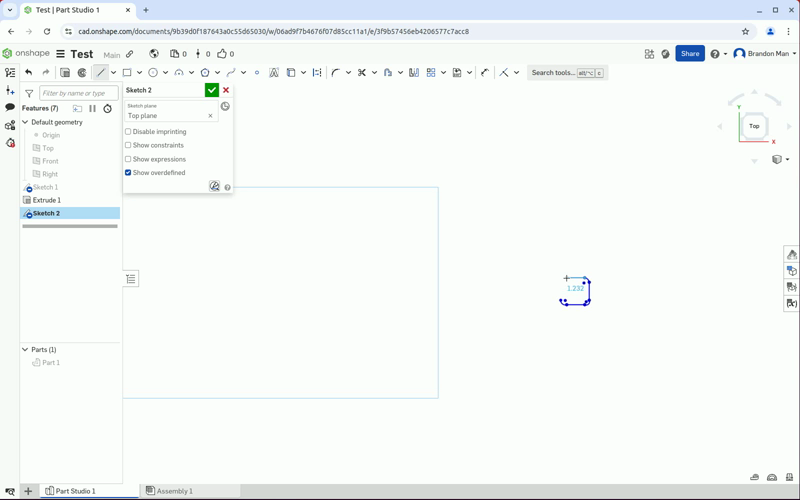
scroll(6)
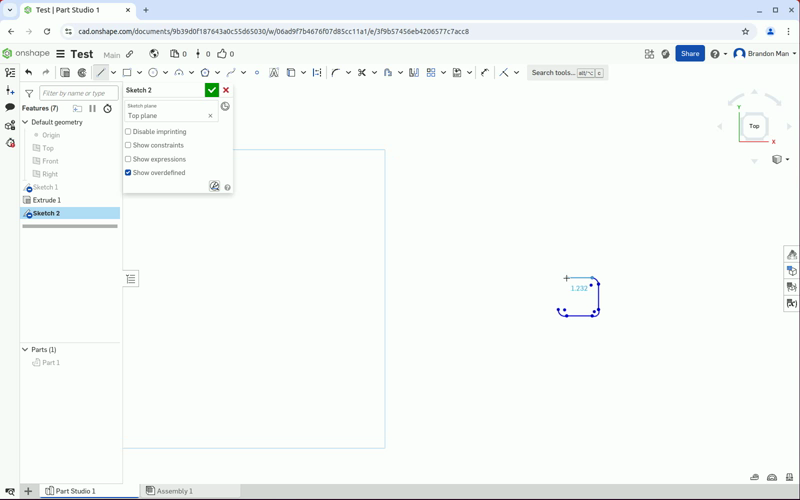
scroll(6)
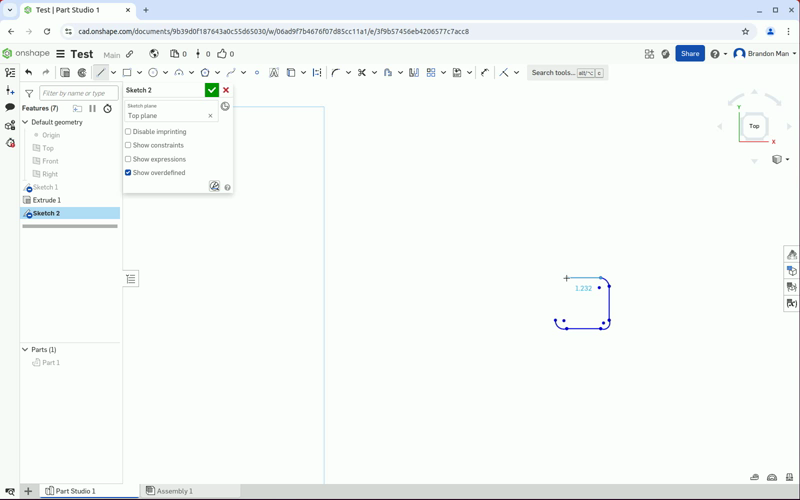
scroll(6)
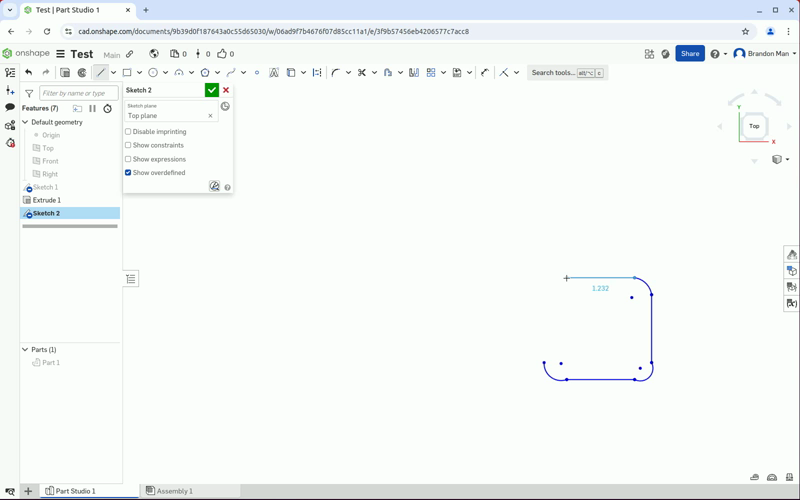
click(566, 277)
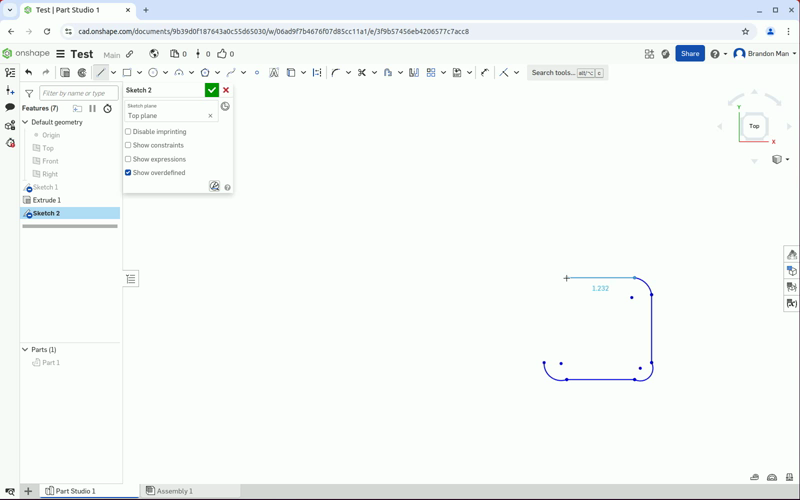
scroll(-6)
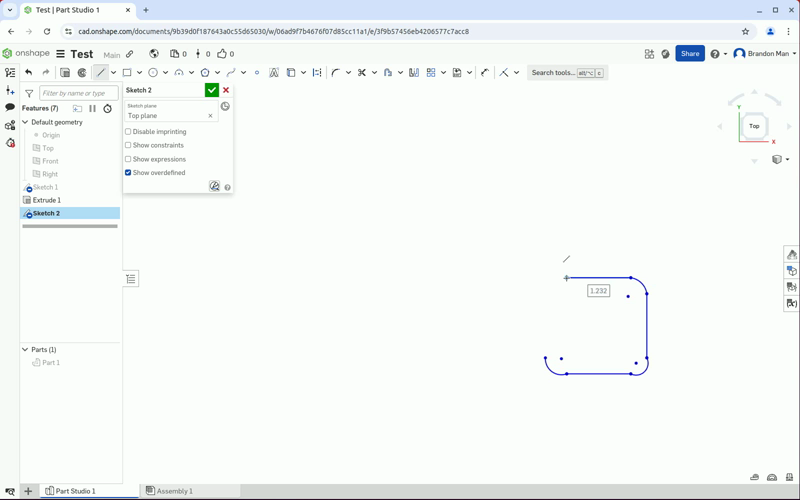
scroll(-6)
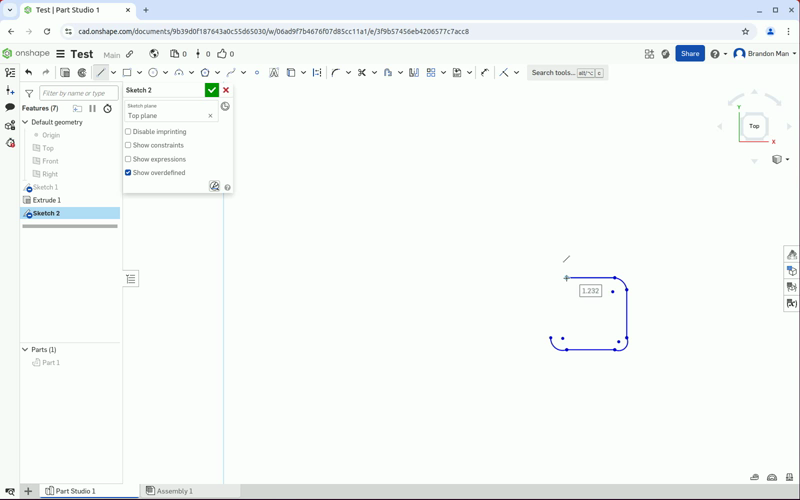
scroll(-6)
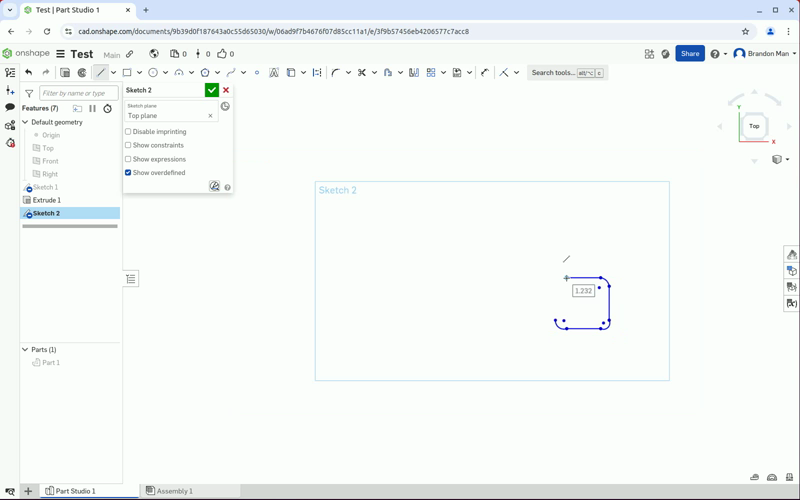
scroll(-6)
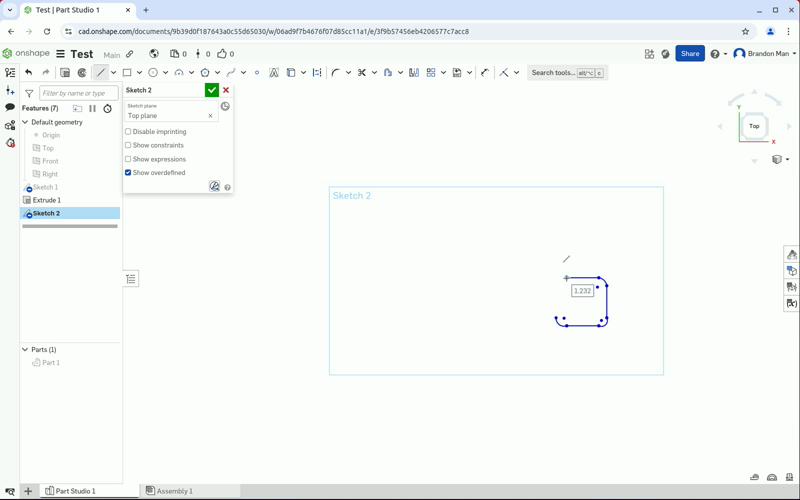
scroll(-6)
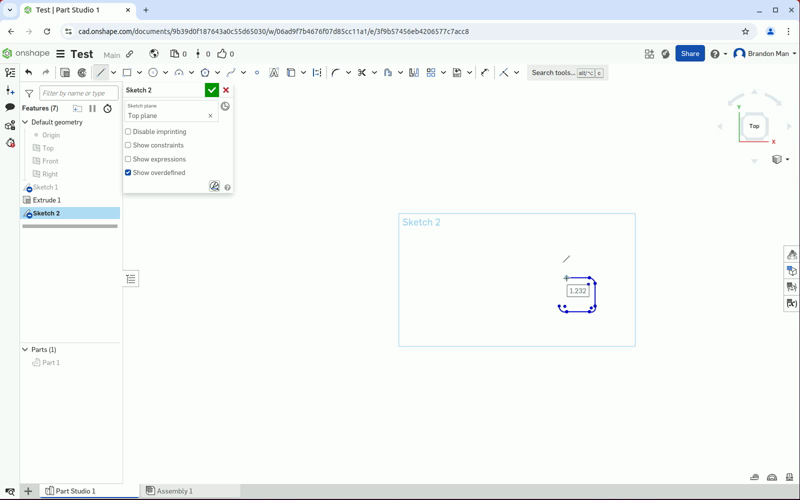
scroll(-6)
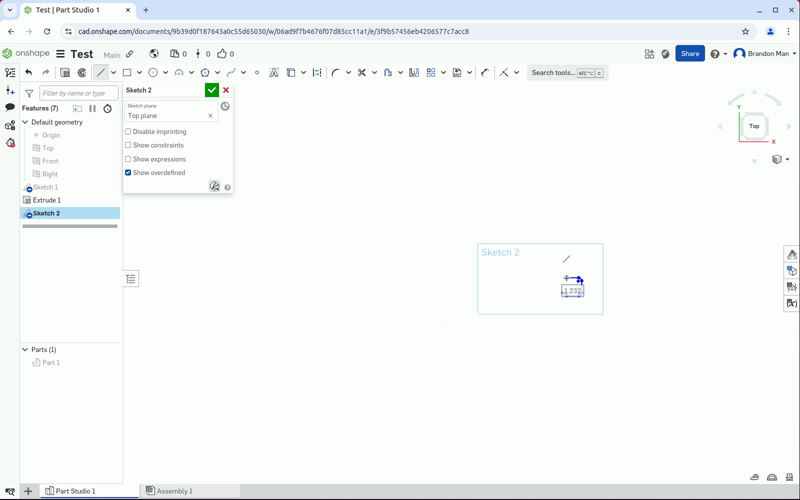
scroll(-6)
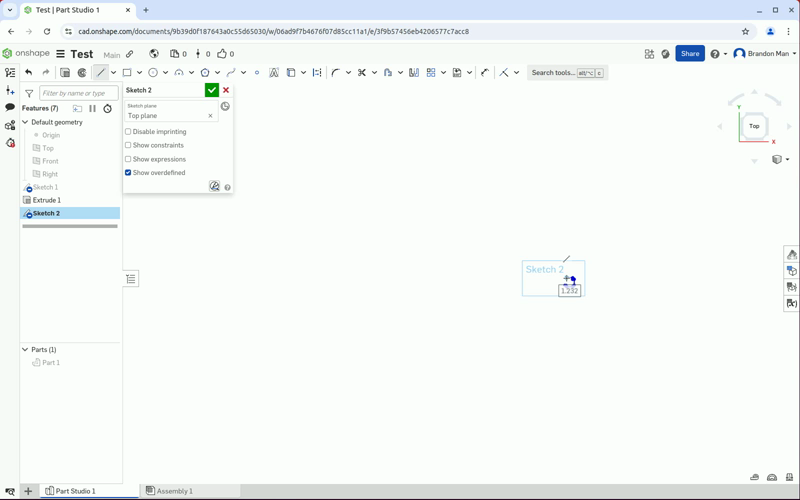
key_up(shift)
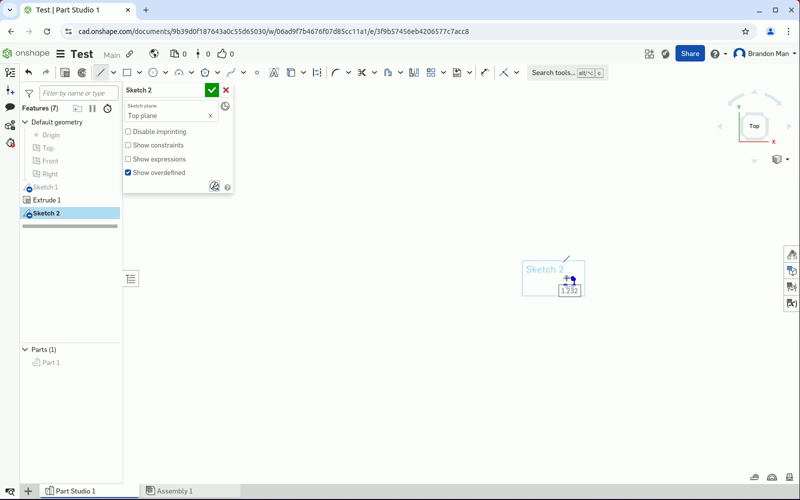
key(esc)
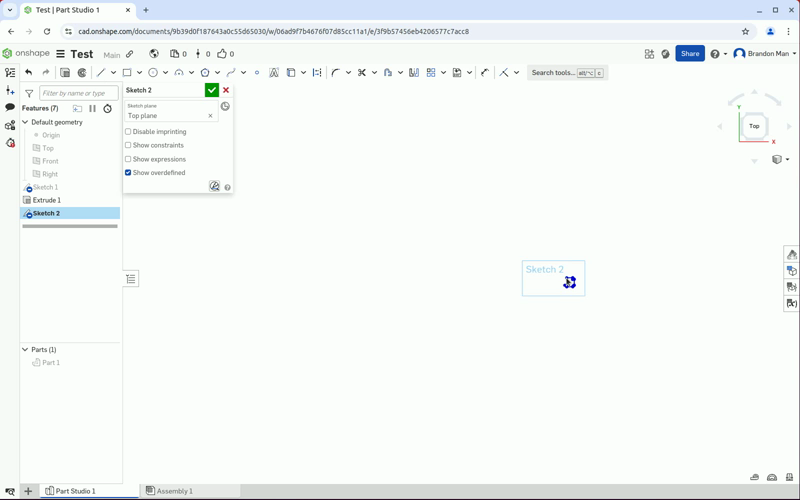
key(a)
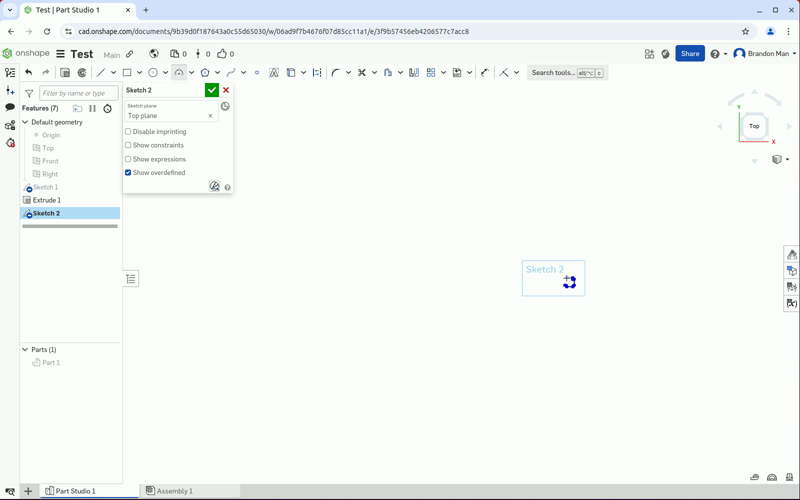
mouse_move(566, 277)
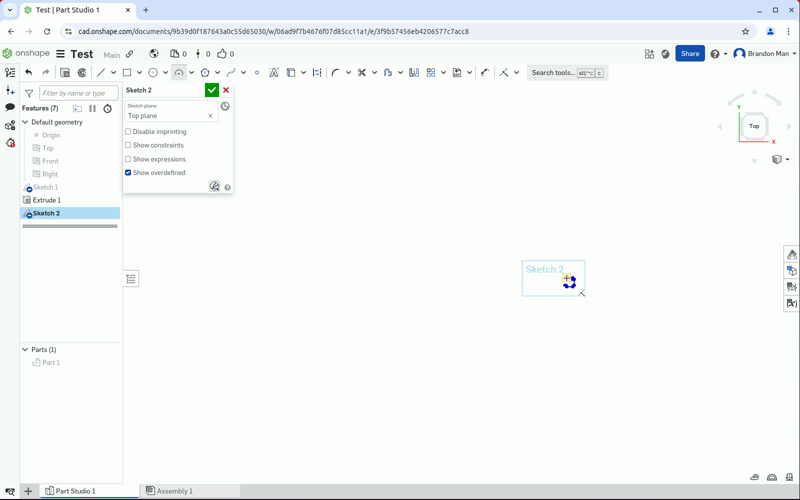
click(566, 277)
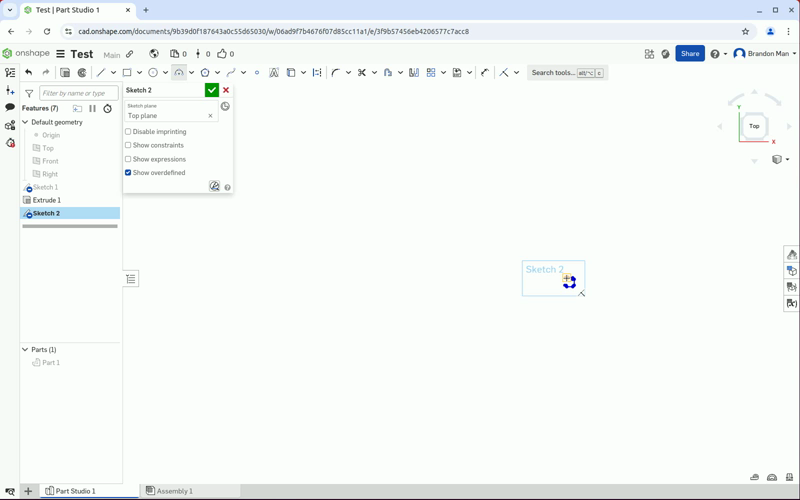
key_down(shift)
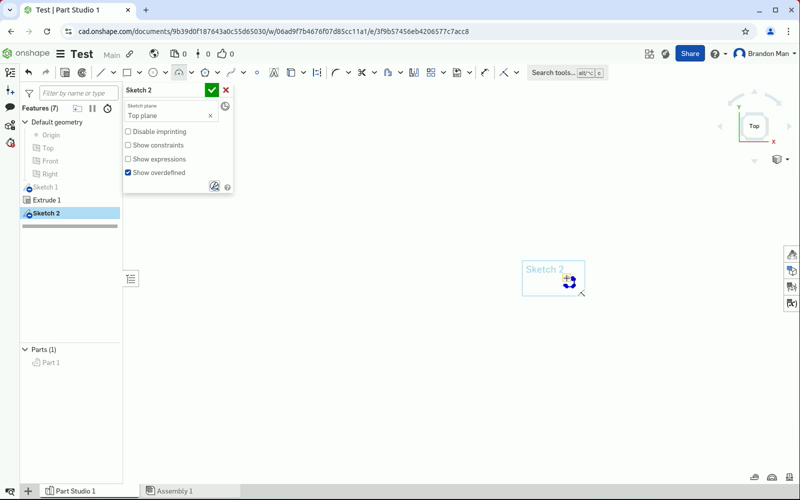
mouse_move(564, 279)
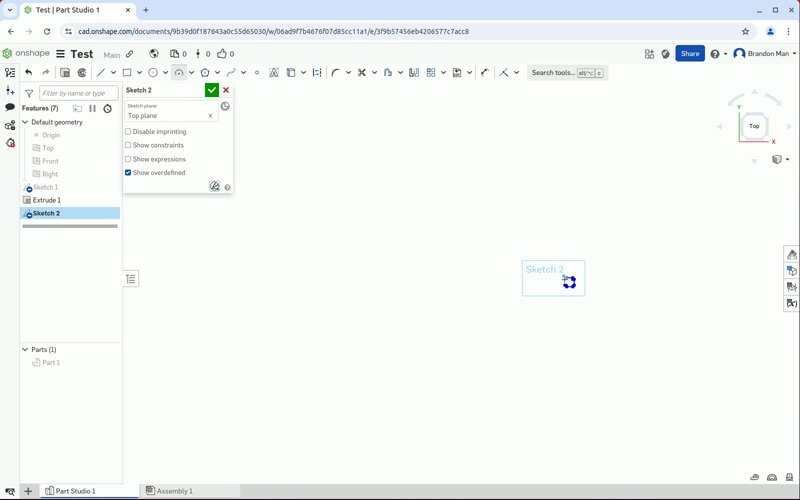
scroll(6)
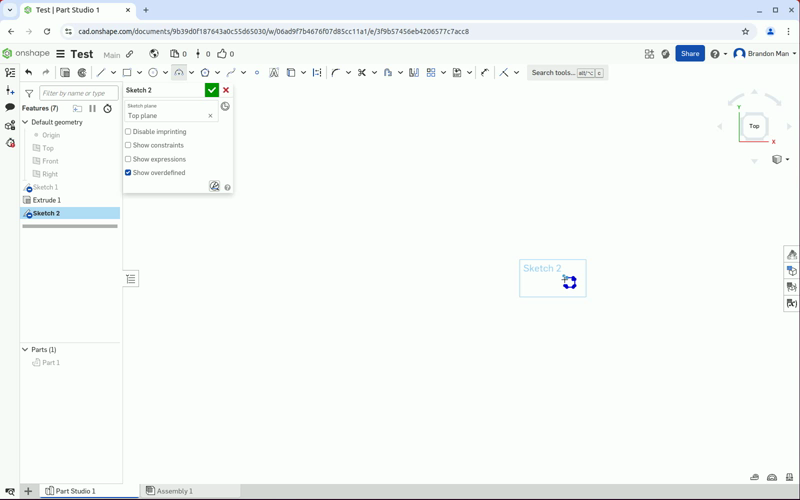
scroll(6)
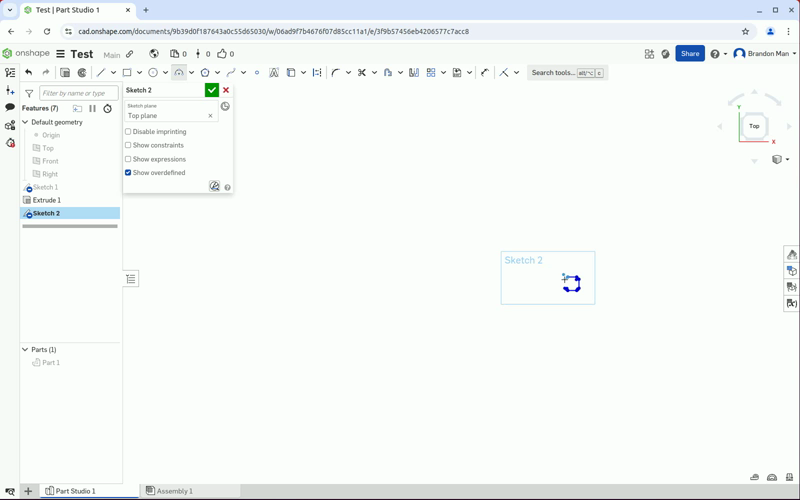
scroll(6)
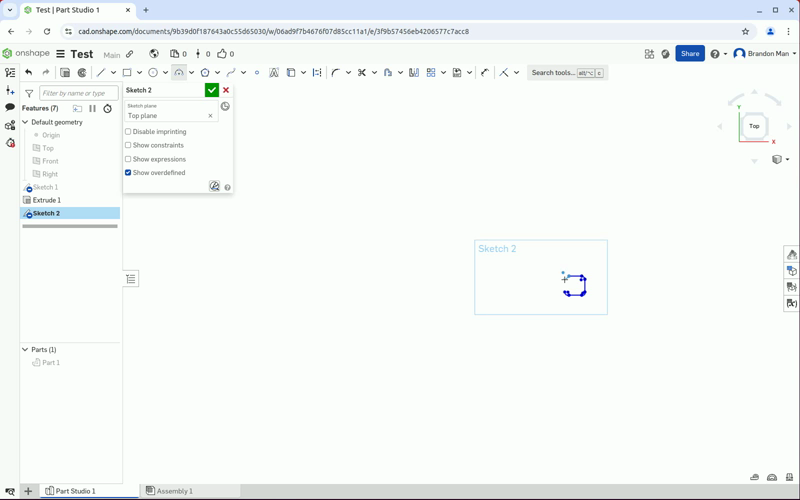
scroll(6)
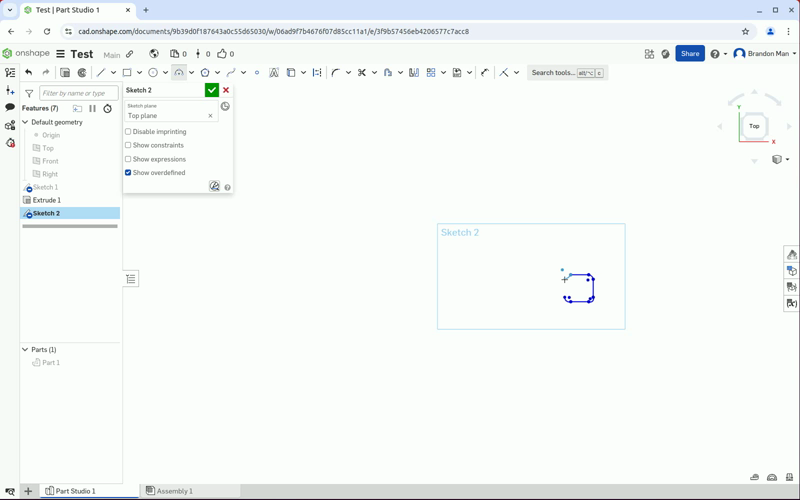
scroll(6)
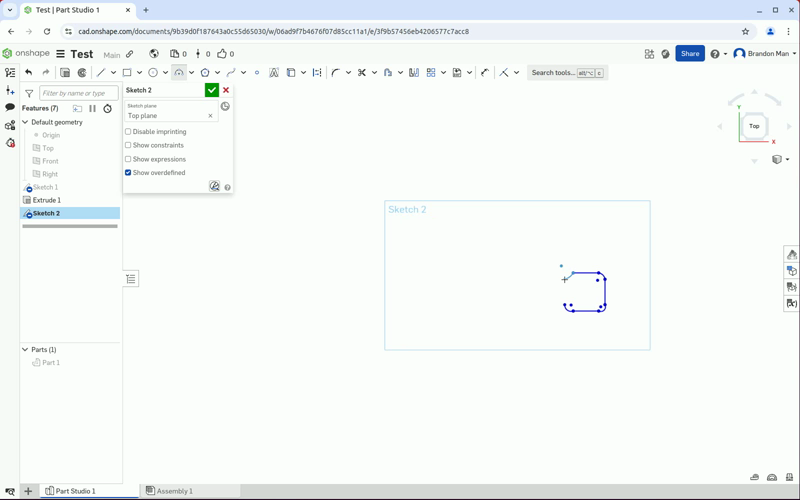
scroll(6)
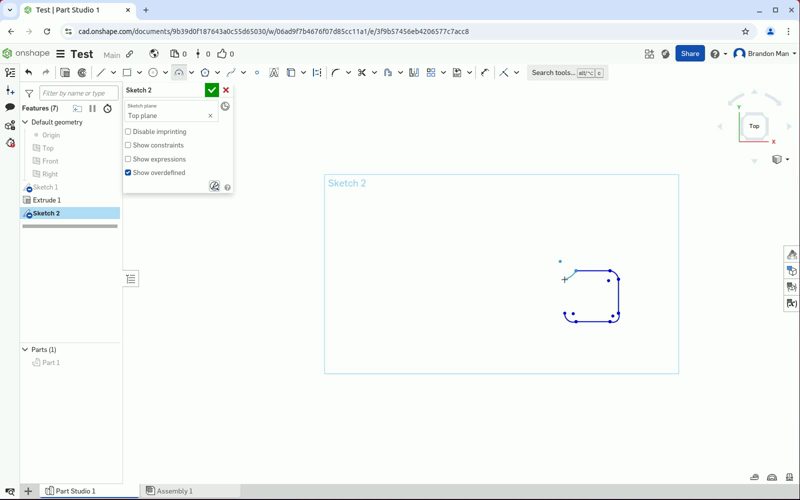
scroll(6)
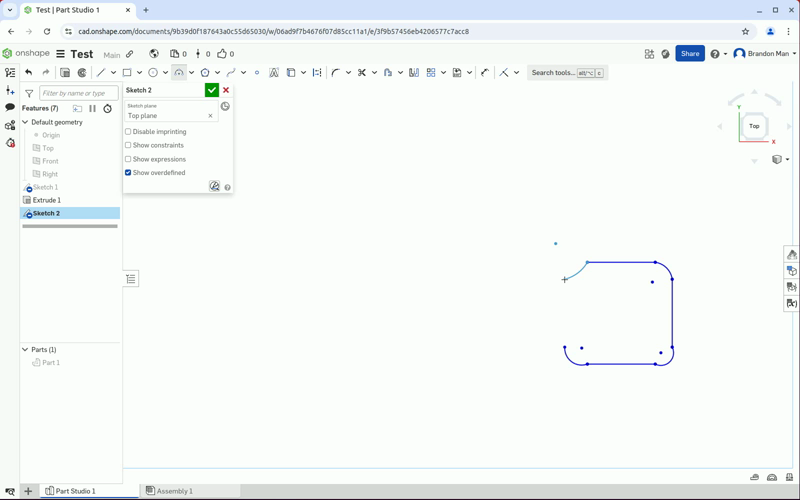
click(564, 279)
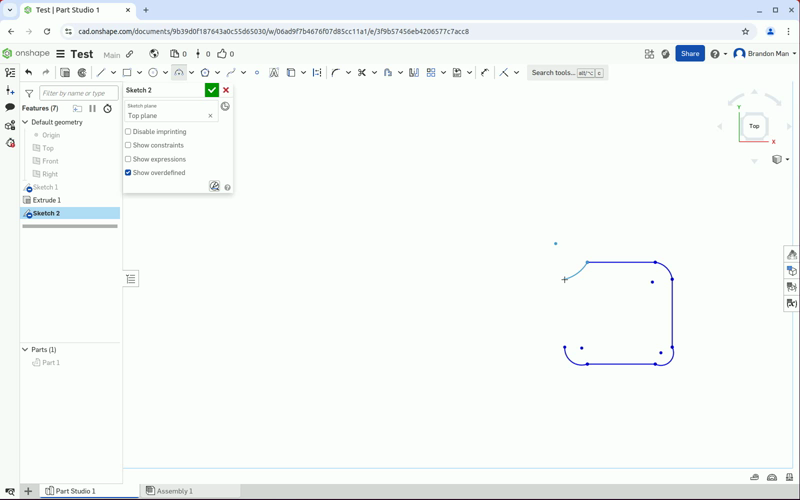
scroll(-6)
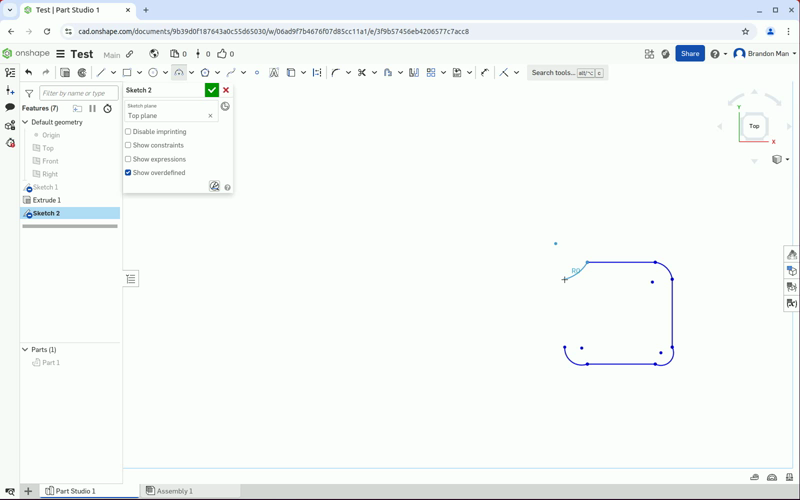
scroll(-6)
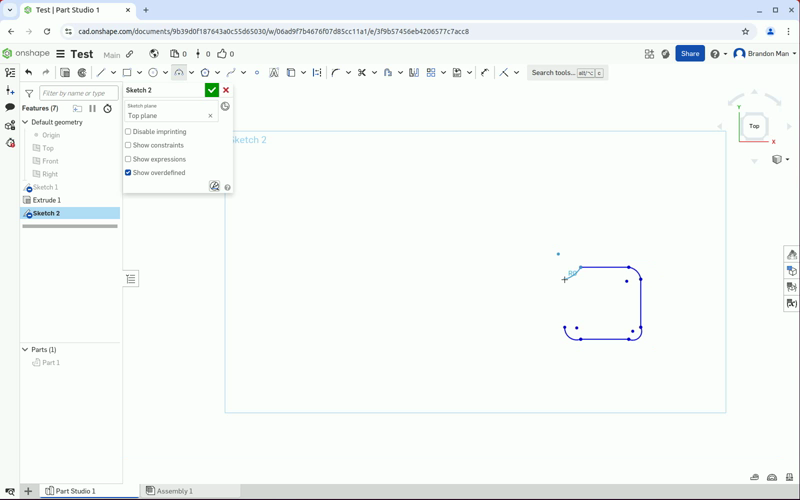
scroll(-6)
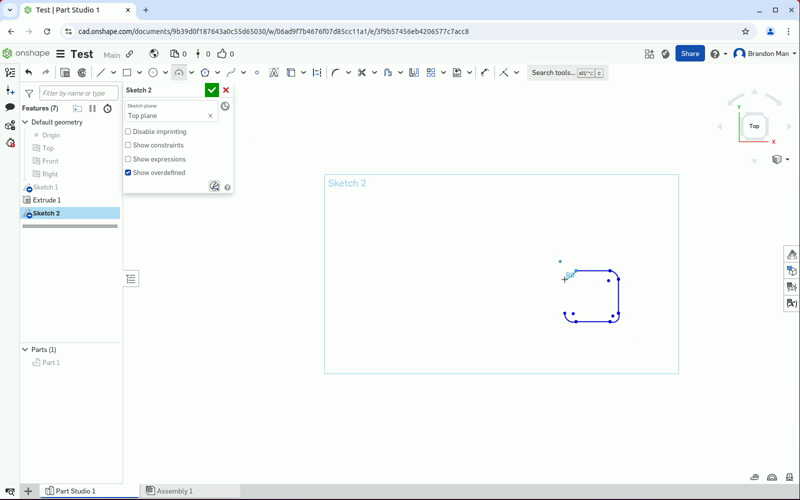
scroll(-6)
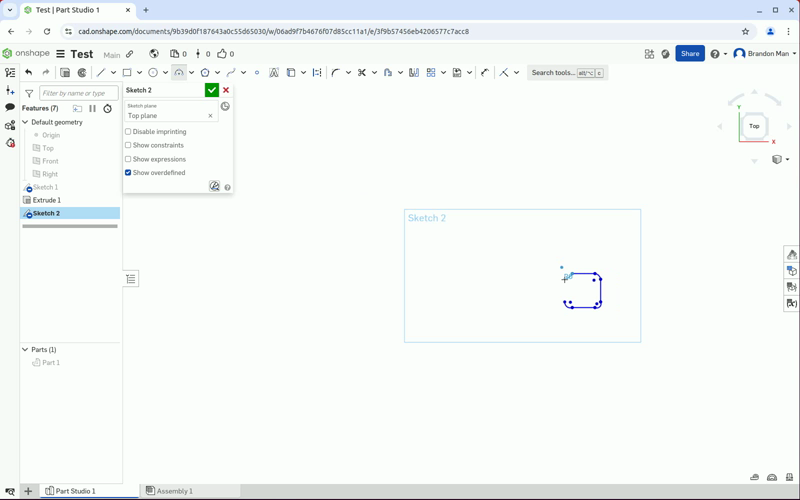
scroll(-6)
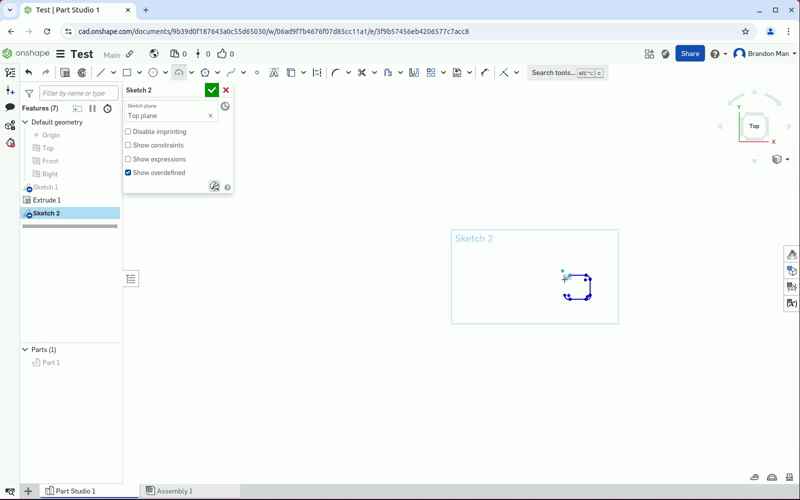
scroll(-6)
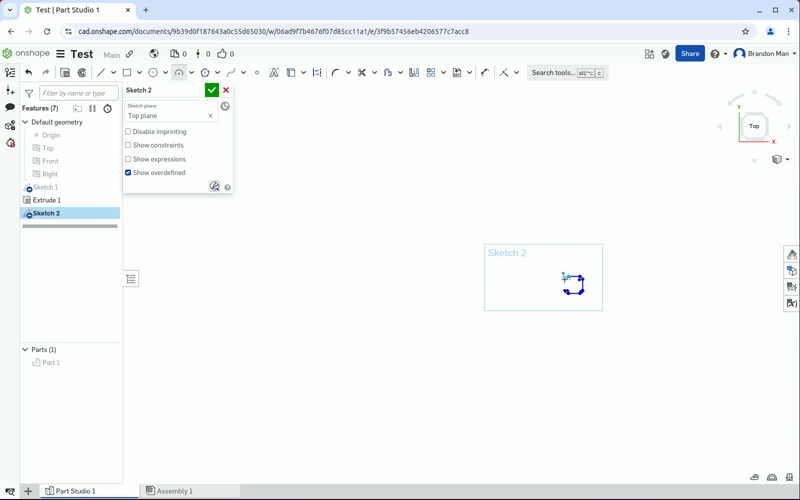
scroll(-6)
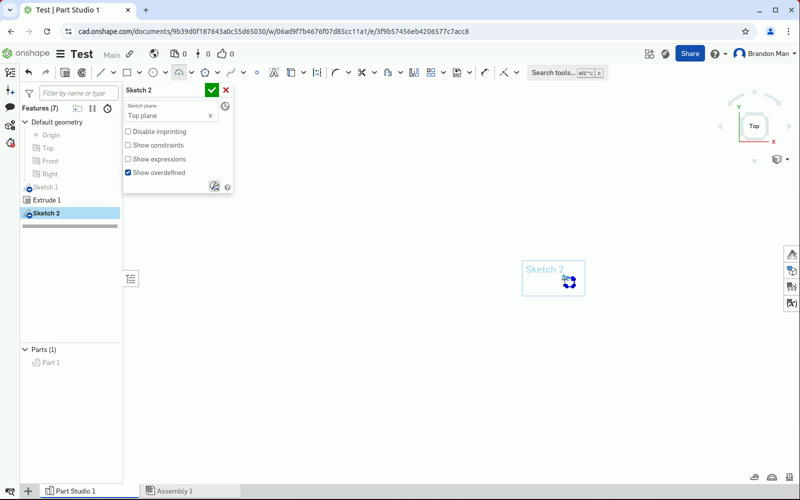
mouse_move(565, 278)
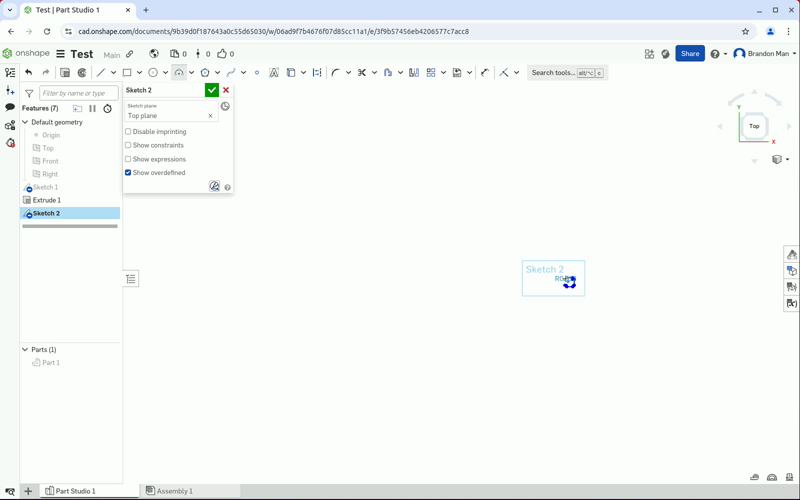
scroll(6)
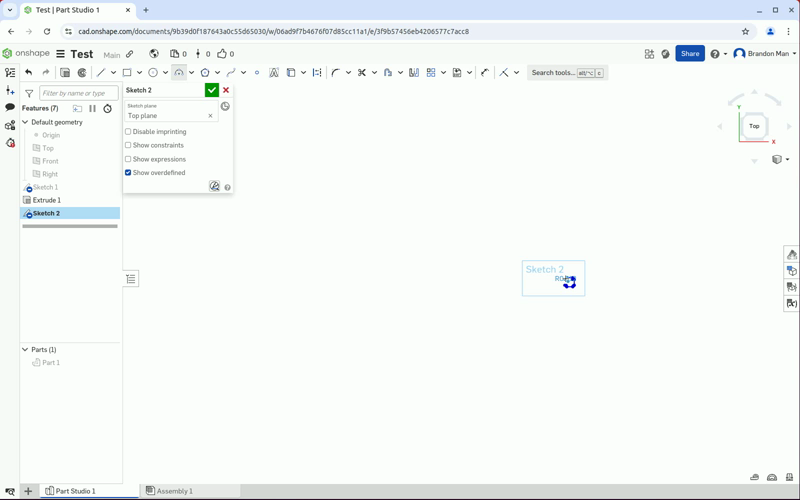
scroll(6)
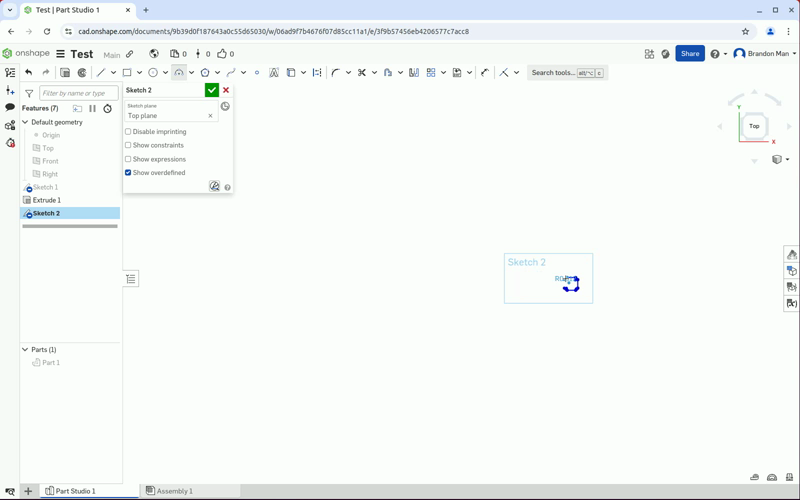
scroll(6)
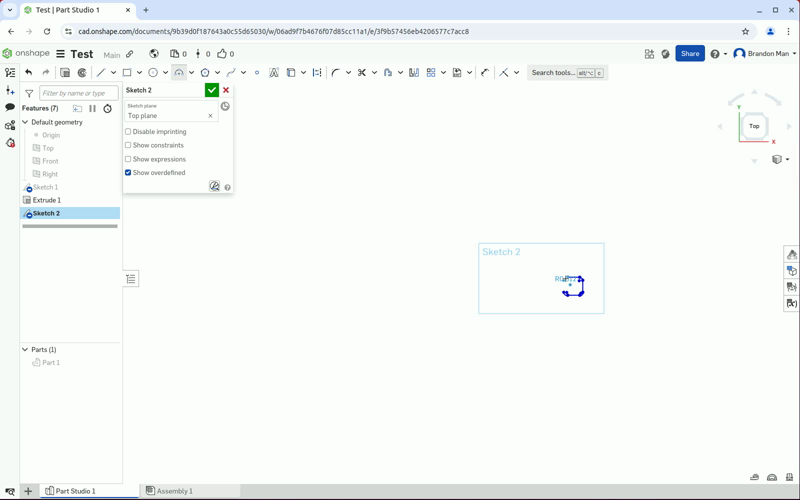
scroll(6)
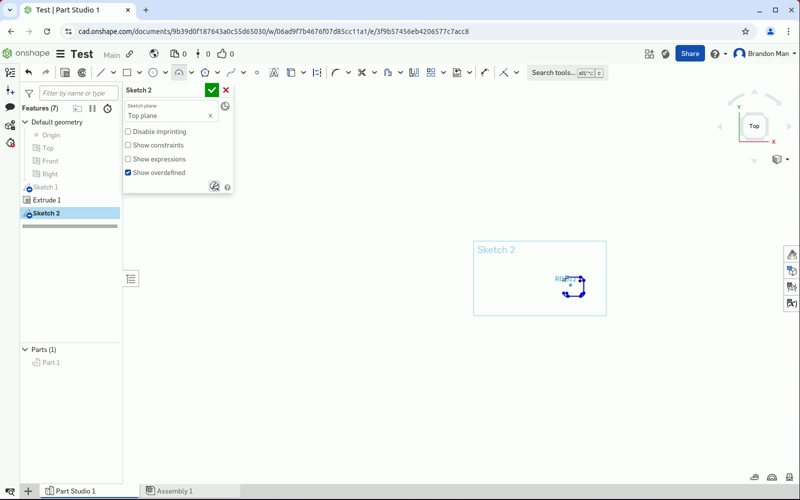
scroll(6)
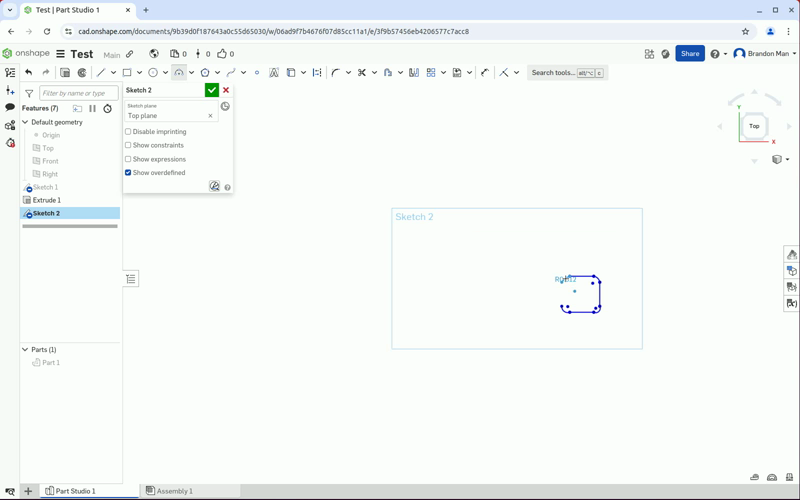
scroll(6)
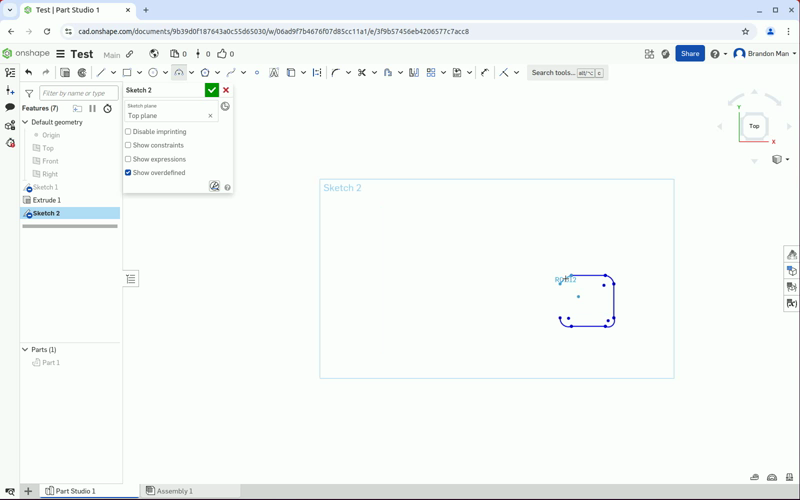
scroll(6)
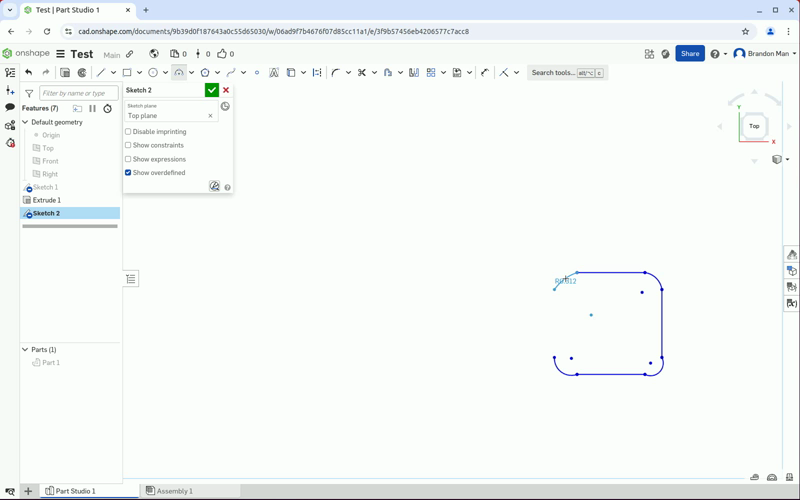
click(565, 278)
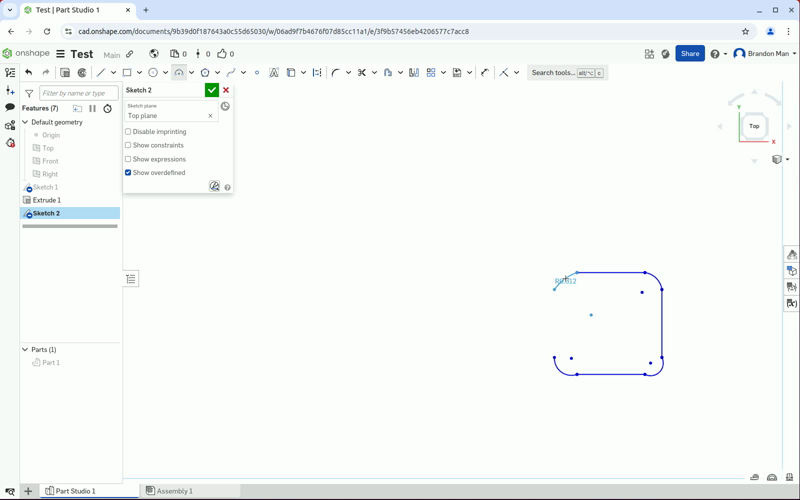
scroll(-6)
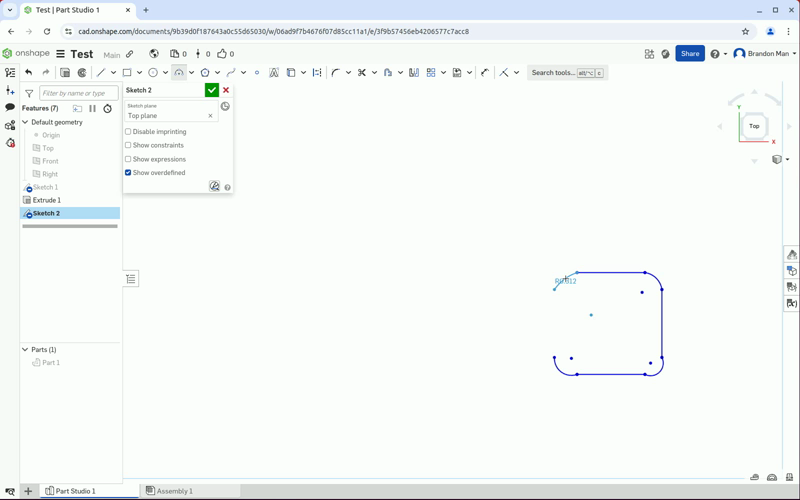
scroll(-6)
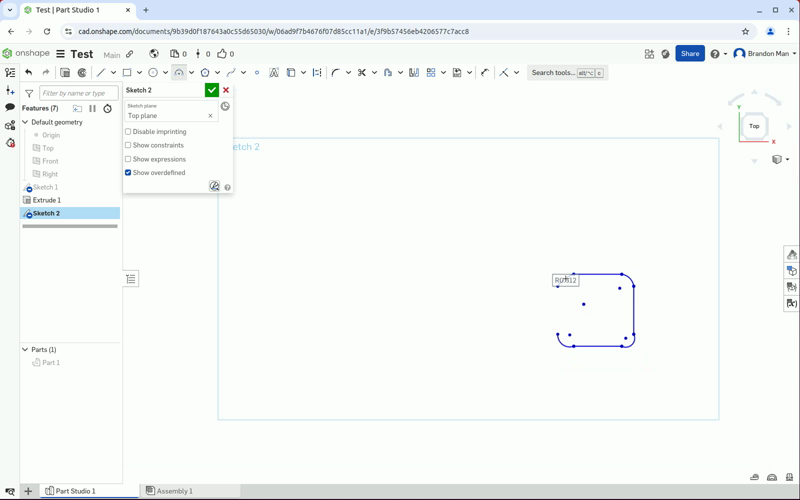
scroll(-6)
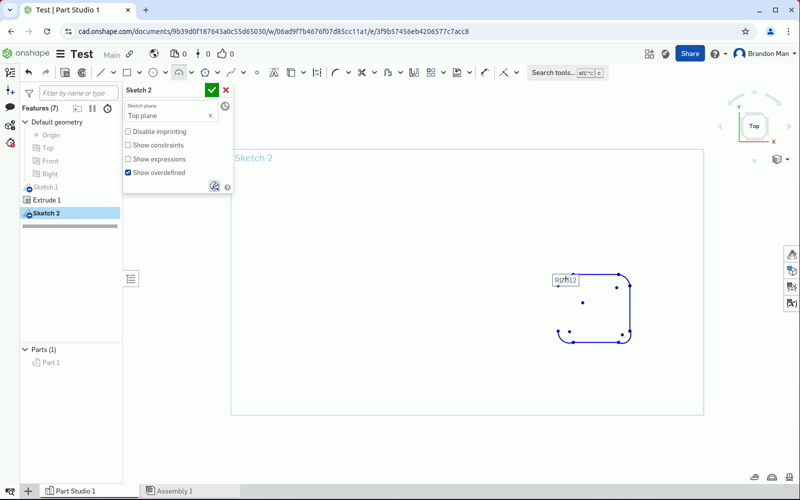
scroll(-6)
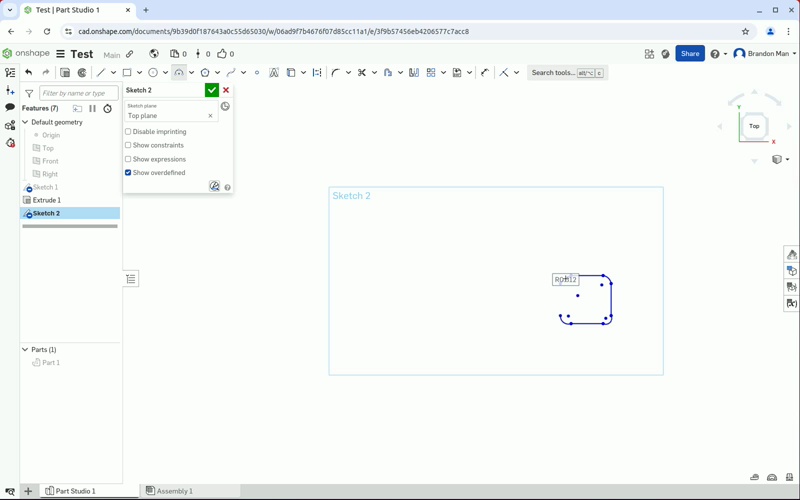
scroll(-6)
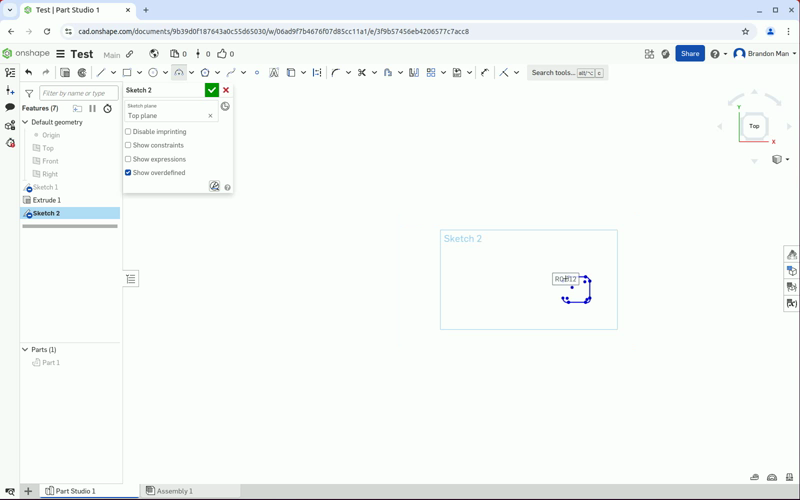
scroll(-6)
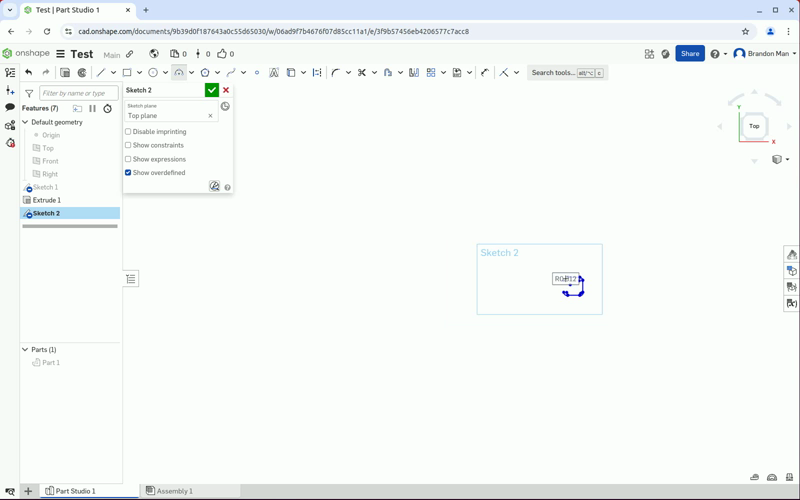
scroll(-6)
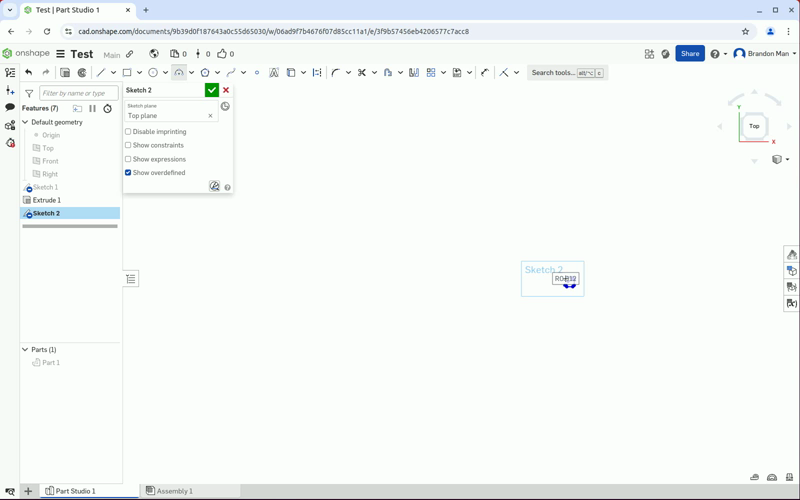
key_up(shift)
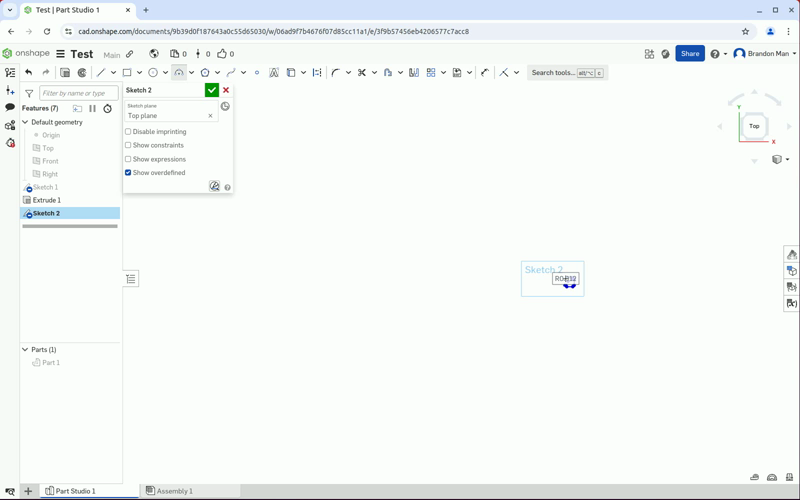
key(esc)
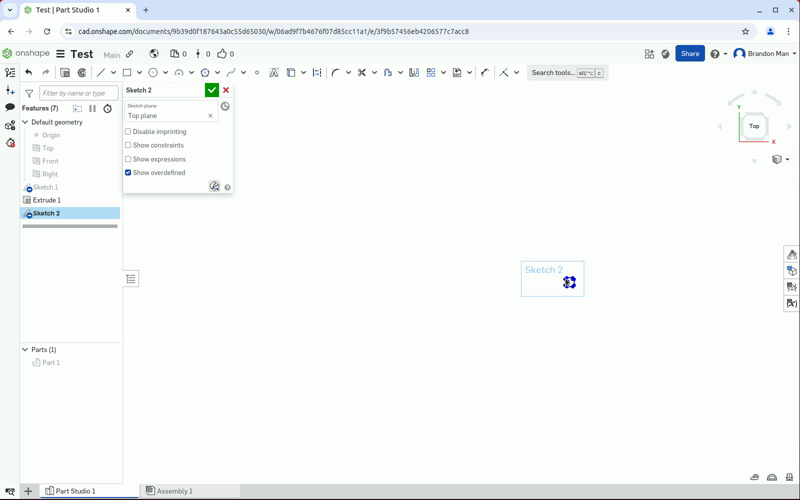
key(l)
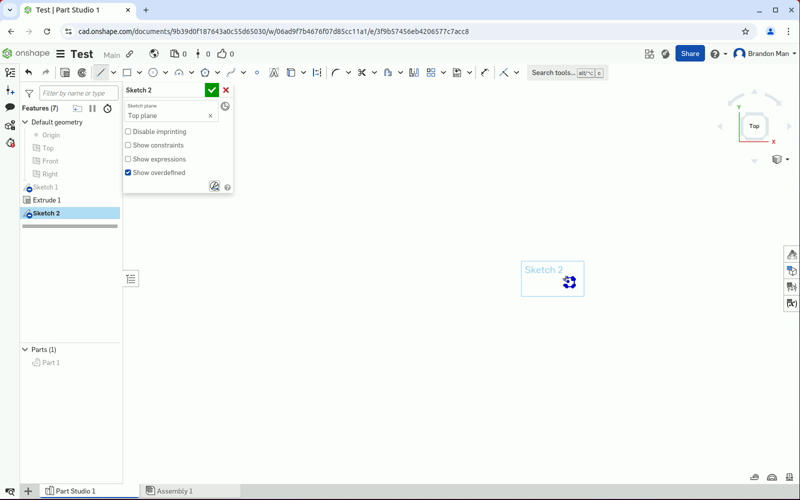
mouse_move(564, 279)
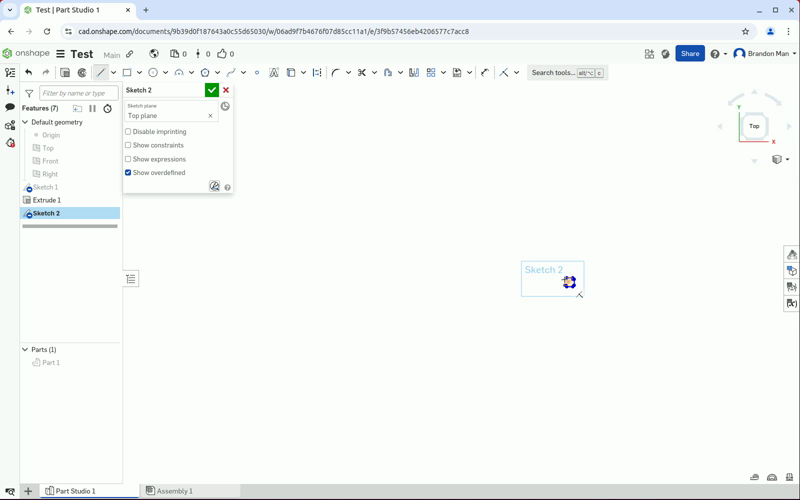
scroll(6)
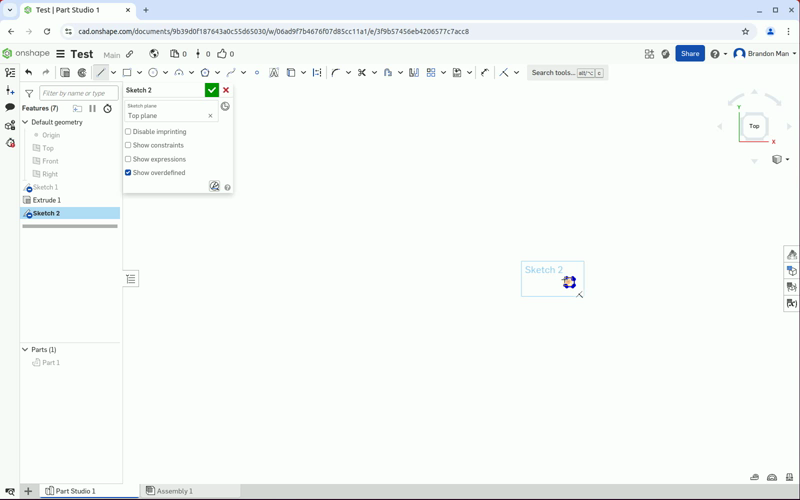
scroll(6)
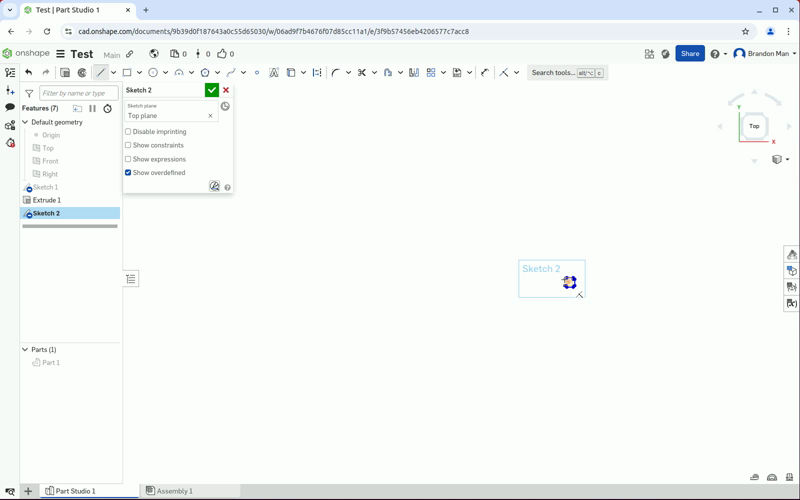
scroll(6)
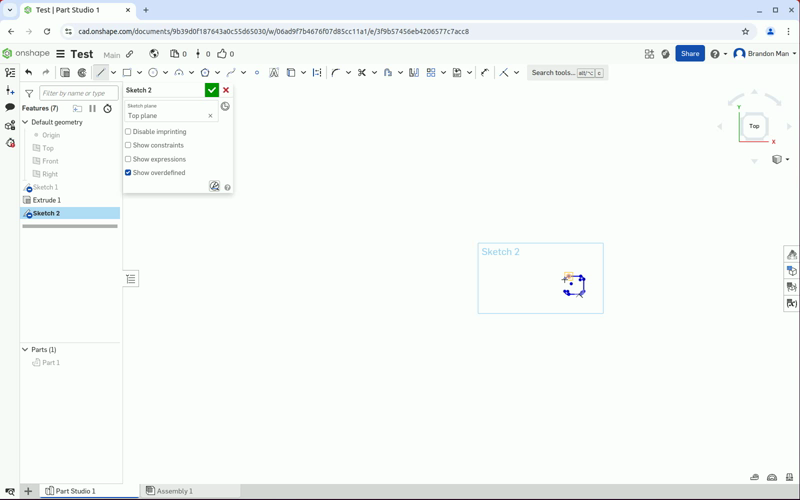
scroll(6)
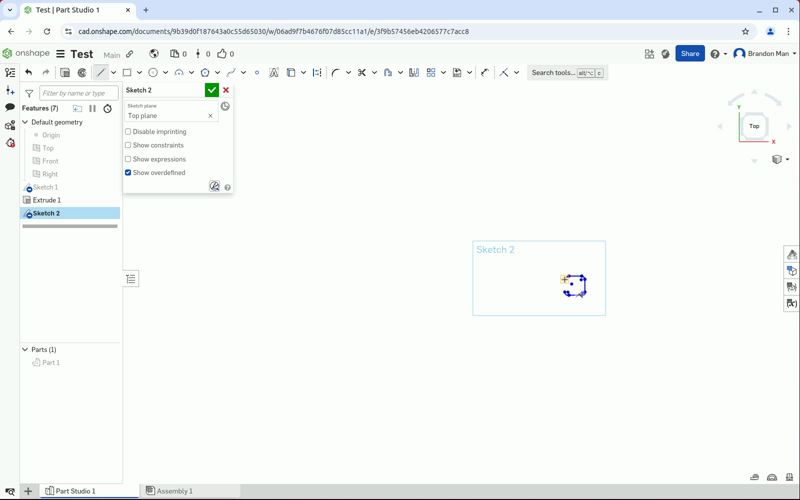
scroll(6)
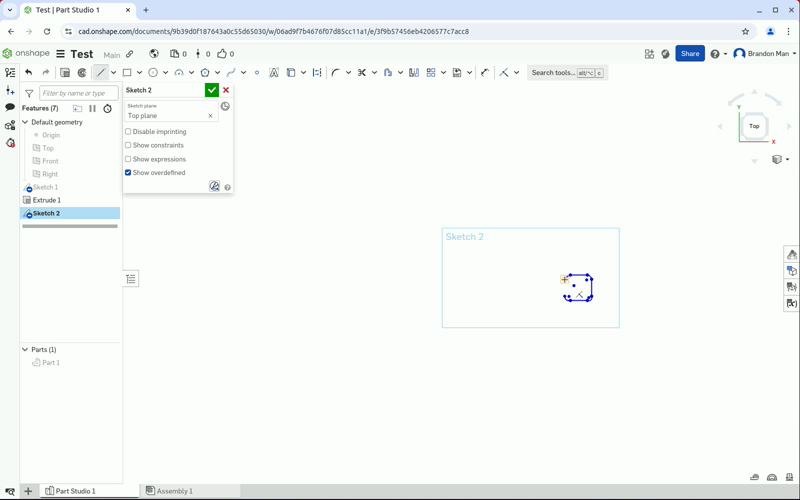
scroll(6)
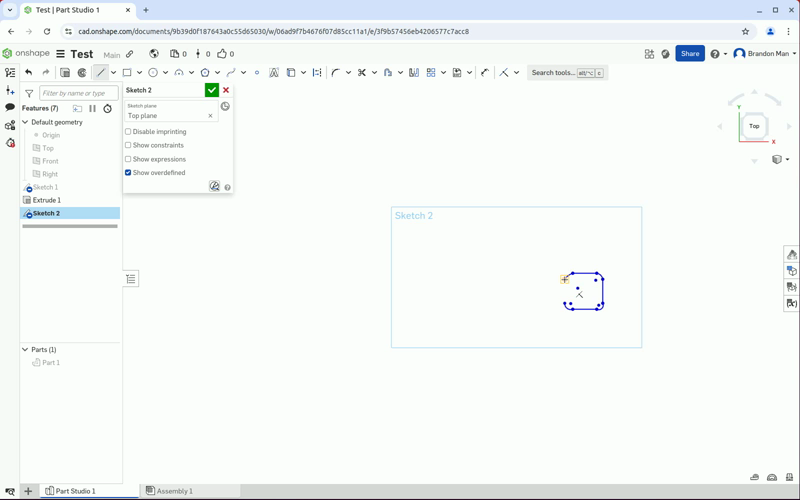
scroll(6)
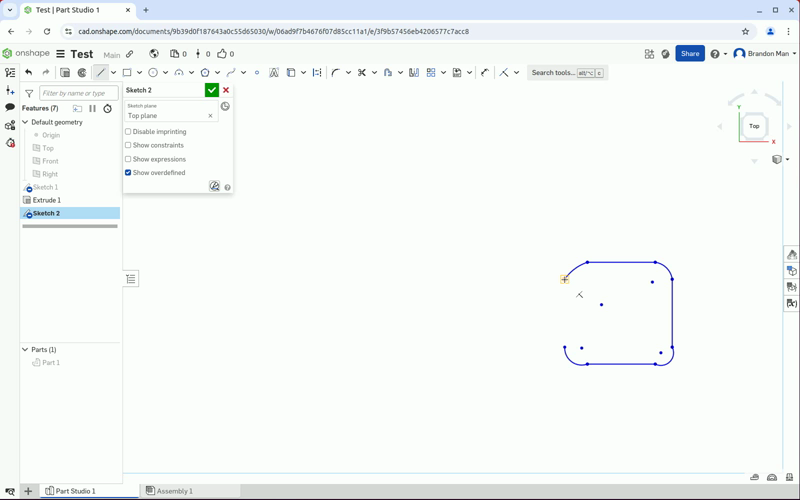
click(564, 279)
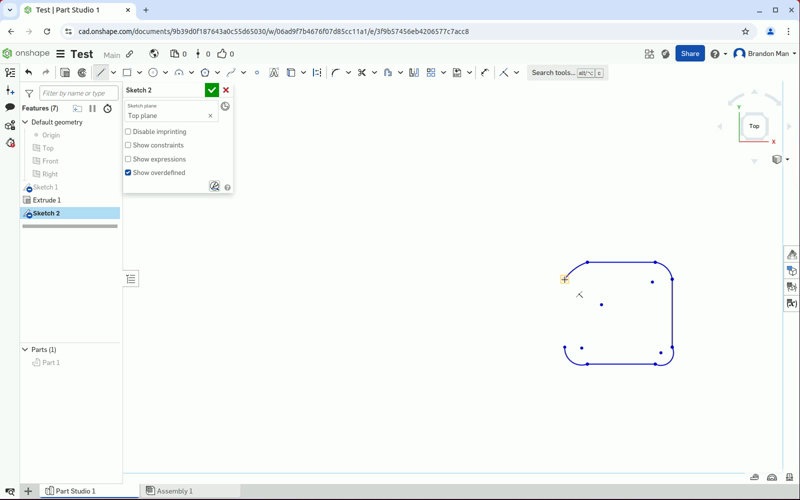
scroll(-6)
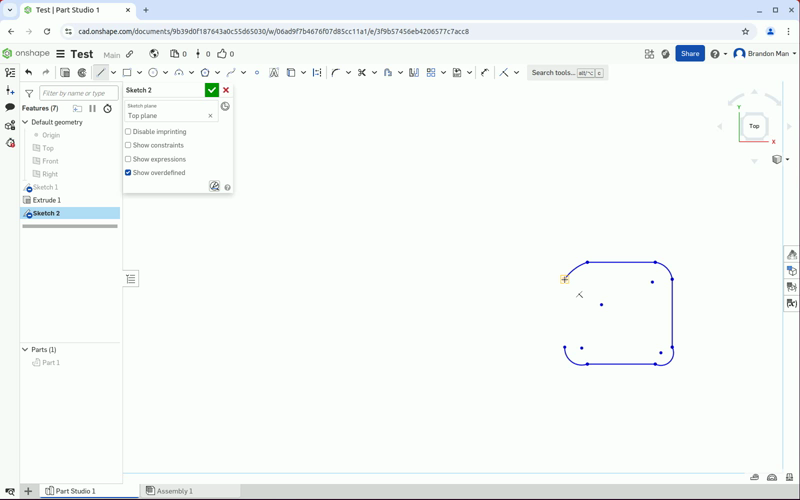
scroll(-6)
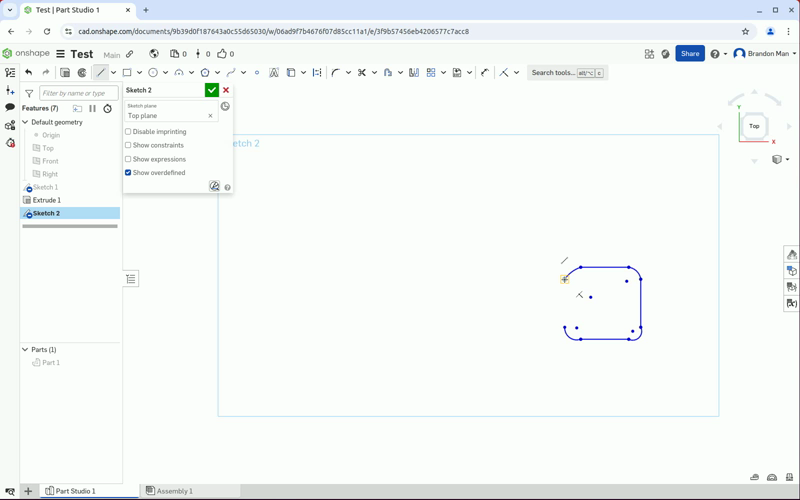
scroll(-6)
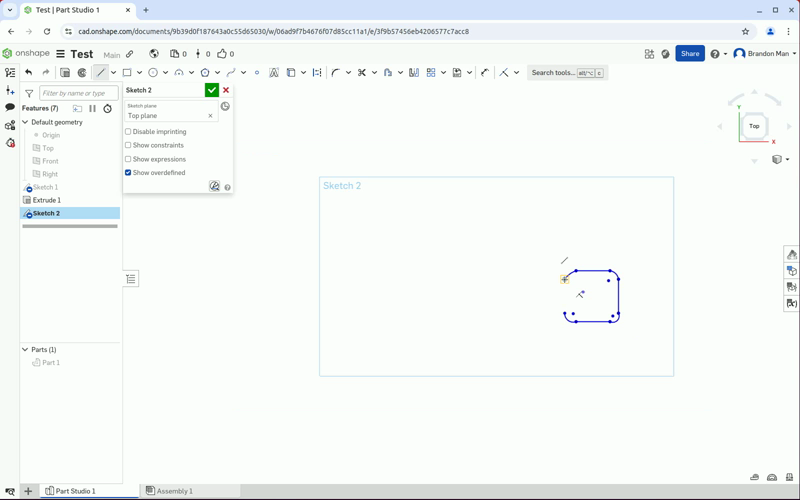
scroll(-6)
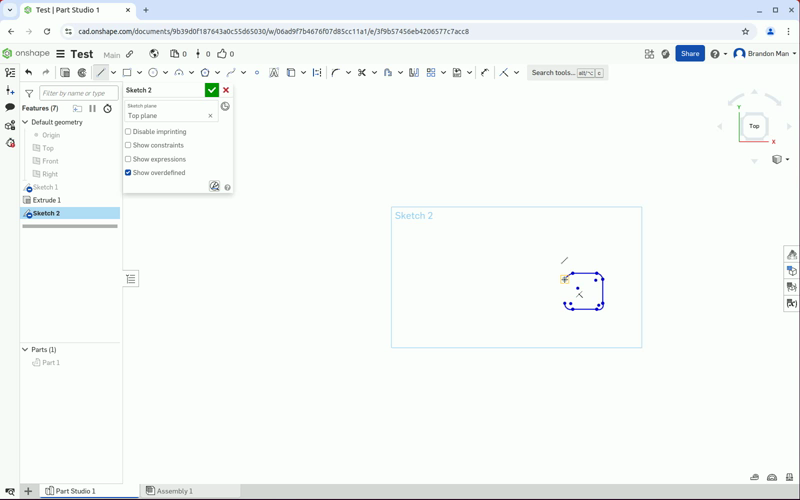
scroll(-6)
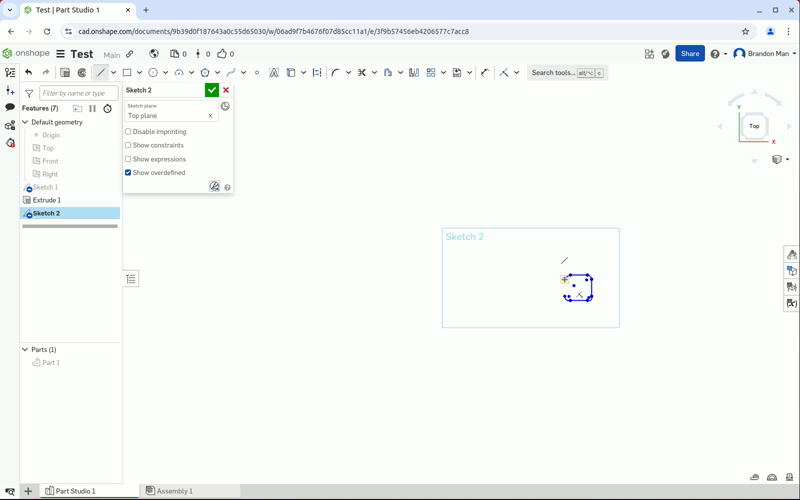
scroll(-6)
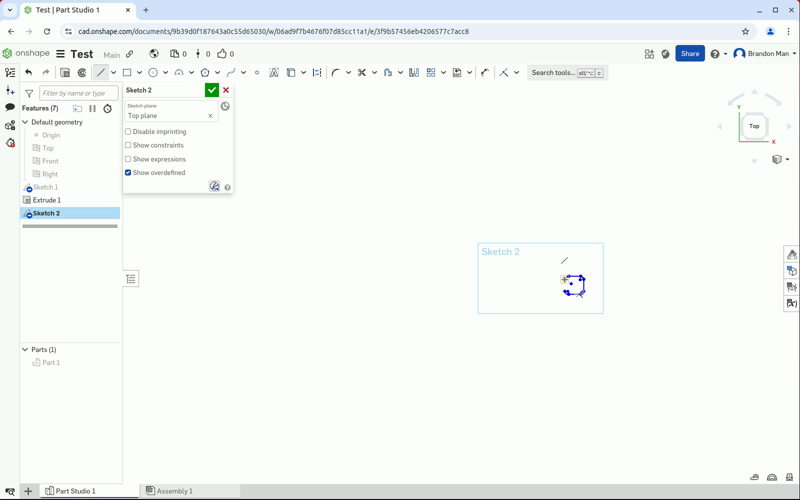
scroll(-6)
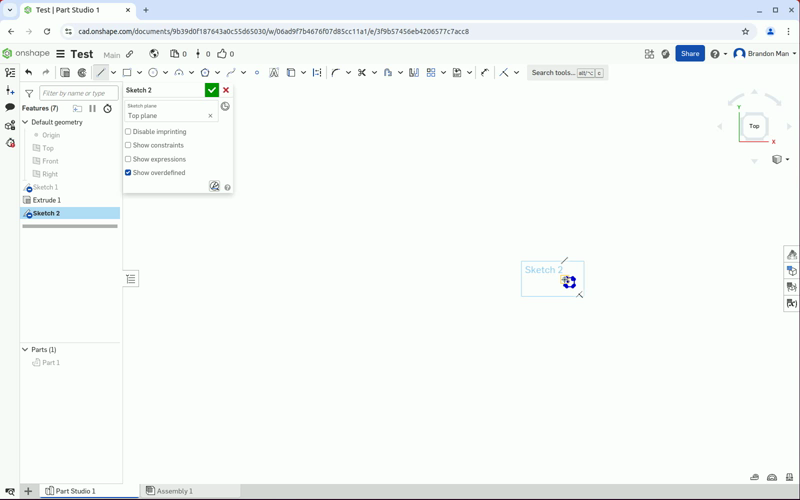
mouse_move(589, 279)
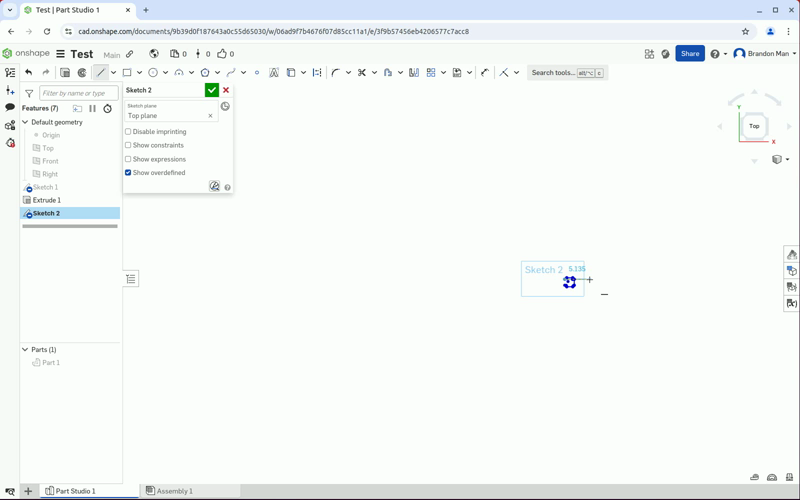
key_down(shift)
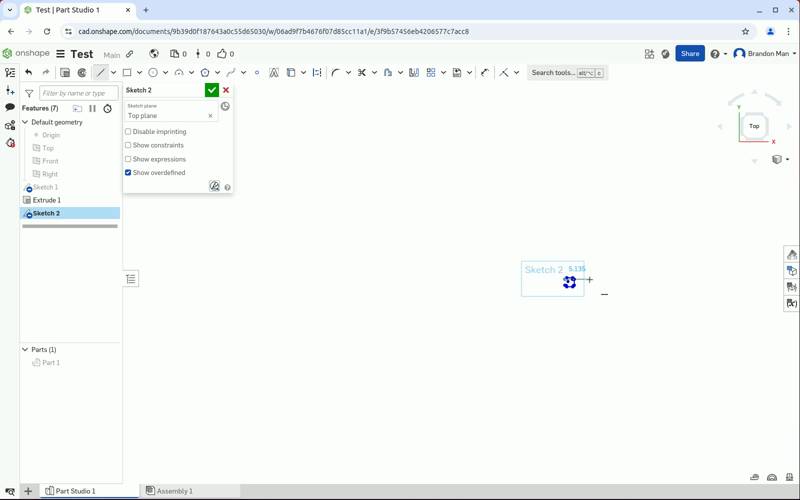
mouse_move(564, 285)
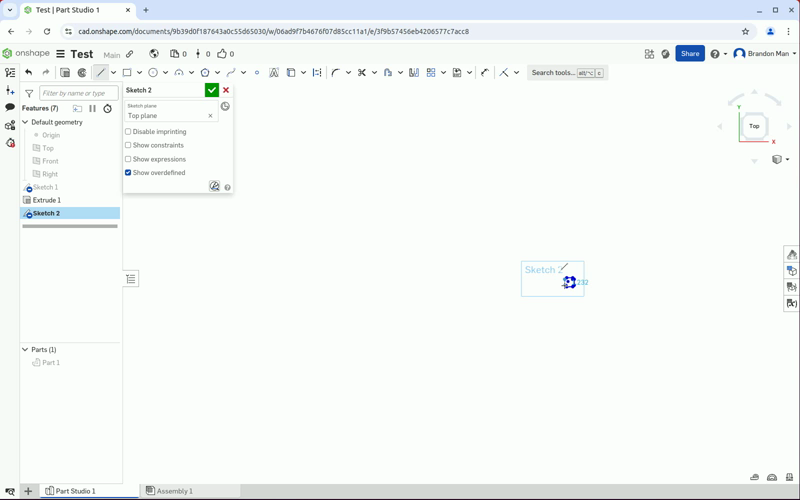
scroll(6)
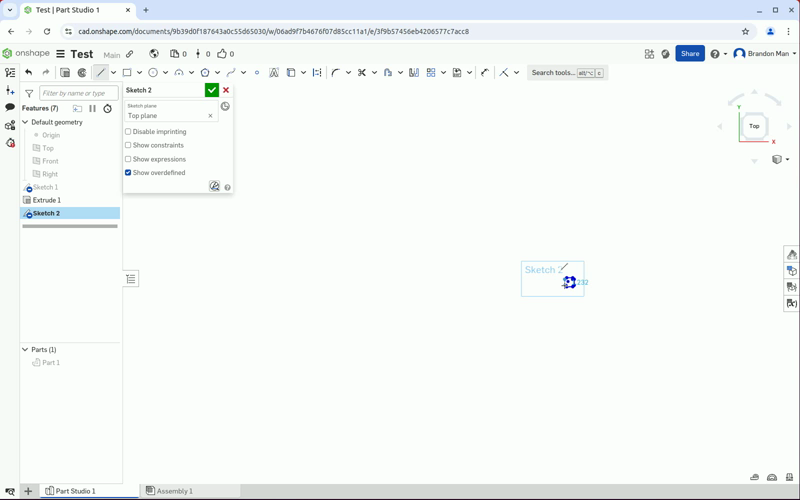
scroll(6)
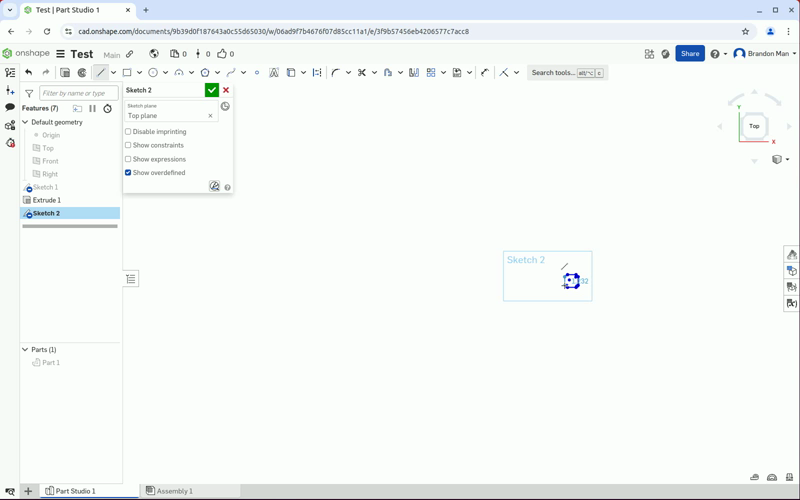
scroll(6)
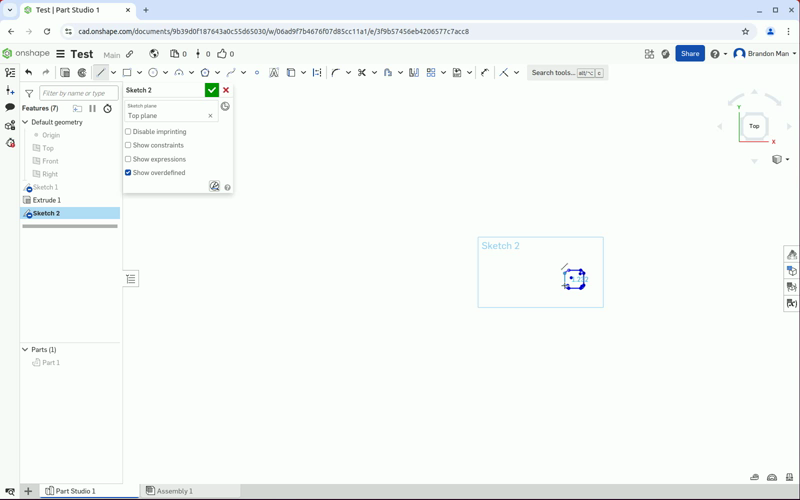
scroll(6)
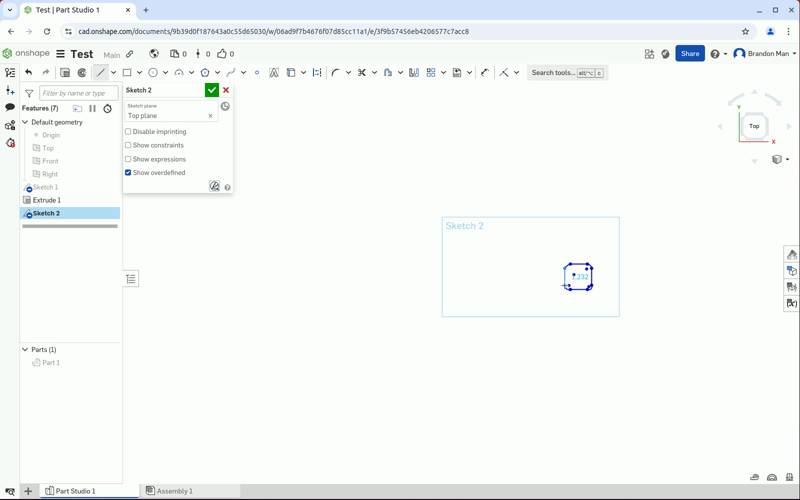
scroll(6)
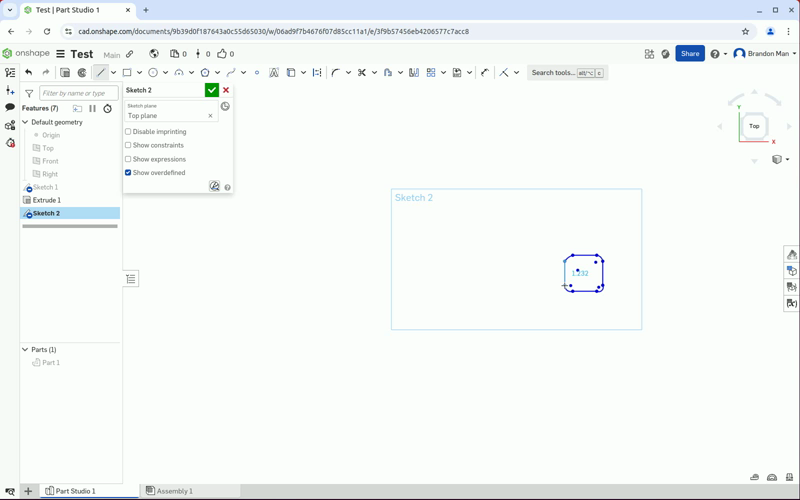
scroll(6)
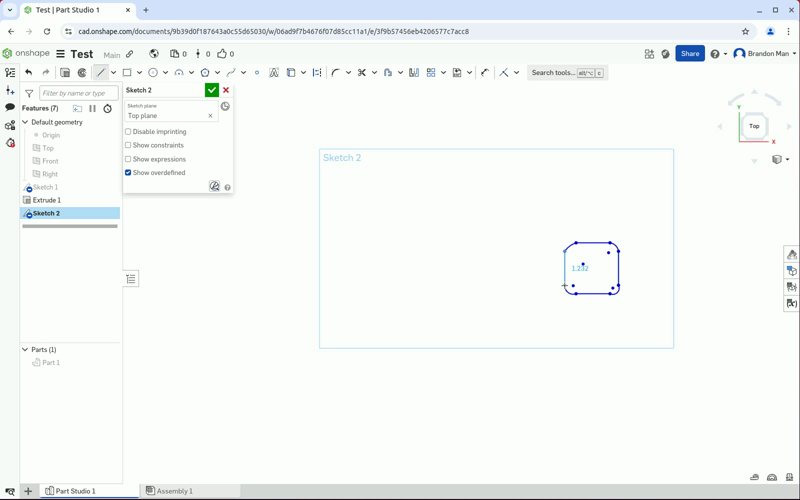
scroll(6)
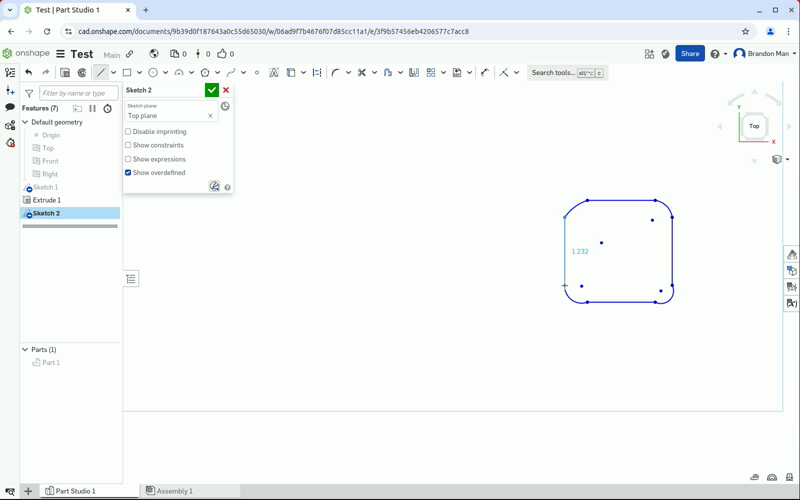
key_up(shift)
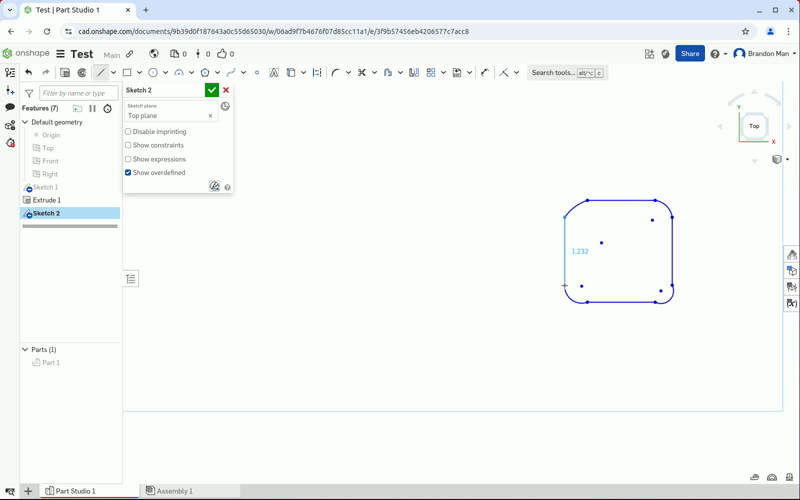
click(564, 285)
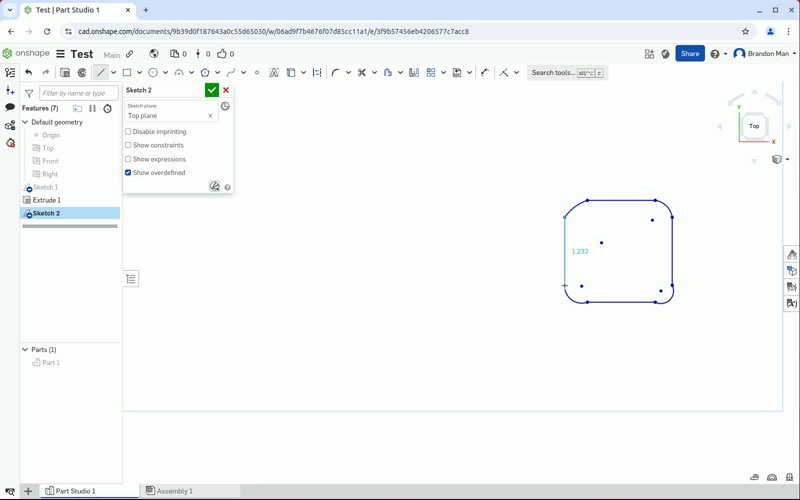
scroll(-6)
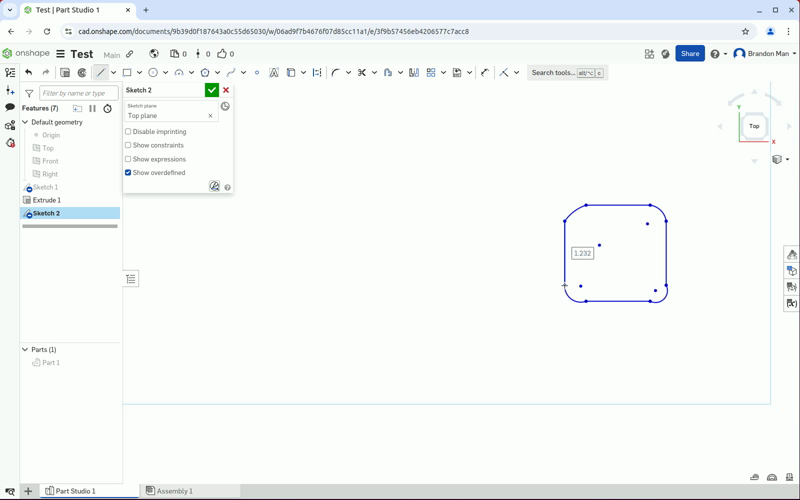
scroll(-6)
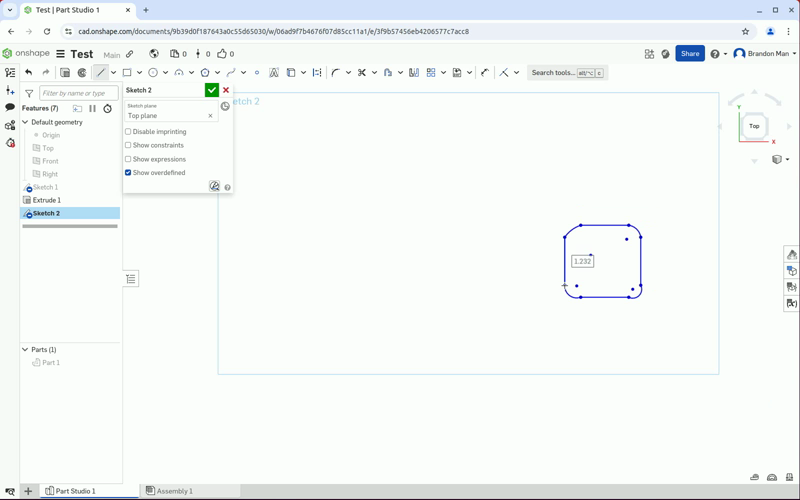
scroll(-6)
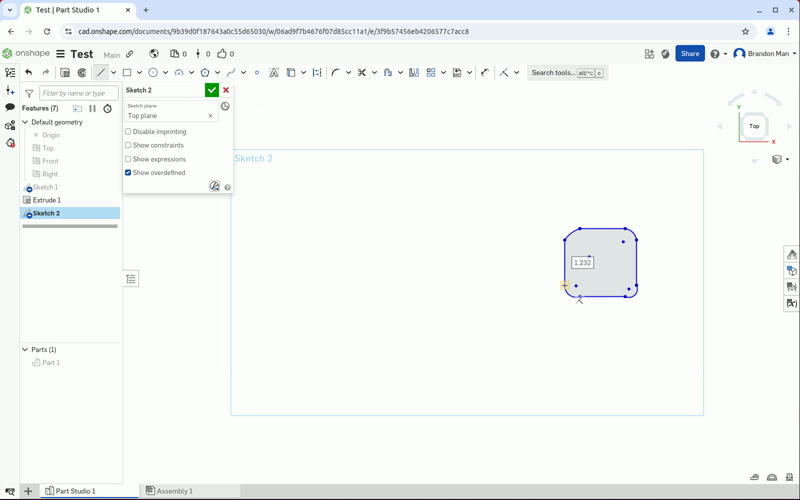
scroll(-6)
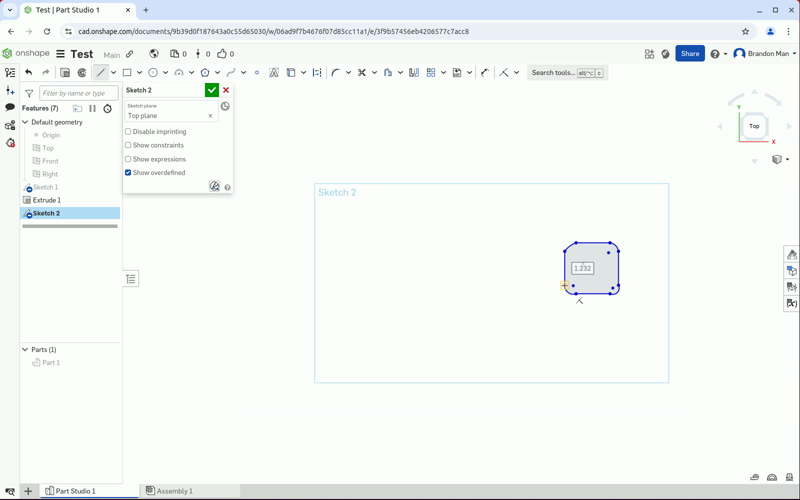
scroll(-6)
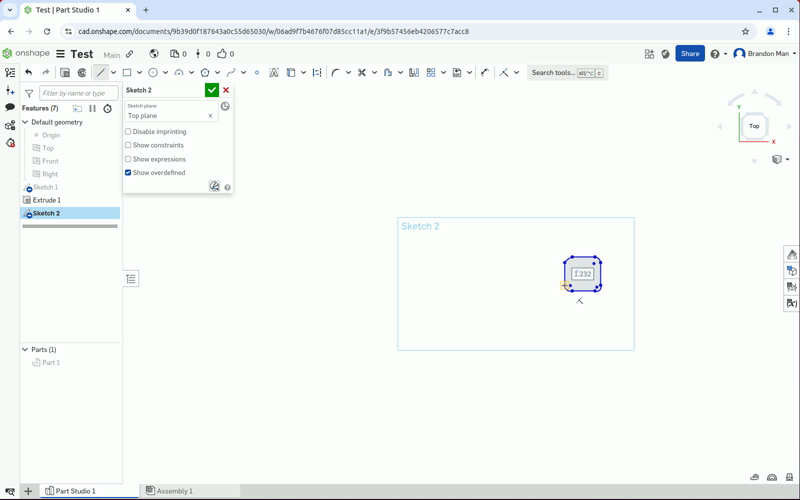
scroll(-6)
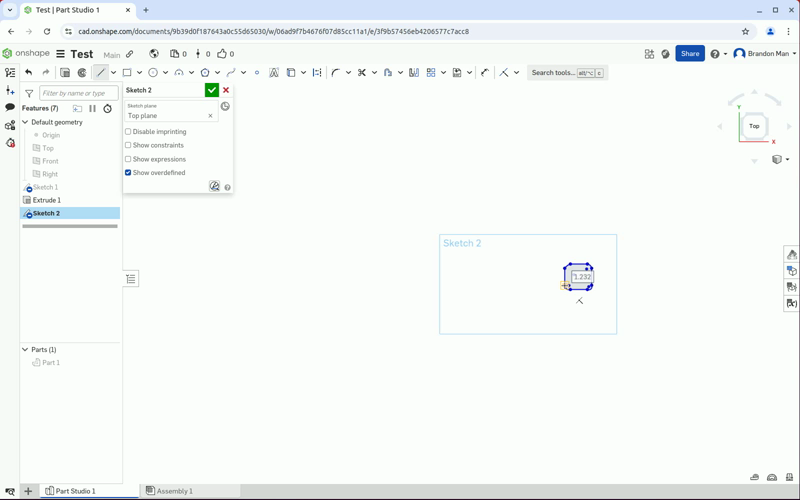
scroll(-6)
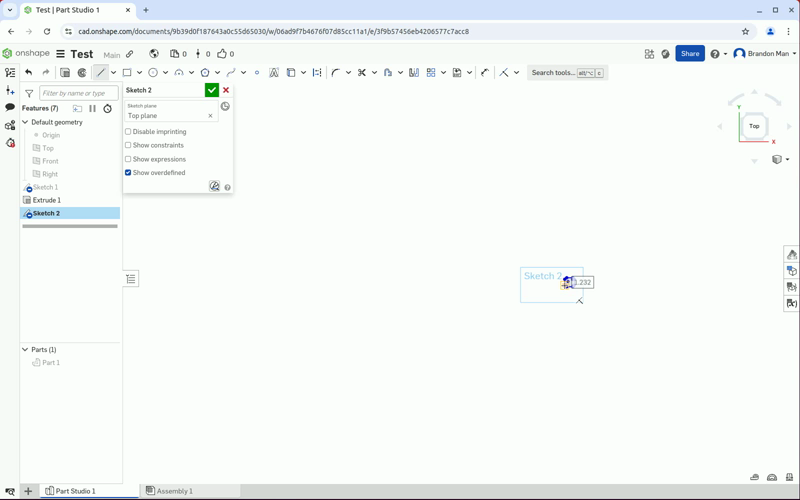
key(esc)
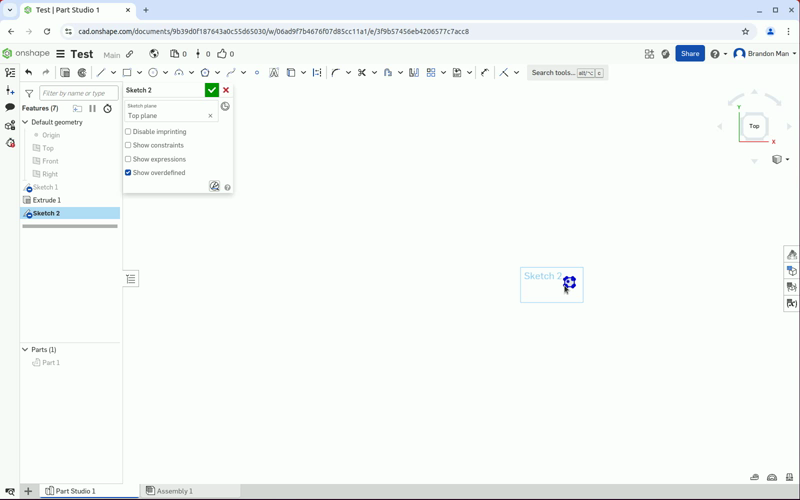
key(l)
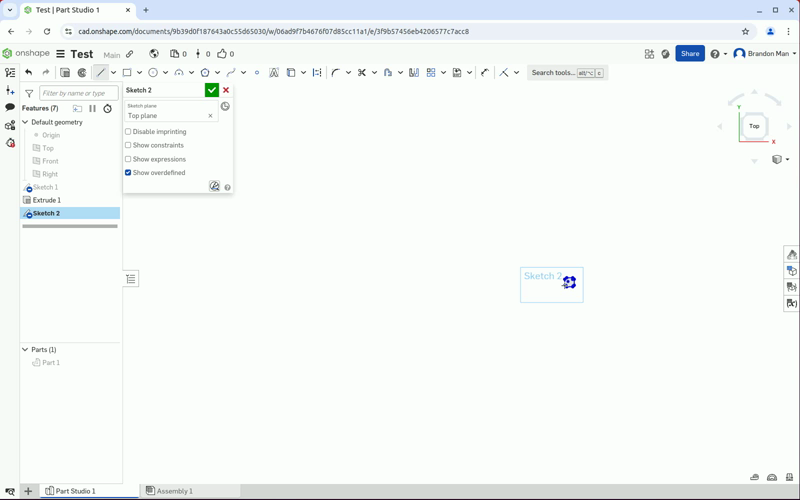
key_down(shift)
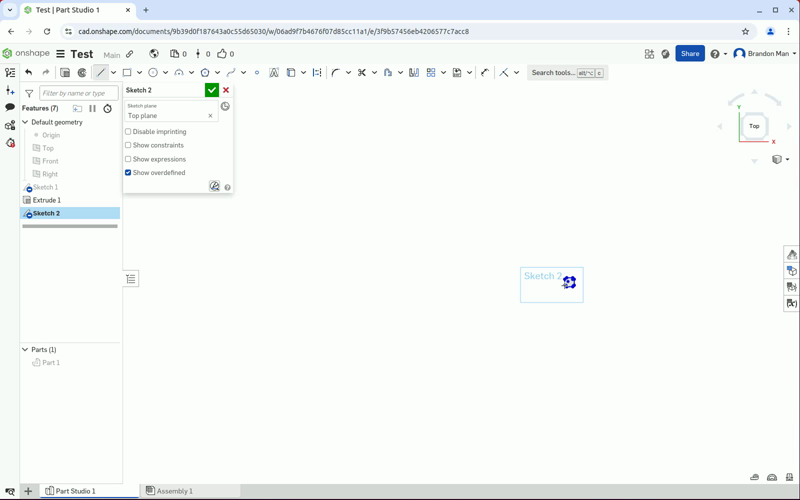
mouse_move(567, 284)
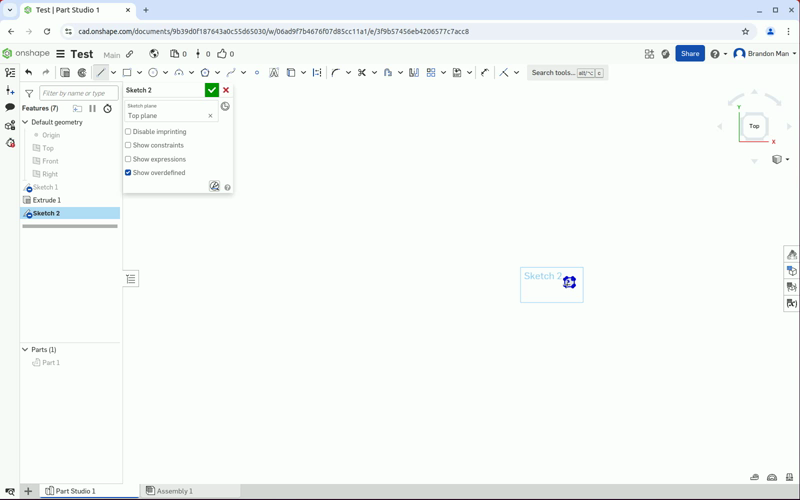
scroll(6)
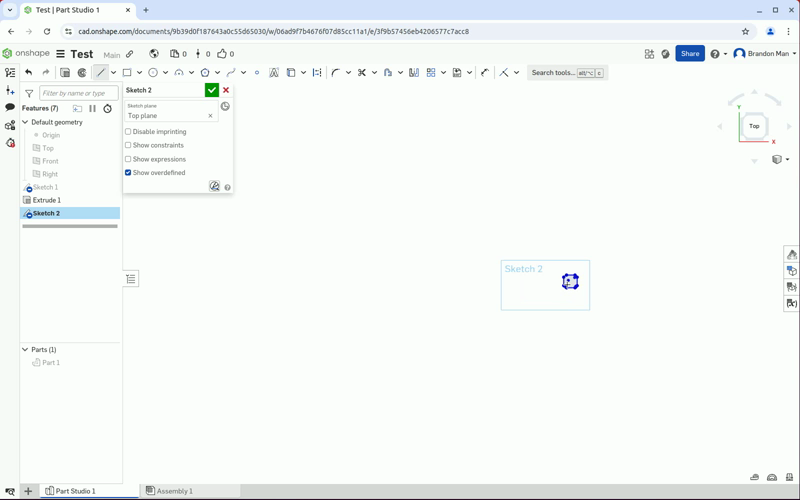
scroll(6)
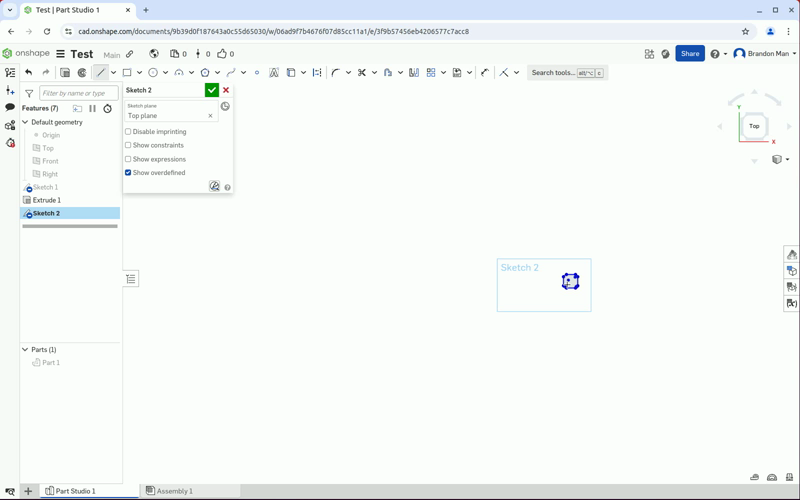
scroll(6)
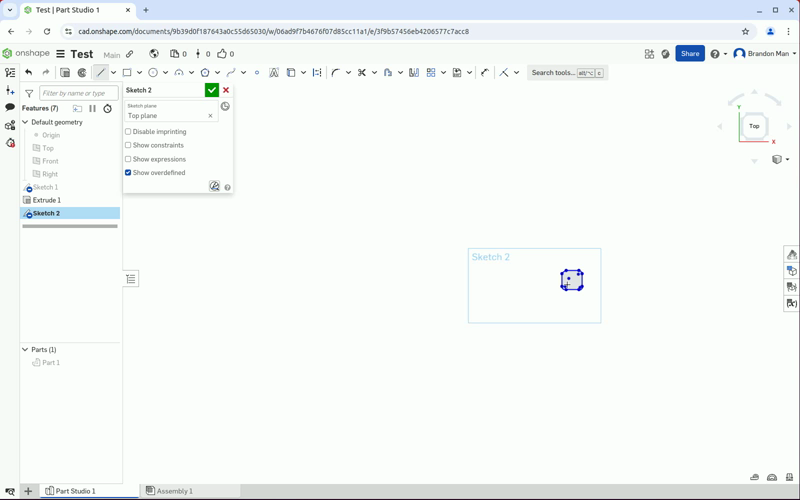
scroll(6)
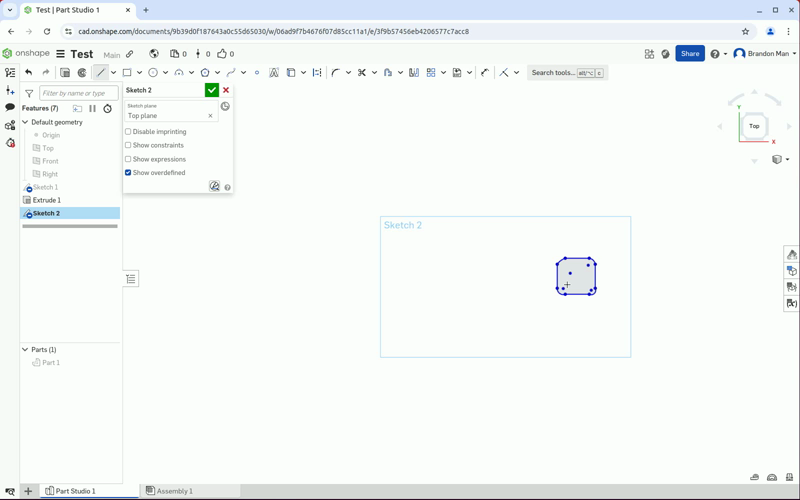
scroll(6)
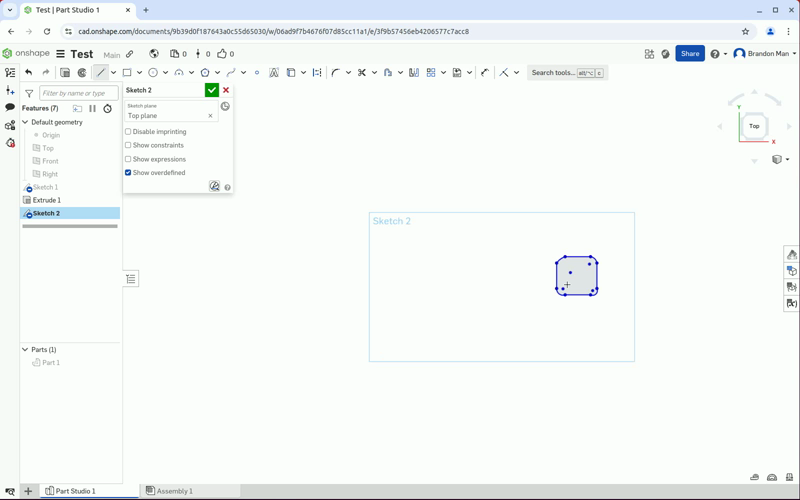
scroll(6)
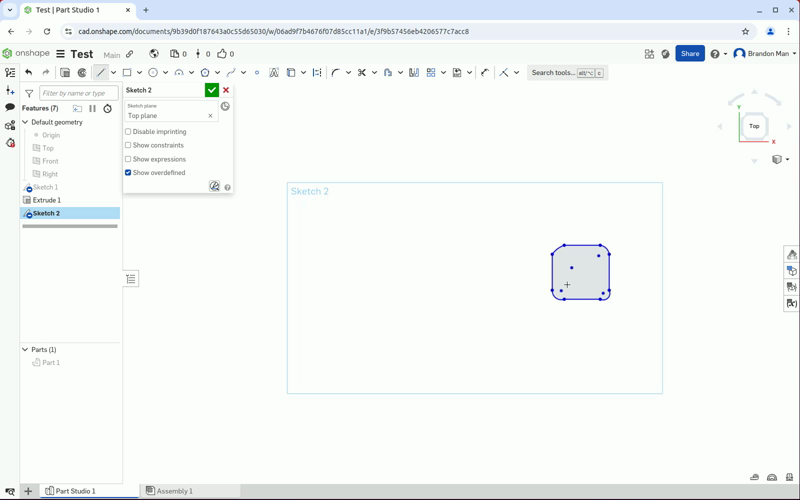
scroll(6)
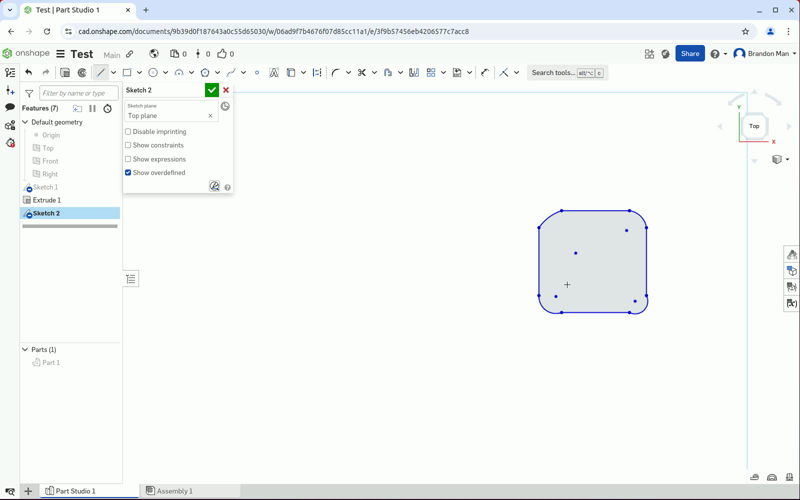
click(567, 284)
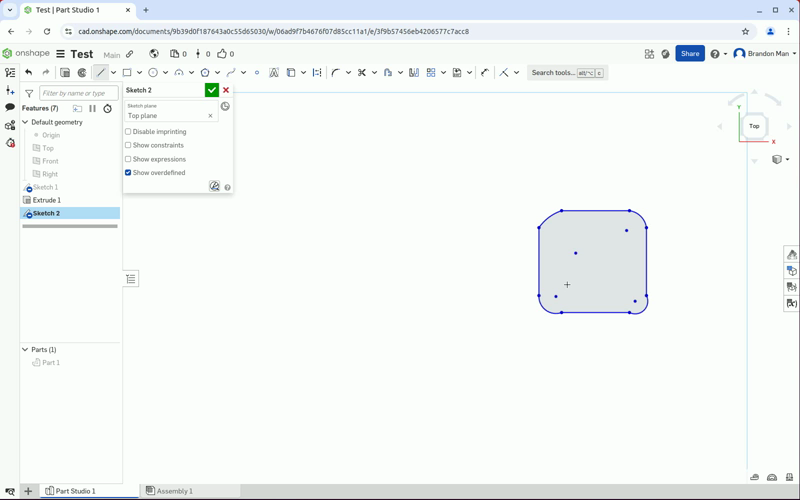
scroll(-6)
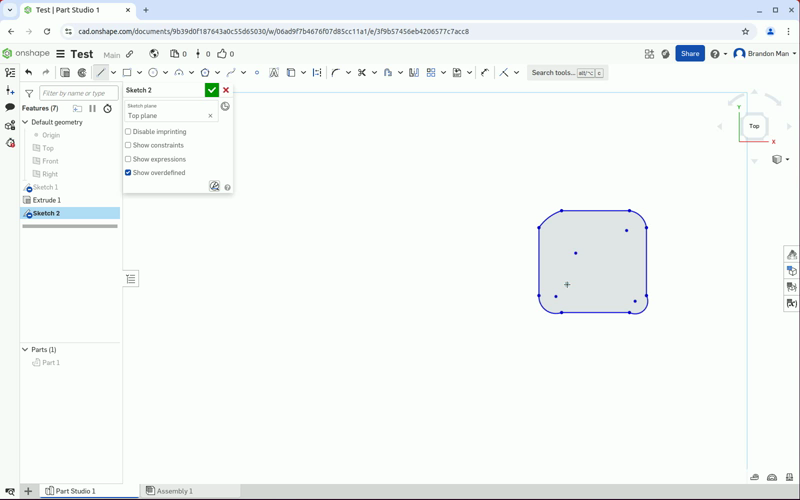
scroll(-6)
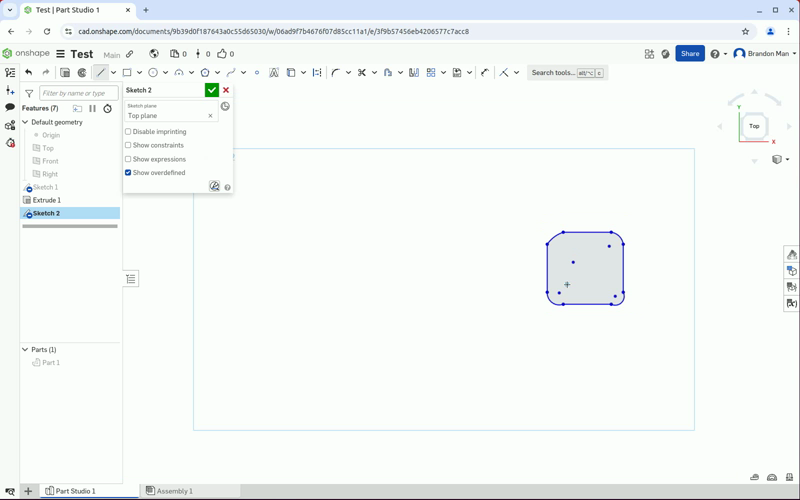
scroll(-6)
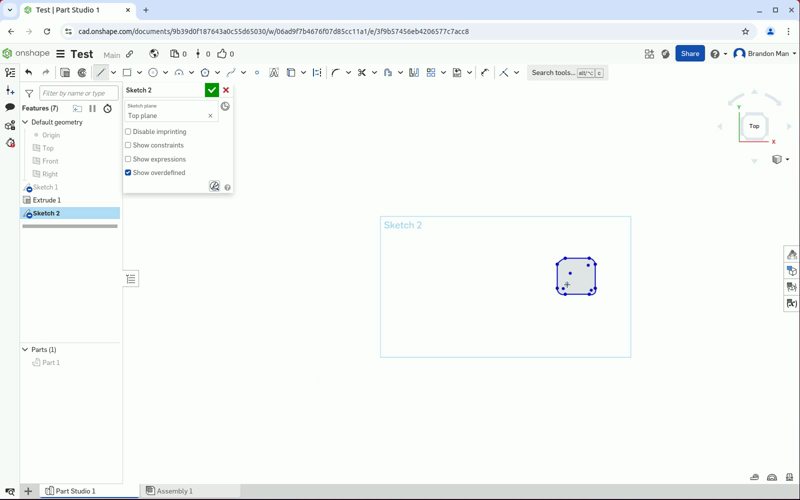
scroll(-6)
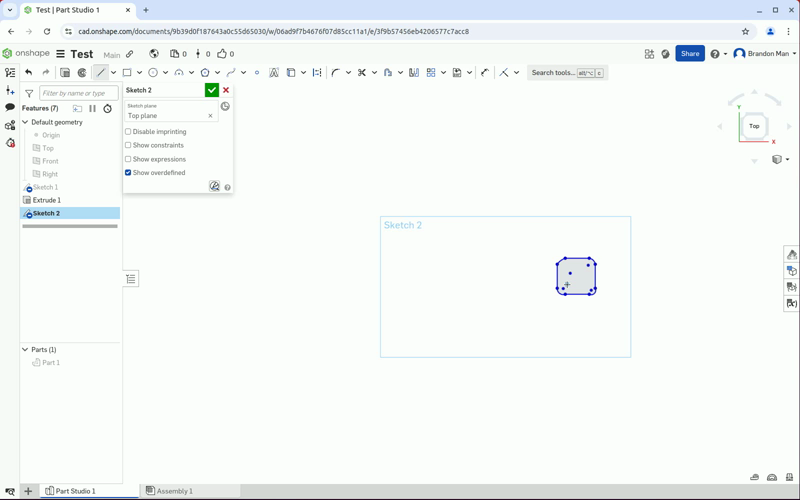
scroll(-6)
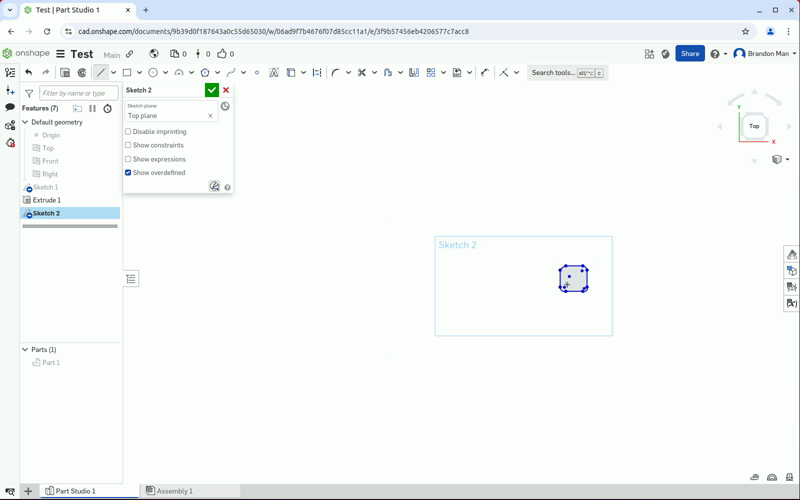
scroll(-6)
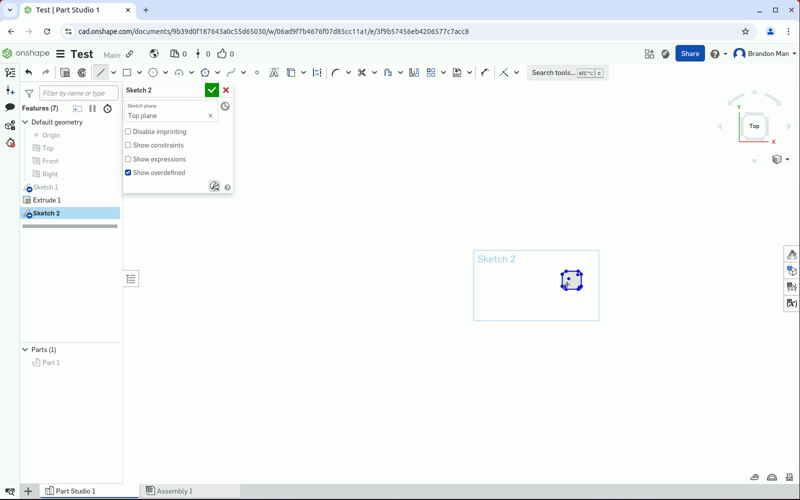
scroll(-6)
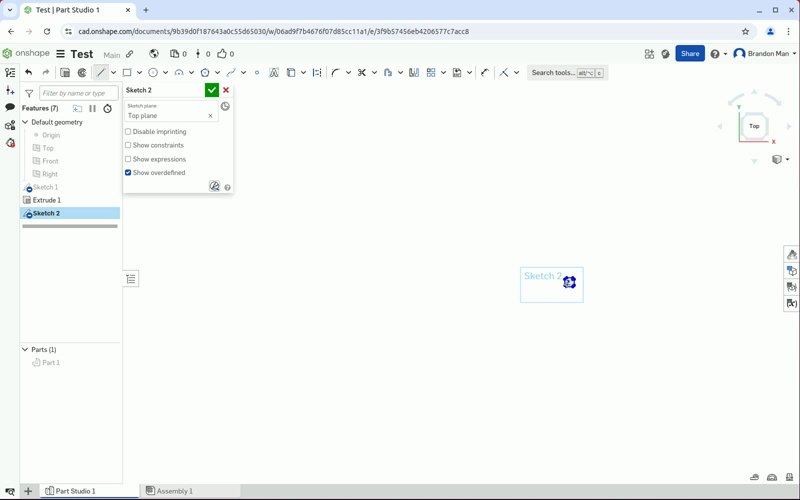
key_up(shift)
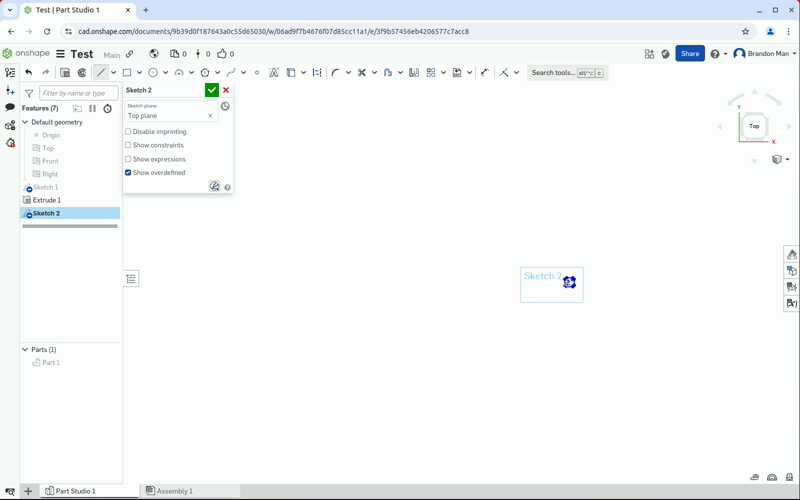
key_down(shift)
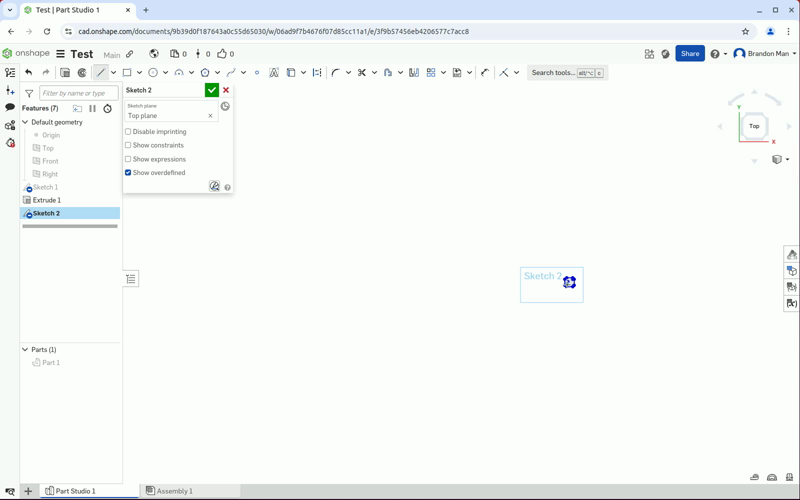
mouse_move(589, 284)
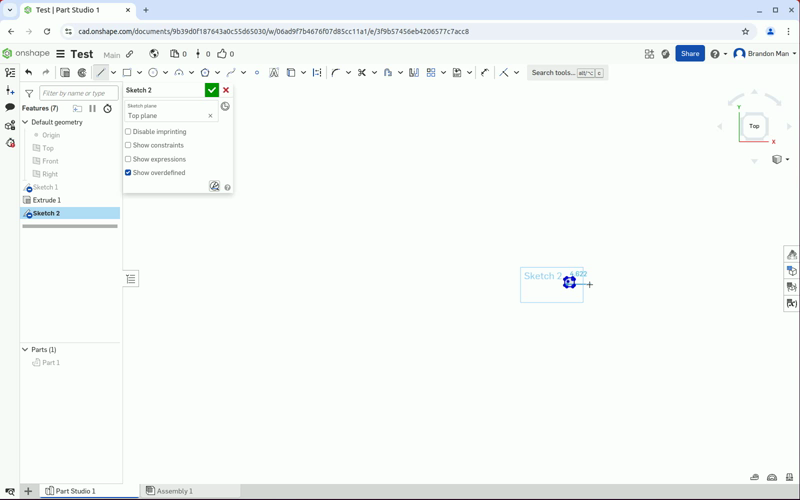
mouse_move(572, 284)
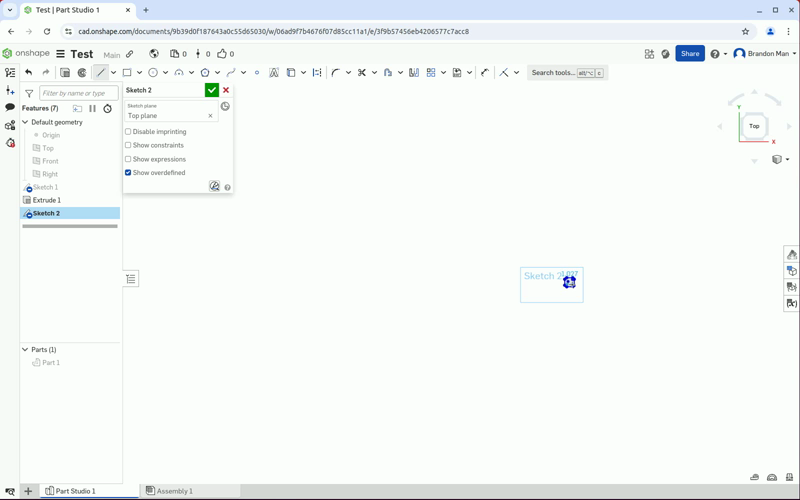
scroll(6)
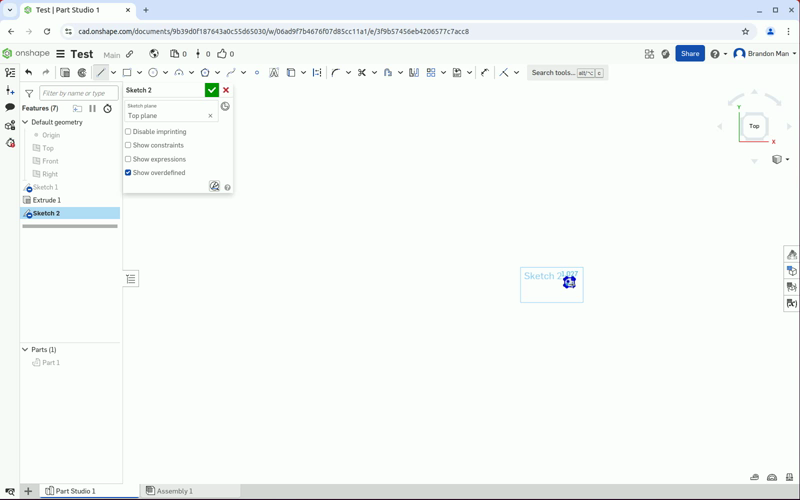
scroll(6)
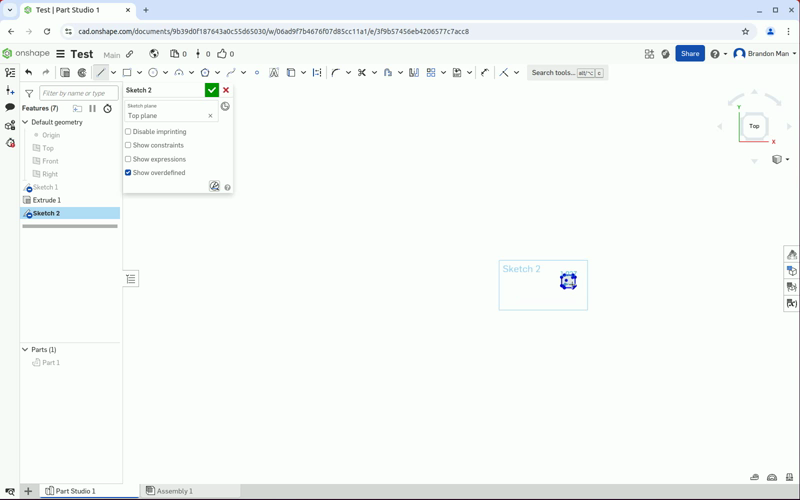
scroll(6)
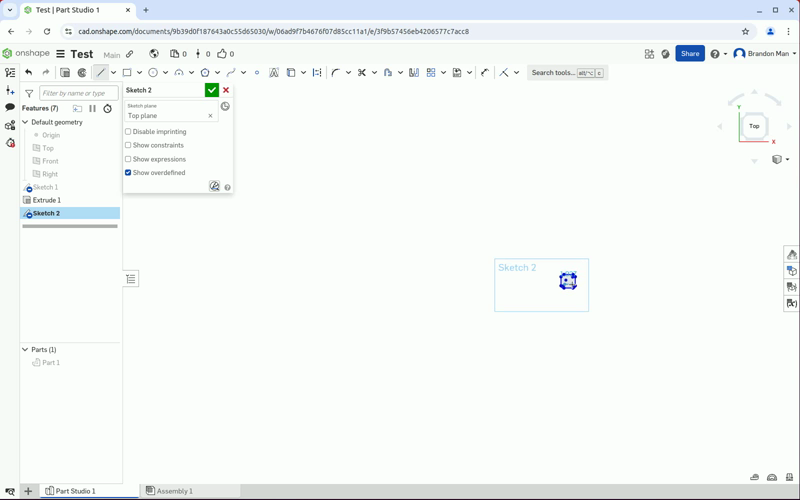
scroll(6)
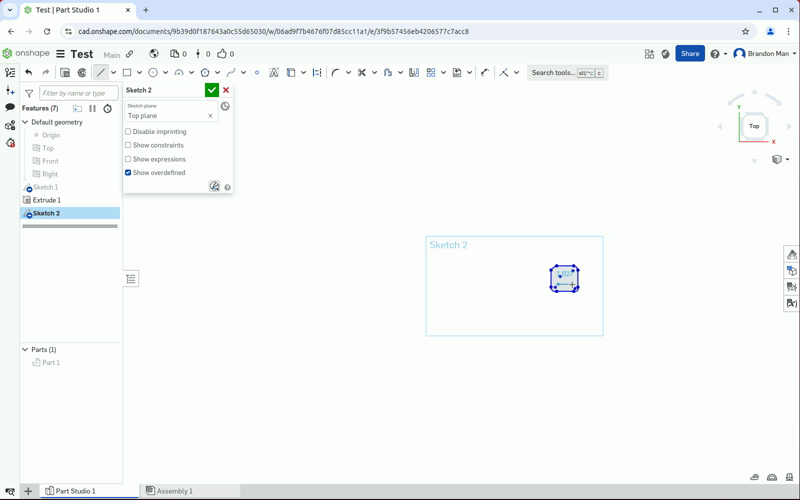
scroll(6)
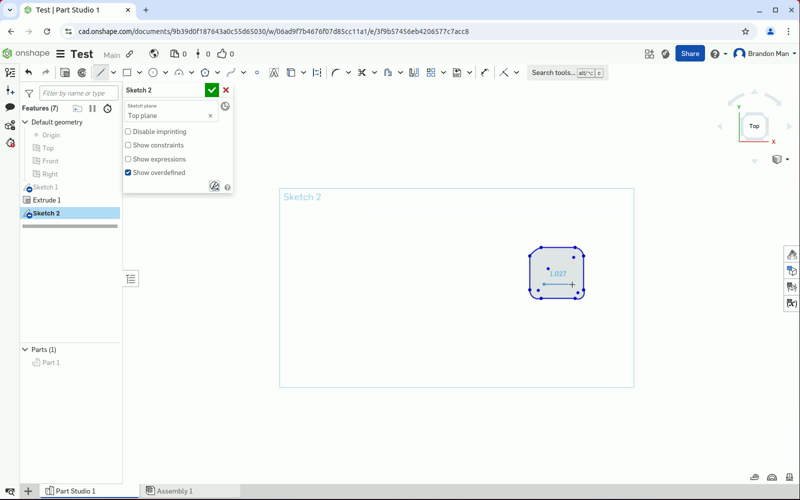
scroll(6)
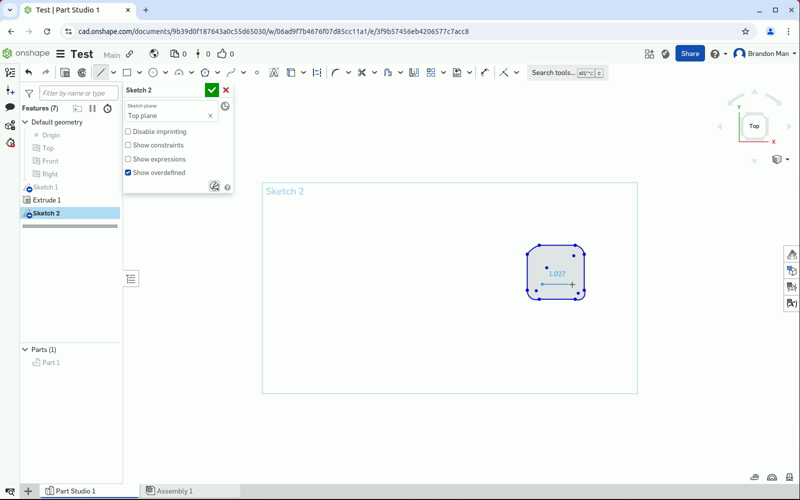
scroll(6)
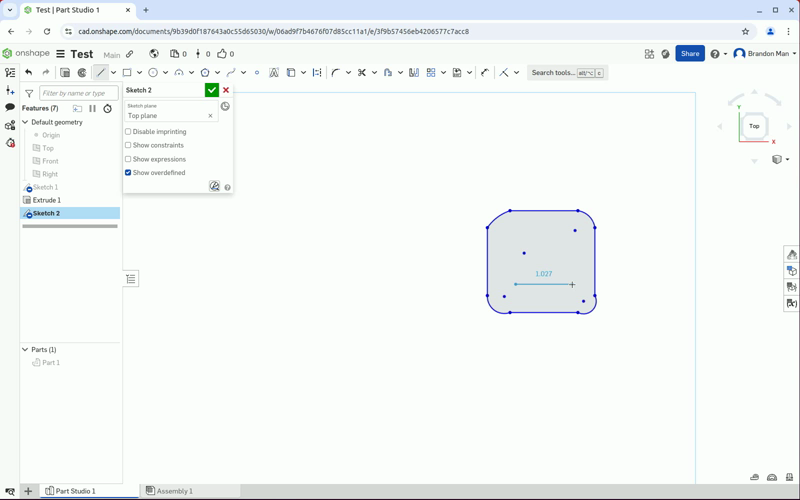
click(572, 284)
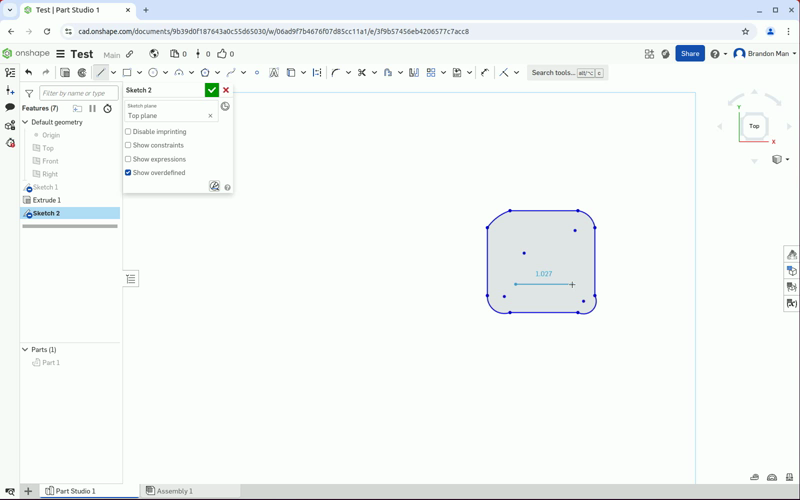
scroll(-6)
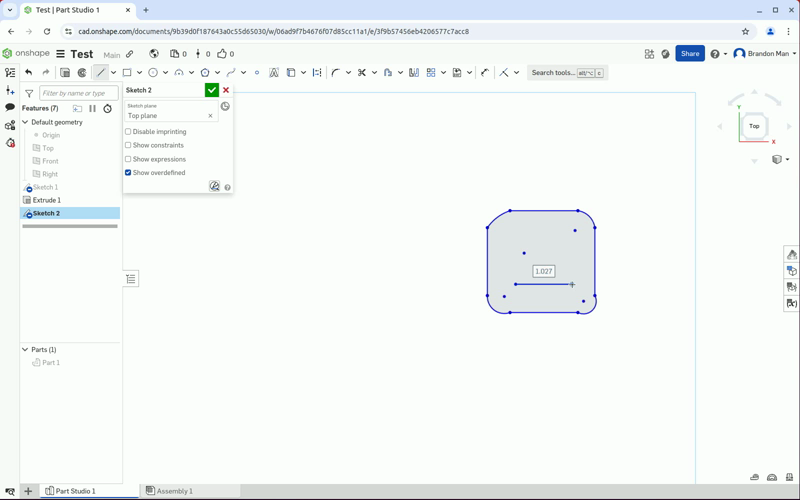
scroll(-6)
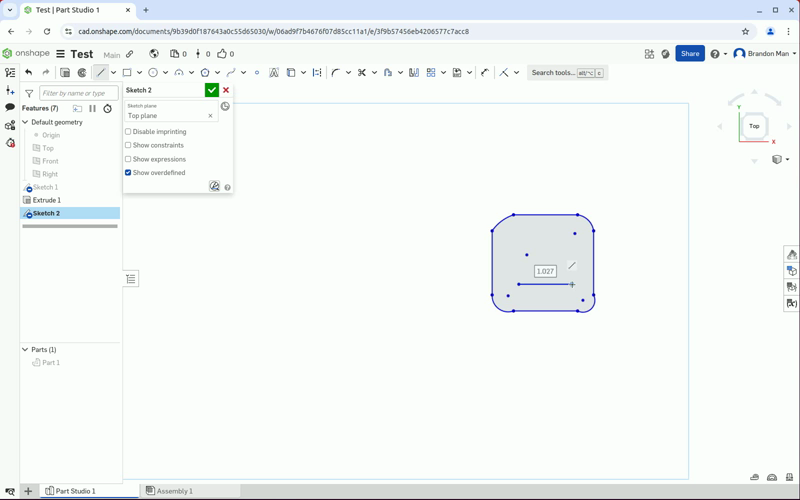
scroll(-6)
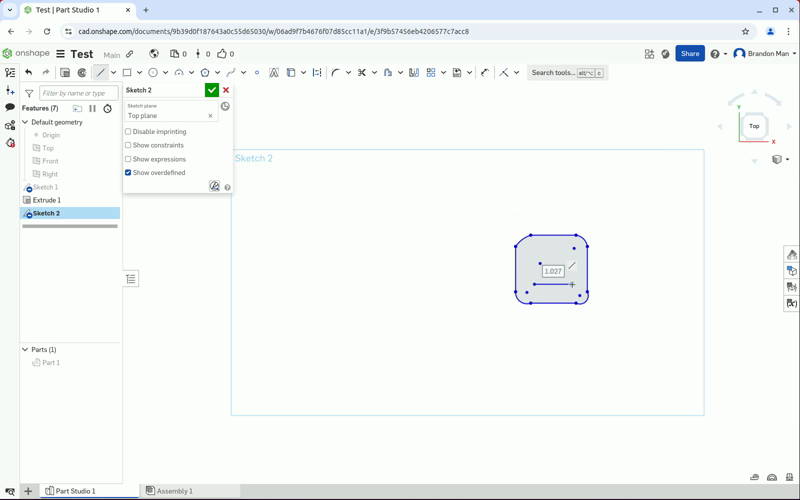
scroll(-6)
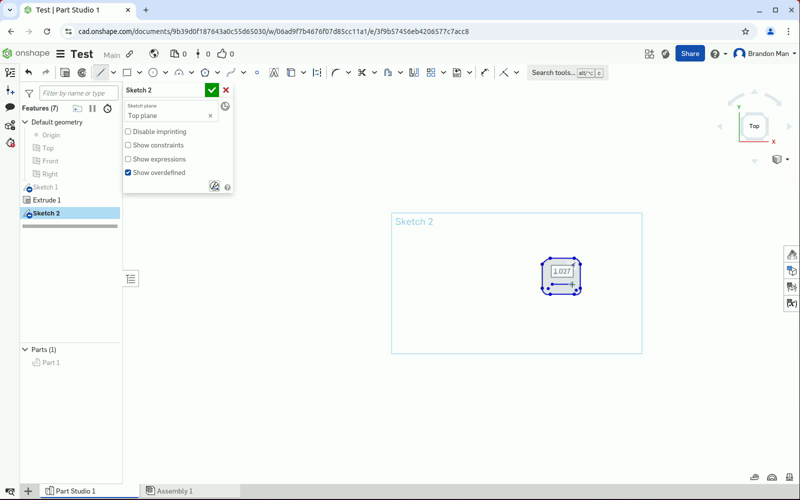
scroll(-6)
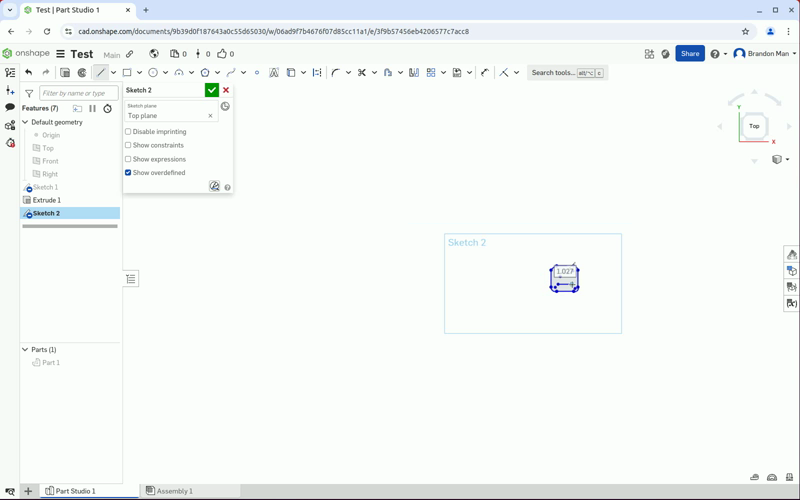
scroll(-6)
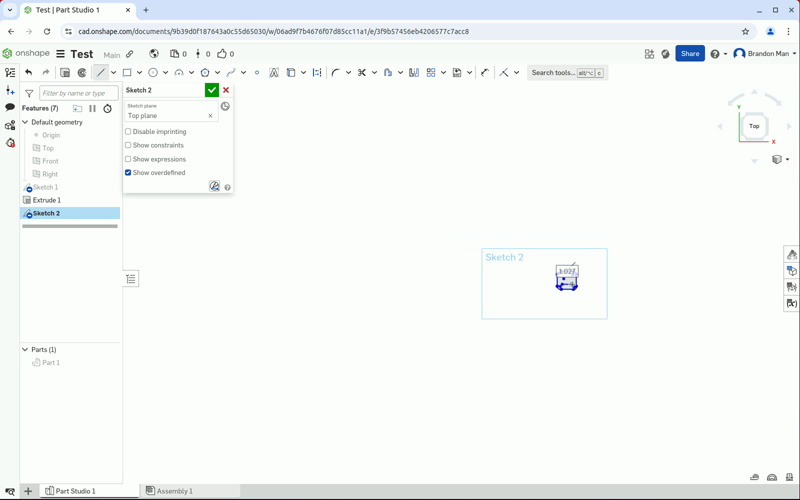
scroll(-6)
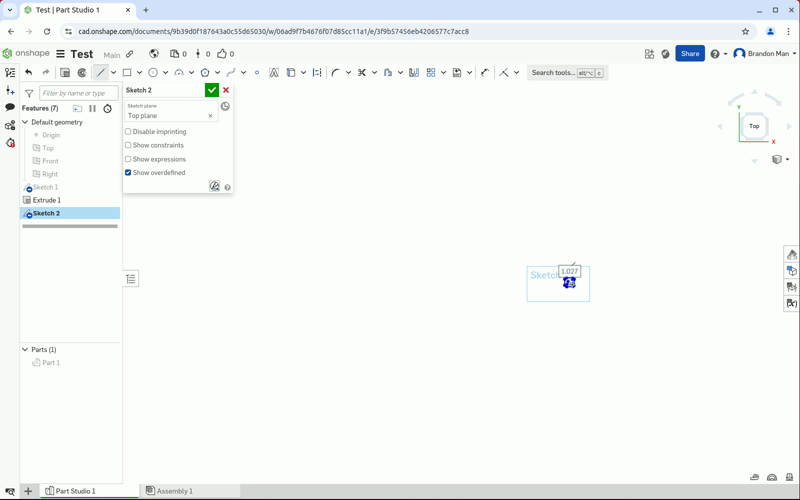
key_up(shift)
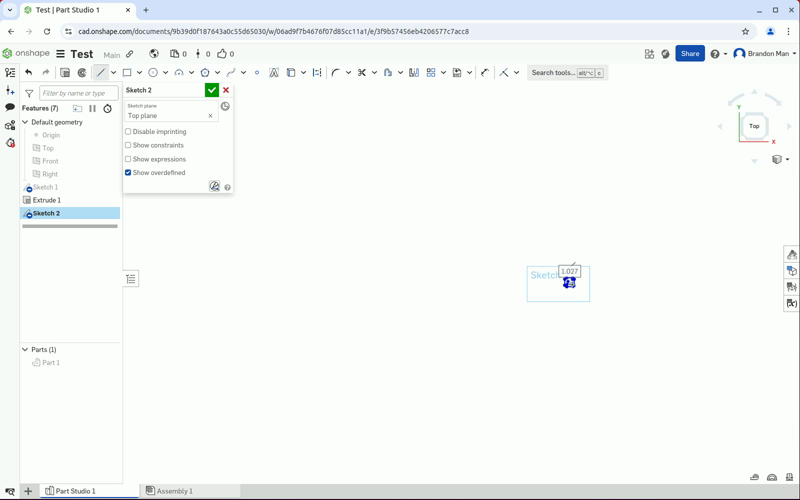
key_down(shift)
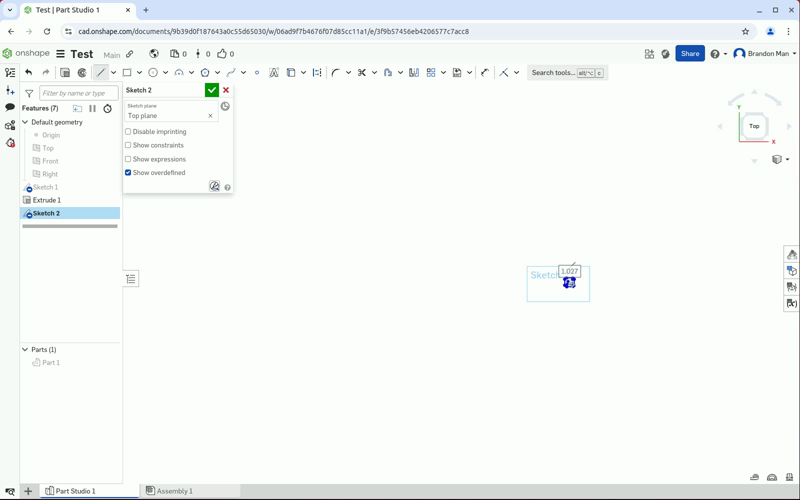
mouse_move(589, 284)
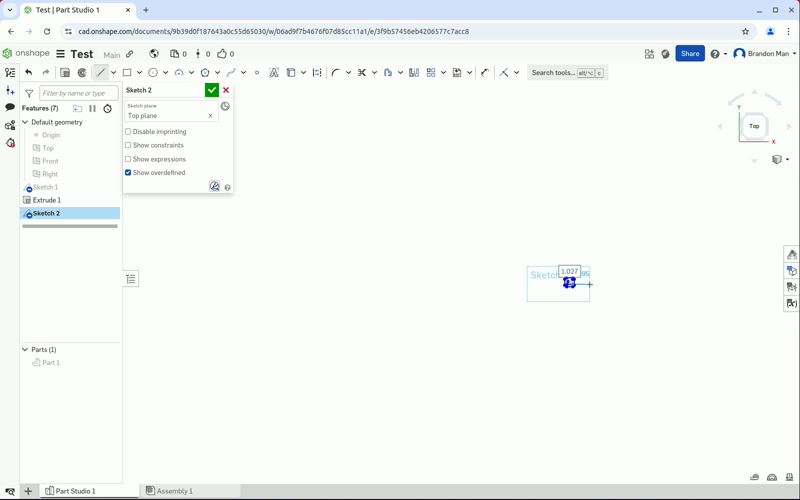
mouse_move(572, 279)
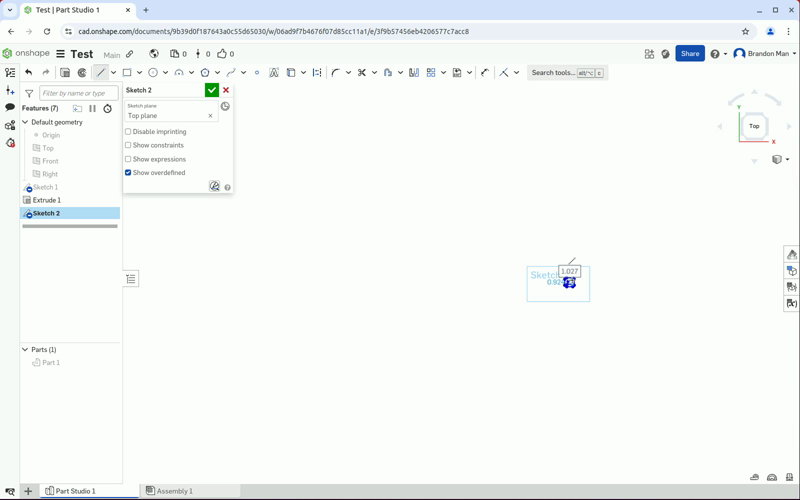
scroll(6)
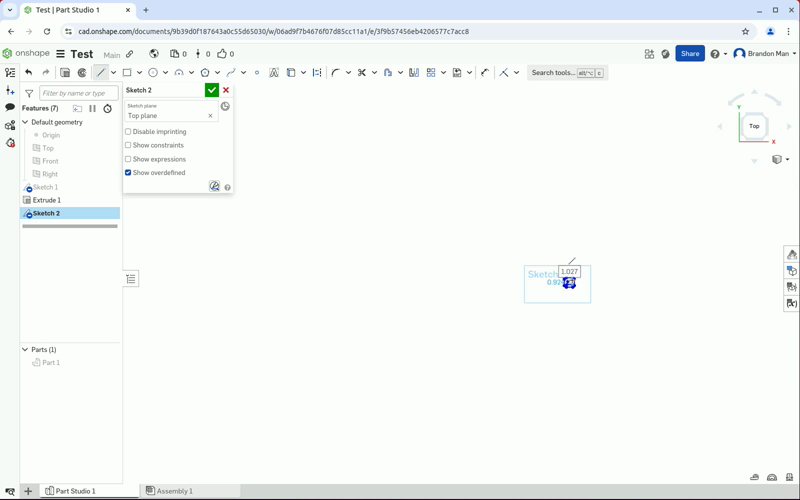
scroll(6)
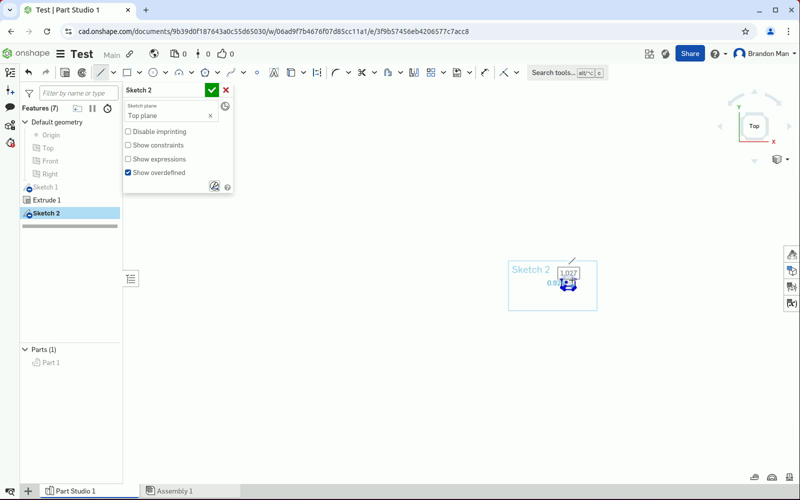
scroll(6)
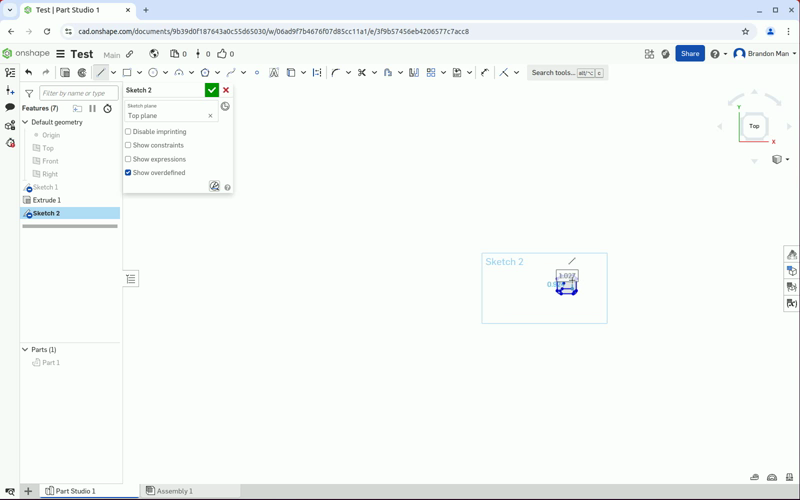
scroll(6)
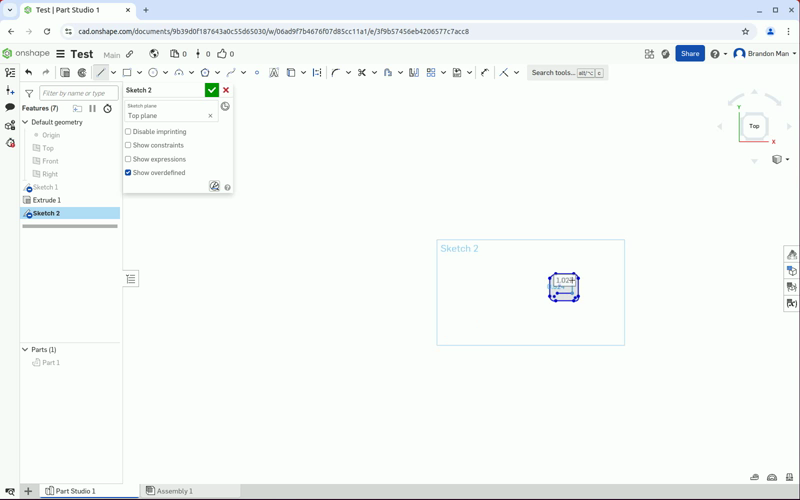
scroll(6)
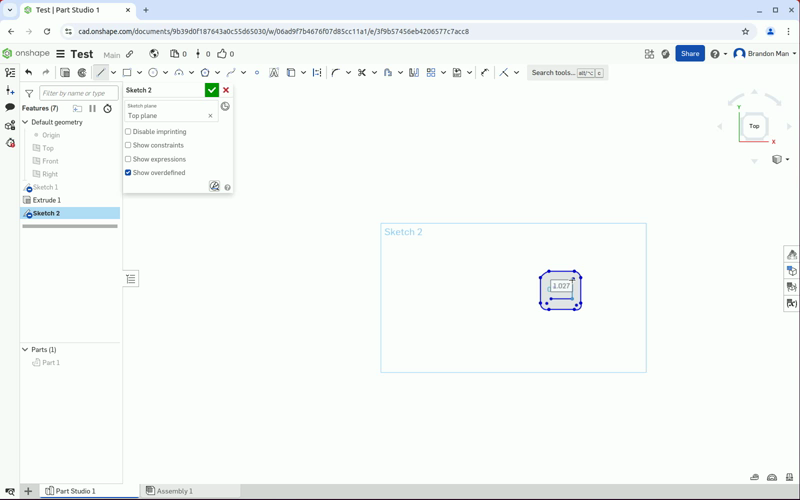
scroll(6)
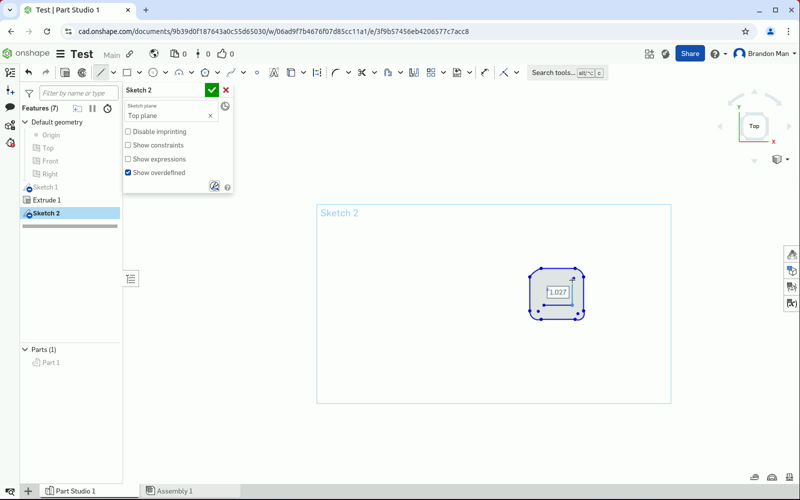
scroll(6)
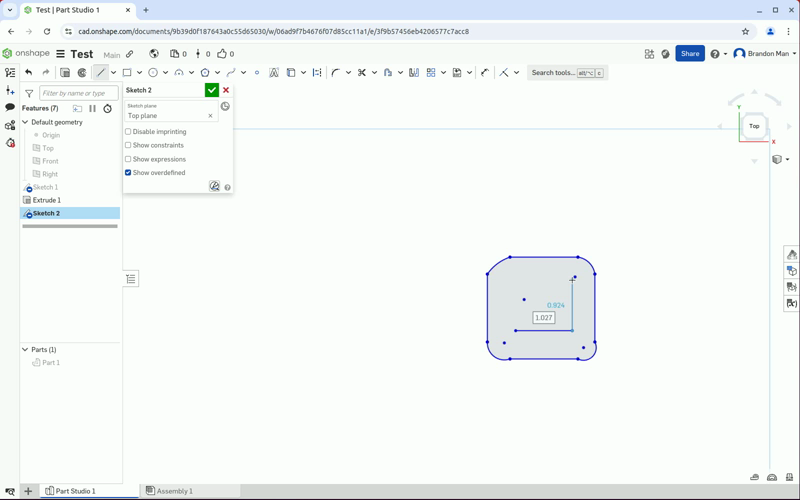
click(572, 279)
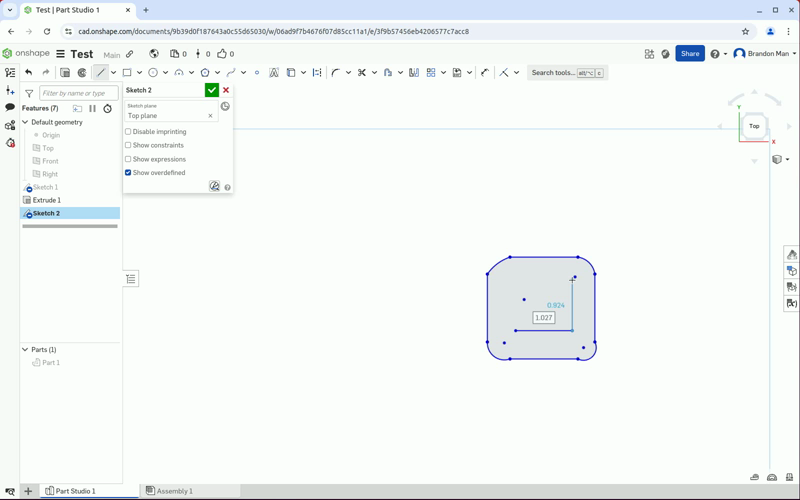
scroll(-6)
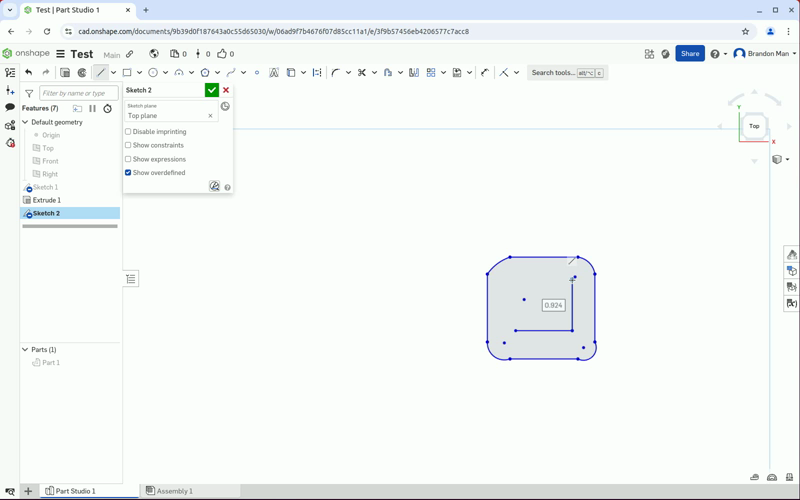
scroll(-6)
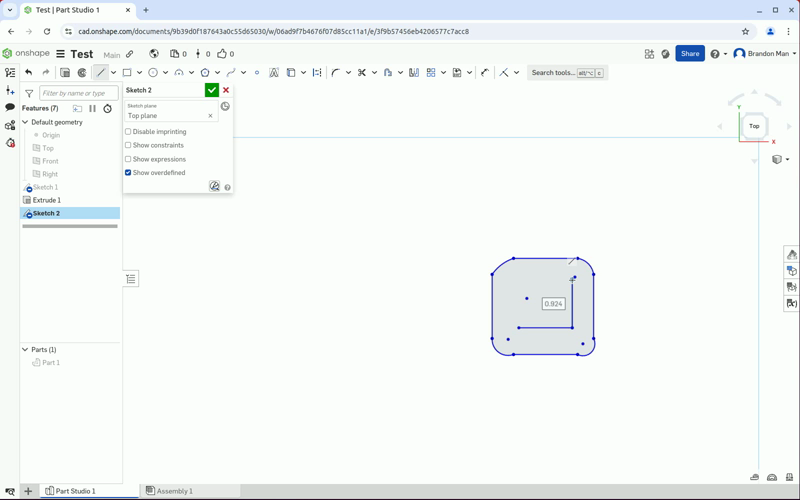
scroll(-6)
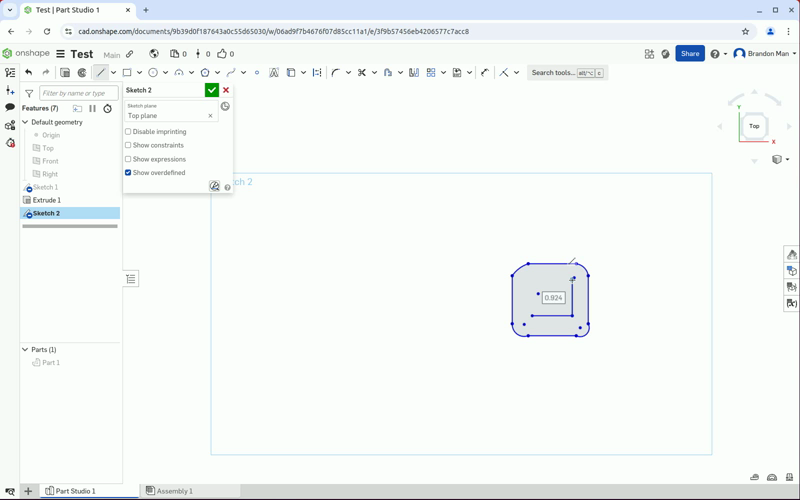
scroll(-6)
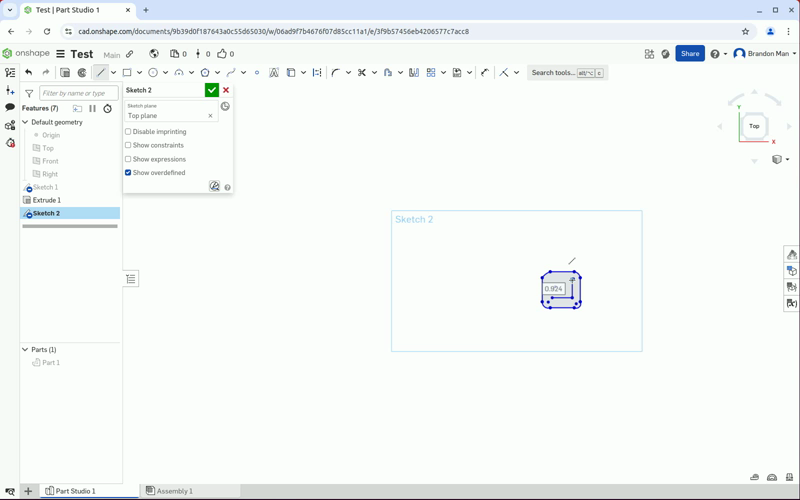
scroll(-6)
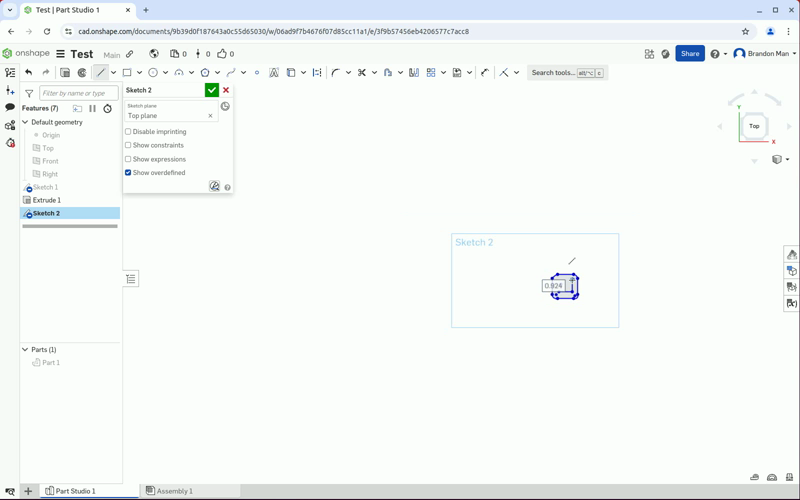
scroll(-6)
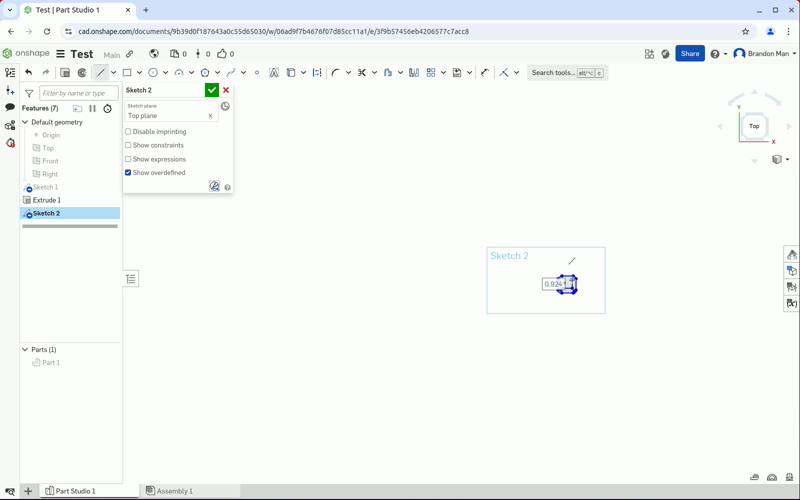
scroll(-6)
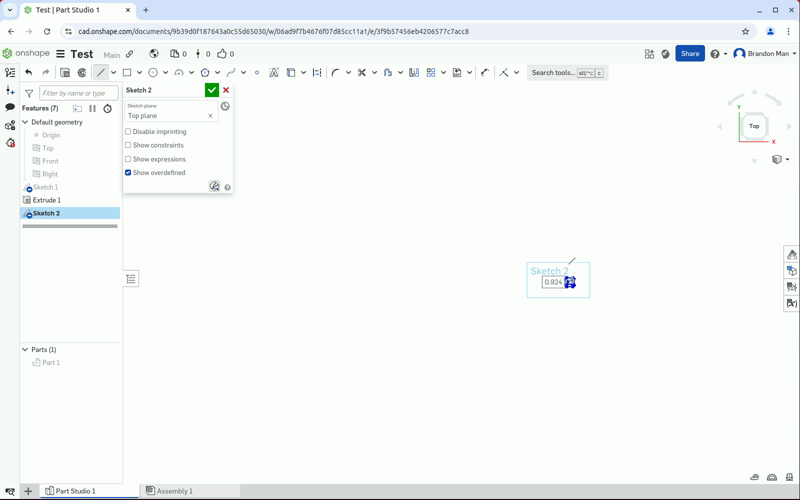
key_up(shift)
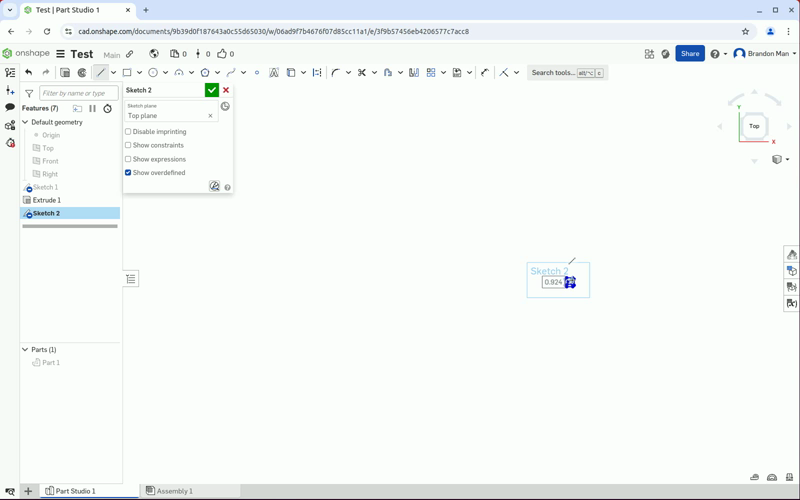
key_down(shift)
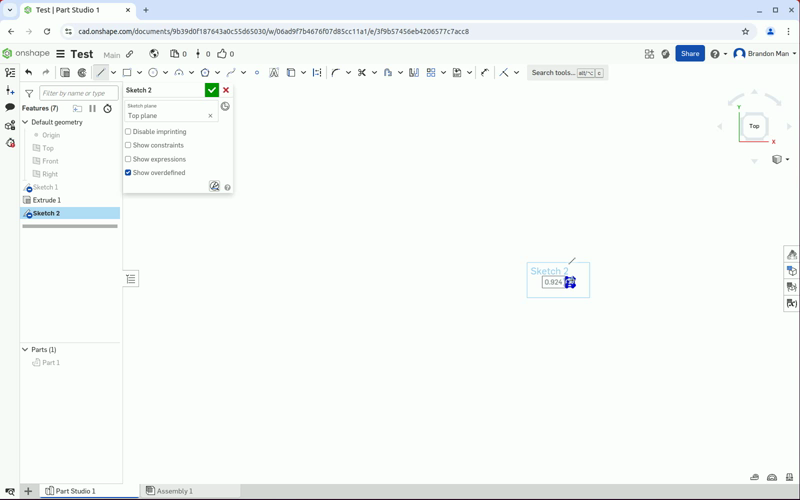
mouse_move(589, 279)
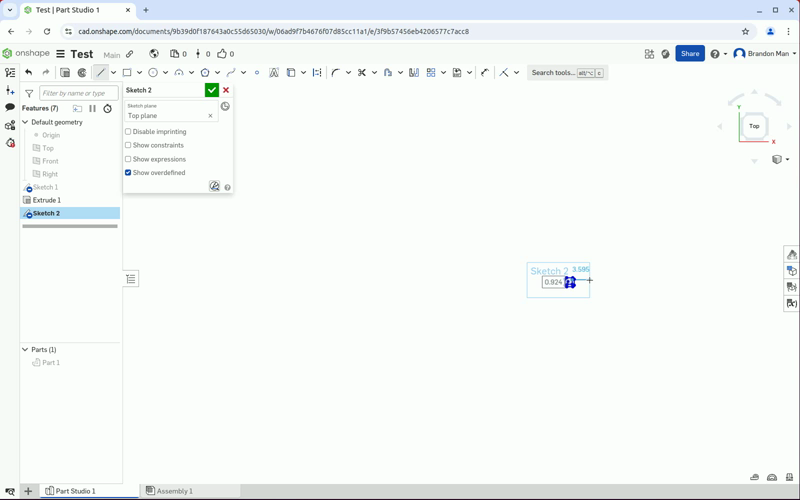
mouse_move(567, 279)
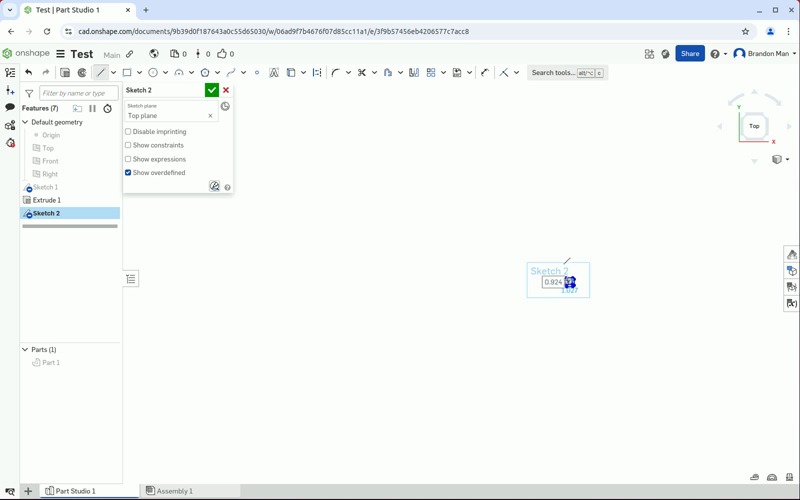
scroll(6)
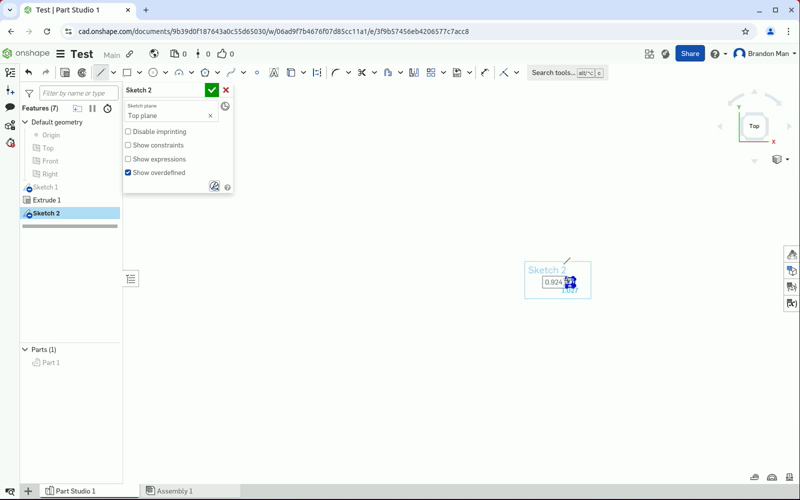
scroll(6)
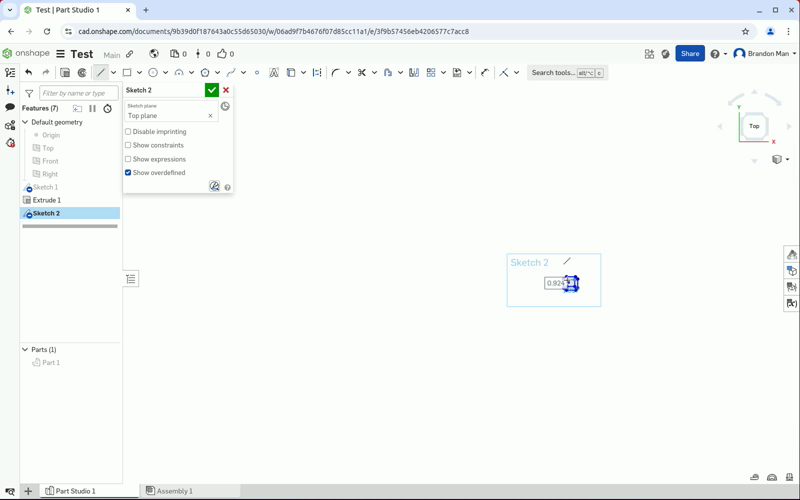
scroll(6)
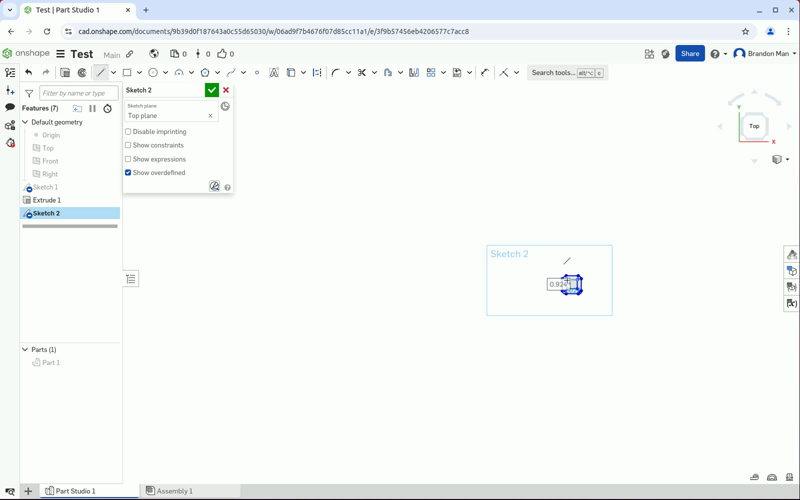
scroll(6)
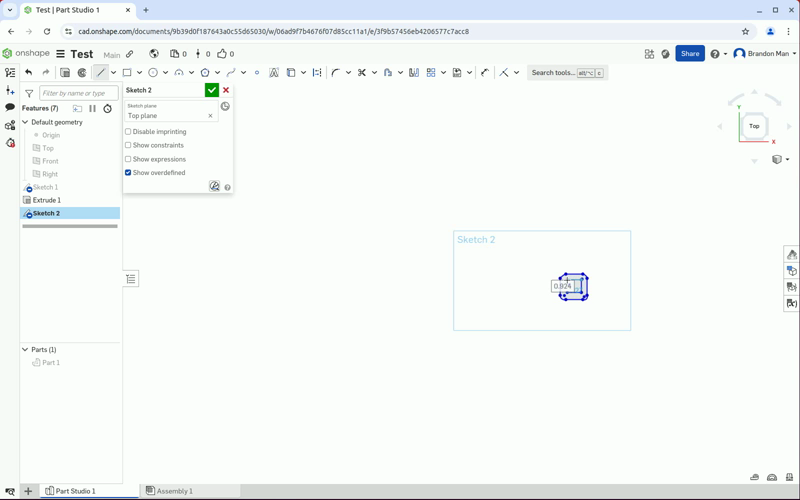
scroll(6)
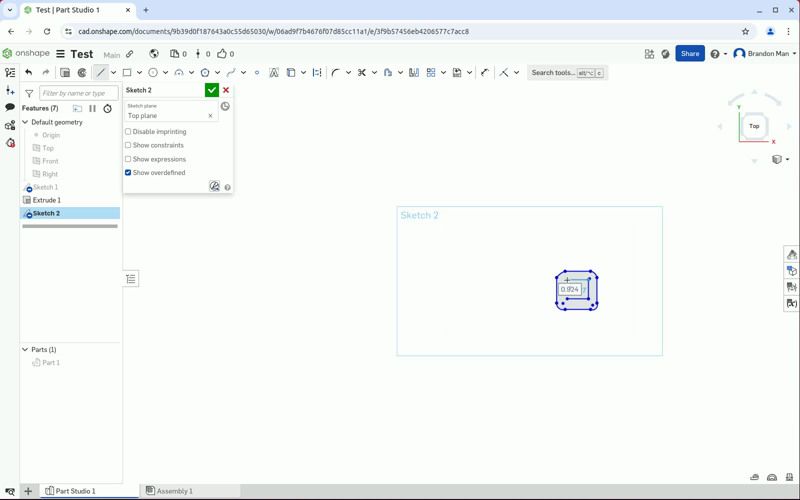
scroll(6)
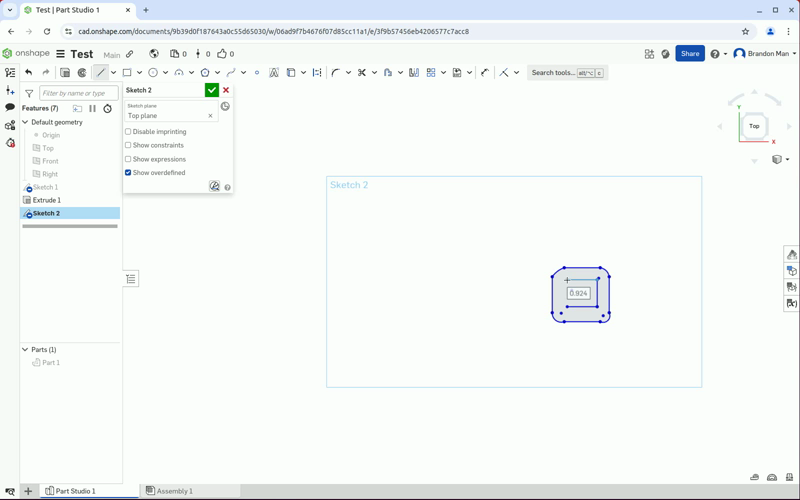
scroll(6)
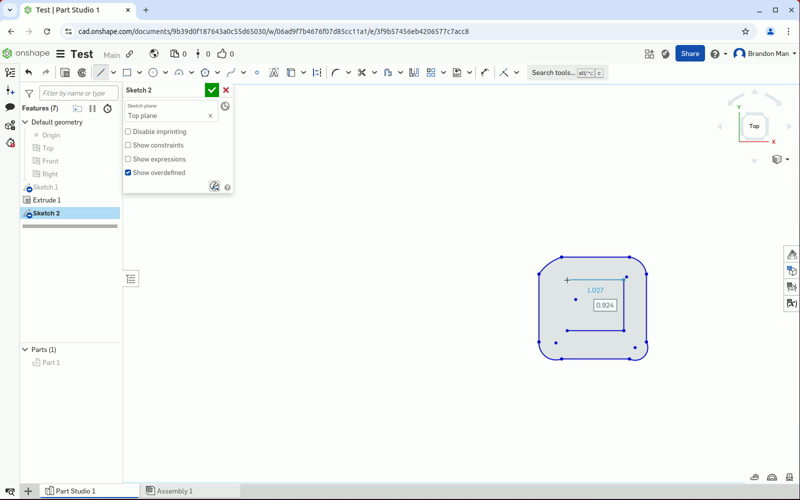
click(567, 279)
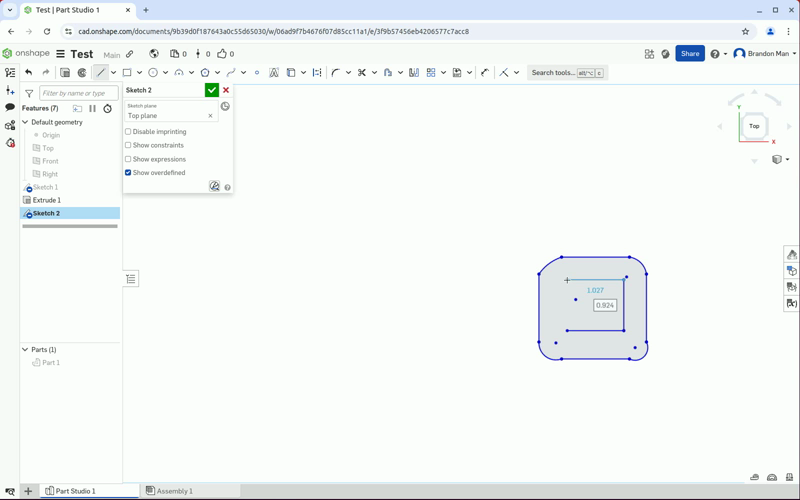
scroll(-6)
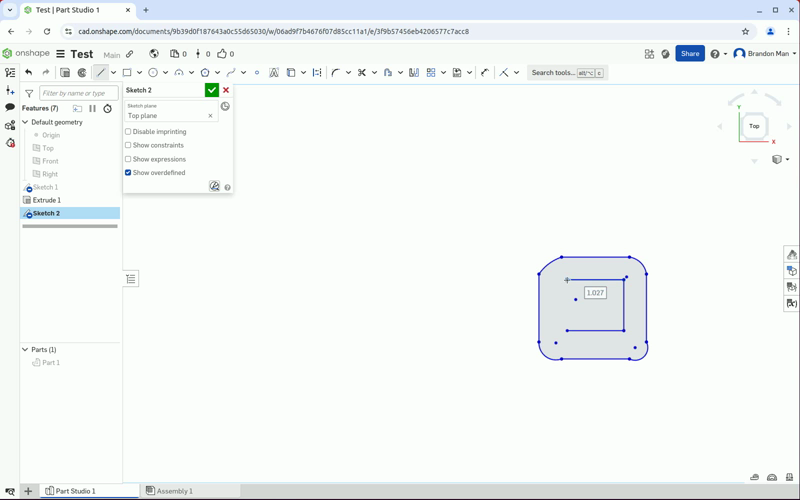
scroll(-6)
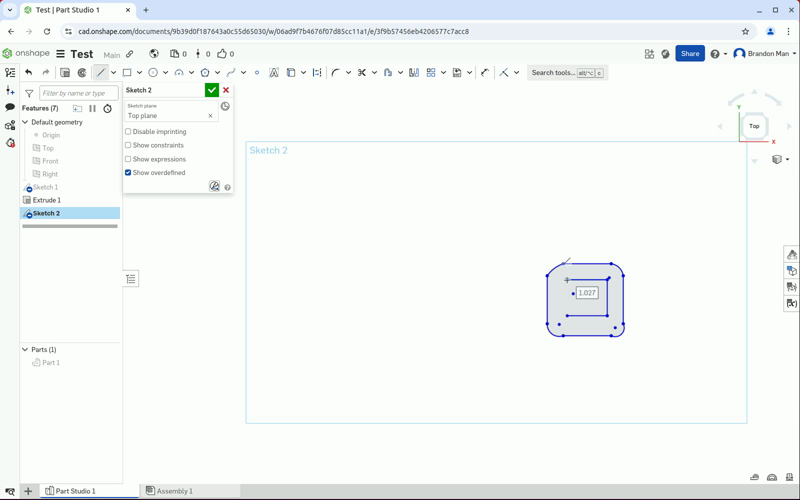
scroll(-6)
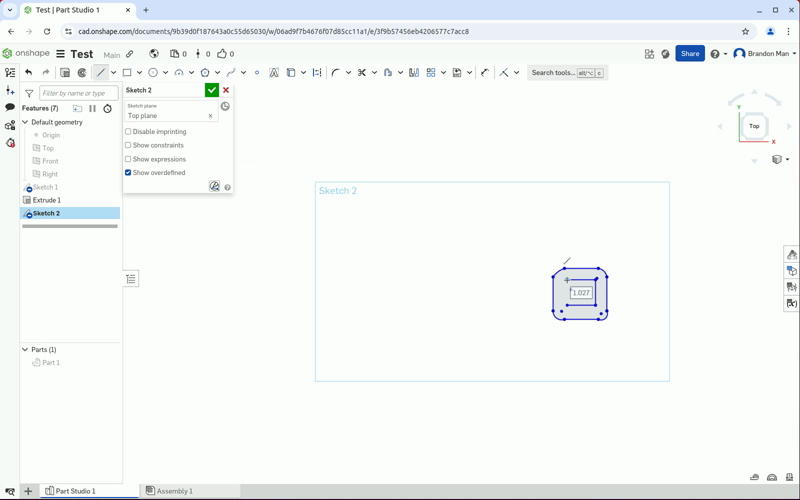
scroll(-6)
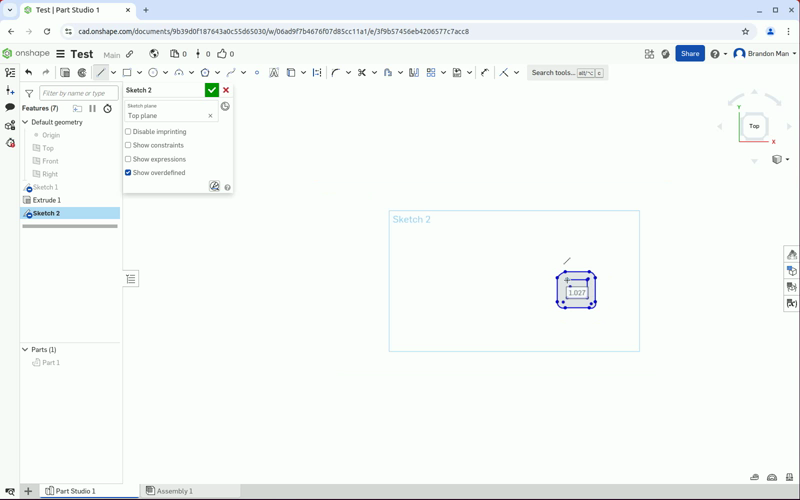
scroll(-6)
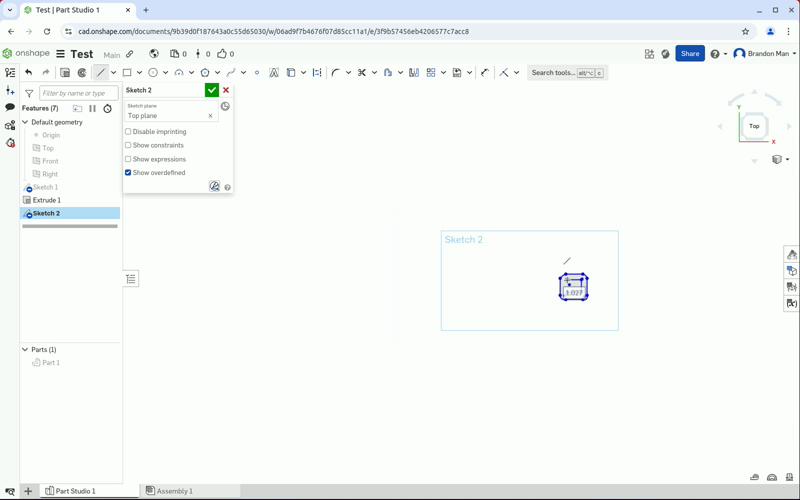
scroll(-6)
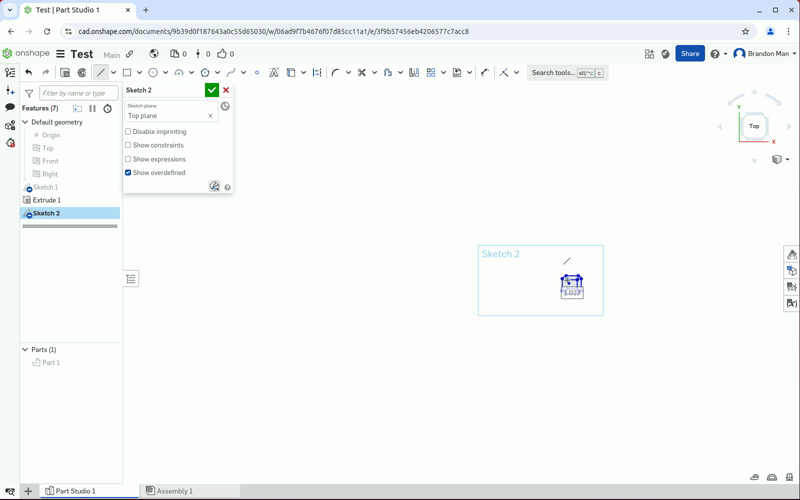
scroll(-6)
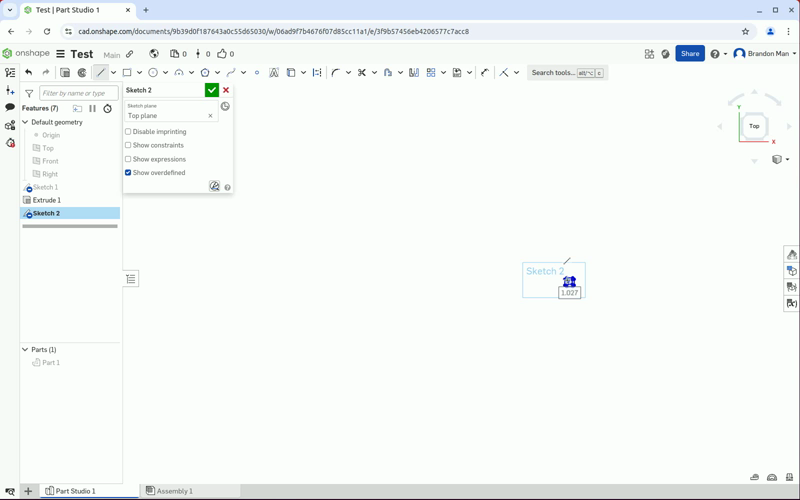
key_up(shift)
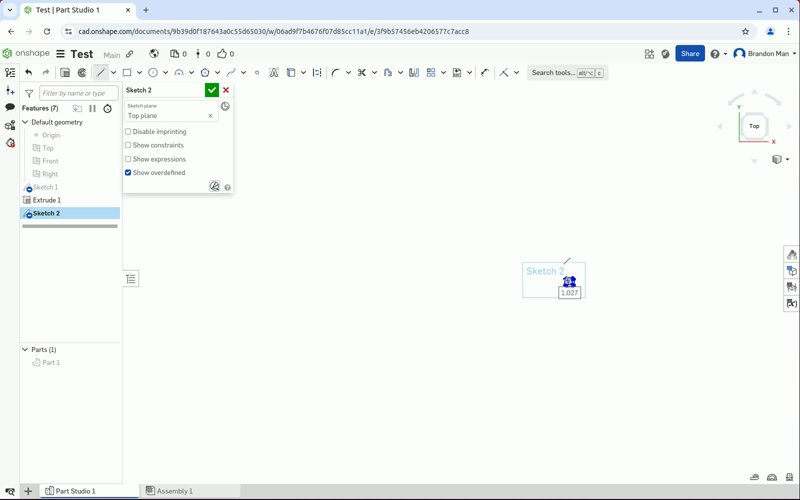
mouse_move(589, 279)
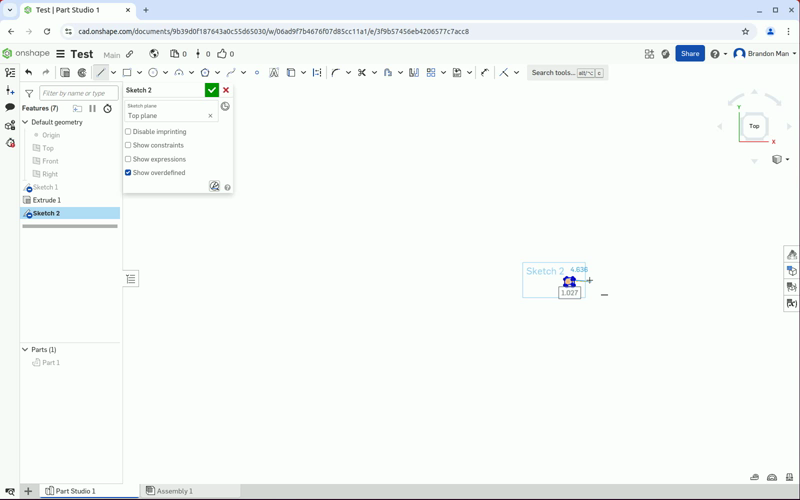
key_down(shift)
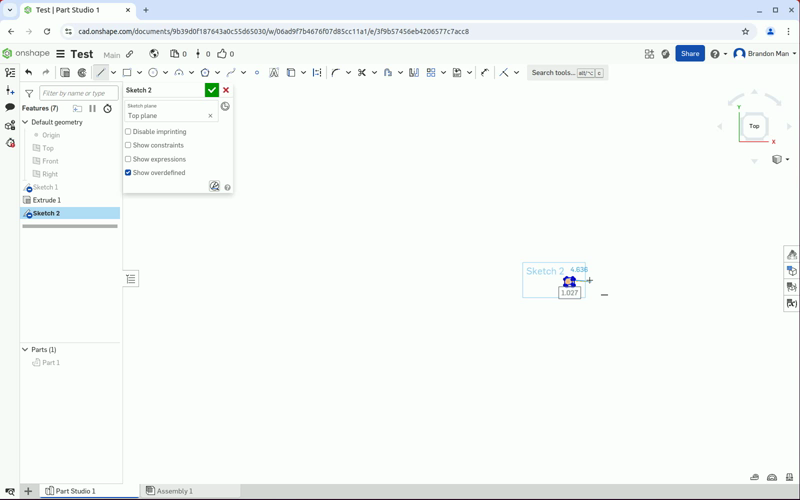
mouse_move(567, 284)
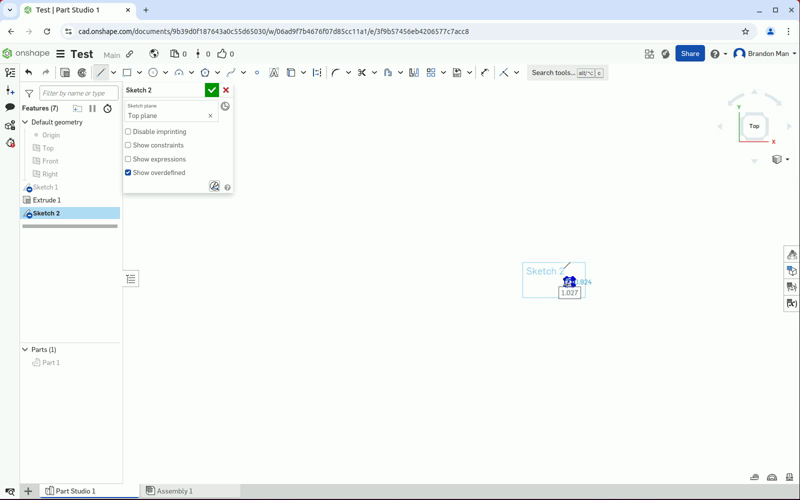
scroll(6)
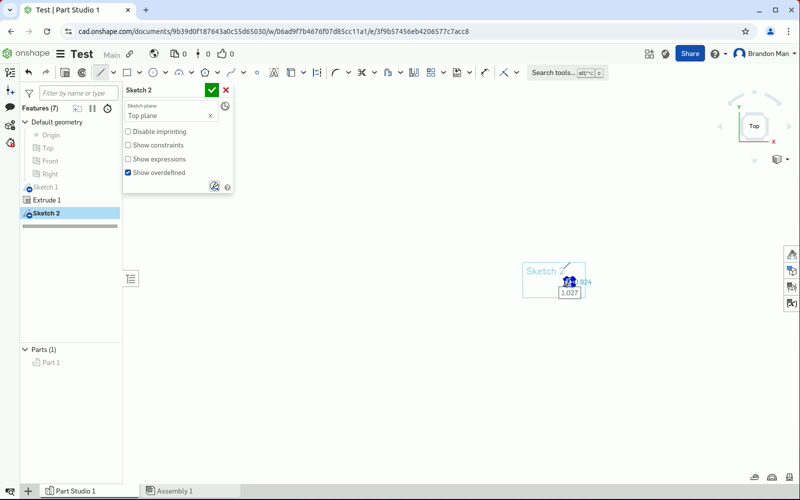
scroll(6)
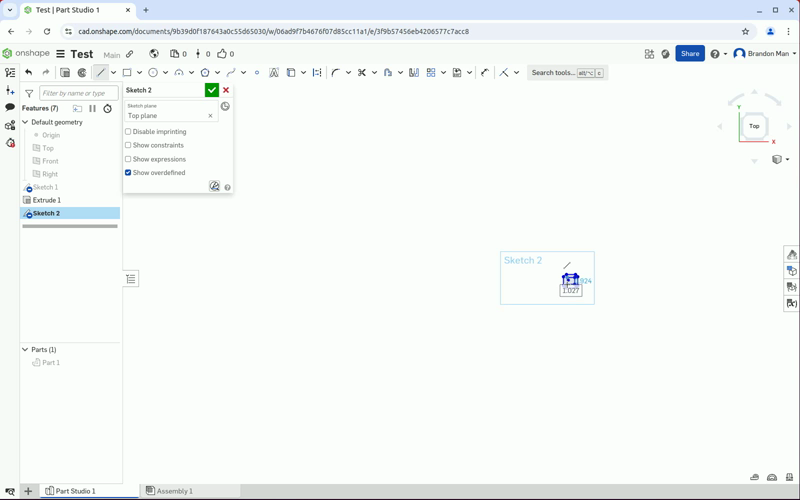
scroll(6)
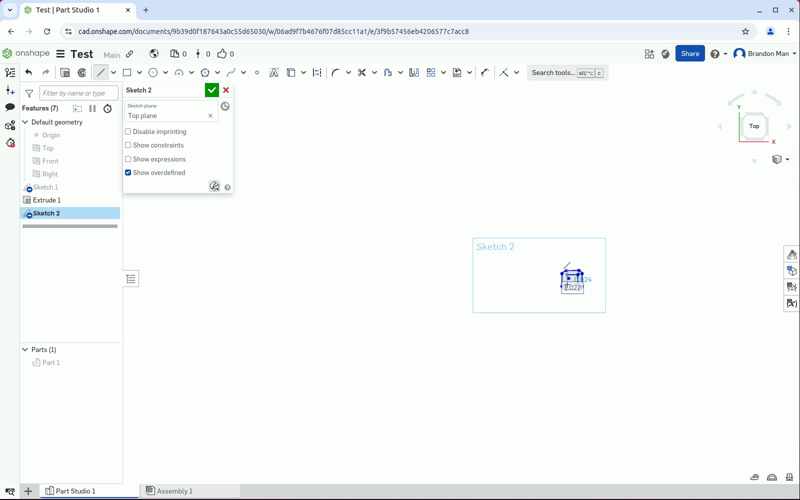
scroll(6)
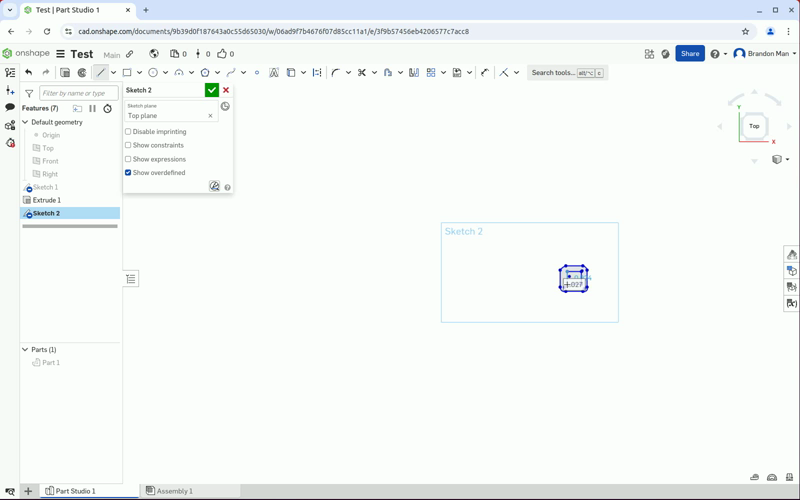
scroll(6)
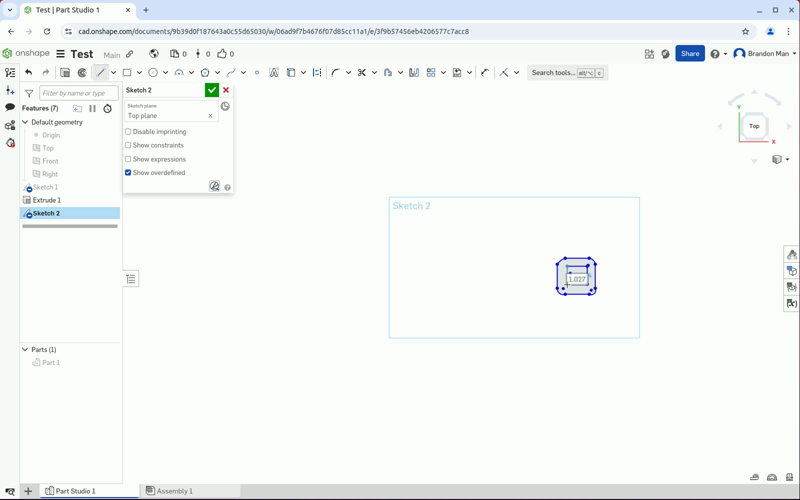
scroll(6)
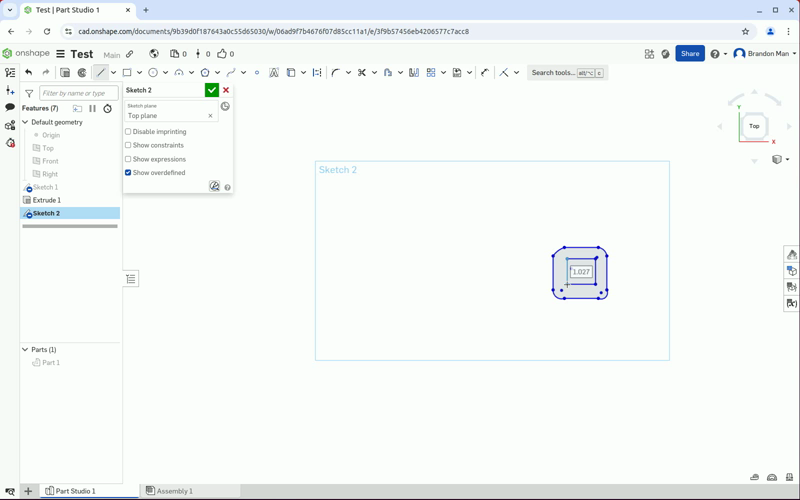
scroll(6)
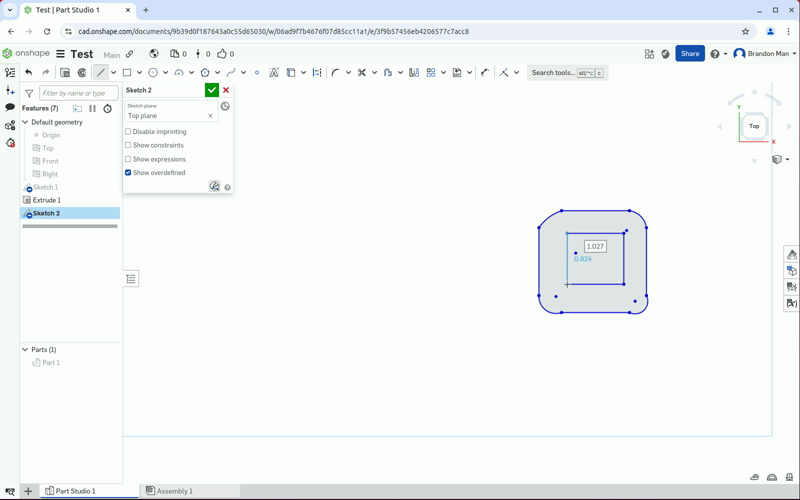
key_up(shift)
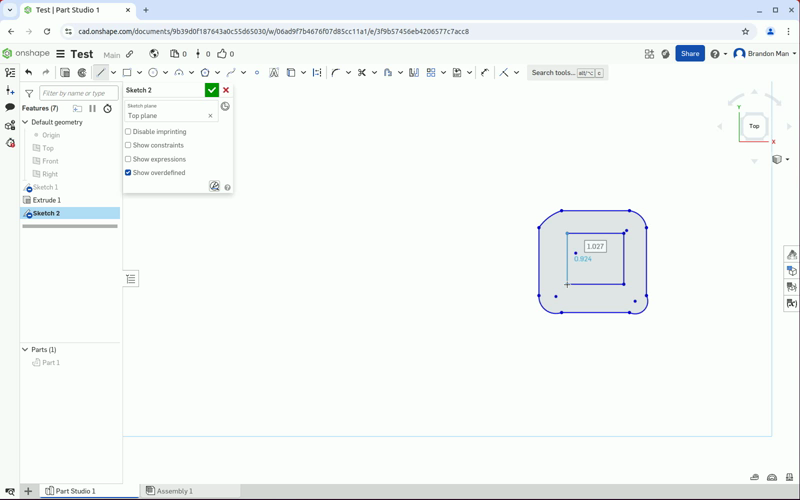
click(567, 284)
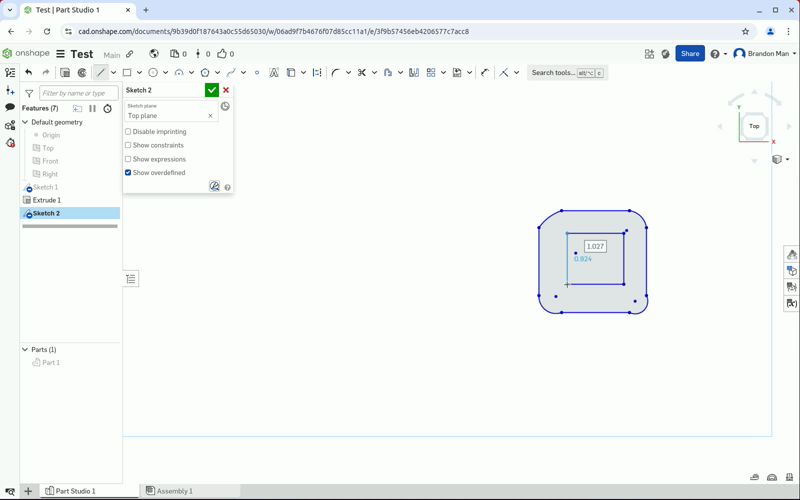
scroll(-6)
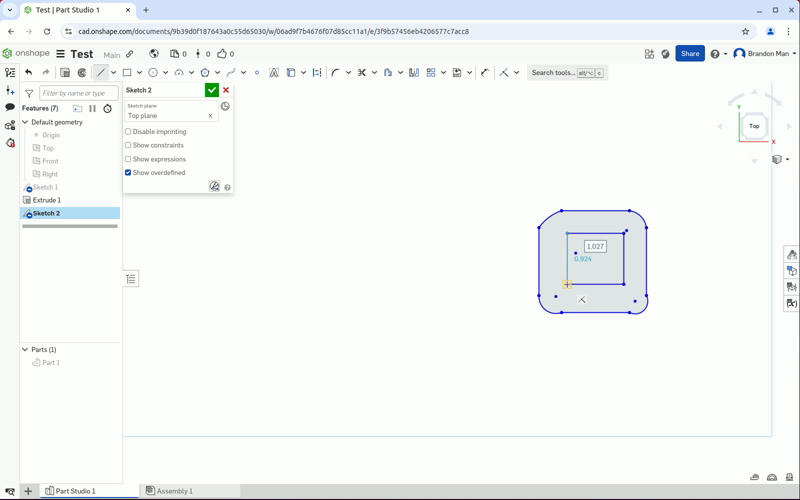
scroll(-6)
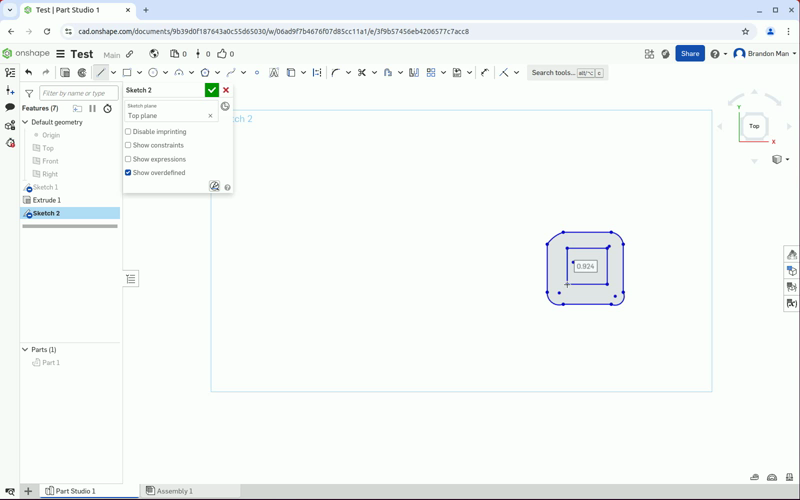
scroll(-6)
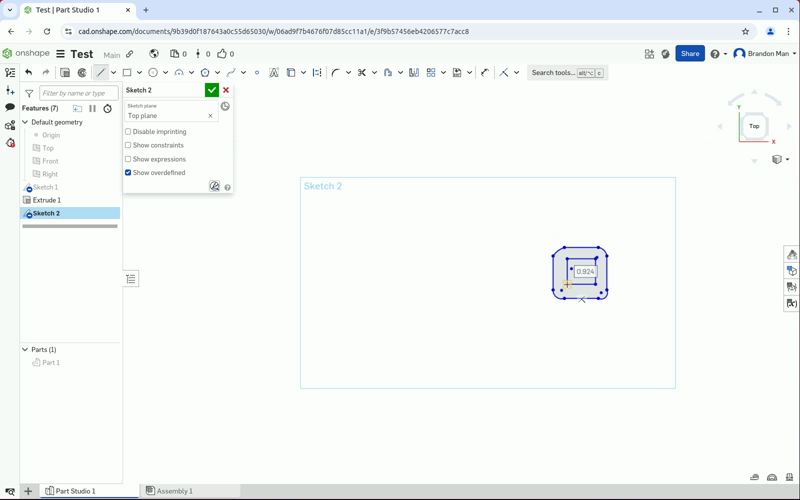
scroll(-6)
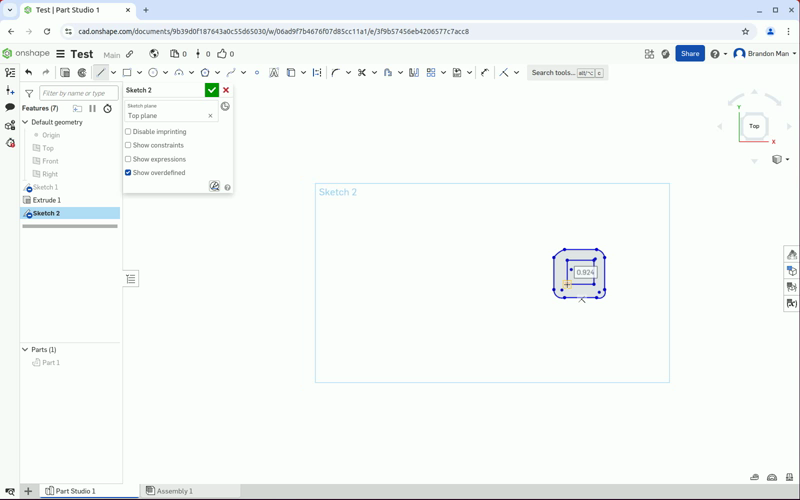
scroll(-6)
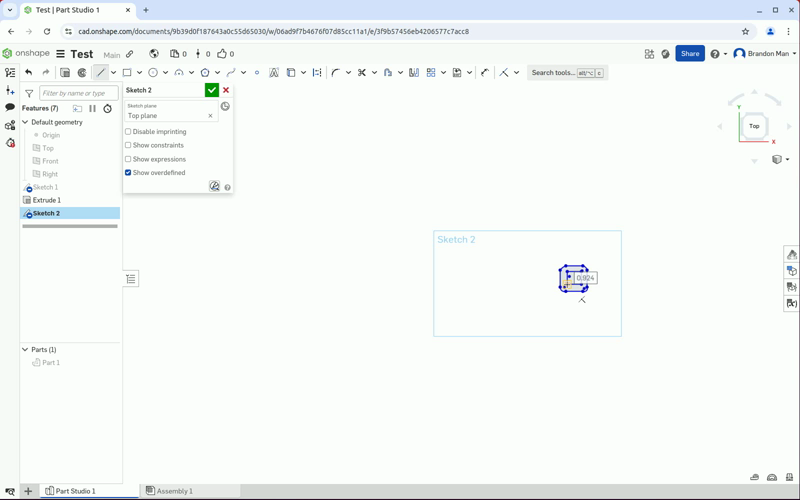
scroll(-6)
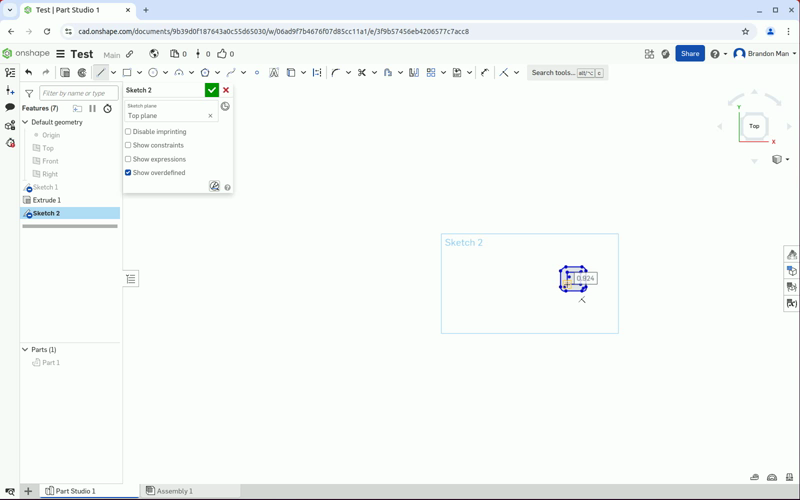
scroll(-6)
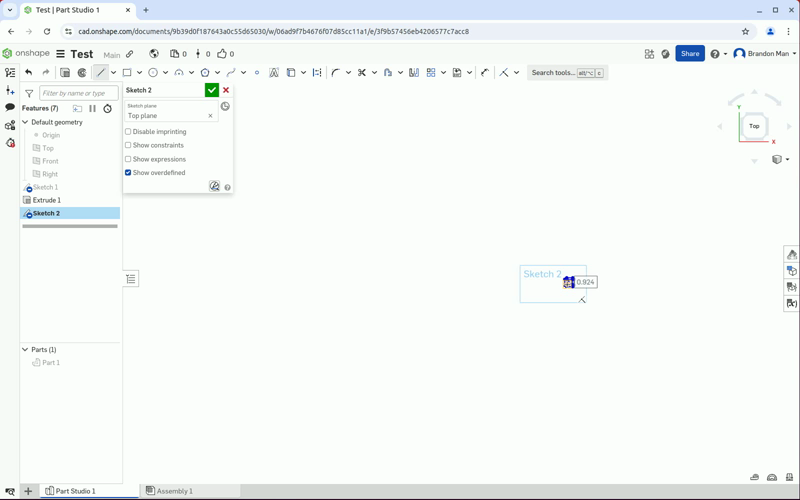
key(esc)
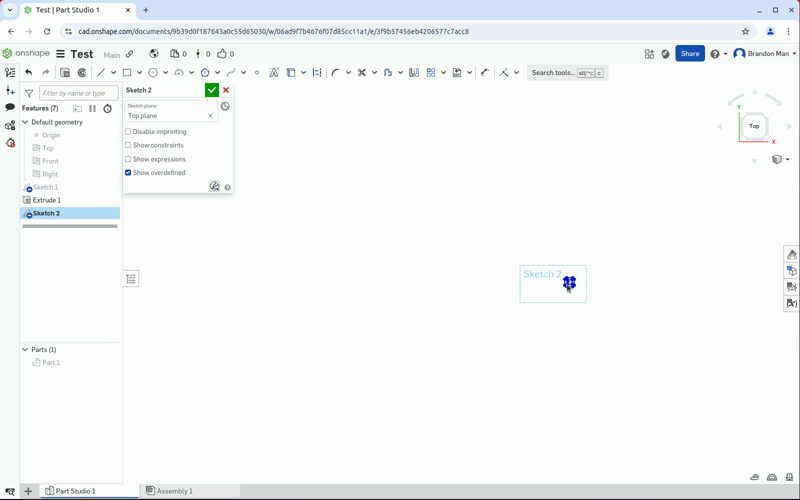
mouse_move(569, 279)
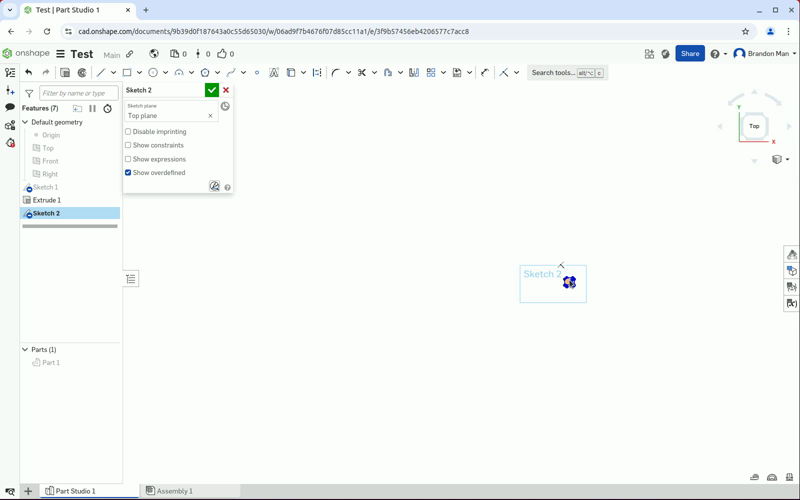
scroll(6)
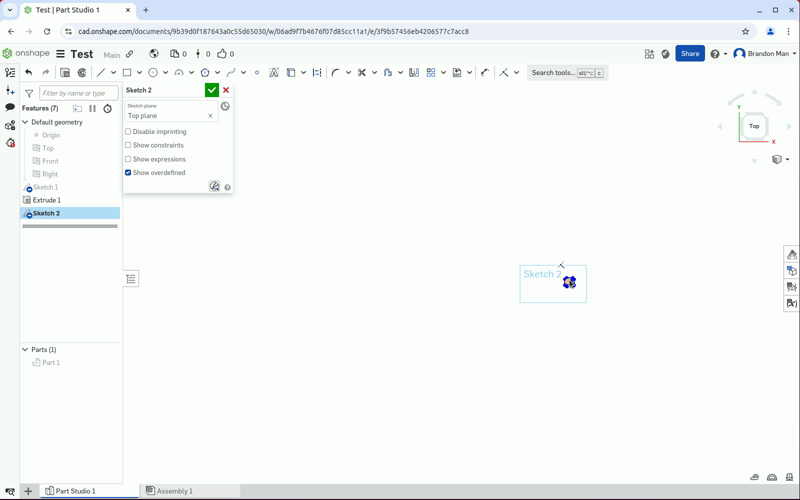
scroll(6)
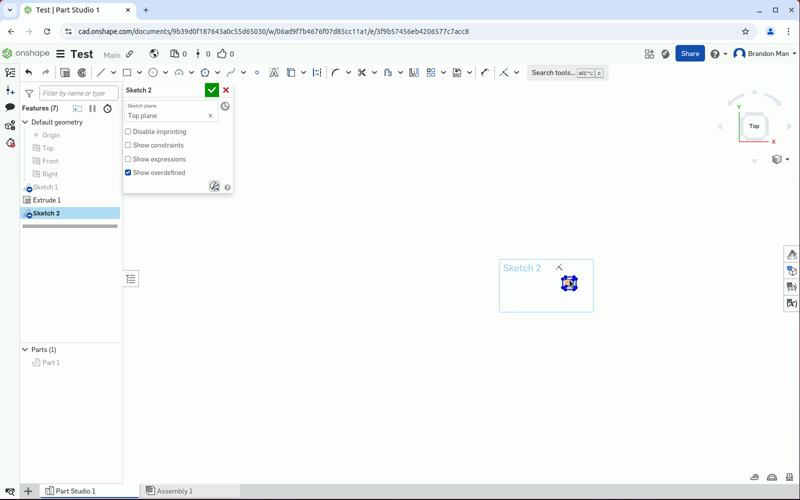
scroll(6)
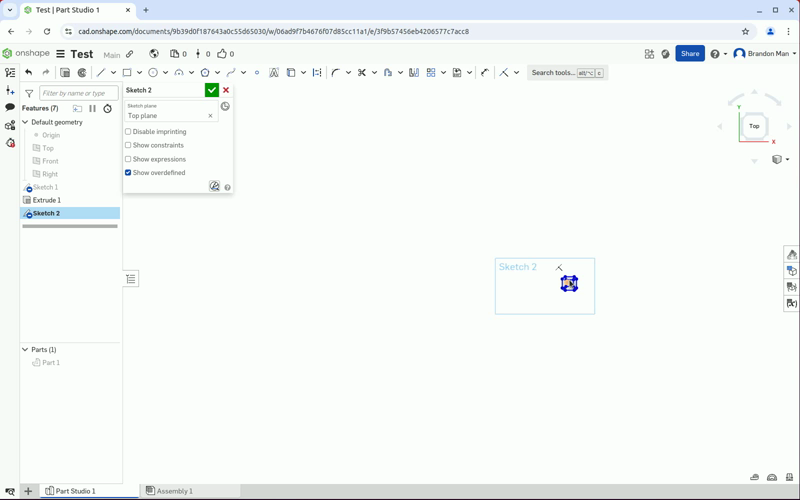
scroll(6)
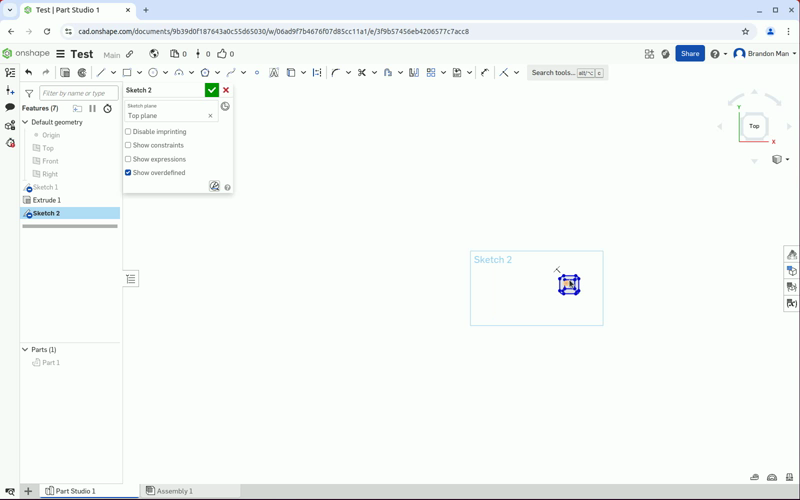
scroll(6)
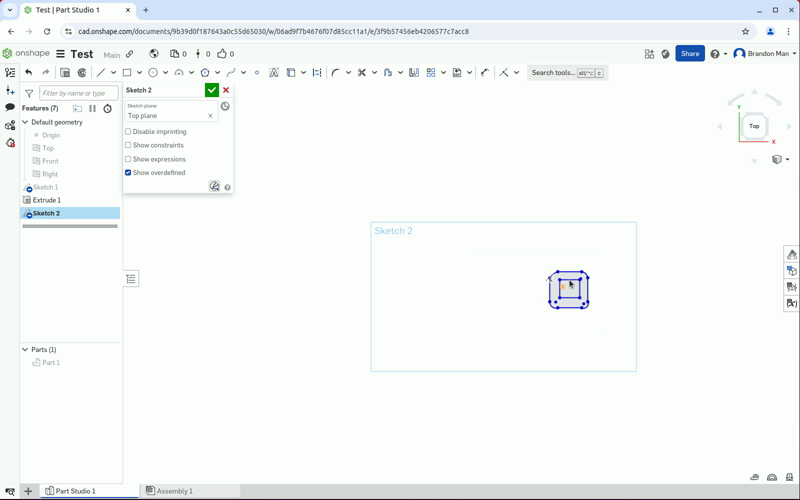
scroll(6)
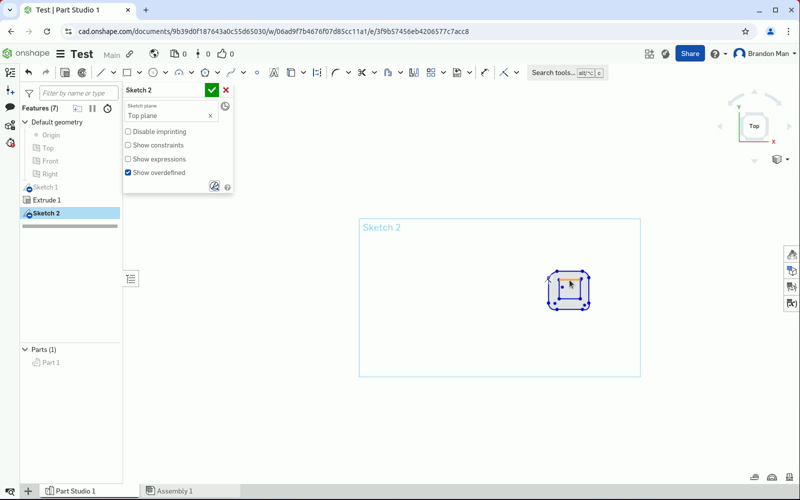
scroll(6)
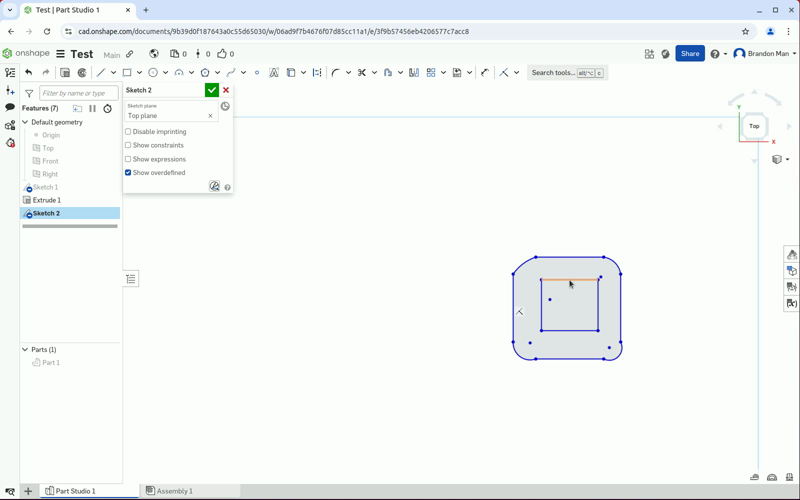
click(569, 279)
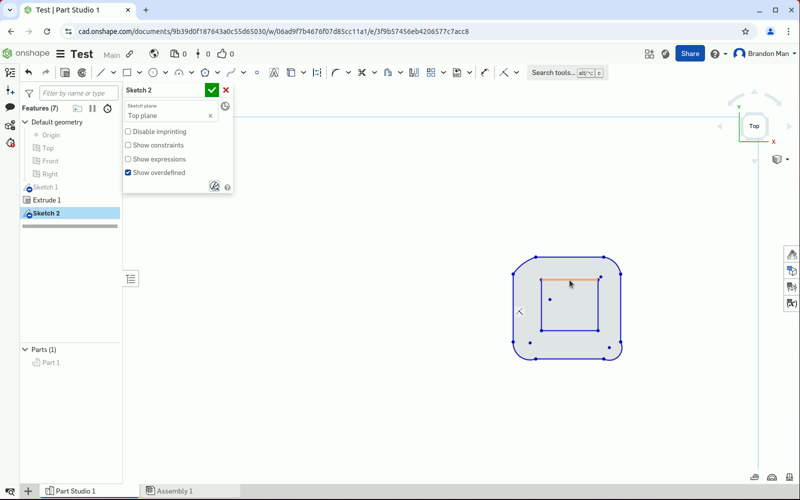
scroll(-6)
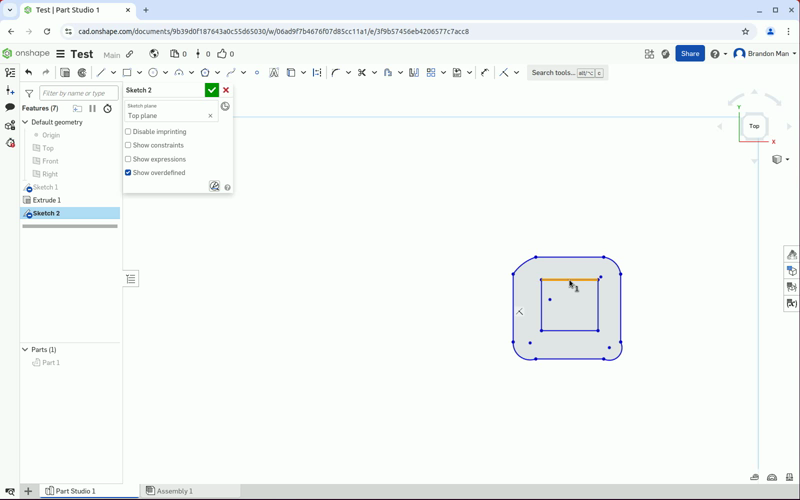
scroll(-6)
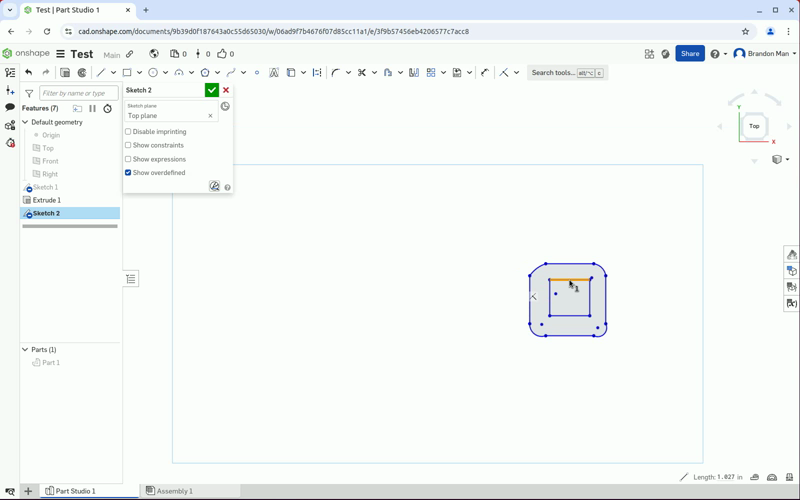
scroll(-6)
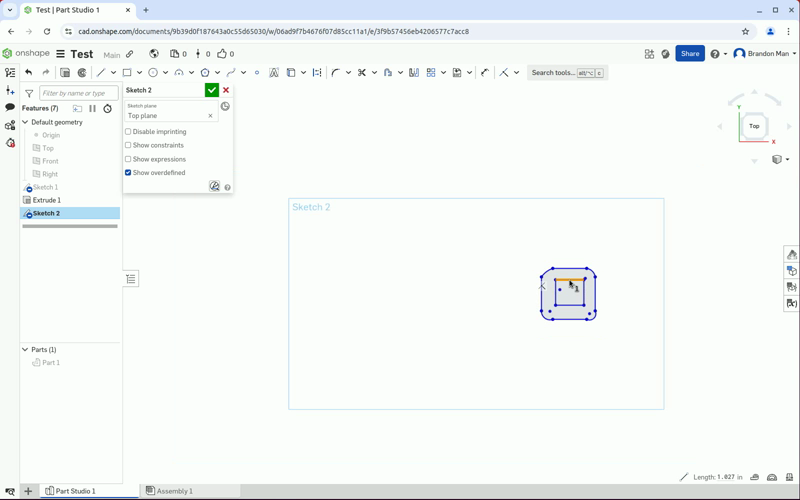
scroll(-6)
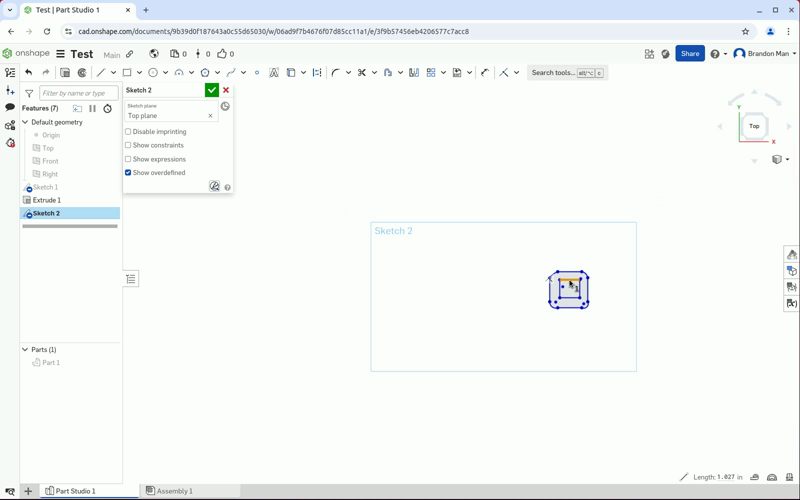
scroll(-6)
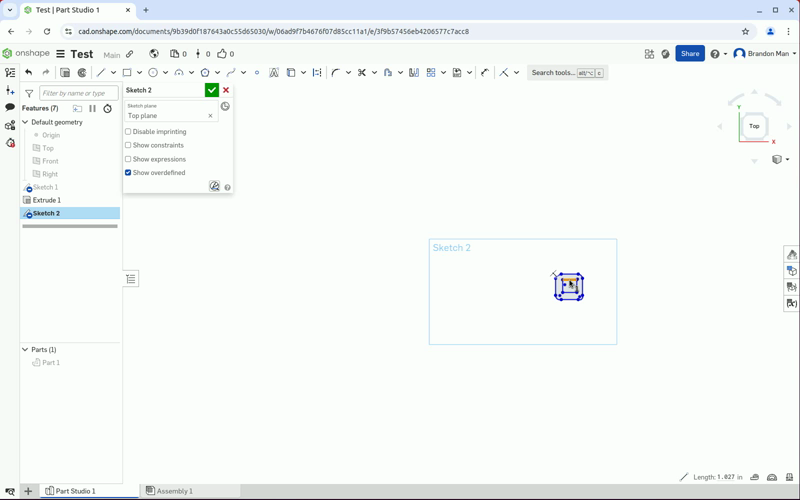
scroll(-6)
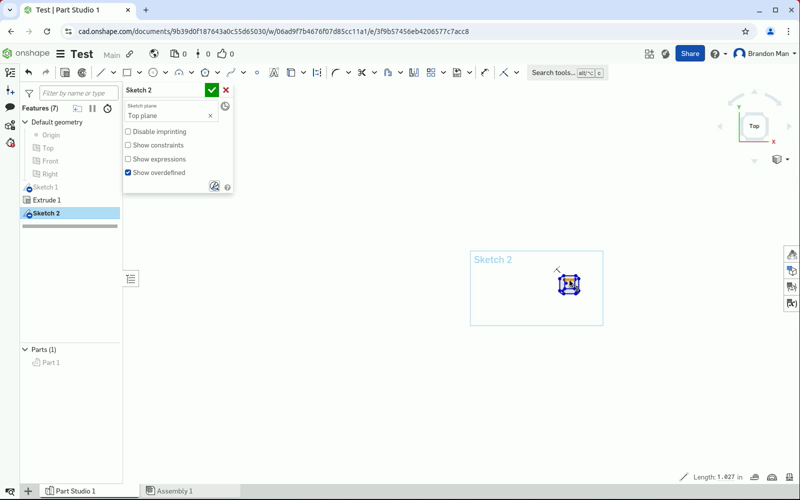
scroll(-6)
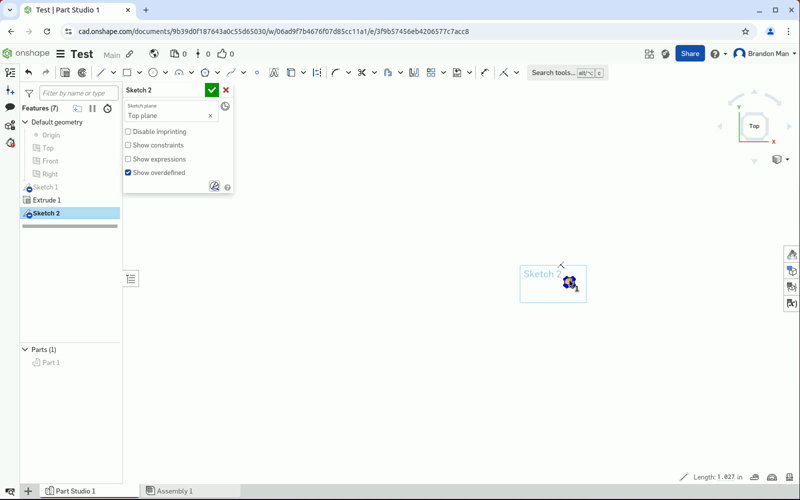
mouse_move(73, 352)
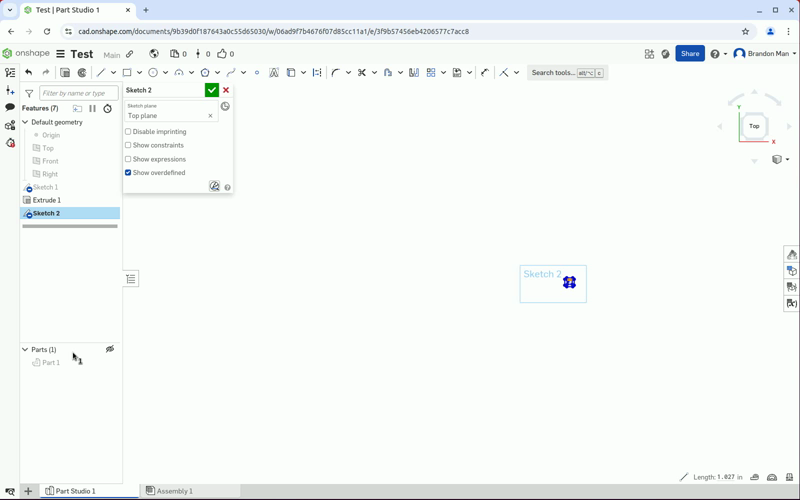
key(shift+y)
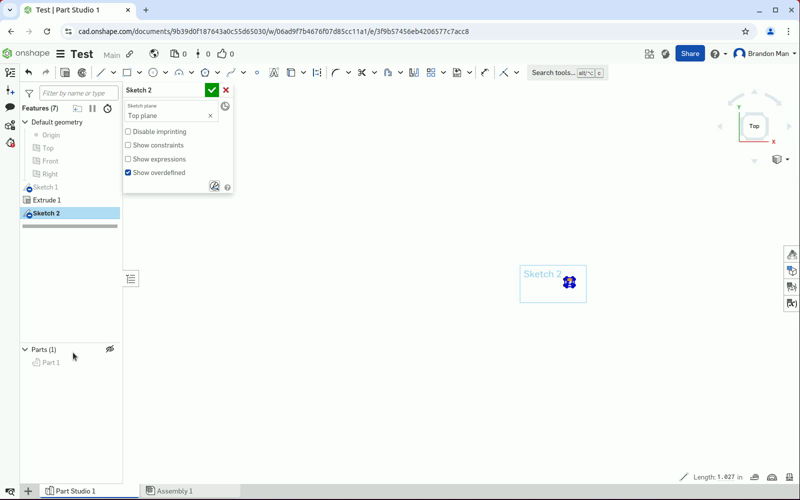
key(shift+e)
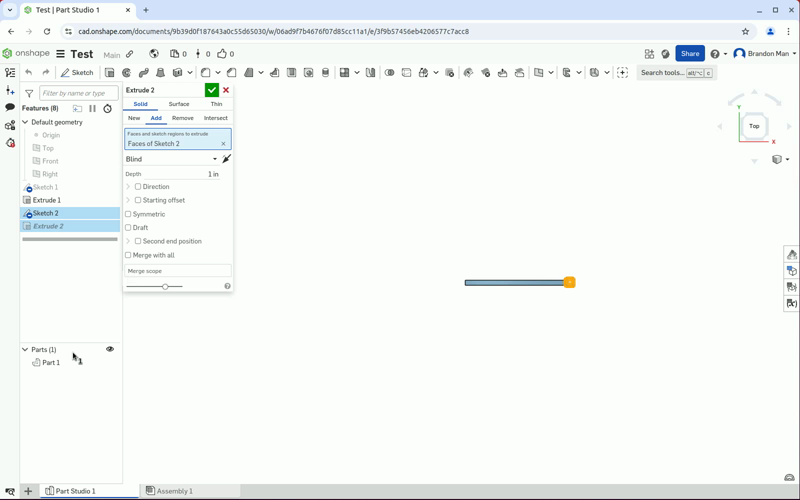
mouse_move(143, 106)
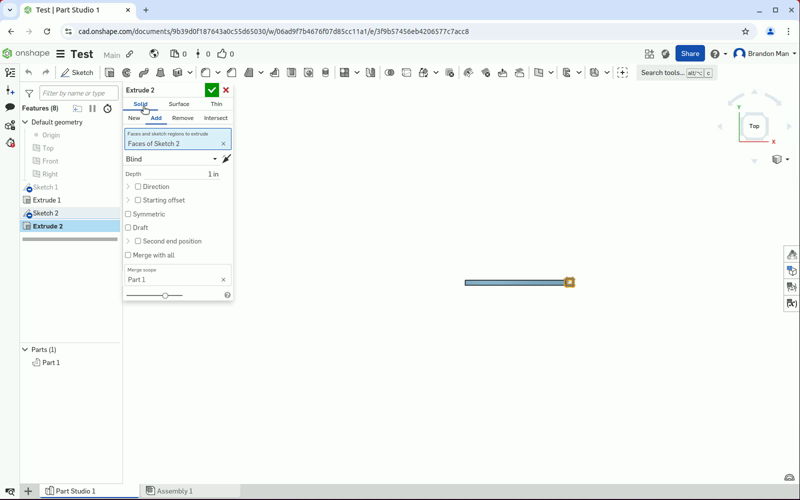
click(143, 106)
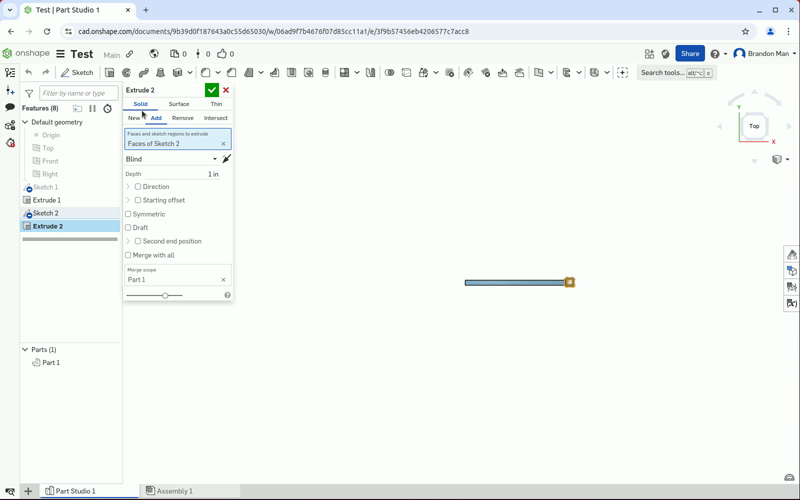
mouse_move(137, 120)
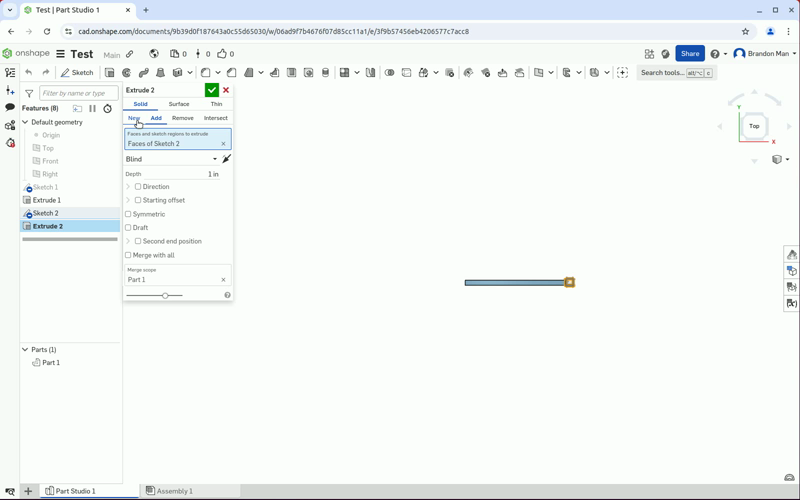
click(137, 120)
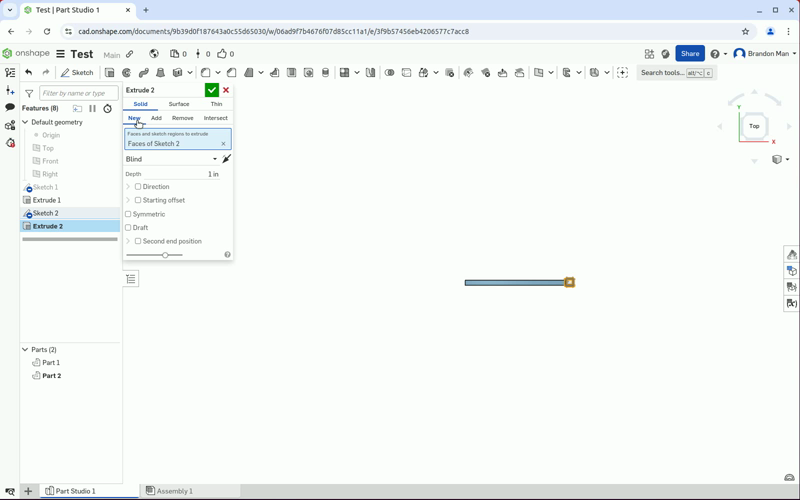
key(tab, 4)
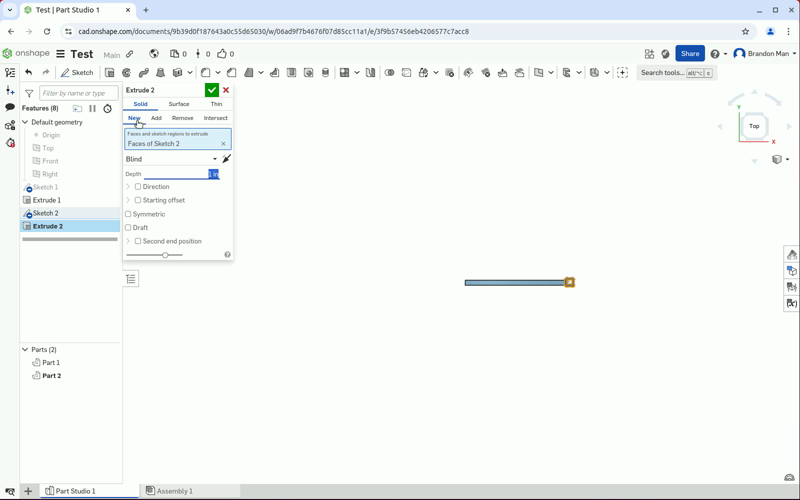
text(3.37)
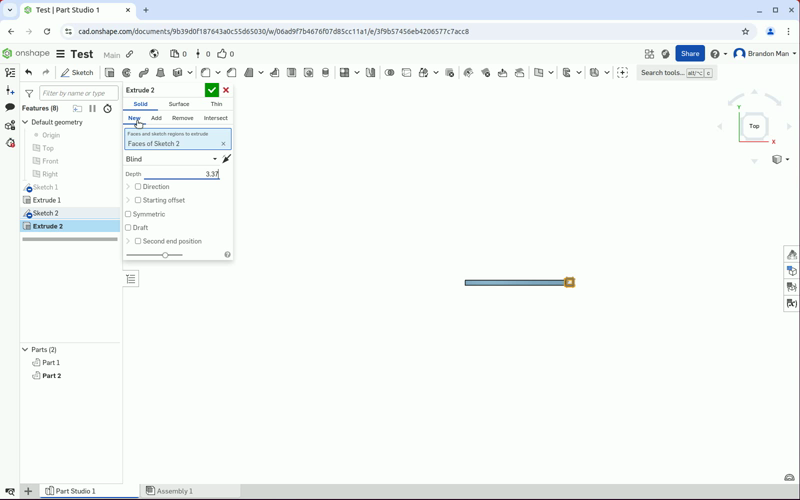
key(enter)
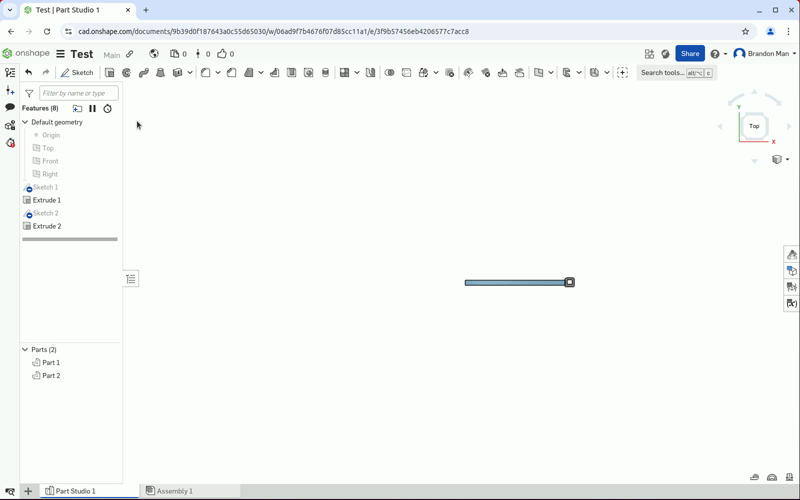
key(shift+h)
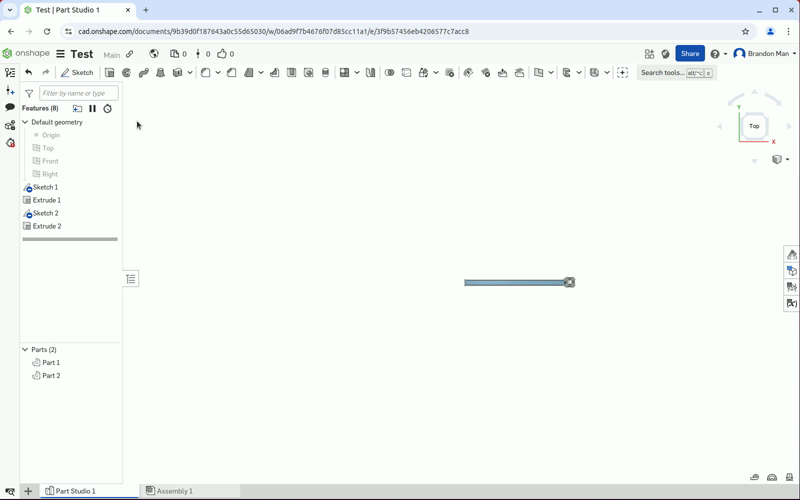
key(shift+h)
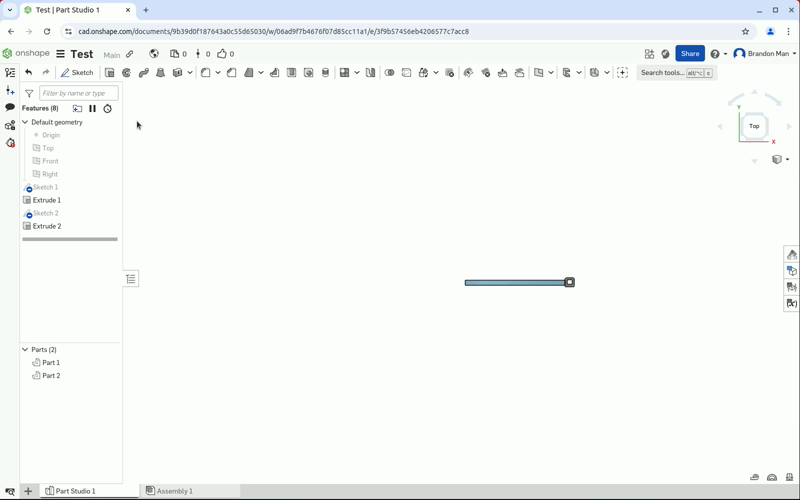
mouse_move(73, 189)
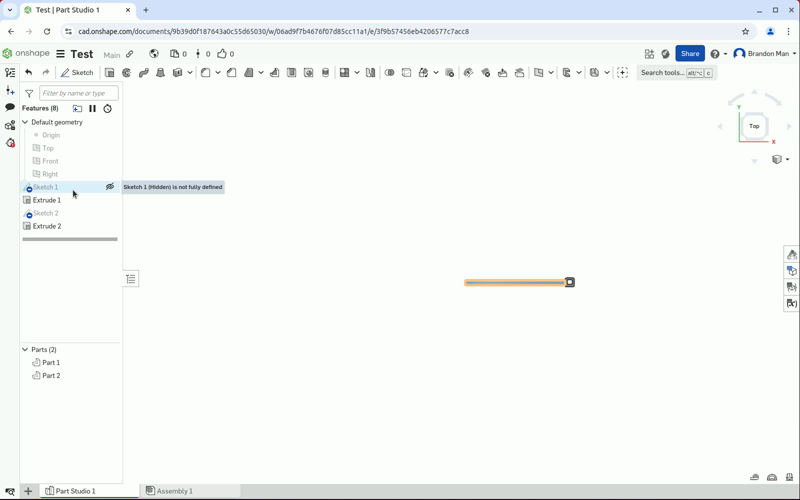
click(73, 189)
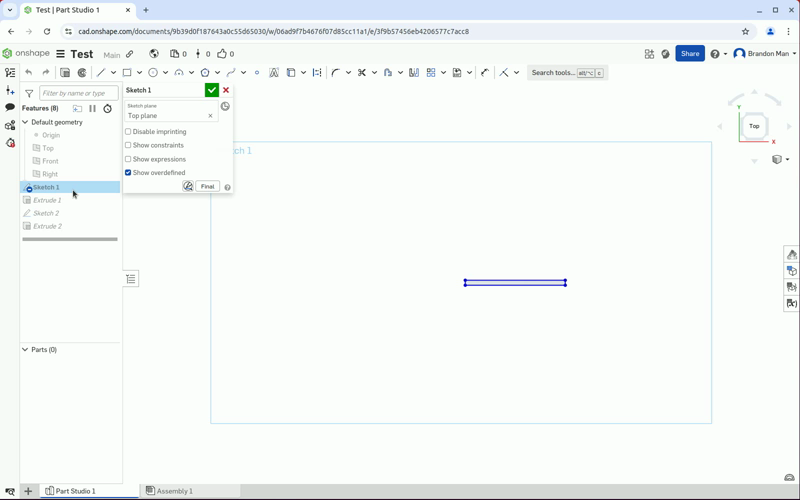
mouse_move(229, 92)
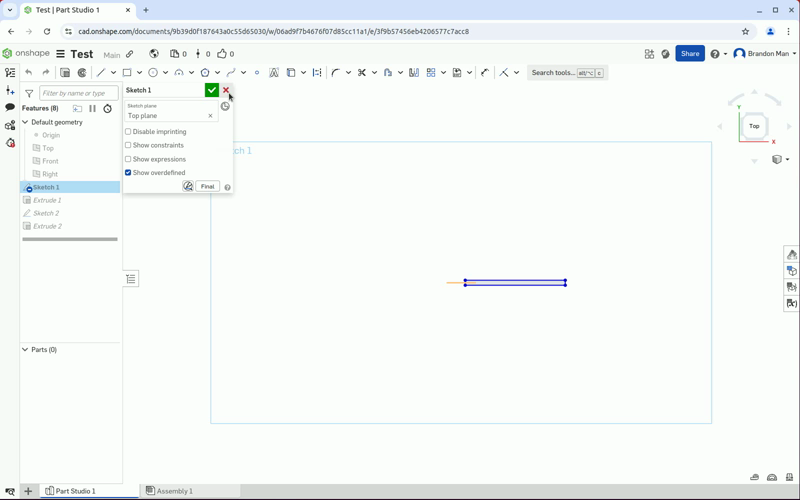
click(229, 92)
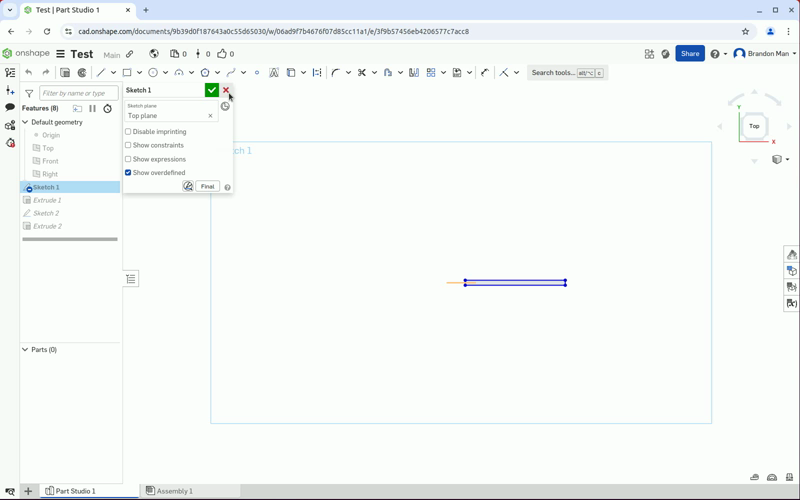
key(shift+s)
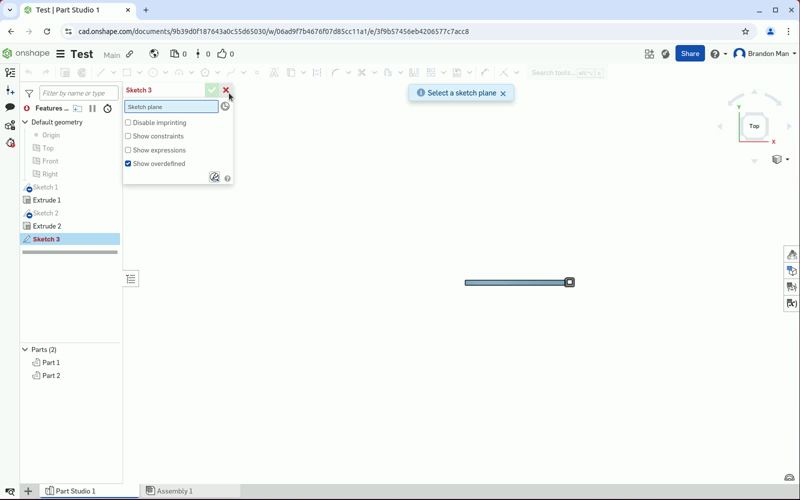
mouse_move(73, 150)
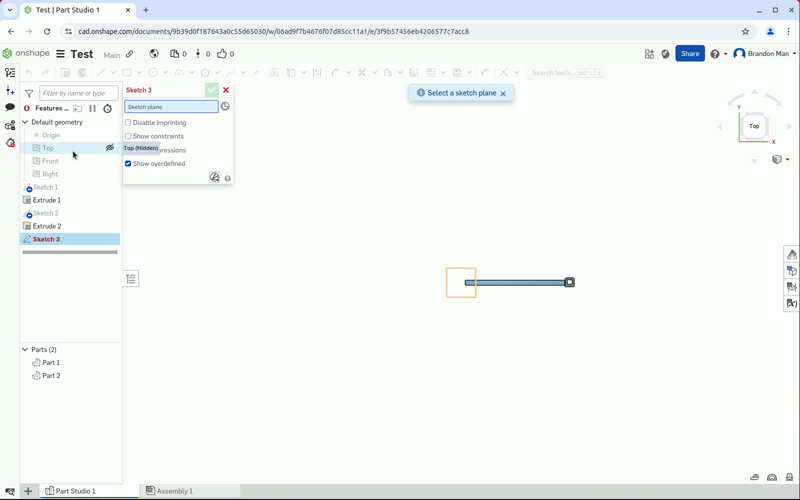
click(73, 150)
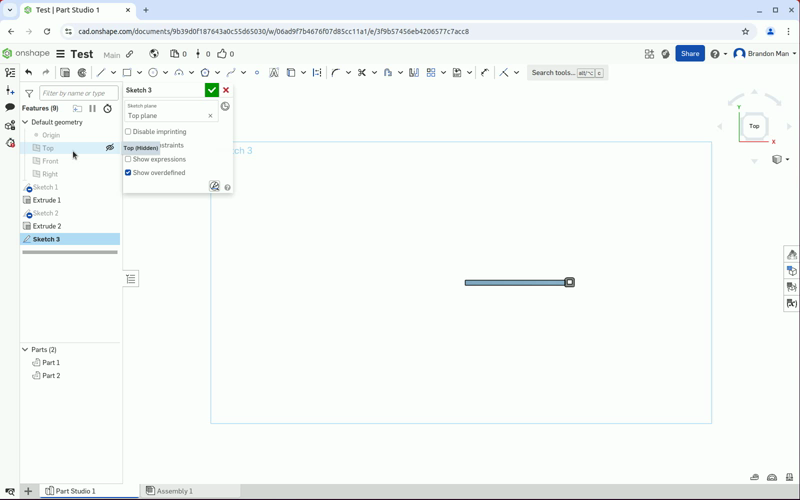
mouse_move(73, 352)
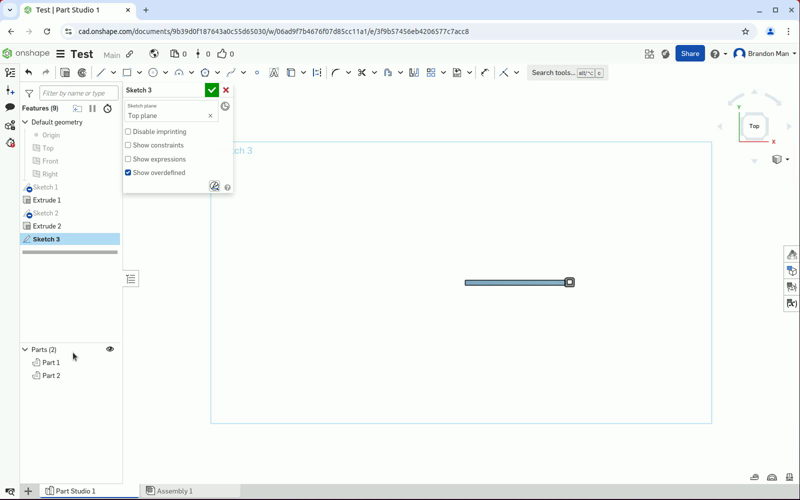
key(y)
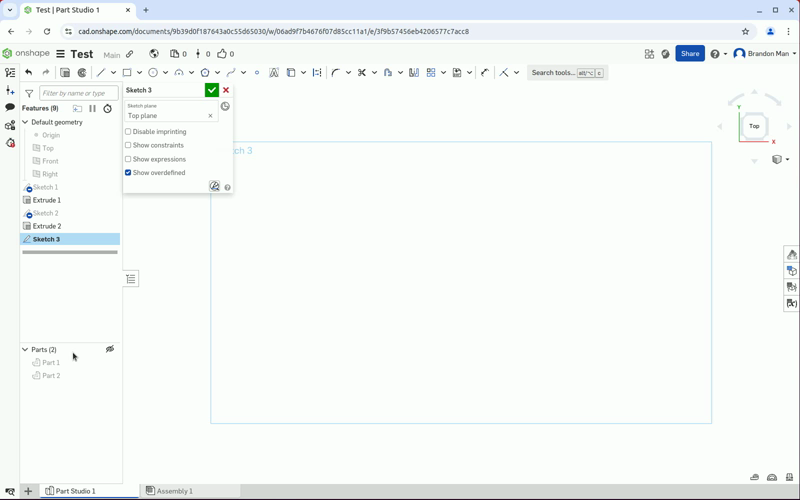
key(a)
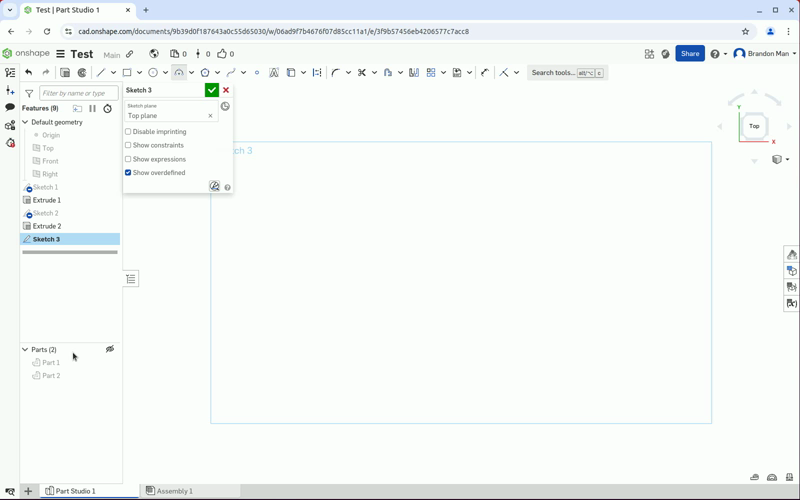
key_down(shift)
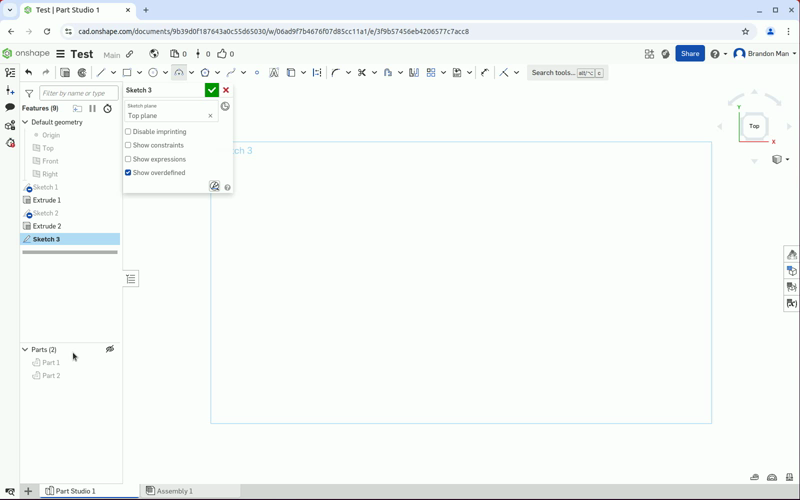
mouse_move(456, 285)
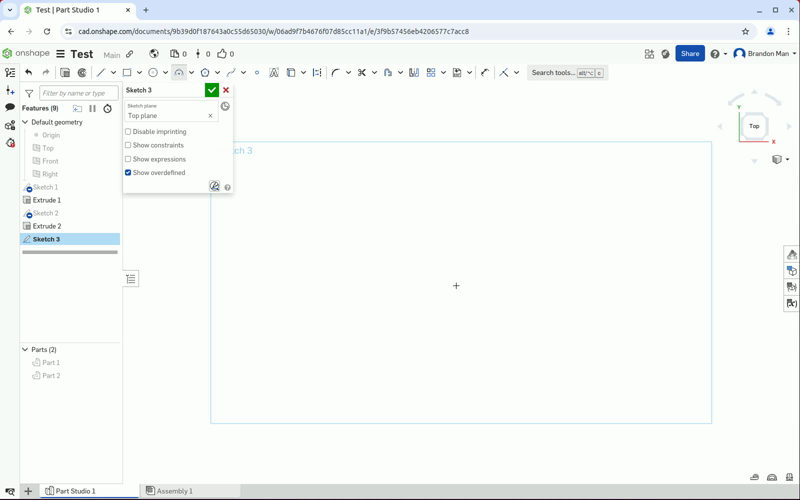
click(456, 285)
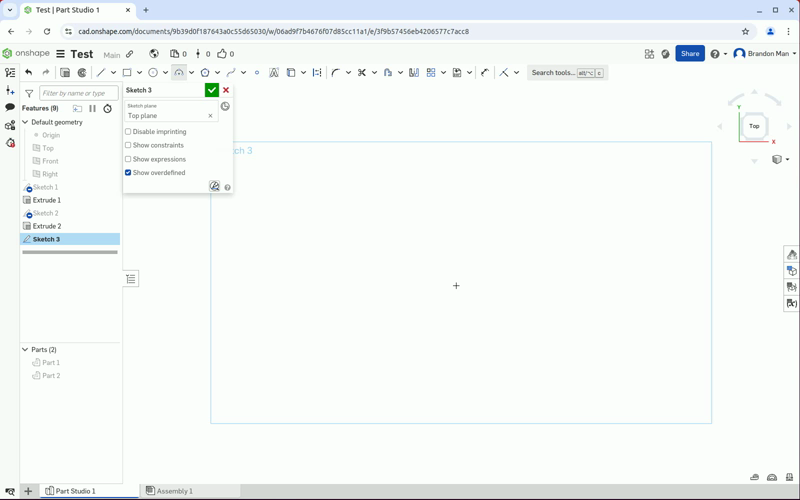
key_up(shift)
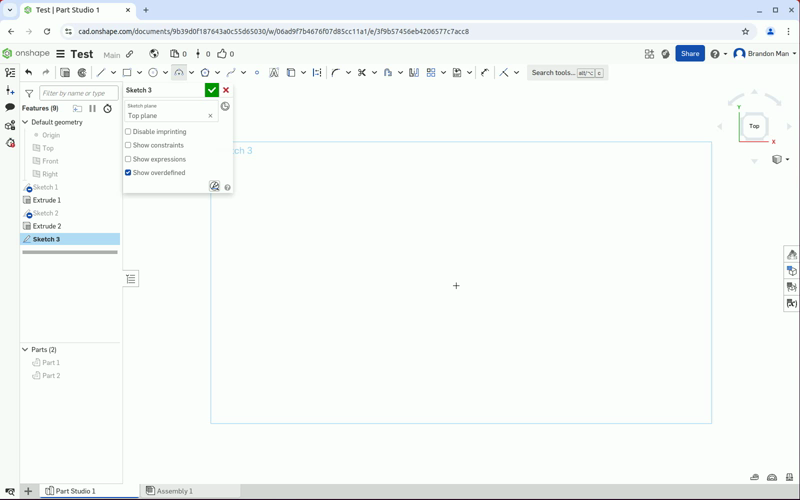
key_down(shift)
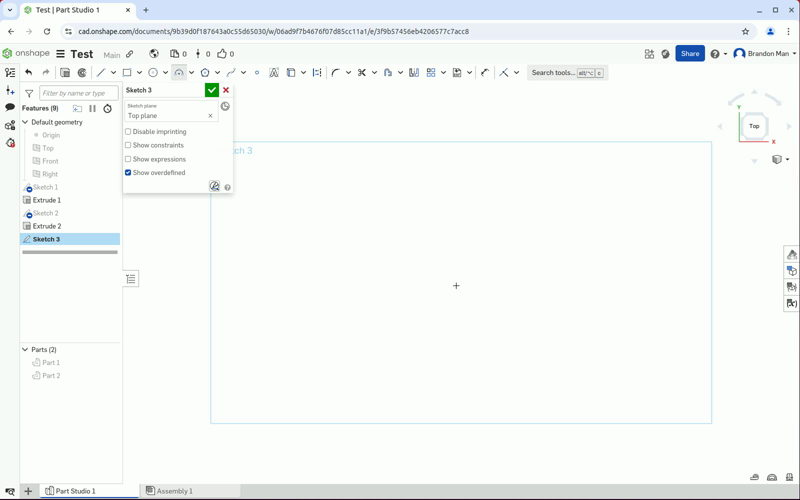
mouse_move(457, 286)
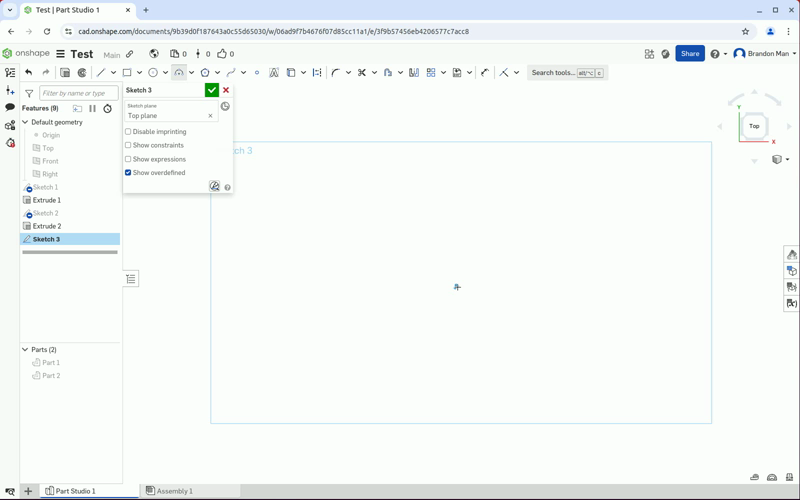
scroll(6)
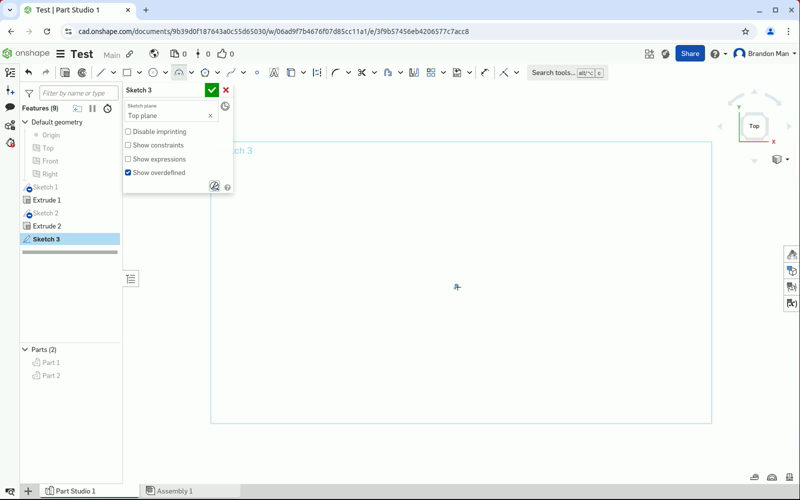
scroll(6)
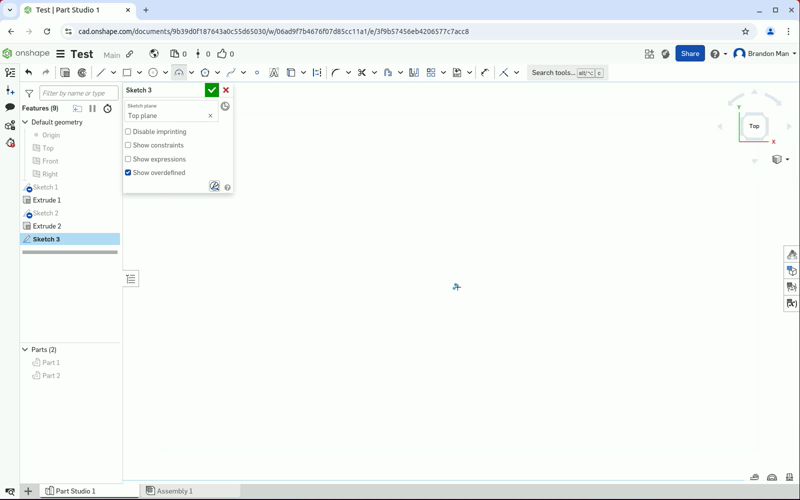
scroll(6)
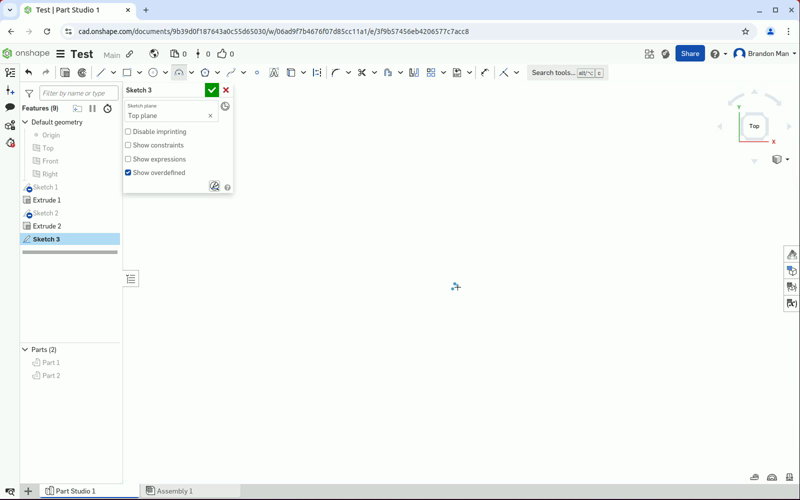
scroll(6)
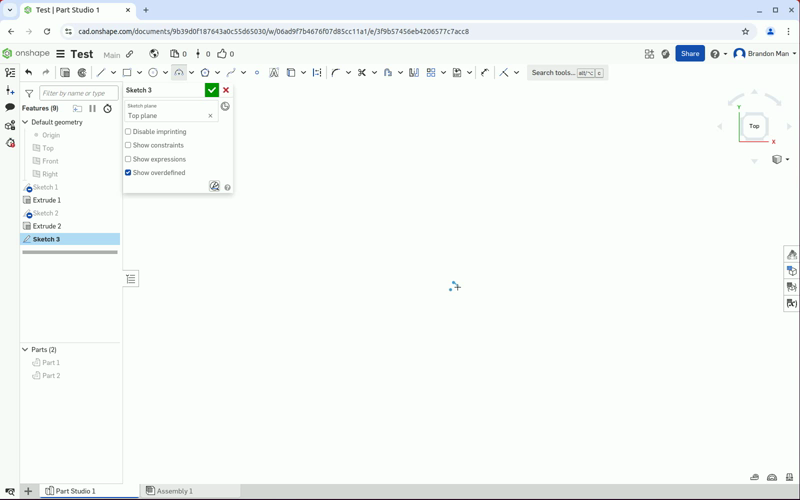
scroll(6)
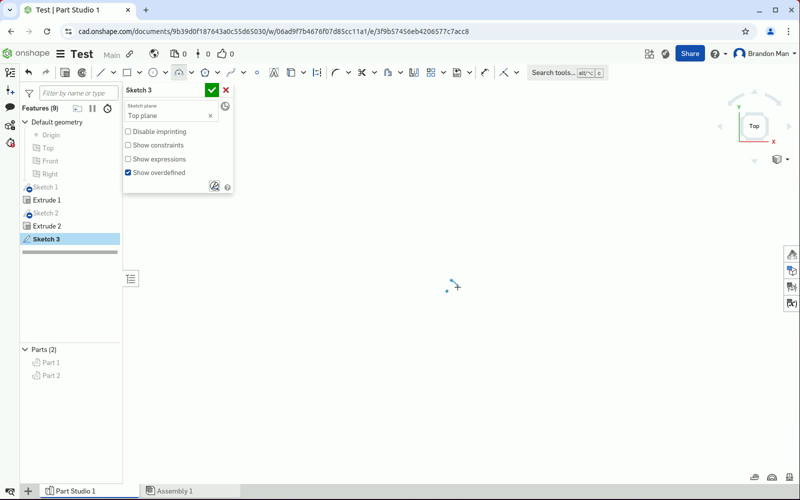
scroll(6)
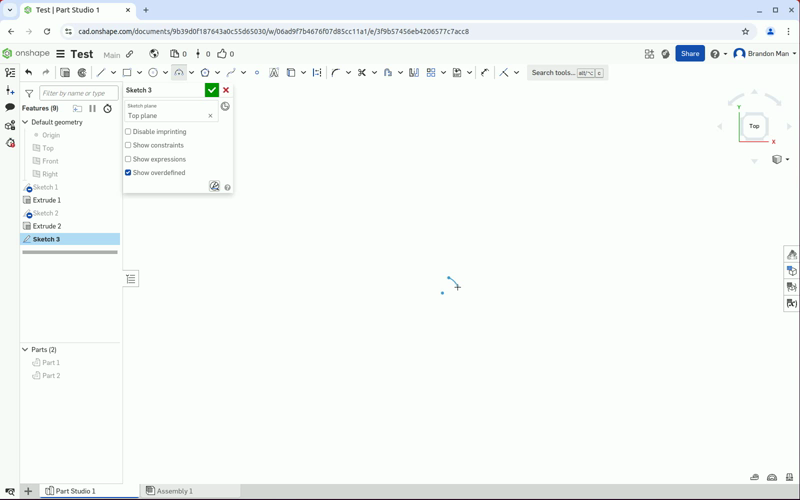
scroll(6)
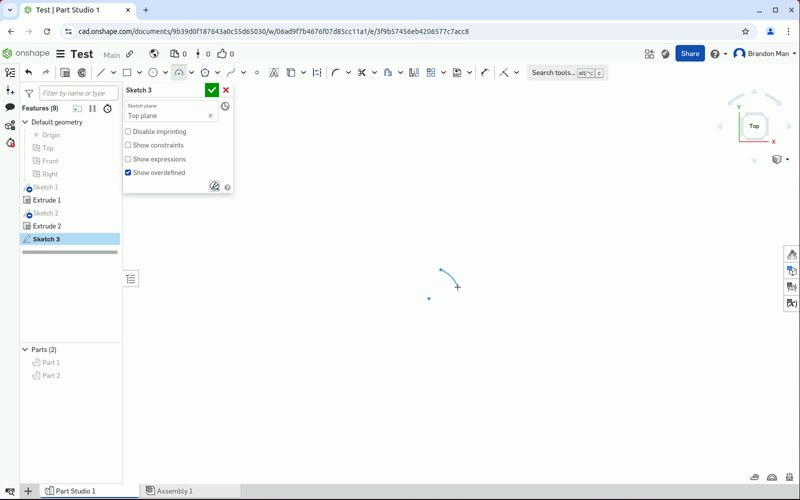
click(457, 286)
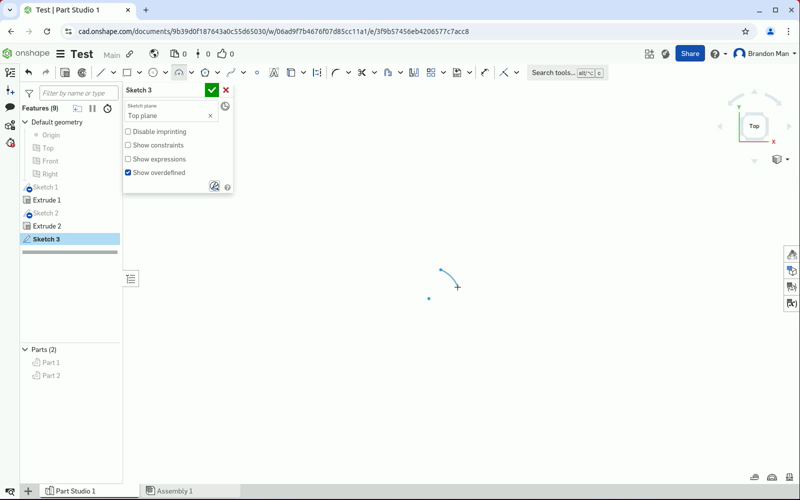
scroll(-6)
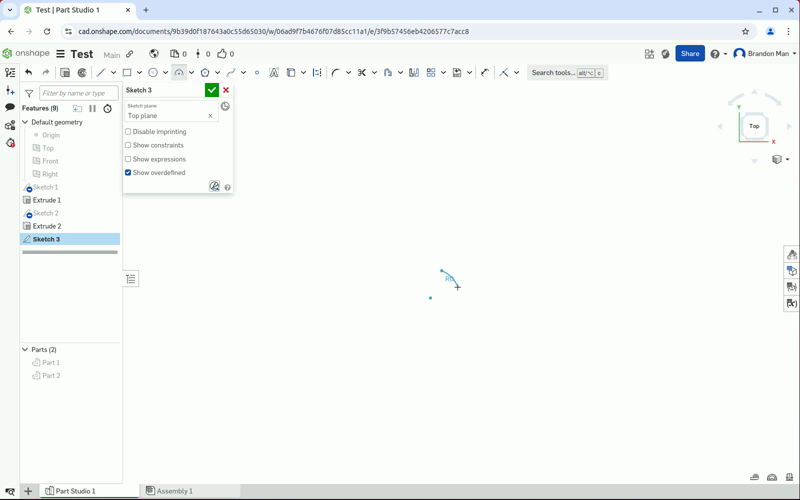
scroll(-6)
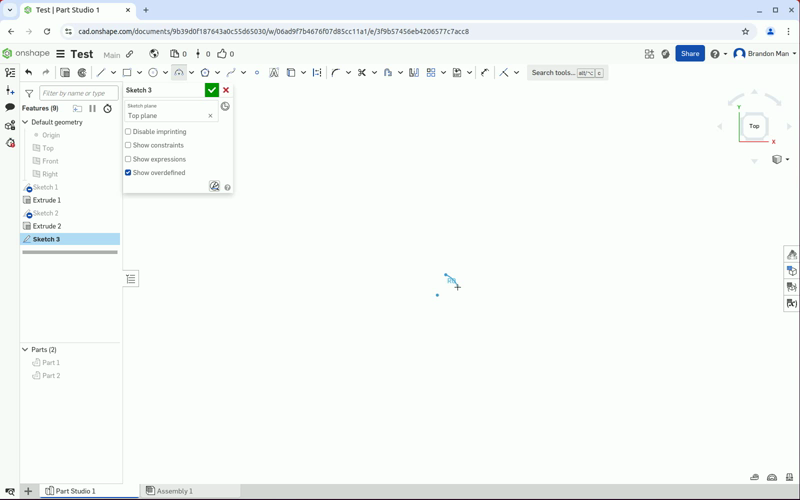
scroll(-6)
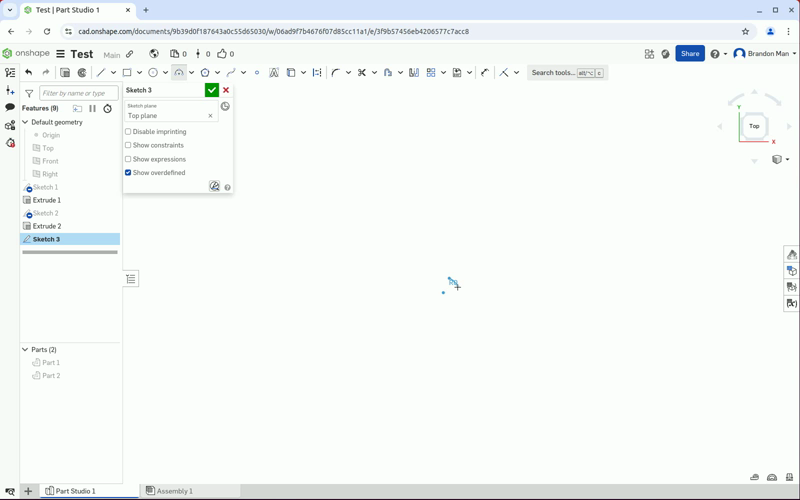
scroll(-6)
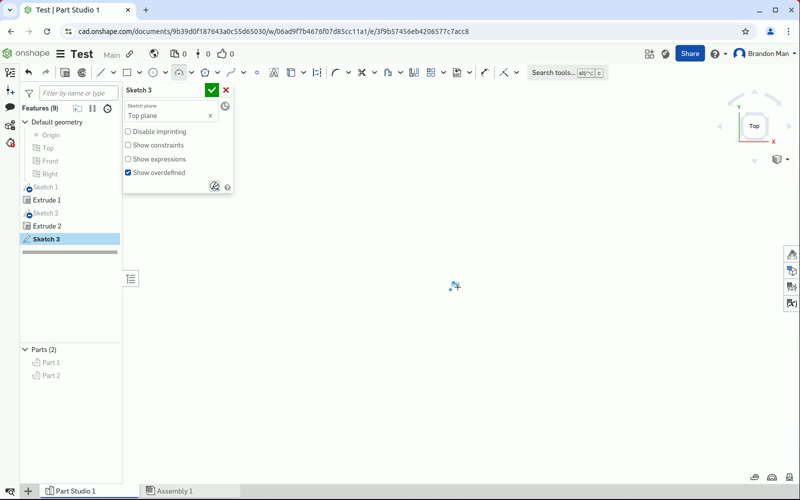
scroll(-6)
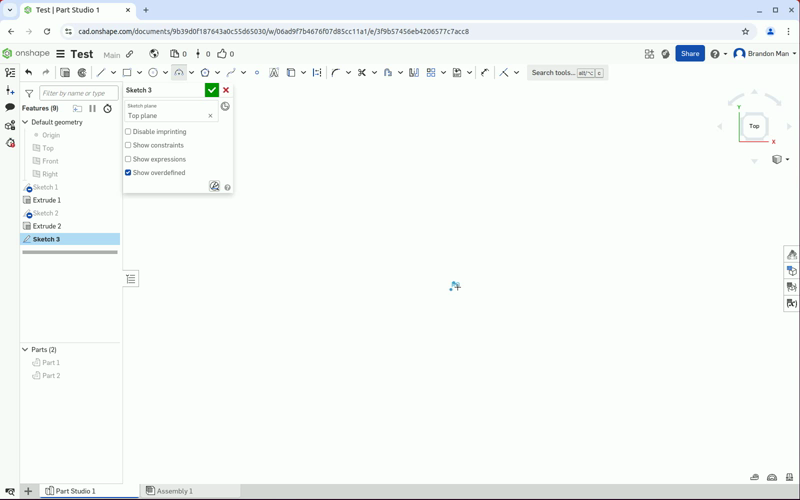
scroll(-6)
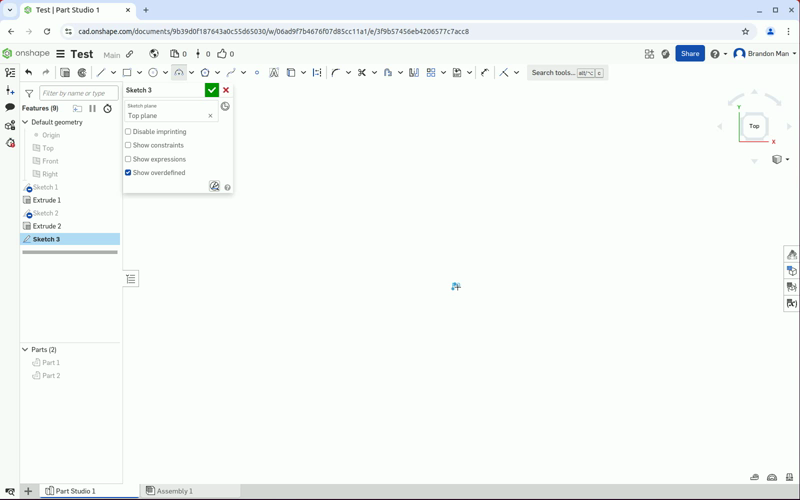
scroll(-6)
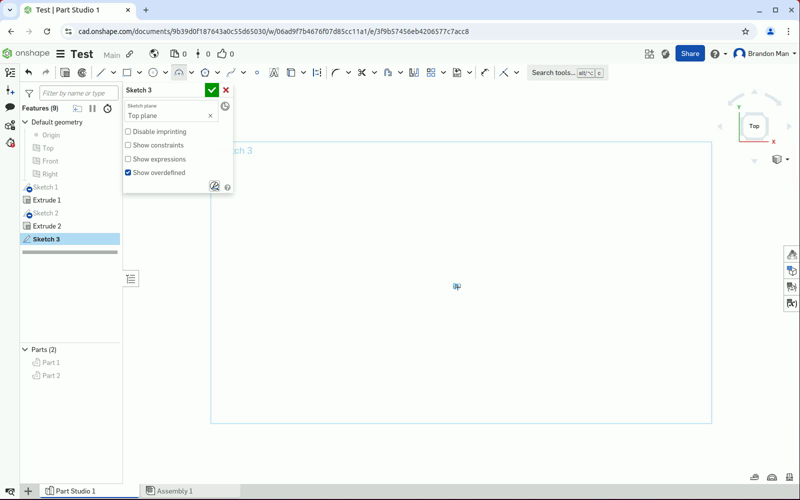
mouse_move(456, 286)
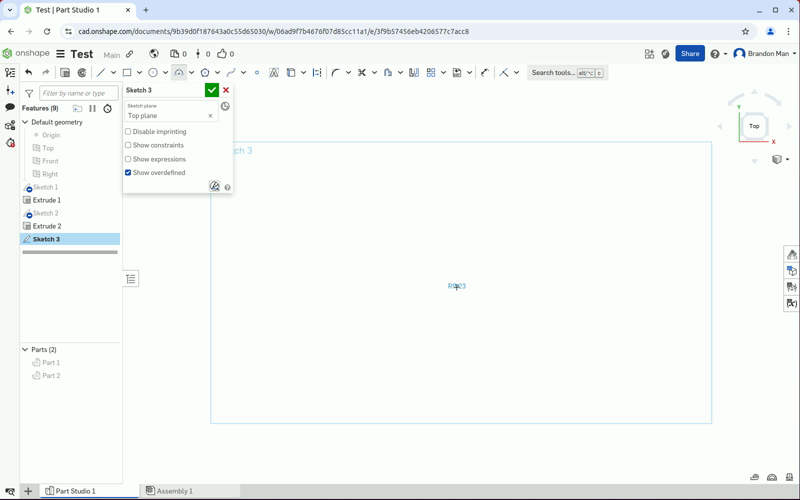
scroll(6)
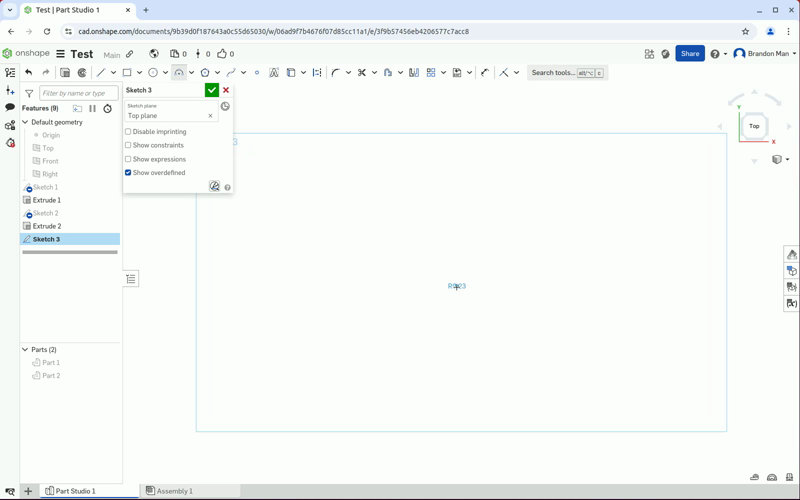
scroll(6)
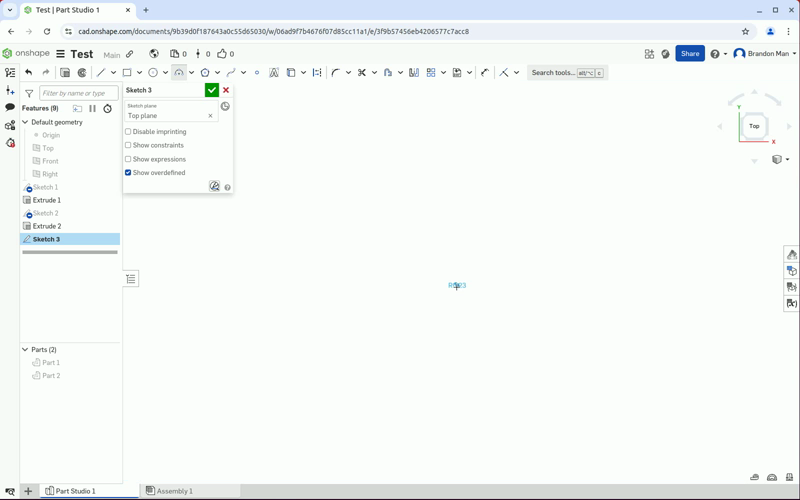
scroll(6)
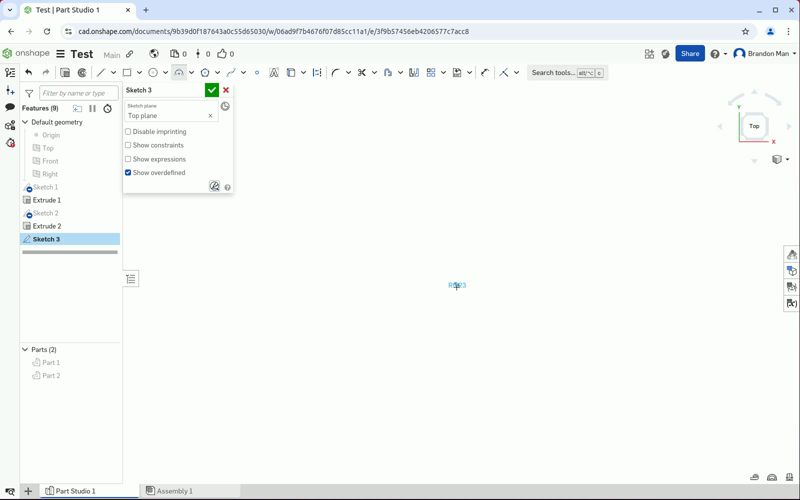
scroll(6)
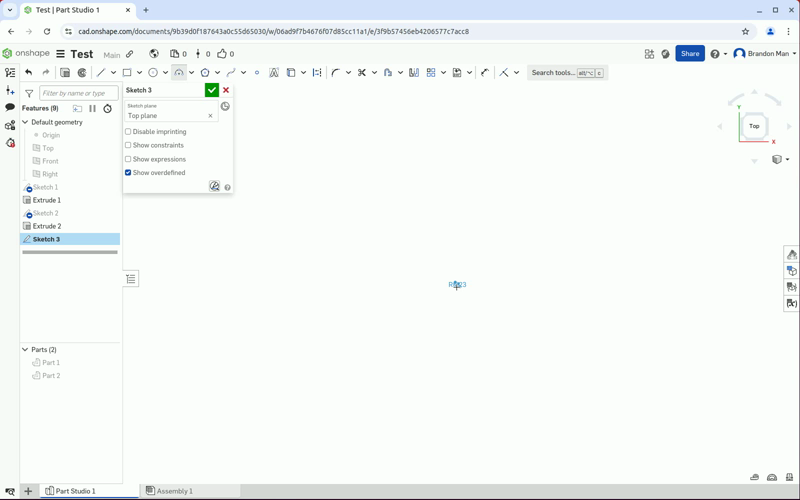
scroll(6)
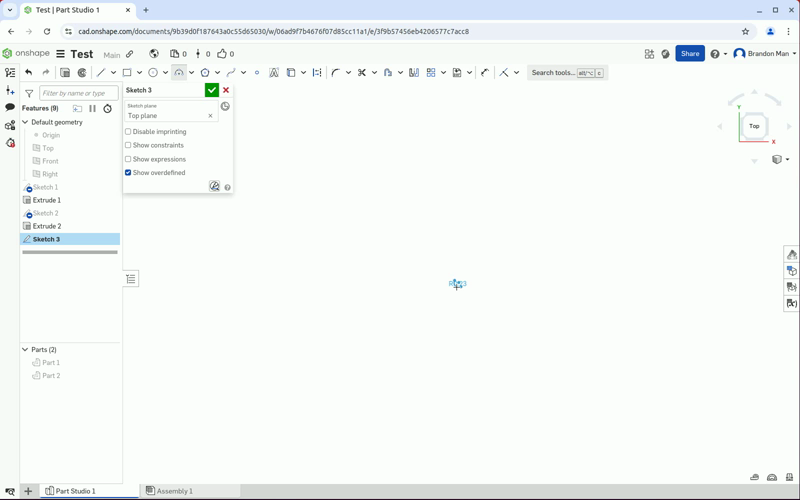
scroll(6)
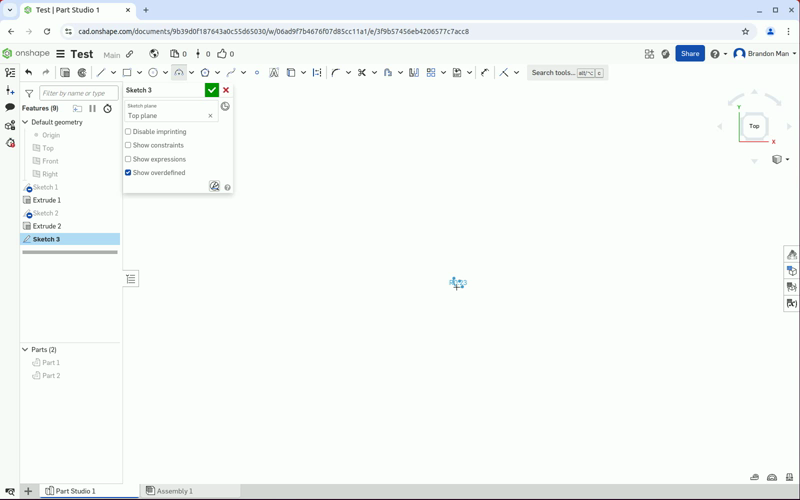
scroll(6)
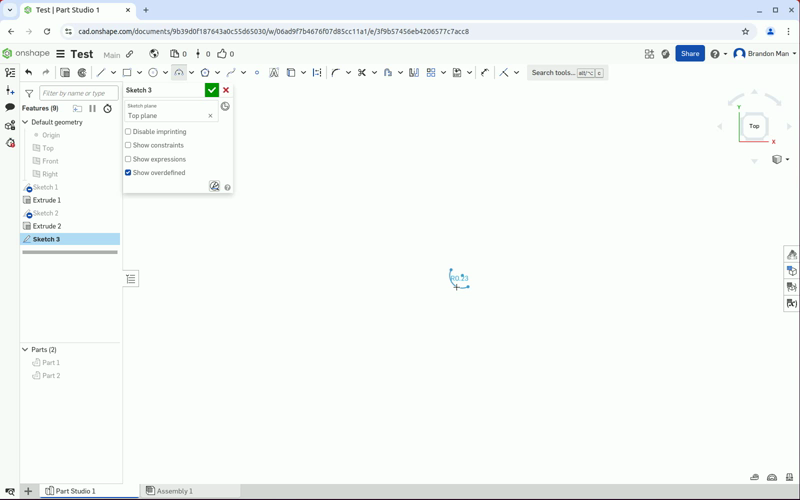
click(456, 286)
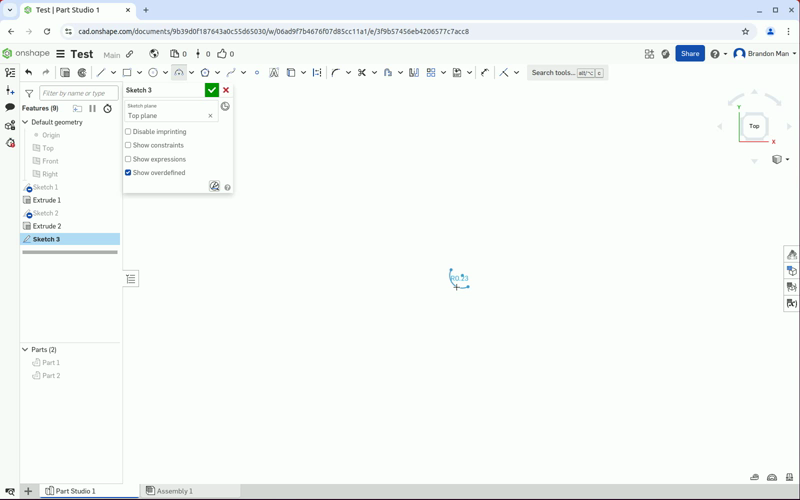
scroll(-6)
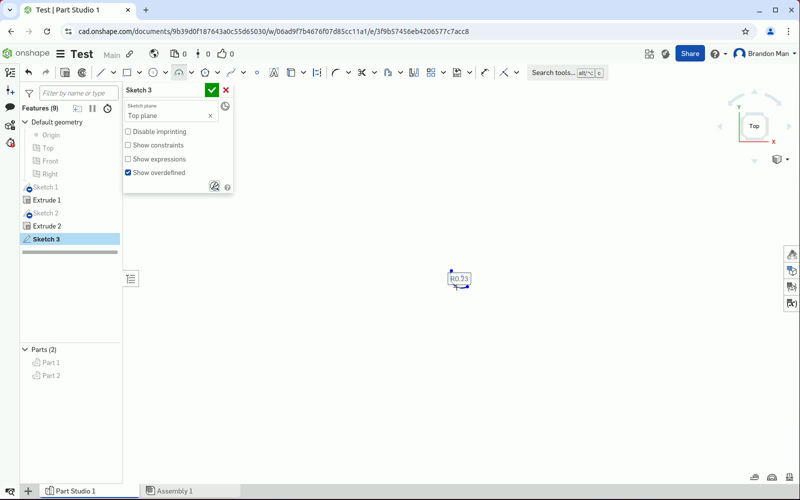
scroll(-6)
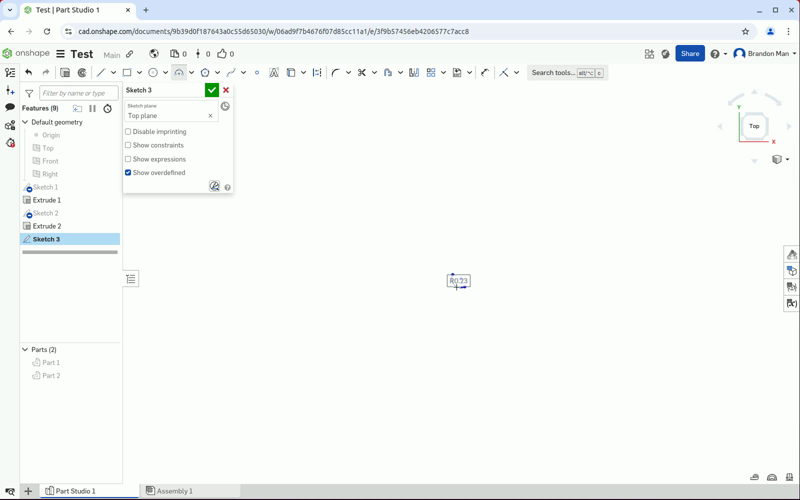
scroll(-6)
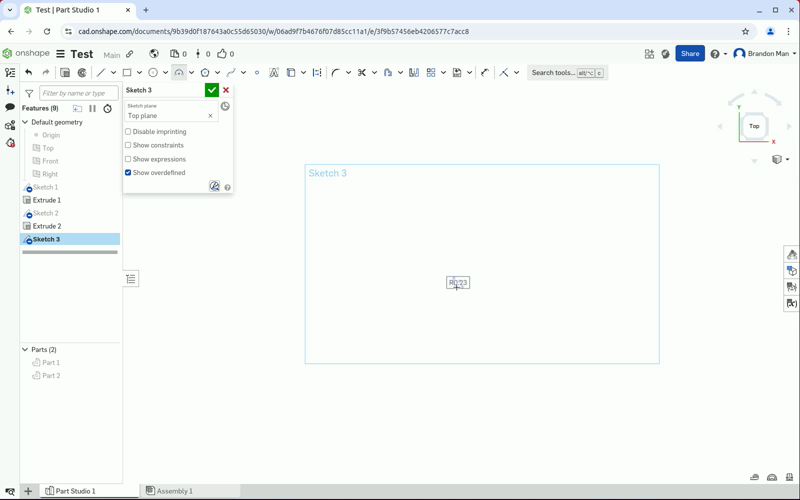
scroll(-6)
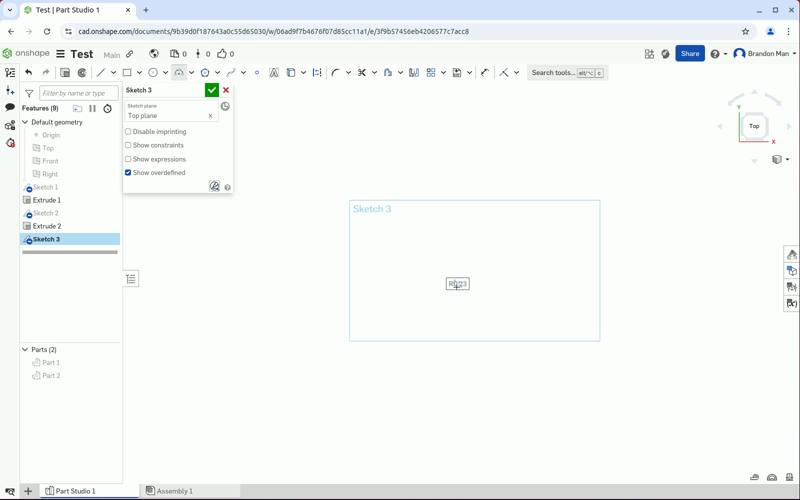
scroll(-6)
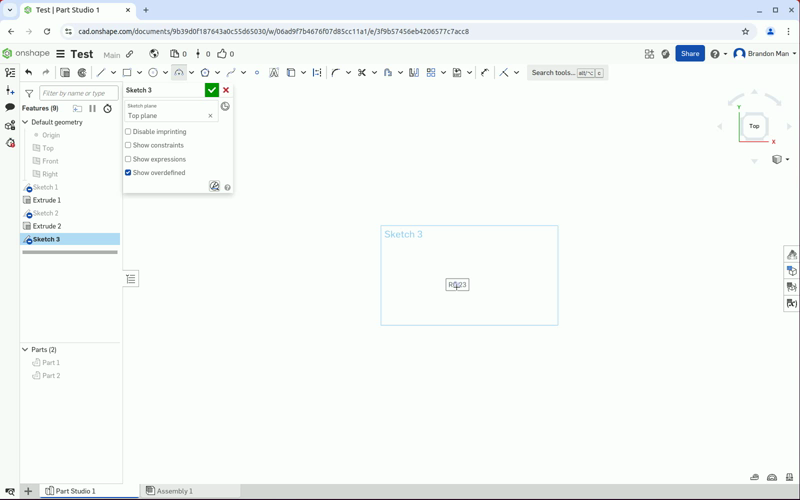
scroll(-6)
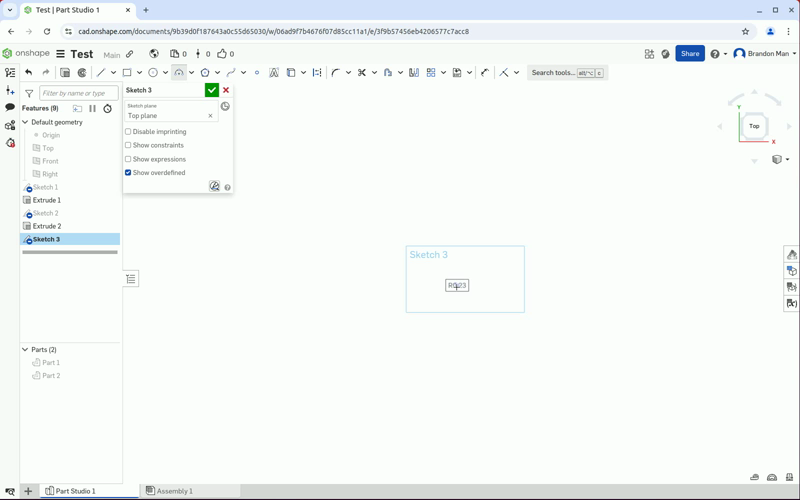
scroll(-6)
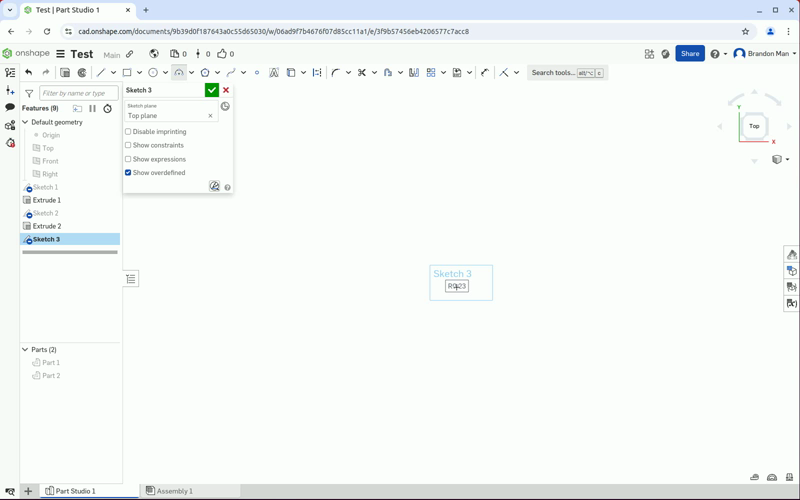
key_up(shift)
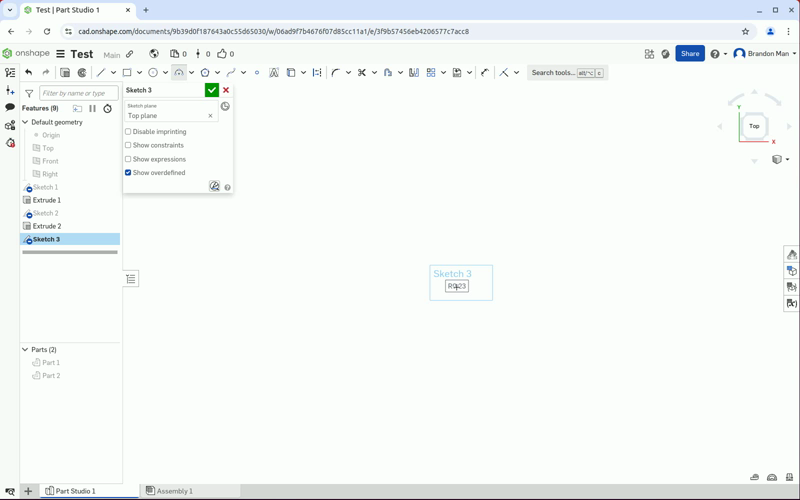
key(esc)
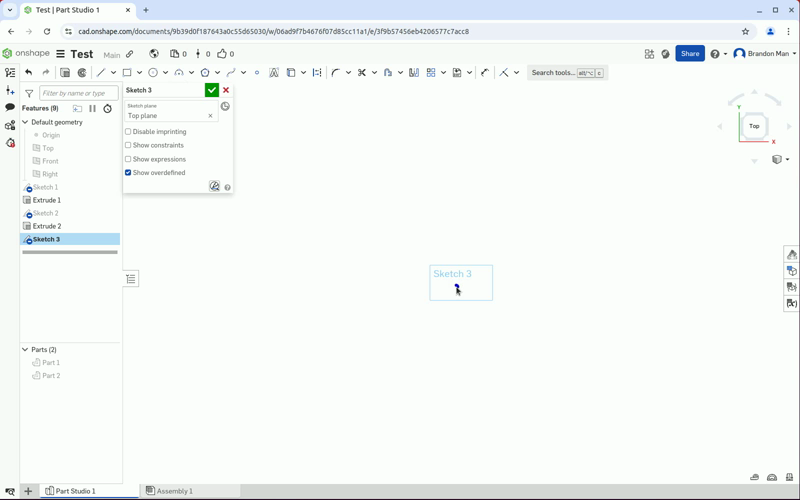
key(l)
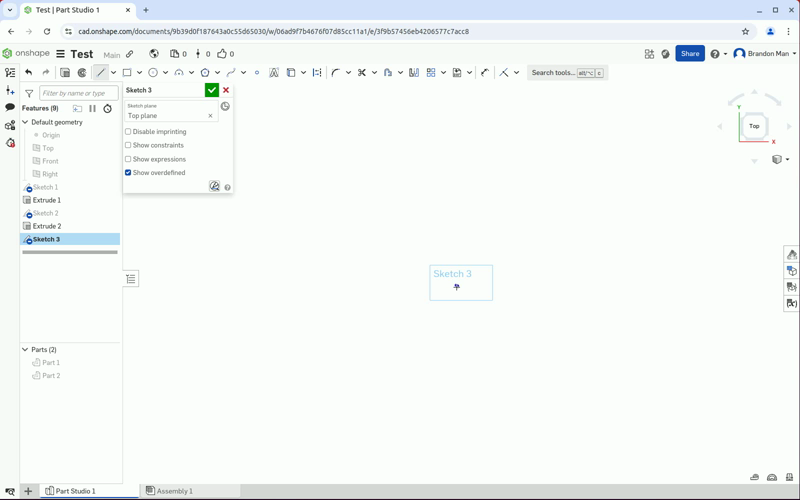
mouse_move(457, 286)
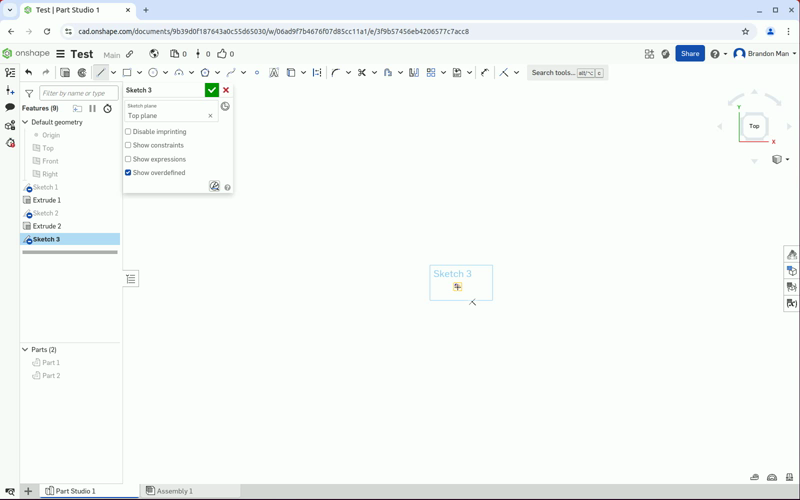
scroll(6)
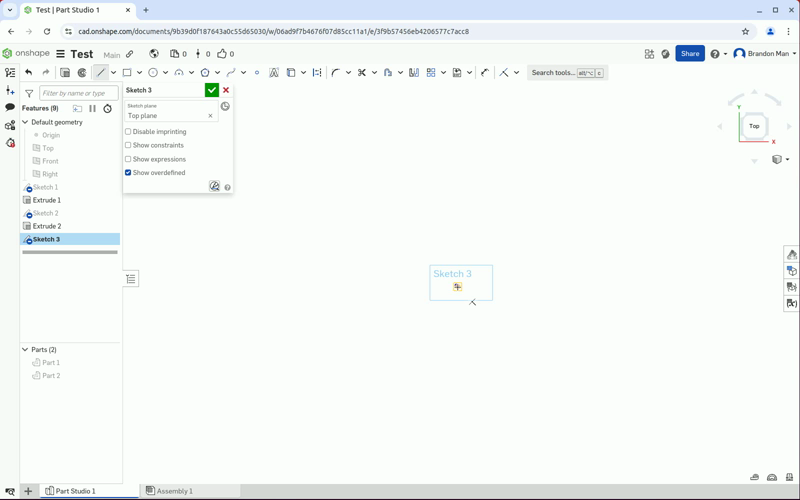
scroll(6)
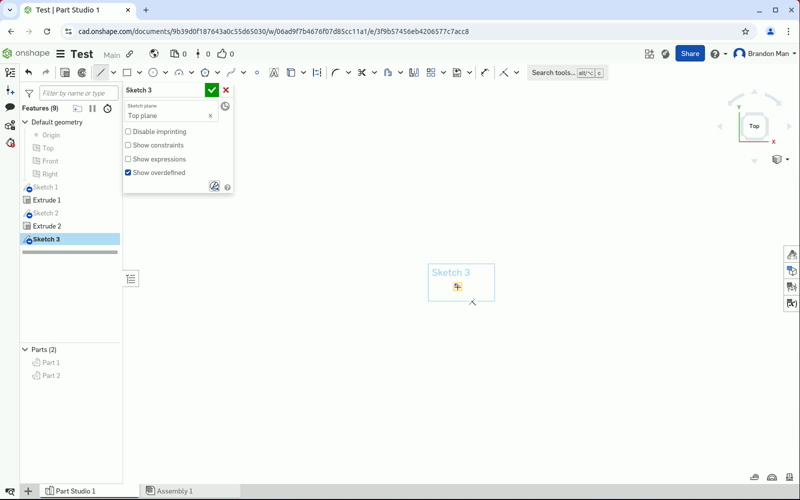
scroll(6)
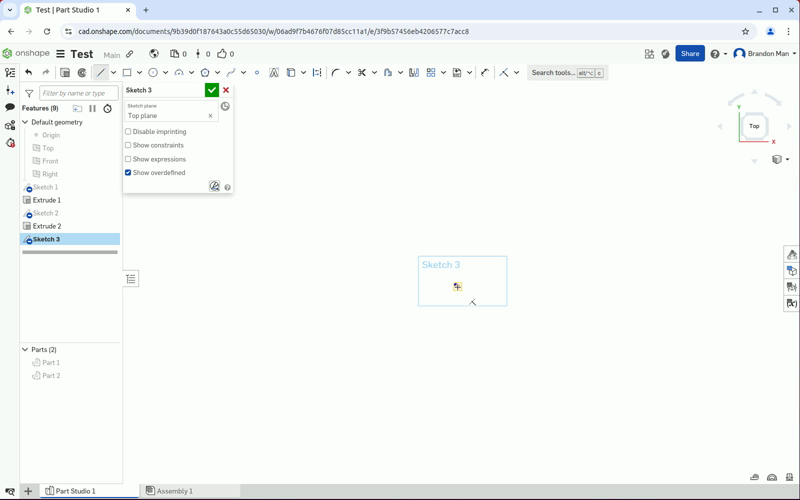
scroll(6)
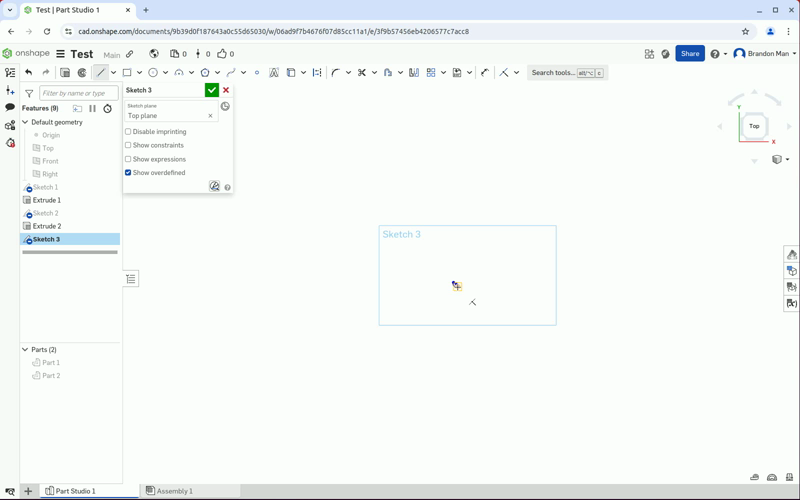
scroll(6)
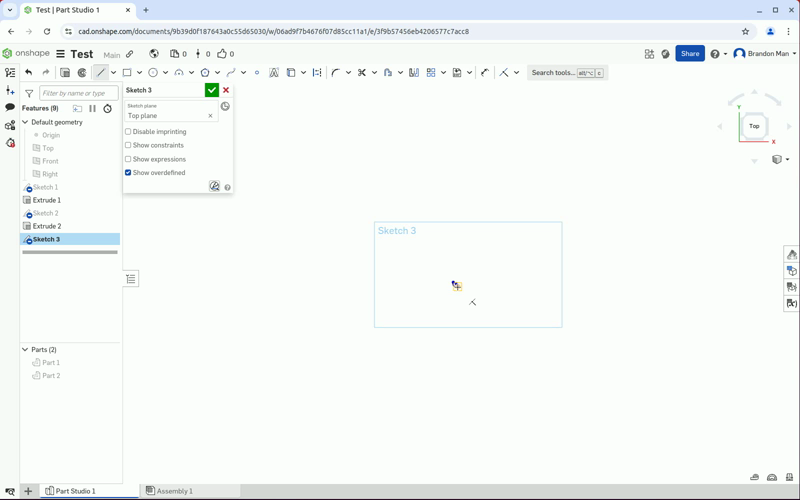
scroll(6)
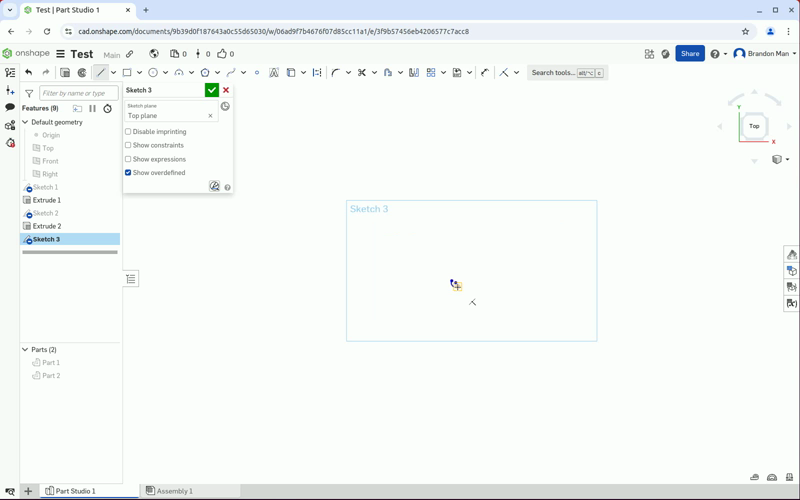
scroll(6)
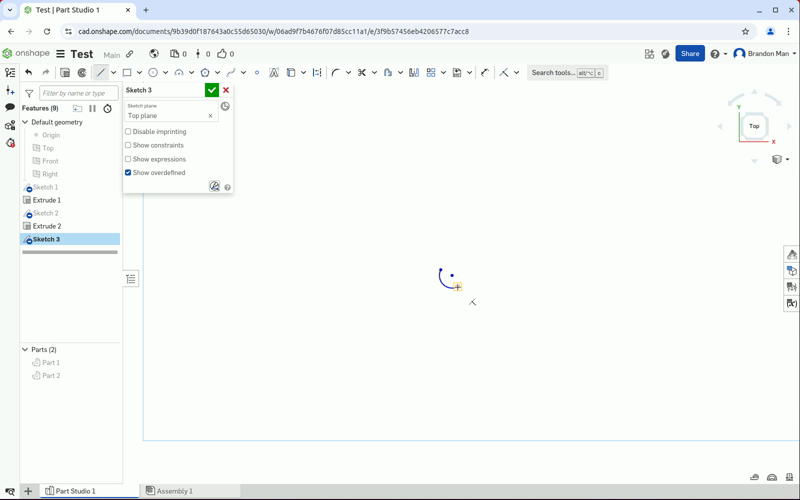
click(457, 286)
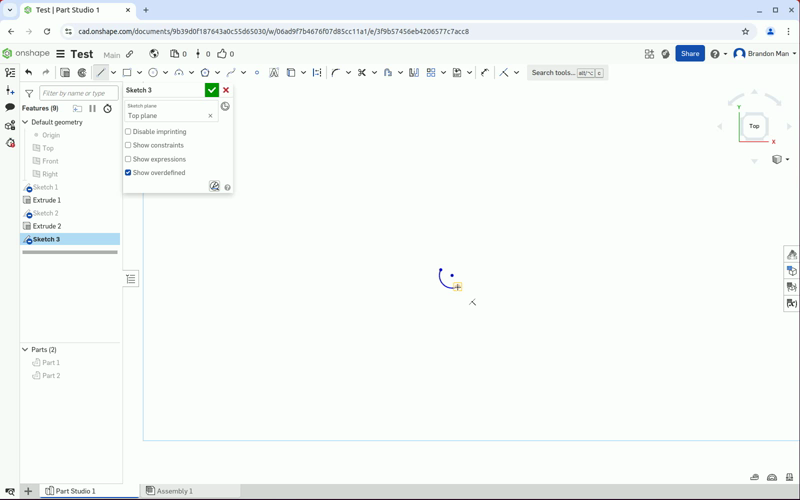
scroll(-6)
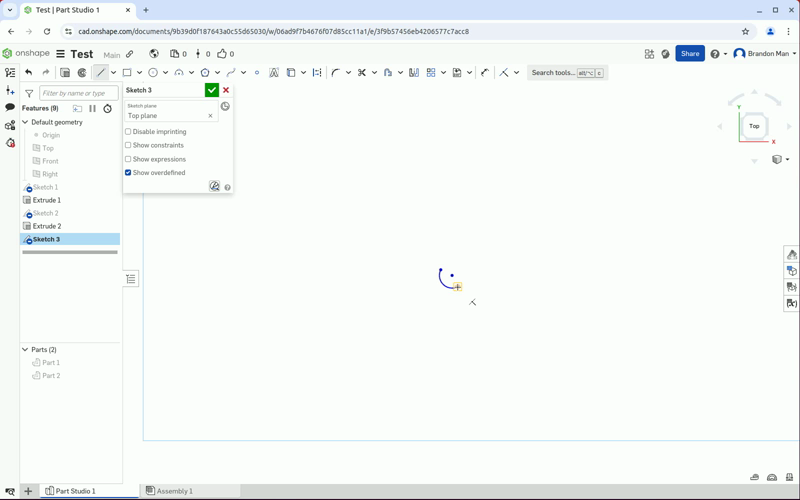
scroll(-6)
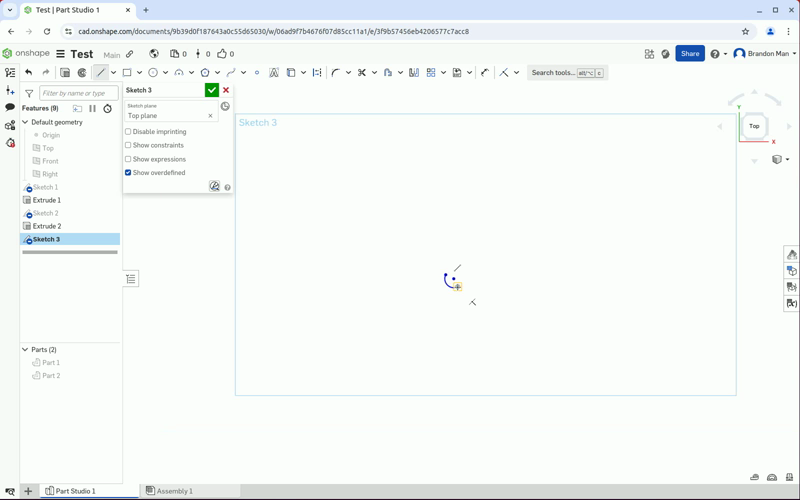
scroll(-6)
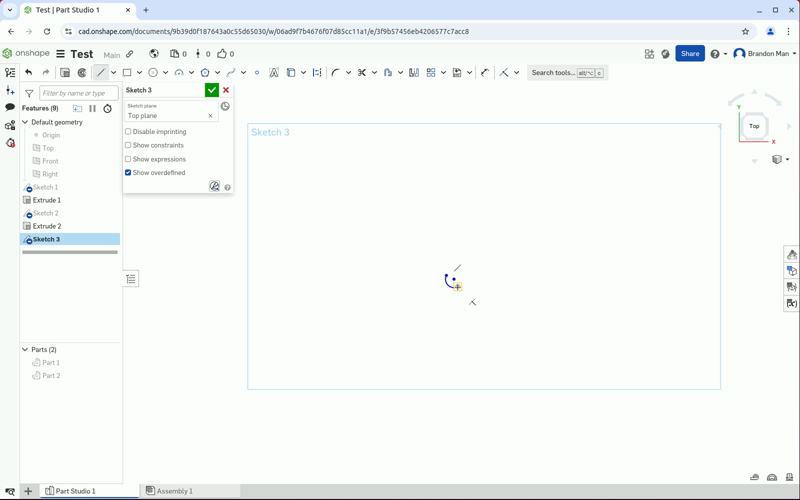
scroll(-6)
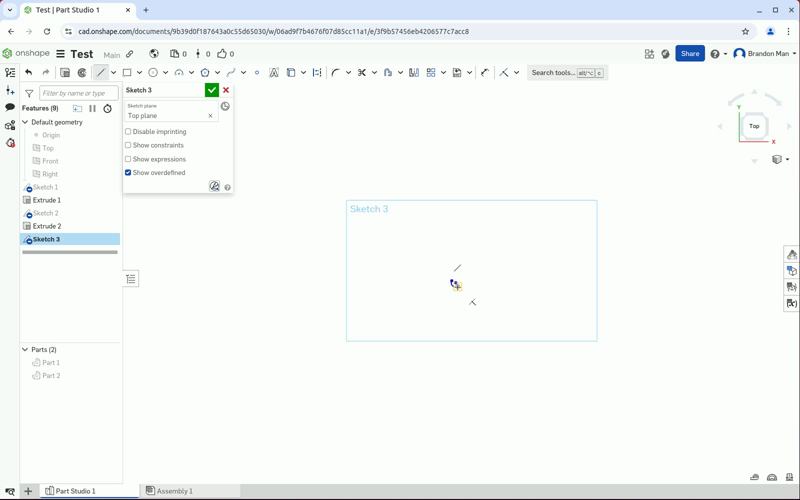
scroll(-6)
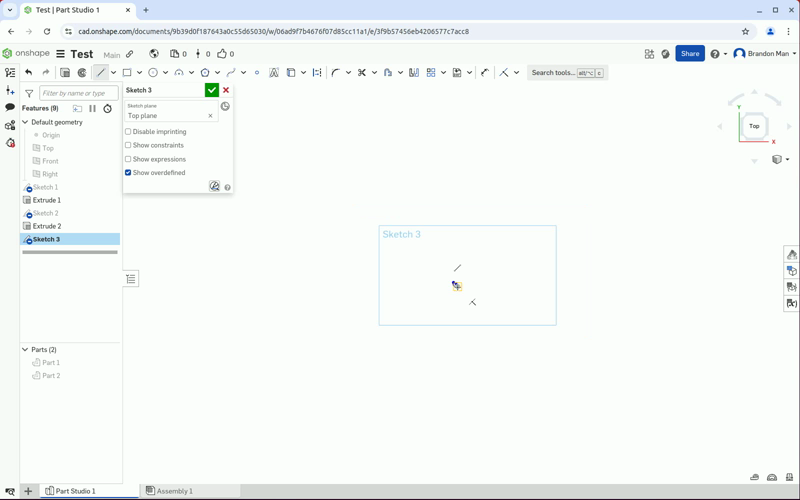
scroll(-6)
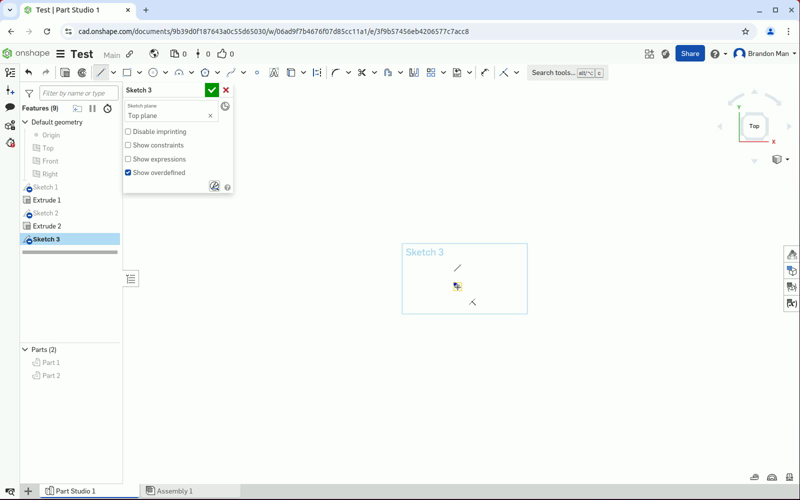
scroll(-6)
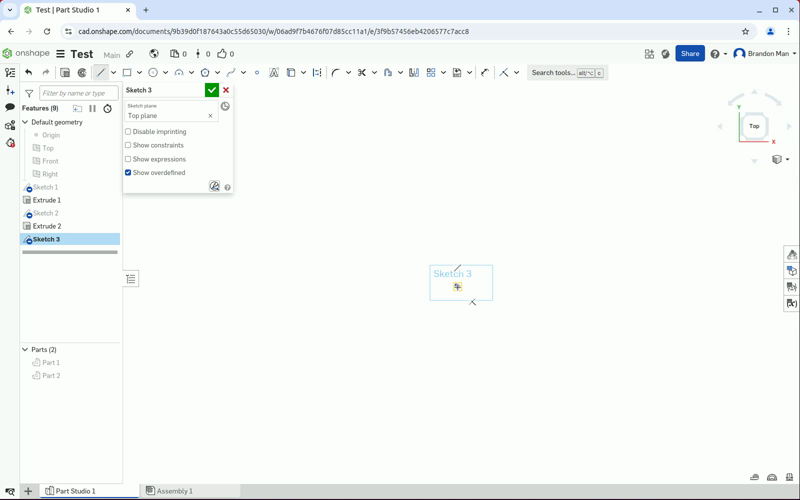
key_down(shift)
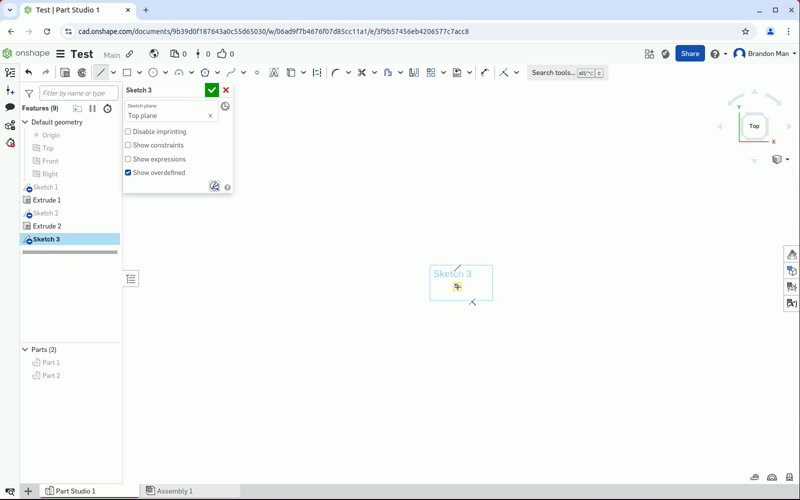
mouse_move(487, 286)
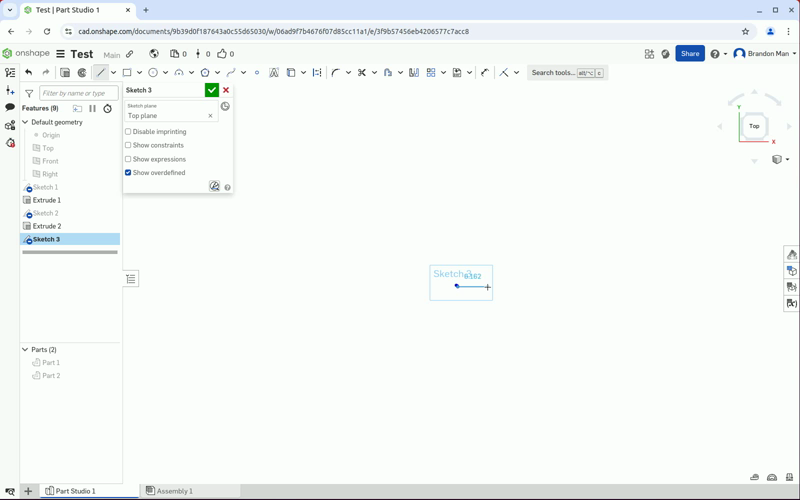
mouse_move(463, 286)
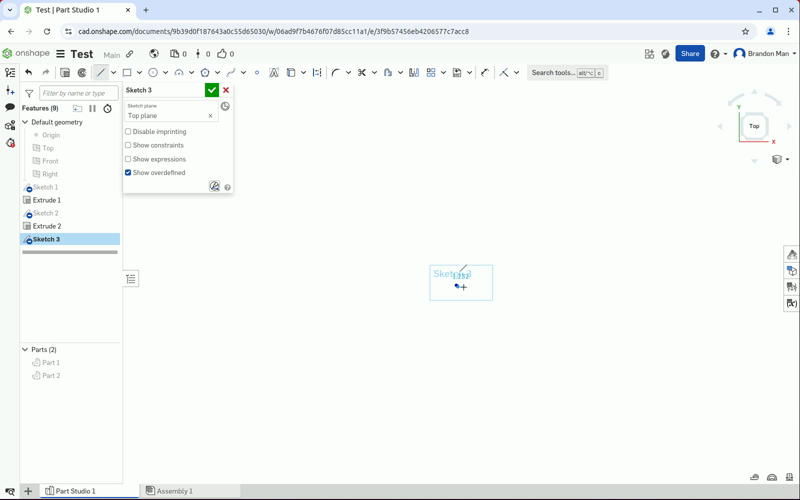
scroll(6)
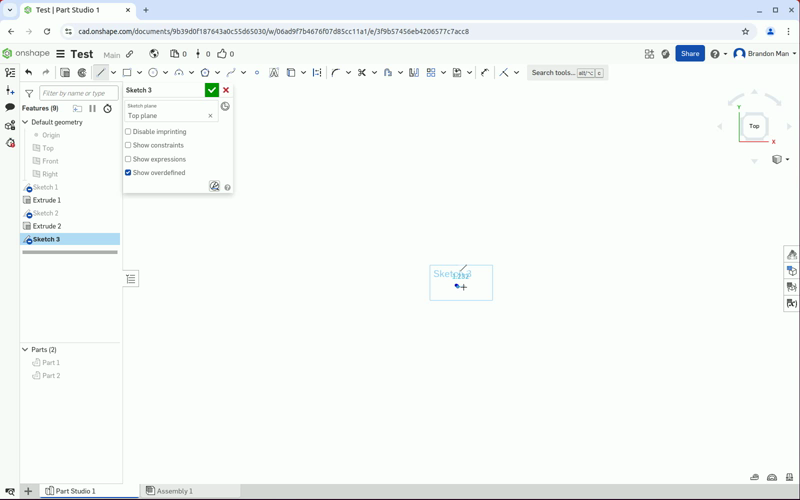
scroll(6)
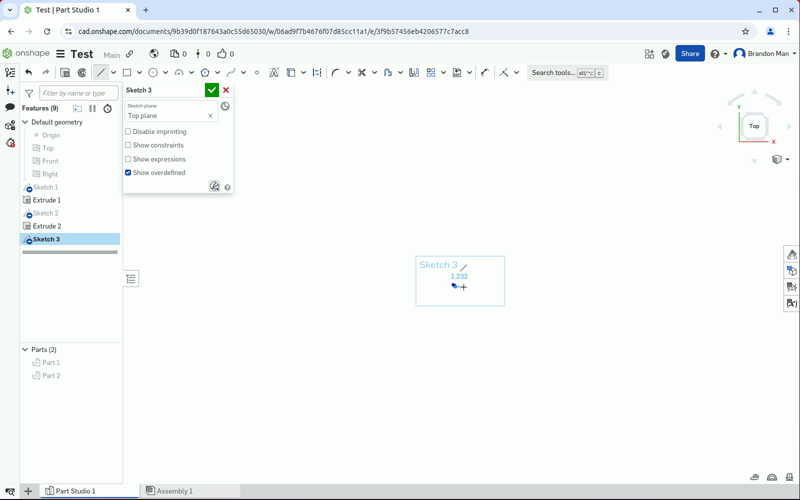
scroll(6)
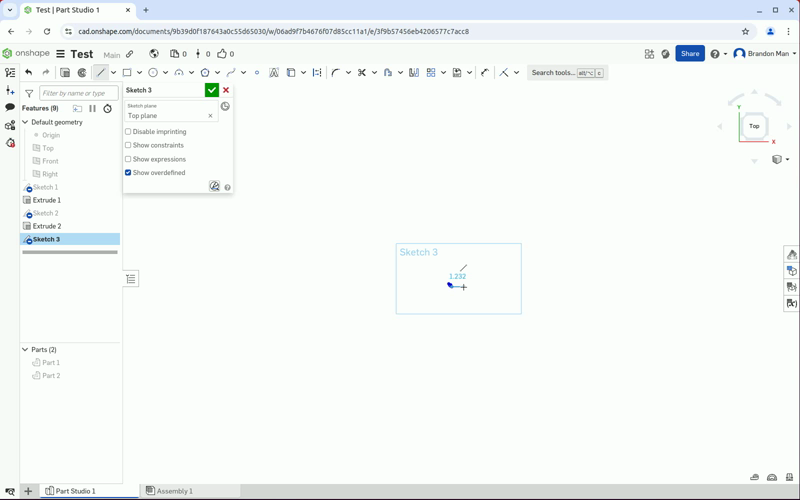
scroll(6)
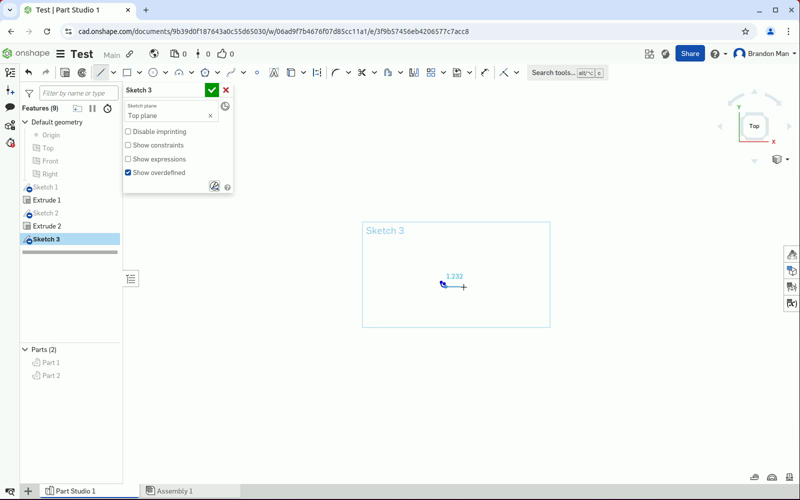
scroll(6)
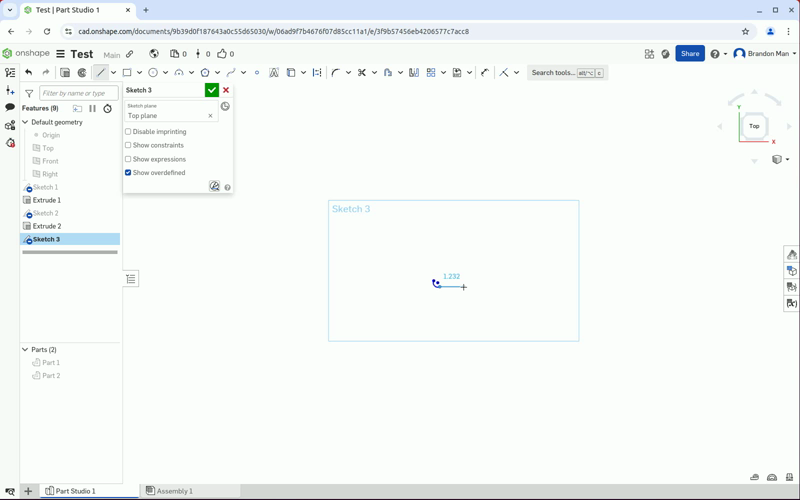
scroll(6)
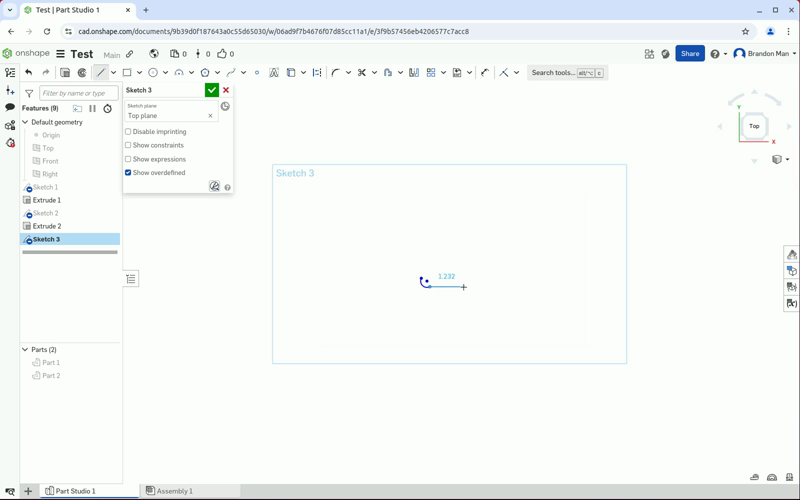
scroll(6)
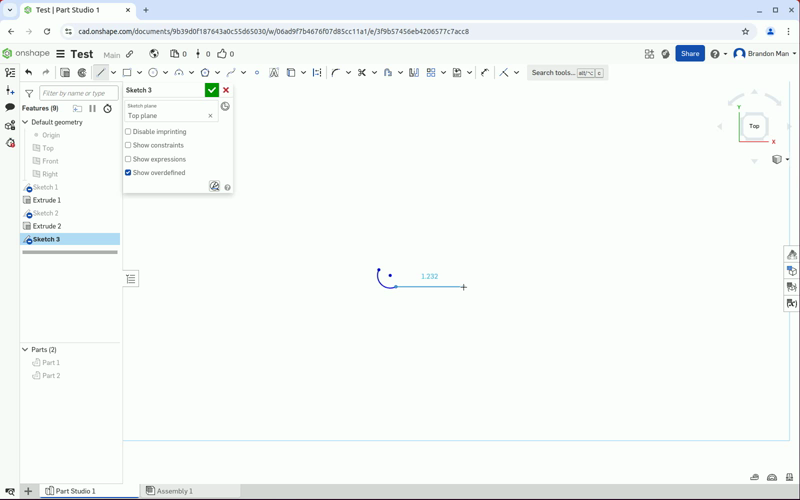
click(463, 286)
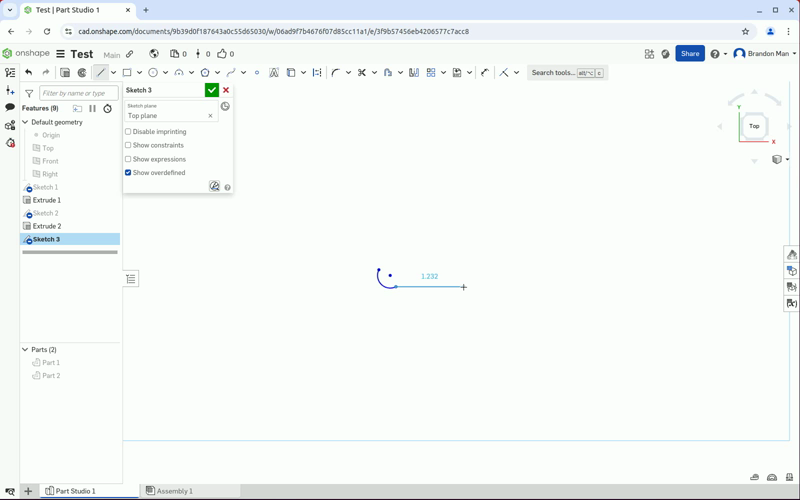
scroll(-6)
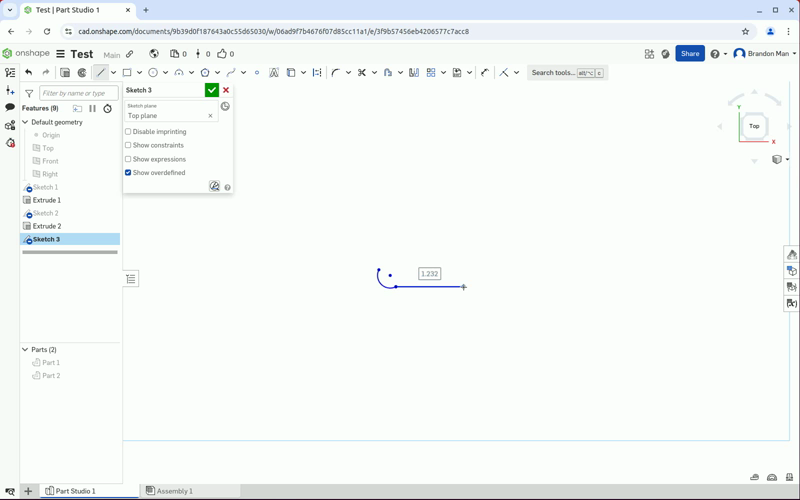
scroll(-6)
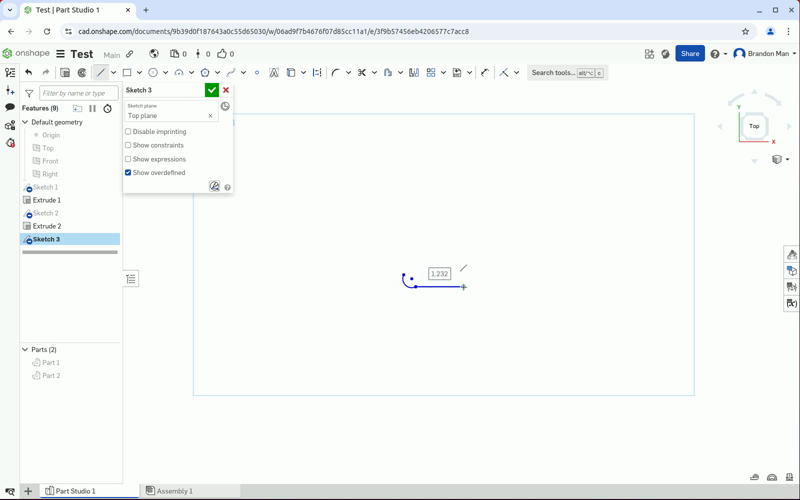
scroll(-6)
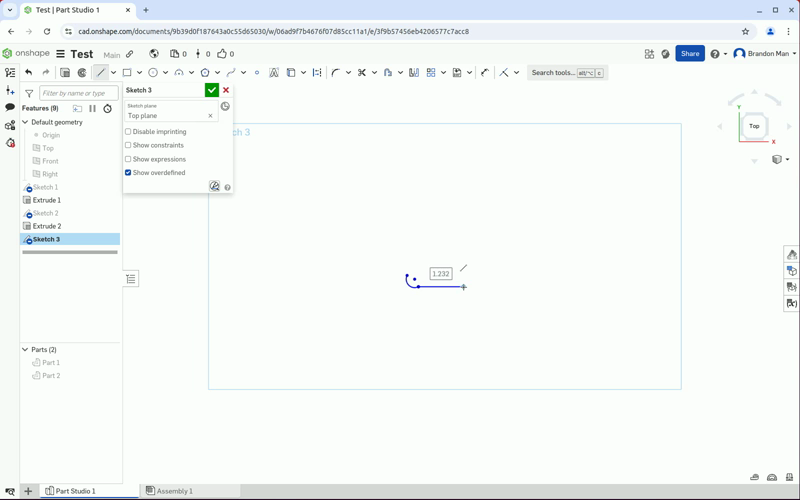
scroll(-6)
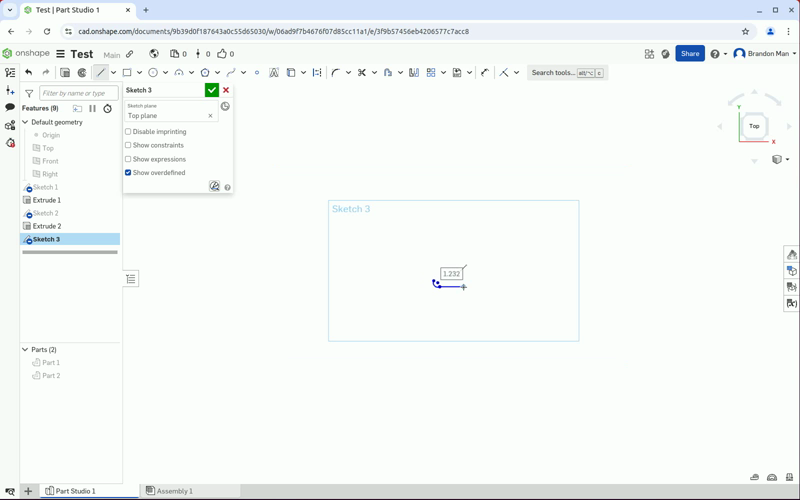
scroll(-6)
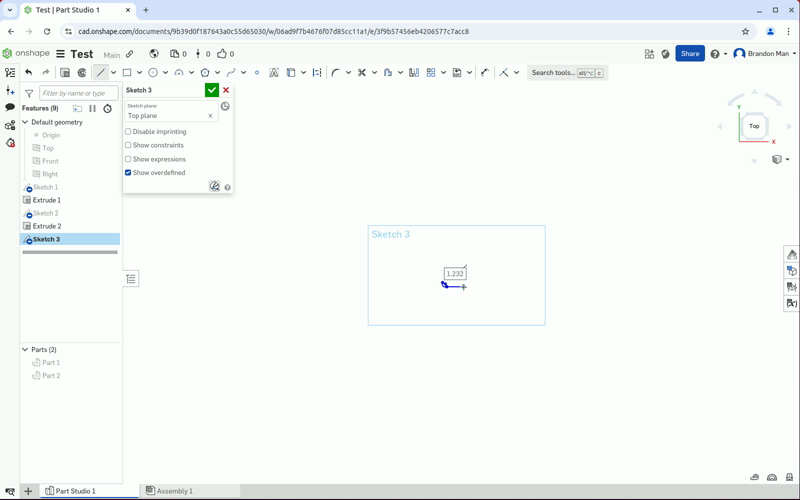
scroll(-6)
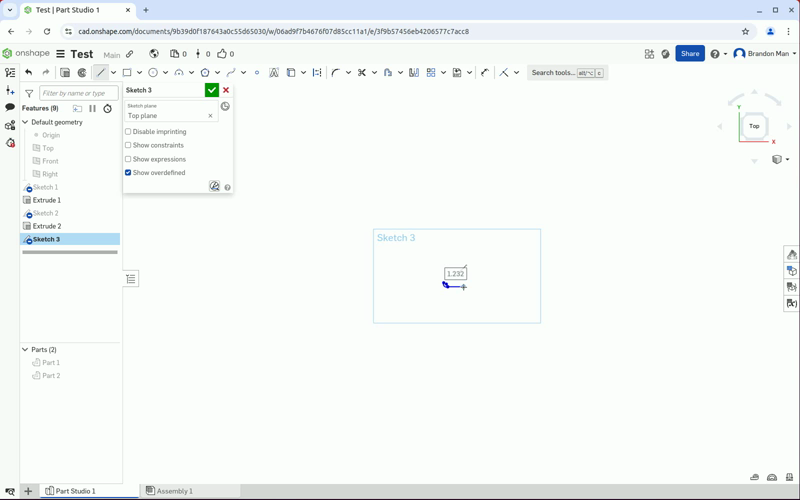
scroll(-6)
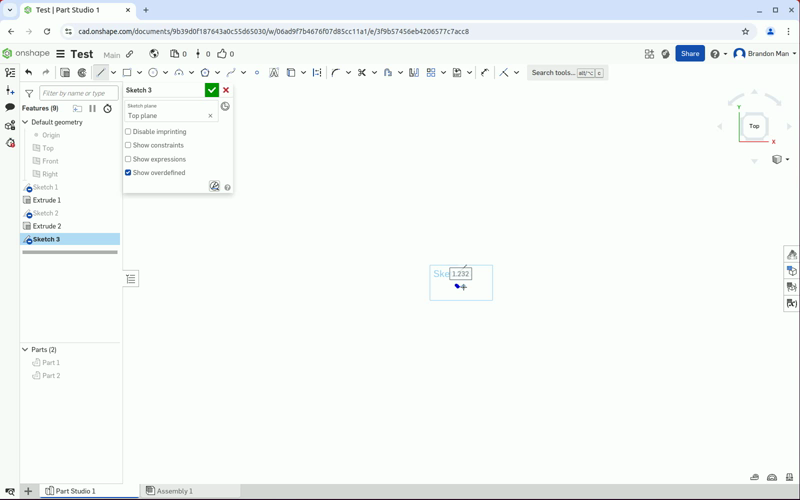
key_up(shift)
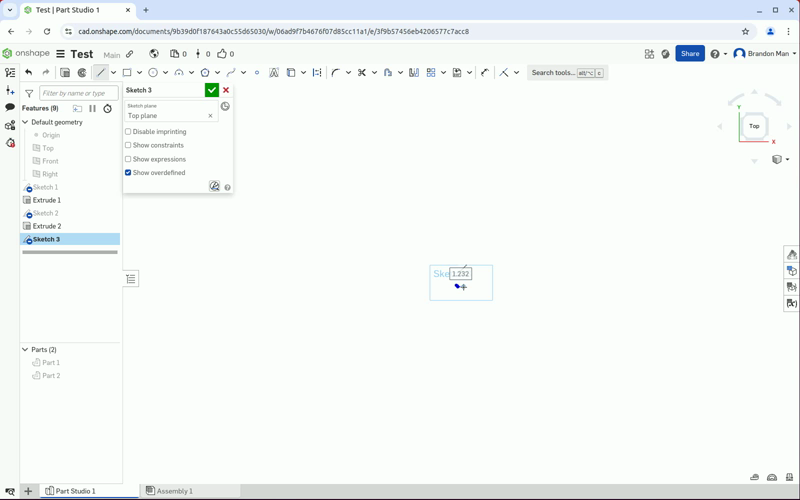
key(esc)
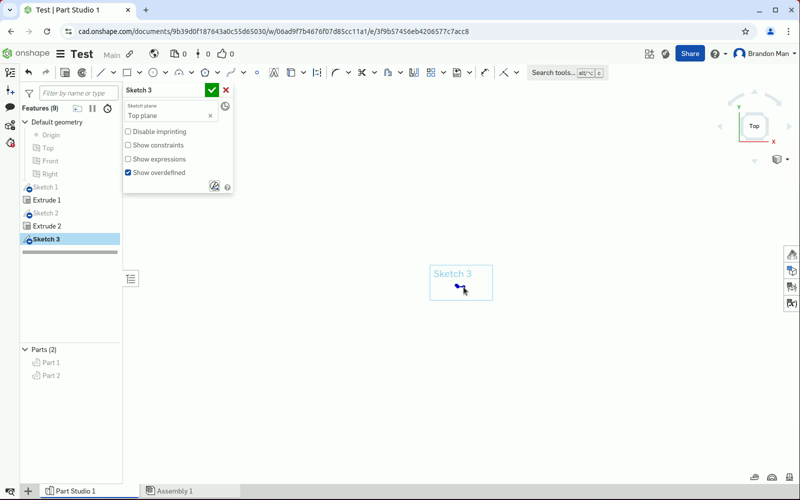
key(a)
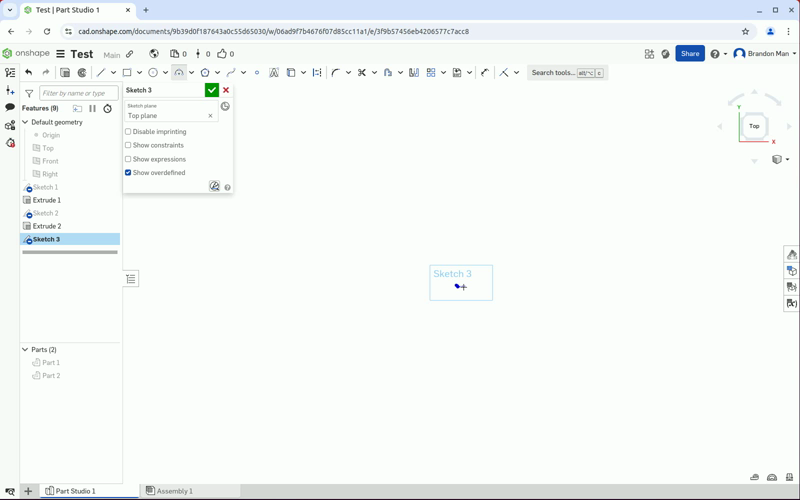
mouse_move(463, 286)
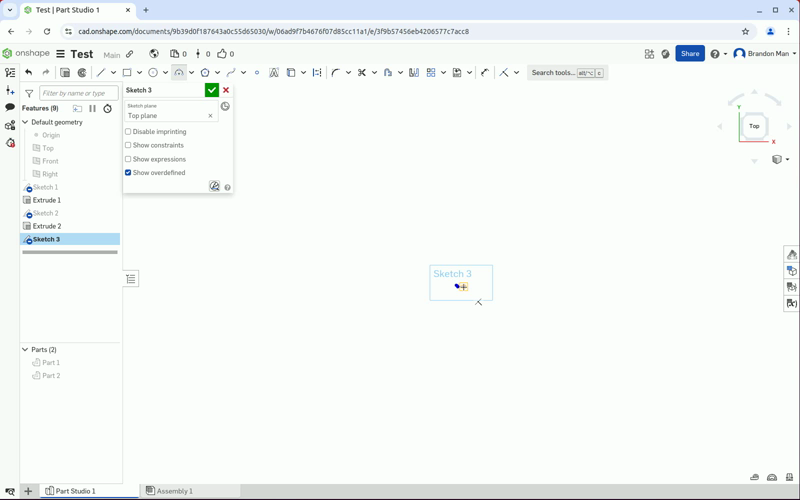
click(463, 286)
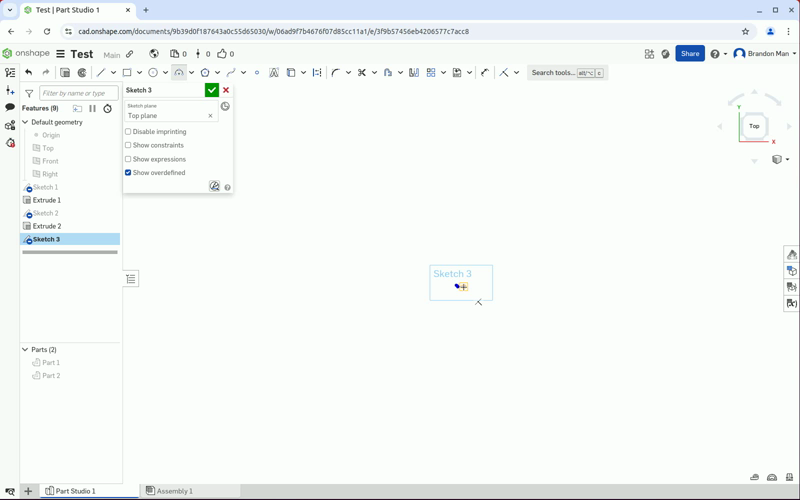
key_down(shift)
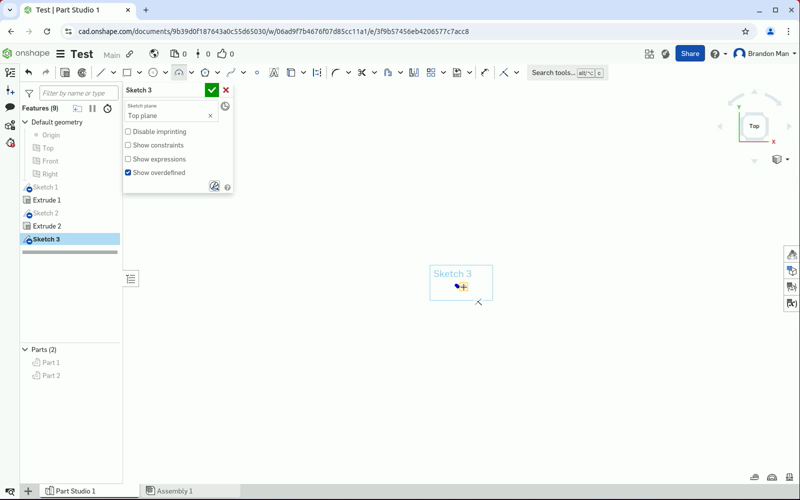
mouse_move(465, 285)
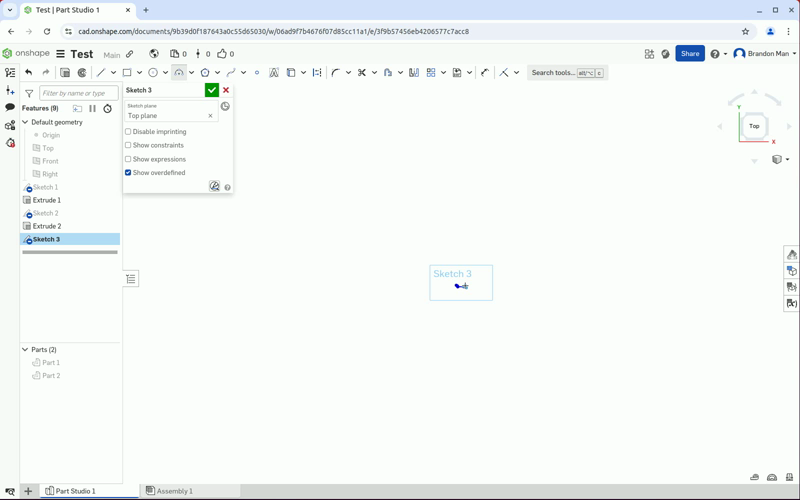
scroll(6)
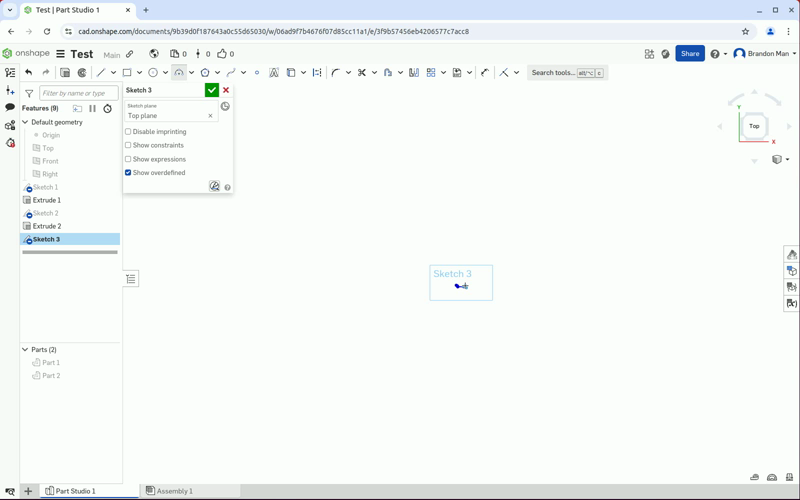
scroll(6)
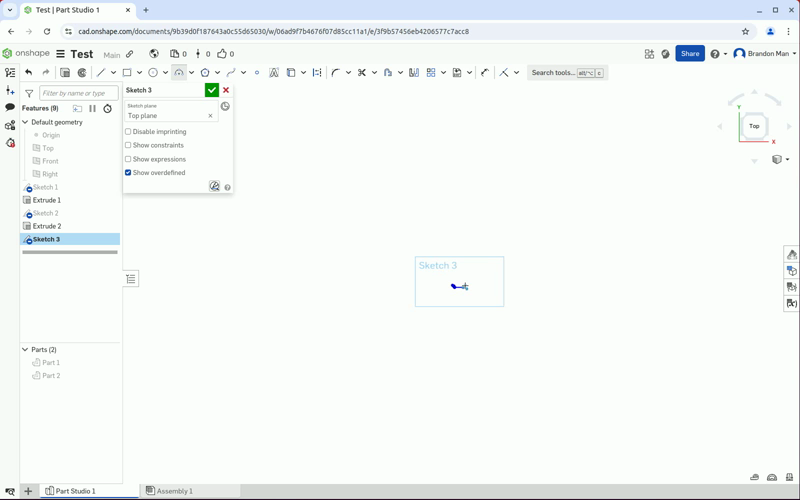
scroll(6)
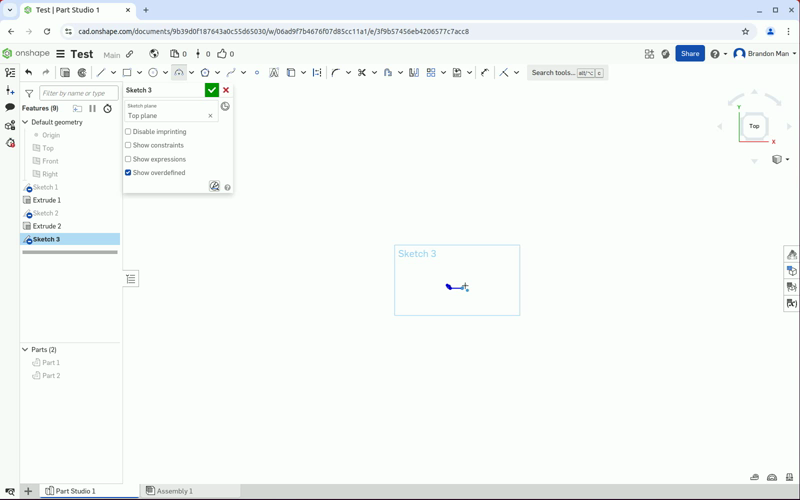
scroll(6)
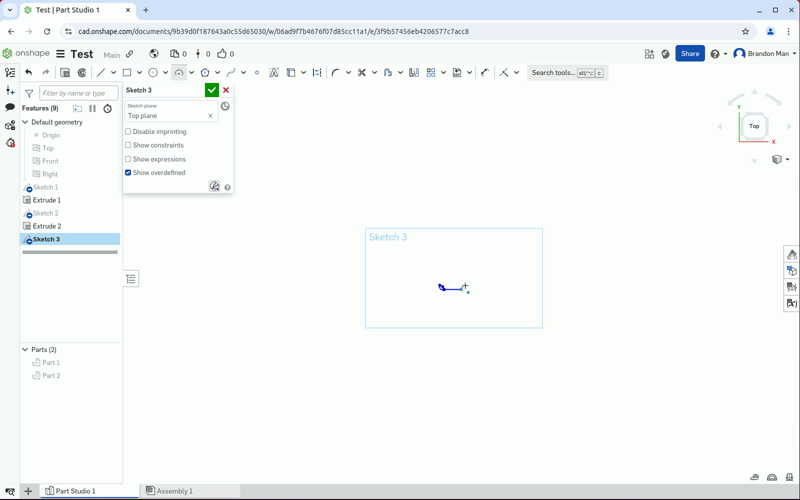
scroll(6)
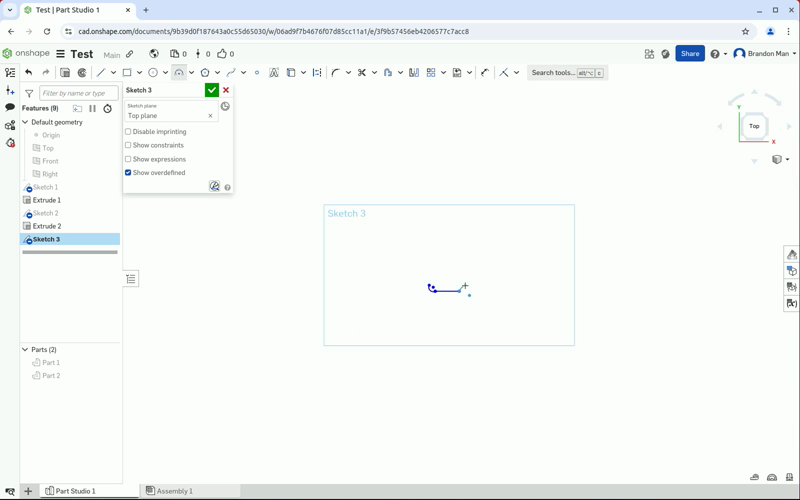
scroll(6)
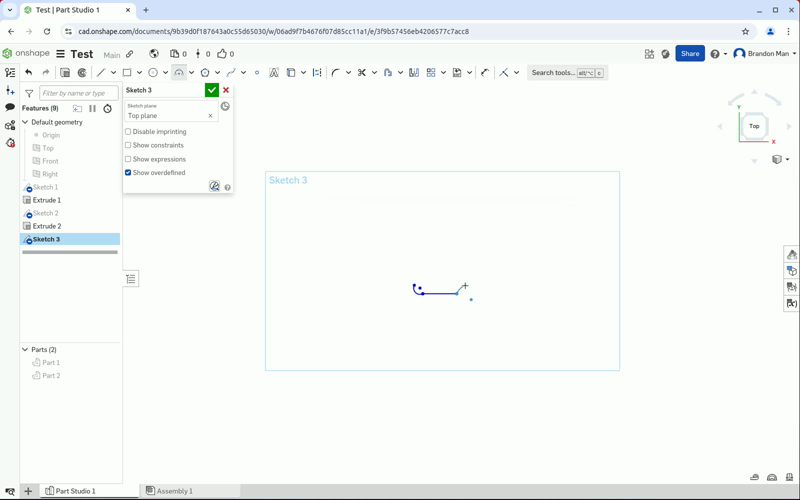
scroll(6)
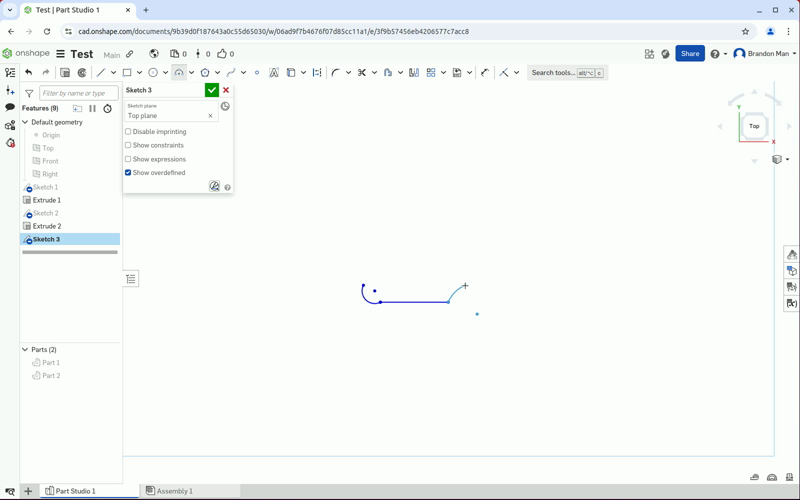
click(465, 285)
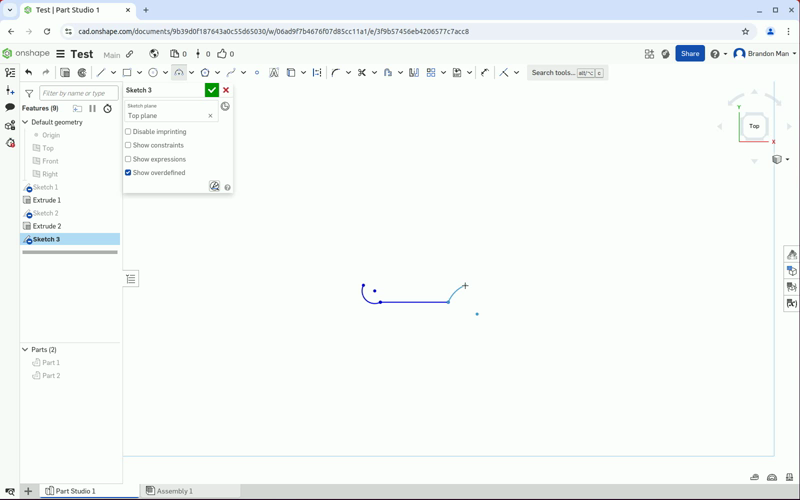
scroll(-6)
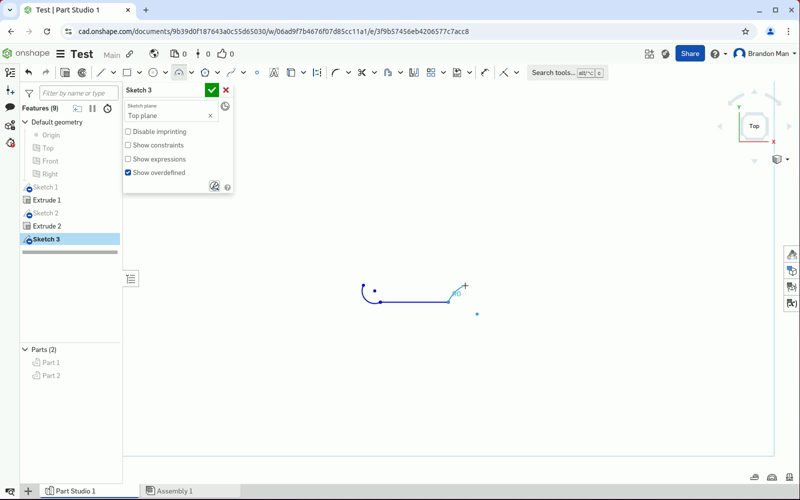
scroll(-6)
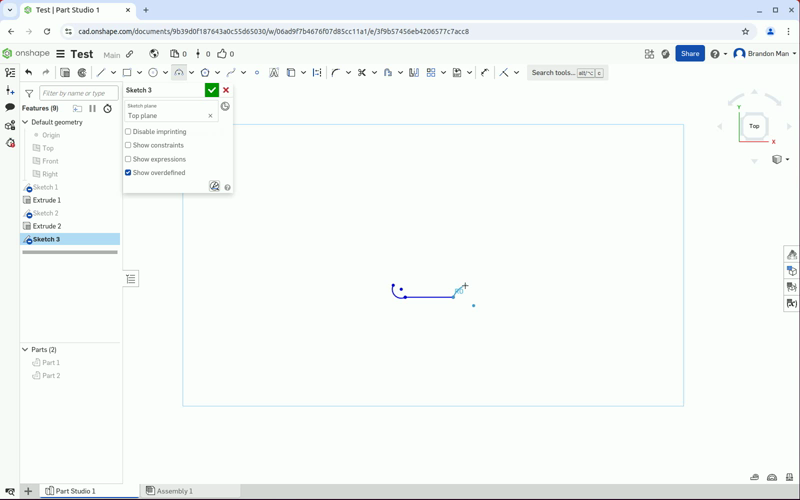
scroll(-6)
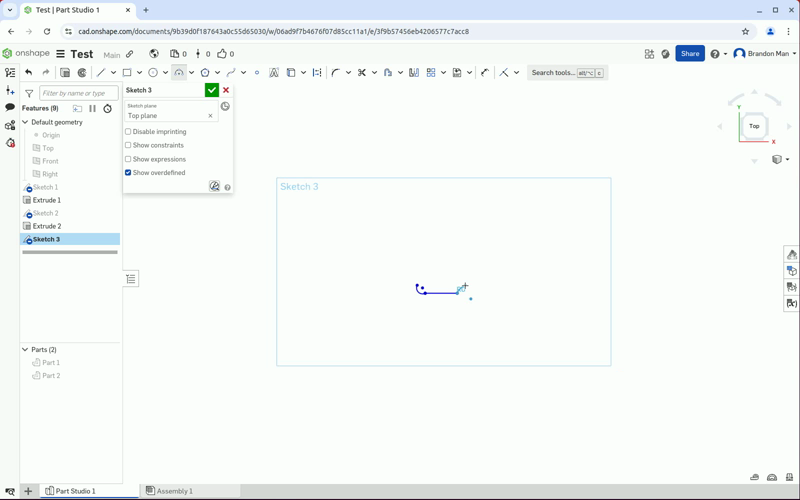
scroll(-6)
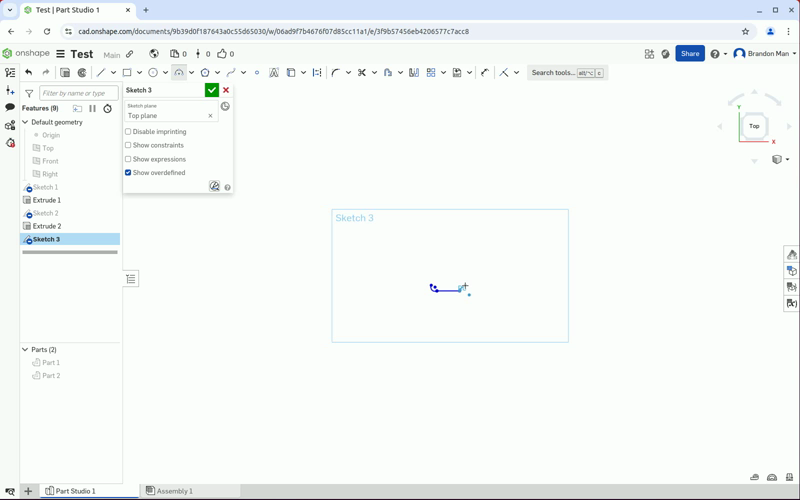
scroll(-6)
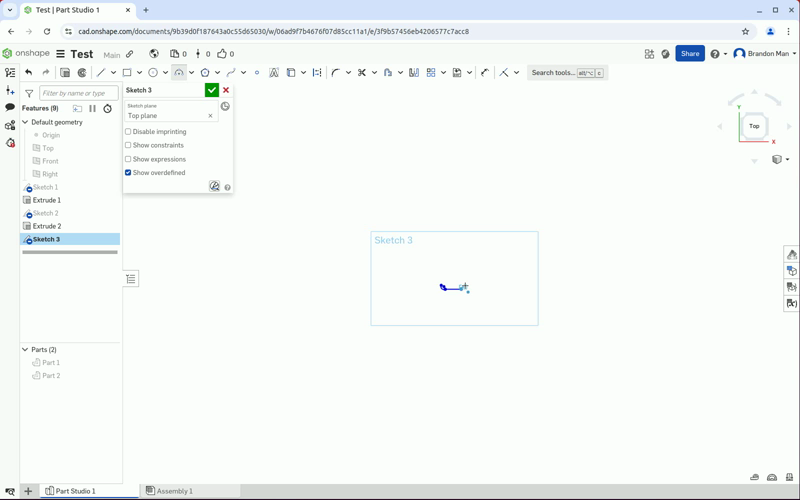
scroll(-6)
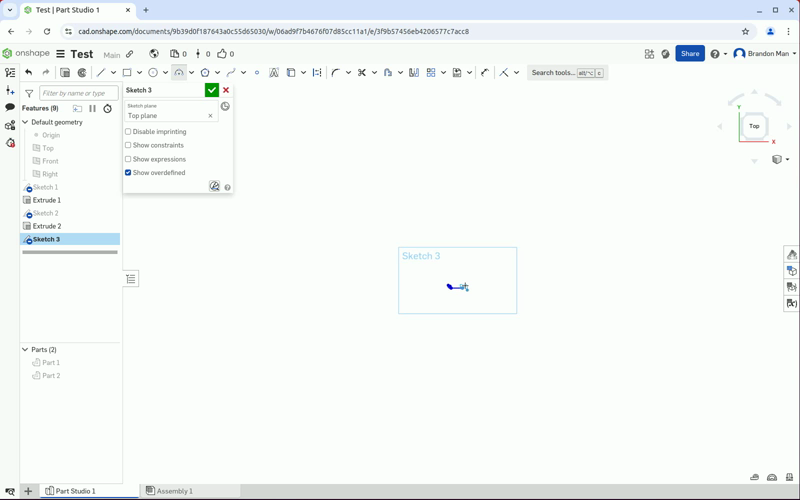
scroll(-6)
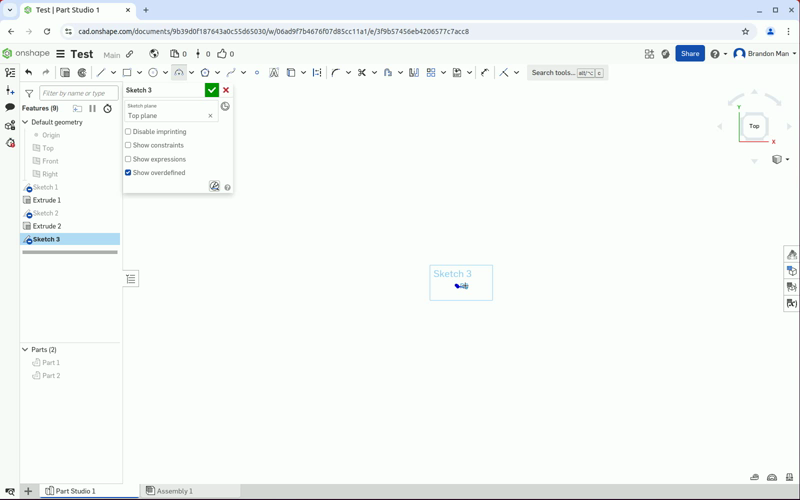
mouse_move(464, 286)
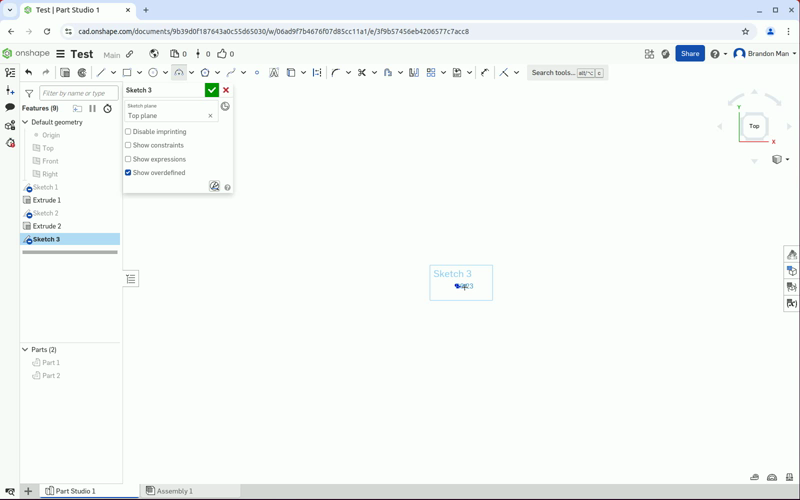
scroll(6)
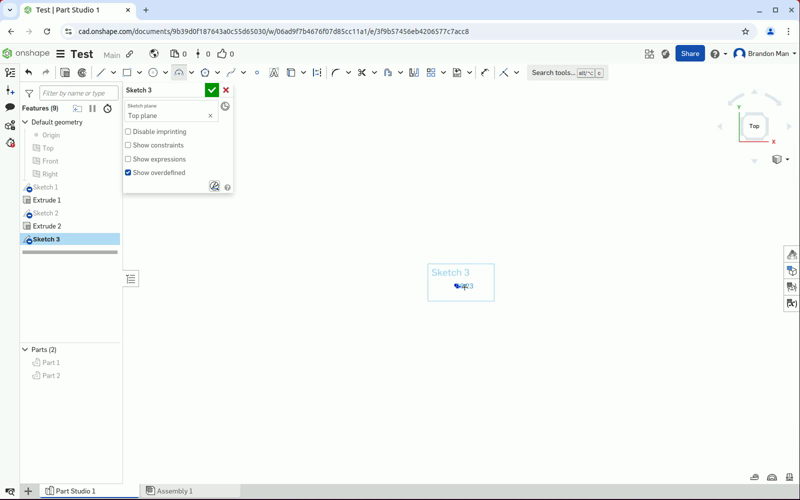
scroll(6)
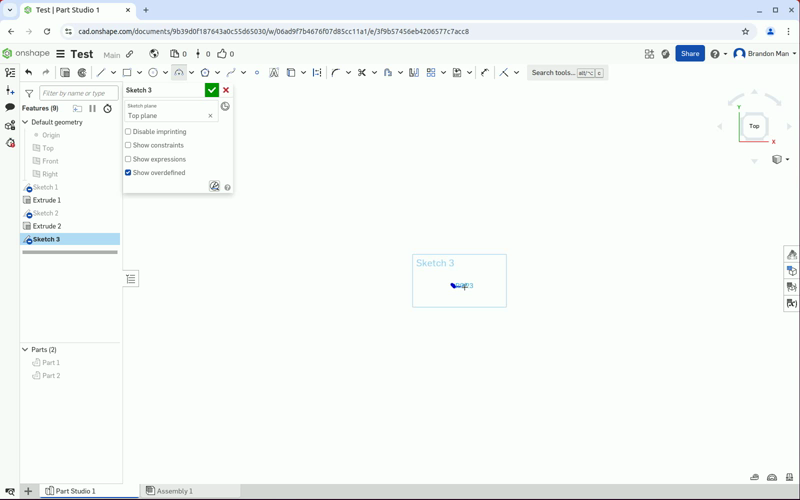
scroll(6)
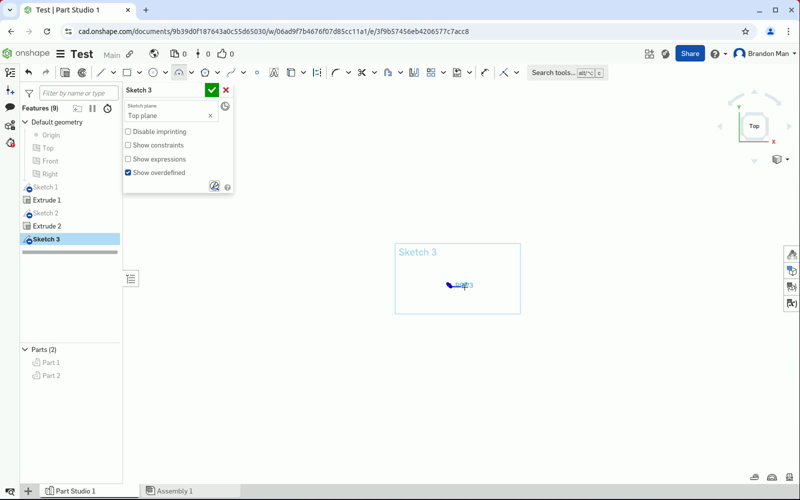
scroll(6)
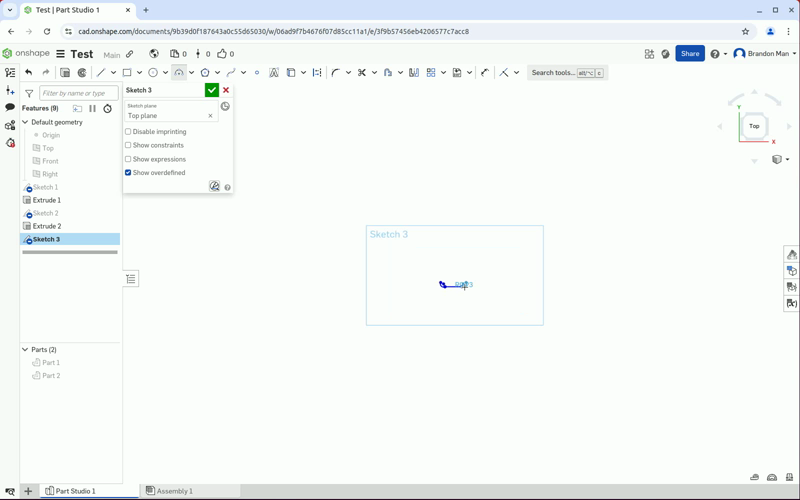
scroll(6)
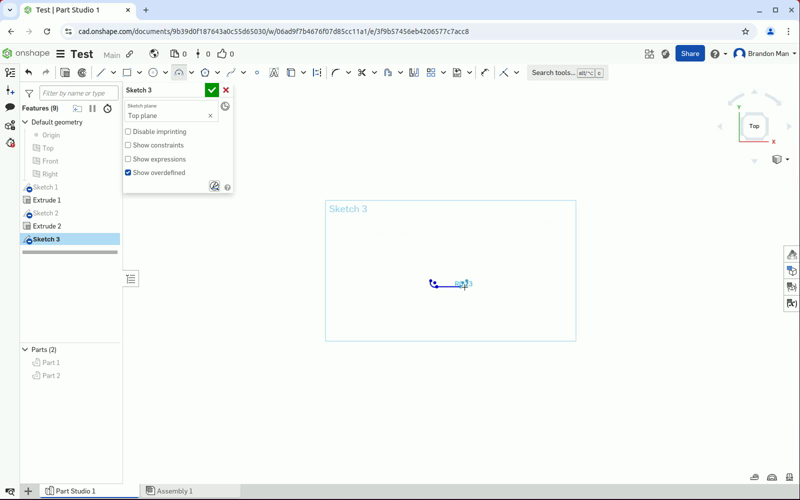
scroll(6)
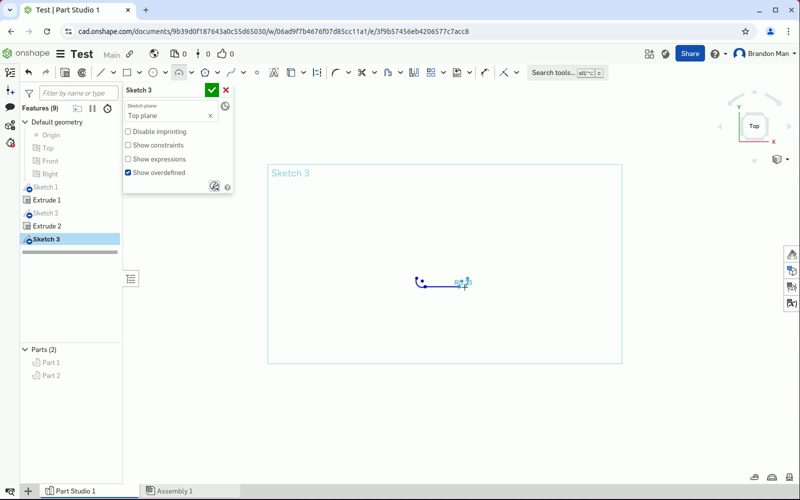
scroll(6)
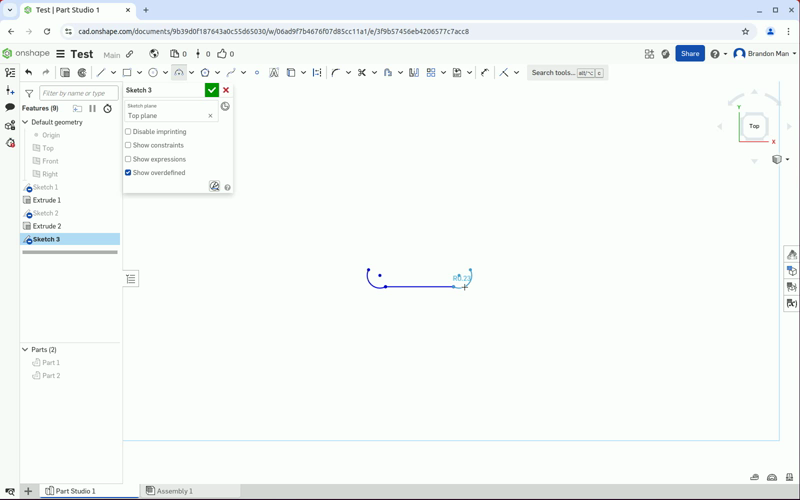
click(464, 286)
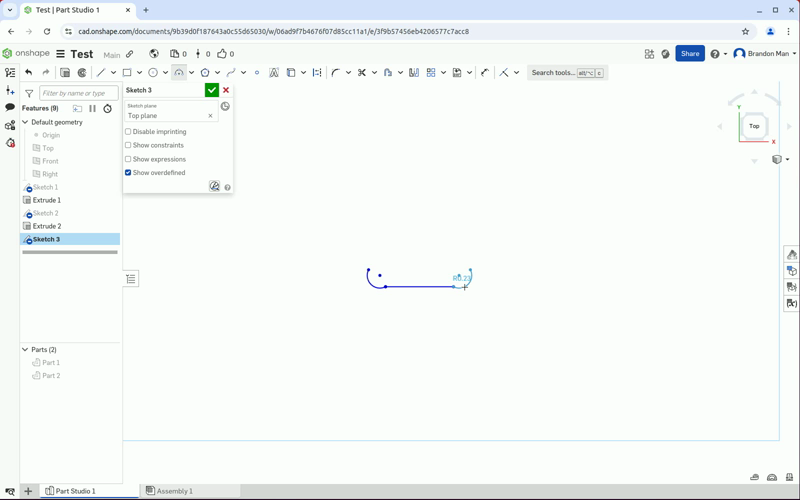
scroll(-6)
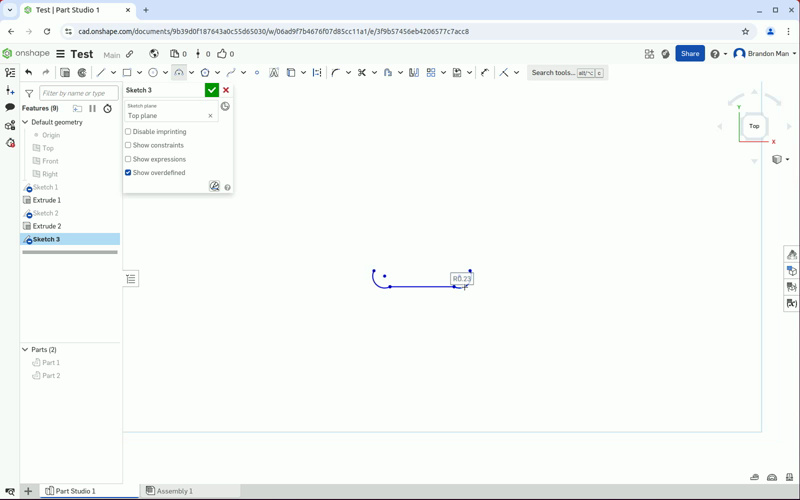
scroll(-6)
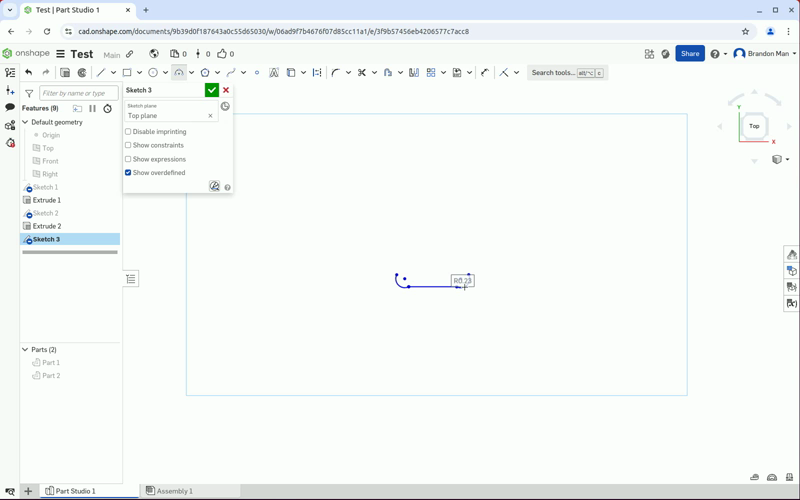
scroll(-6)
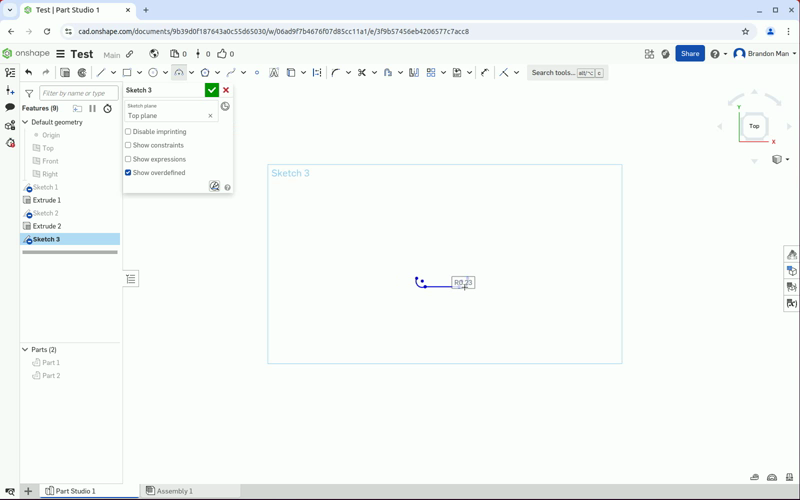
scroll(-6)
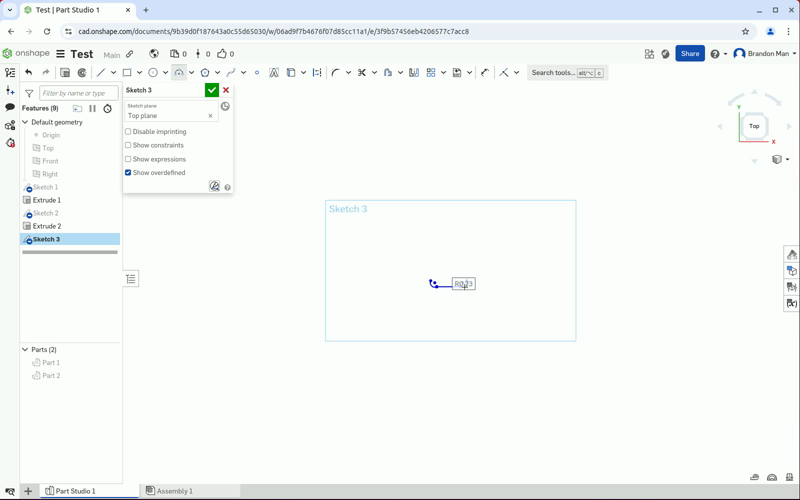
scroll(-6)
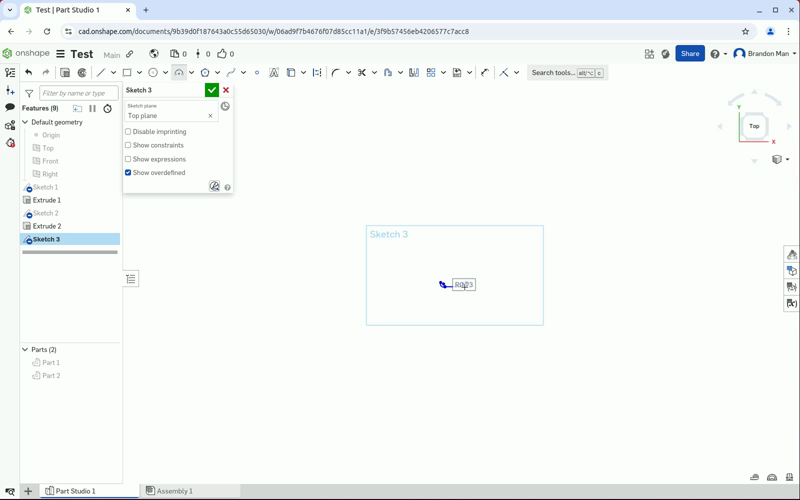
scroll(-6)
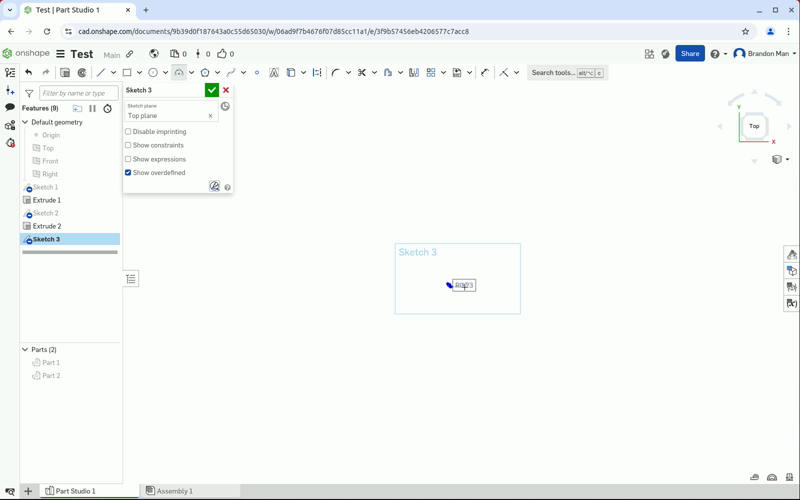
scroll(-6)
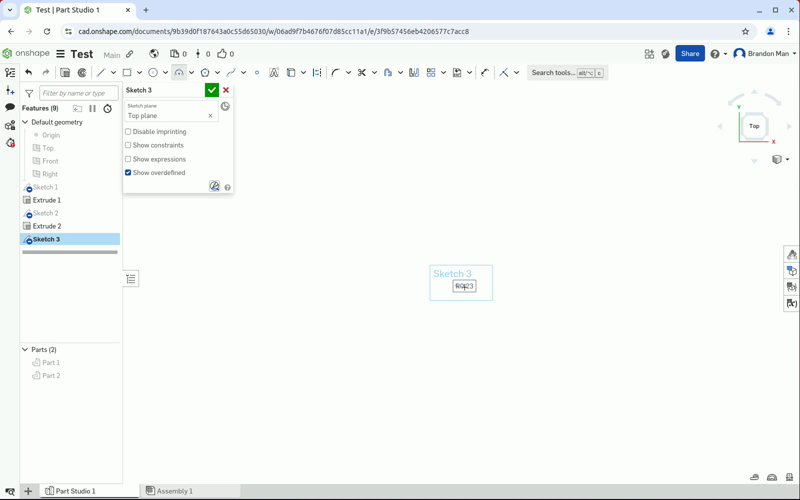
key_up(shift)
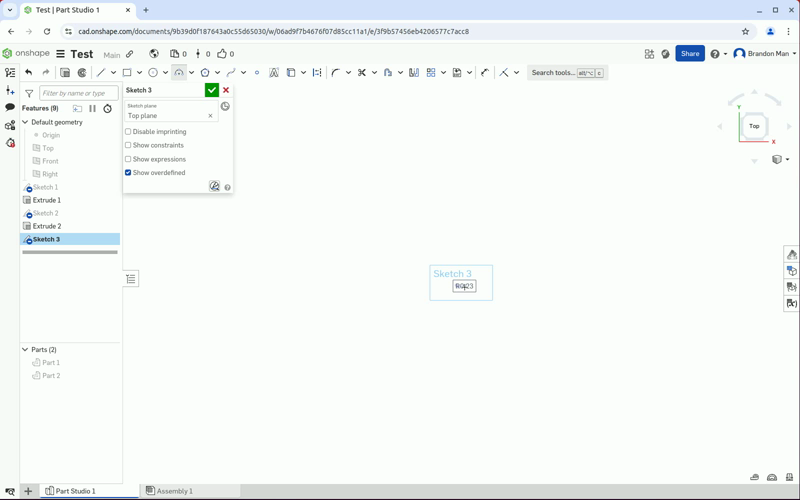
key(esc)
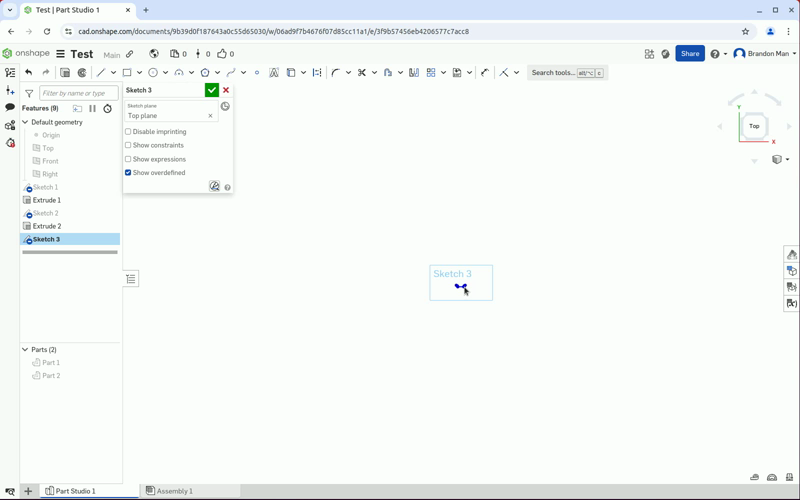
key(l)
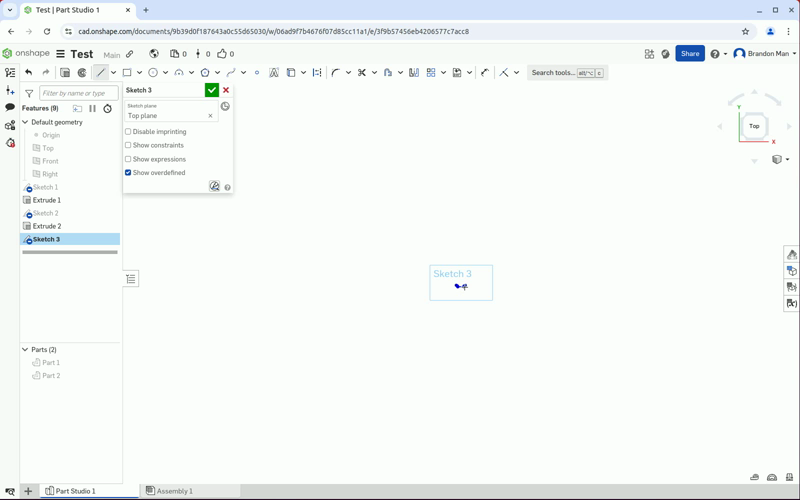
mouse_move(465, 285)
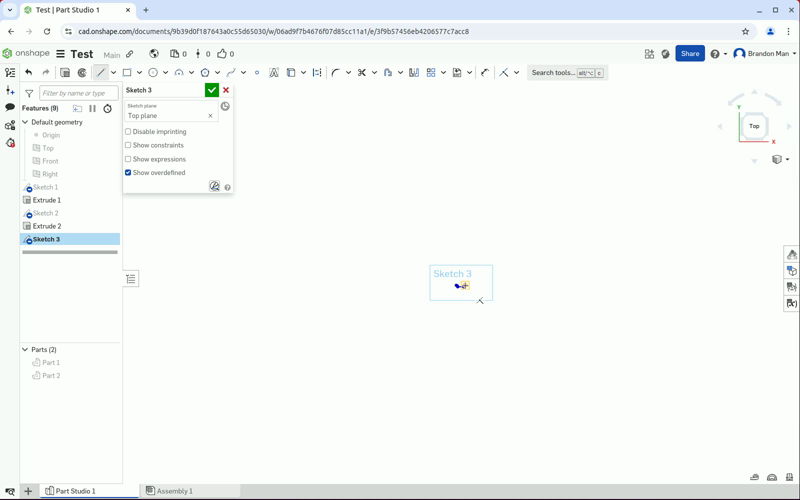
scroll(6)
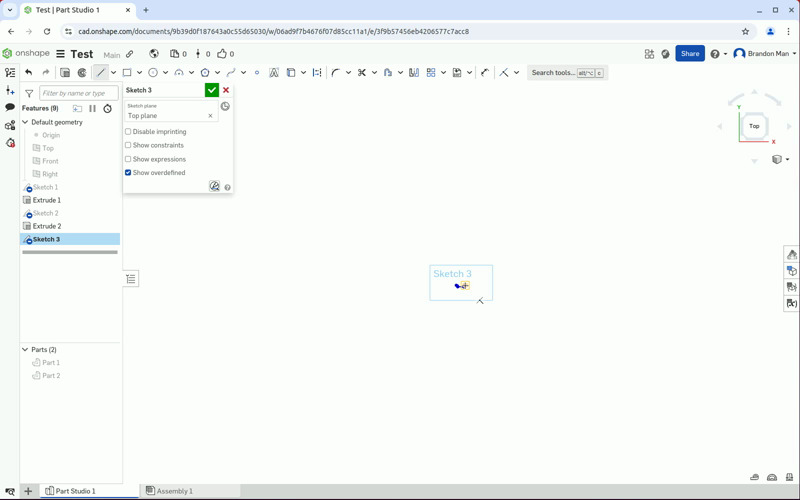
scroll(6)
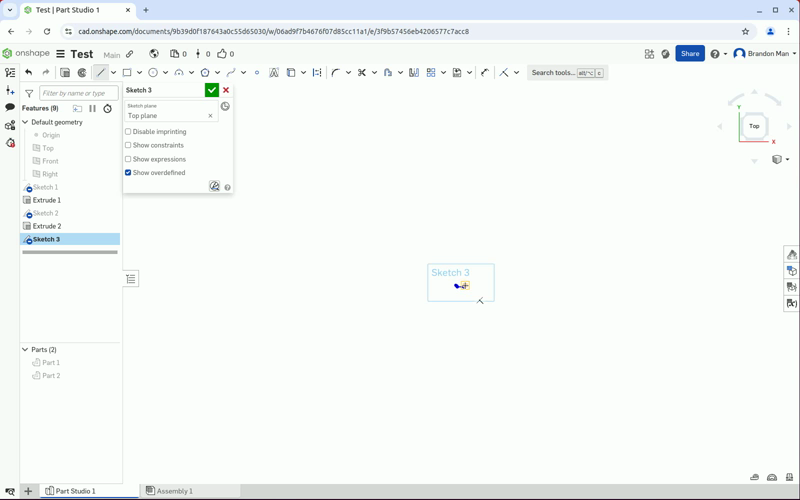
scroll(6)
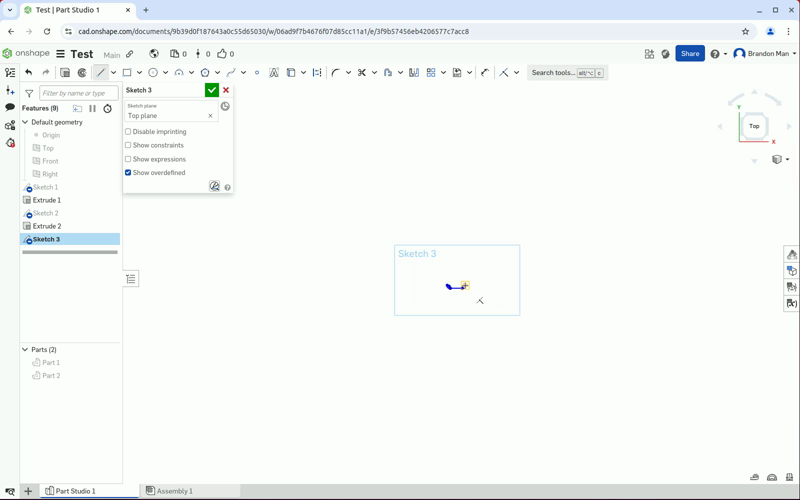
scroll(6)
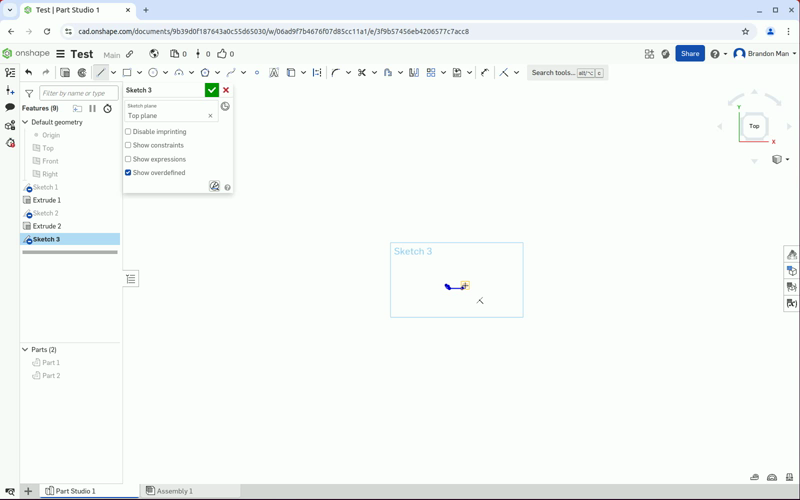
scroll(6)
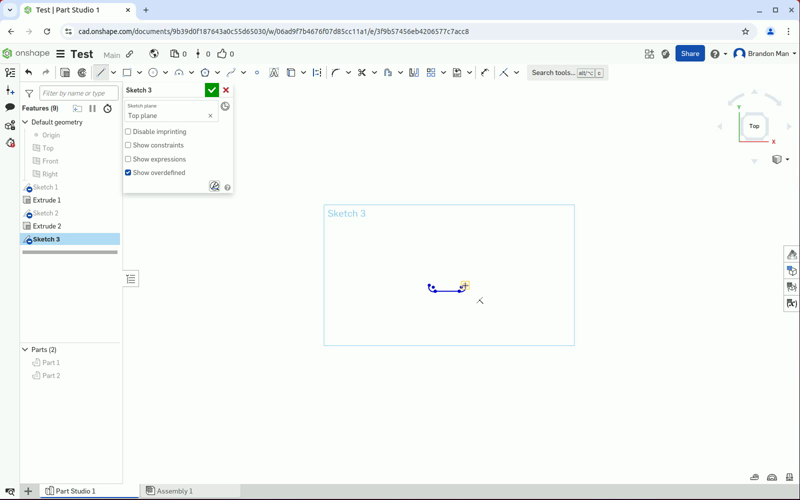
scroll(6)
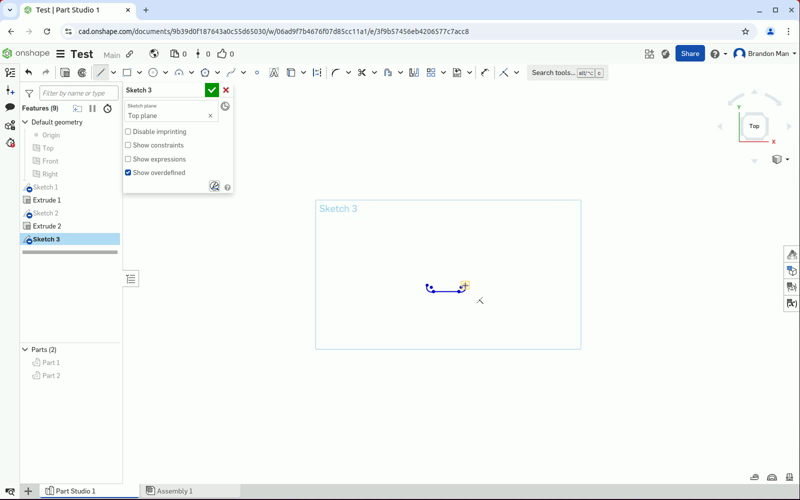
scroll(6)
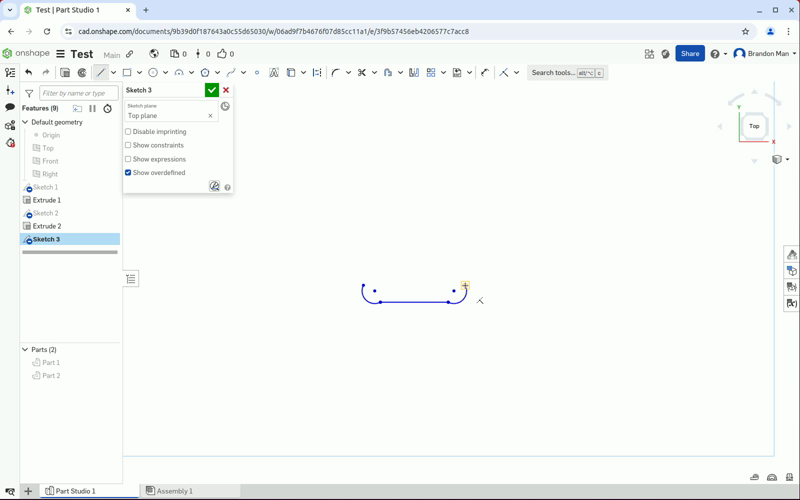
click(465, 285)
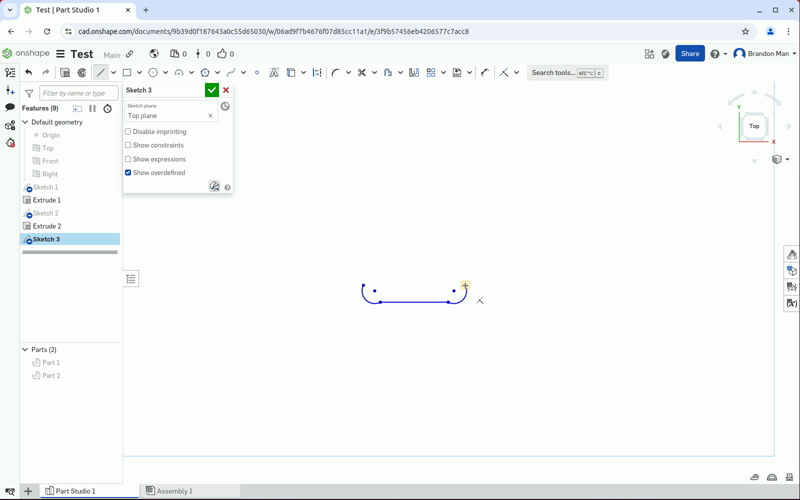
scroll(-6)
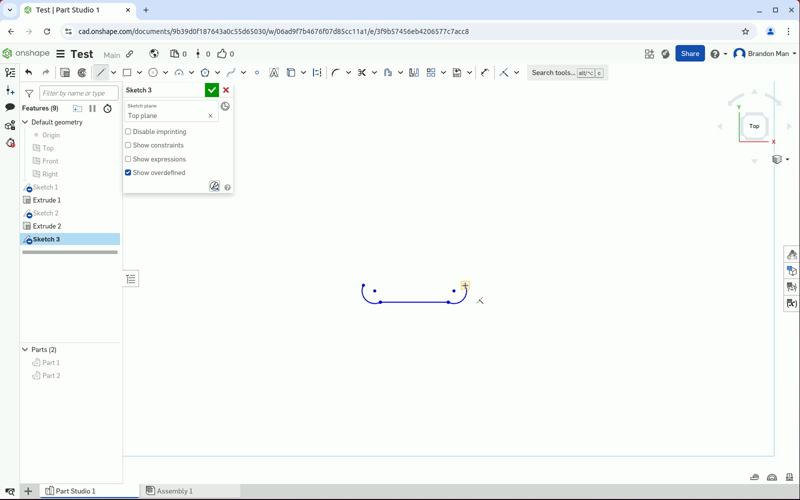
scroll(-6)
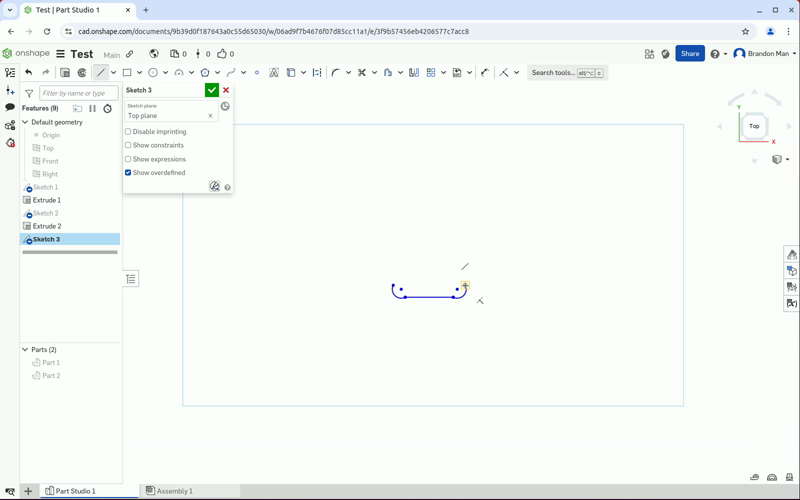
scroll(-6)
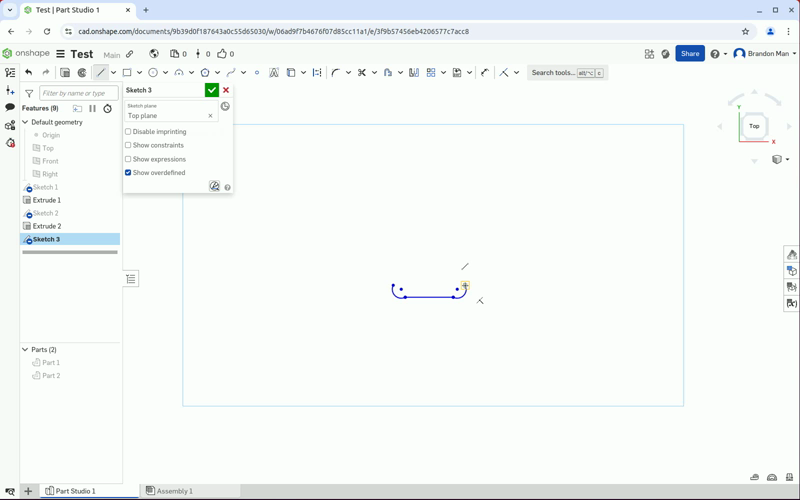
scroll(-6)
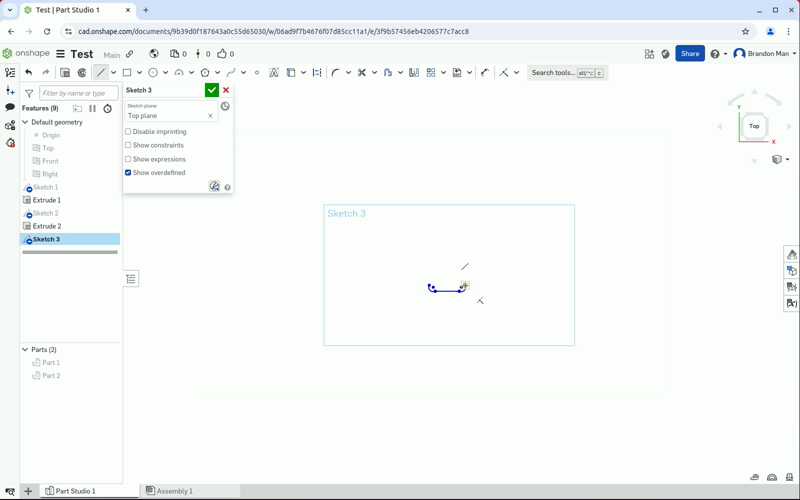
scroll(-6)
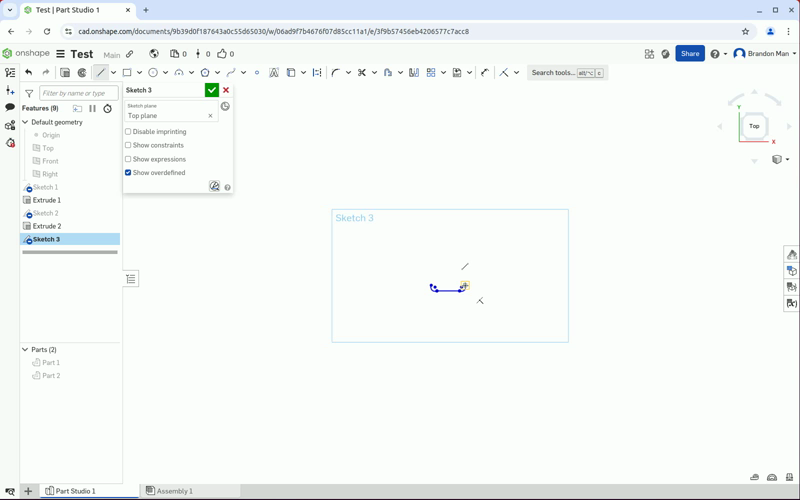
scroll(-6)
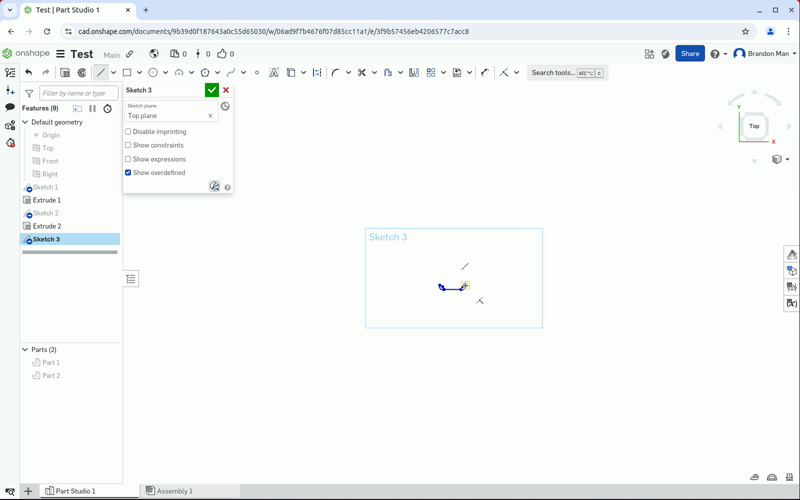
scroll(-6)
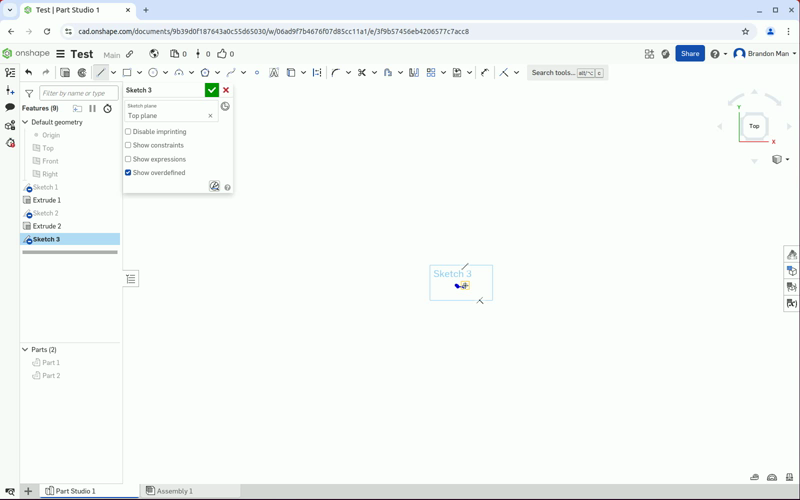
key_down(shift)
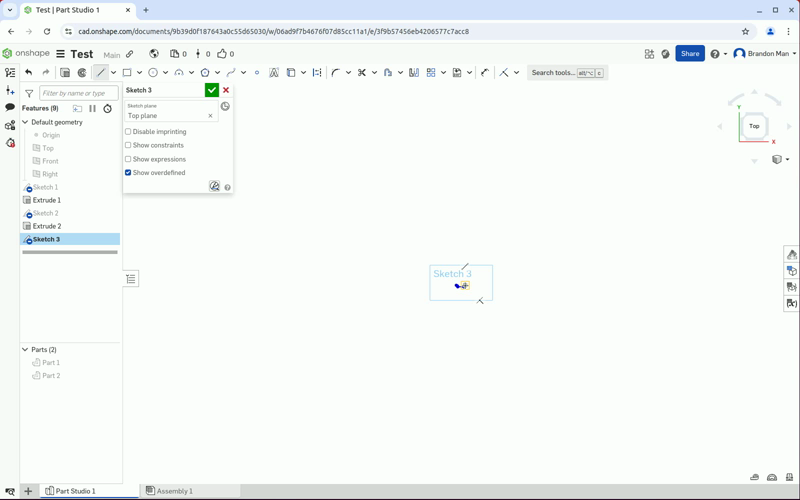
mouse_move(495, 285)
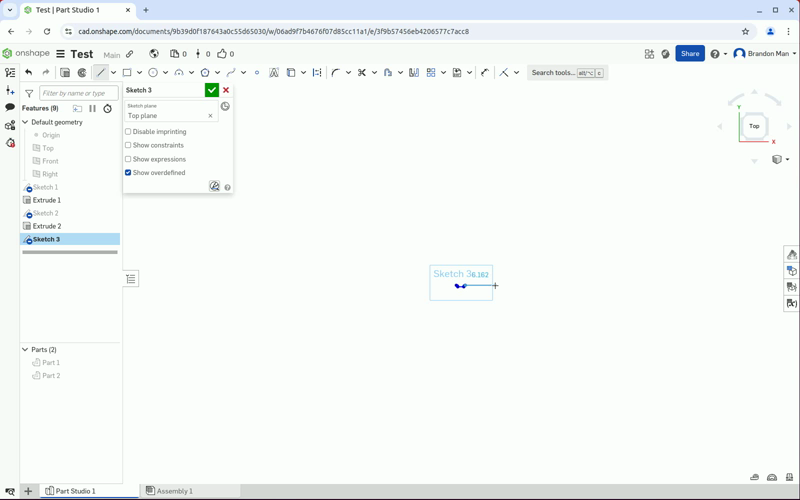
mouse_move(465, 279)
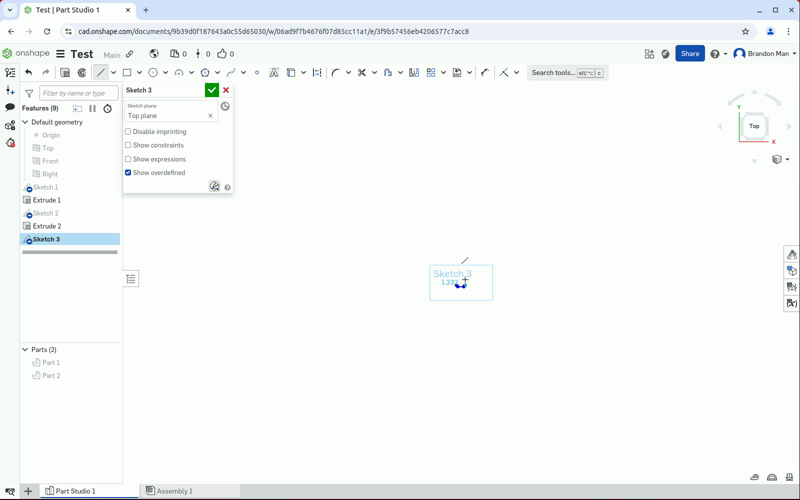
scroll(6)
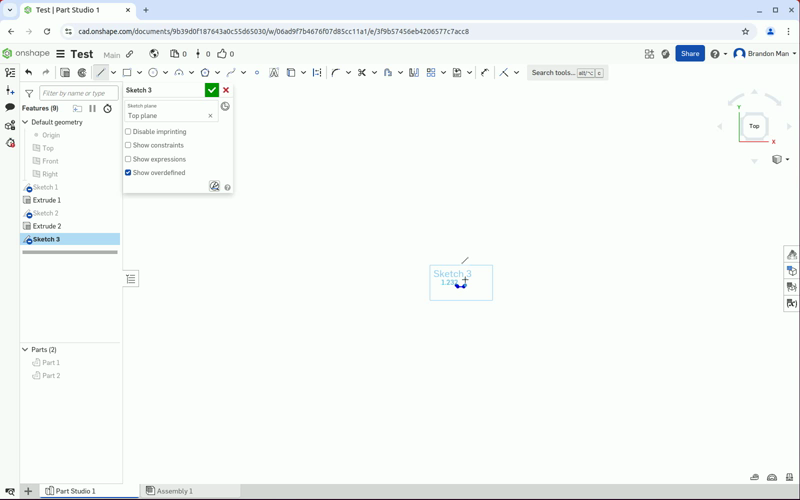
scroll(6)
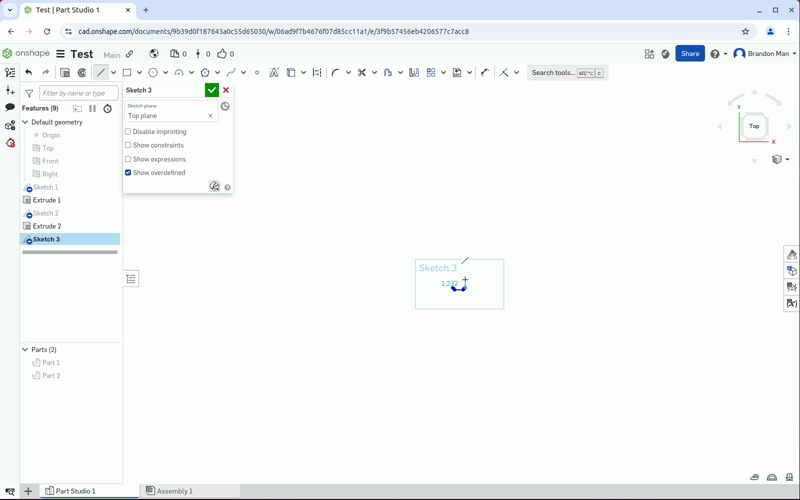
scroll(6)
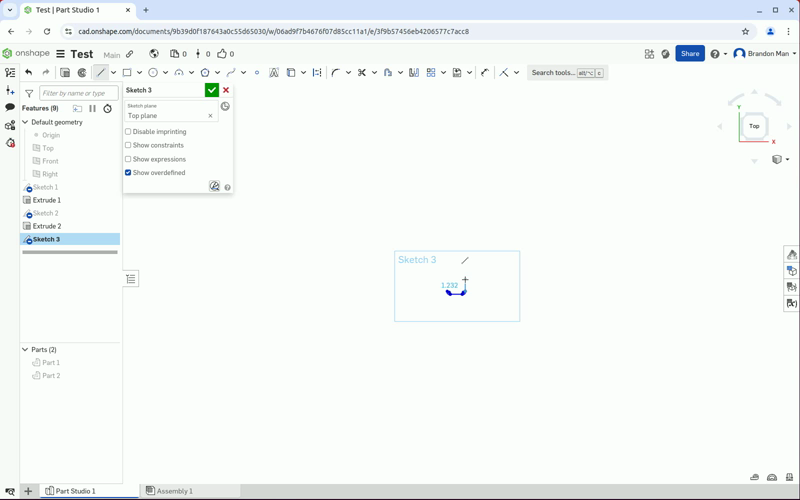
scroll(6)
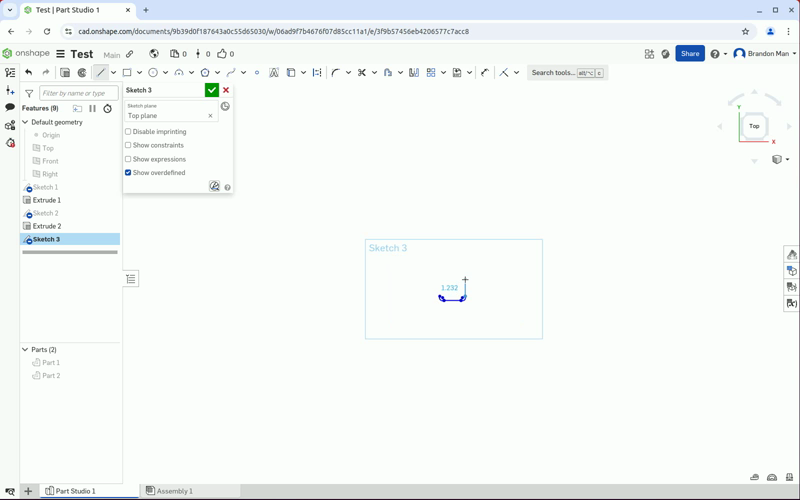
scroll(6)
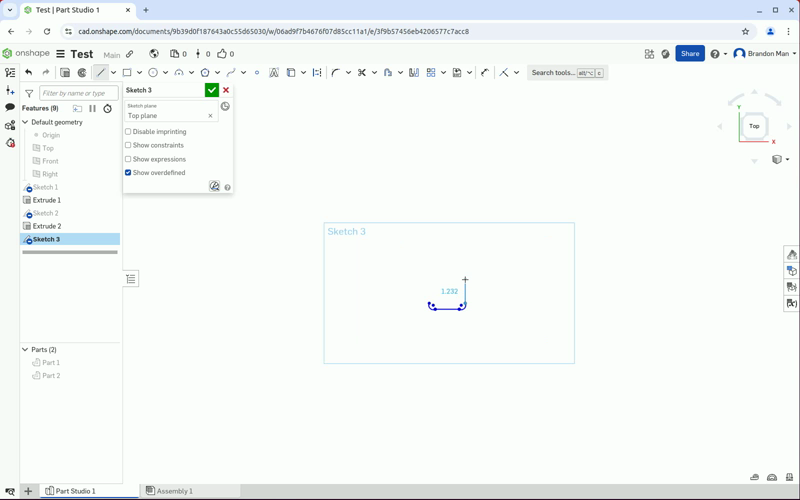
scroll(6)
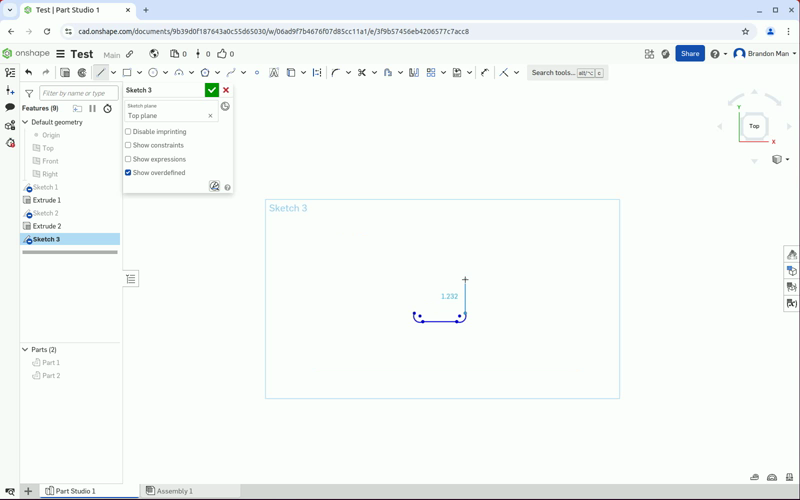
scroll(6)
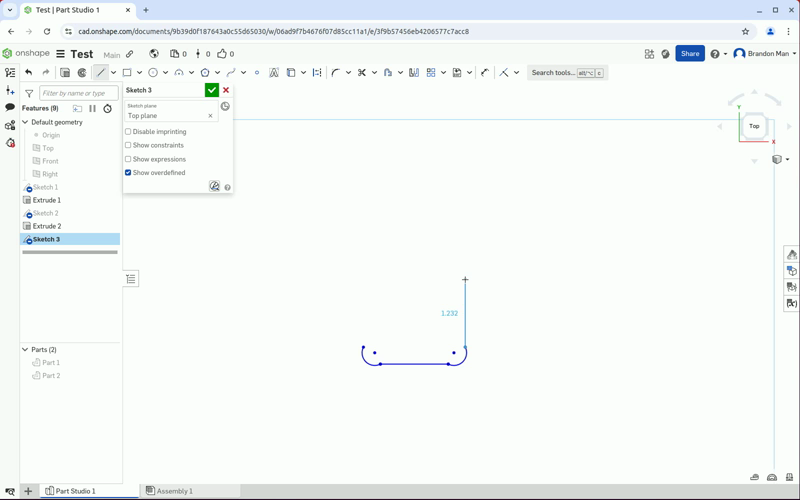
click(465, 279)
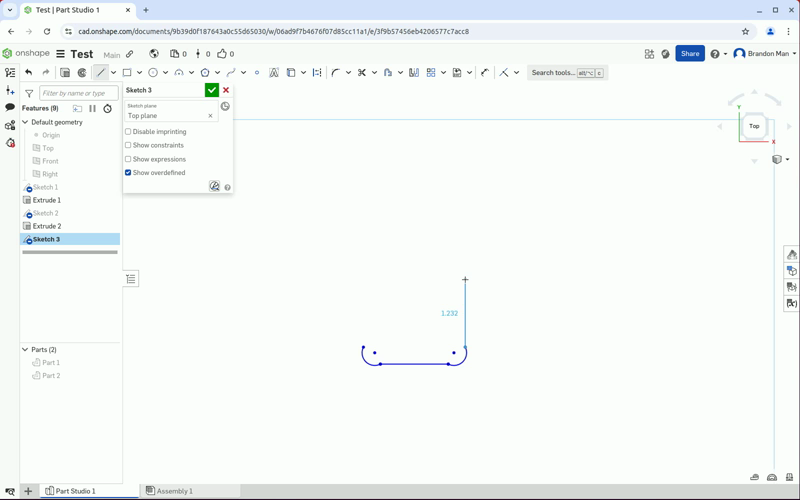
scroll(-6)
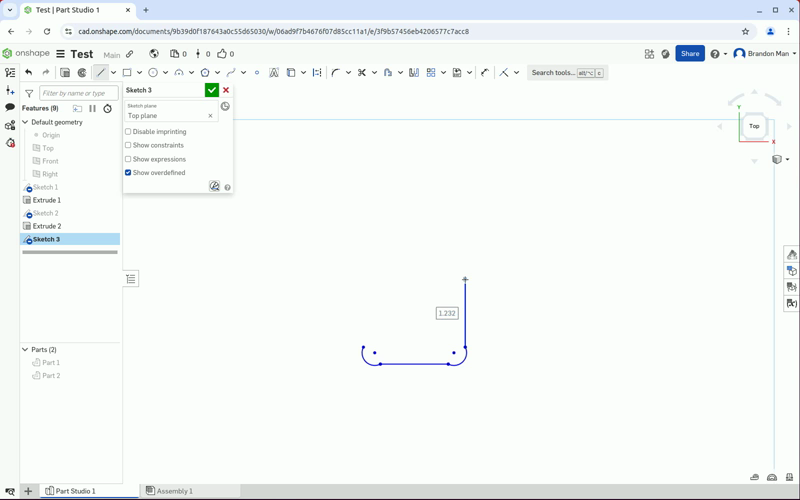
scroll(-6)
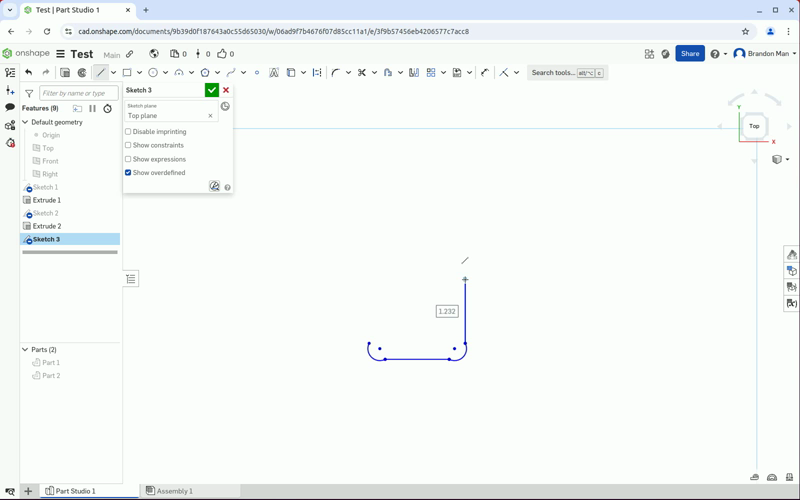
scroll(-6)
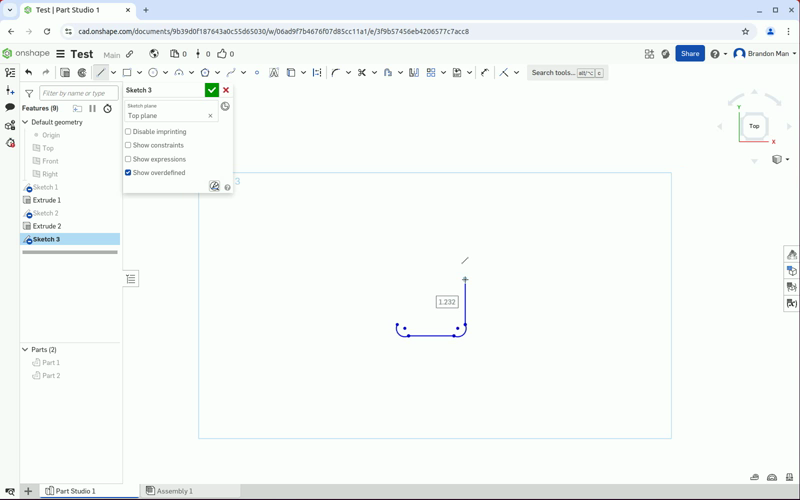
scroll(-6)
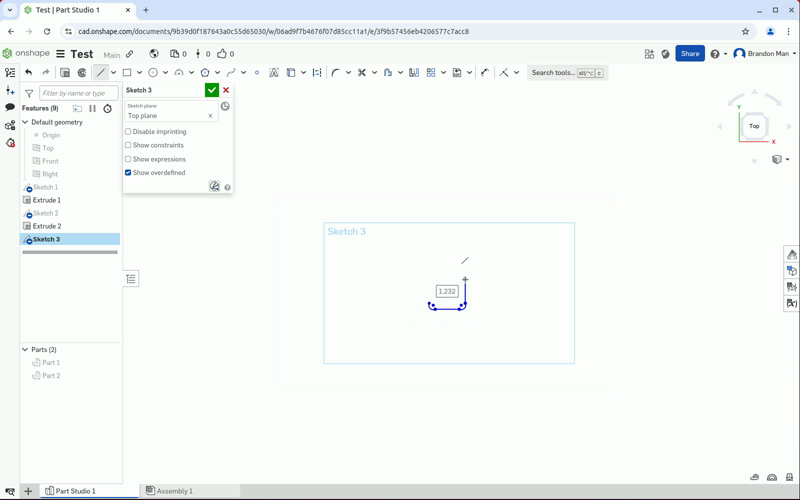
scroll(-6)
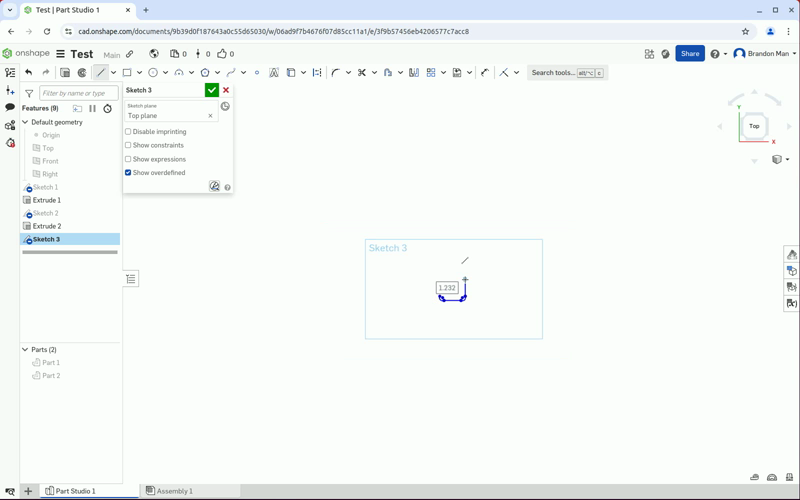
scroll(-6)
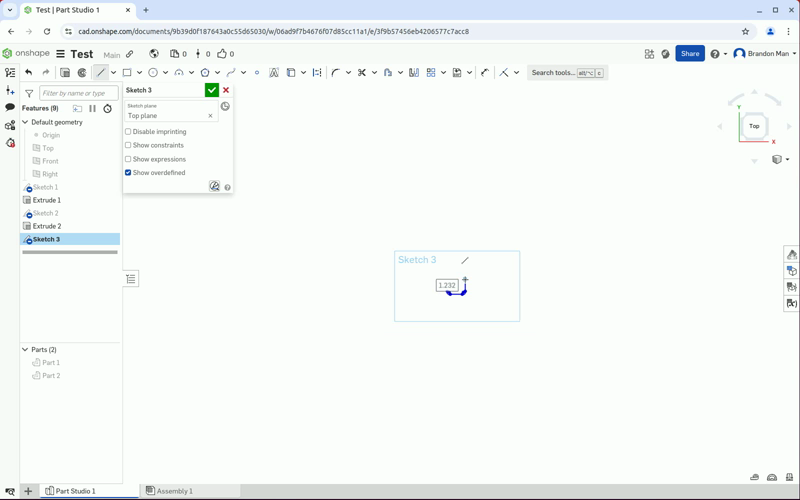
scroll(-6)
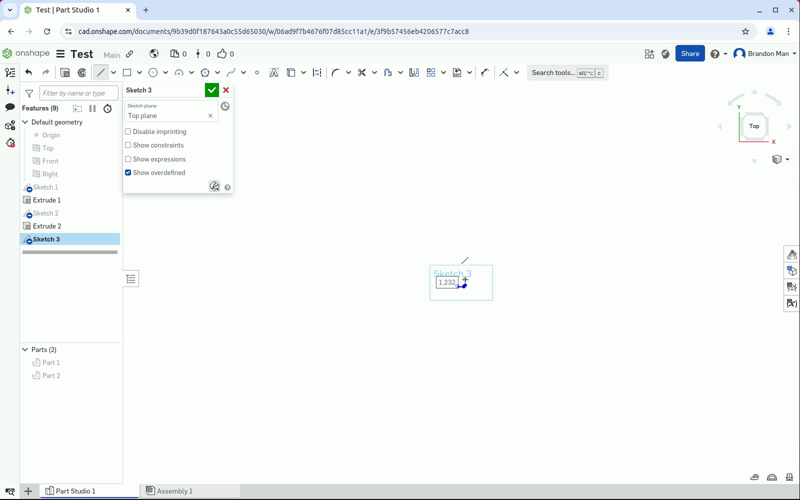
key_up(shift)
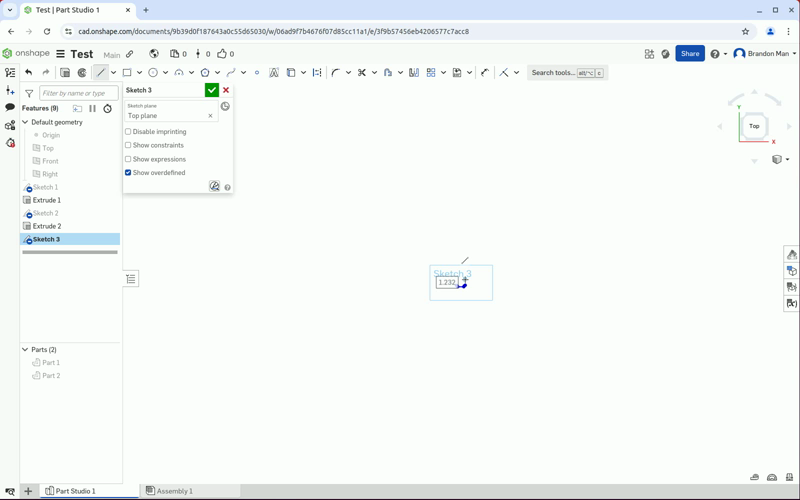
key(esc)
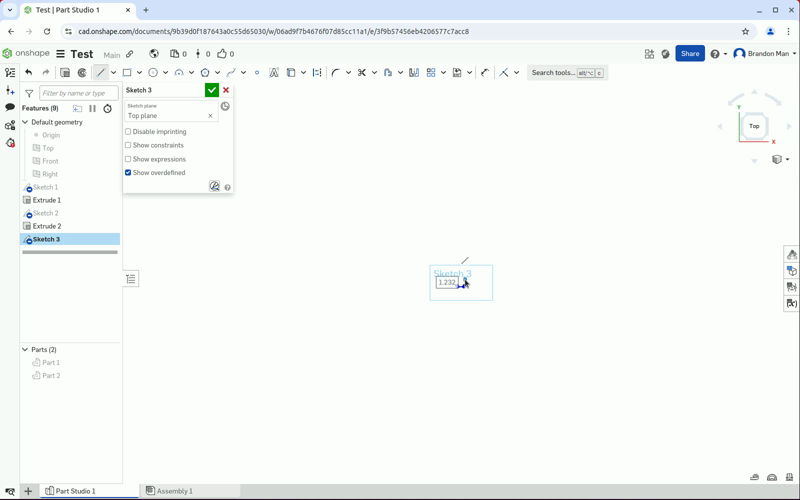
key(a)
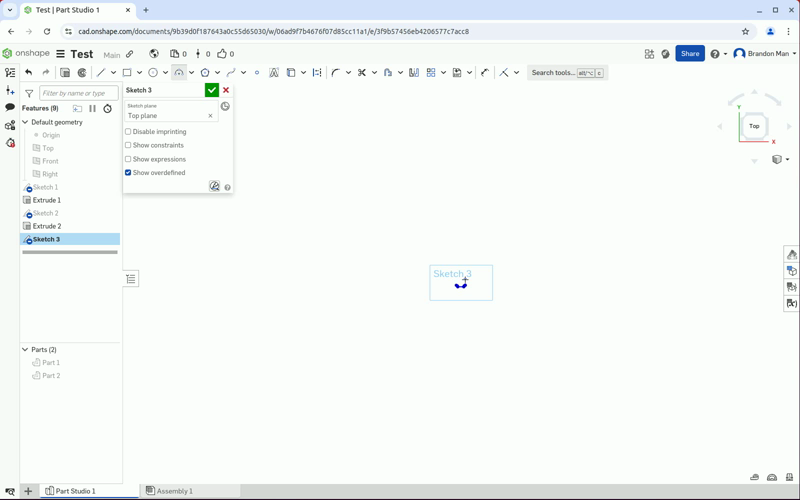
mouse_move(465, 279)
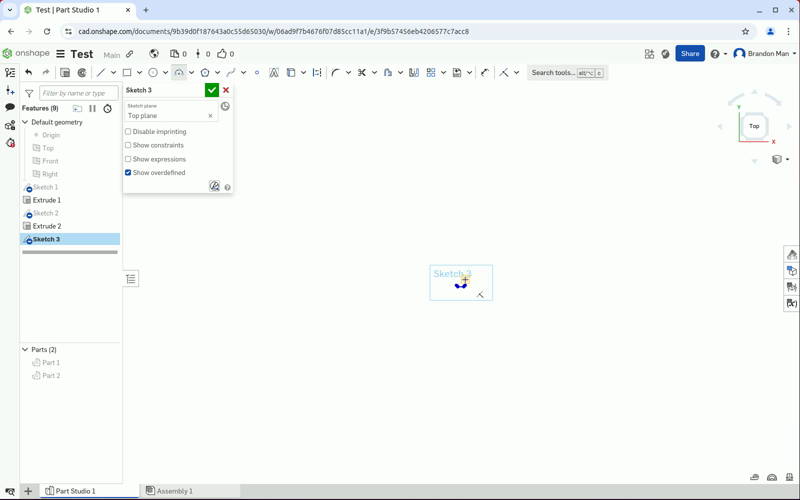
click(465, 279)
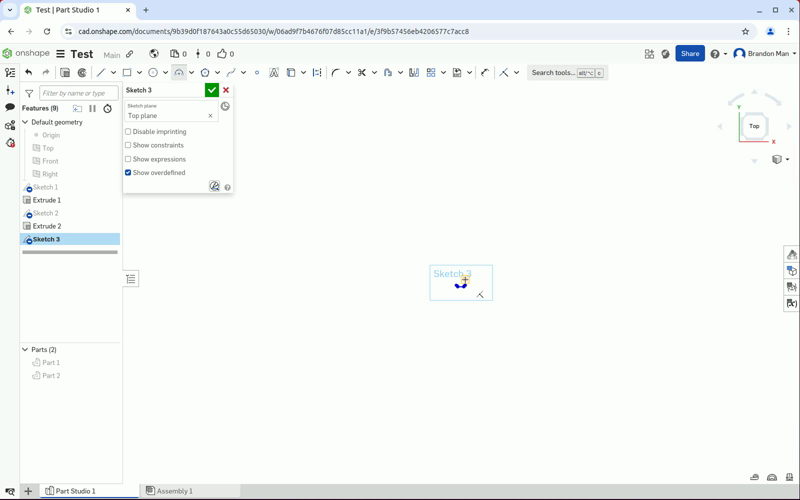
key_down(shift)
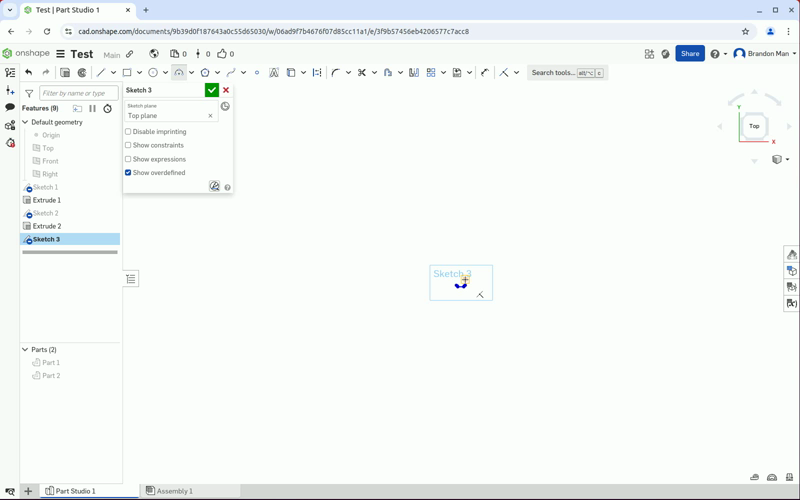
mouse_move(463, 277)
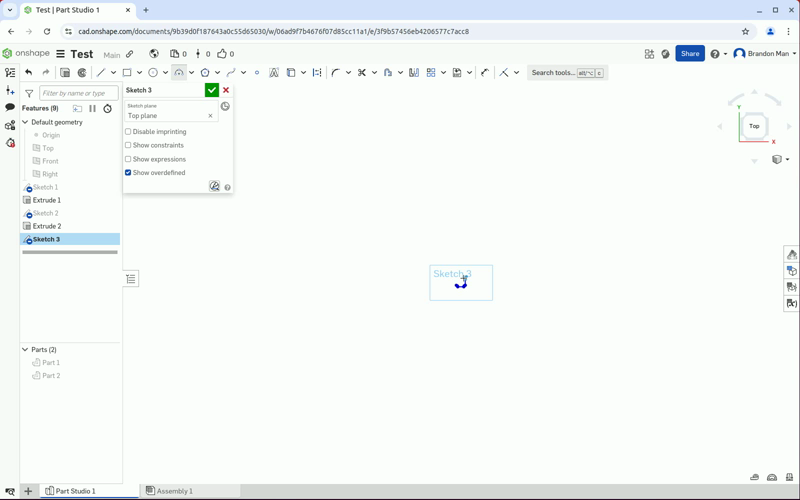
scroll(6)
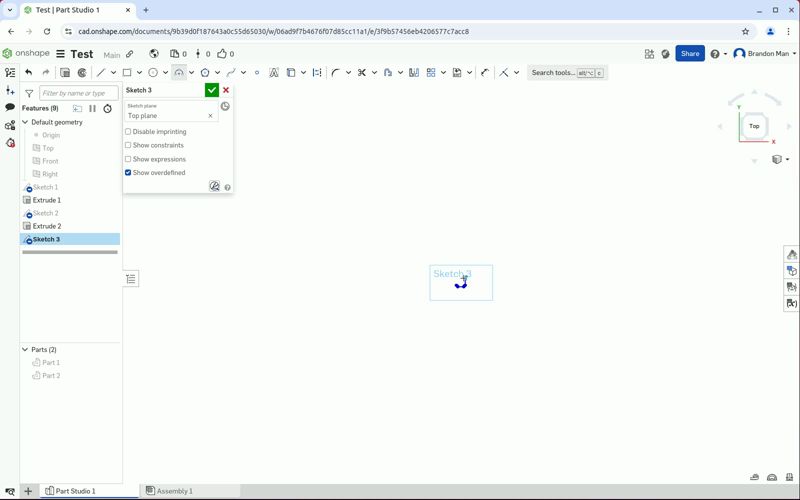
scroll(6)
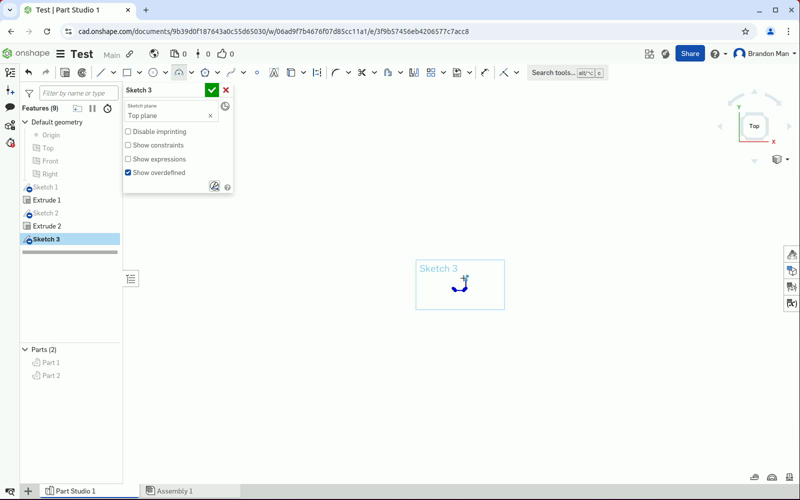
scroll(6)
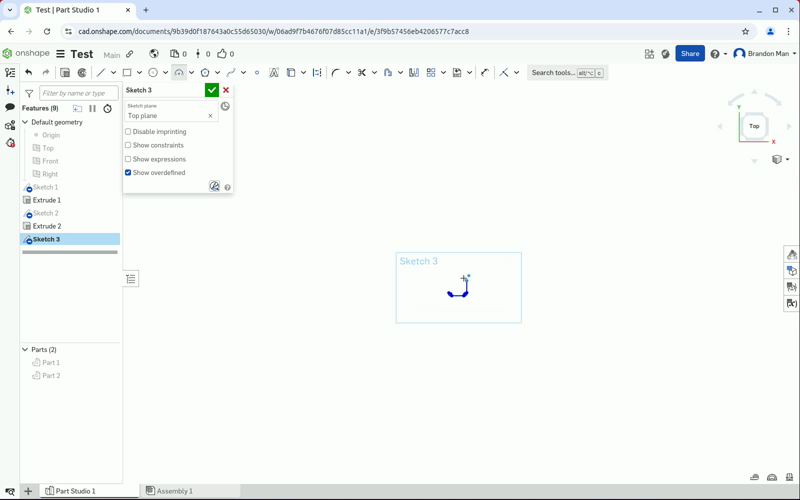
scroll(6)
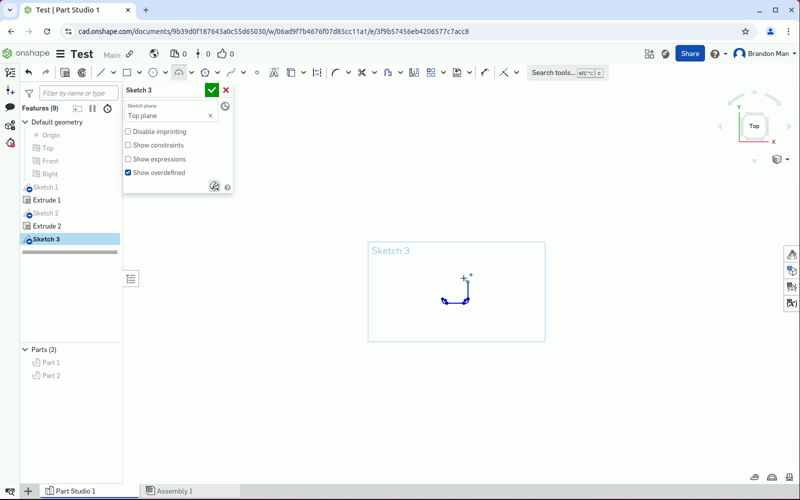
scroll(6)
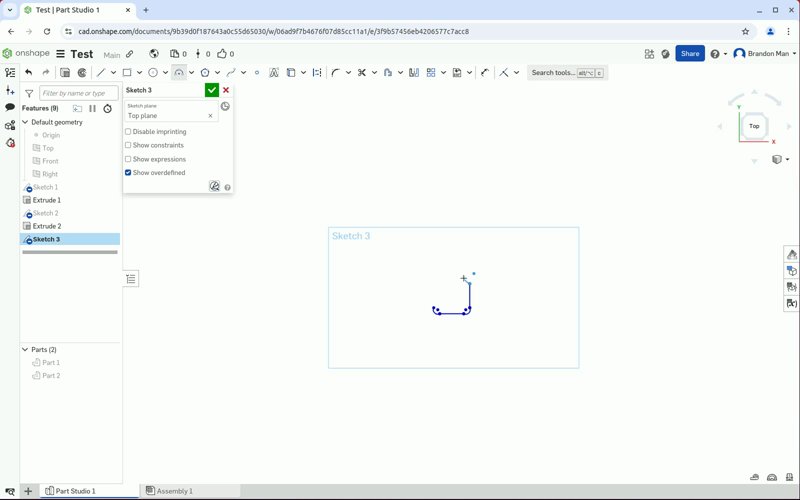
scroll(6)
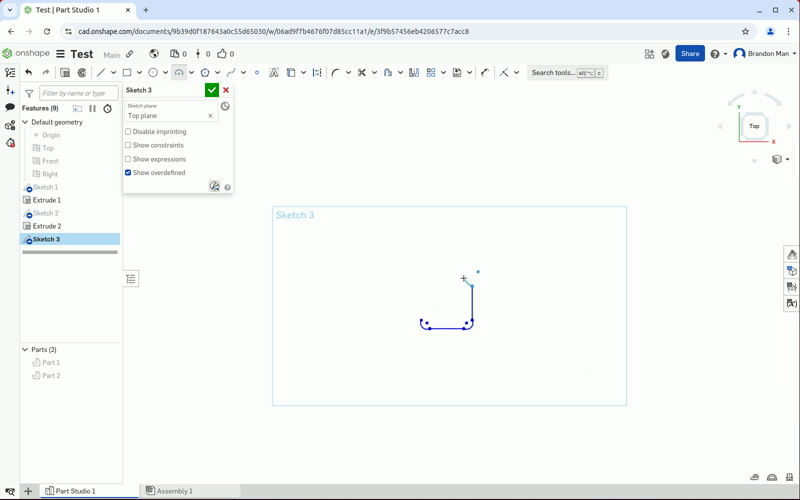
scroll(6)
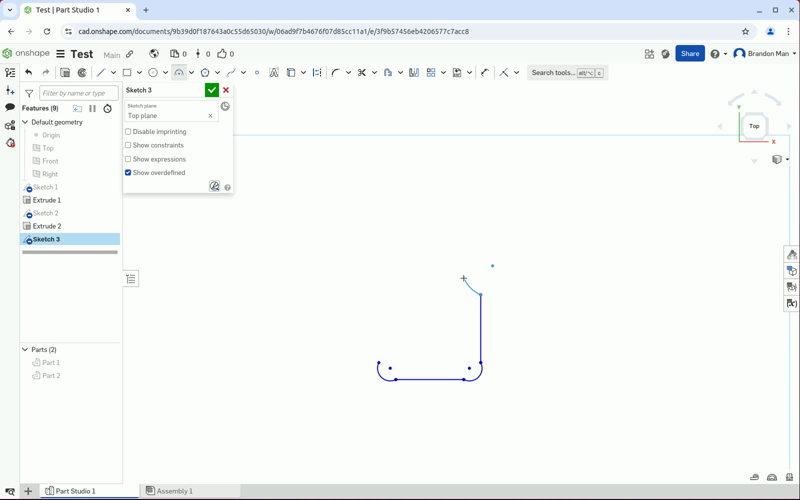
click(463, 277)
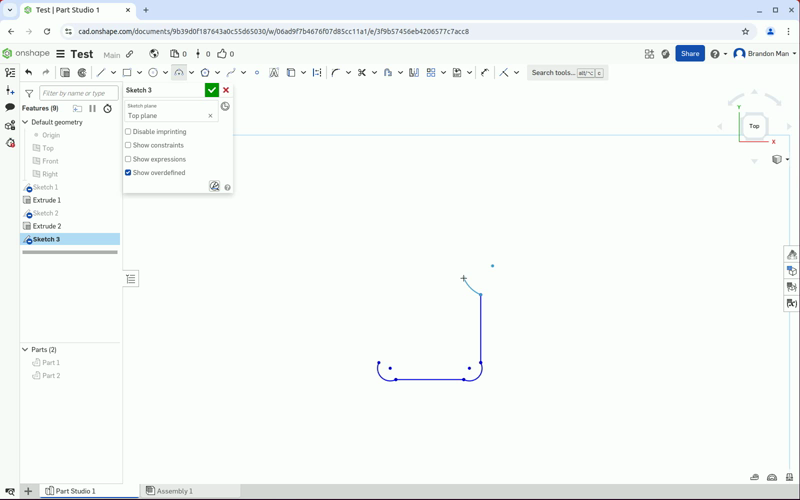
scroll(-6)
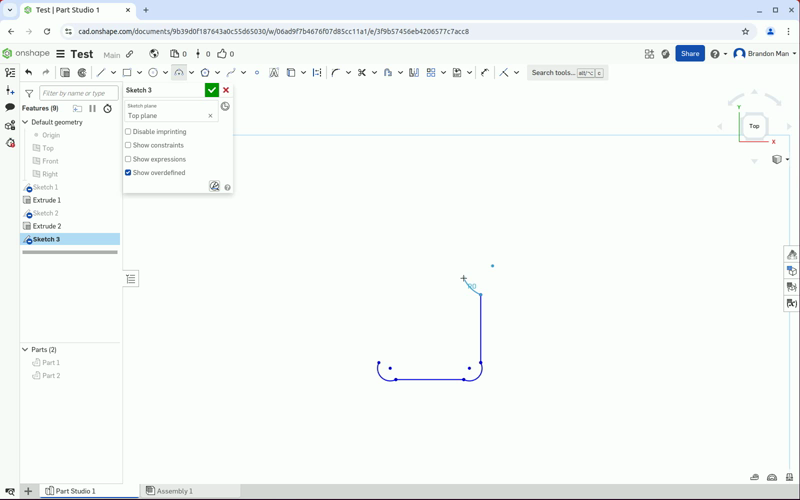
scroll(-6)
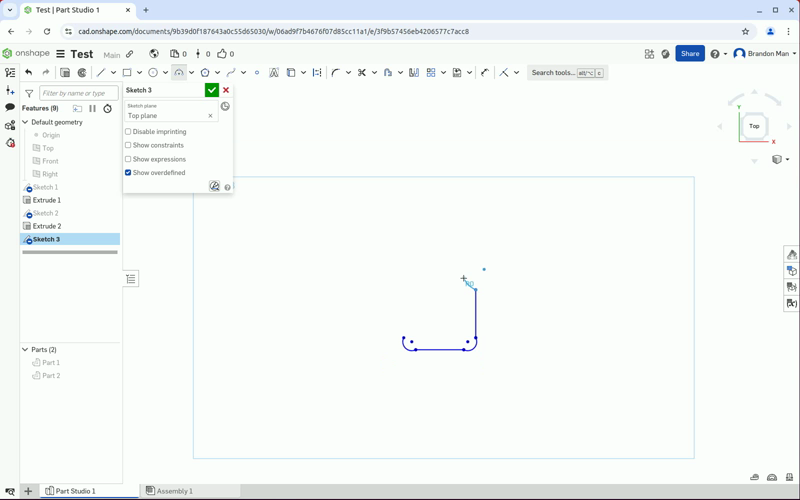
scroll(-6)
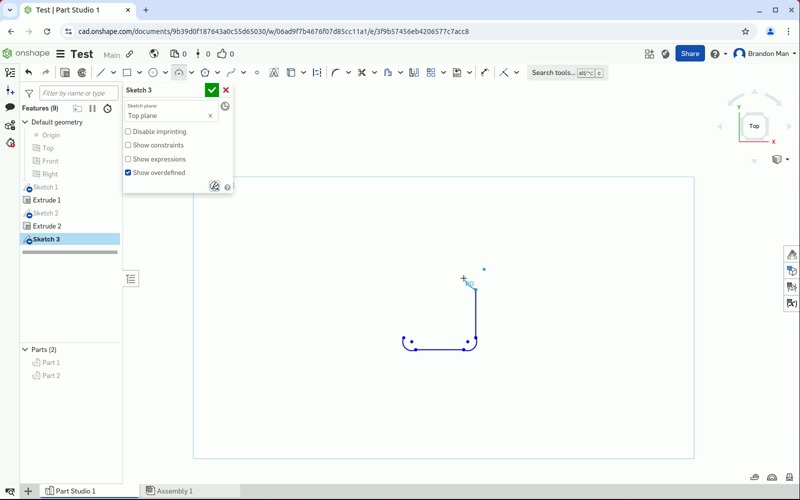
scroll(-6)
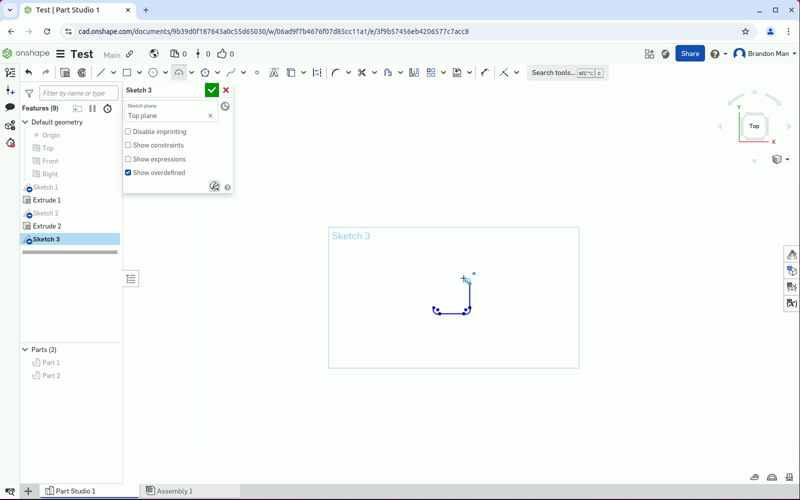
scroll(-6)
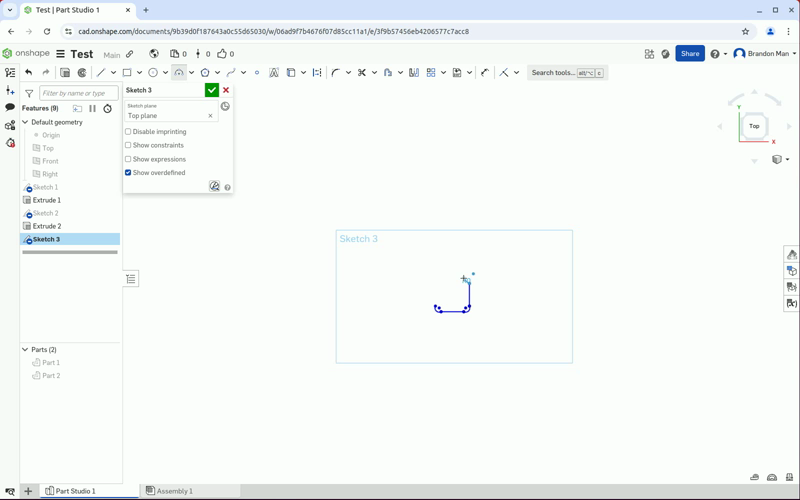
scroll(-6)
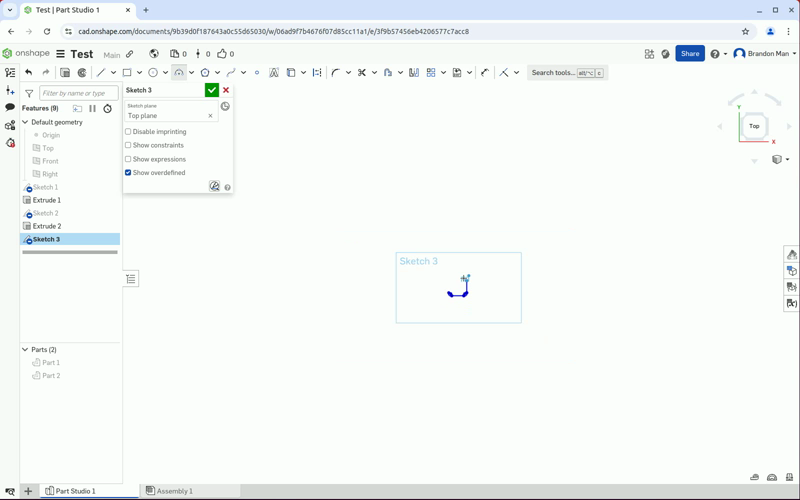
scroll(-6)
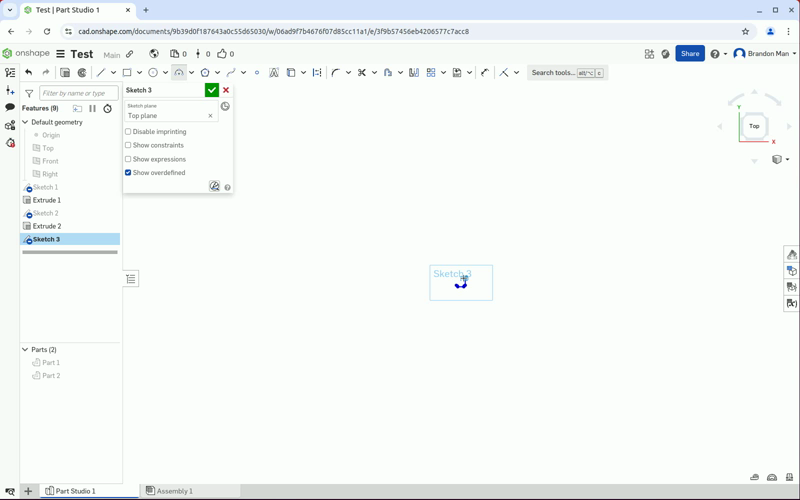
mouse_move(464, 278)
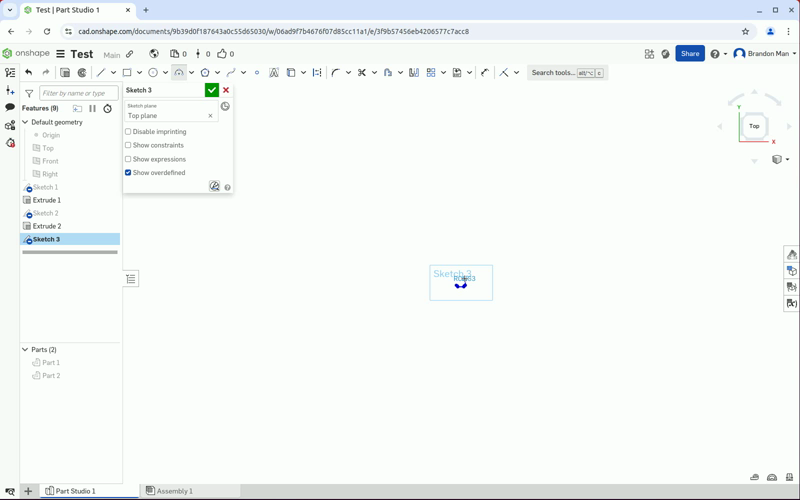
scroll(6)
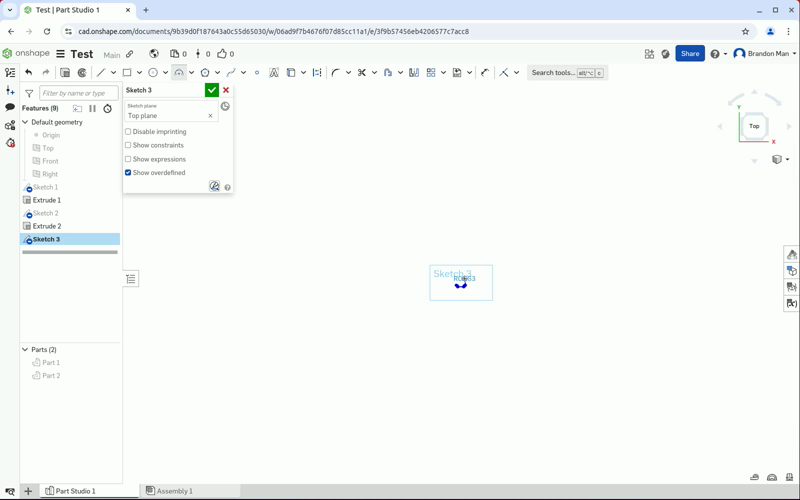
scroll(6)
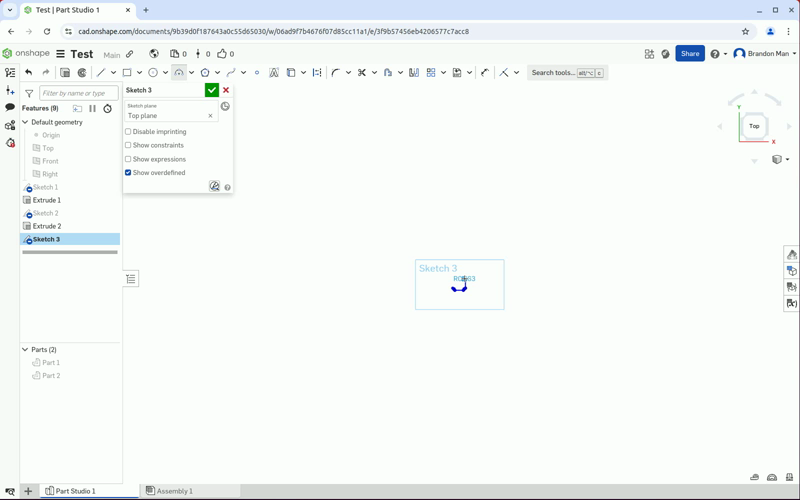
scroll(6)
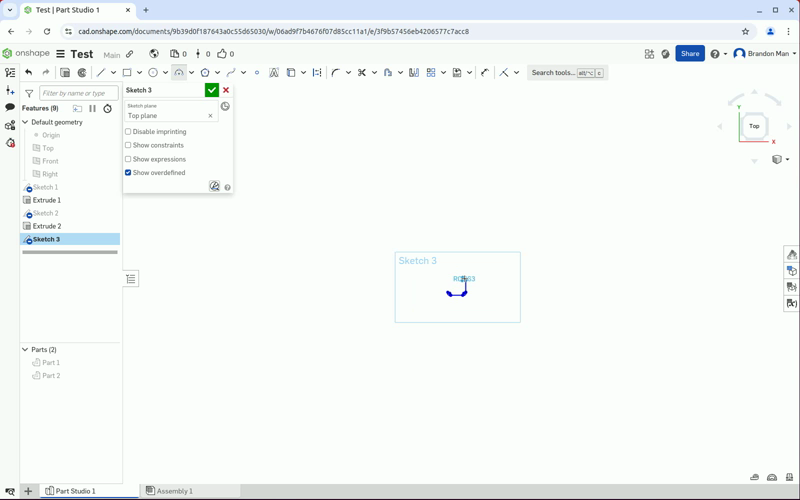
scroll(6)
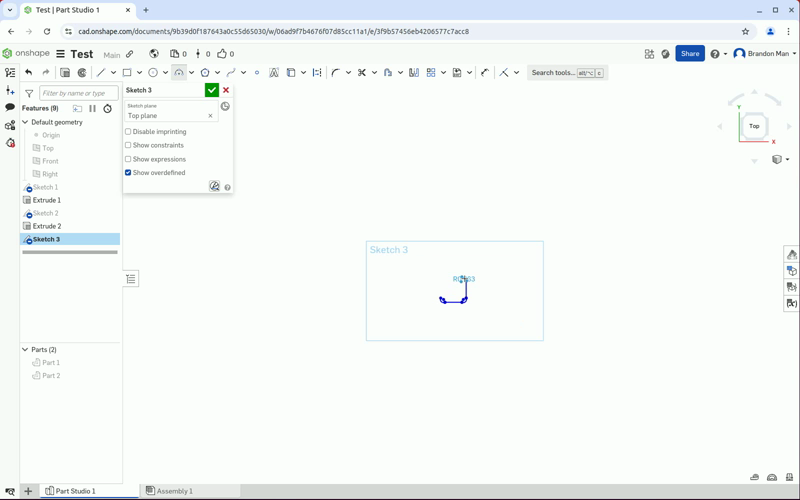
scroll(6)
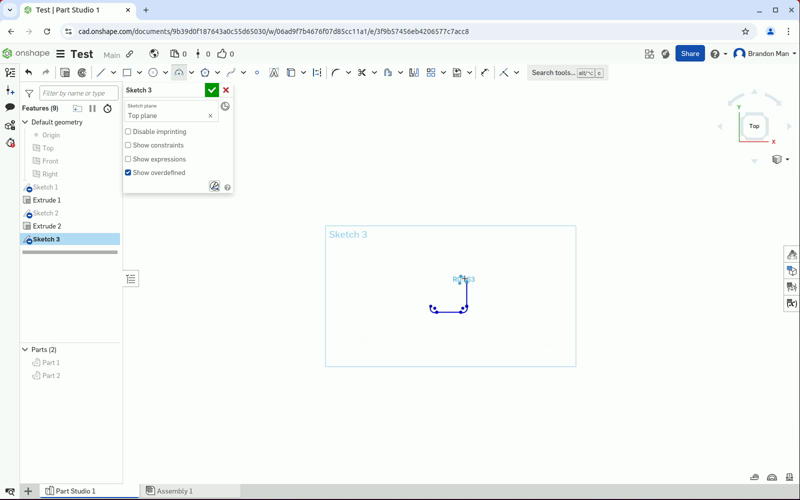
scroll(6)
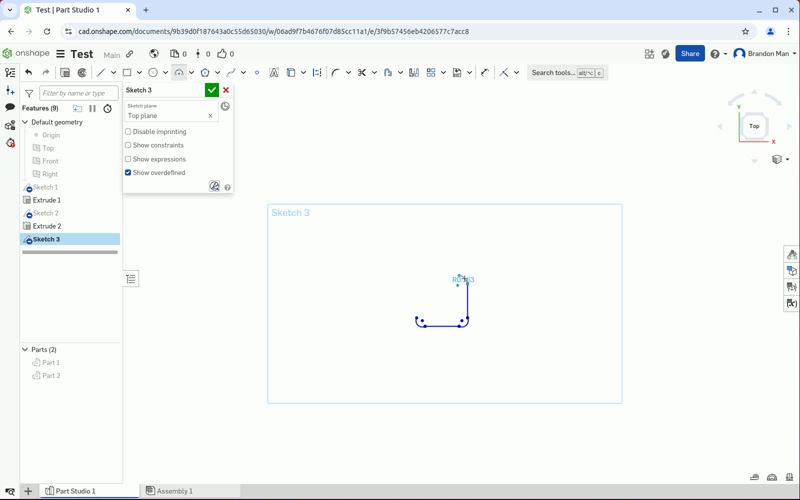
scroll(6)
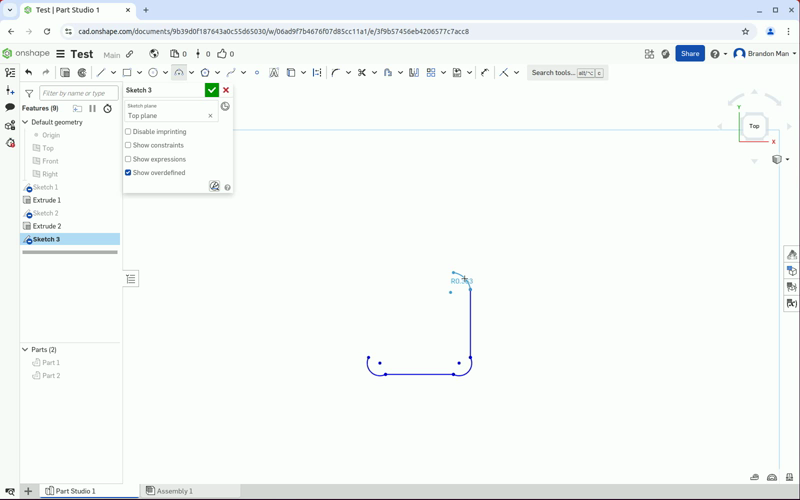
click(464, 278)
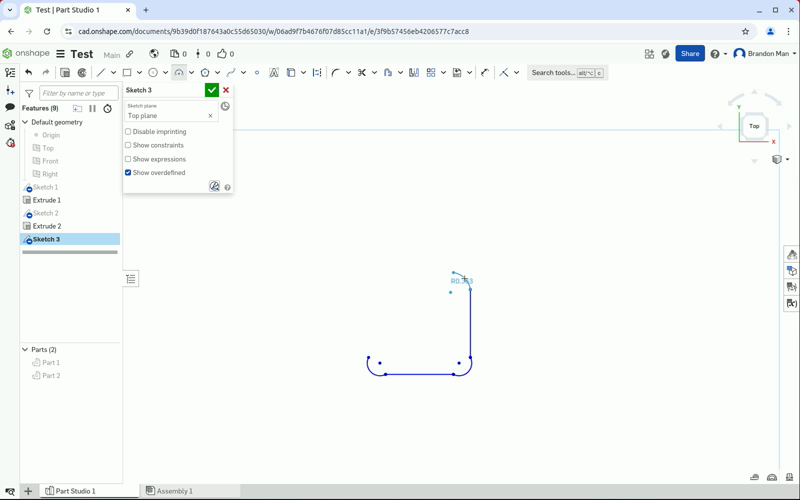
scroll(-6)
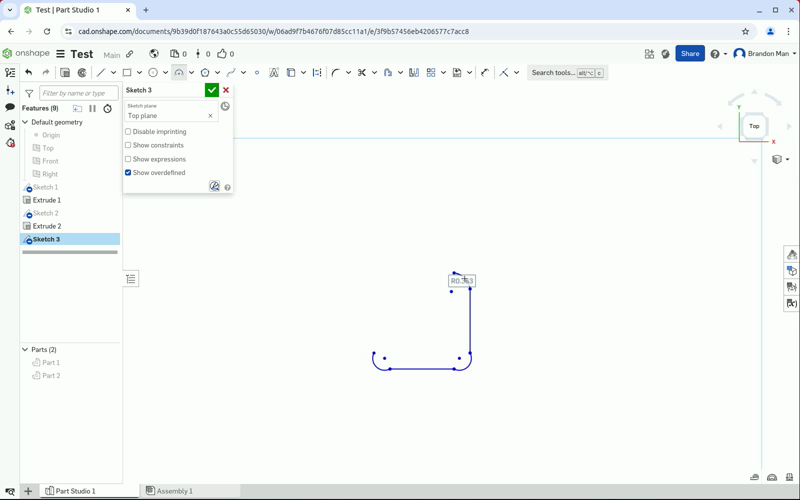
scroll(-6)
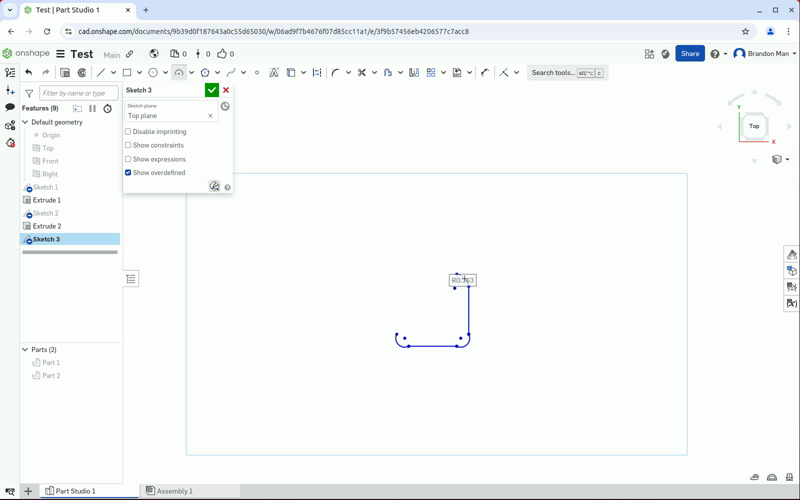
scroll(-6)
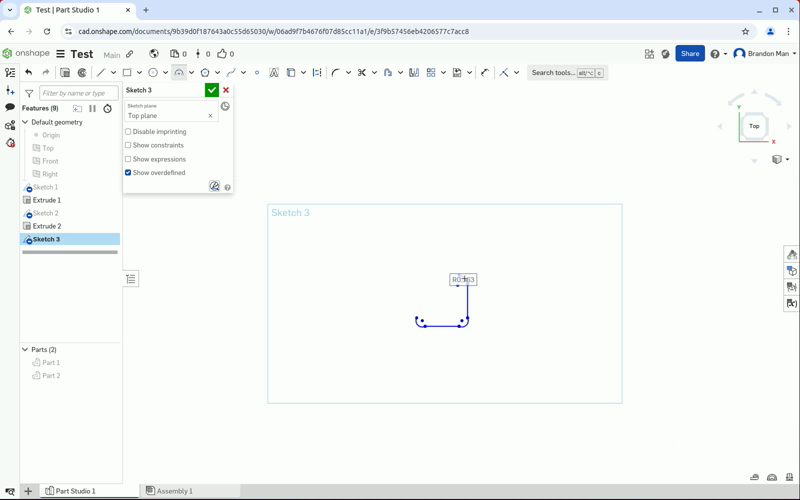
scroll(-6)
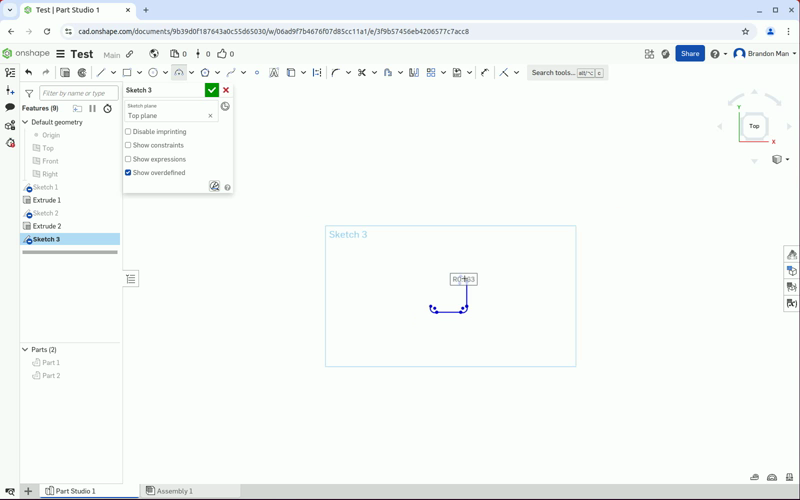
scroll(-6)
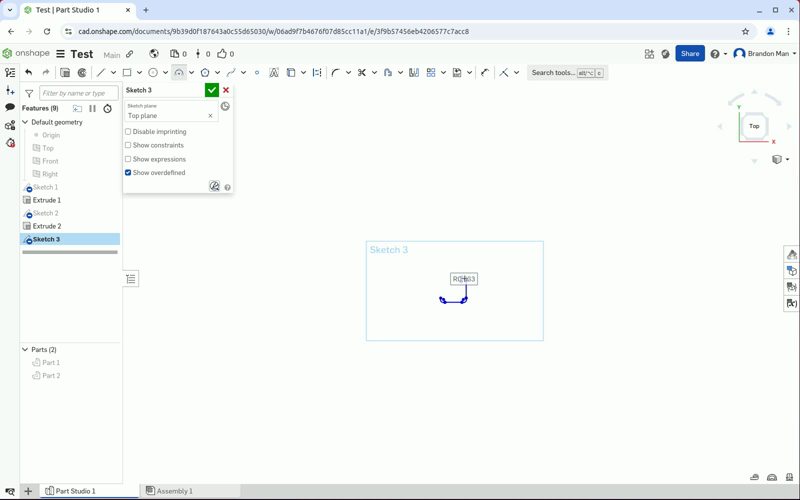
scroll(-6)
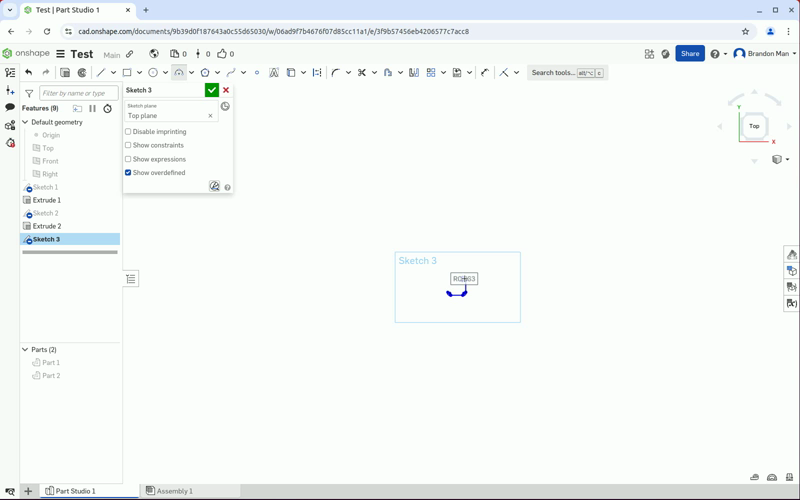
scroll(-6)
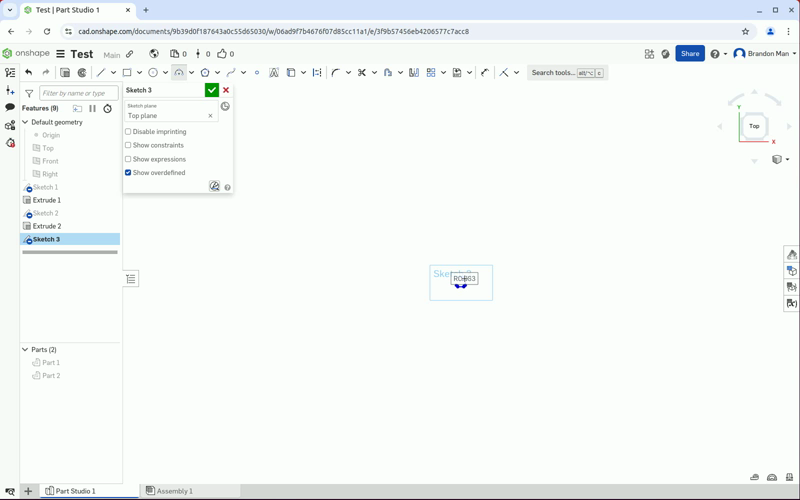
key_up(shift)
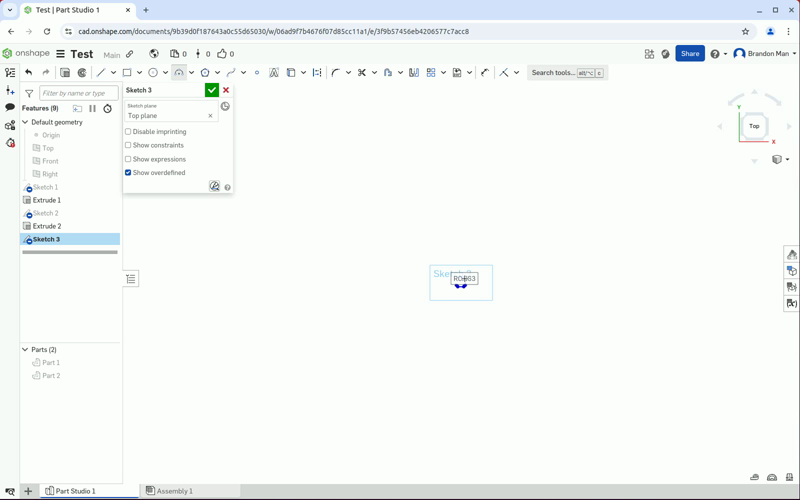
key(esc)
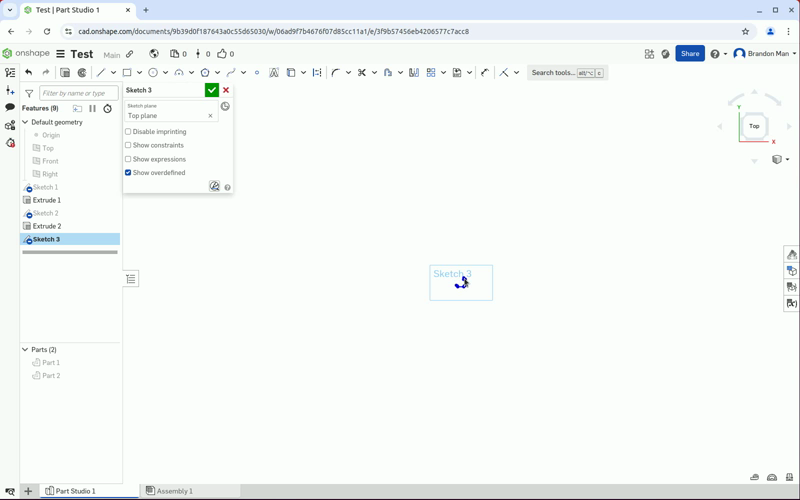
key(l)
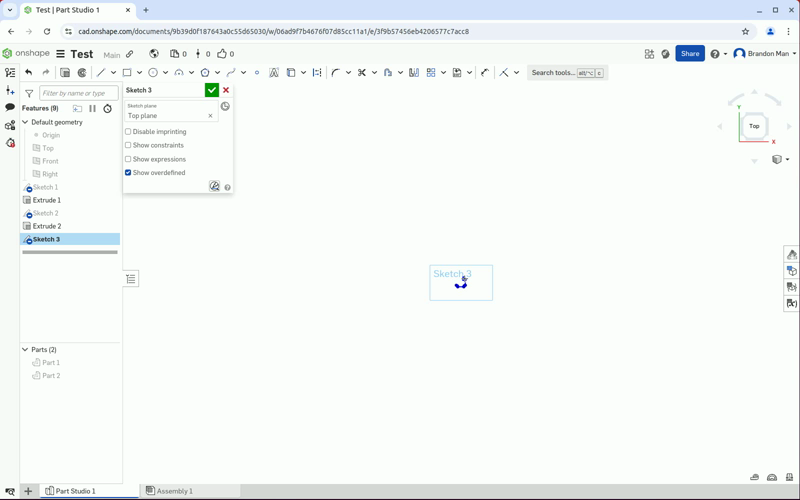
mouse_move(463, 277)
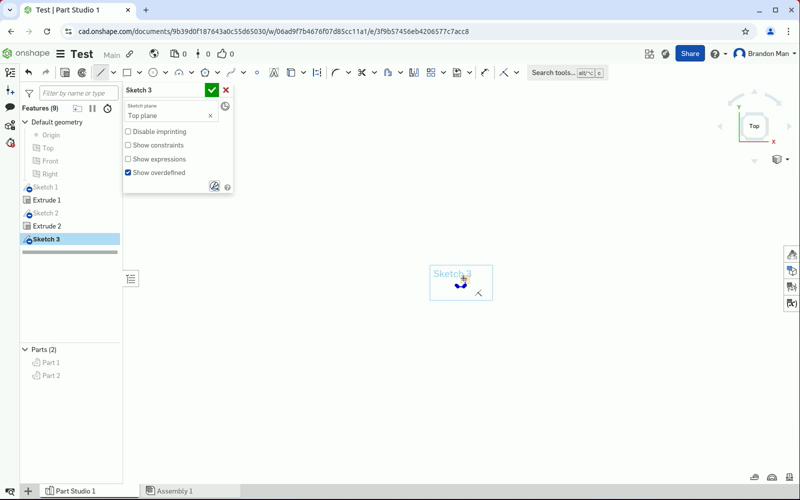
scroll(6)
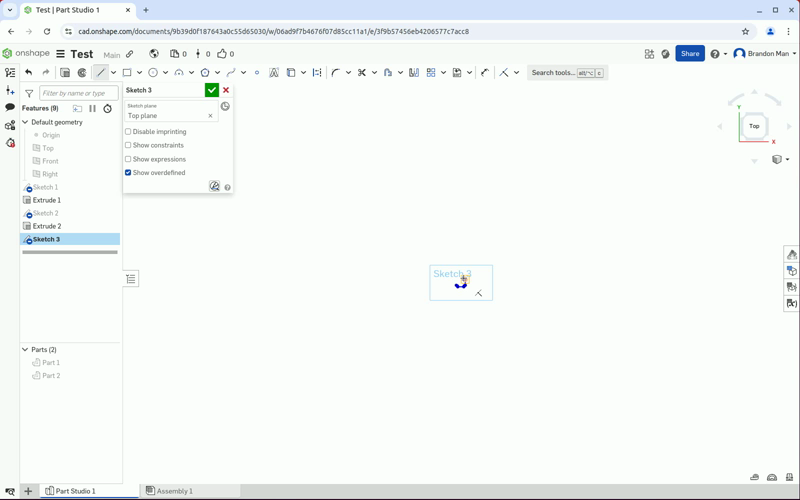
scroll(6)
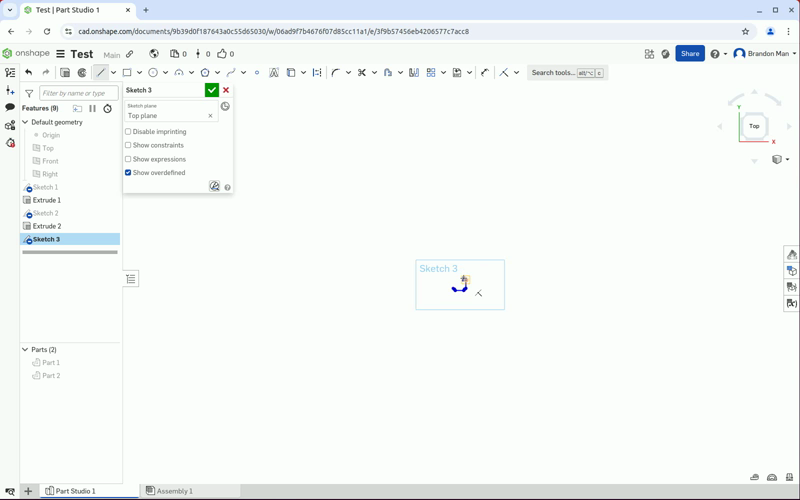
scroll(6)
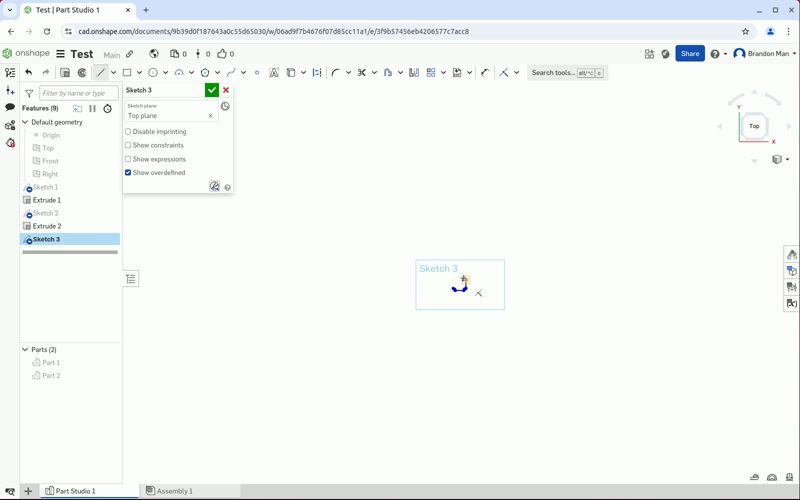
scroll(6)
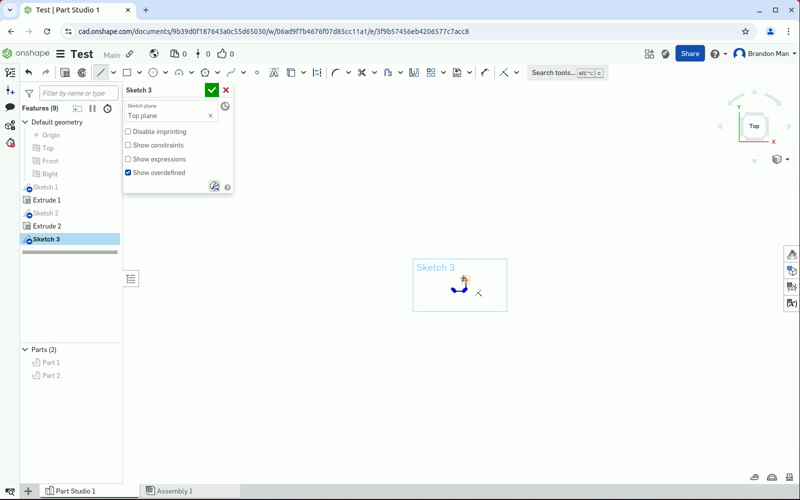
scroll(6)
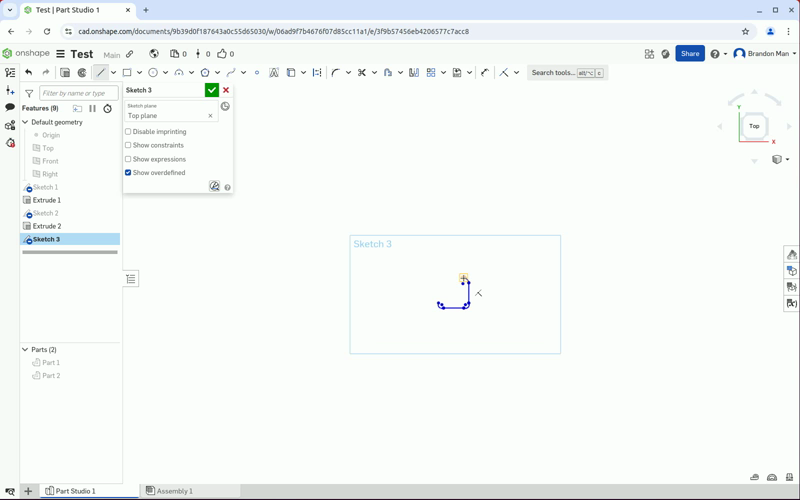
scroll(6)
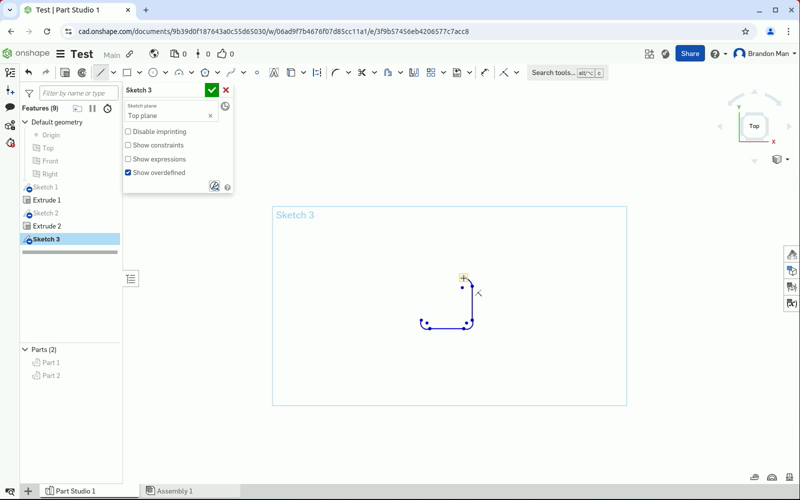
scroll(6)
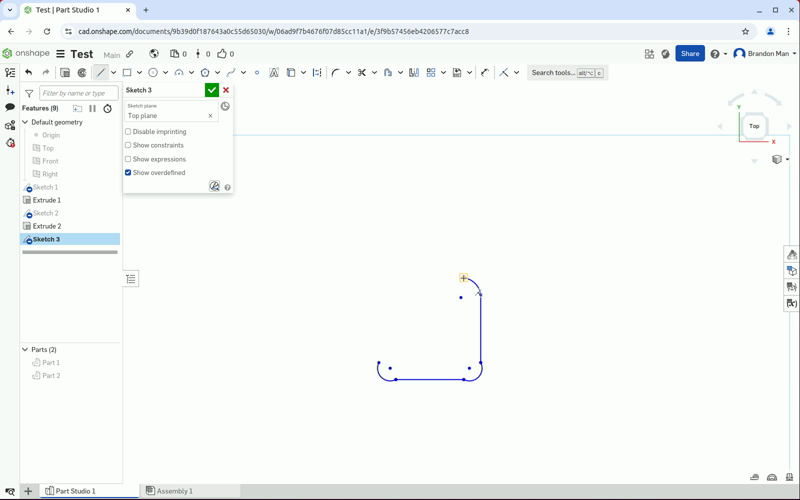
click(463, 277)
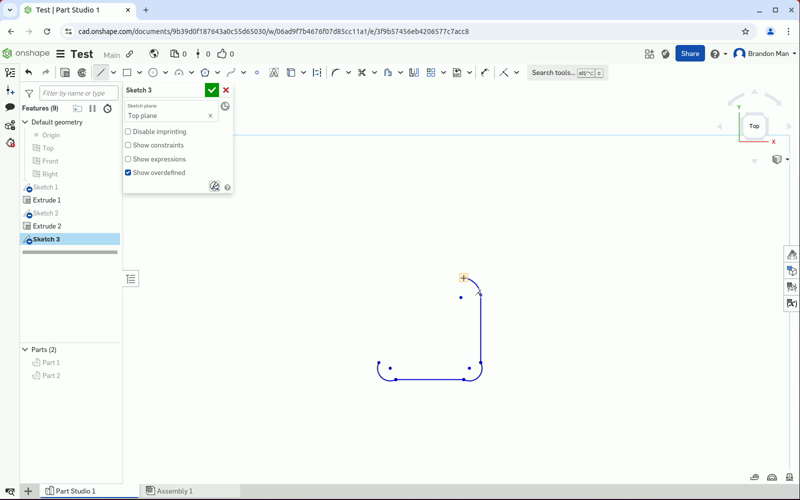
scroll(-6)
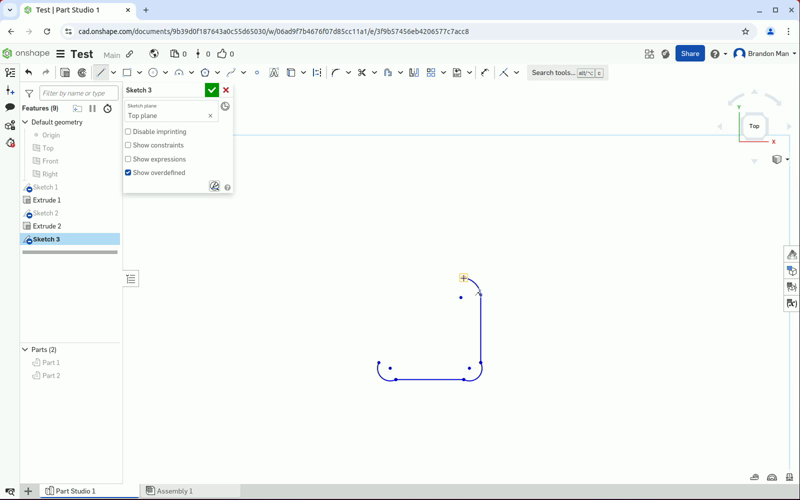
scroll(-6)
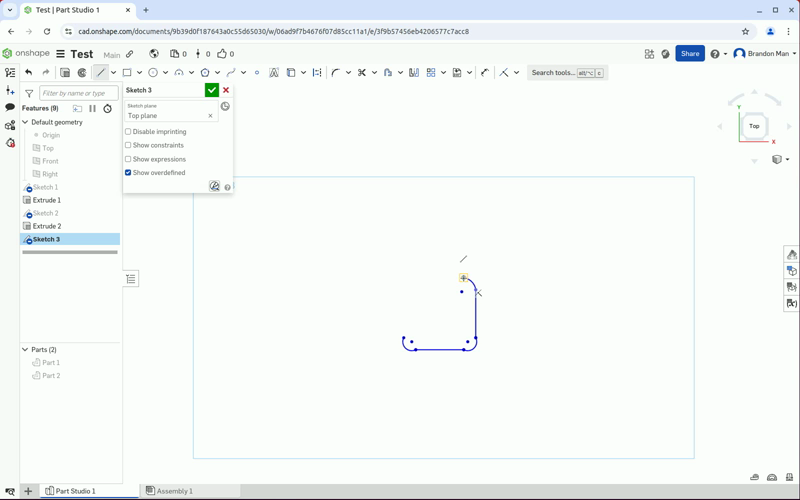
scroll(-6)
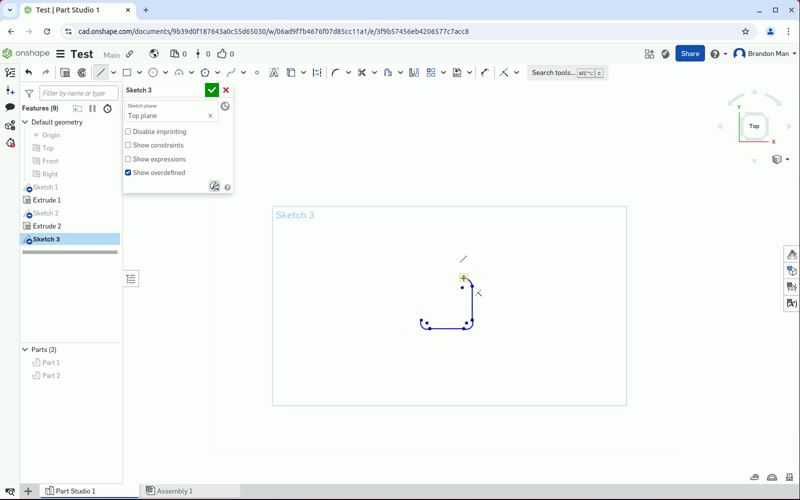
scroll(-6)
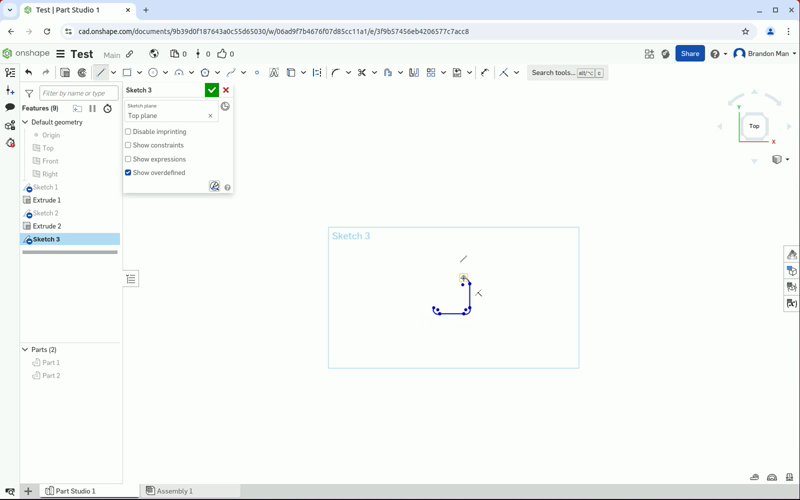
scroll(-6)
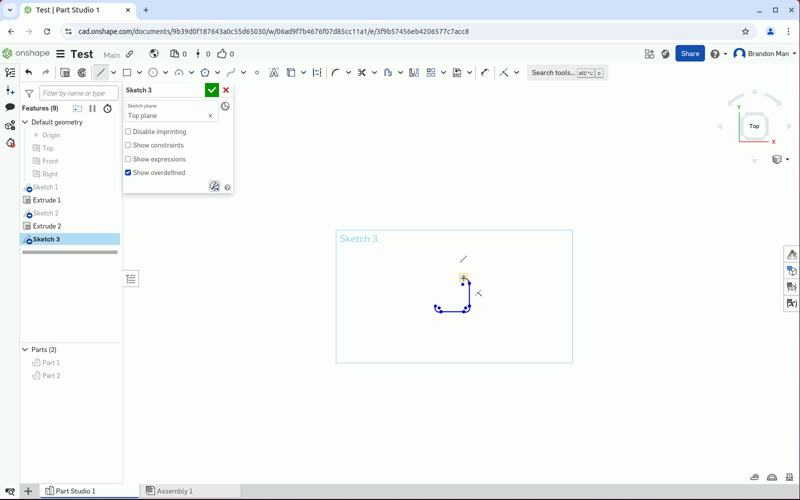
scroll(-6)
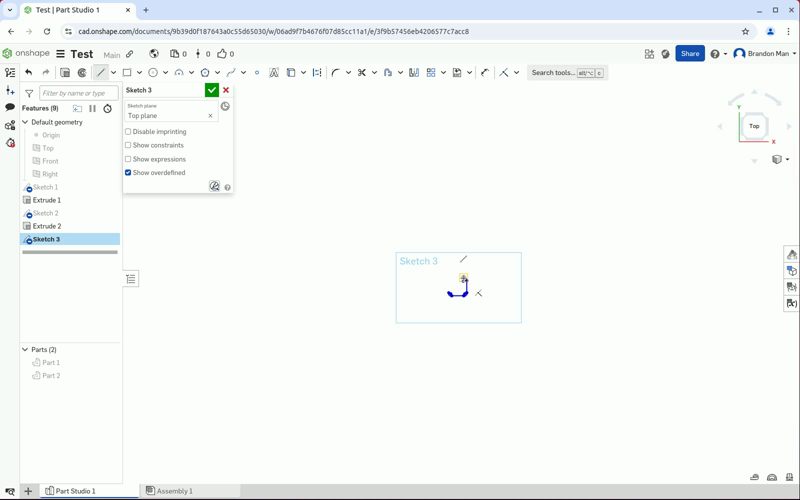
scroll(-6)
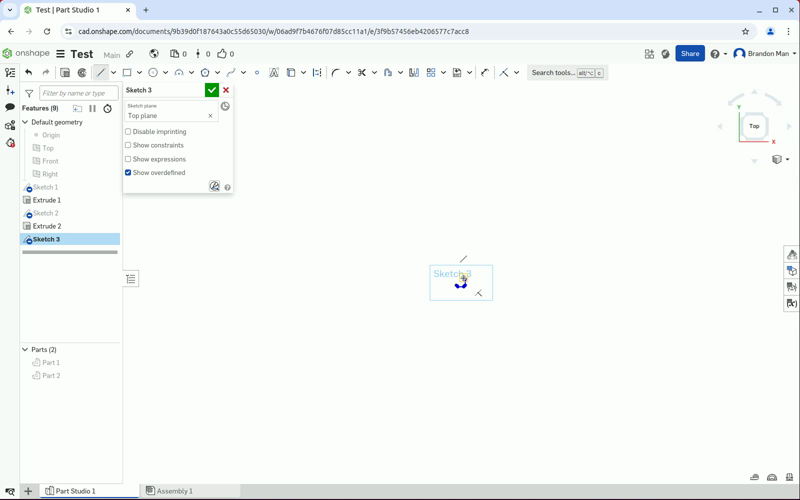
key_down(shift)
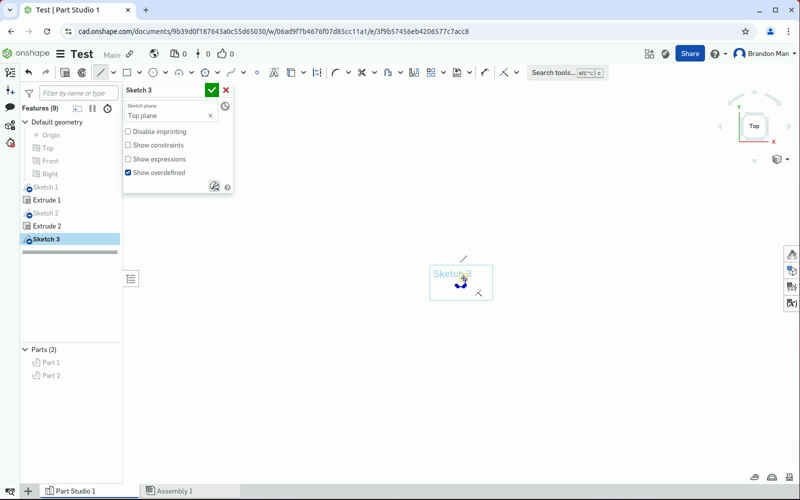
mouse_move(493, 277)
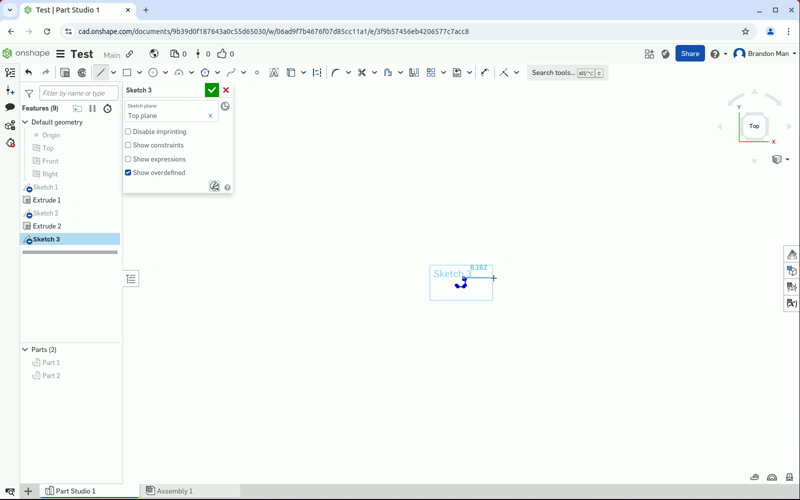
mouse_move(457, 277)
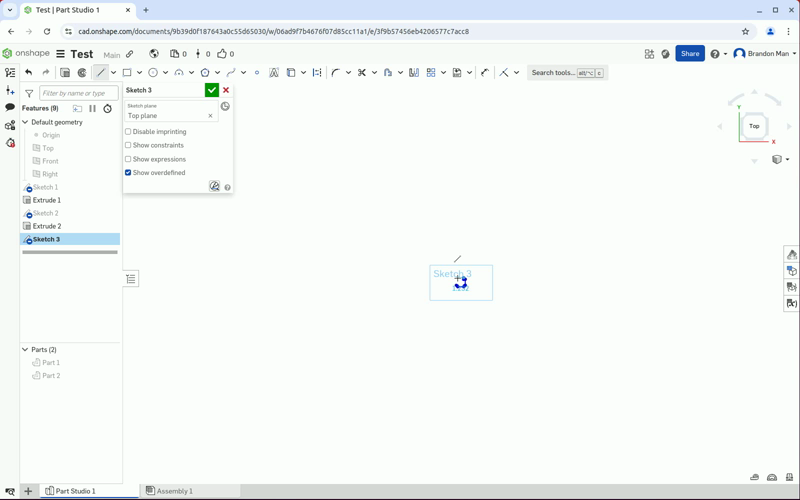
scroll(6)
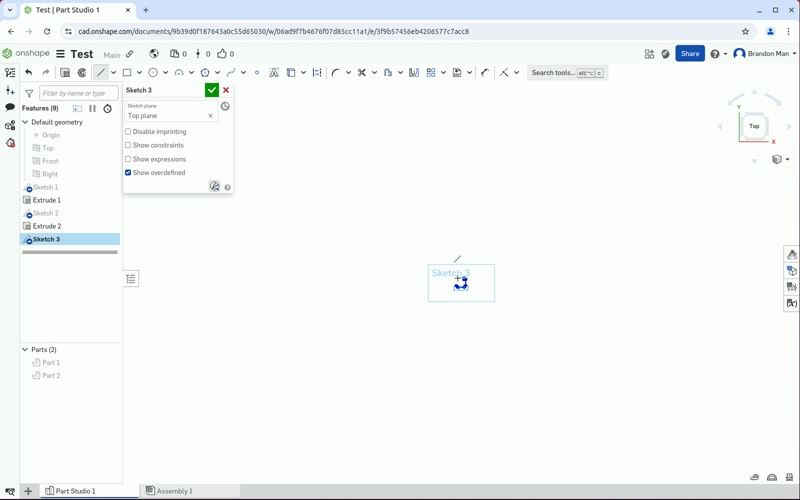
scroll(6)
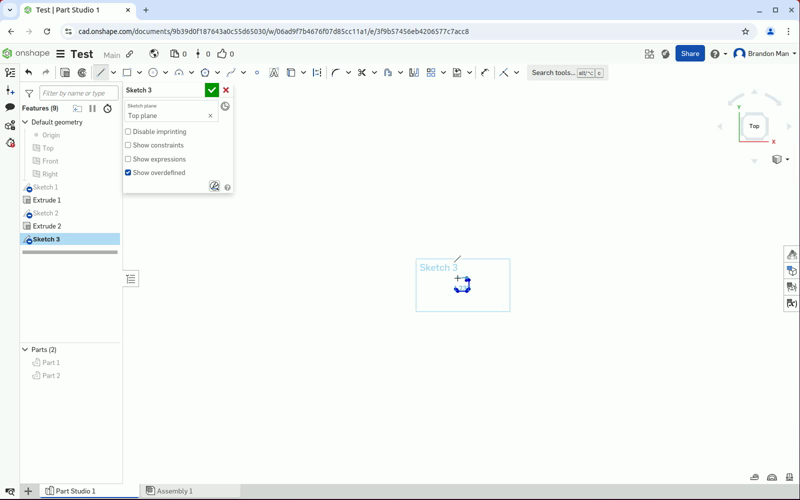
scroll(6)
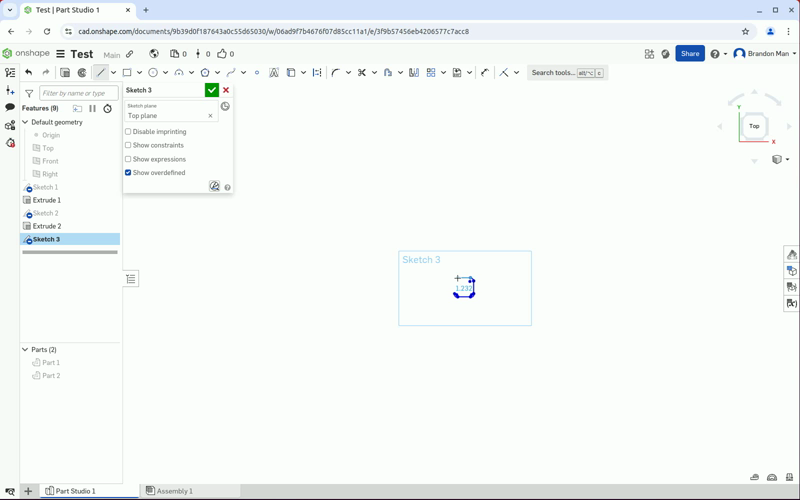
scroll(6)
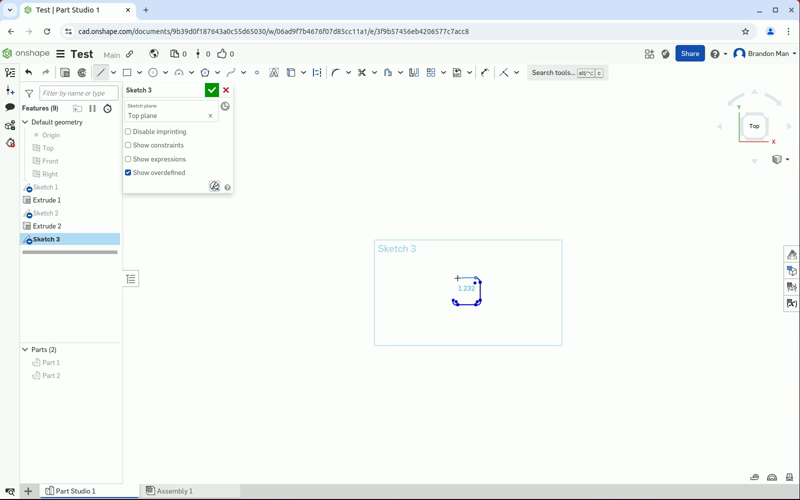
scroll(6)
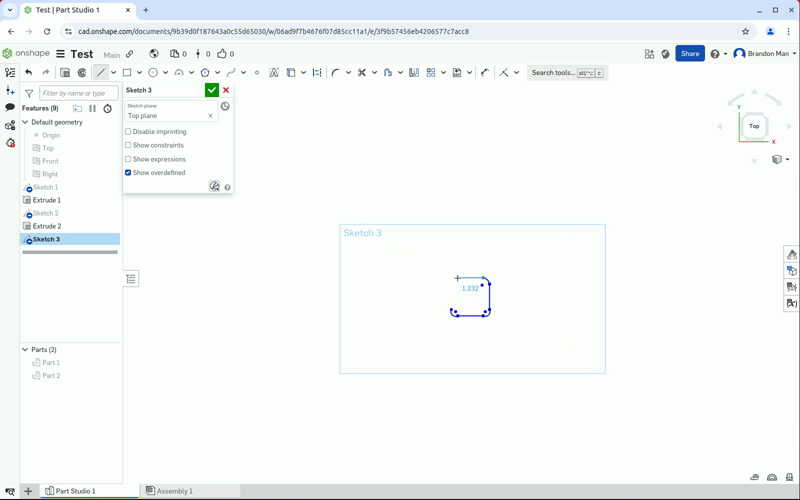
scroll(6)
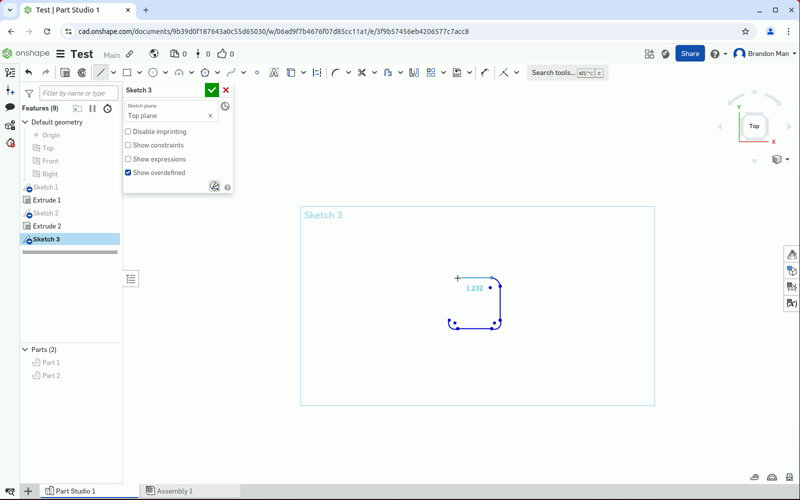
scroll(6)
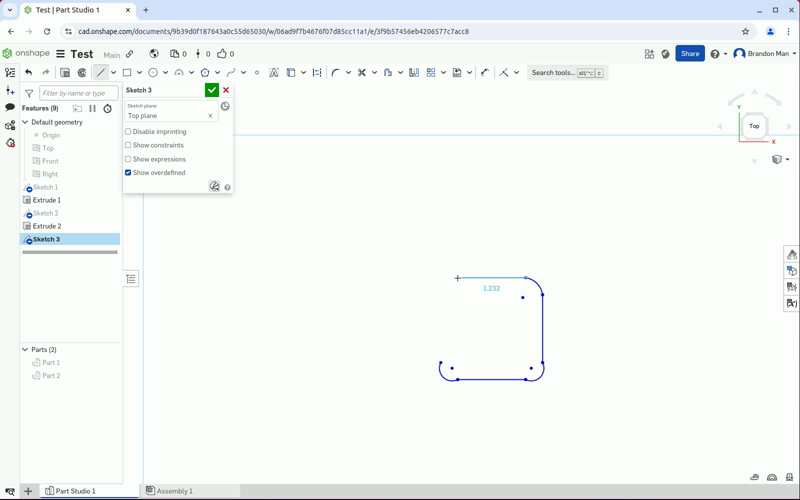
click(457, 277)
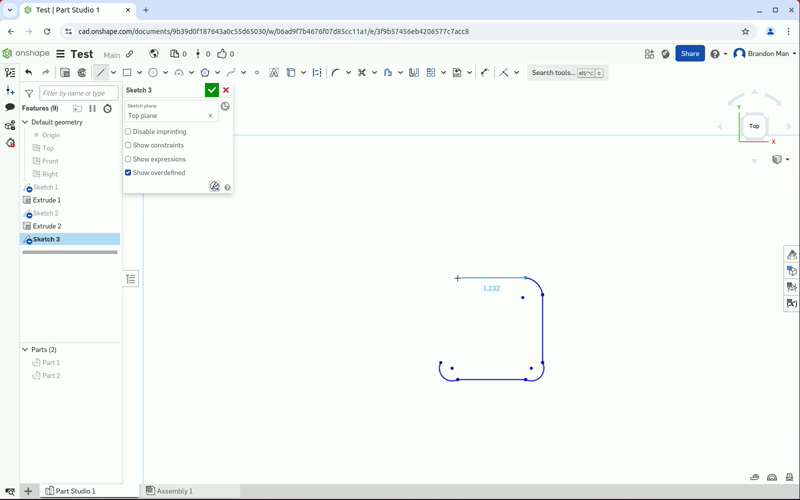
scroll(-6)
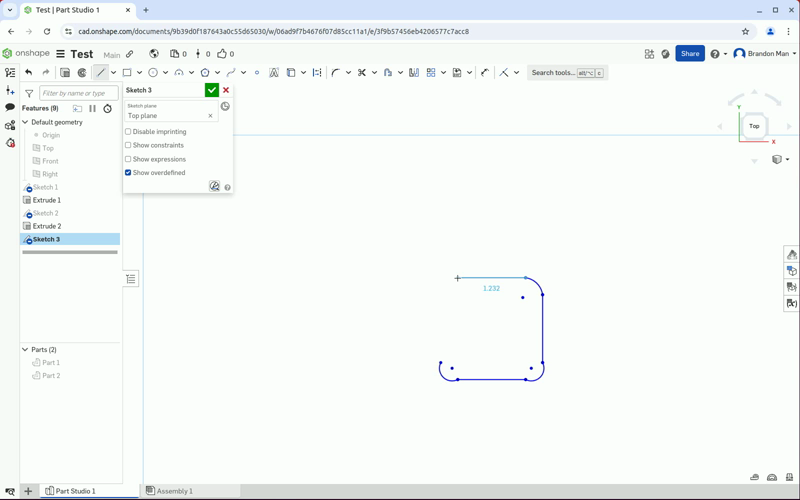
scroll(-6)
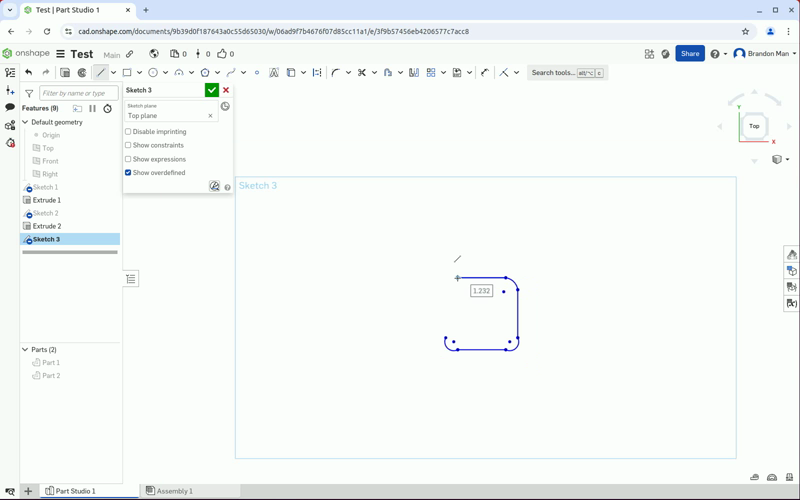
scroll(-6)
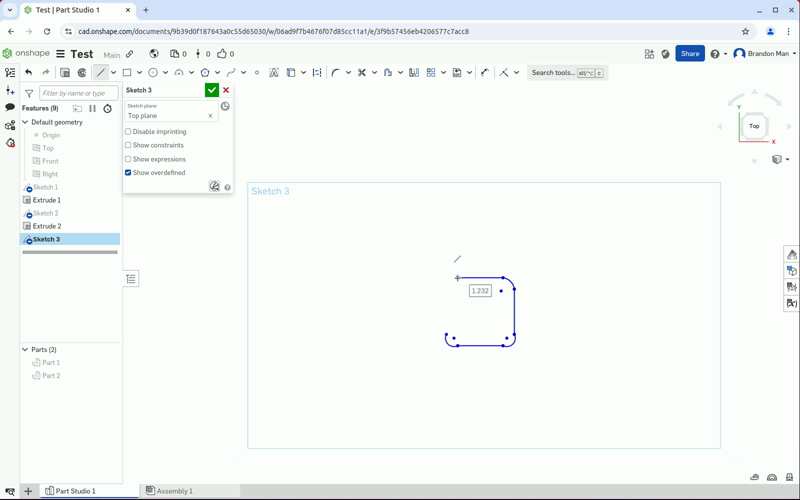
scroll(-6)
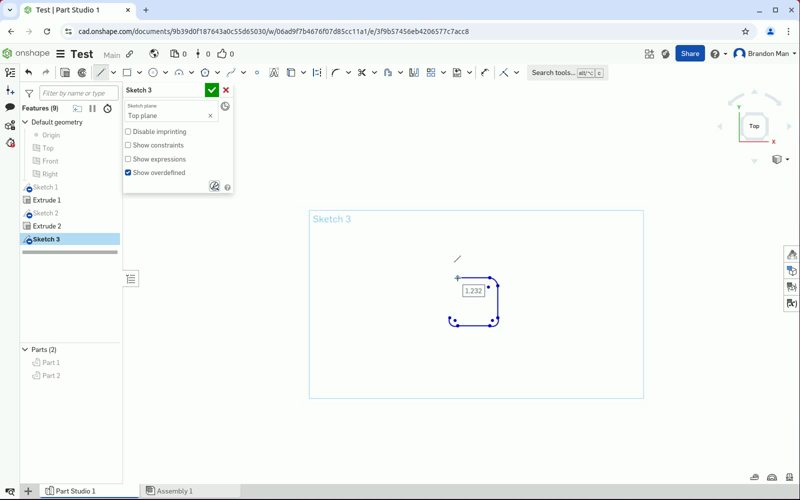
scroll(-6)
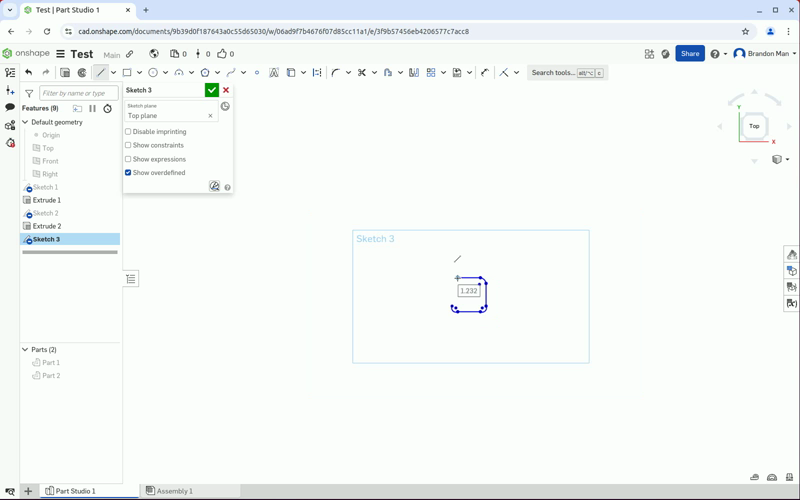
scroll(-6)
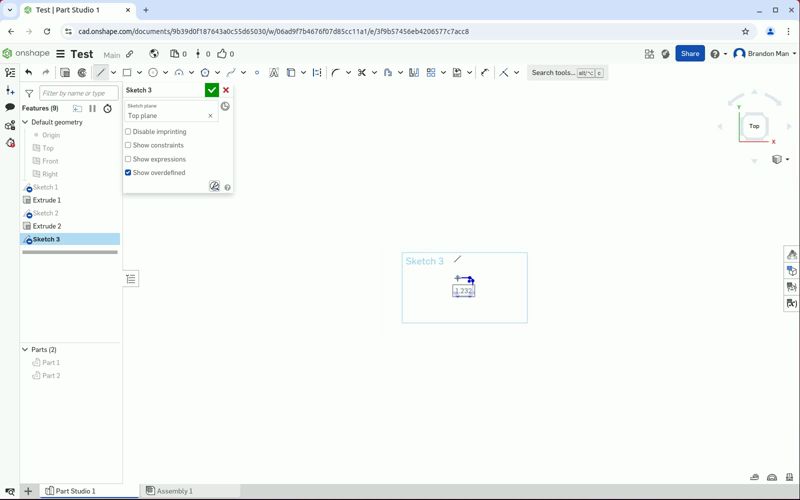
scroll(-6)
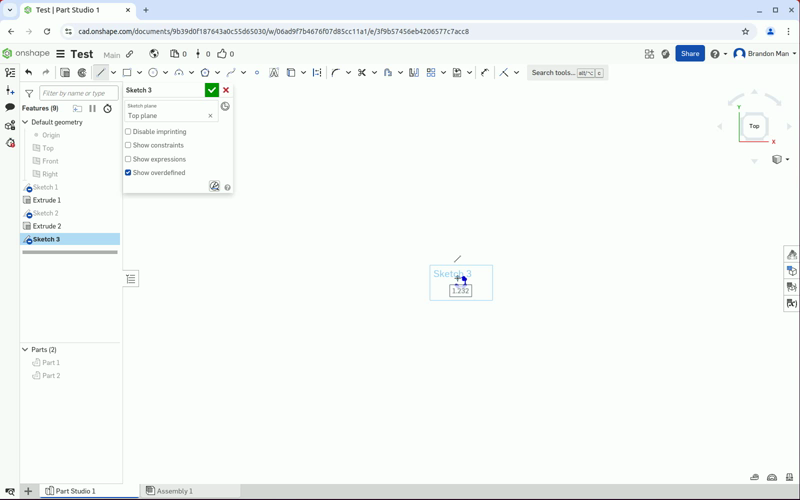
key_up(shift)
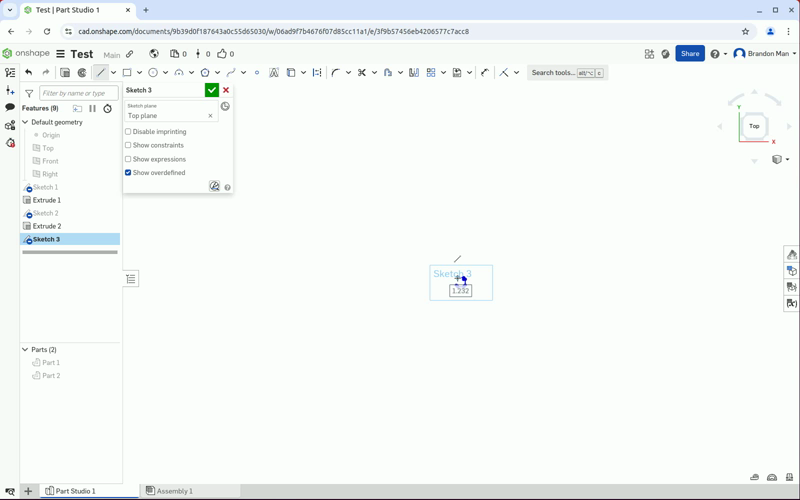
key(esc)
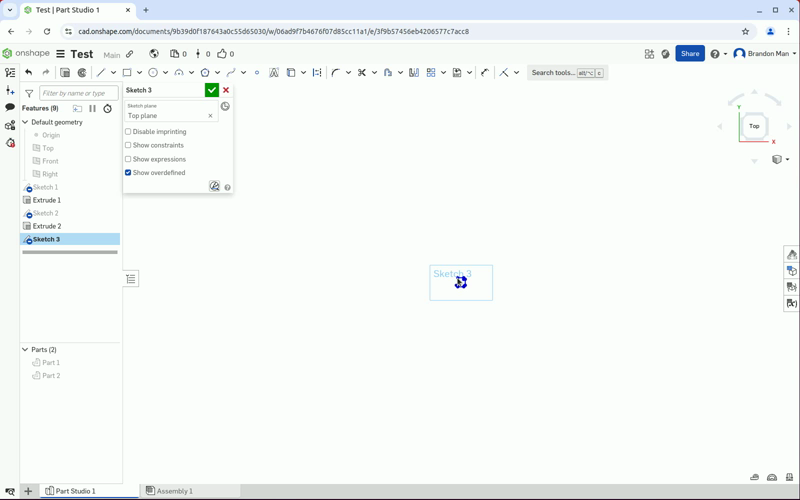
key(a)
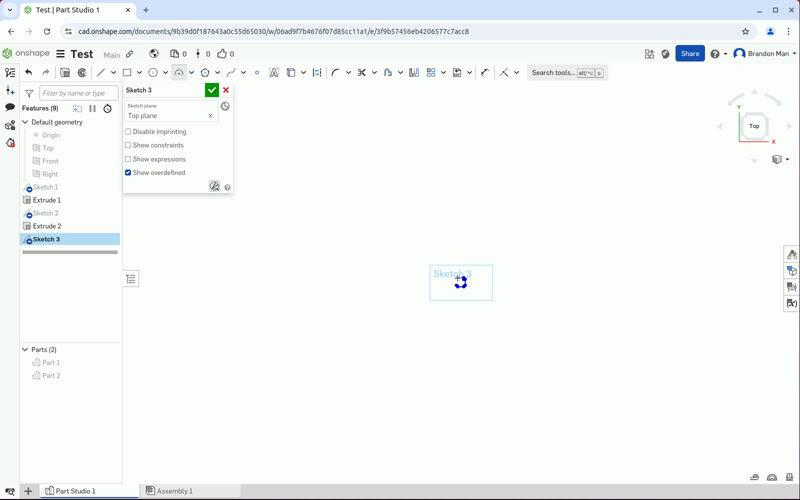
mouse_move(457, 277)
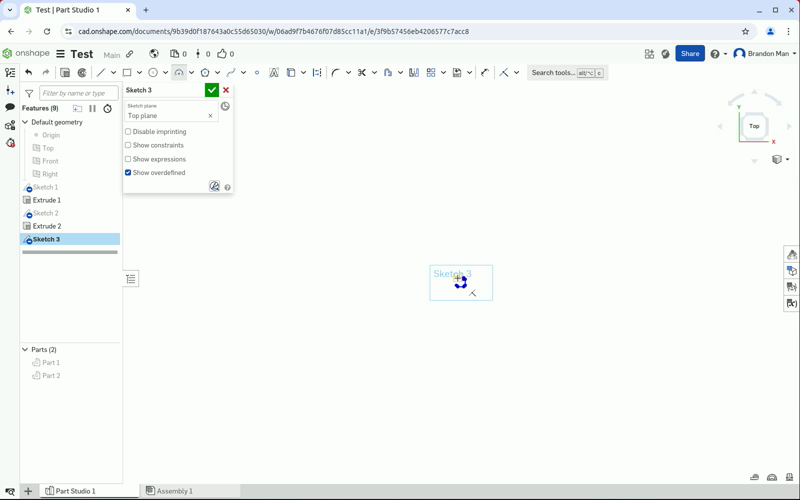
click(457, 277)
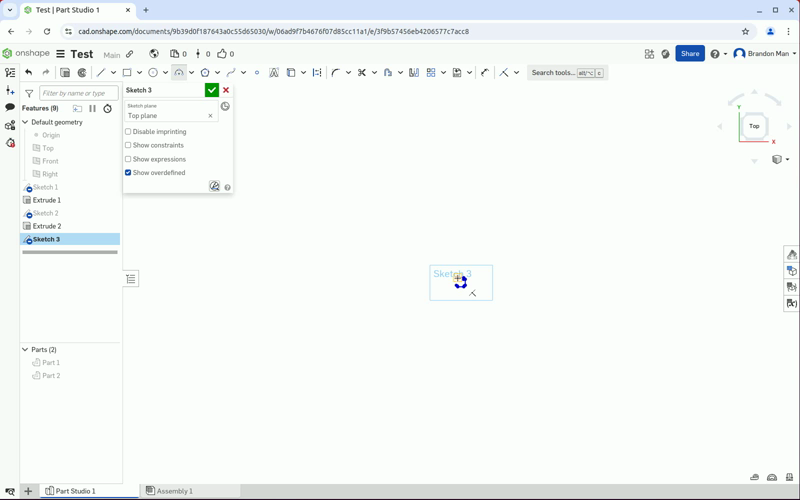
key_down(shift)
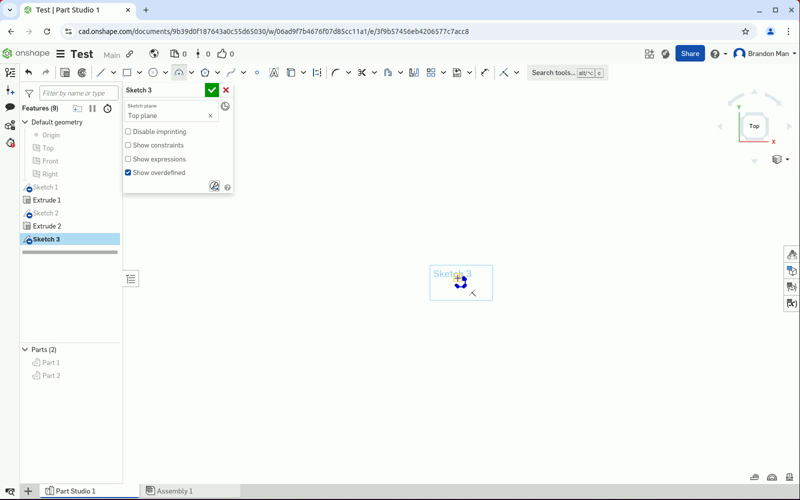
mouse_move(456, 279)
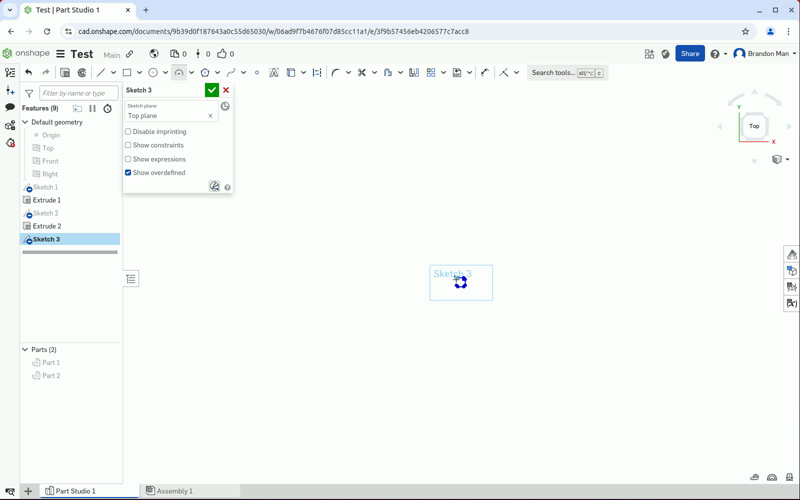
scroll(6)
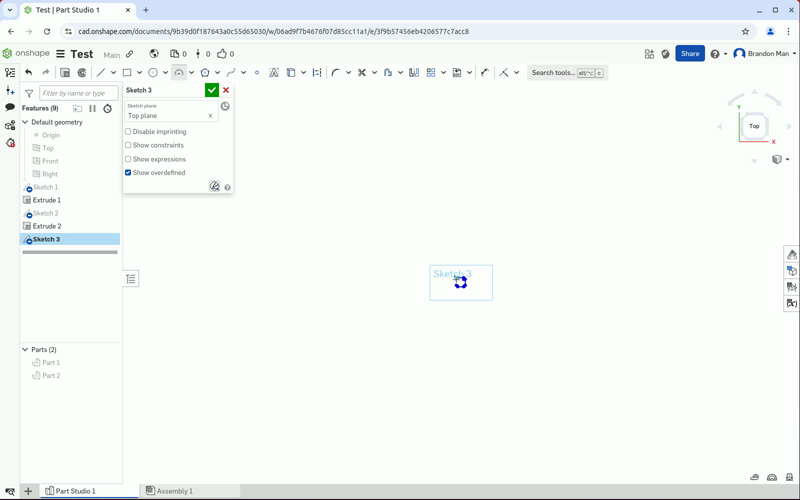
scroll(6)
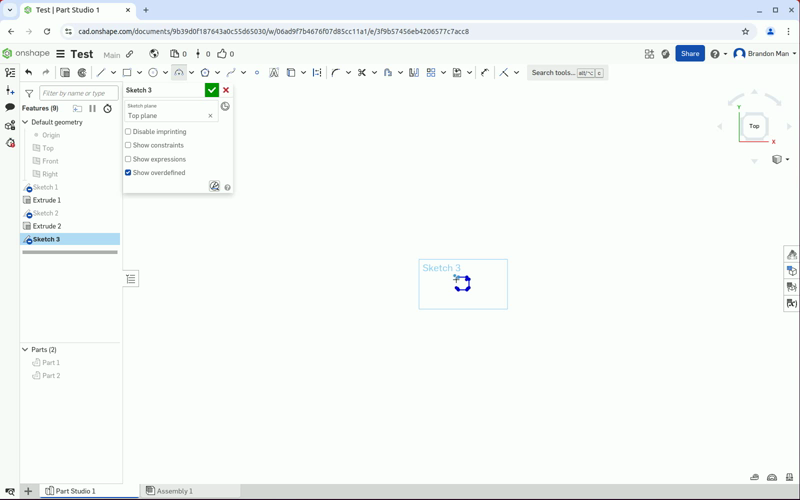
scroll(6)
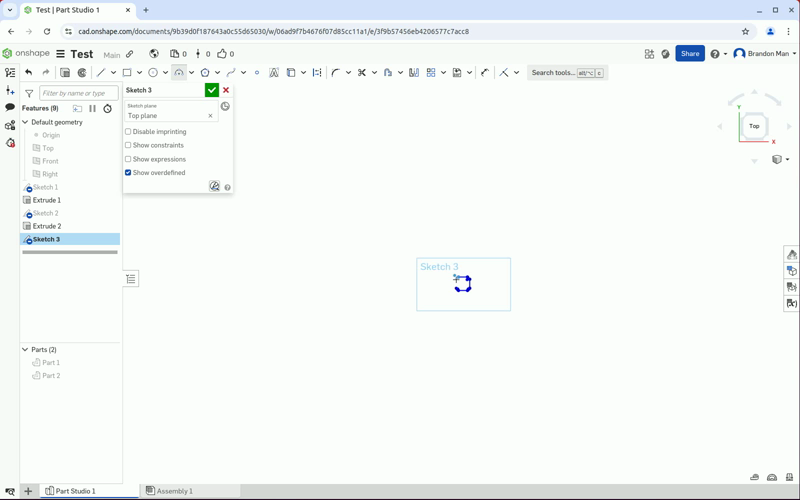
scroll(6)
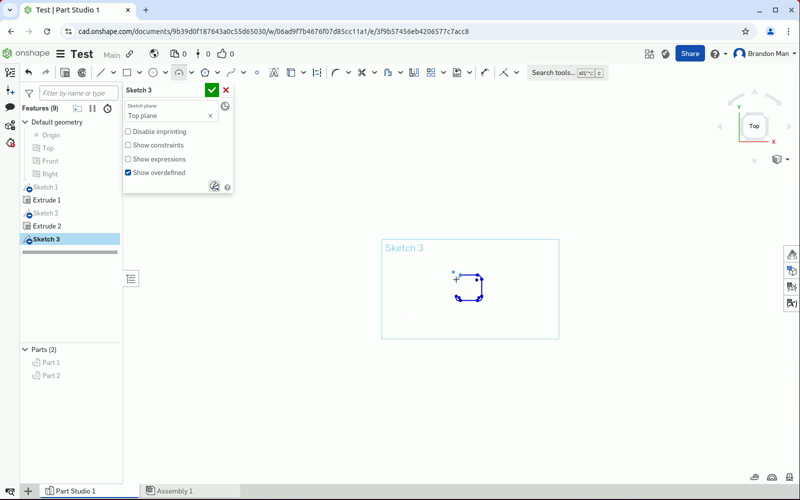
scroll(6)
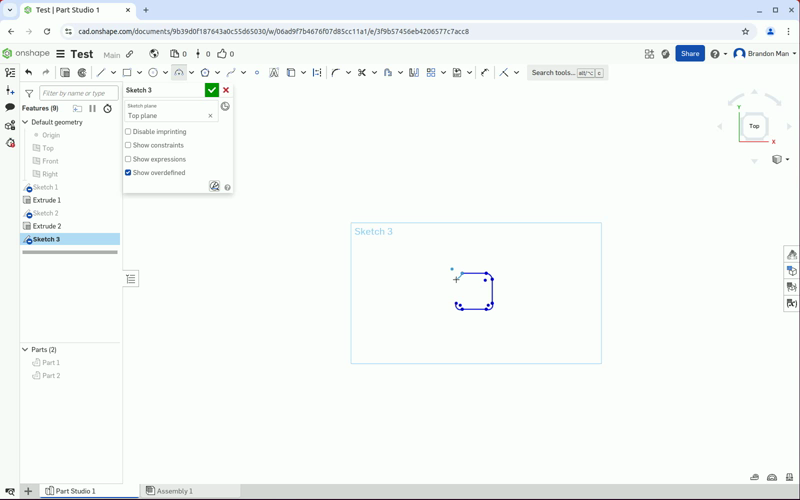
scroll(6)
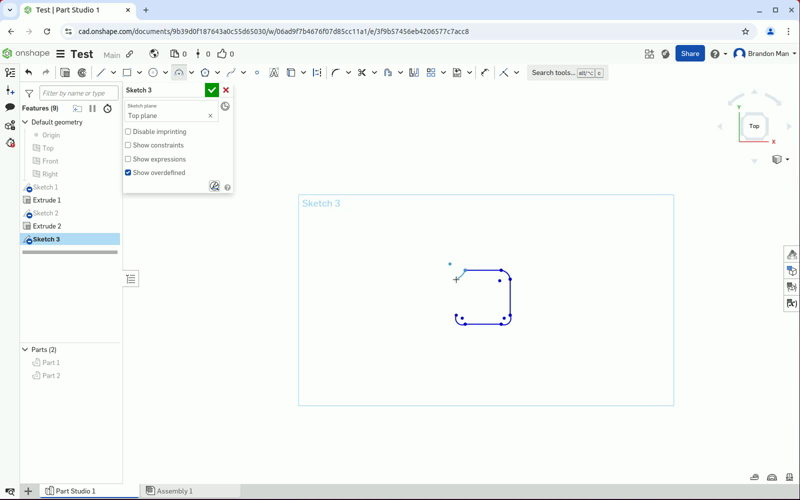
scroll(6)
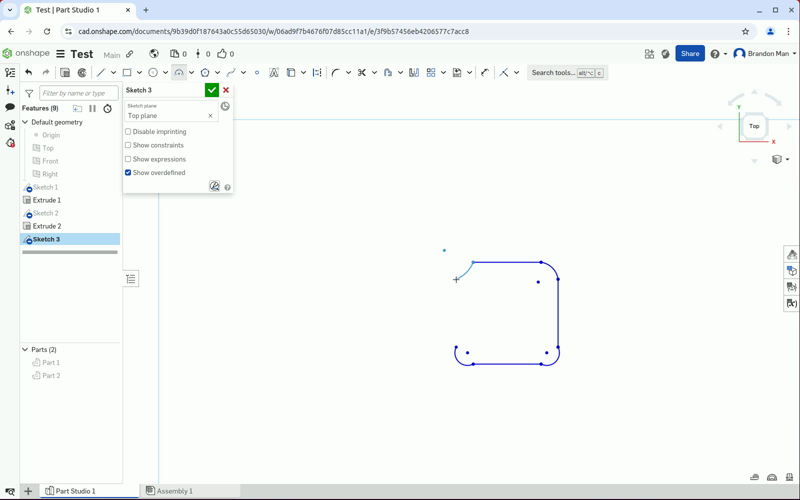
click(456, 279)
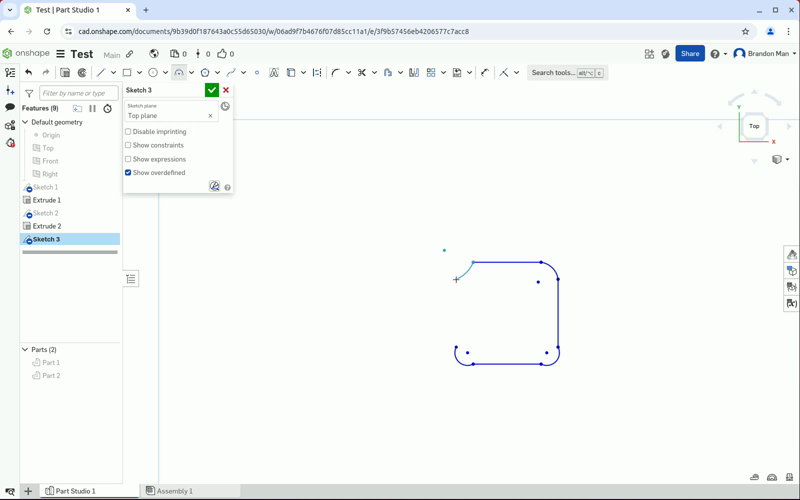
scroll(-6)
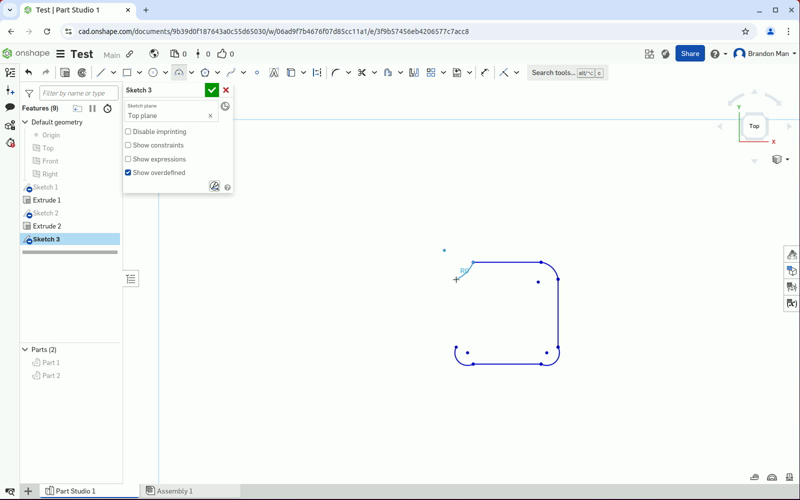
scroll(-6)
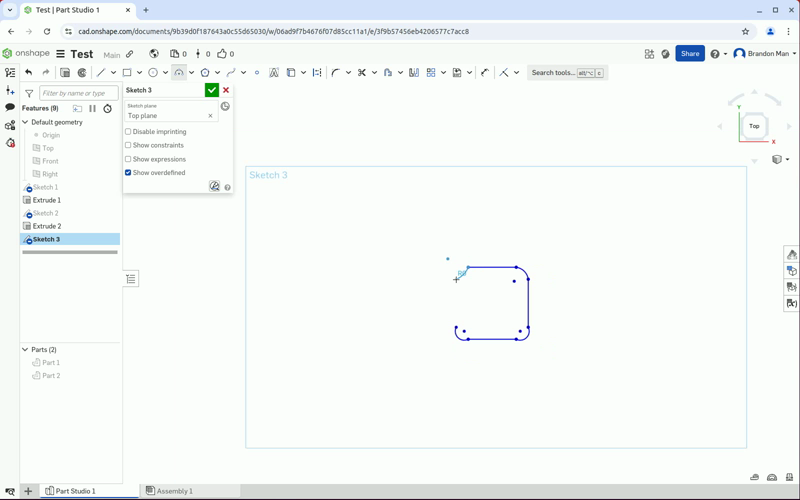
scroll(-6)
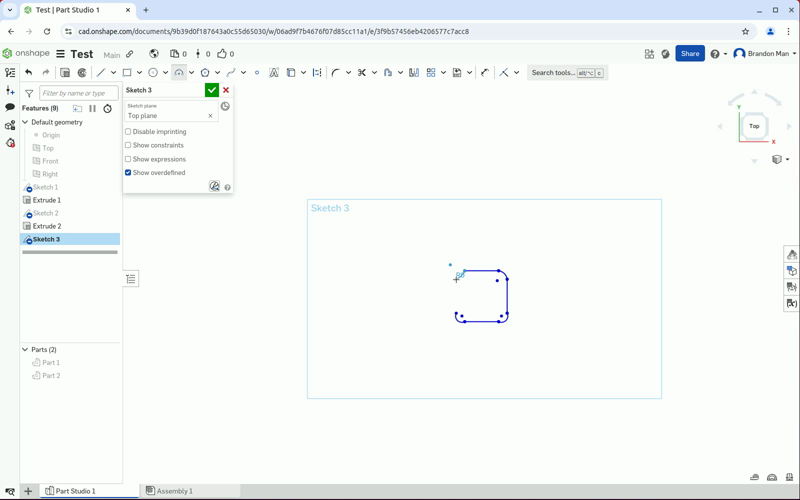
scroll(-6)
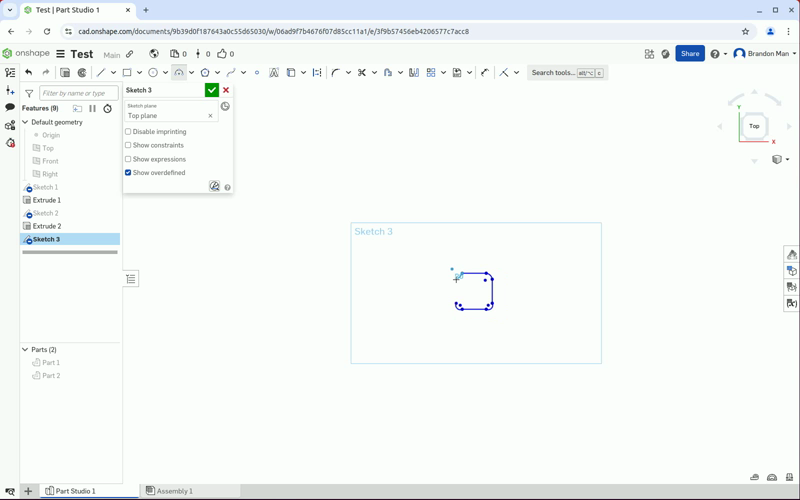
scroll(-6)
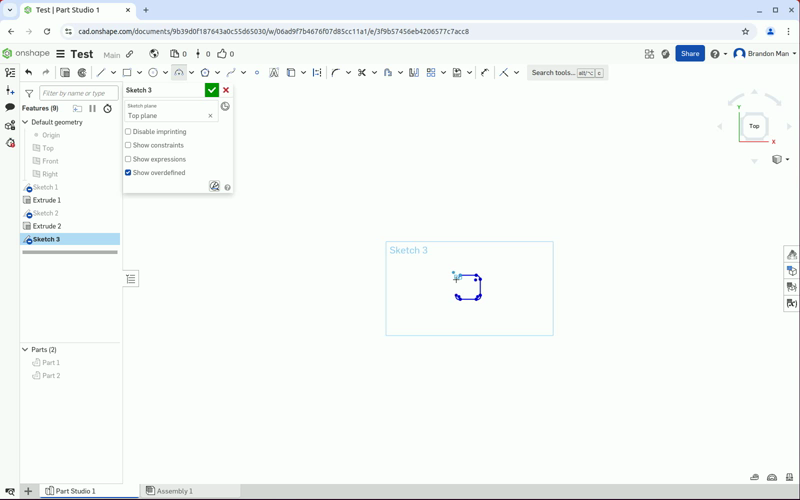
scroll(-6)
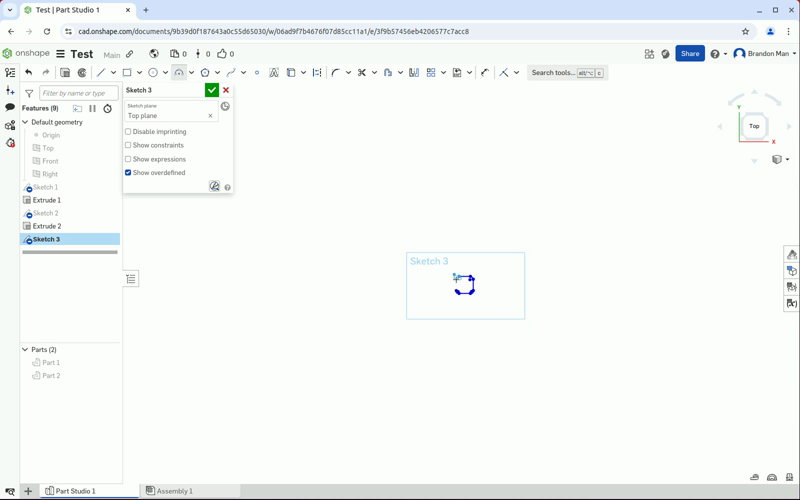
scroll(-6)
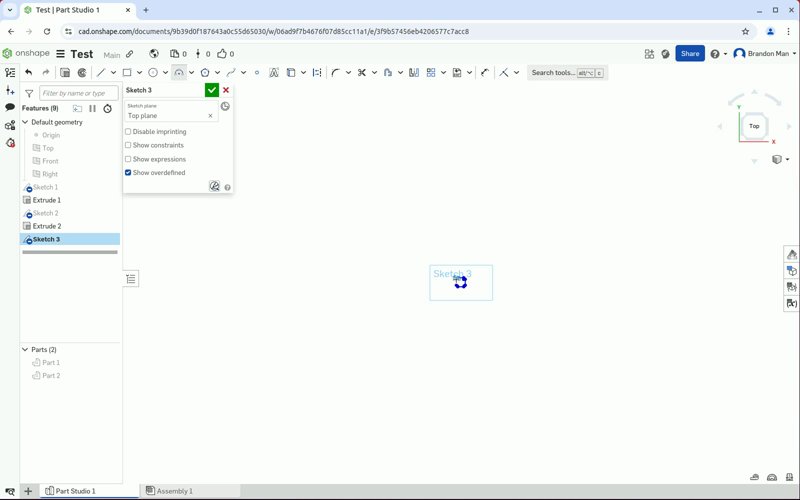
mouse_move(456, 278)
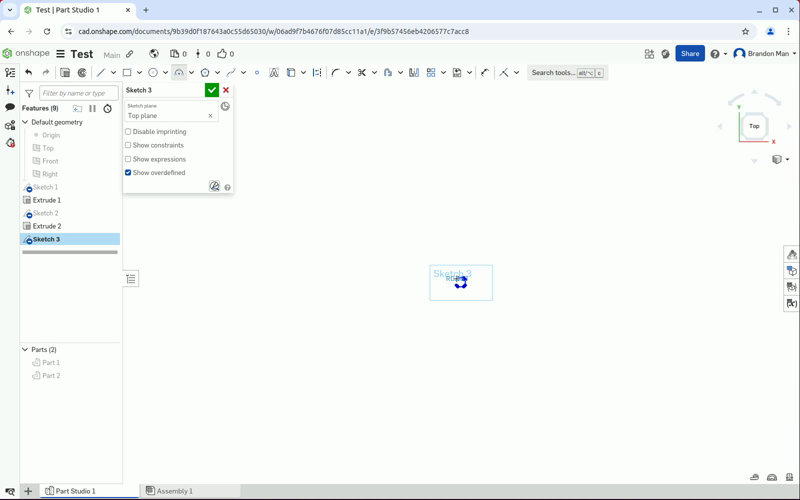
scroll(6)
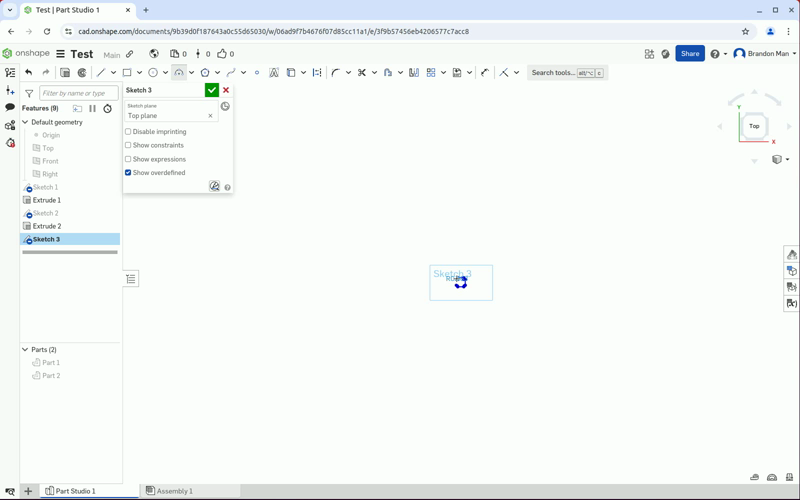
scroll(6)
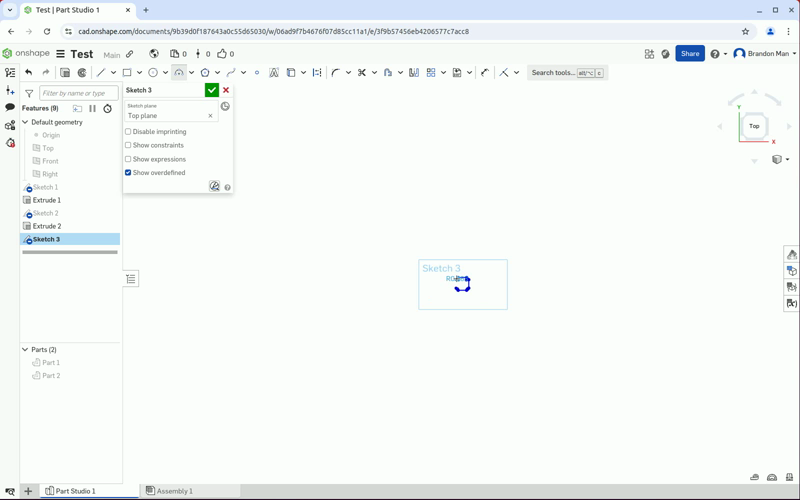
scroll(6)
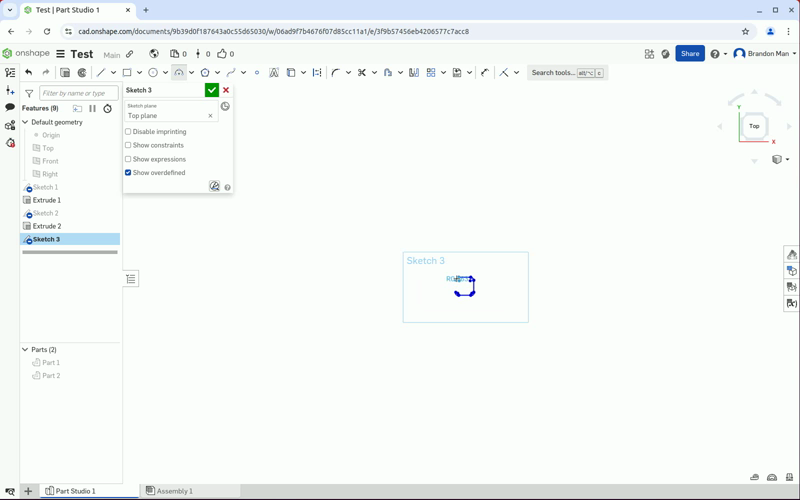
scroll(6)
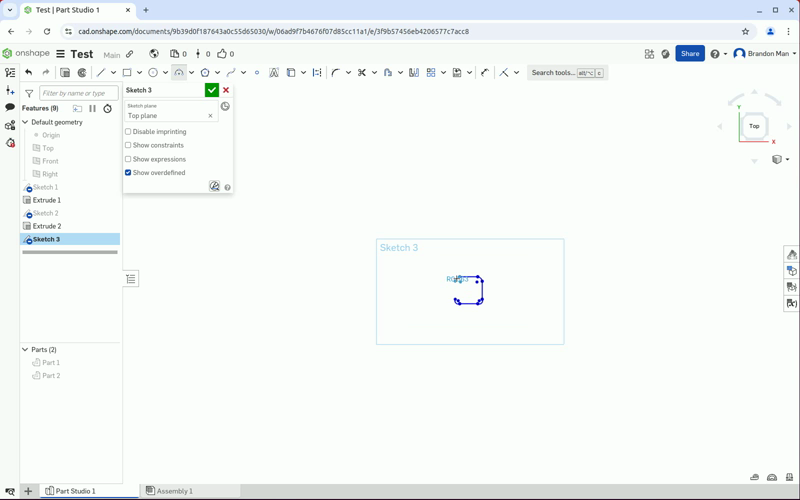
scroll(6)
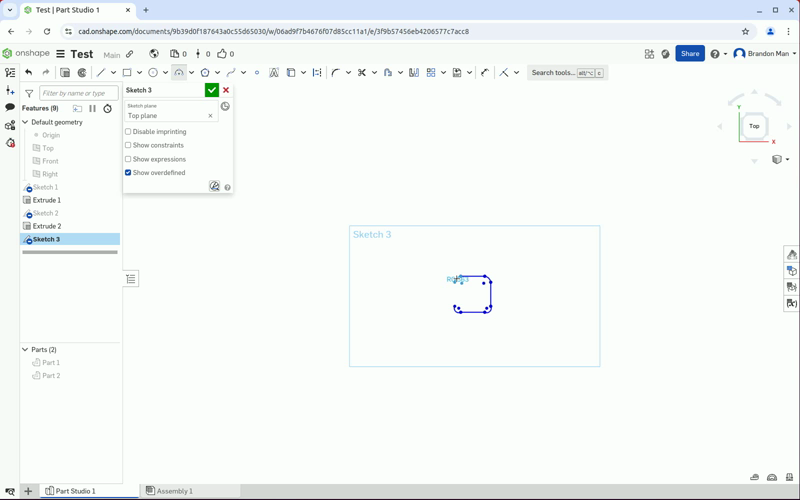
scroll(6)
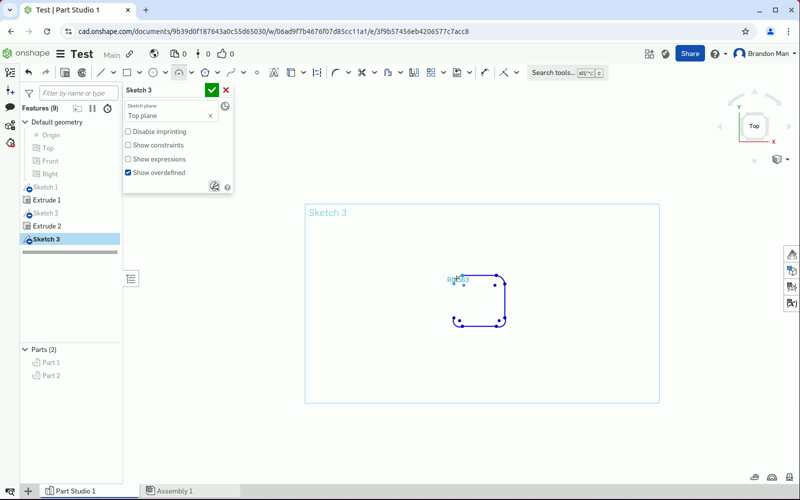
scroll(6)
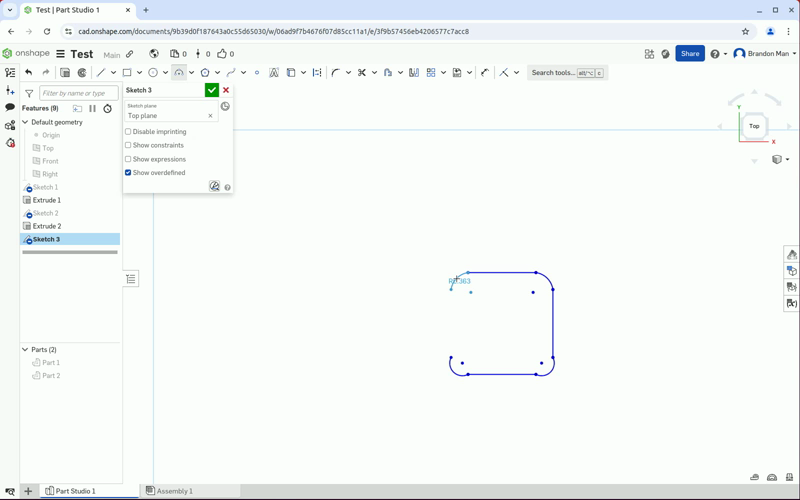
click(456, 278)
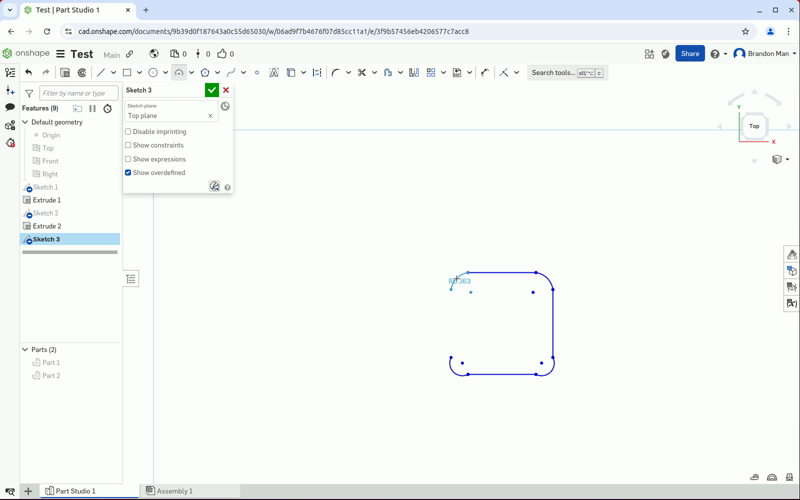
scroll(-6)
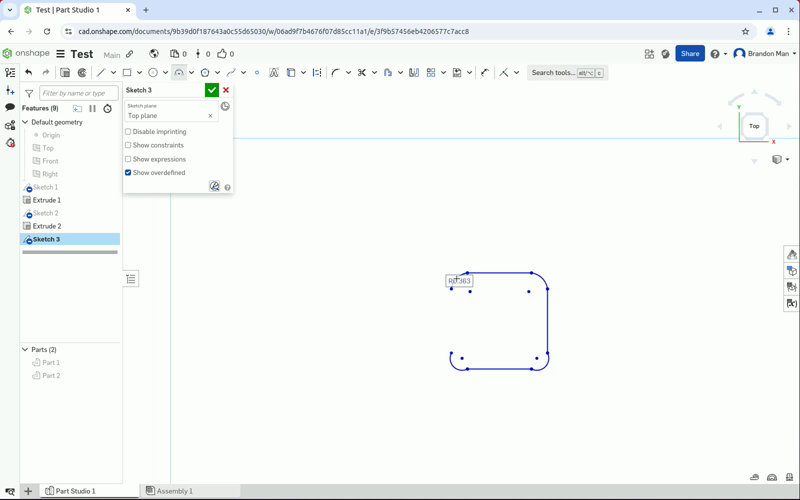
scroll(-6)
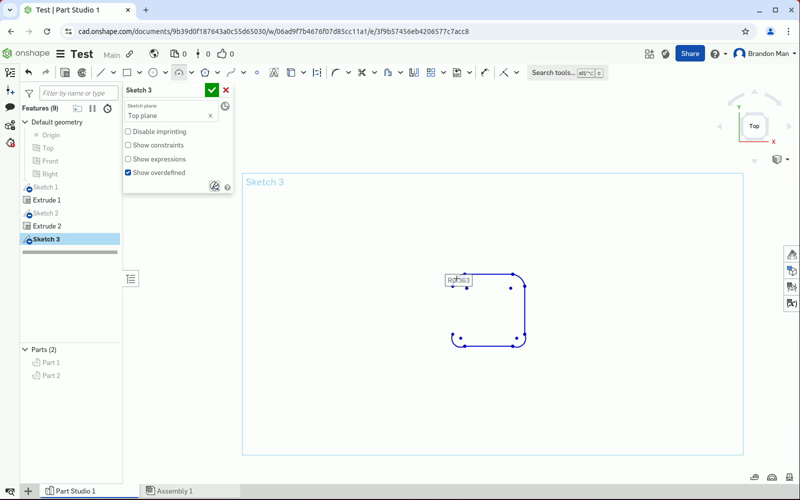
scroll(-6)
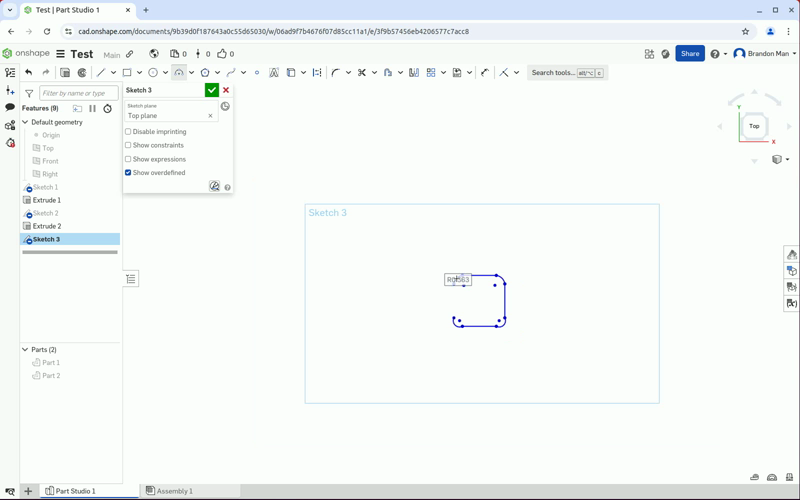
scroll(-6)
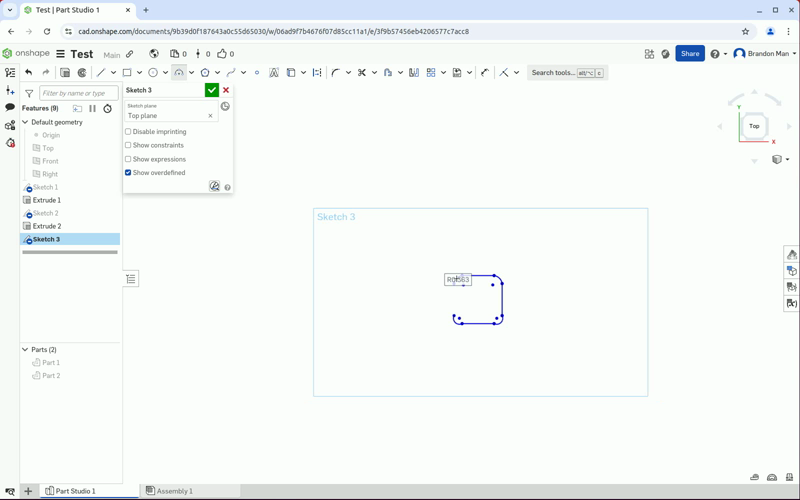
scroll(-6)
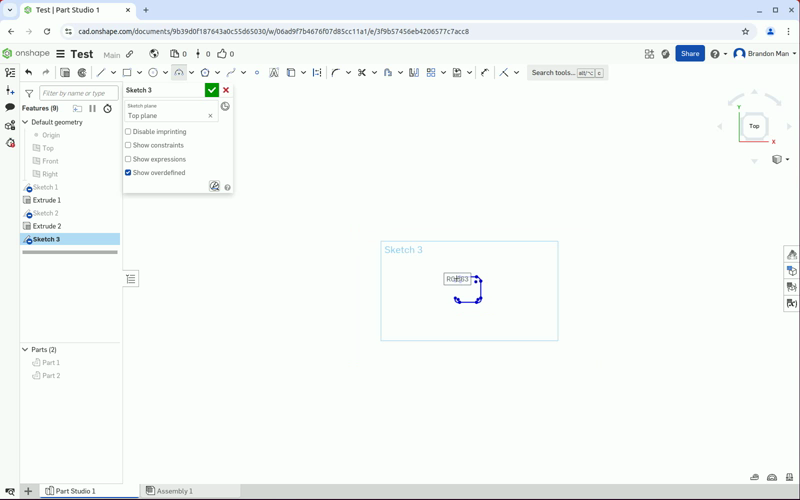
scroll(-6)
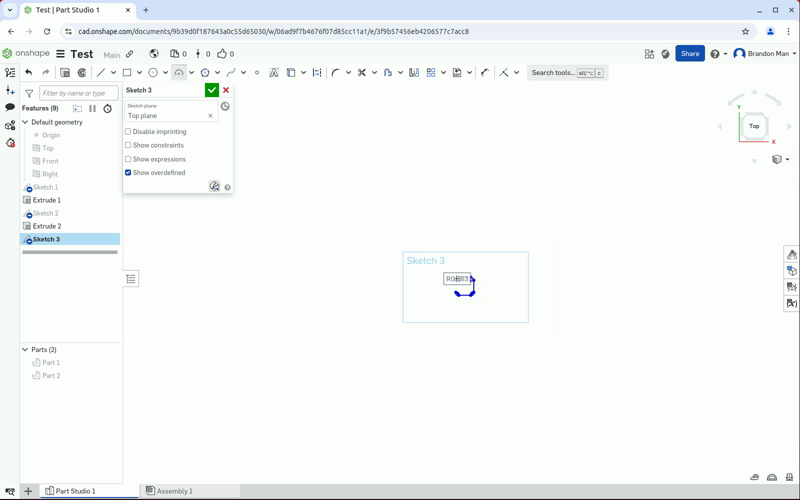
scroll(-6)
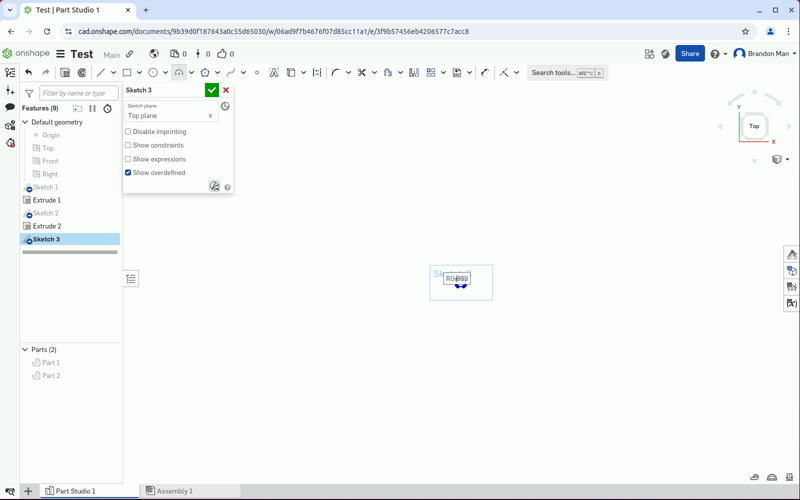
key_up(shift)
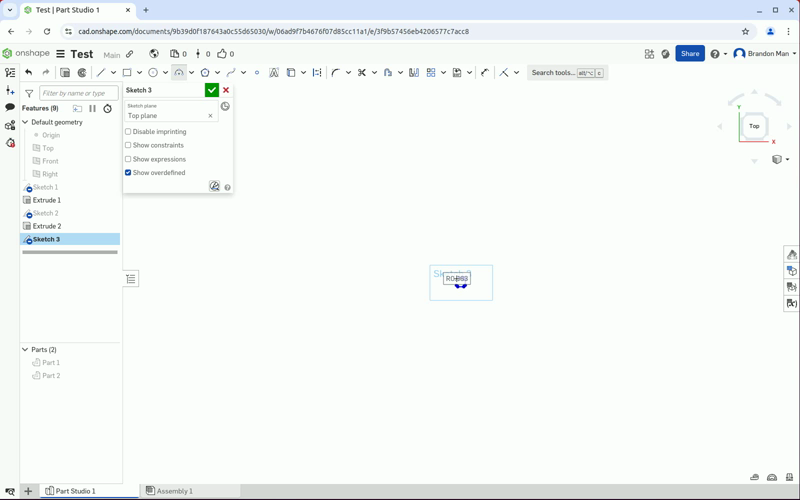
key(esc)
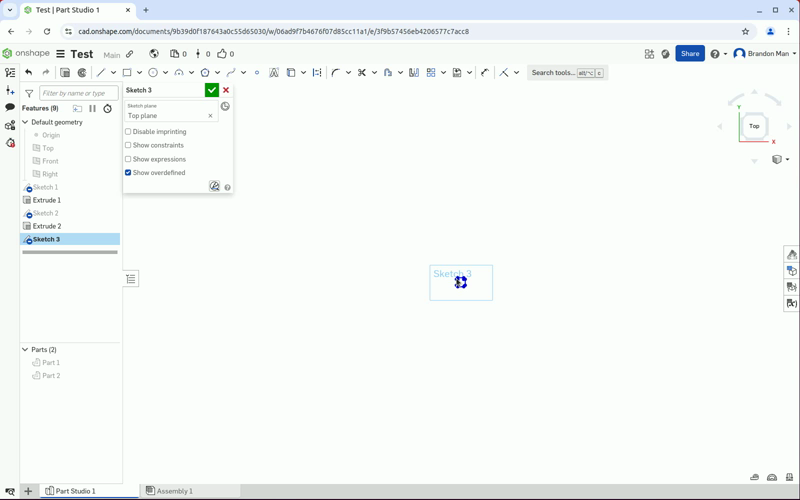
key(l)
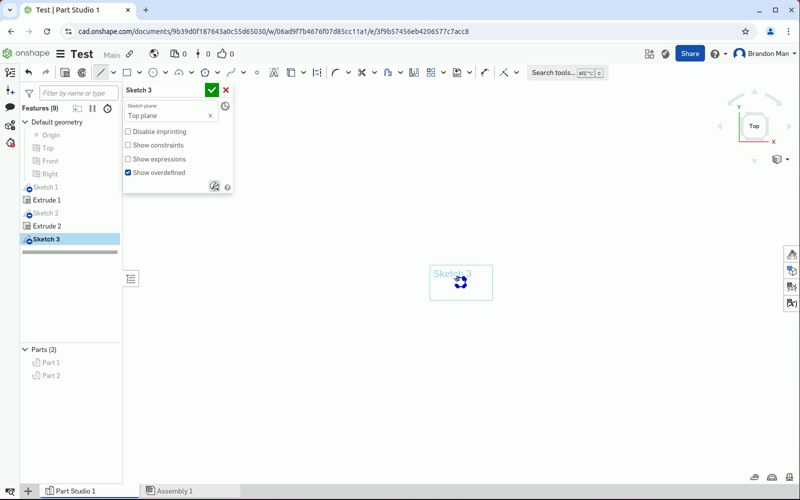
mouse_move(456, 279)
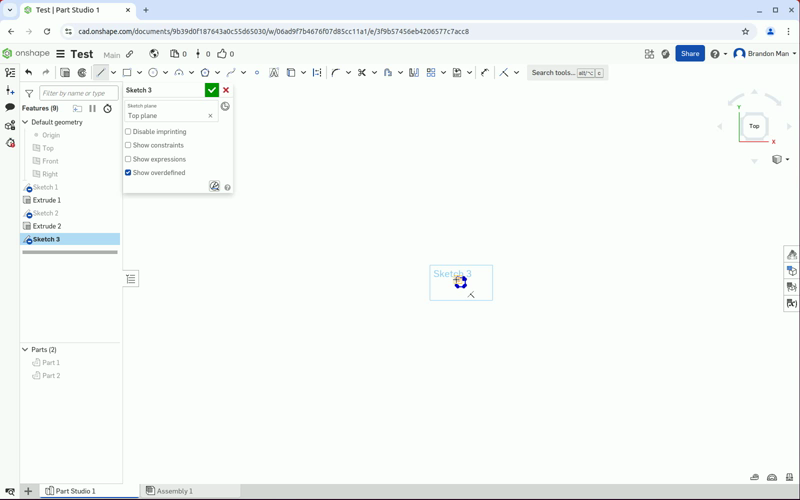
scroll(6)
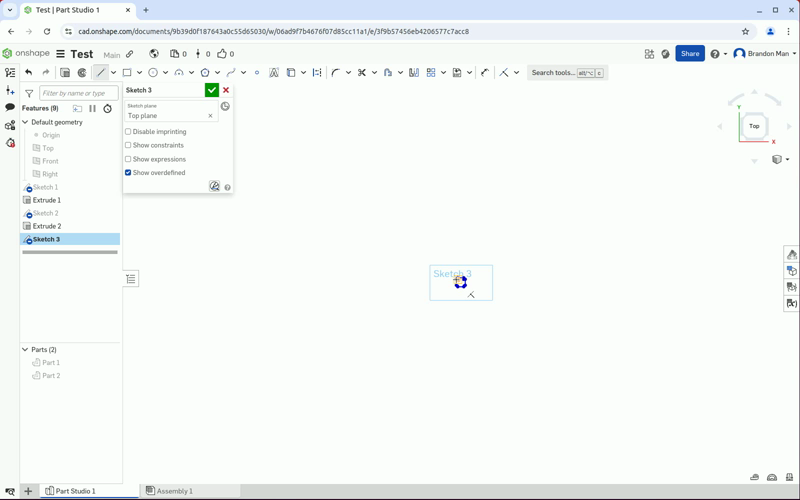
scroll(6)
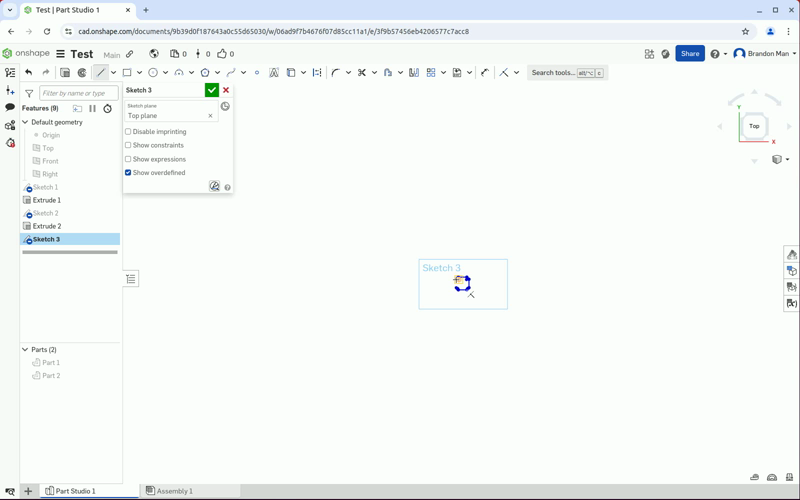
scroll(6)
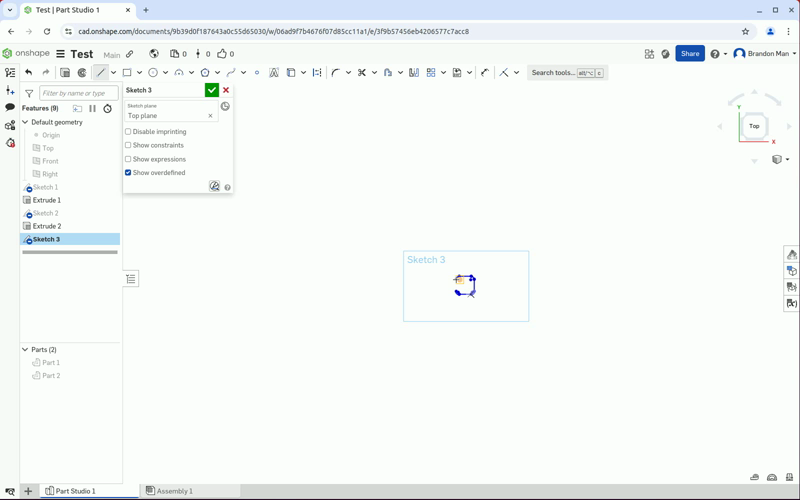
scroll(6)
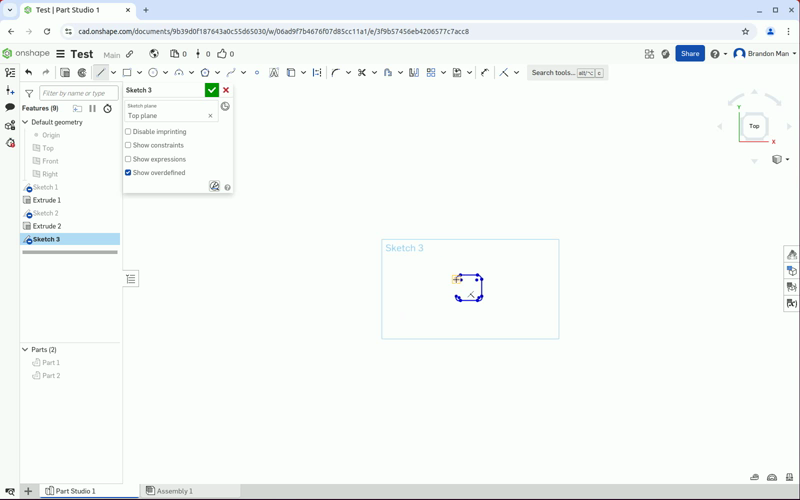
scroll(6)
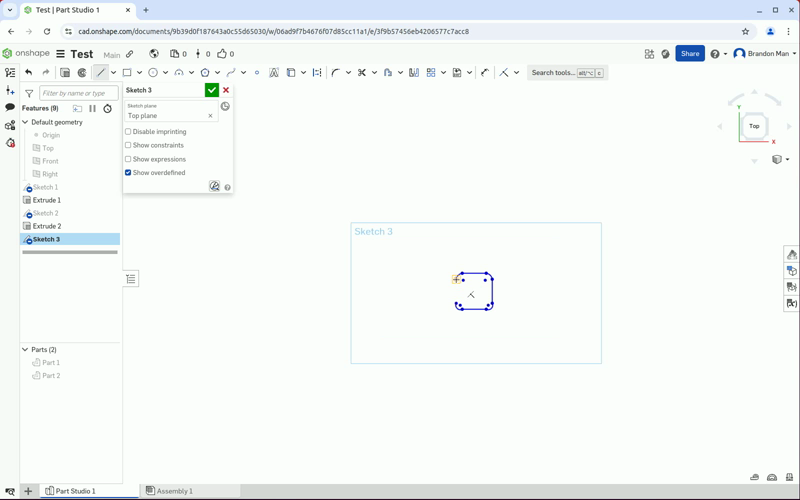
scroll(6)
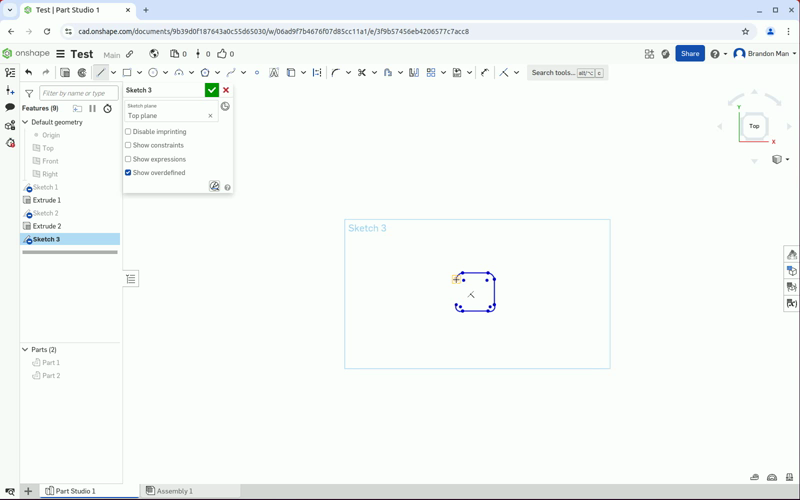
scroll(6)
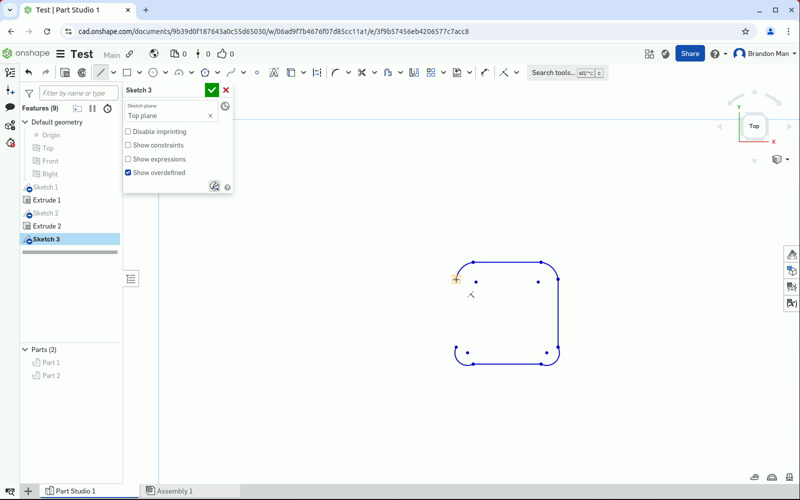
click(456, 279)
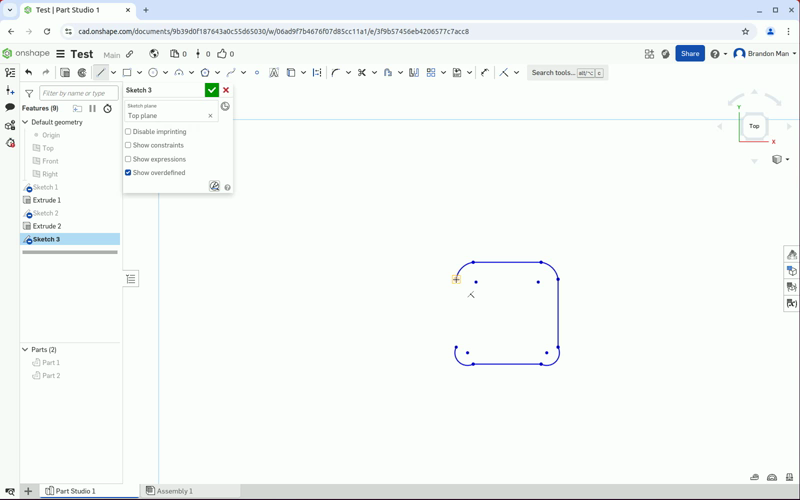
scroll(-6)
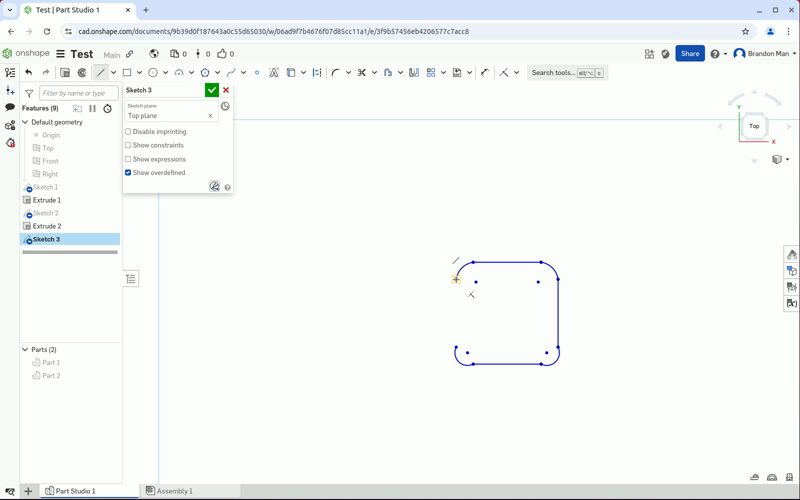
scroll(-6)
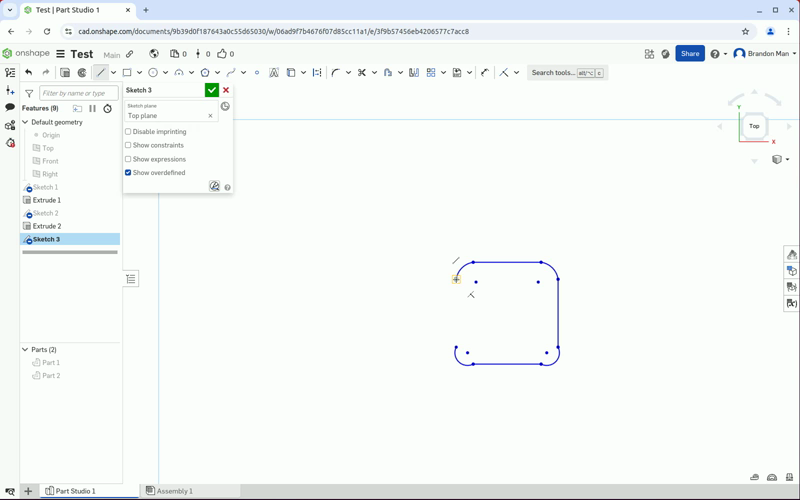
scroll(-6)
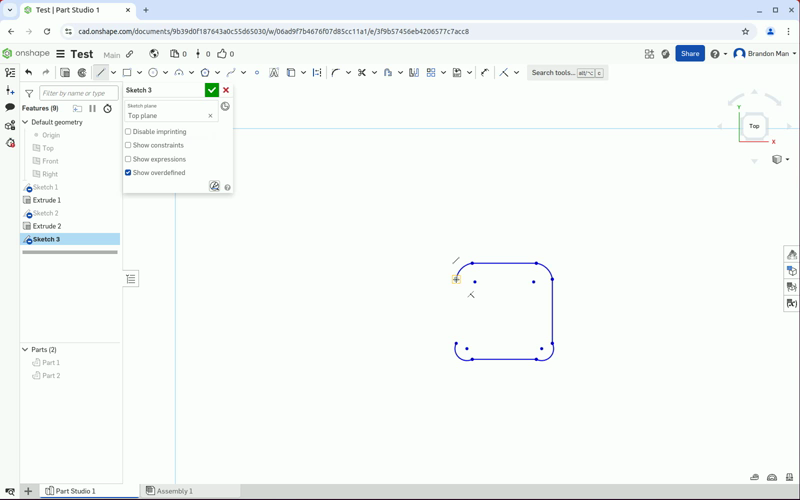
scroll(-6)
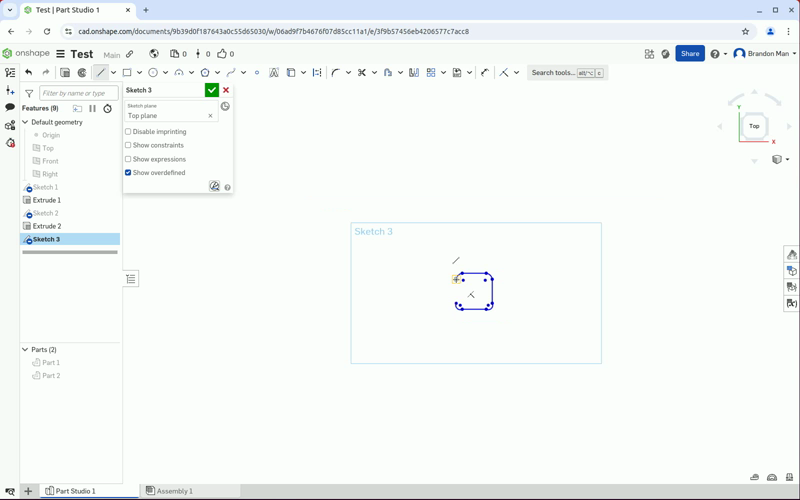
scroll(-6)
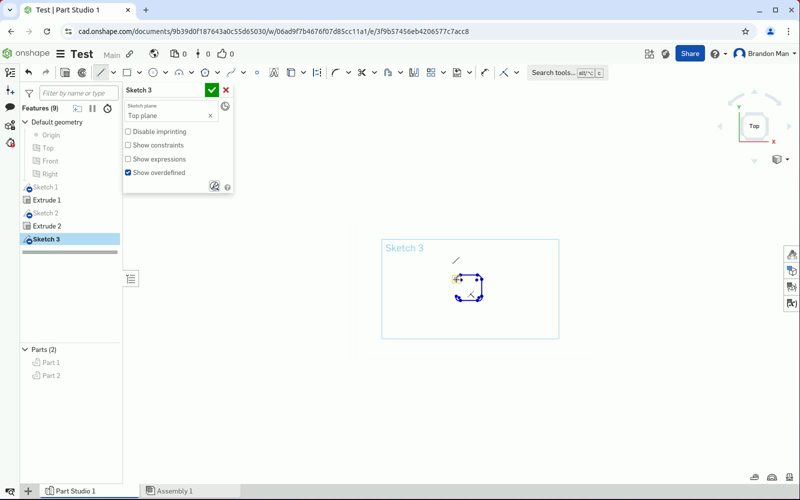
scroll(-6)
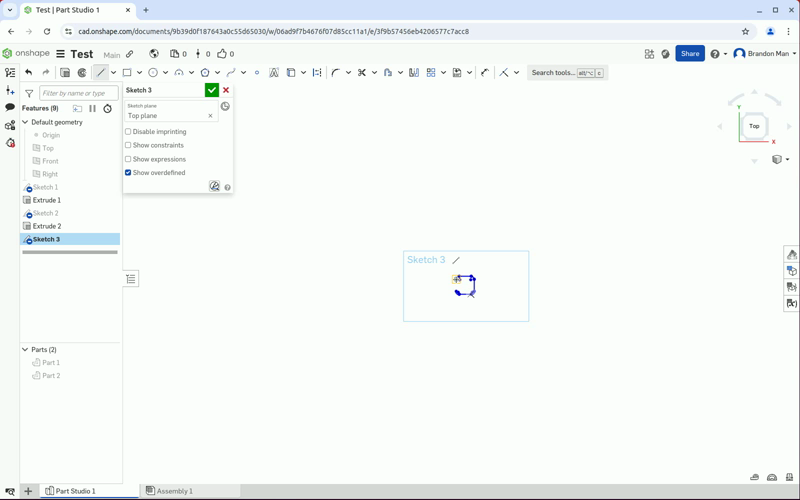
scroll(-6)
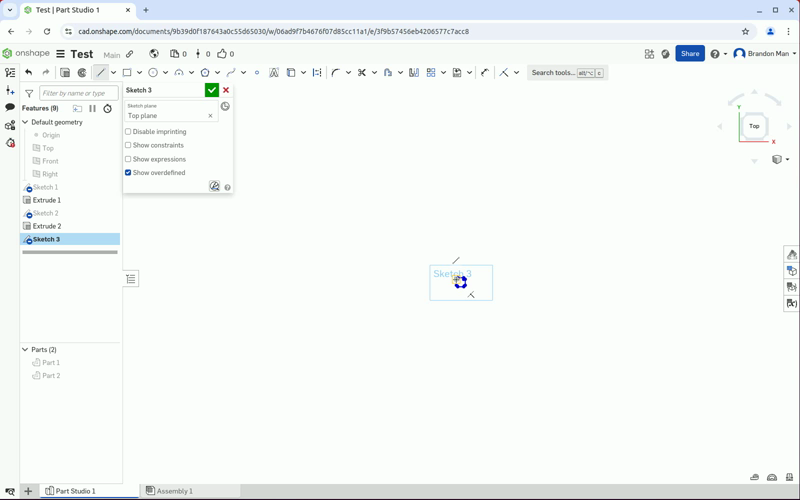
mouse_move(486, 279)
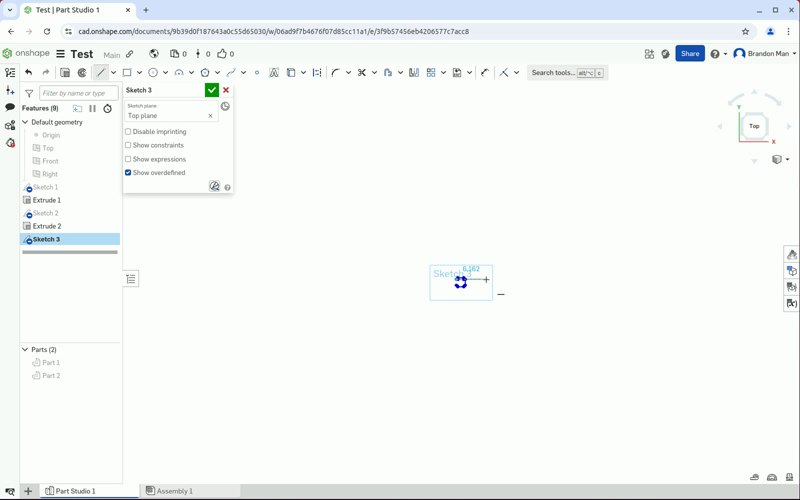
key_down(shift)
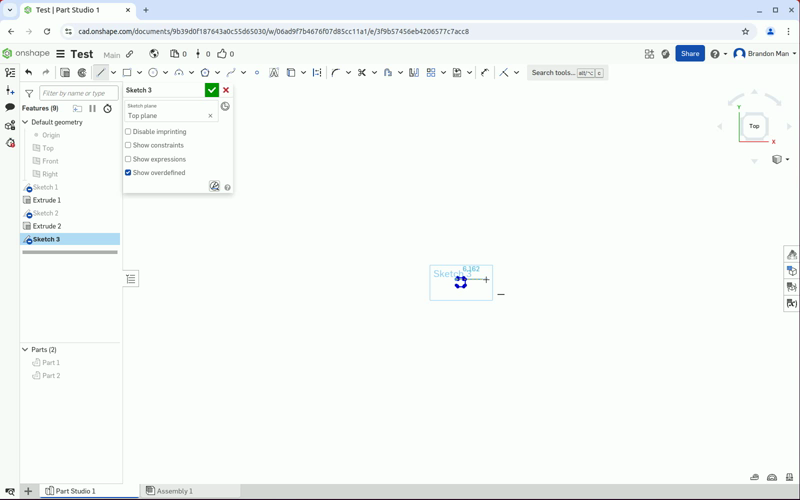
mouse_move(456, 285)
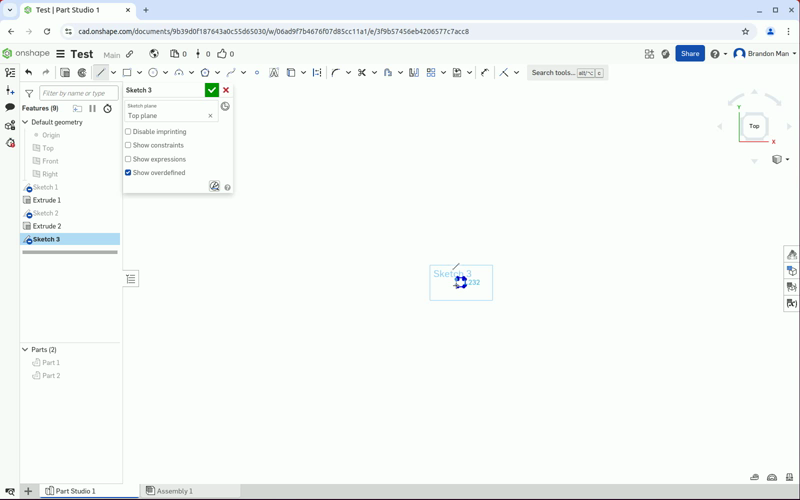
scroll(6)
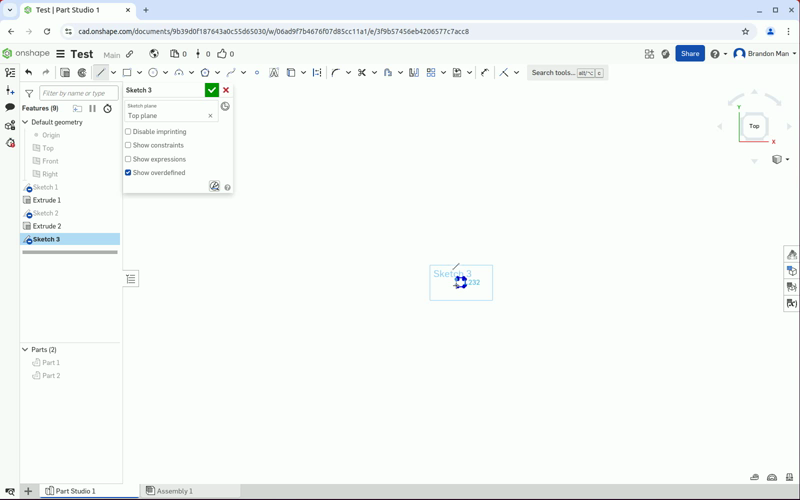
scroll(6)
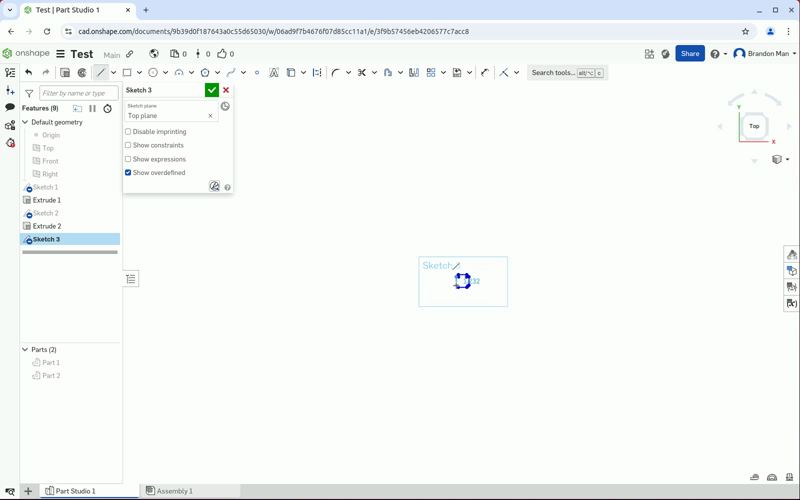
scroll(6)
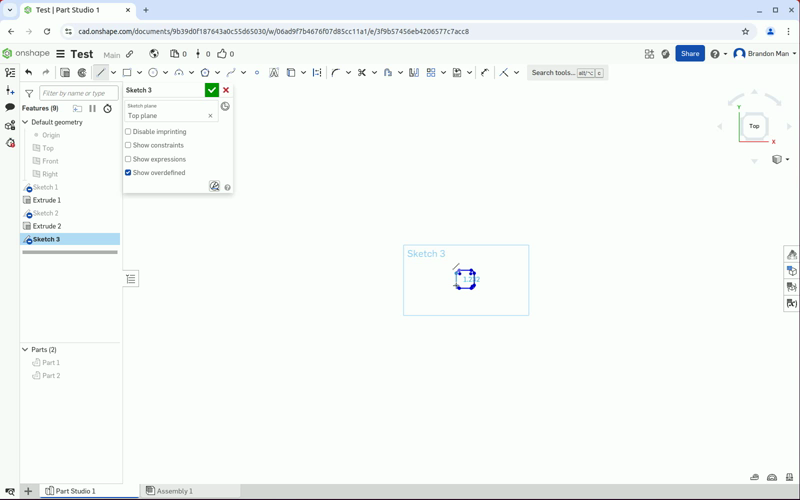
scroll(6)
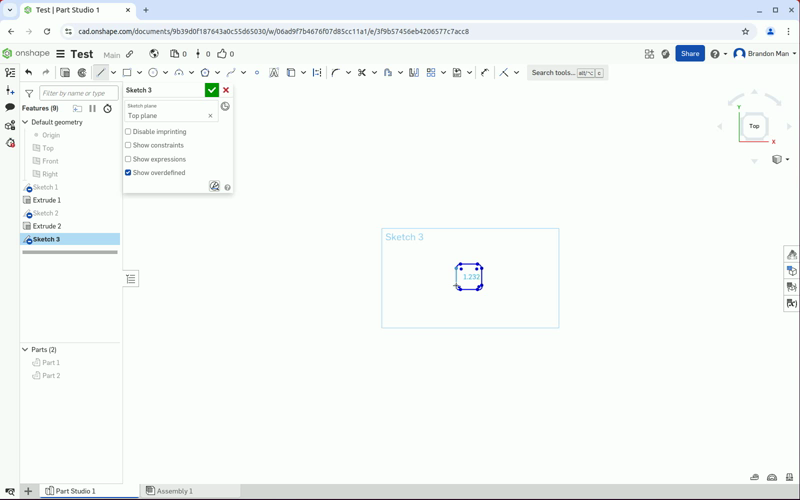
scroll(6)
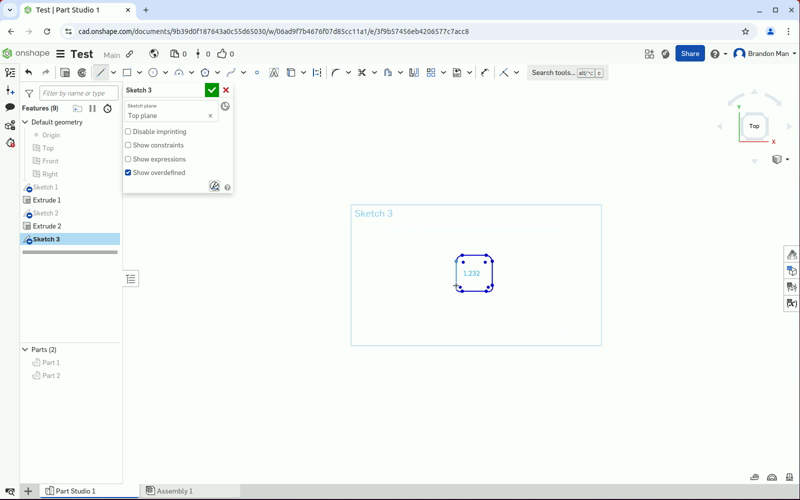
scroll(6)
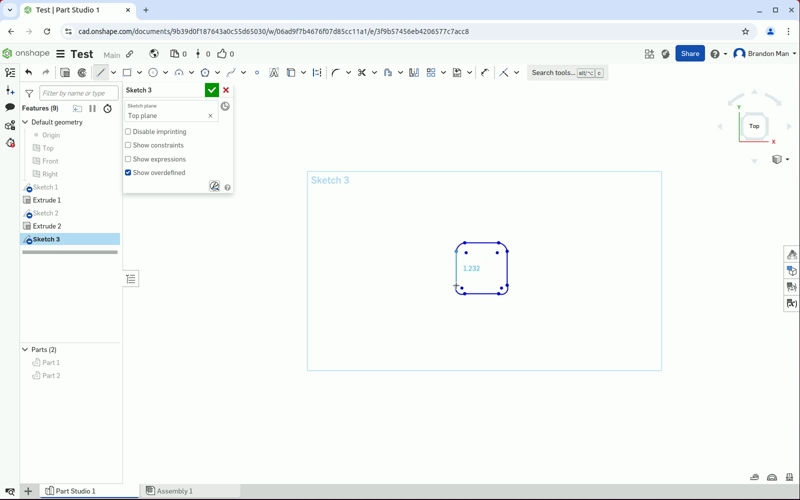
scroll(6)
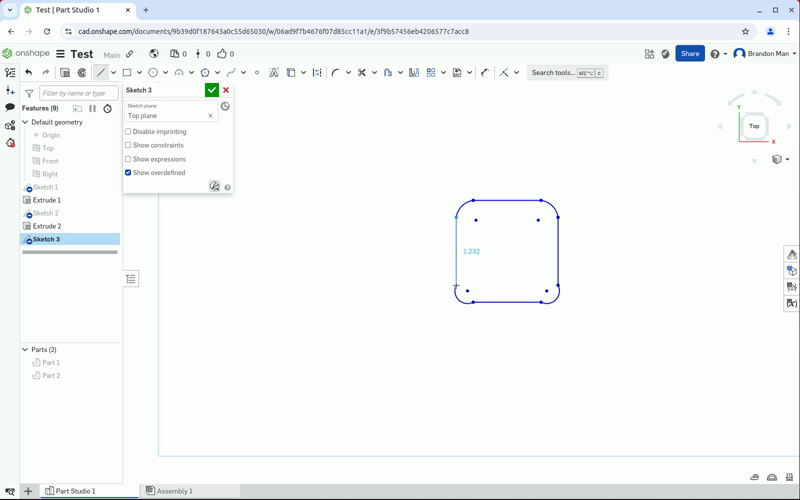
key_up(shift)
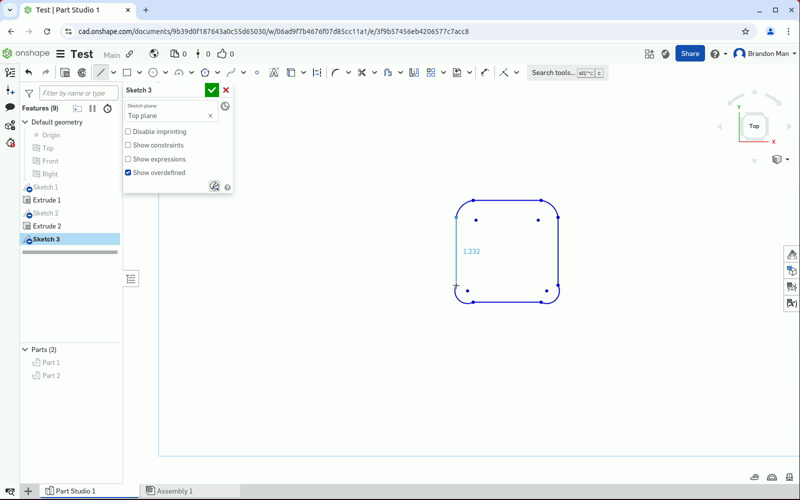
click(456, 285)
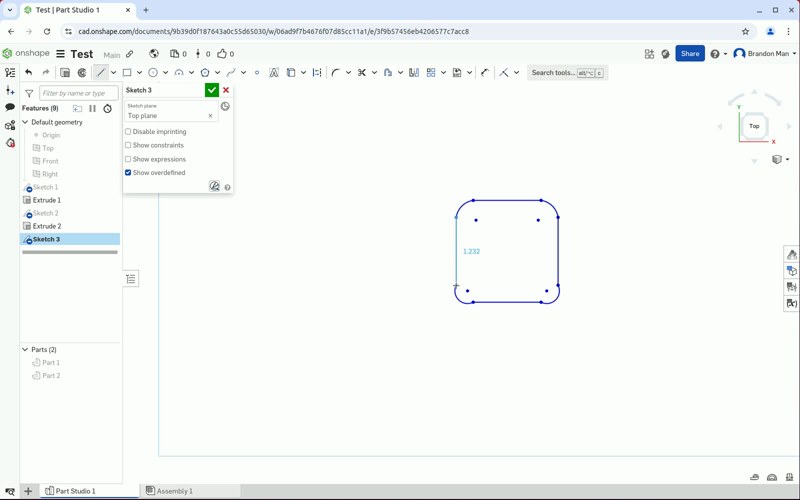
scroll(-6)
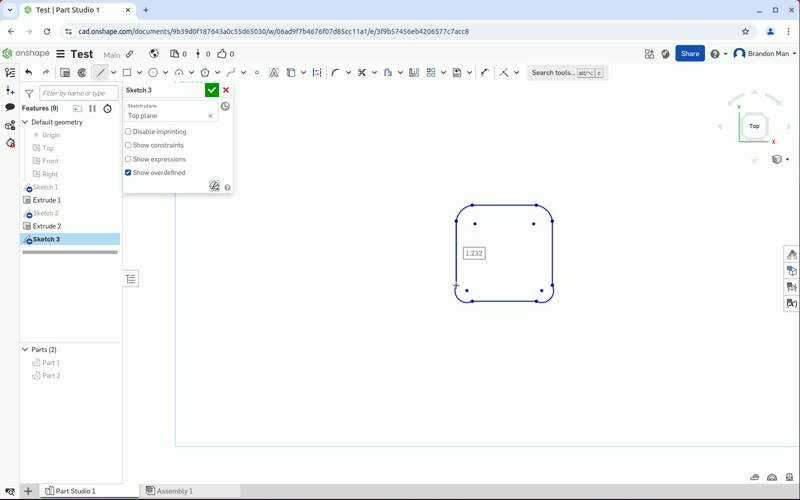
scroll(-6)
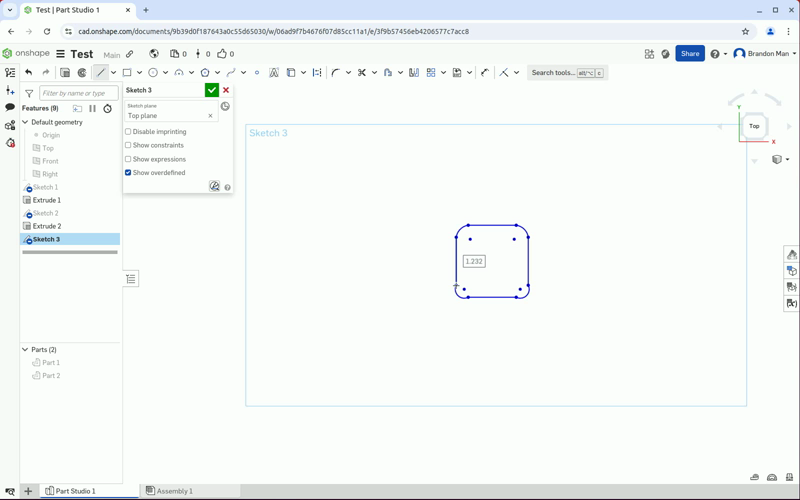
scroll(-6)
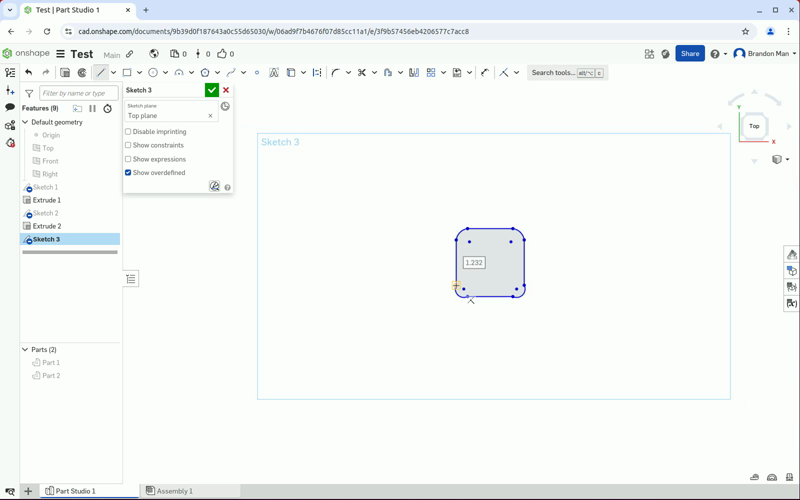
scroll(-6)
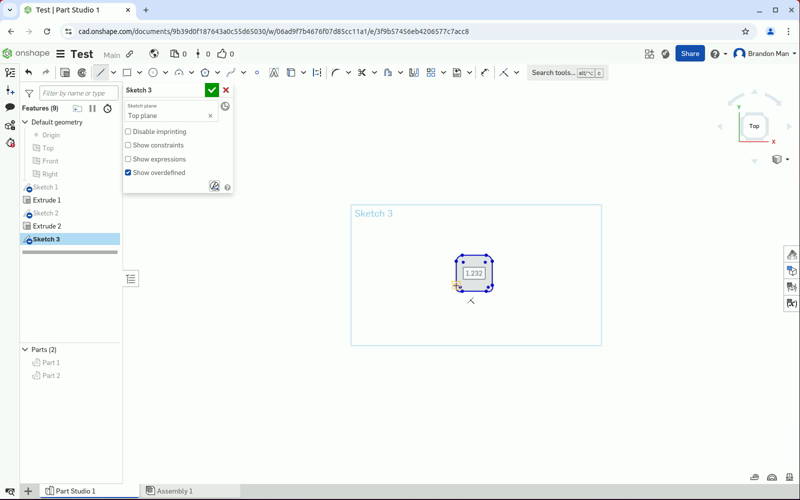
scroll(-6)
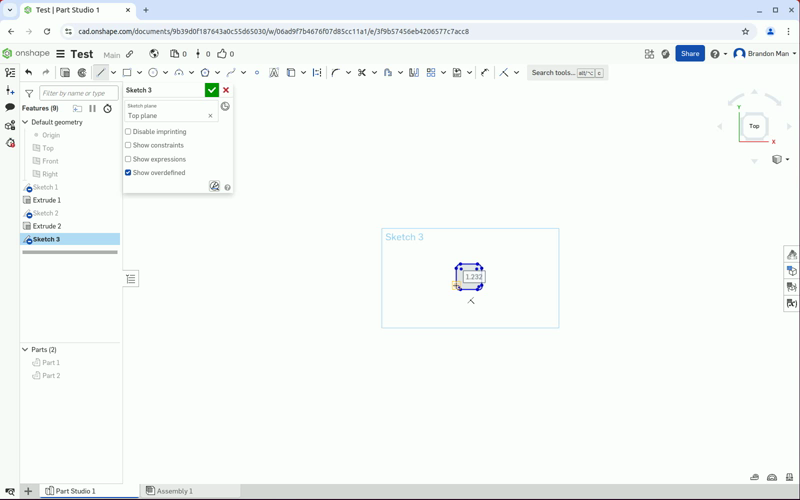
scroll(-6)
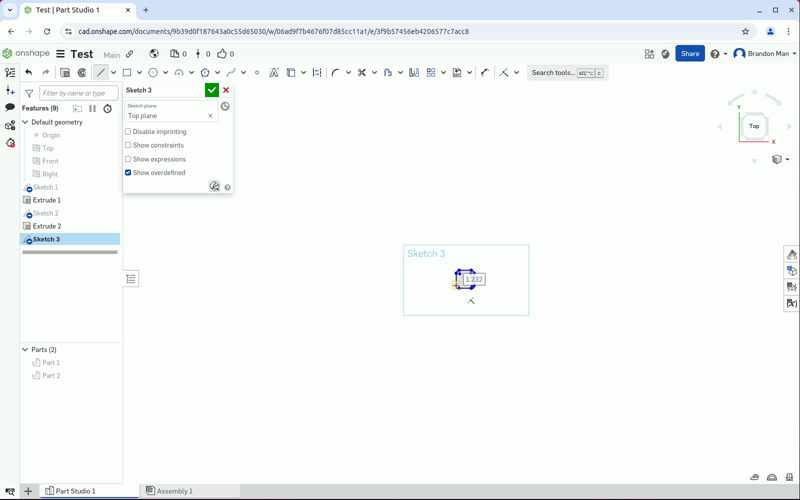
scroll(-6)
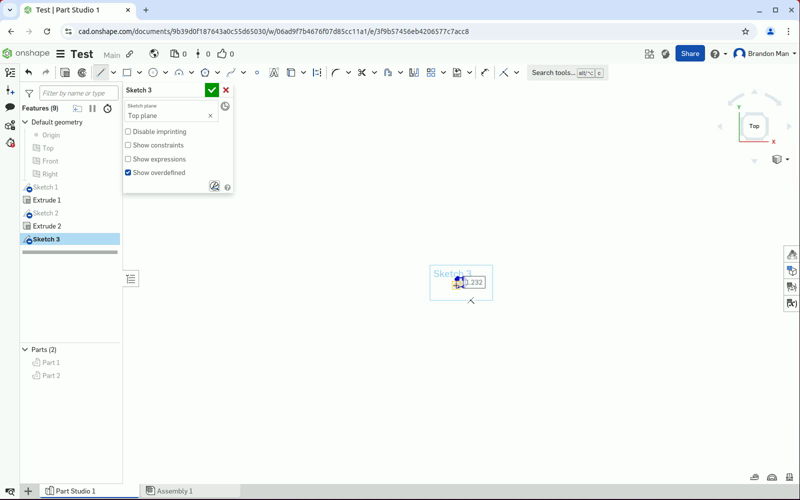
key(esc)
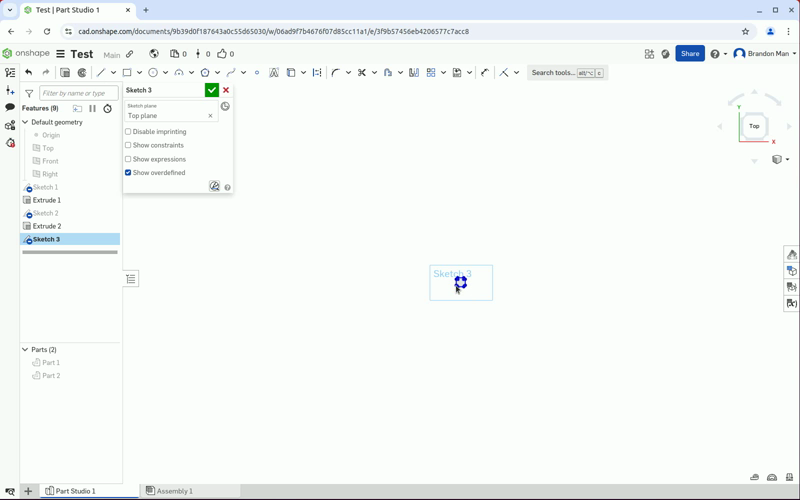
key(l)
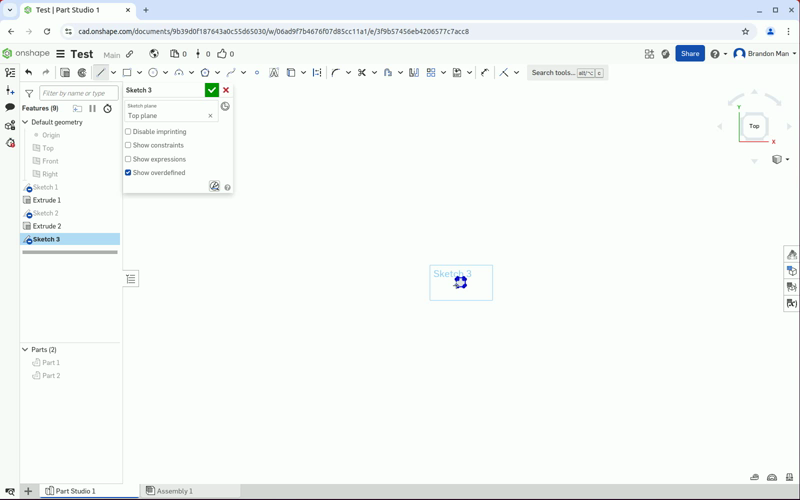
key_down(shift)
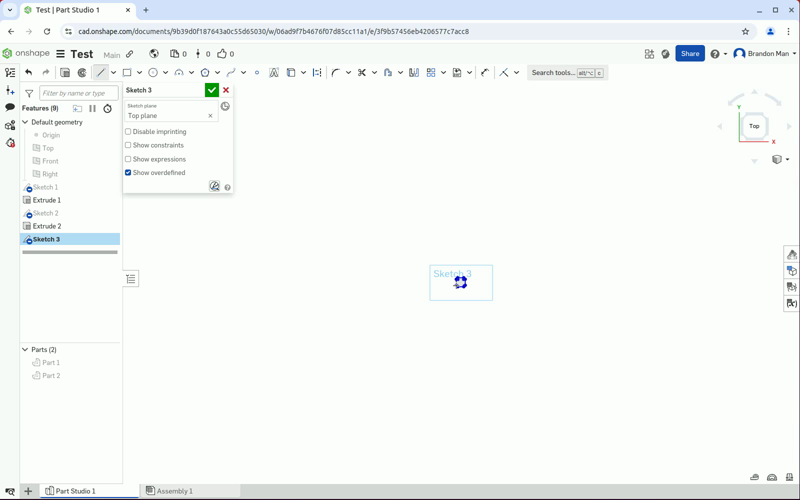
mouse_move(458, 284)
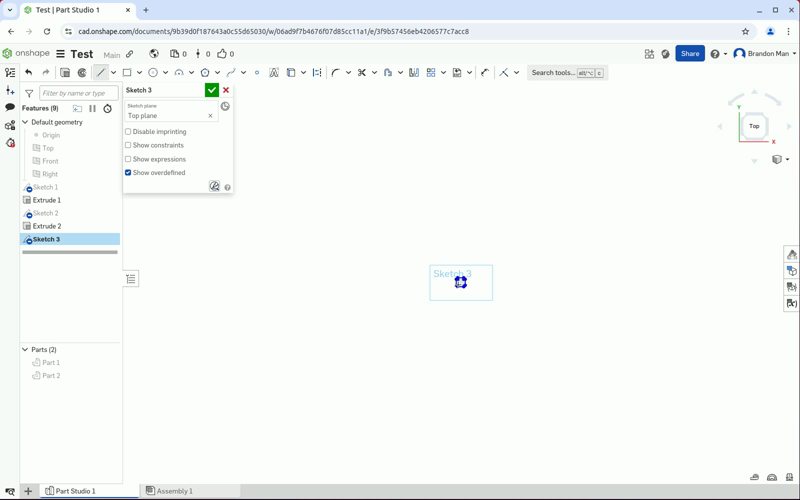
scroll(6)
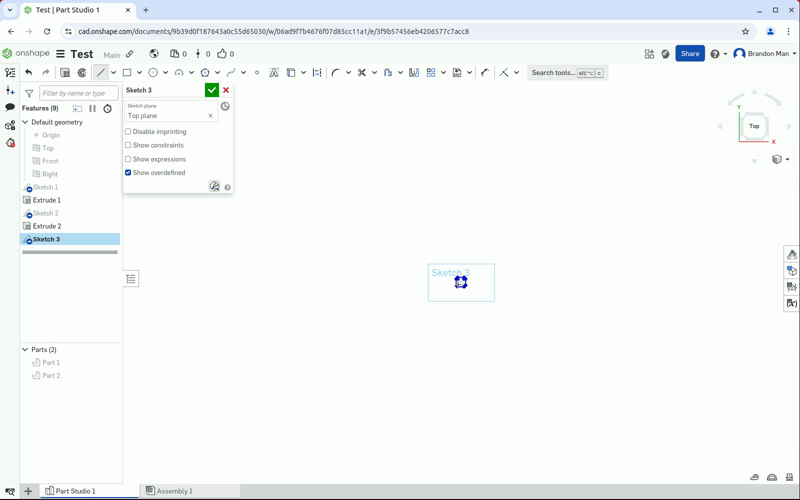
scroll(6)
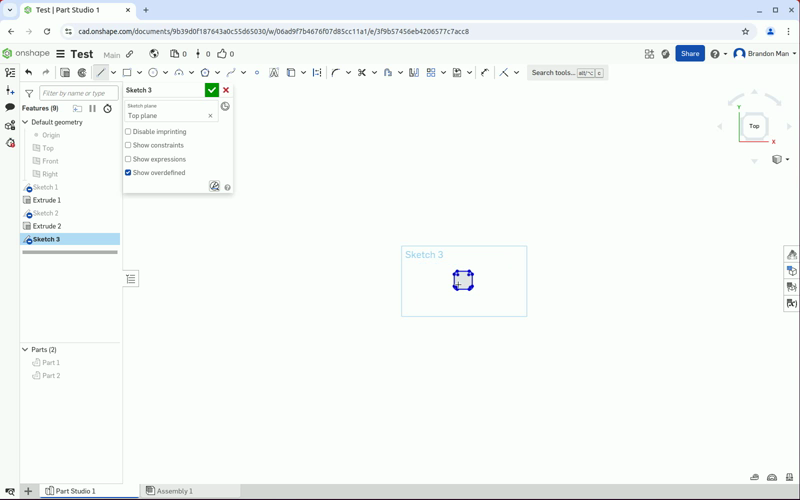
scroll(6)
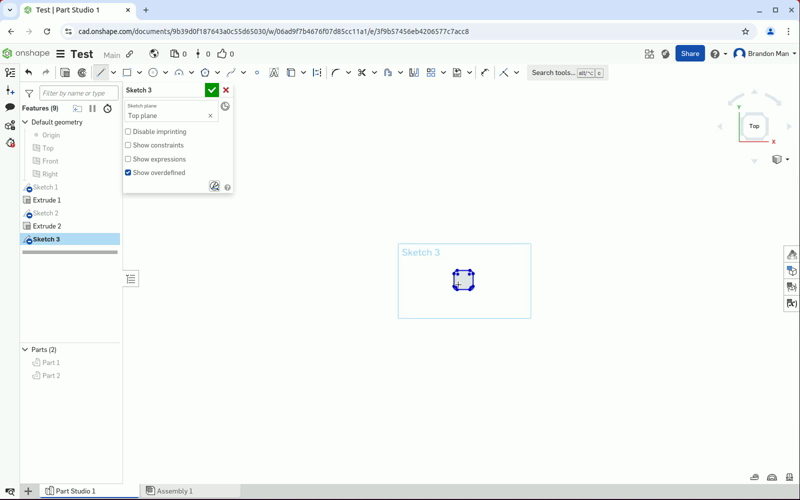
scroll(6)
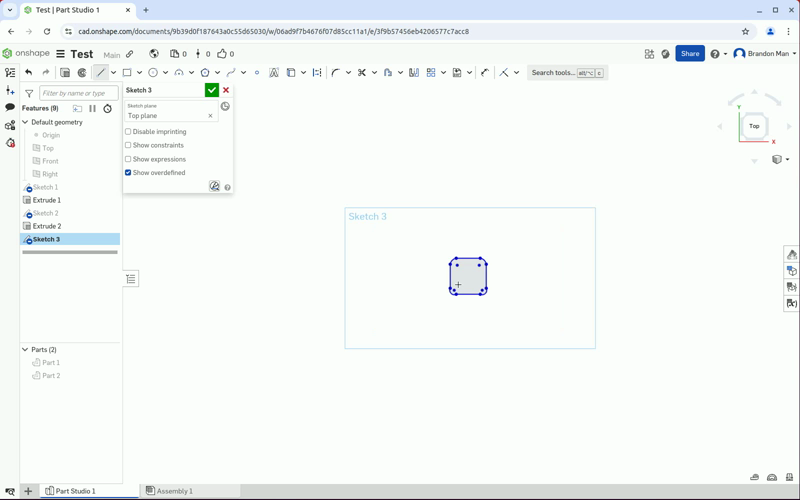
scroll(6)
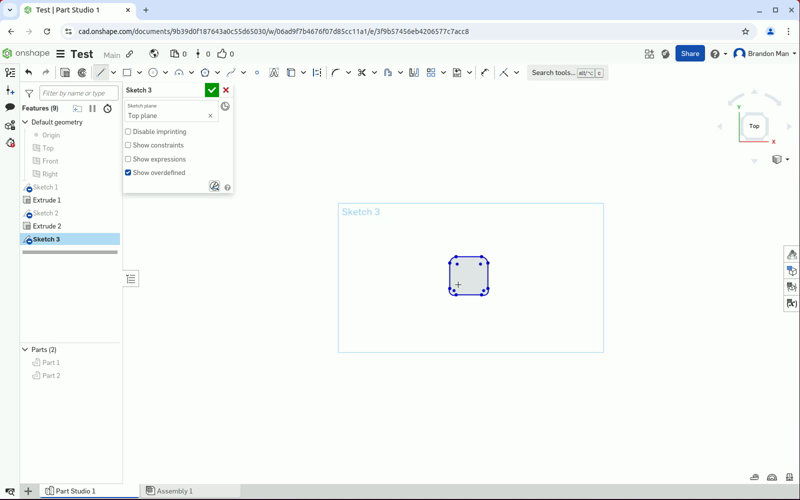
scroll(6)
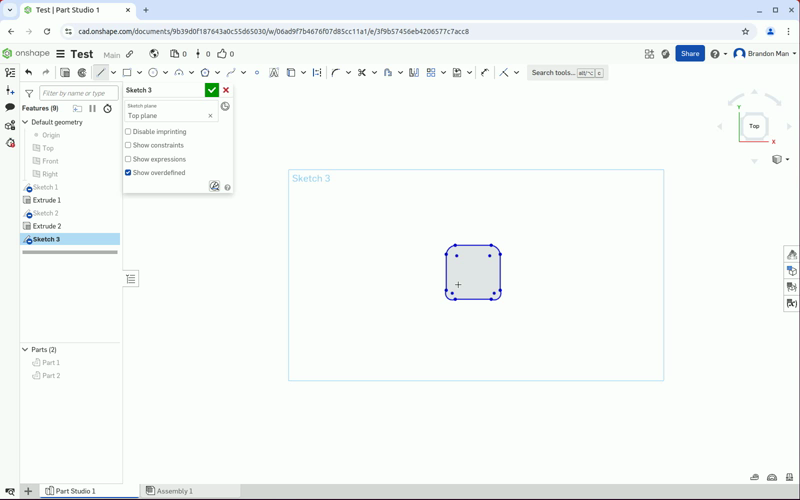
scroll(6)
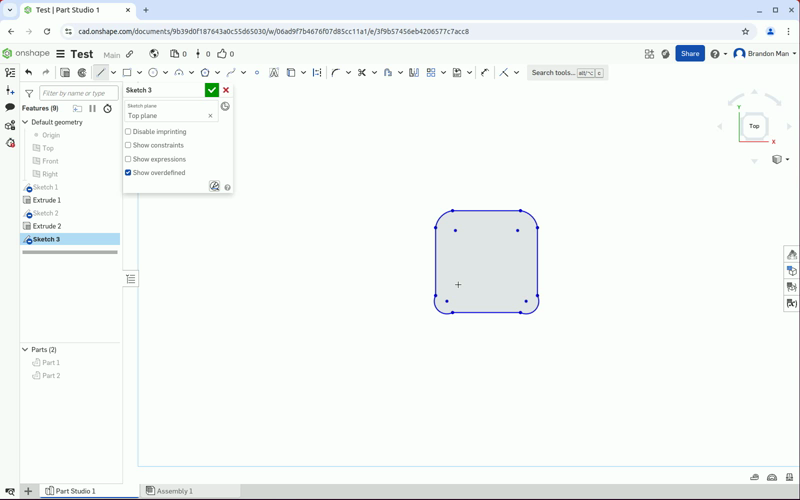
click(458, 284)
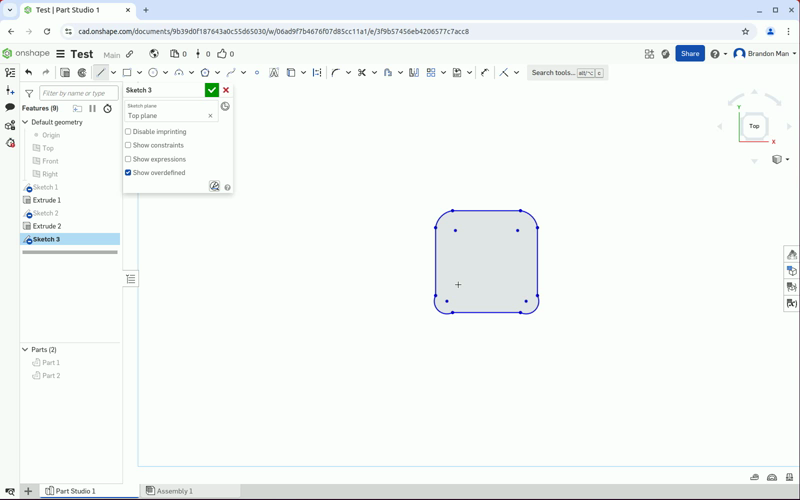
scroll(-6)
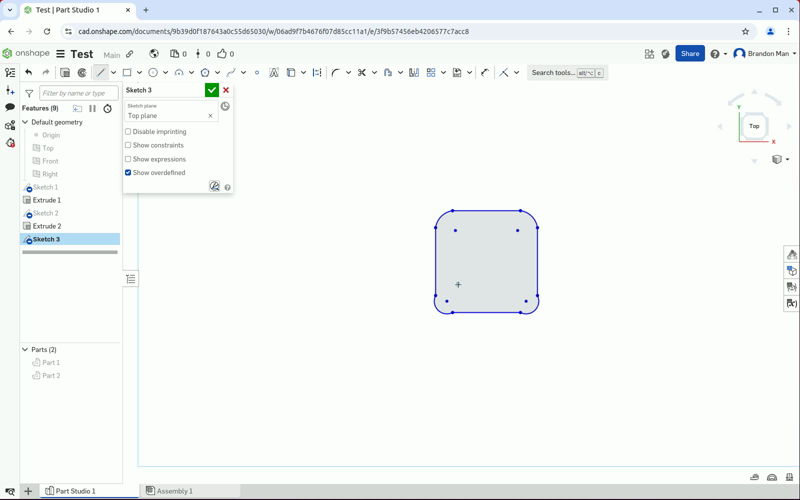
scroll(-6)
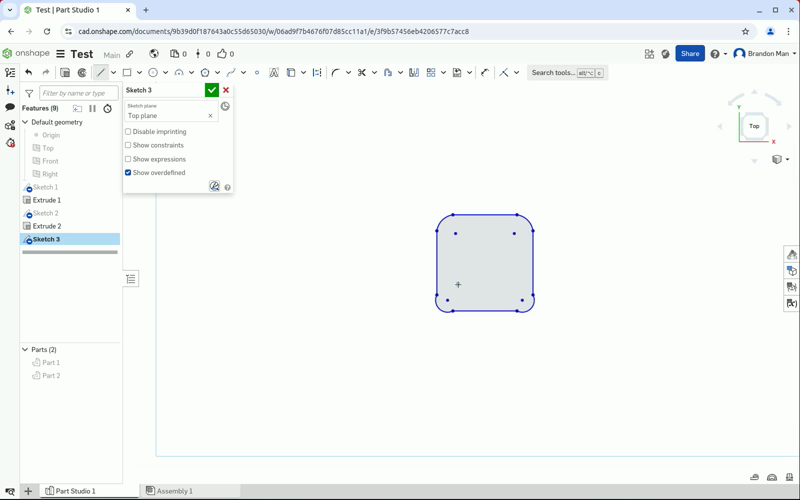
scroll(-6)
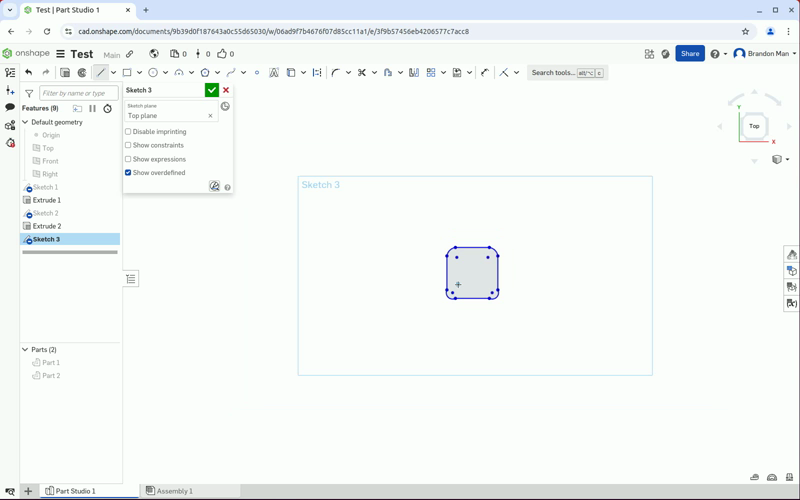
scroll(-6)
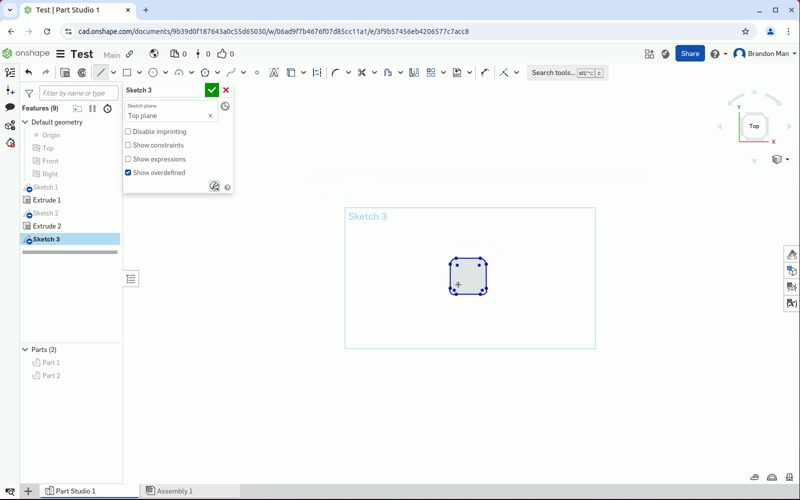
scroll(-6)
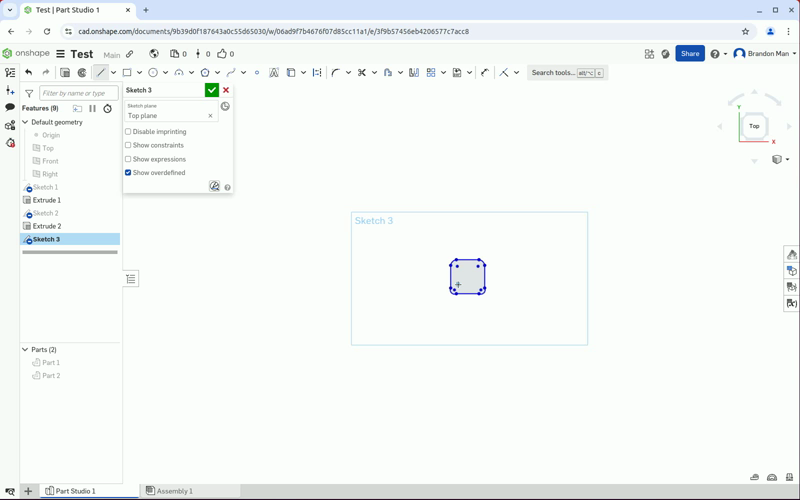
scroll(-6)
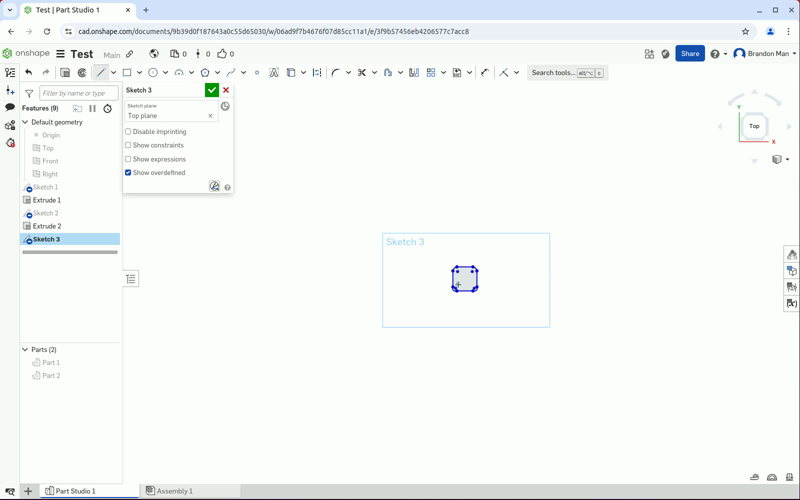
scroll(-6)
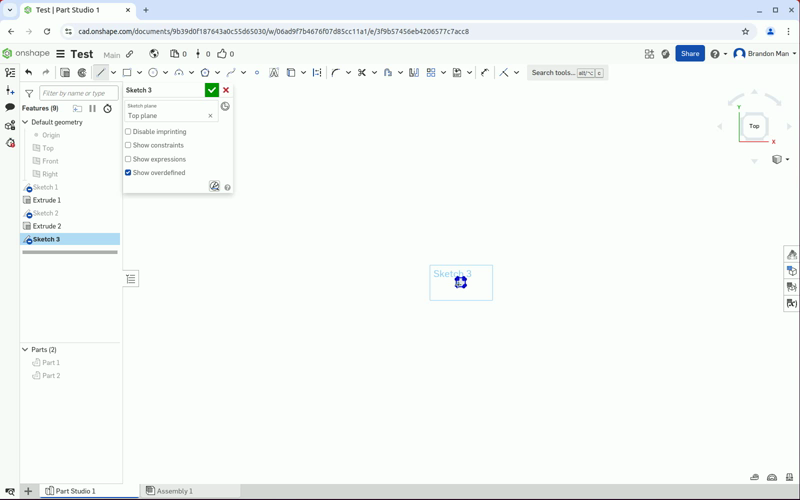
key_up(shift)
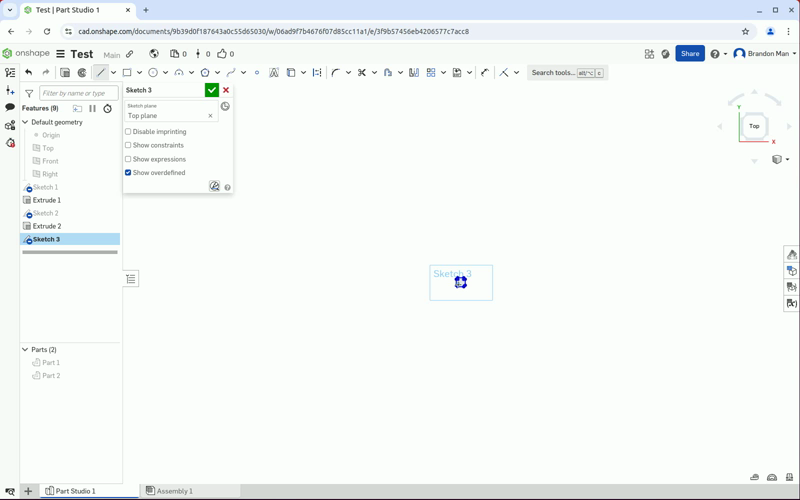
key_down(shift)
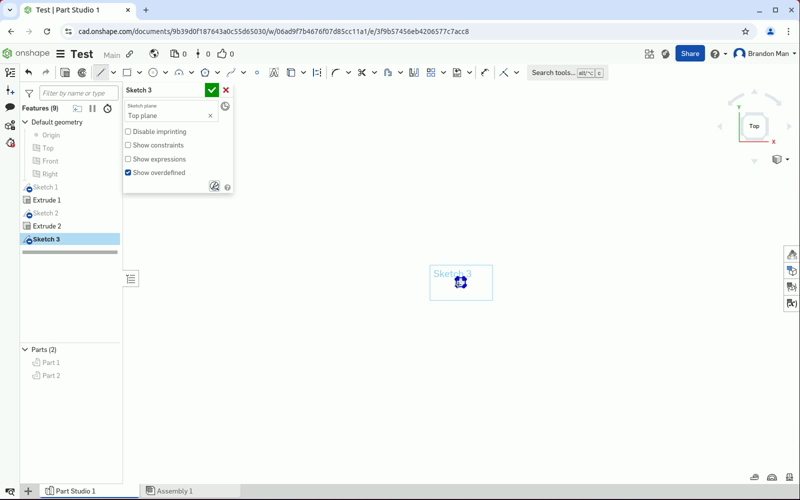
mouse_move(488, 284)
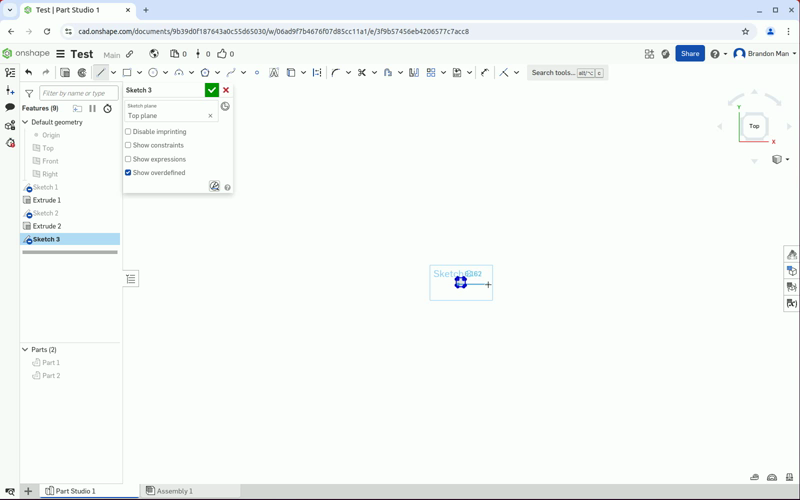
mouse_move(463, 284)
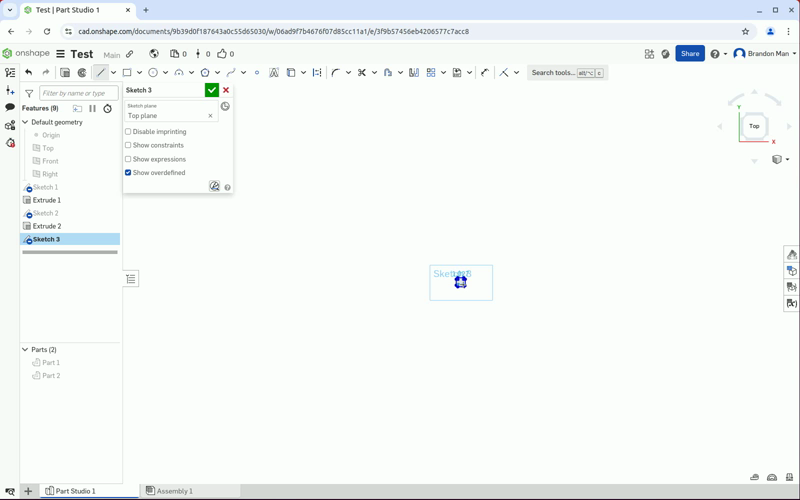
scroll(6)
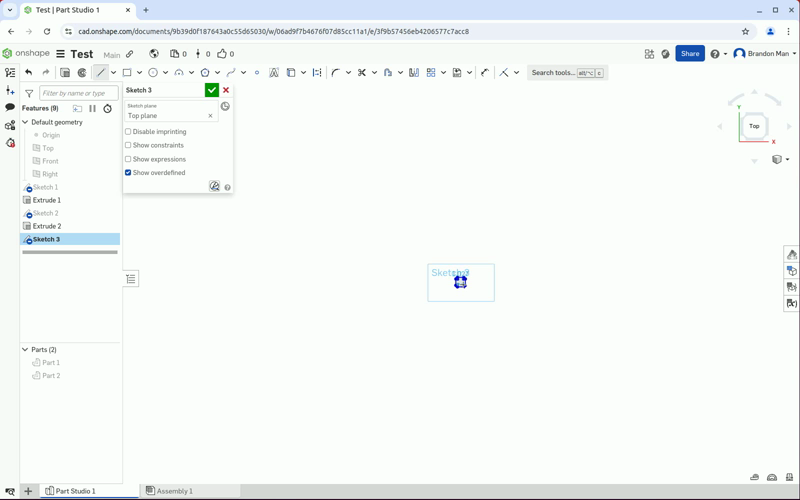
scroll(6)
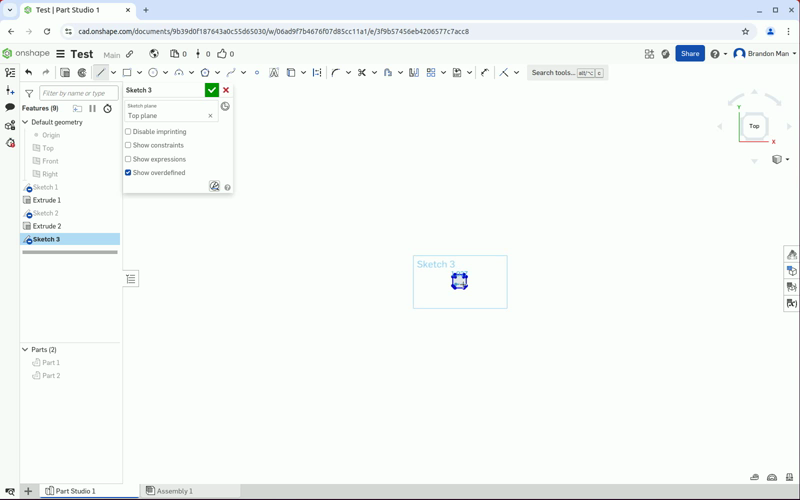
scroll(6)
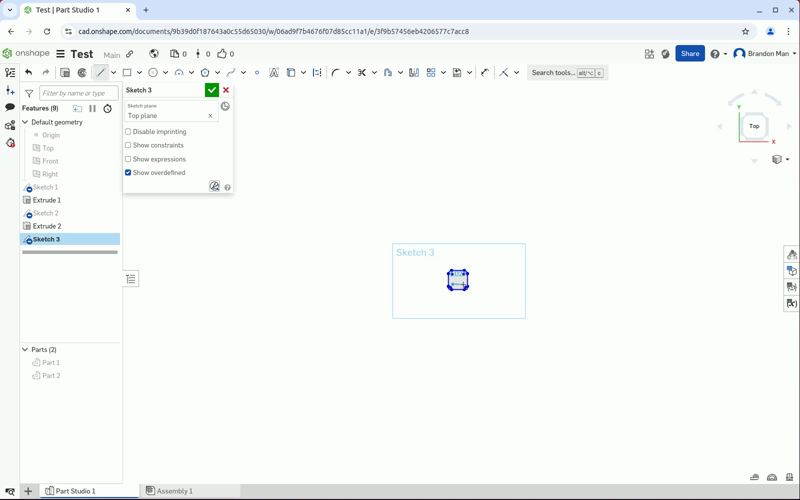
scroll(6)
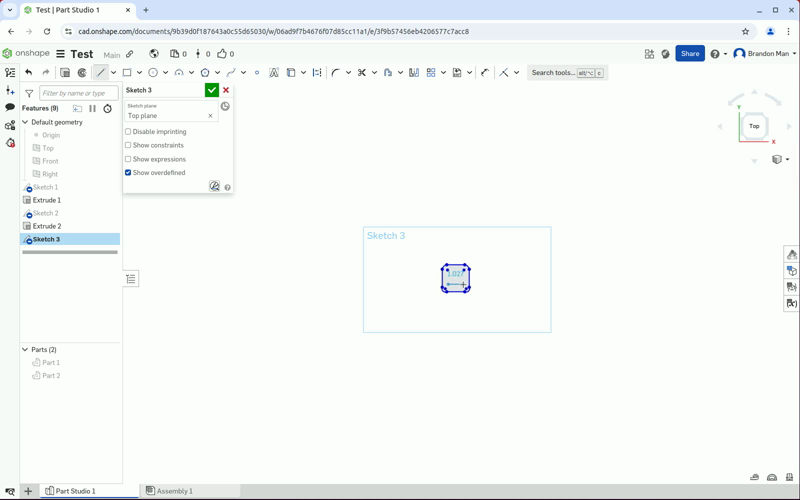
scroll(6)
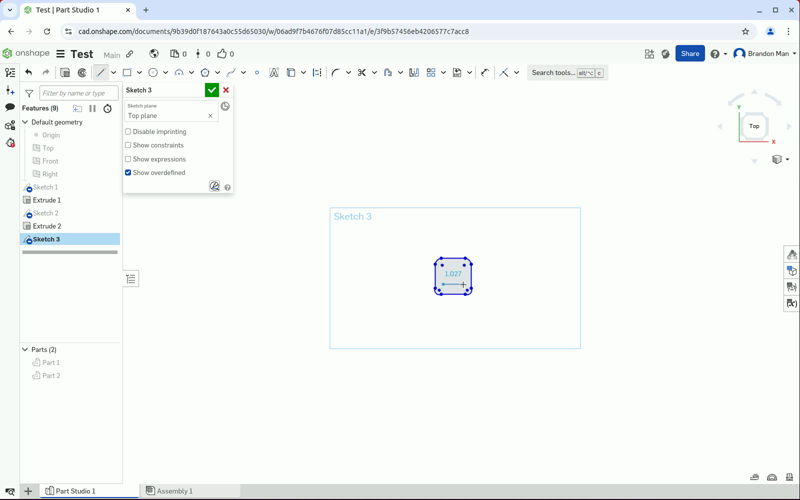
scroll(6)
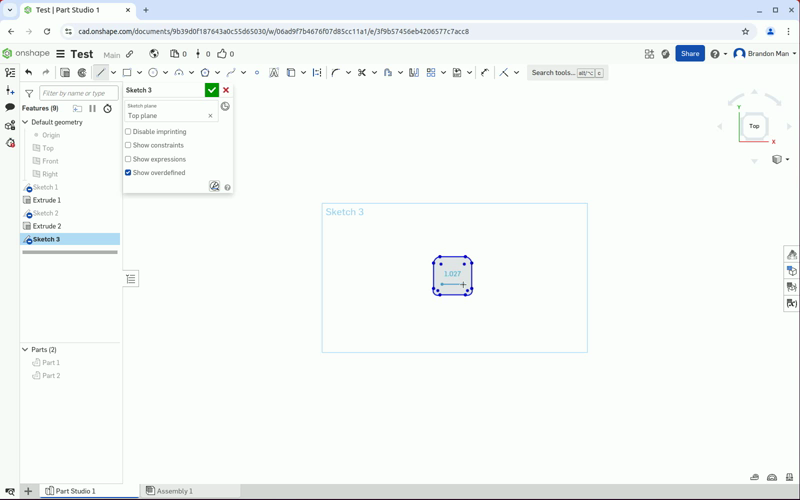
scroll(6)
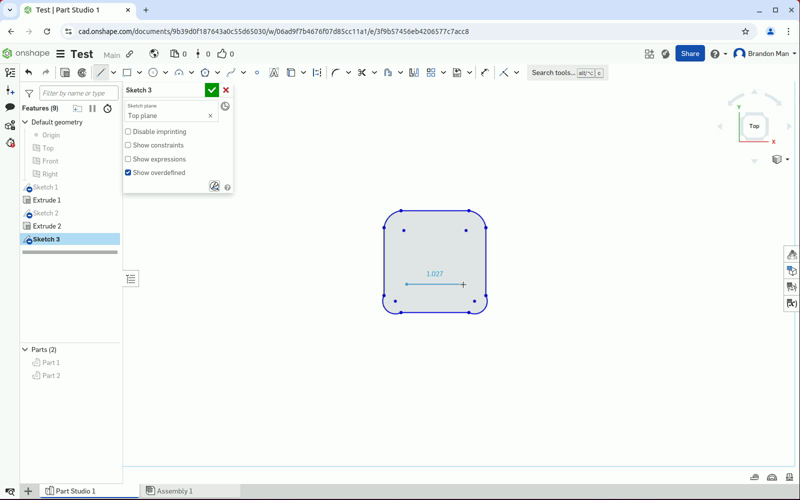
click(463, 284)
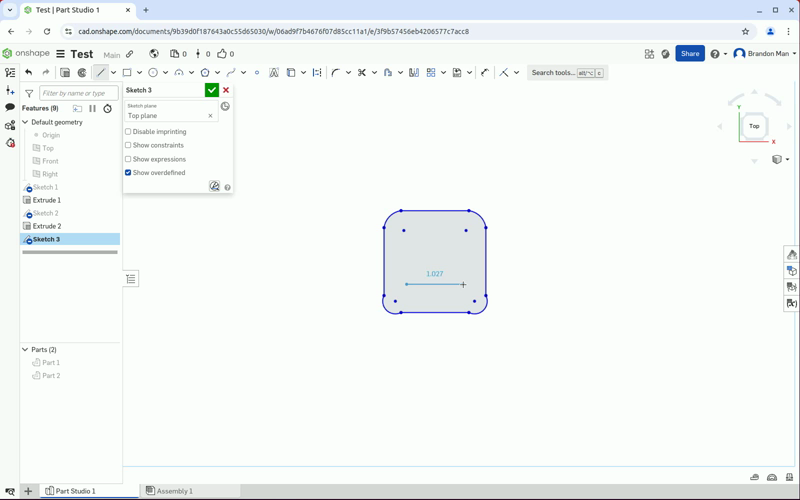
scroll(-6)
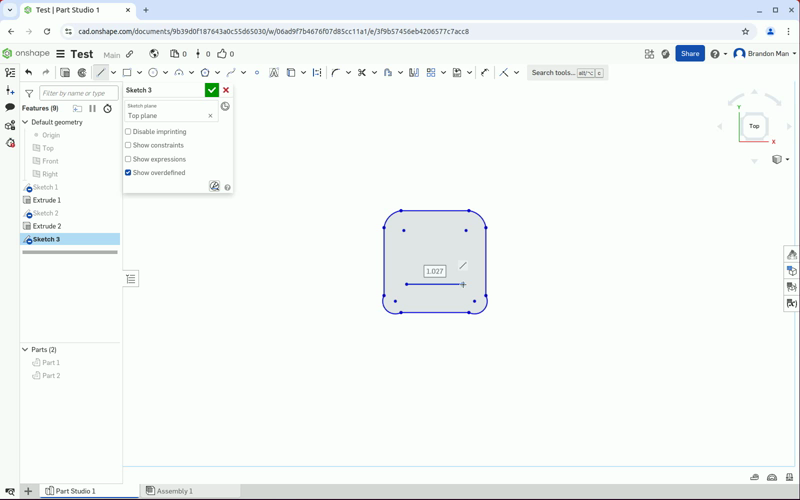
scroll(-6)
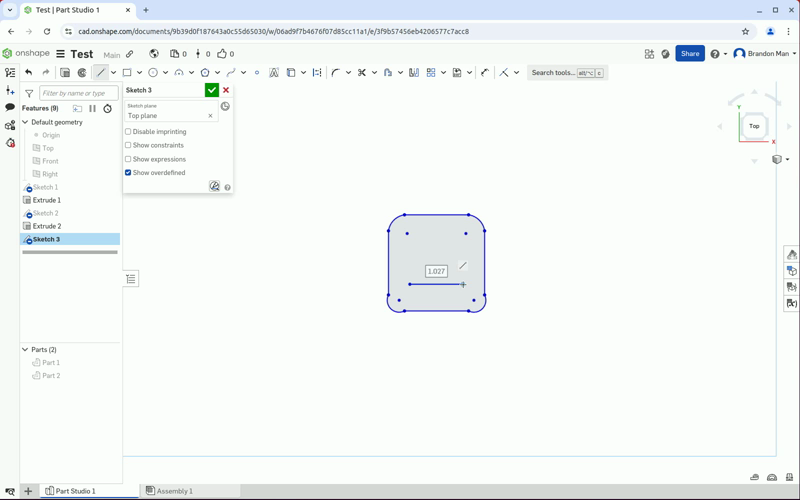
scroll(-6)
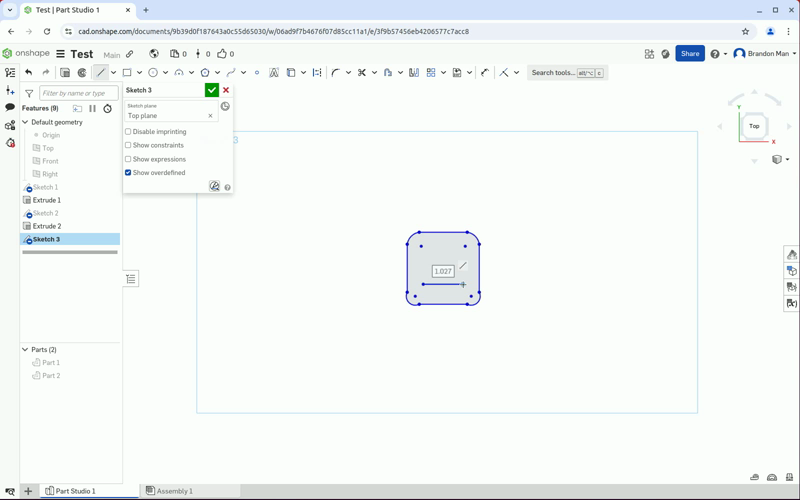
scroll(-6)
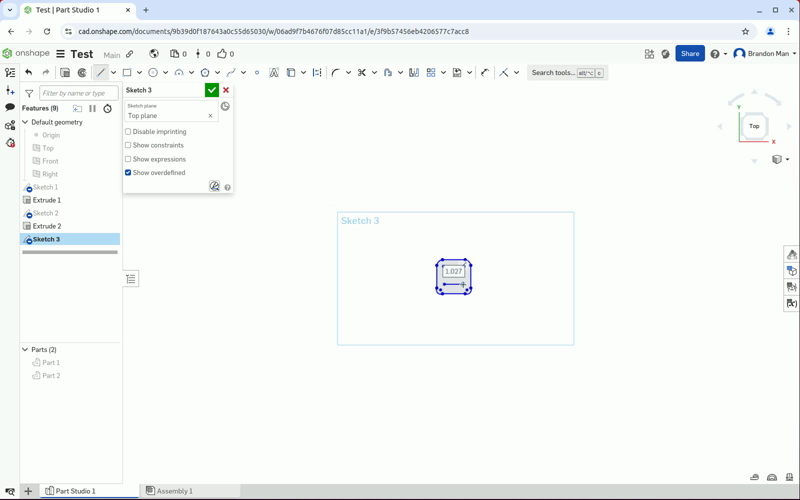
scroll(-6)
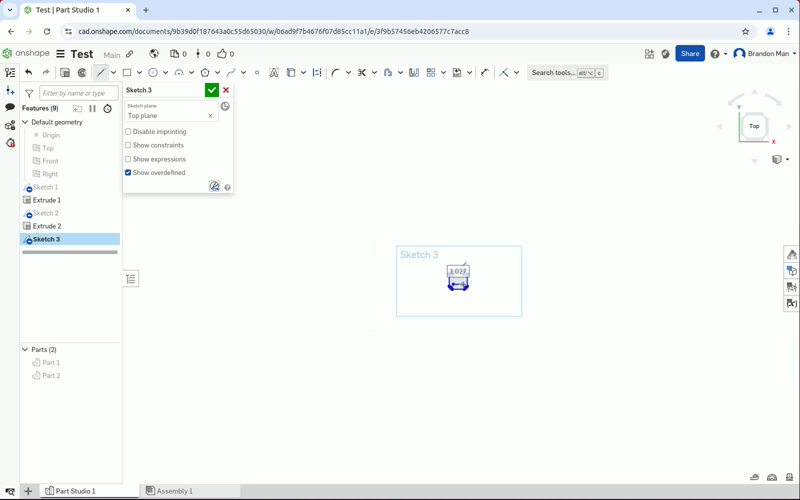
scroll(-6)
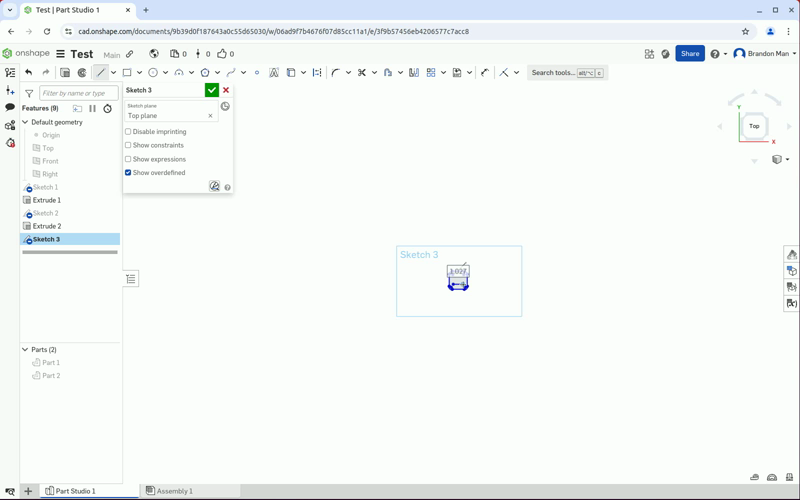
scroll(-6)
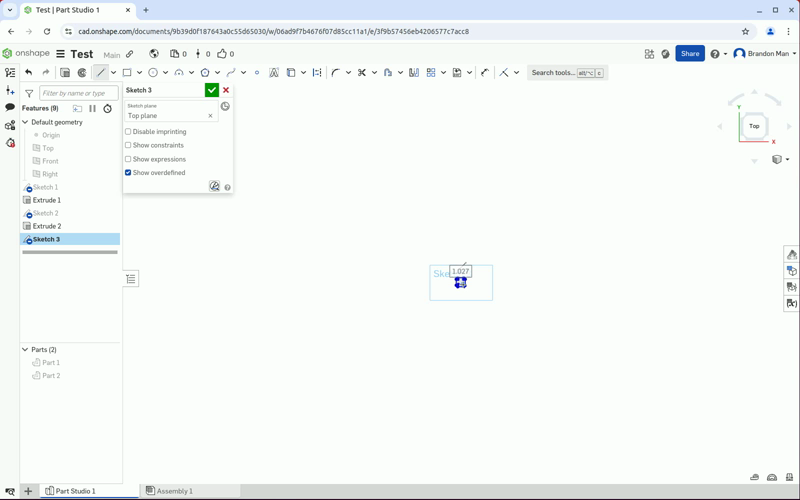
key_up(shift)
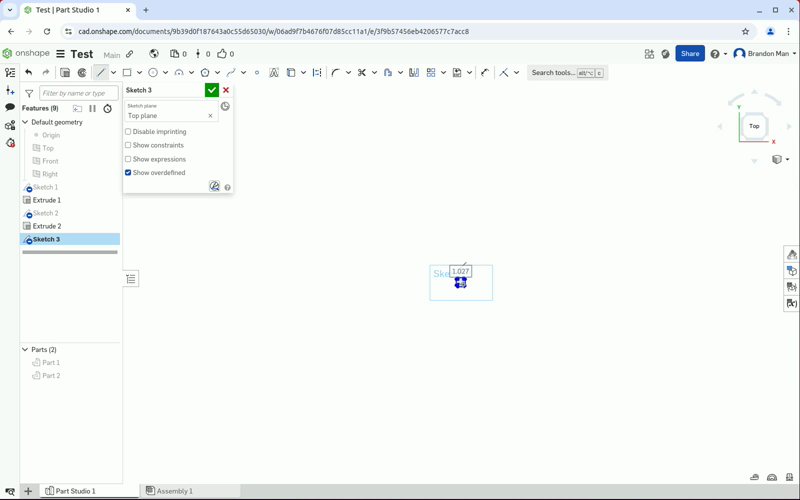
key_down(shift)
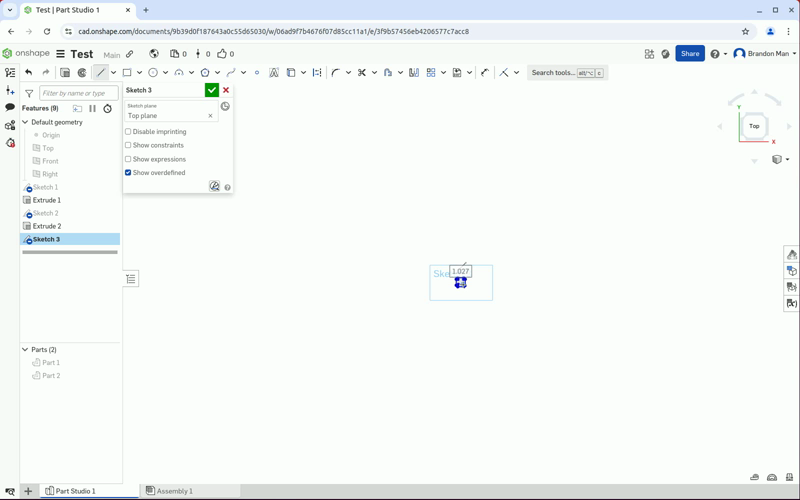
mouse_move(493, 284)
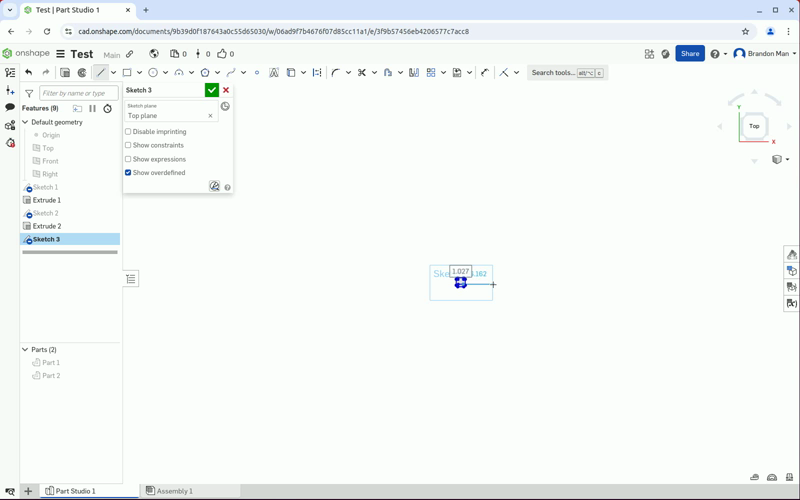
mouse_move(463, 279)
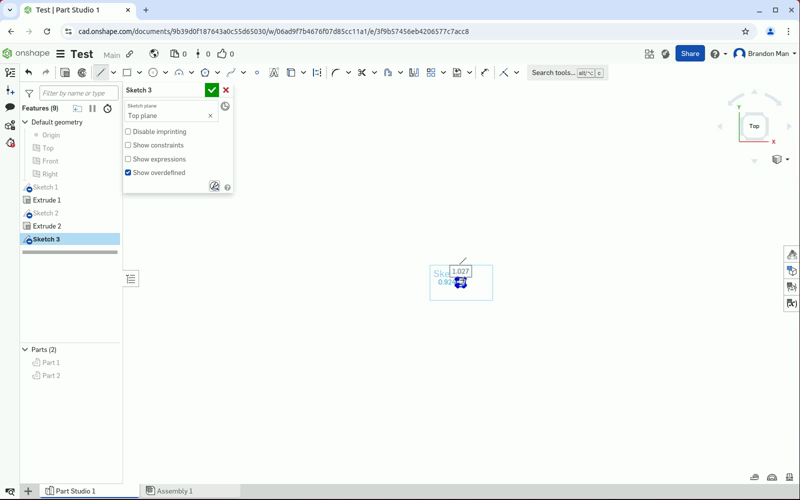
scroll(6)
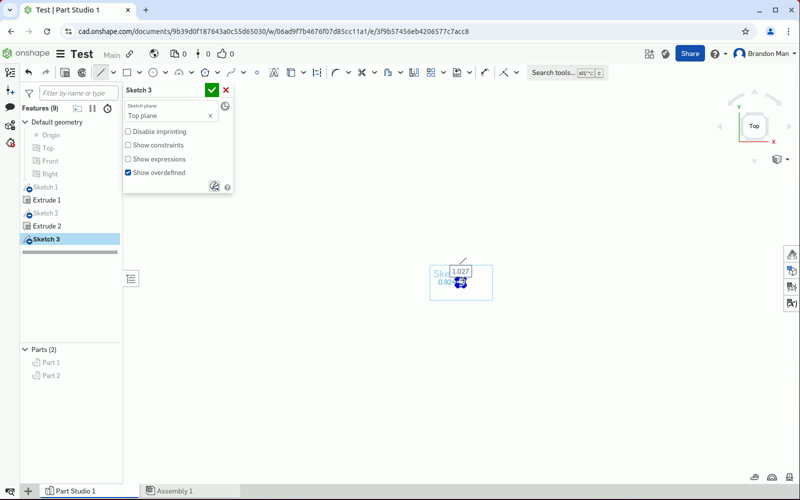
scroll(6)
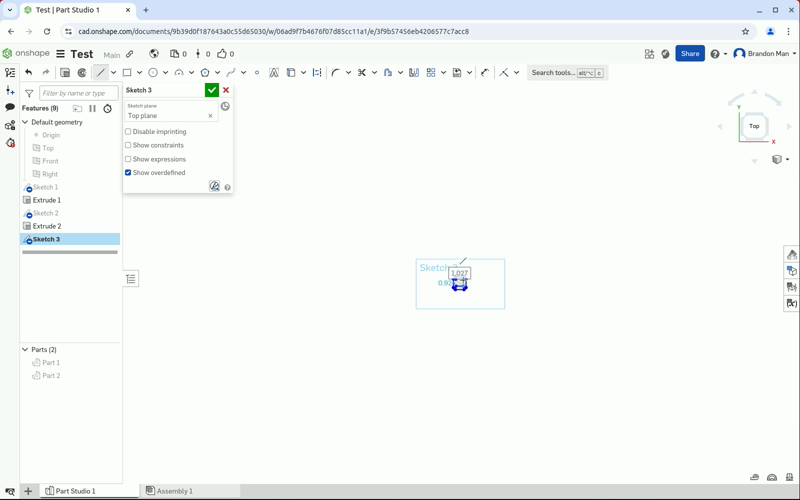
scroll(6)
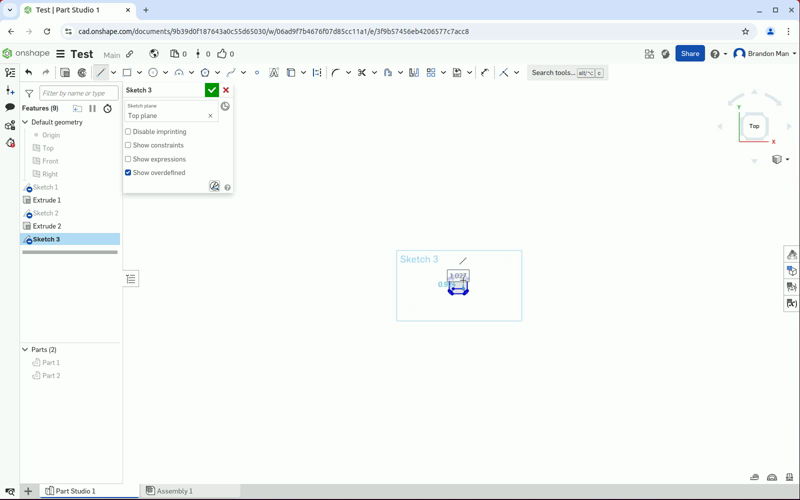
scroll(6)
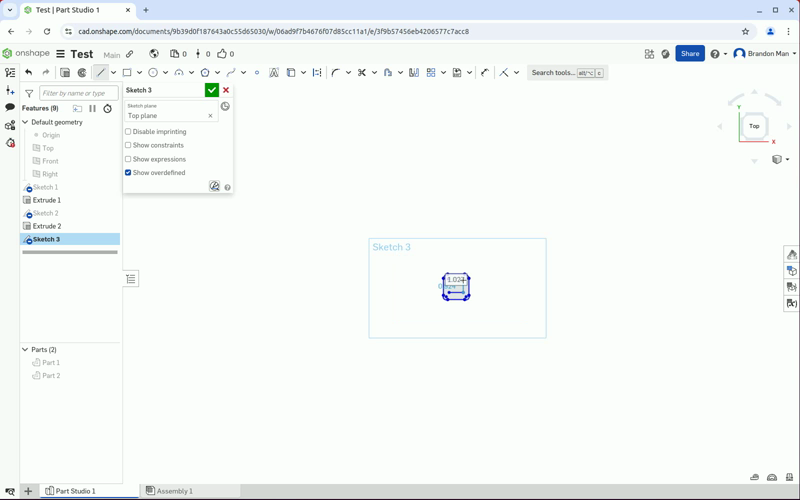
scroll(6)
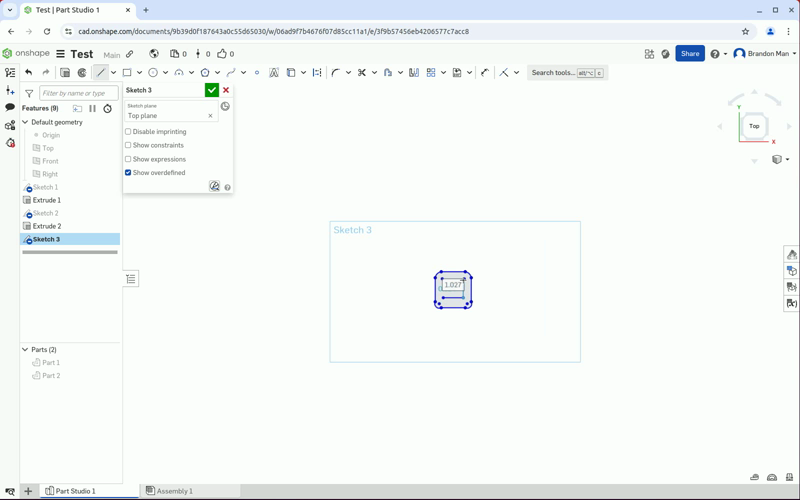
scroll(6)
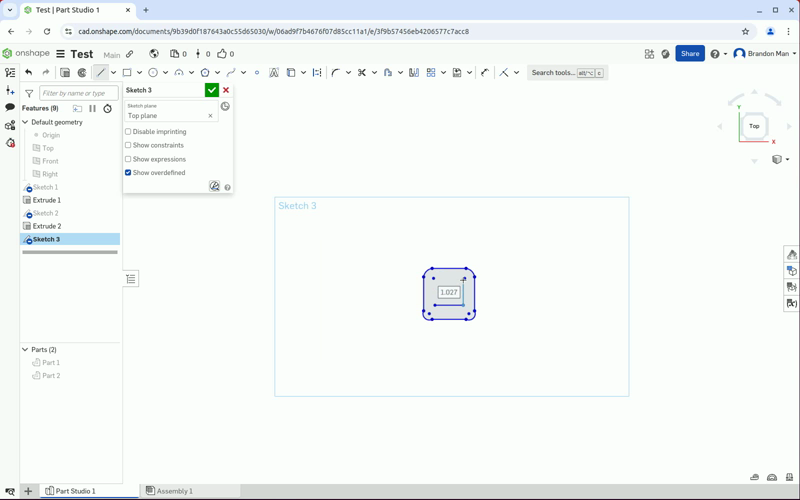
scroll(6)
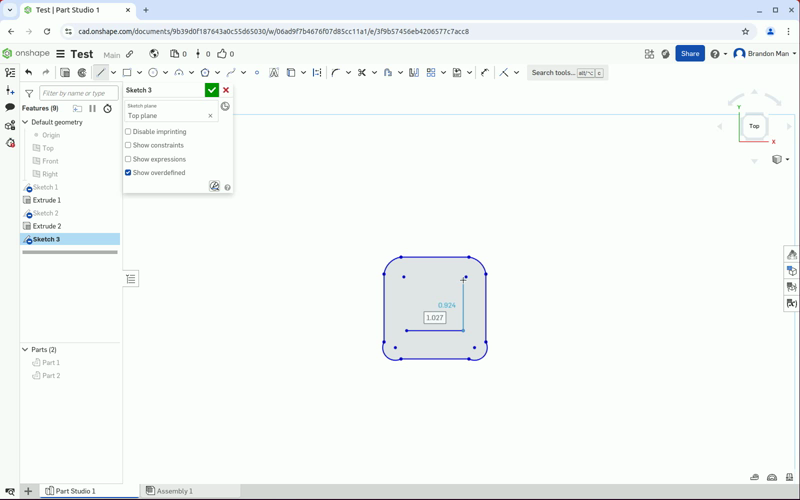
click(463, 279)
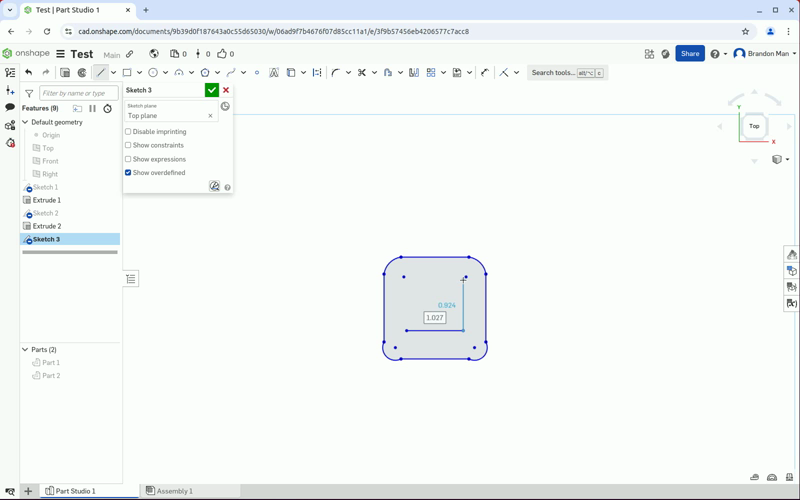
scroll(-6)
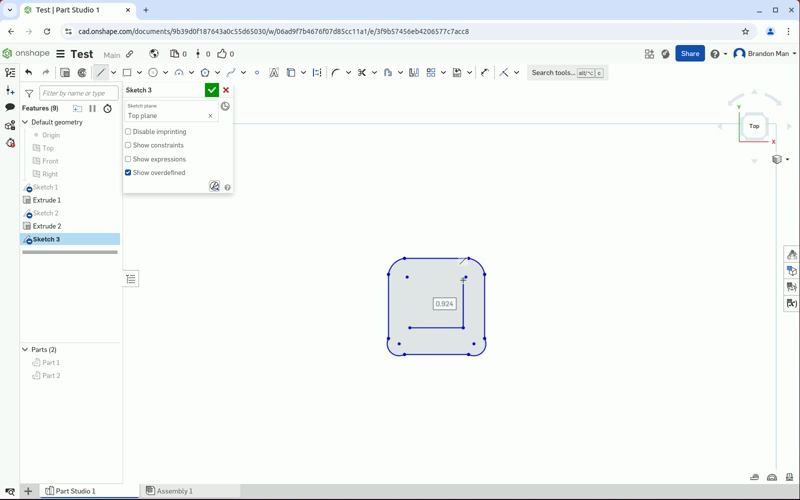
scroll(-6)
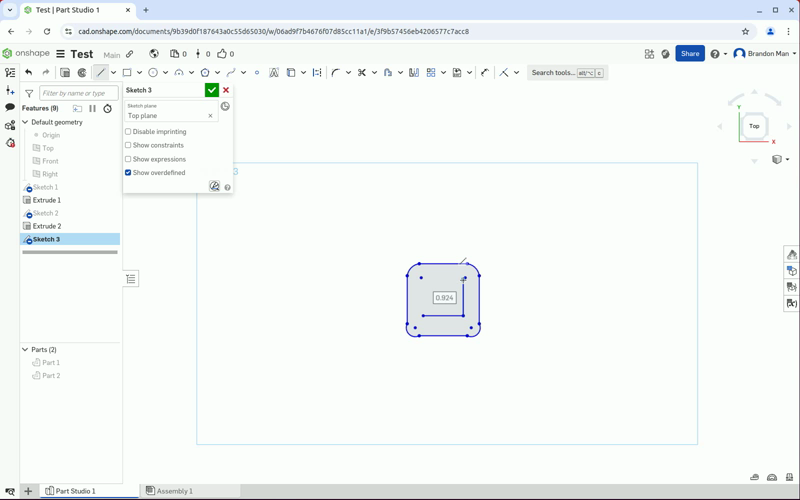
scroll(-6)
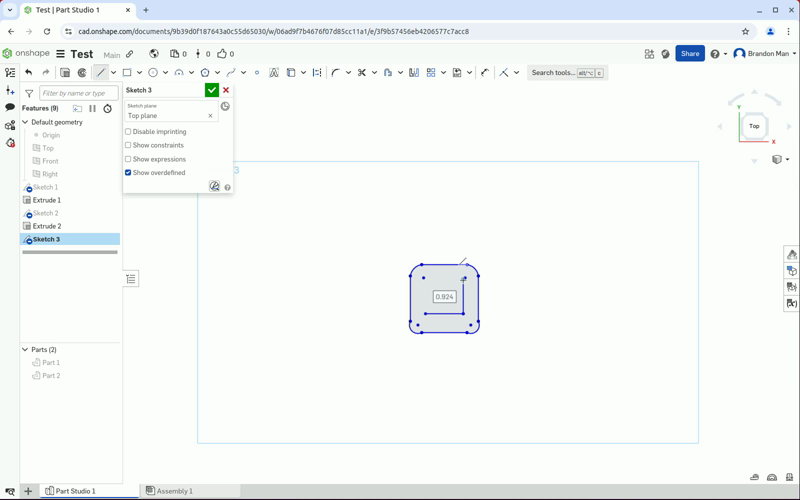
scroll(-6)
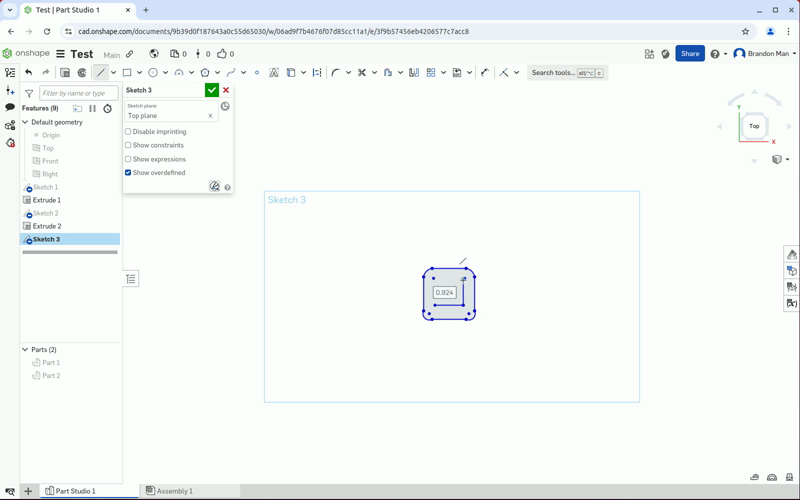
scroll(-6)
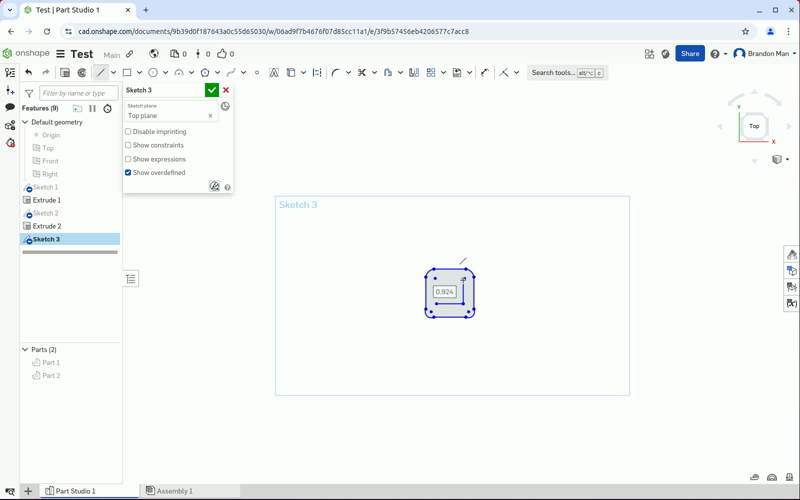
scroll(-6)
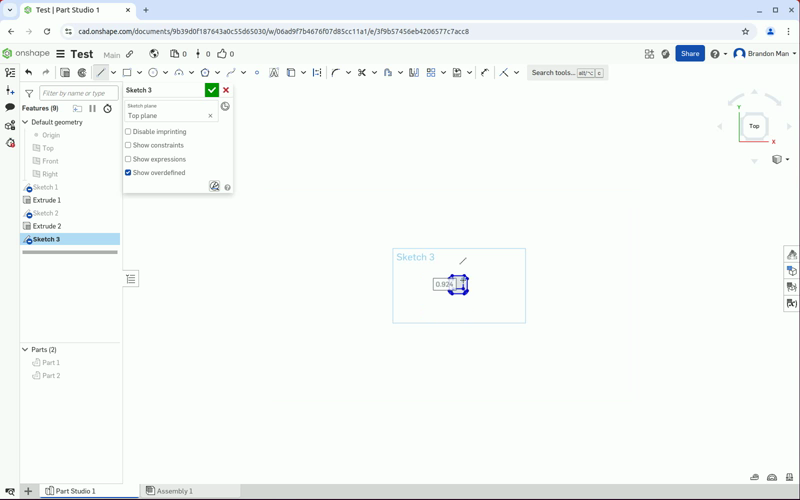
scroll(-6)
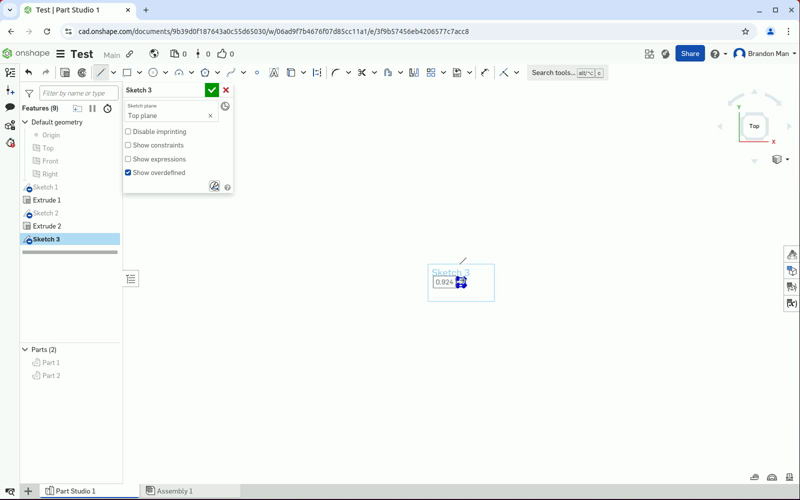
key_up(shift)
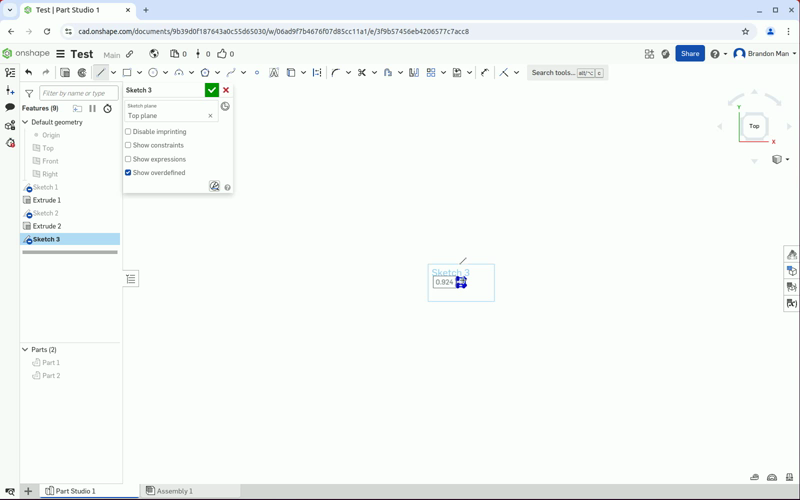
key_down(shift)
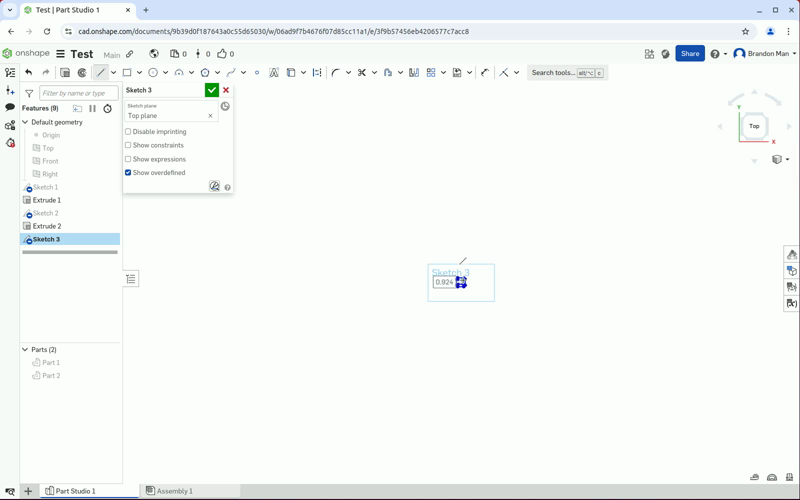
mouse_move(493, 279)
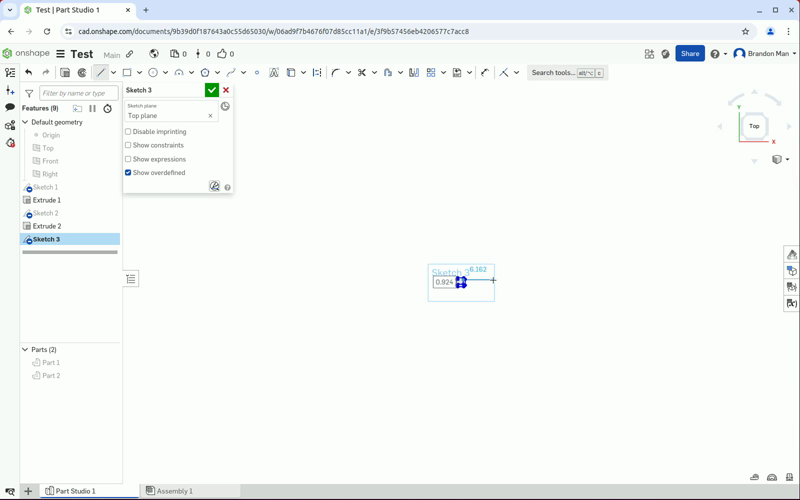
mouse_move(458, 279)
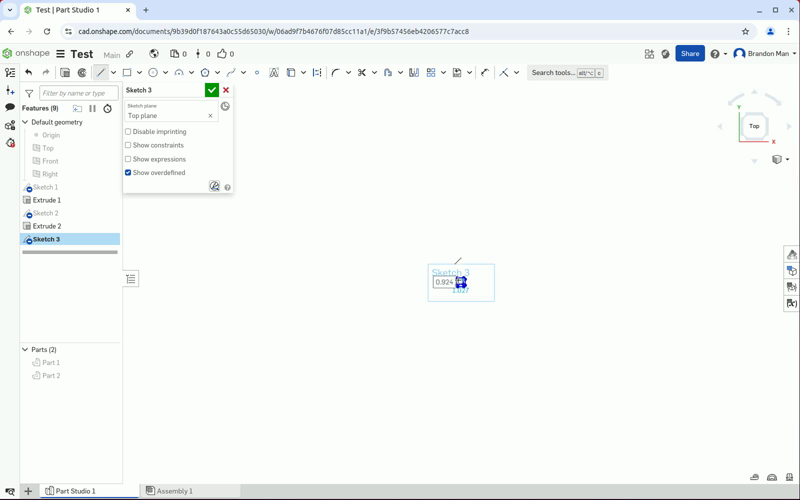
scroll(6)
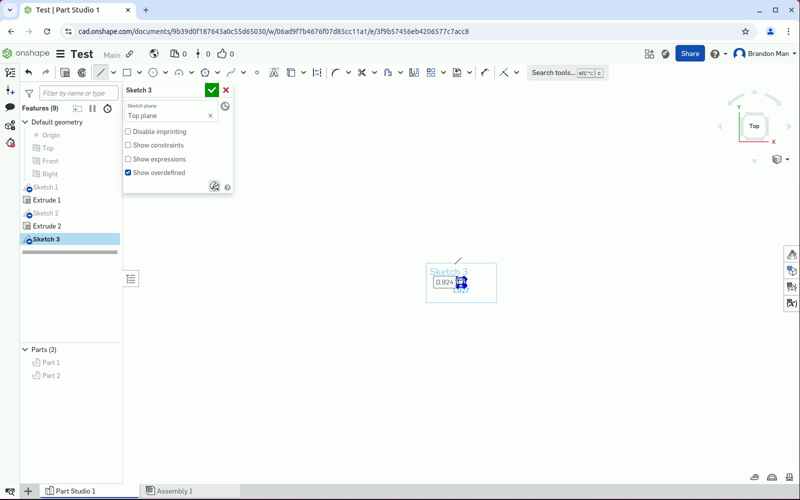
scroll(6)
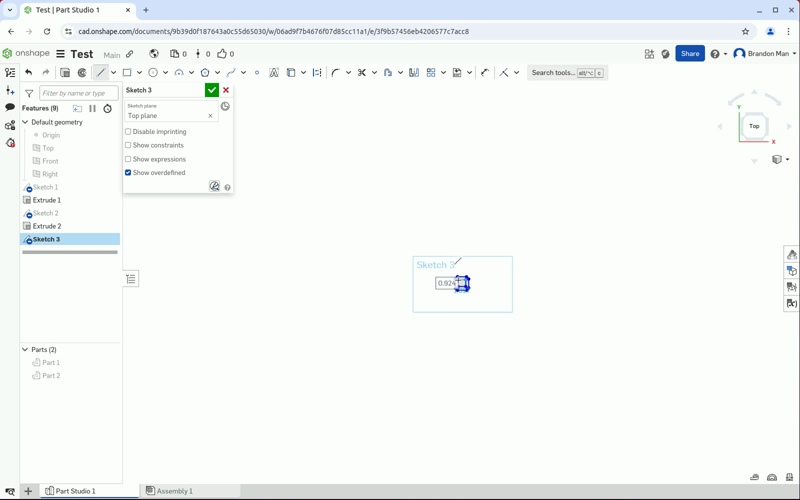
scroll(6)
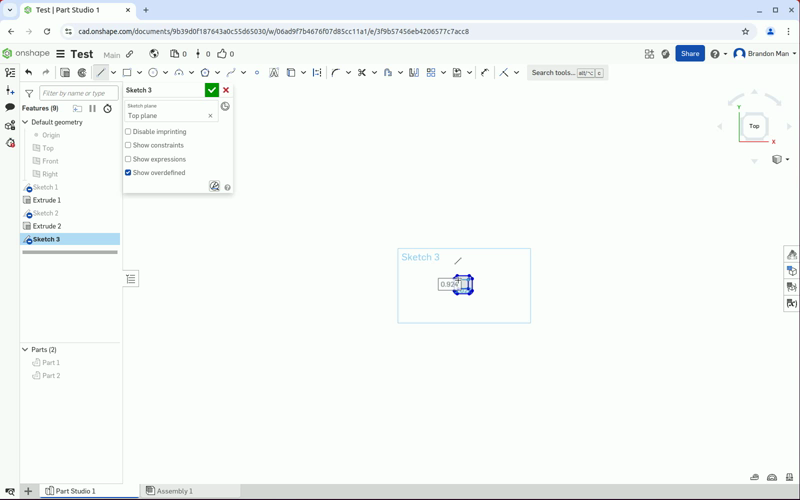
scroll(6)
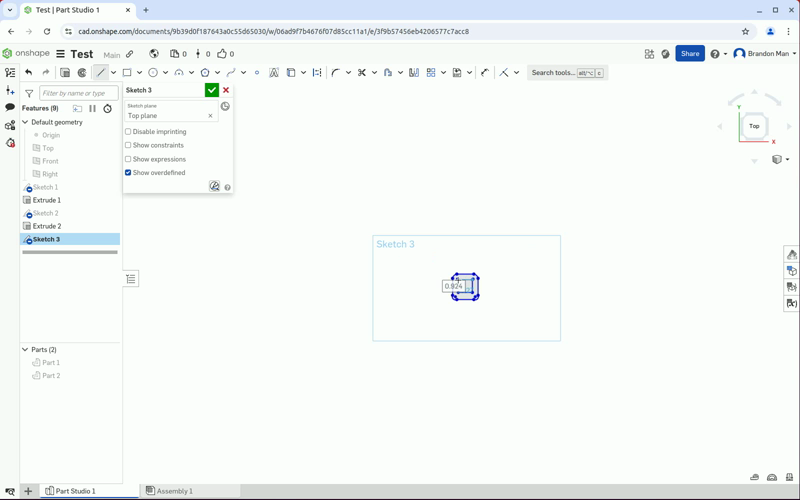
scroll(6)
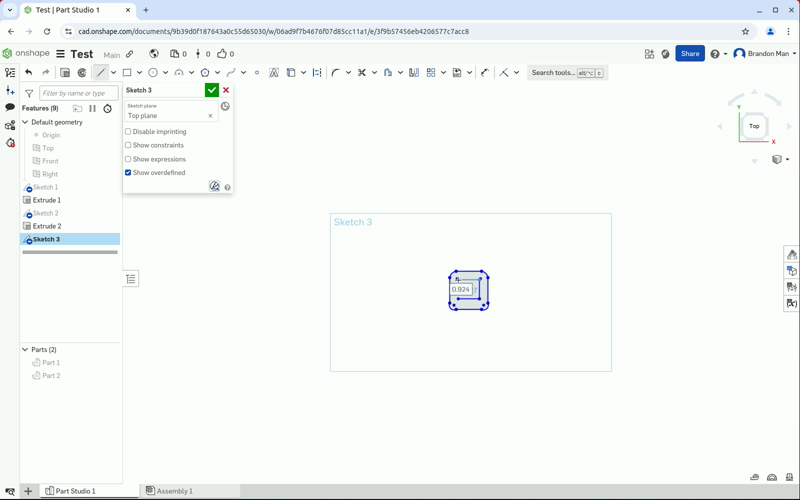
scroll(6)
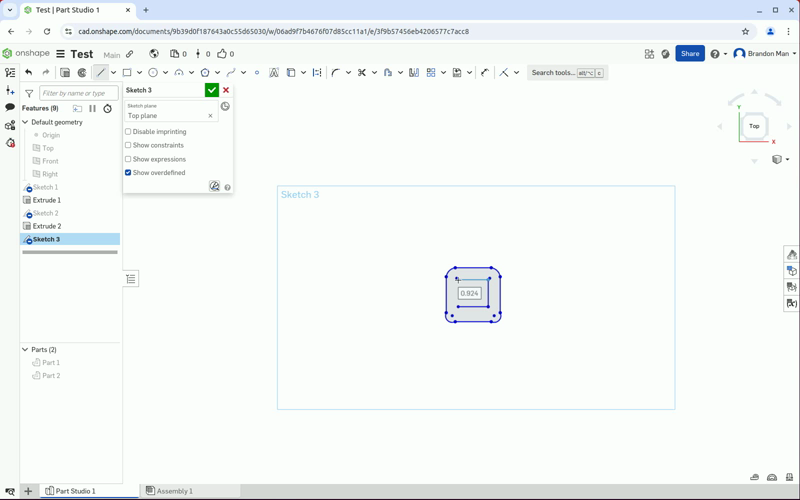
scroll(6)
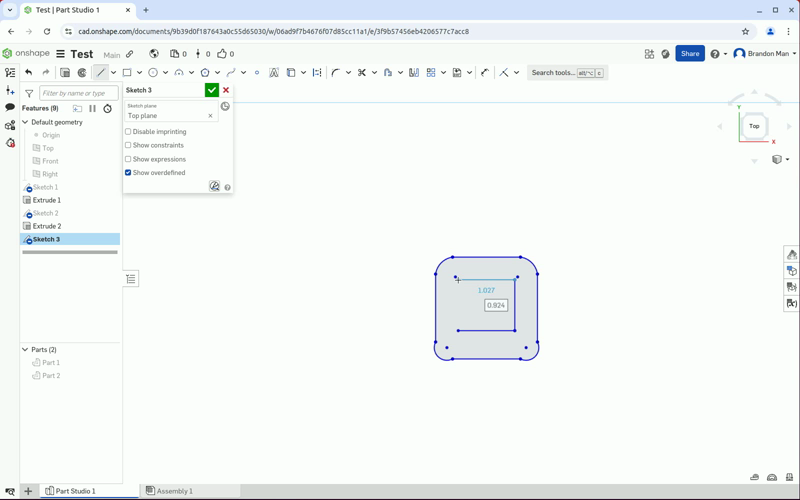
click(458, 279)
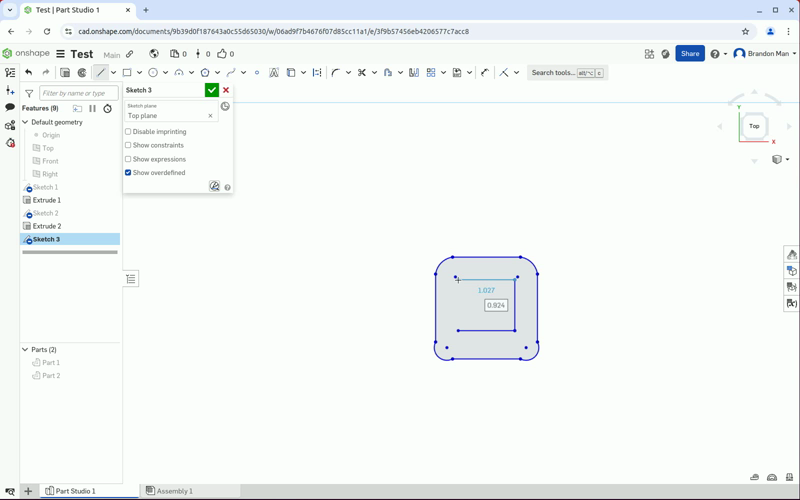
scroll(-6)
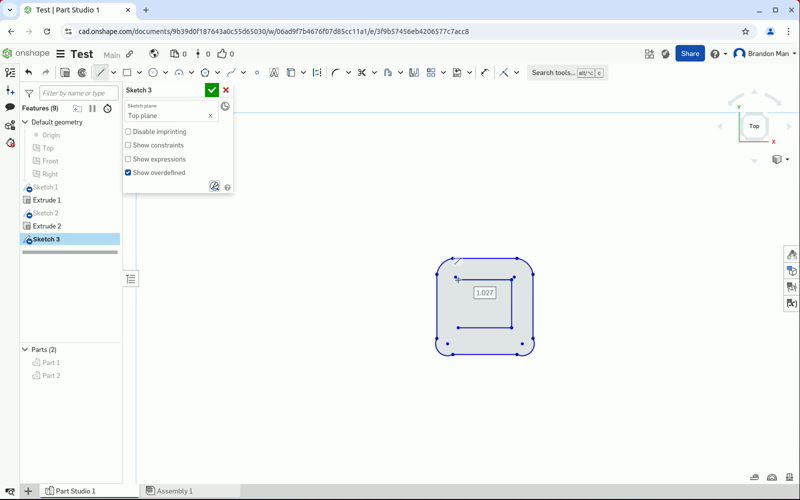
scroll(-6)
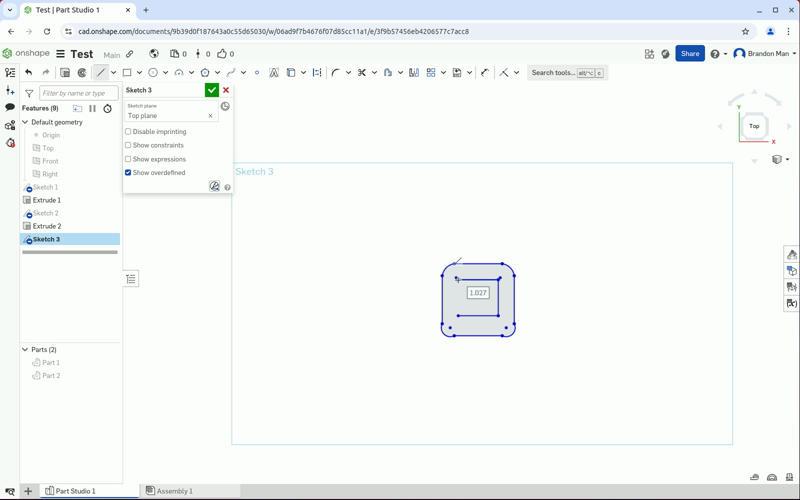
scroll(-6)
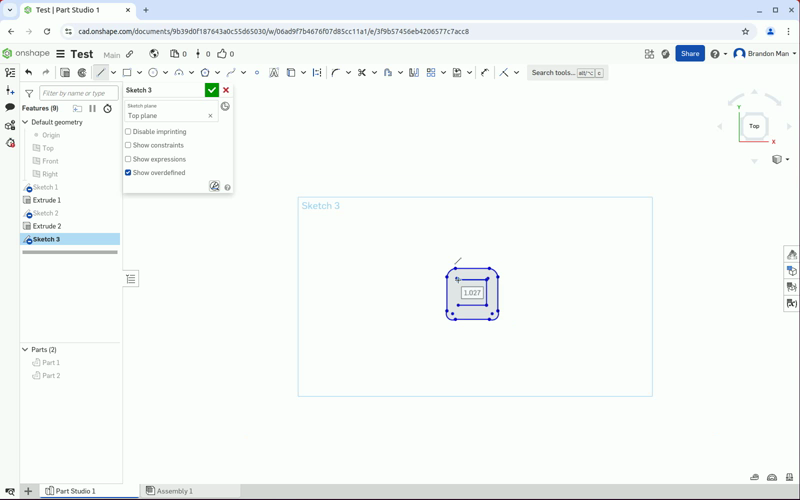
scroll(-6)
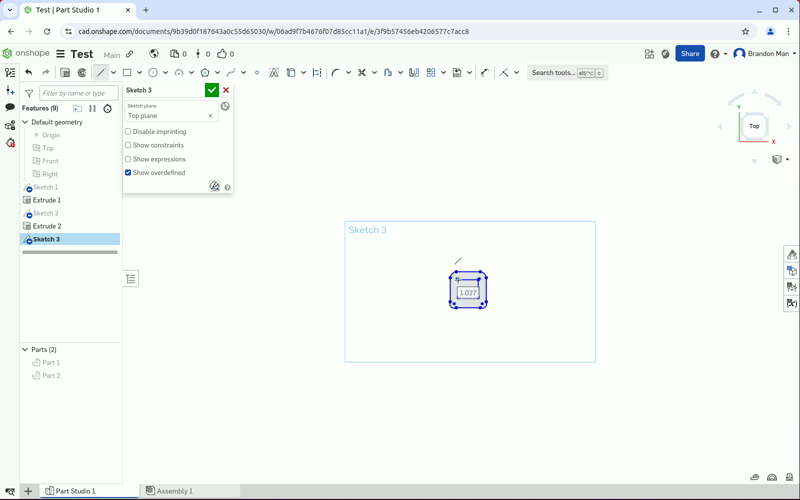
scroll(-6)
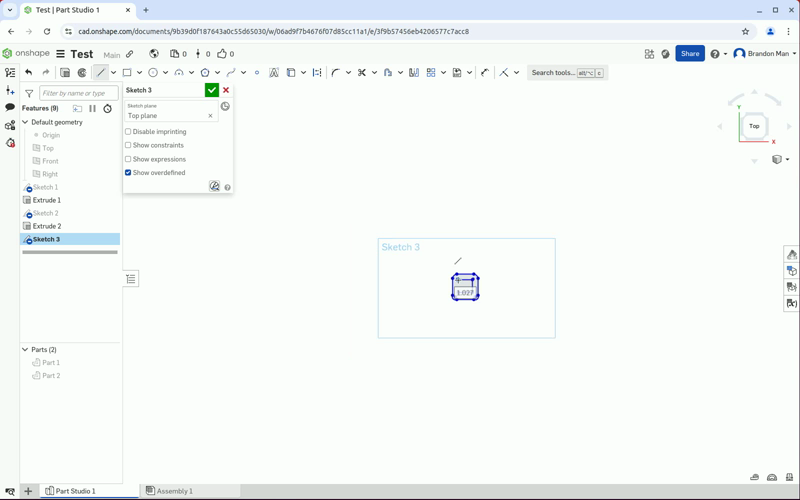
scroll(-6)
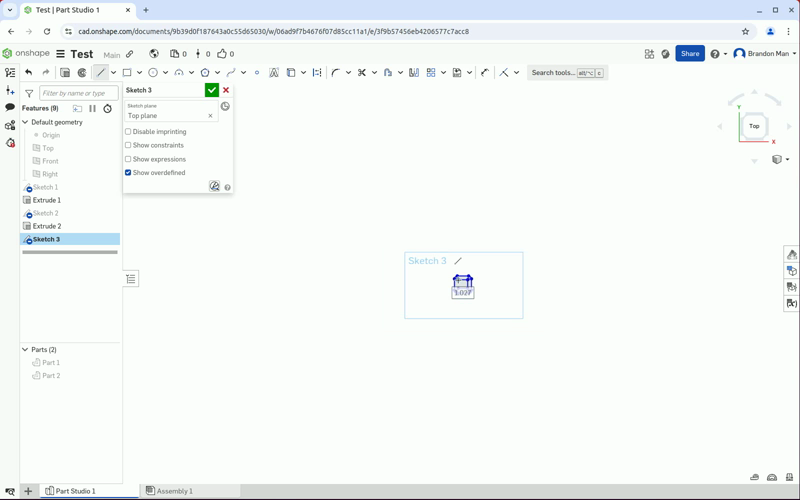
scroll(-6)
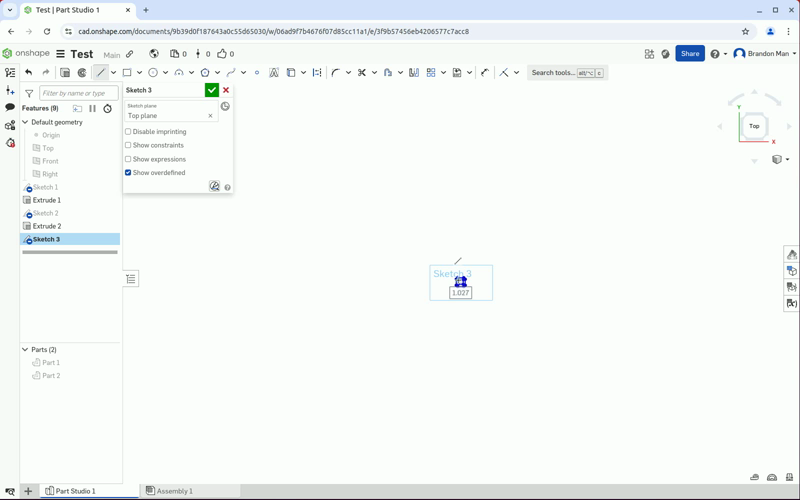
key_up(shift)
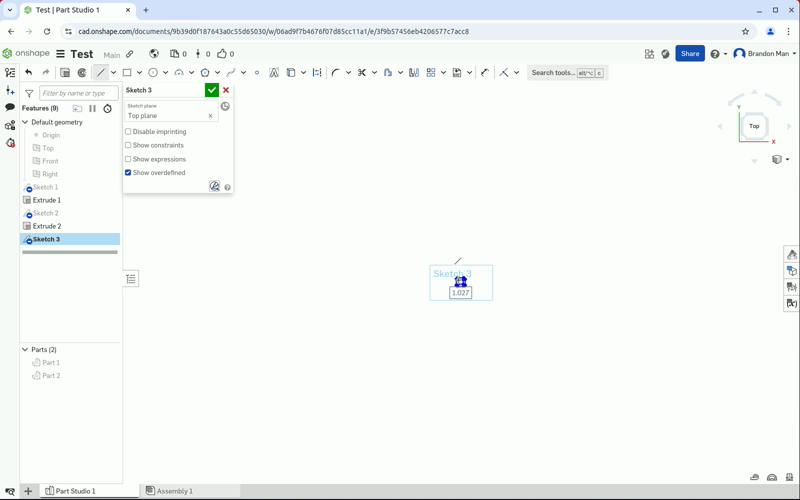
mouse_move(488, 279)
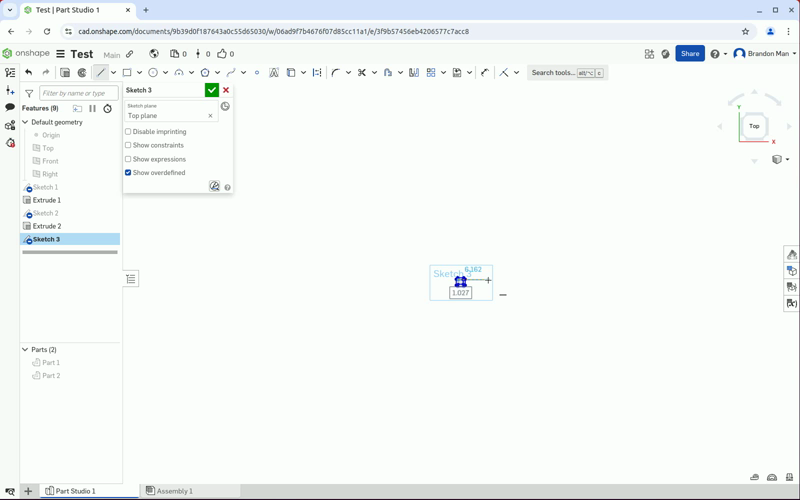
key_down(shift)
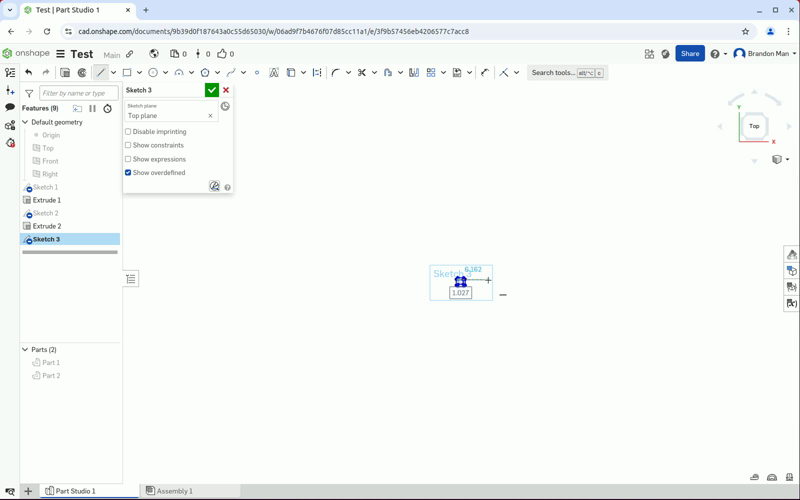
mouse_move(458, 284)
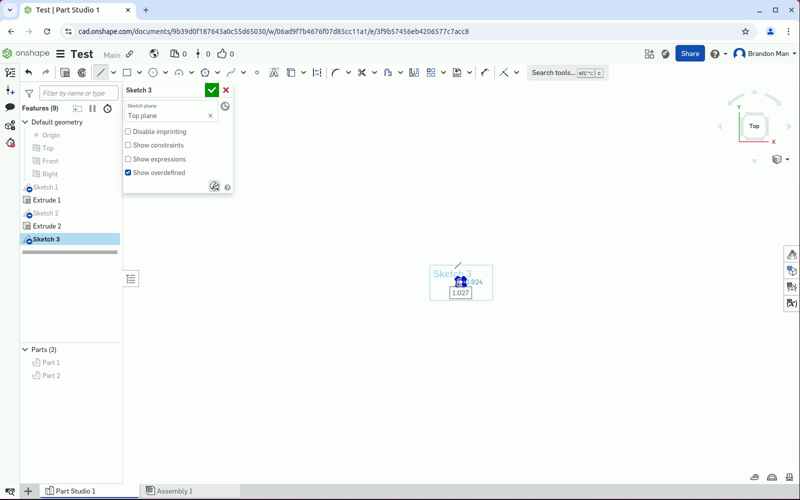
scroll(6)
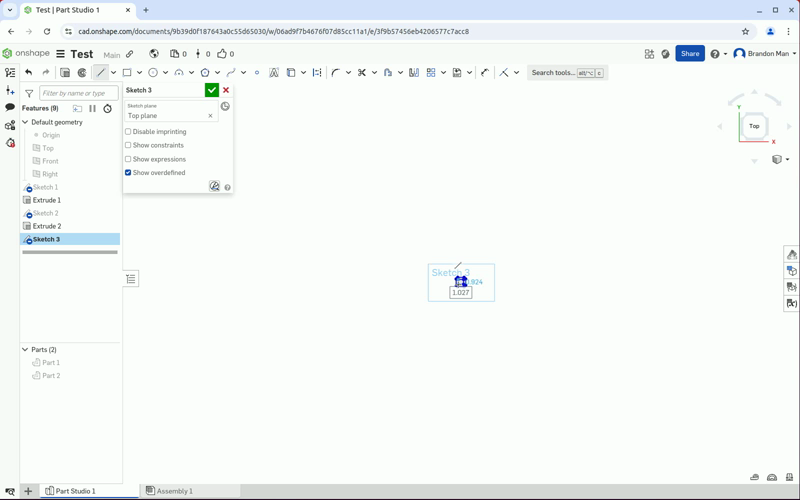
scroll(6)
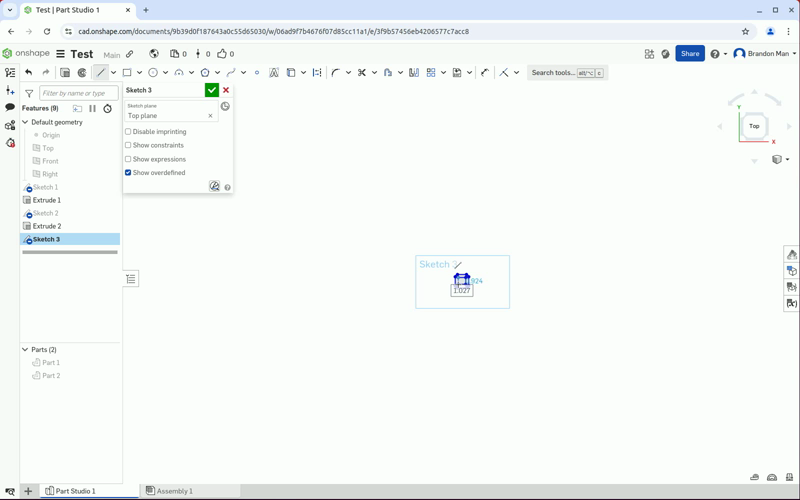
scroll(6)
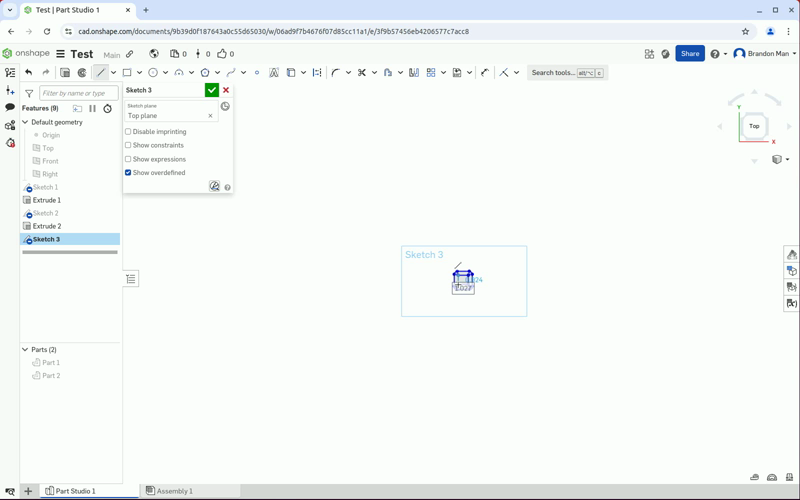
scroll(6)
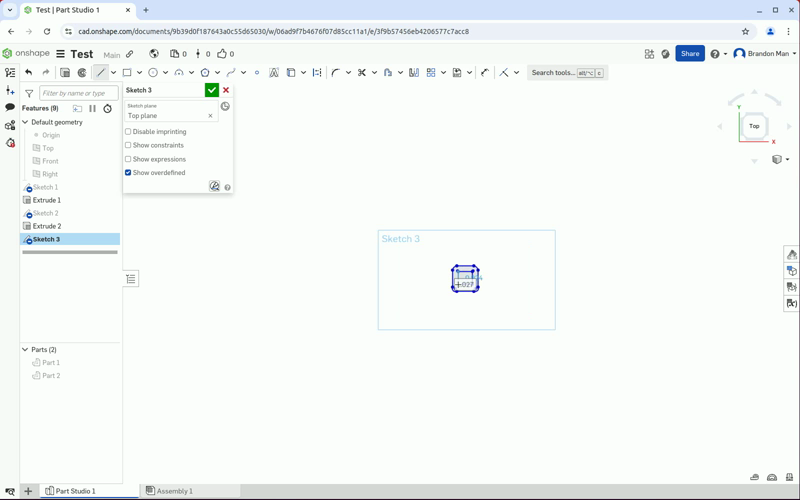
scroll(6)
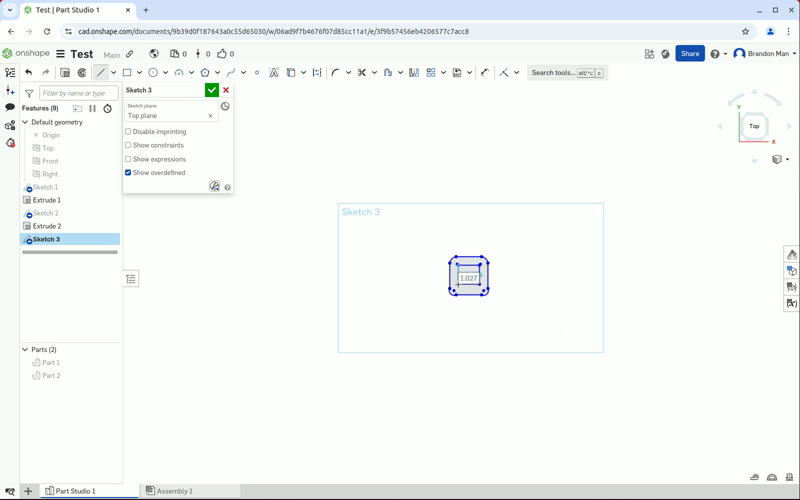
scroll(6)
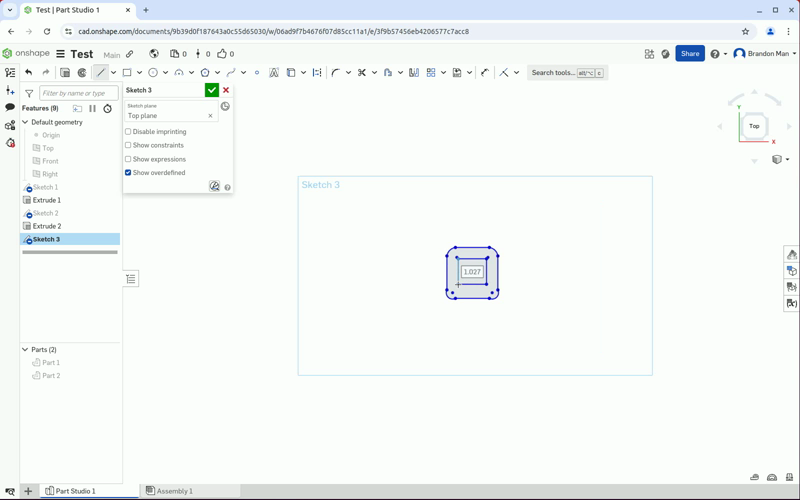
scroll(6)
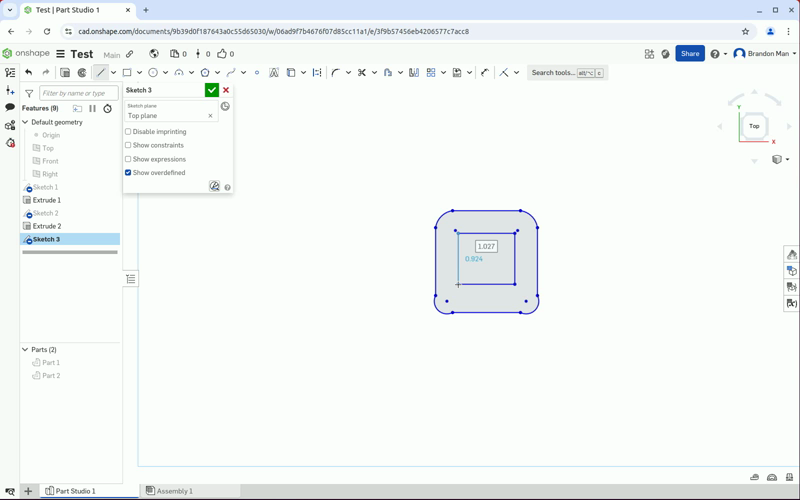
key_up(shift)
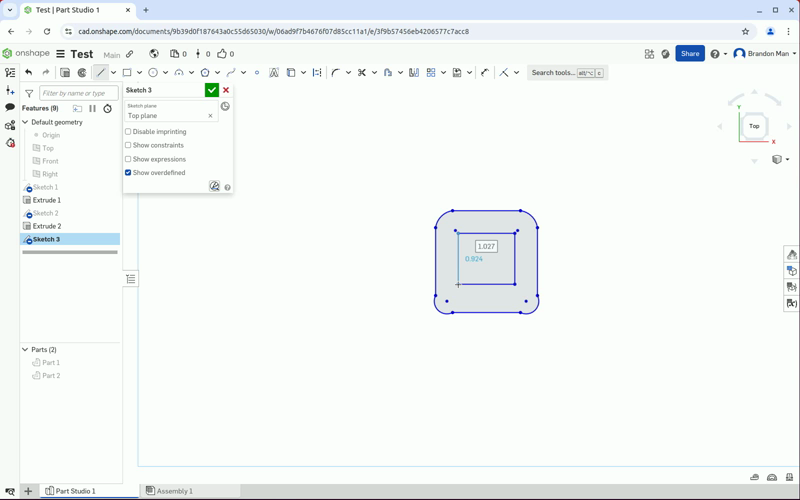
click(458, 284)
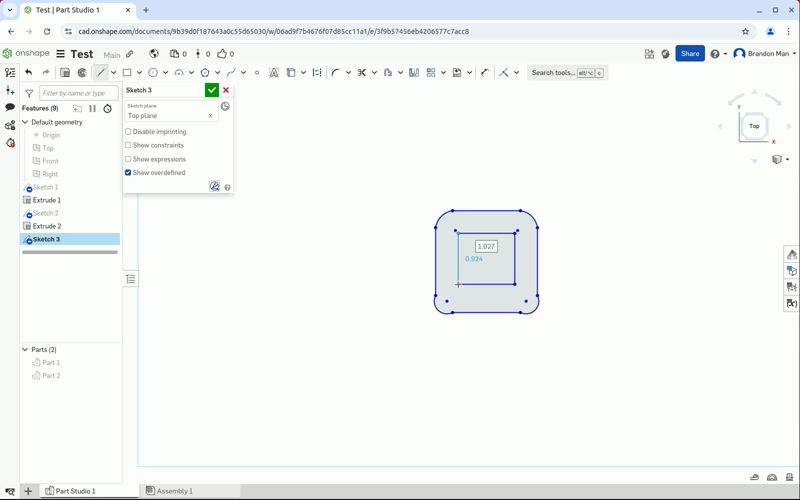
scroll(-6)
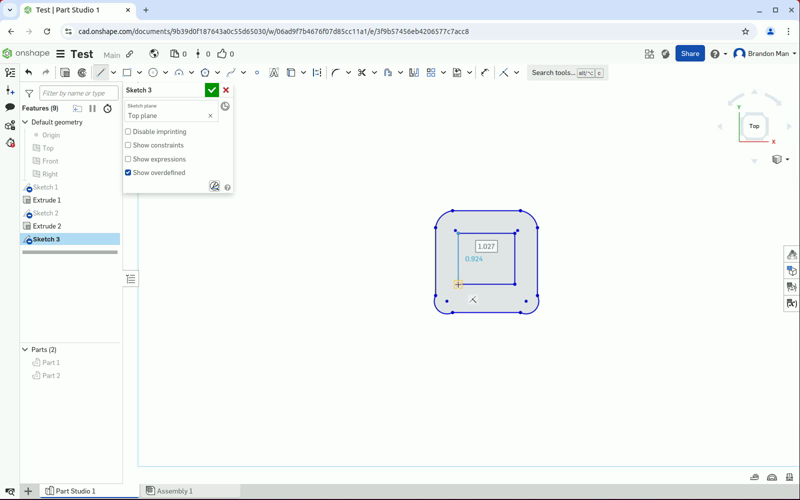
scroll(-6)
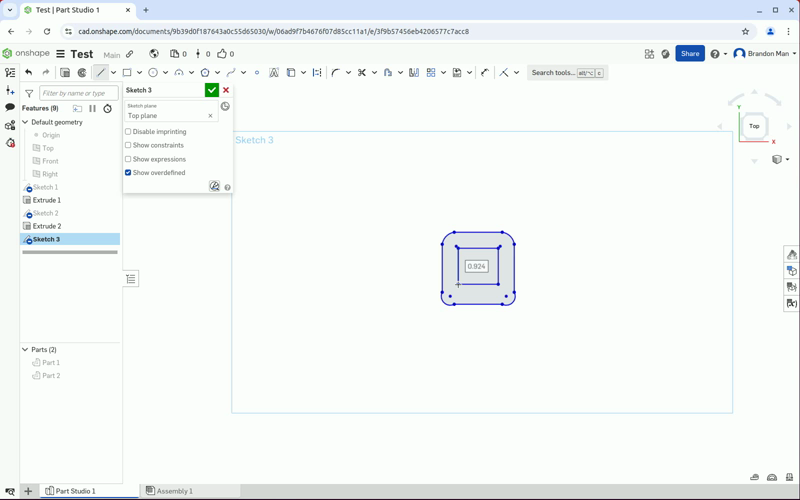
scroll(-6)
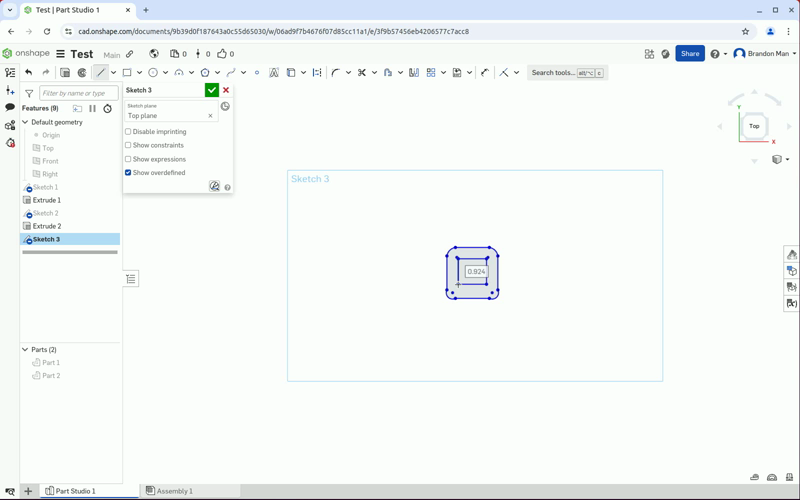
scroll(-6)
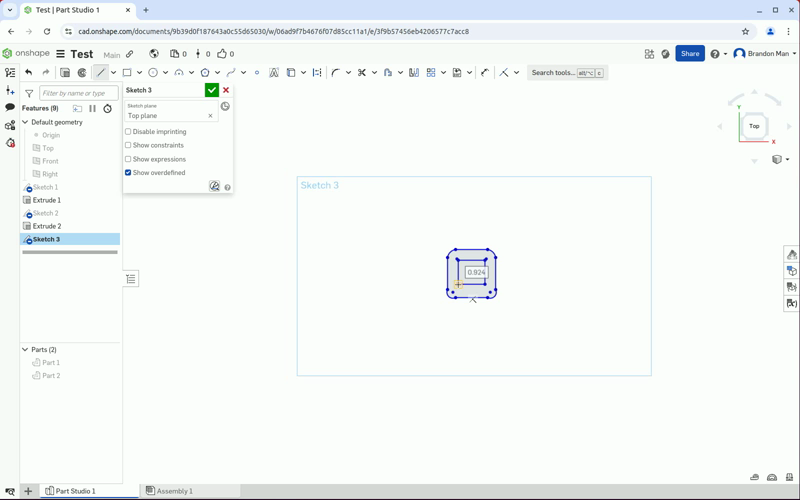
scroll(-6)
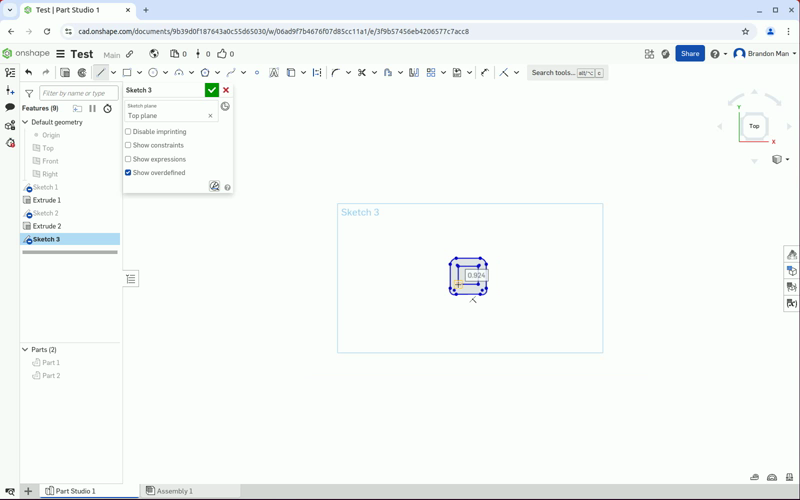
scroll(-6)
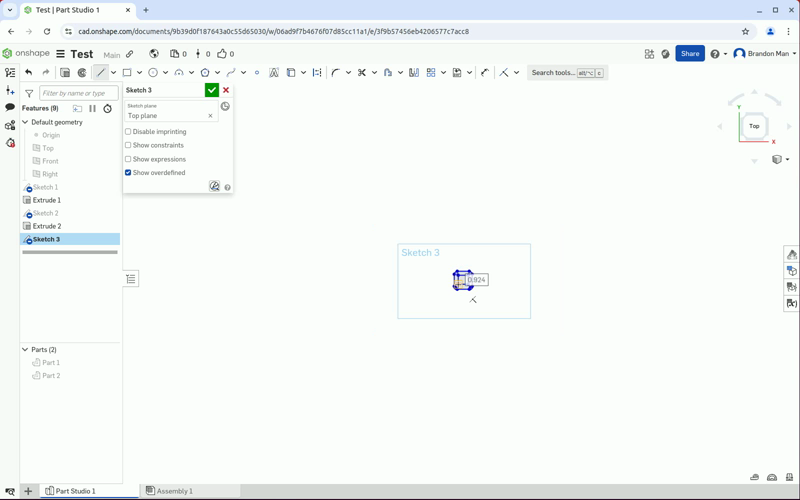
scroll(-6)
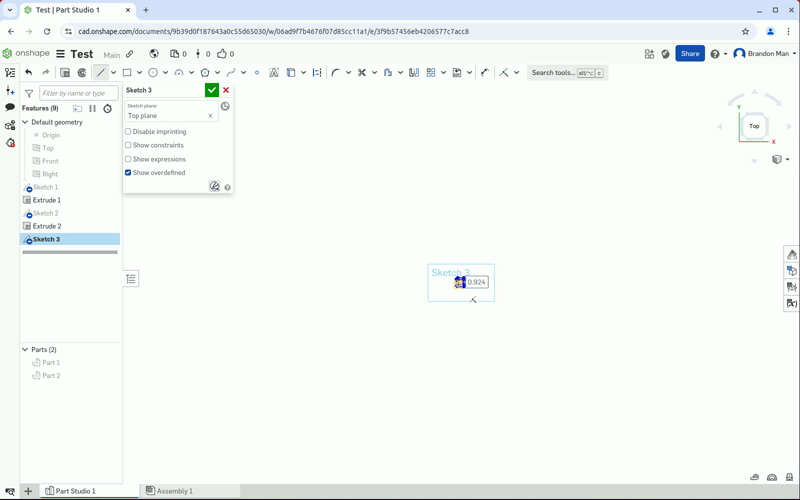
key(esc)
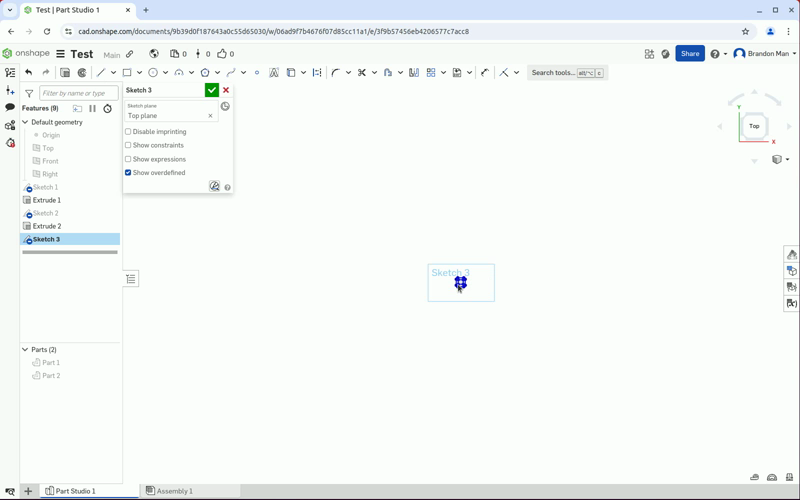
mouse_move(460, 278)
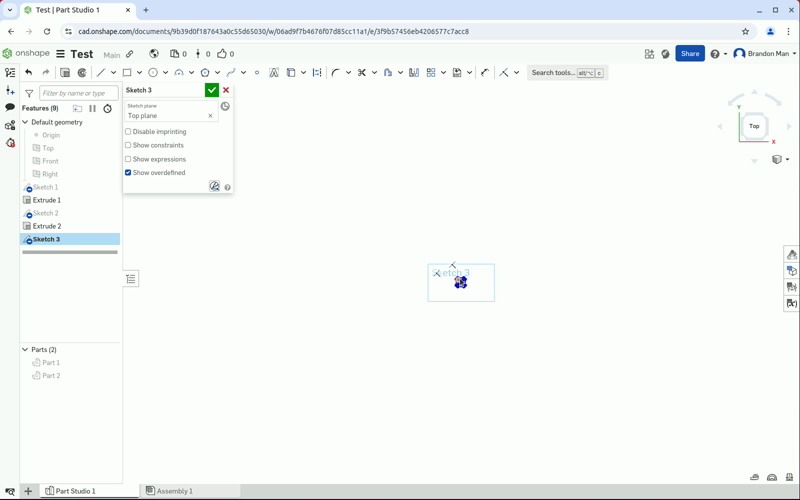
scroll(6)
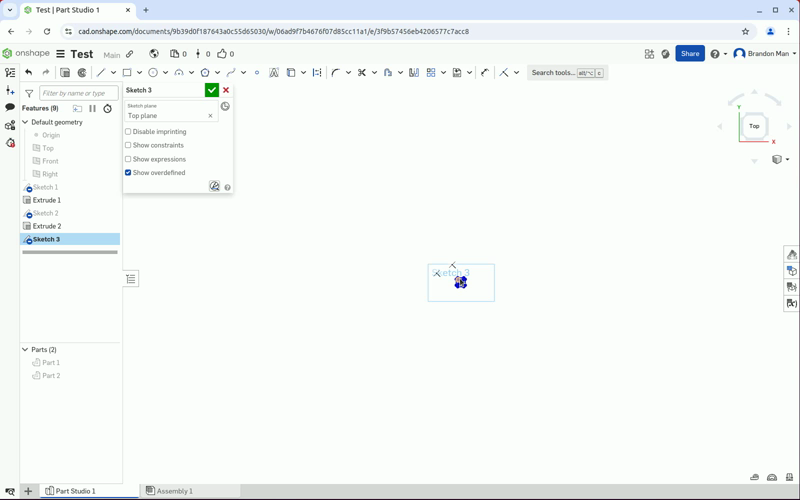
scroll(6)
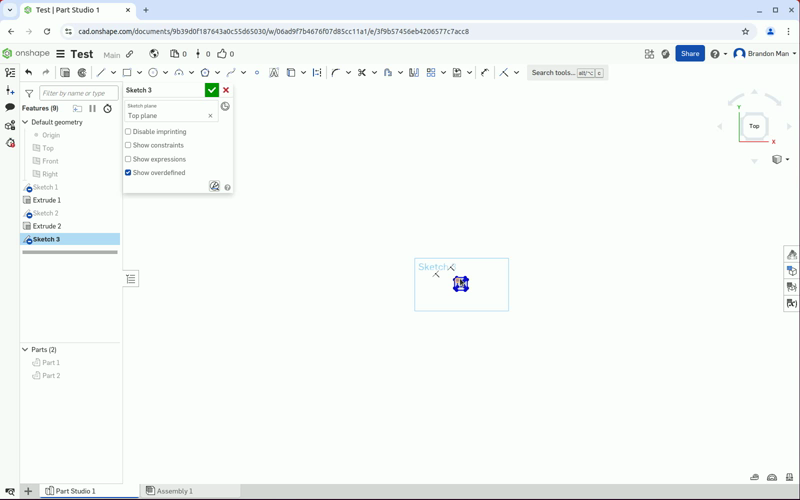
scroll(6)
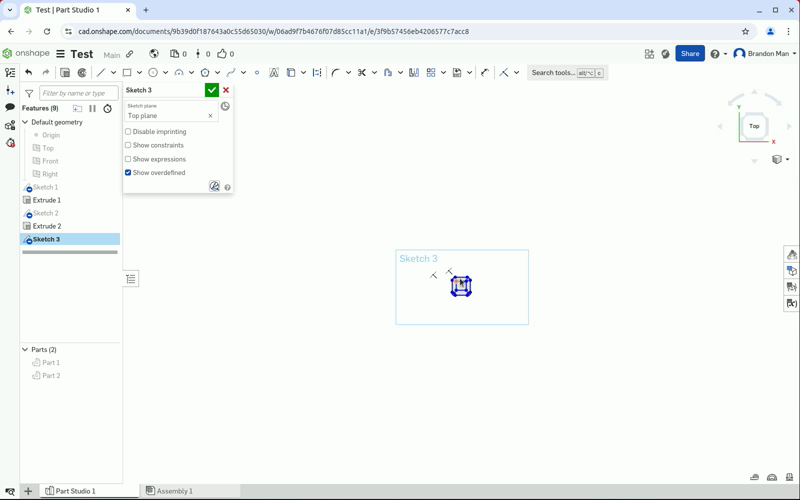
scroll(6)
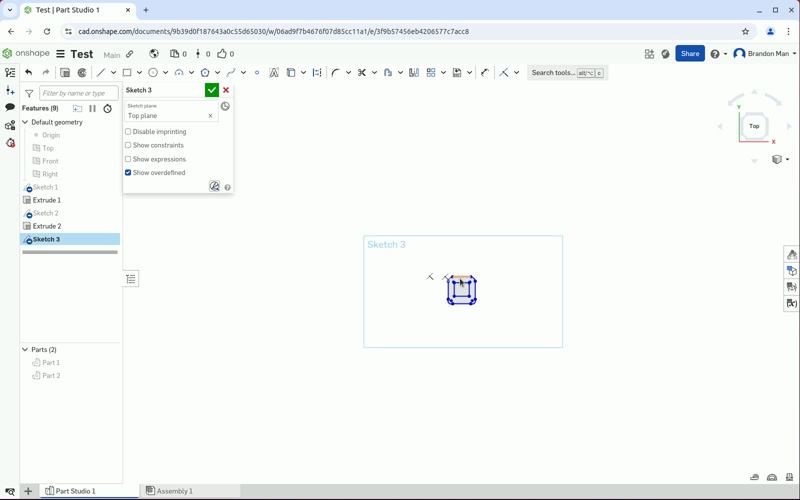
scroll(6)
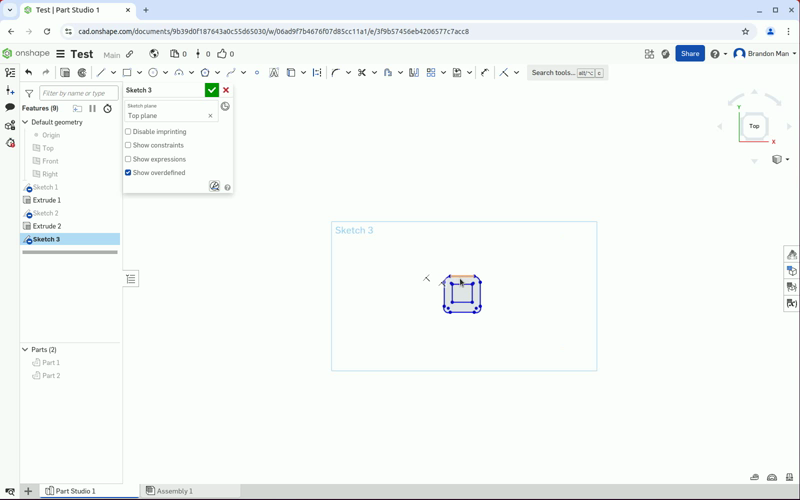
scroll(6)
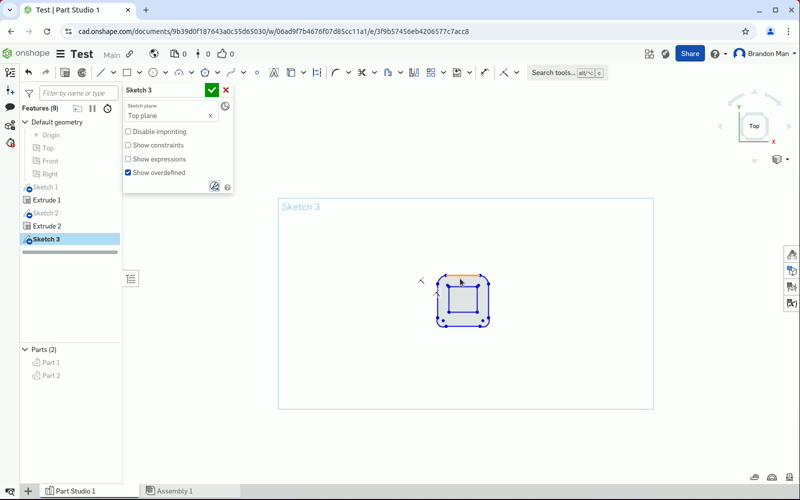
scroll(6)
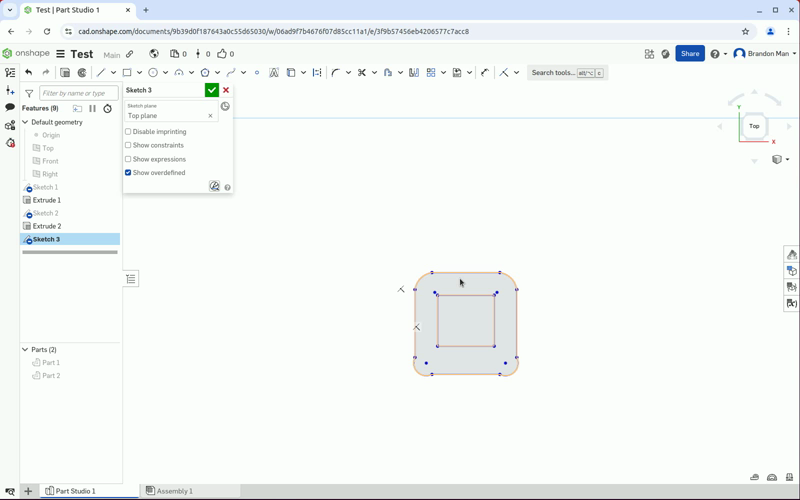
click(460, 278)
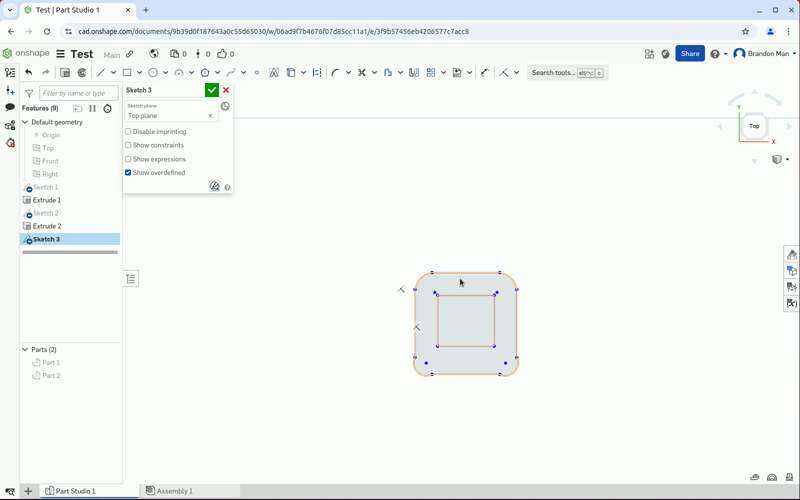
scroll(-6)
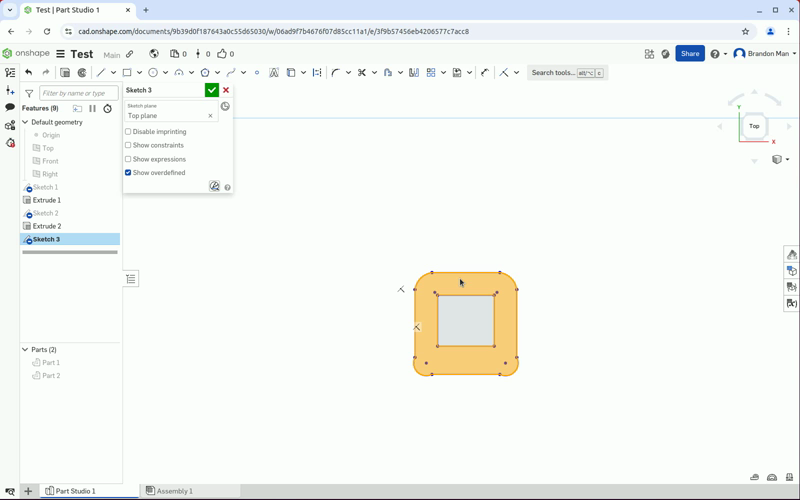
scroll(-6)
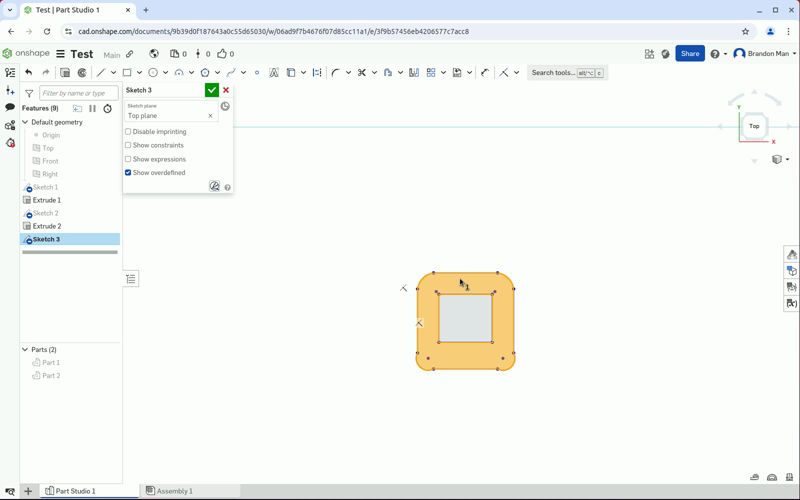
scroll(-6)
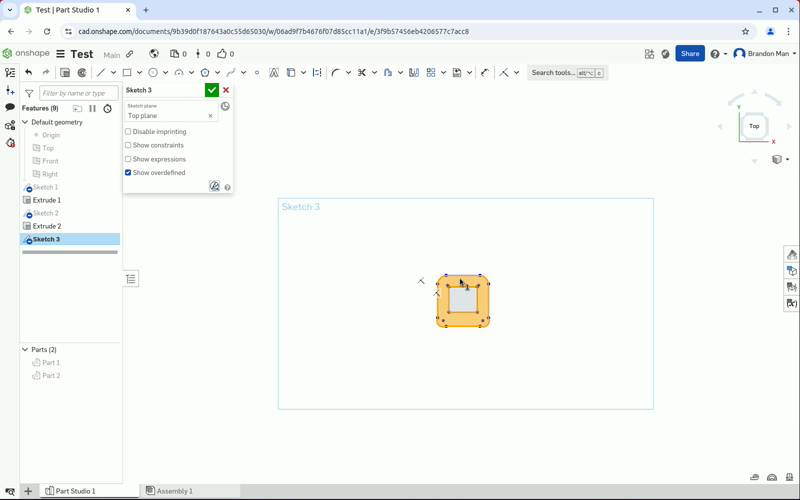
scroll(-6)
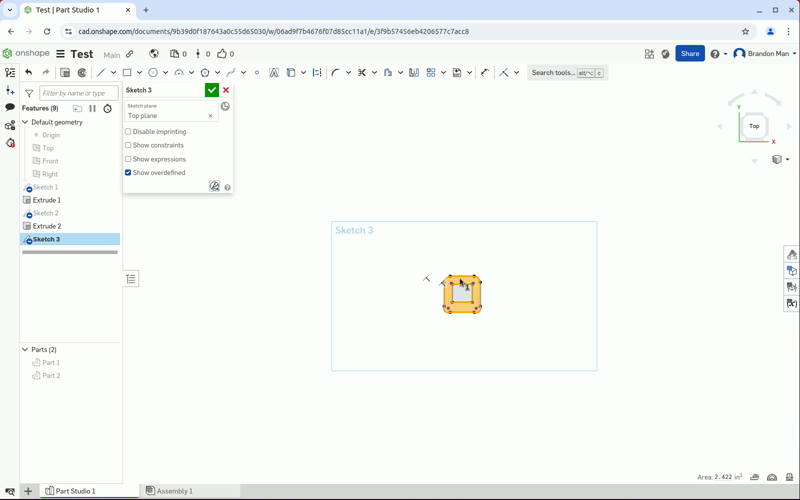
scroll(-6)
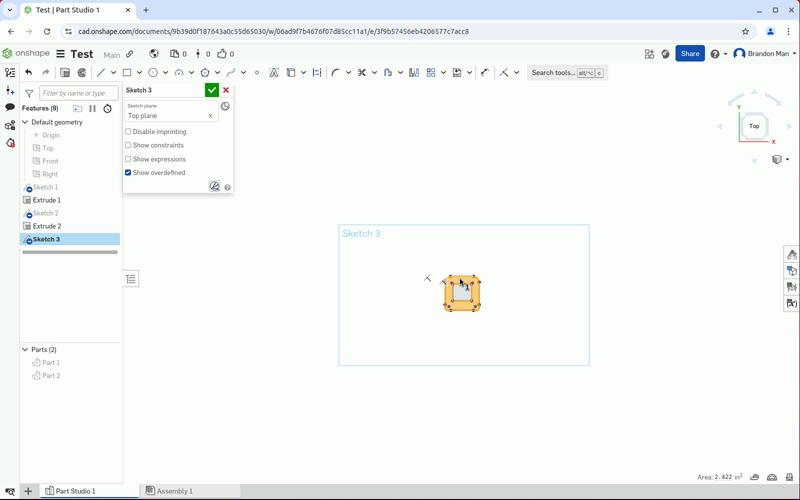
scroll(-6)
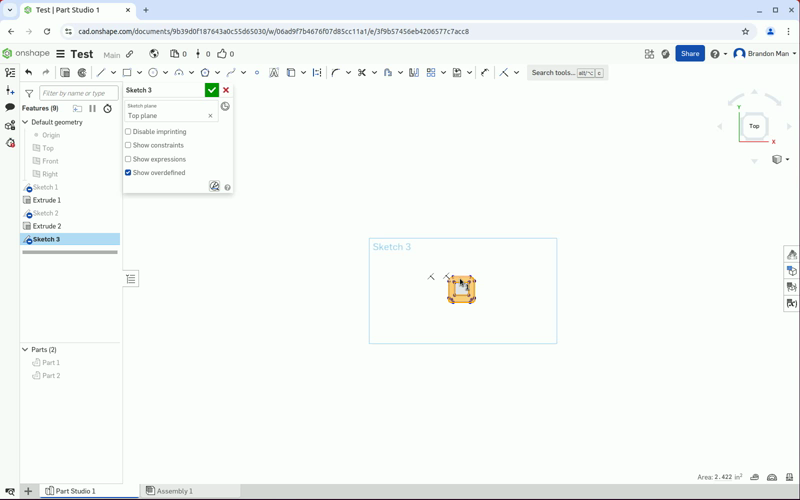
scroll(-6)
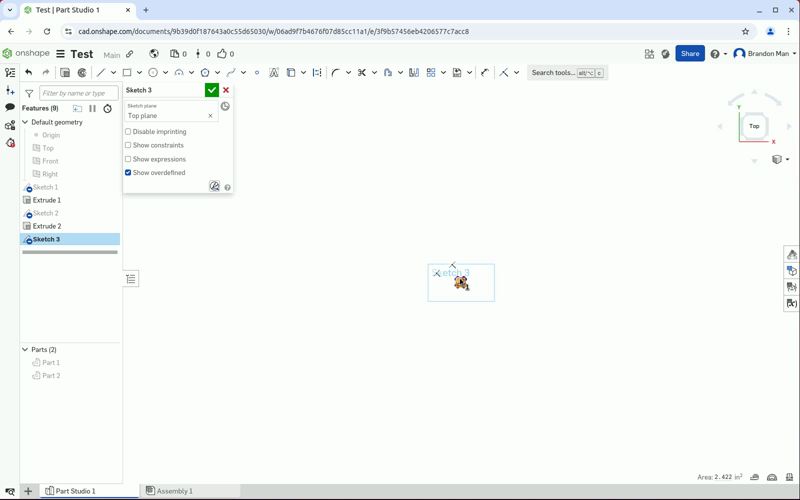
mouse_move(73, 352)
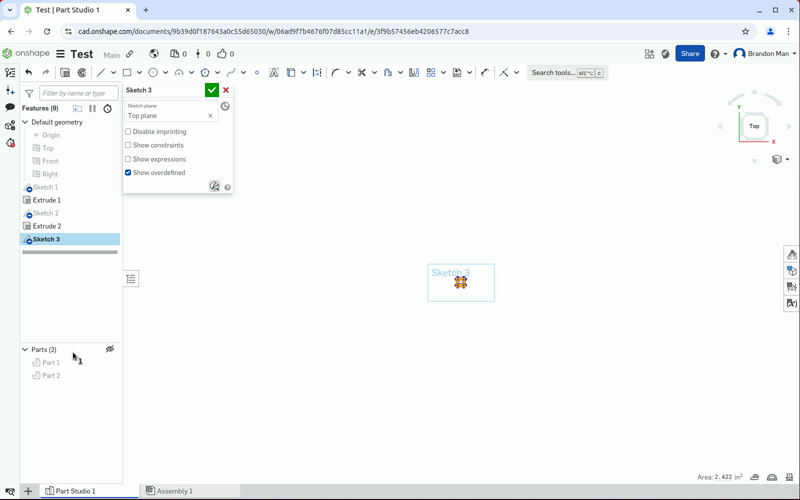
key(shift+y)
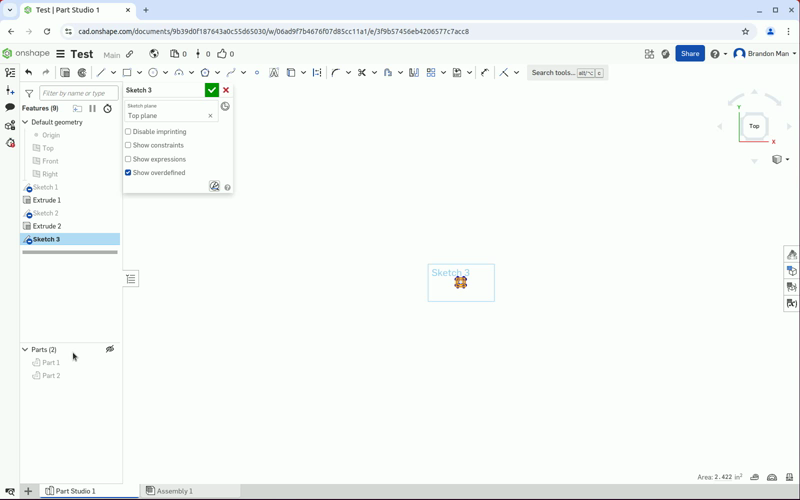
key(shift+e)
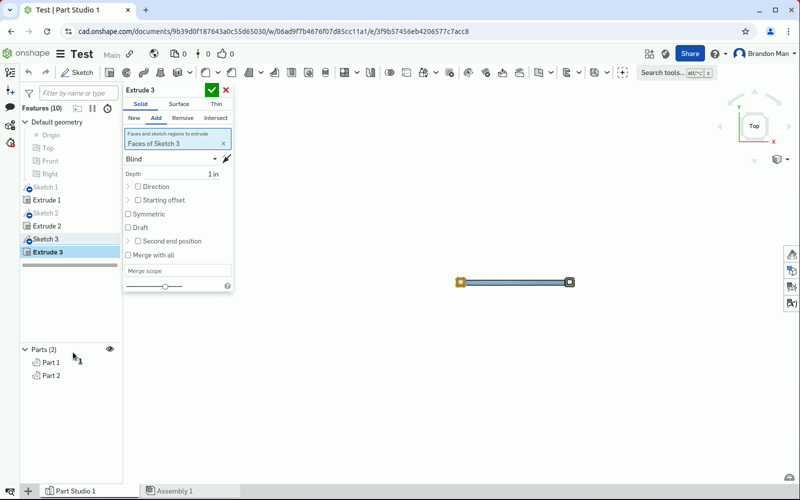
mouse_move(143, 106)
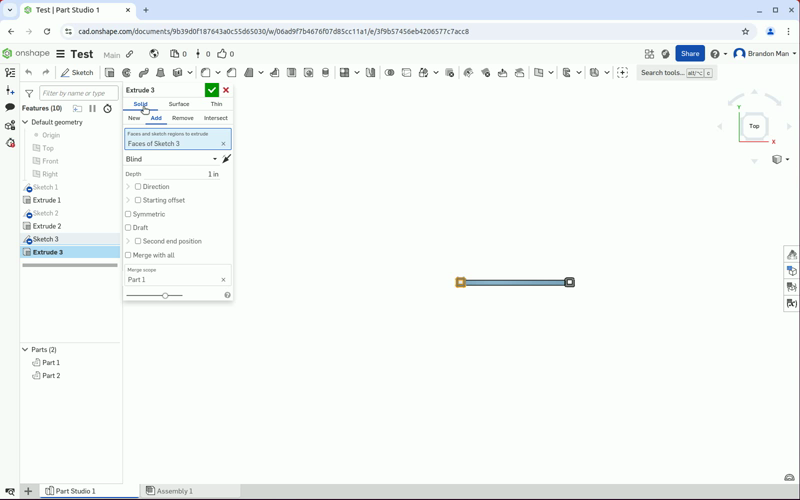
click(143, 106)
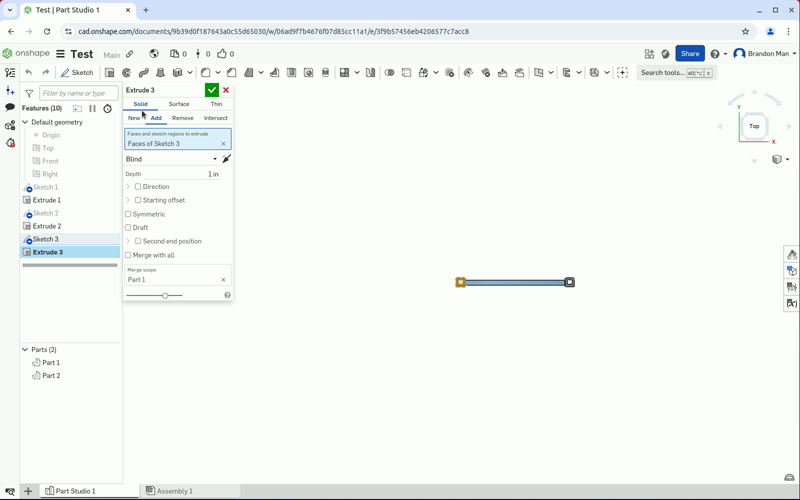
mouse_move(137, 120)
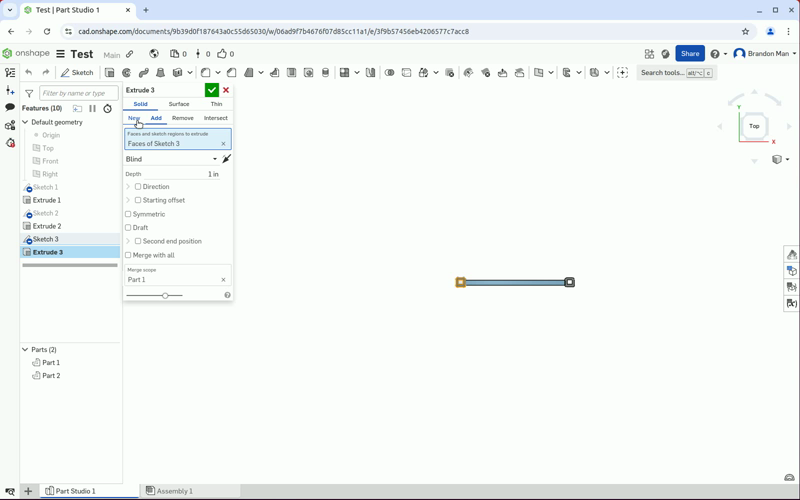
click(137, 120)
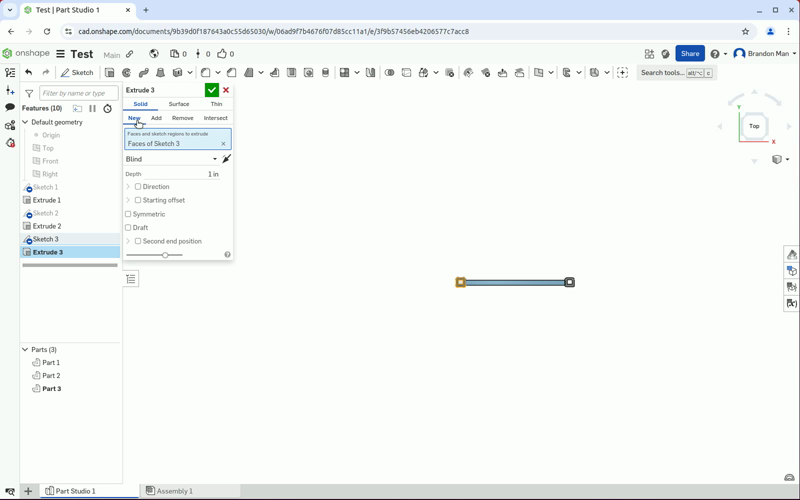
key(tab, 4)
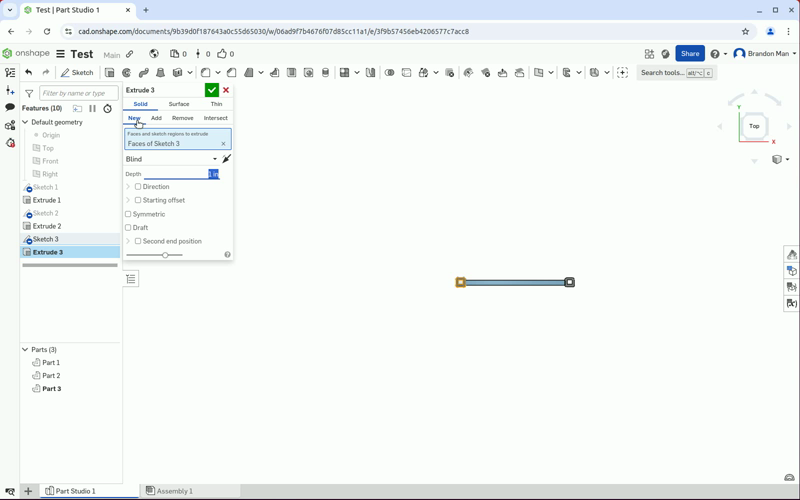
text(3.37)
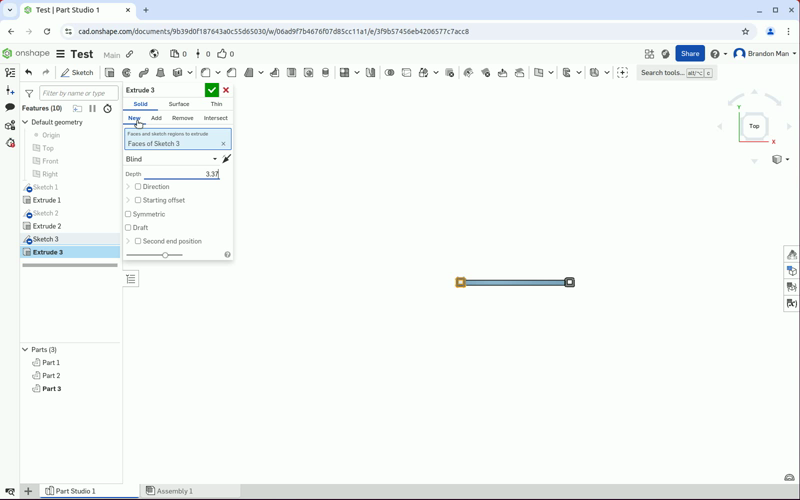
key(enter)
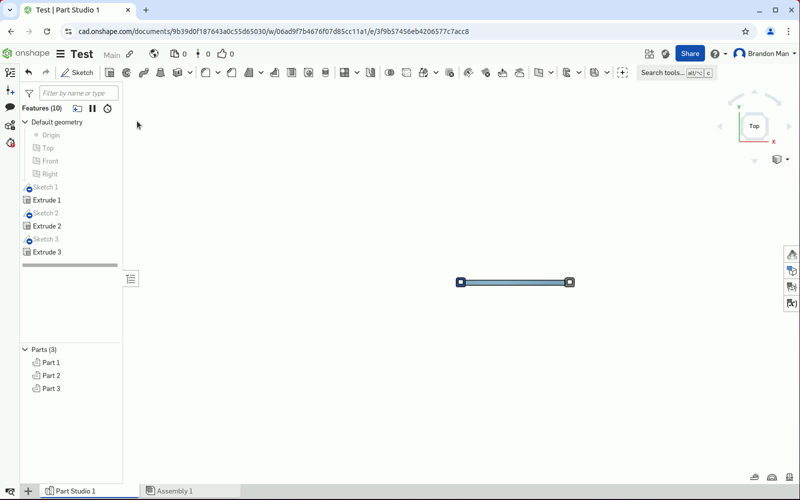
key(shift+h)
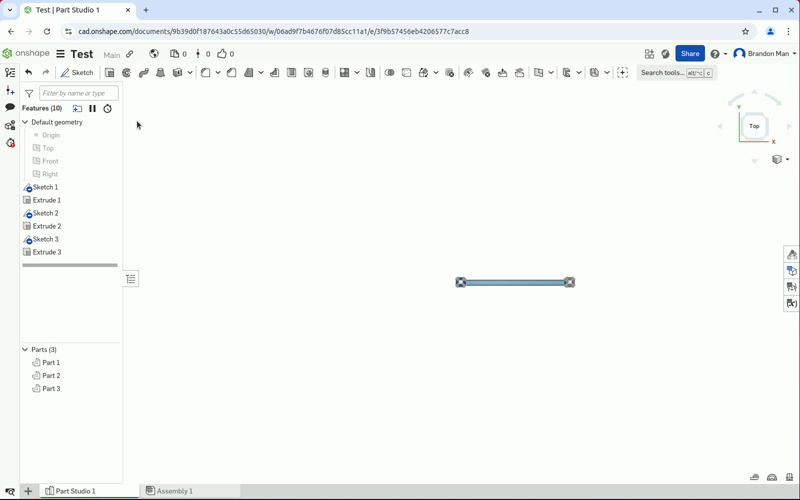
key(shift+h)
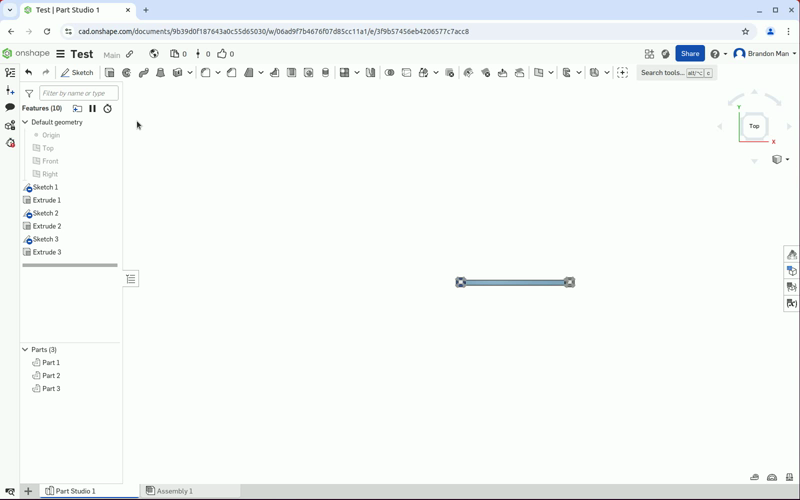
key(shift+7)
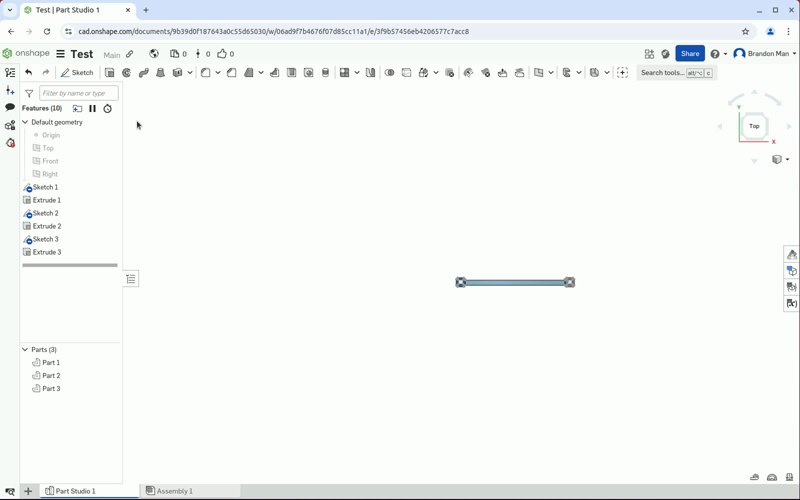
key(up, 3)
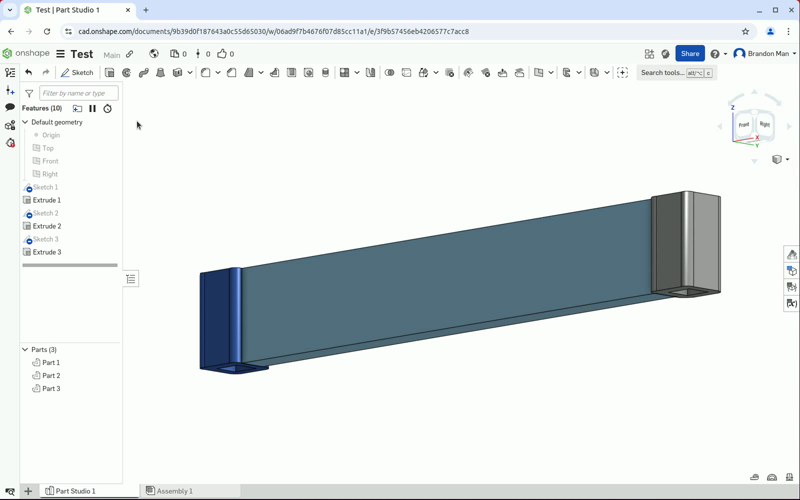
key(left, 3)
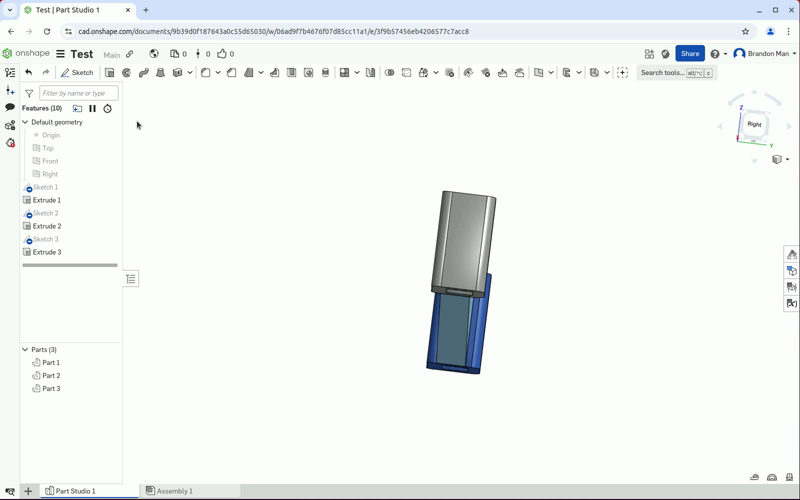
key(right, 3)
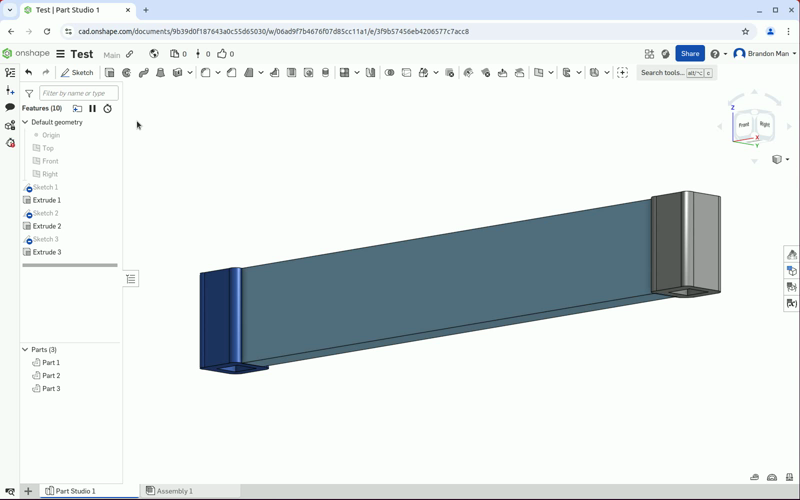
key(down, 3)
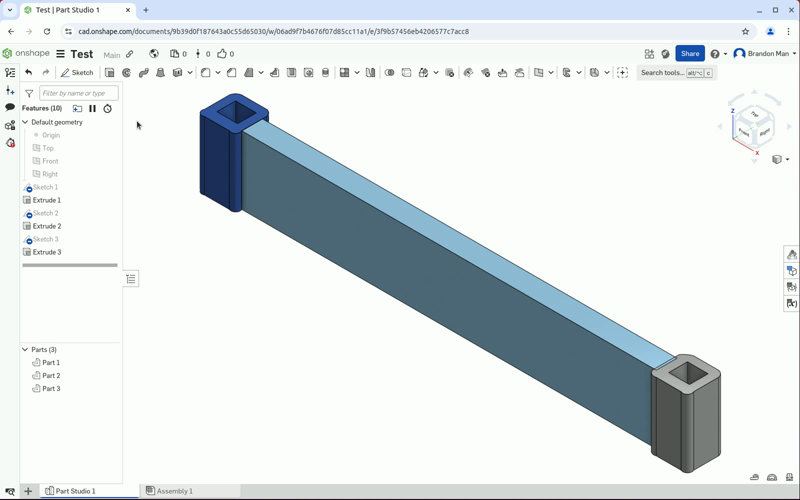
mouse_move(73, 189)
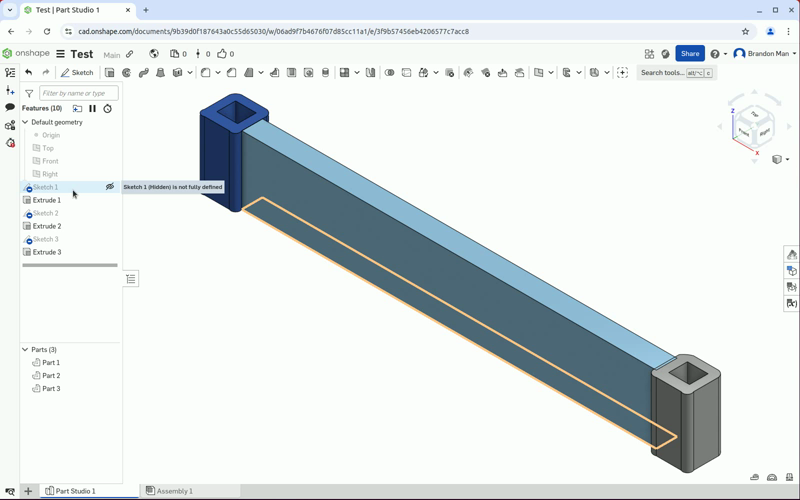
click(73, 189)